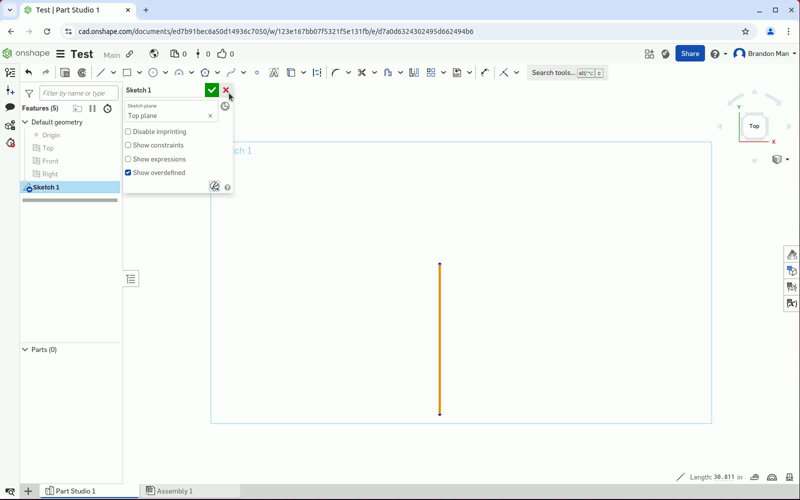
key(shift+h)
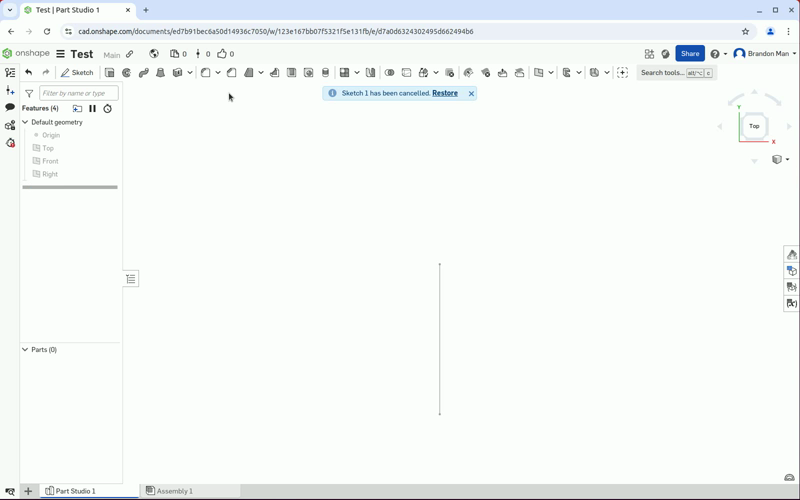
mouse_move(73, 352)
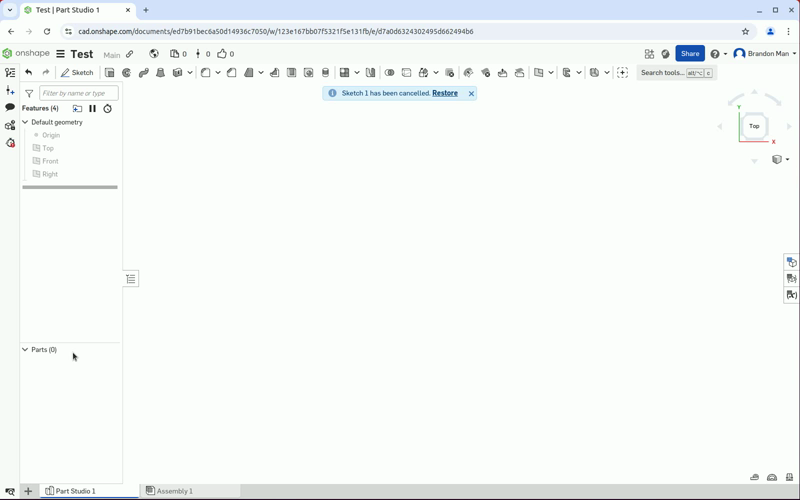
key(y)
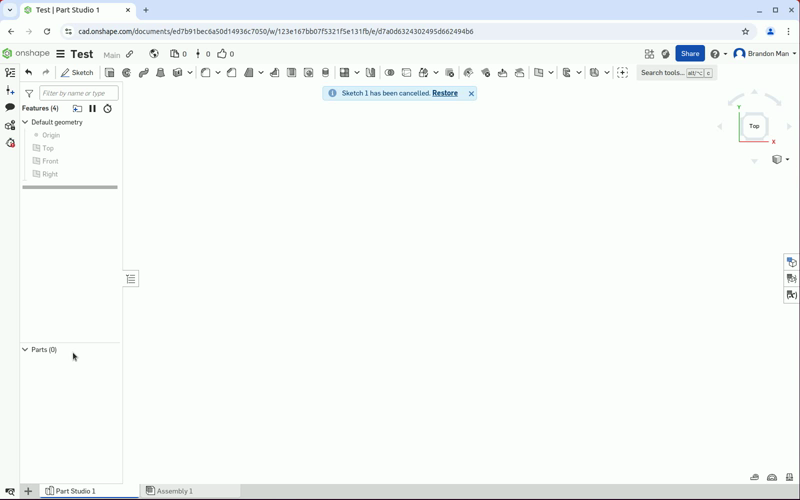
key(shift+p)
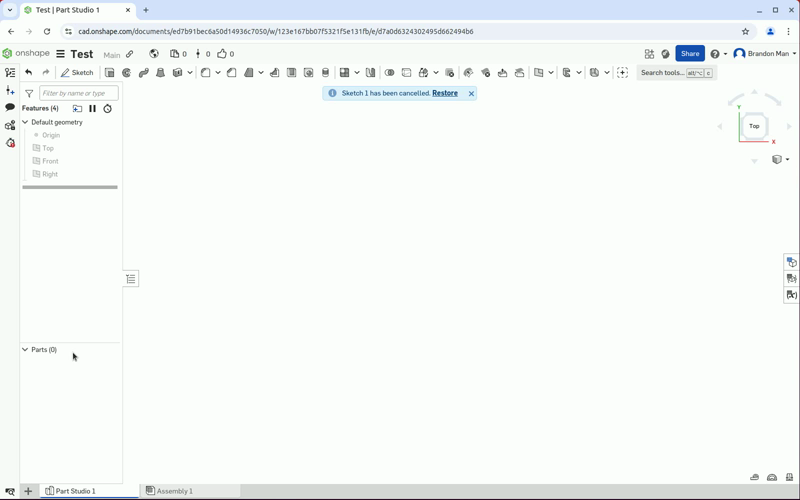
key(space)
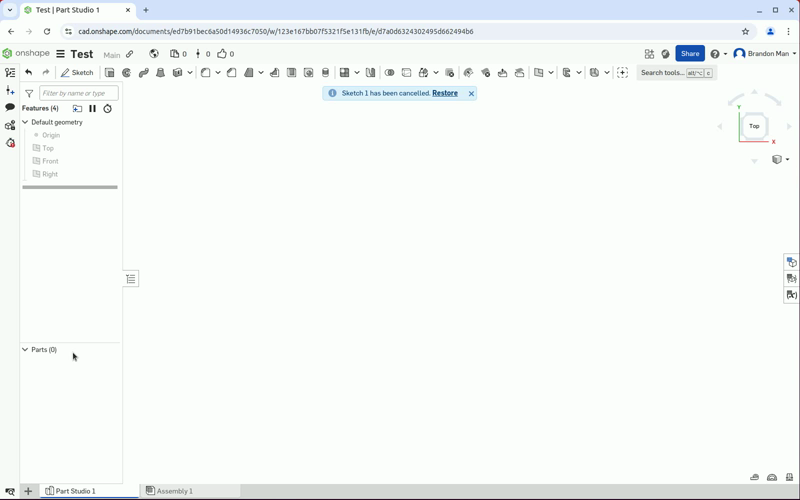
key_down(shift)
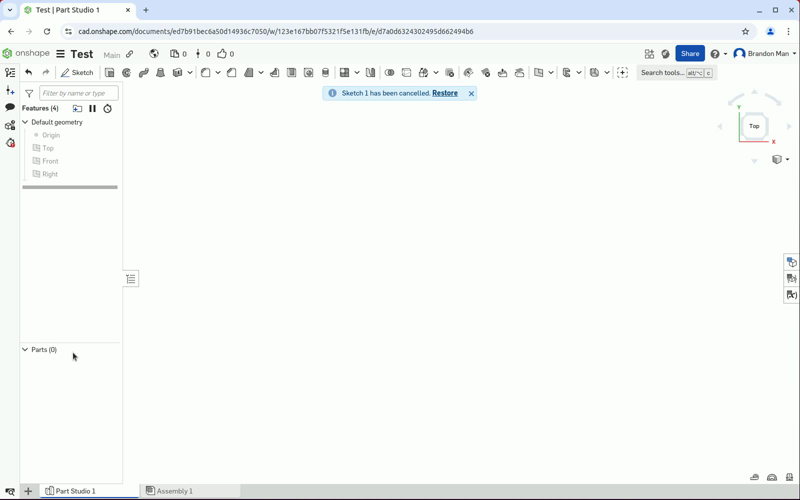
key(up)
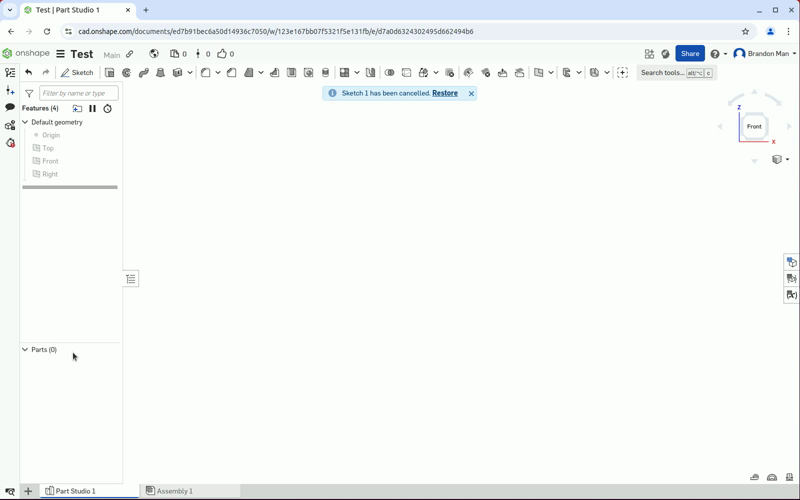
key_up(shift)
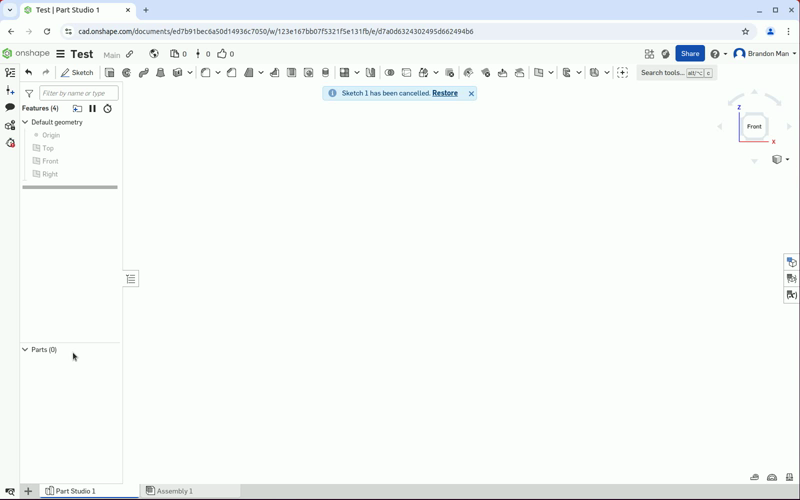
key(space)
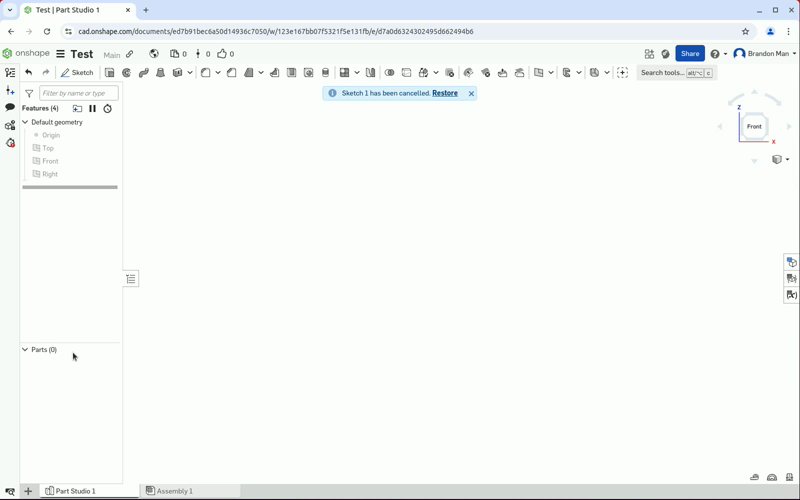
key_down(shift)
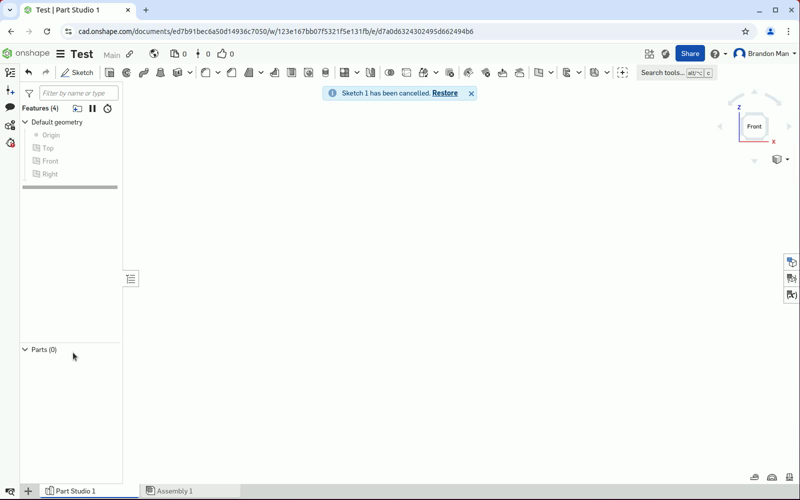
key(left)
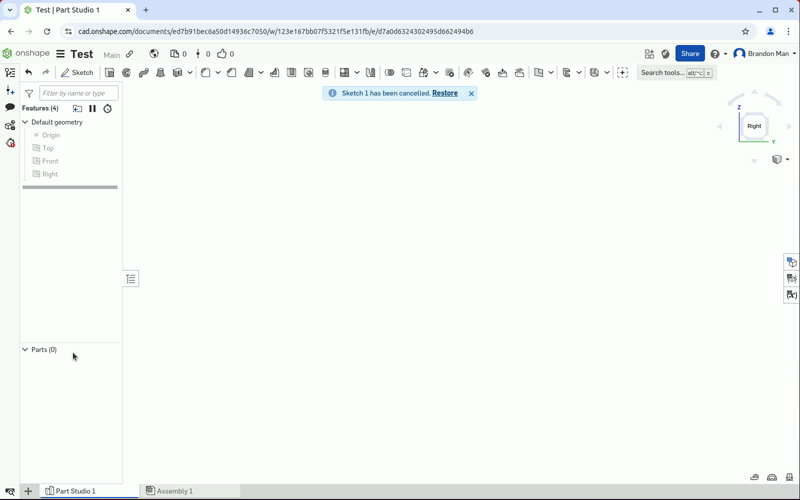
key_up(shift)
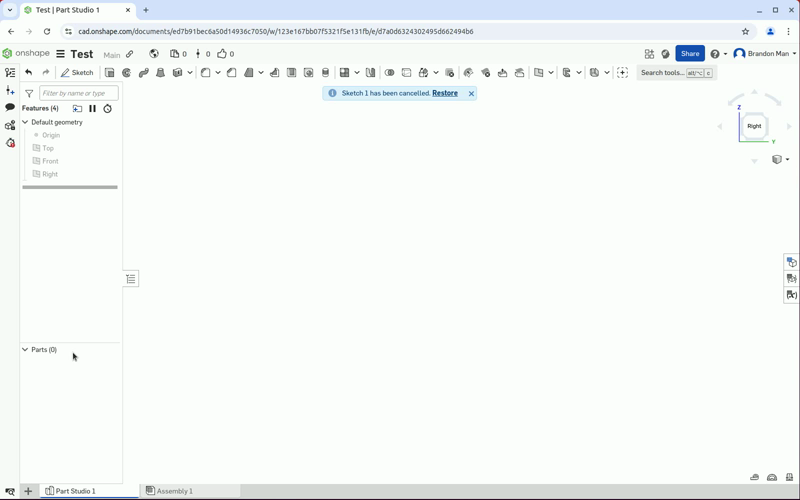
mouse_move(73, 352)
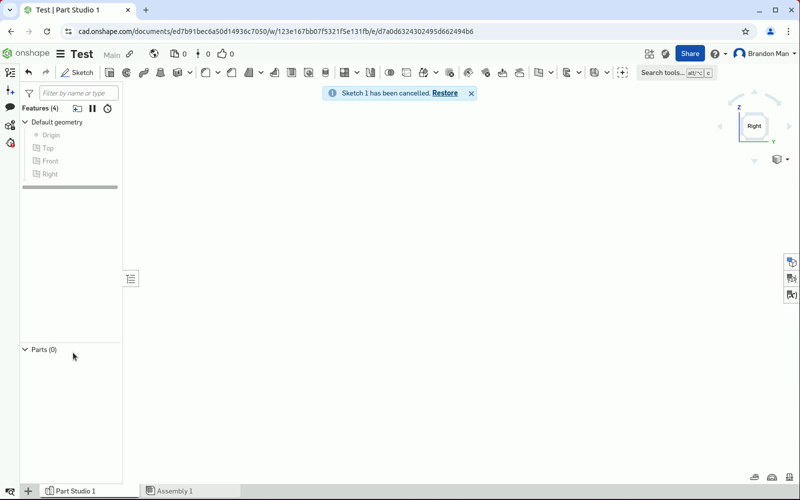
key(shift+y)
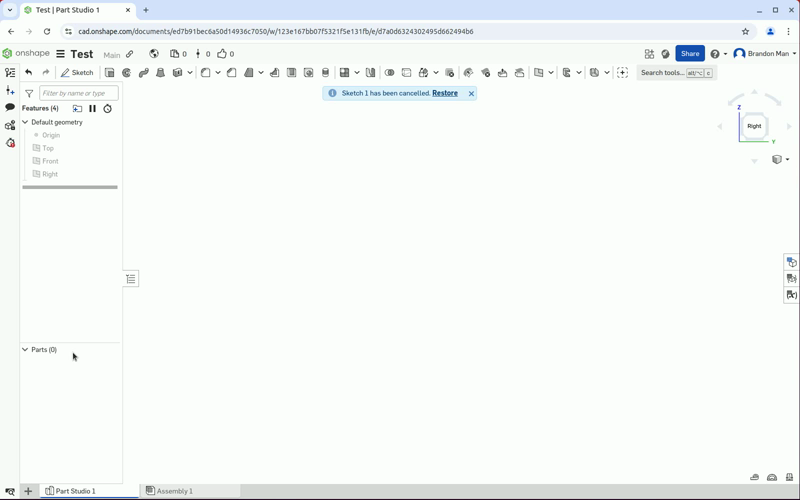
key(shift+s)
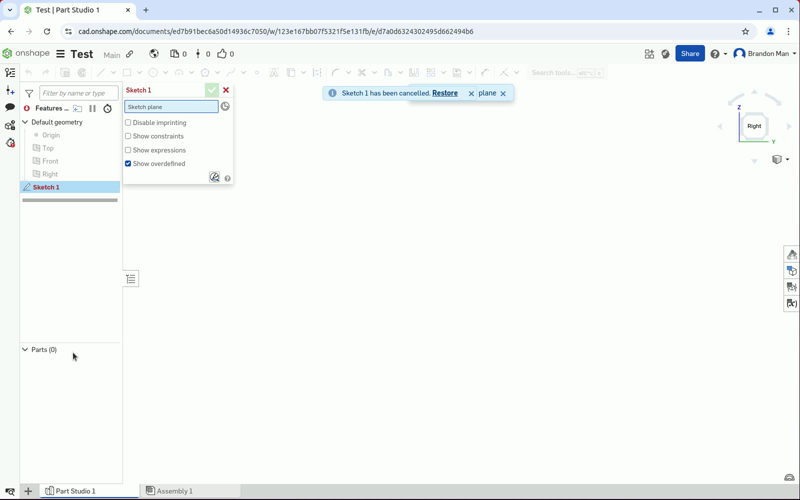
mouse_move(73, 176)
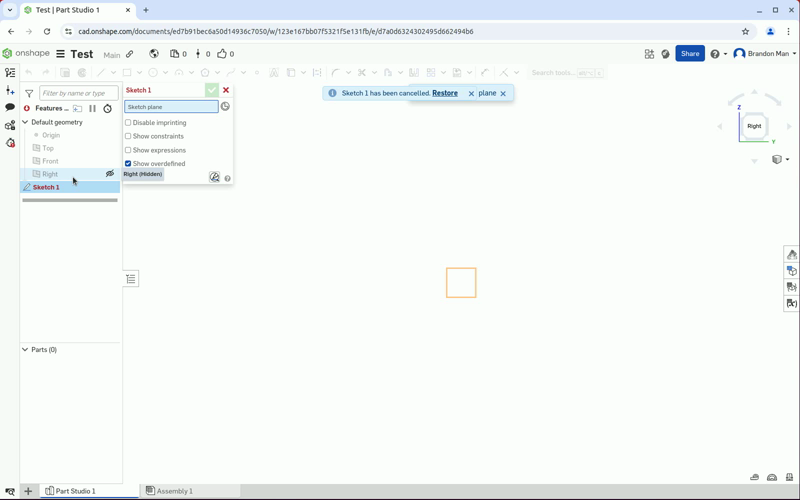
click(73, 176)
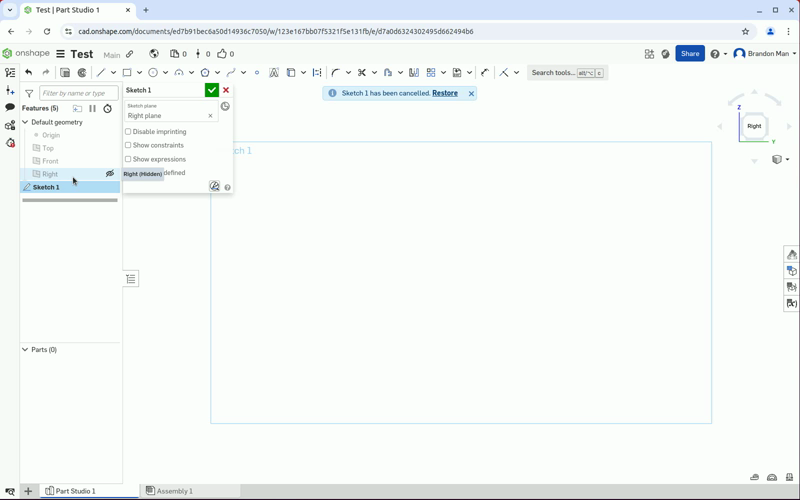
mouse_move(73, 352)
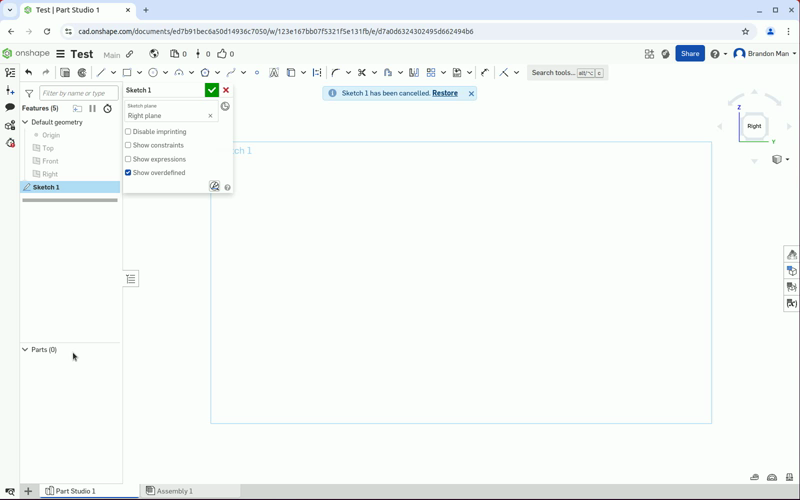
key(y)
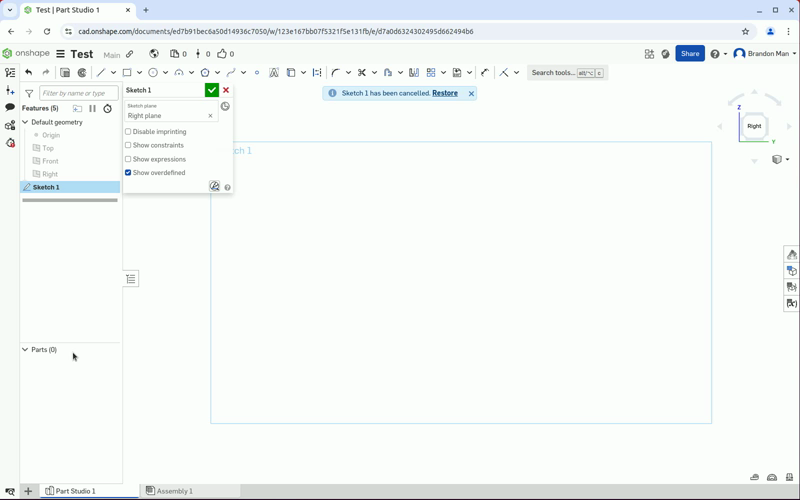
key(a)
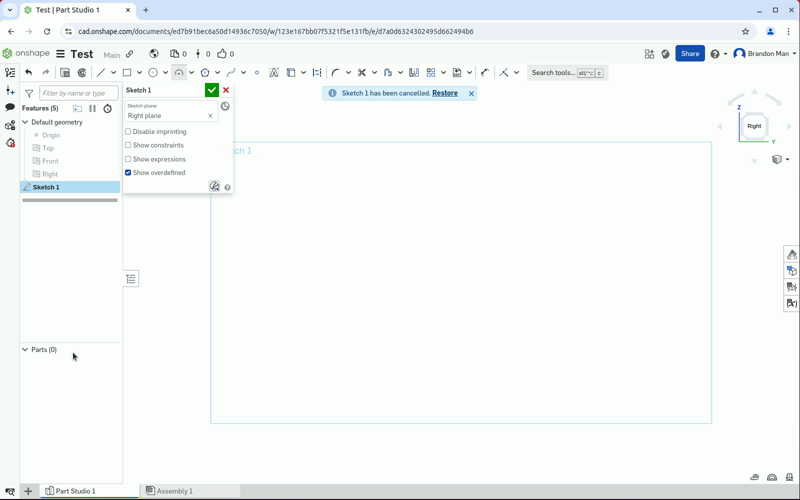
key_down(shift)
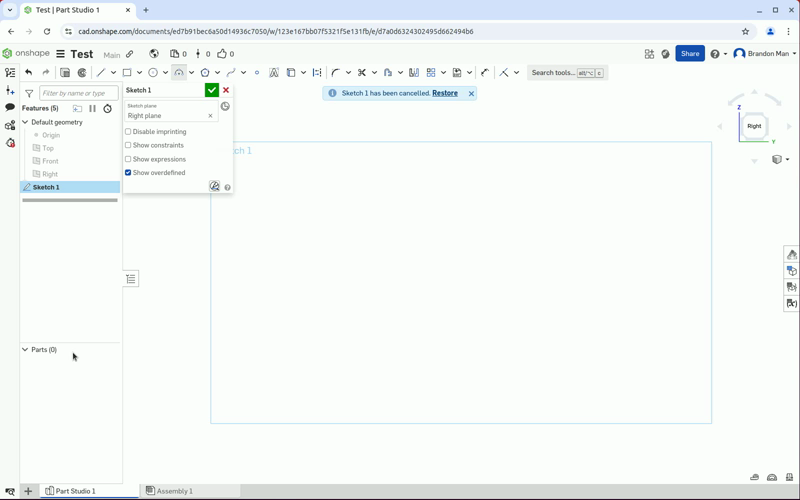
mouse_move(460, 282)
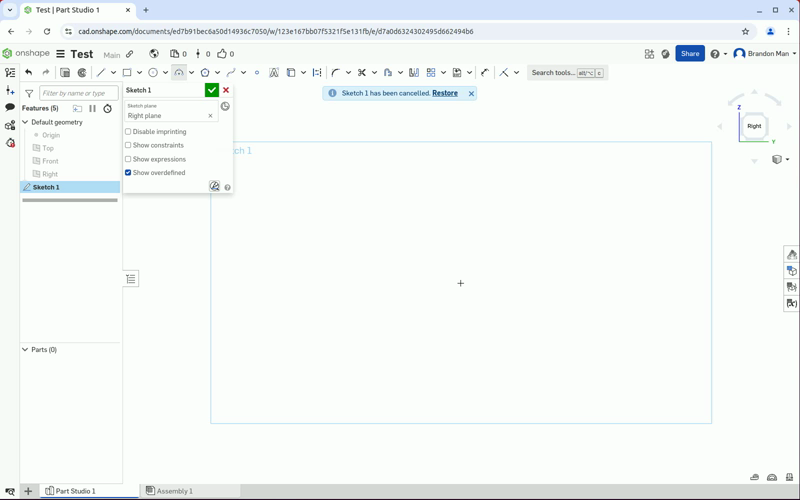
click(460, 282)
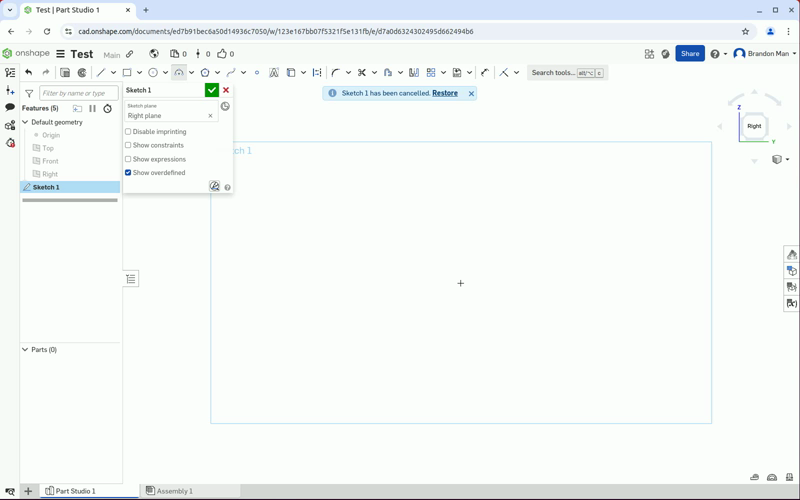
key_up(shift)
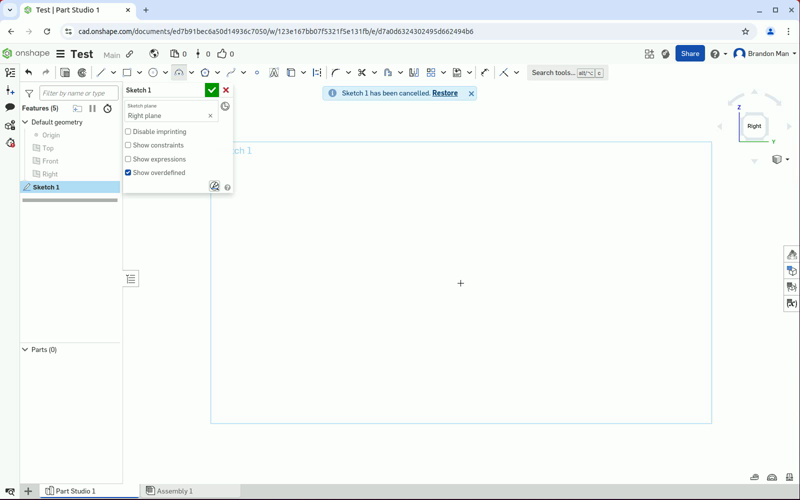
key_down(shift)
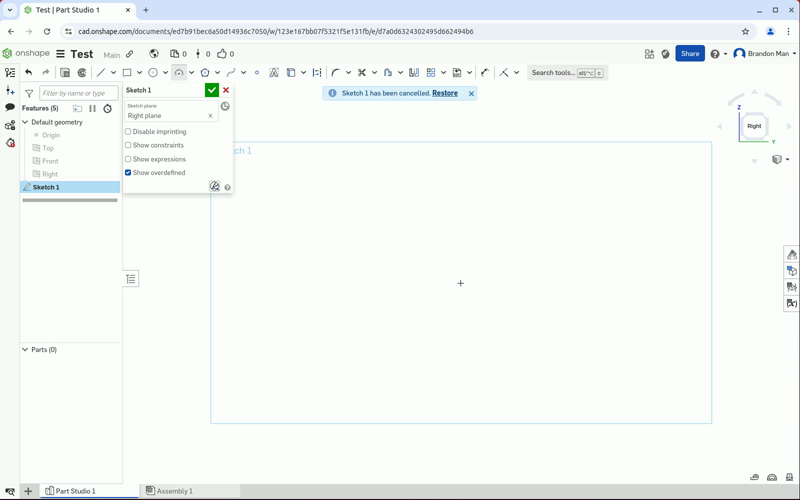
mouse_move(498, 282)
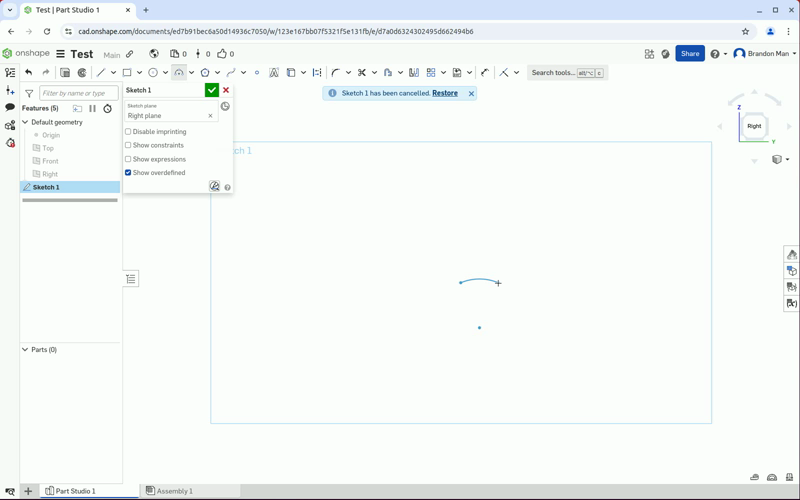
click(498, 282)
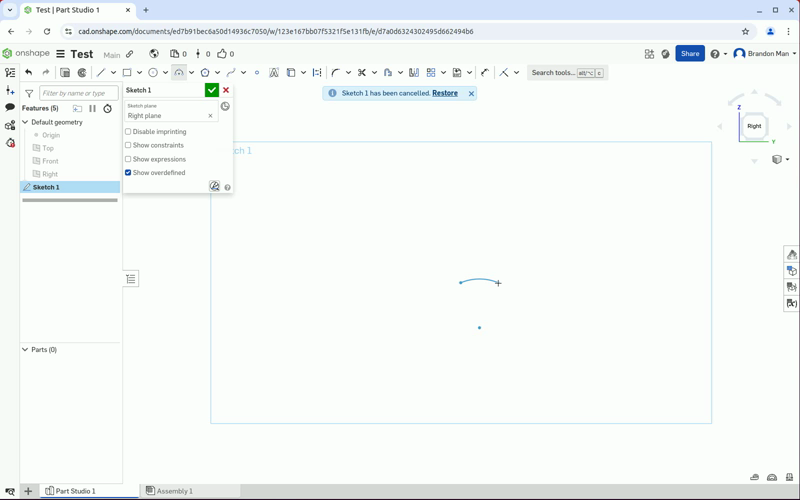
mouse_move(479, 299)
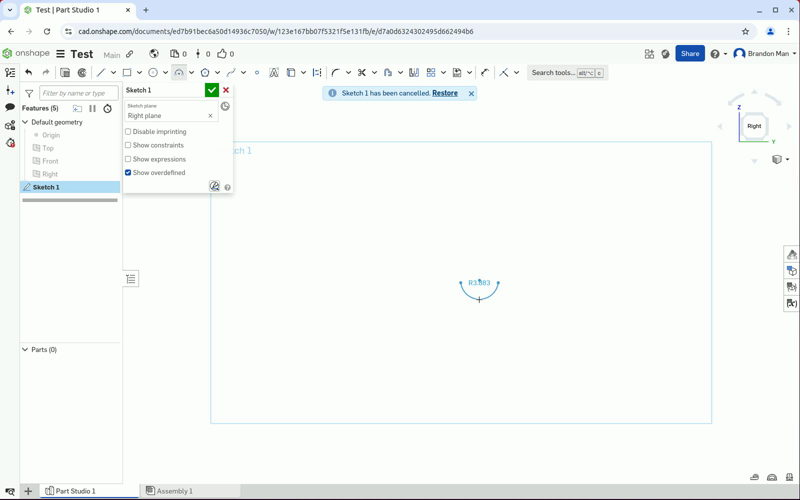
click(479, 299)
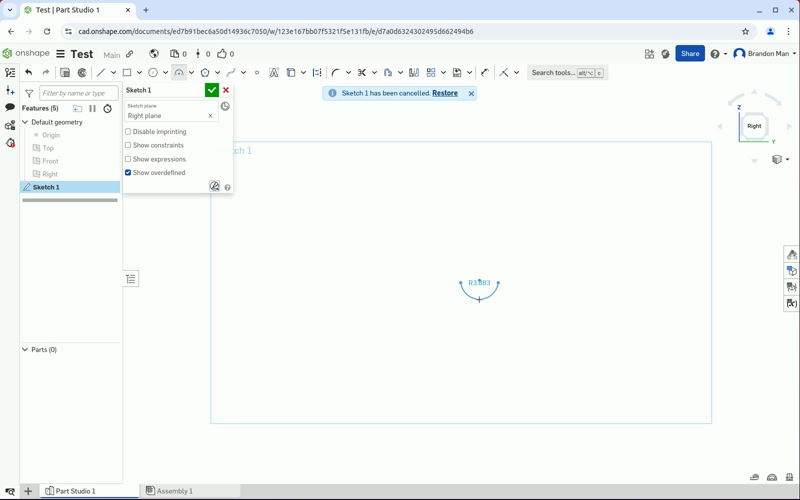
key_up(shift)
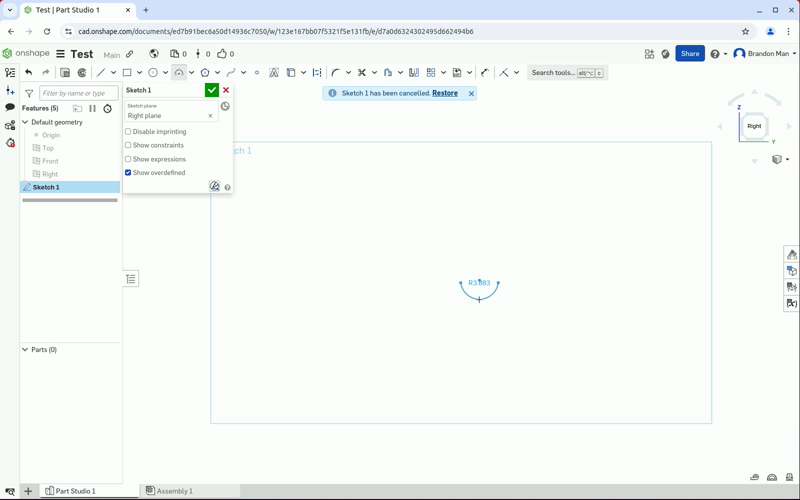
key(esc)
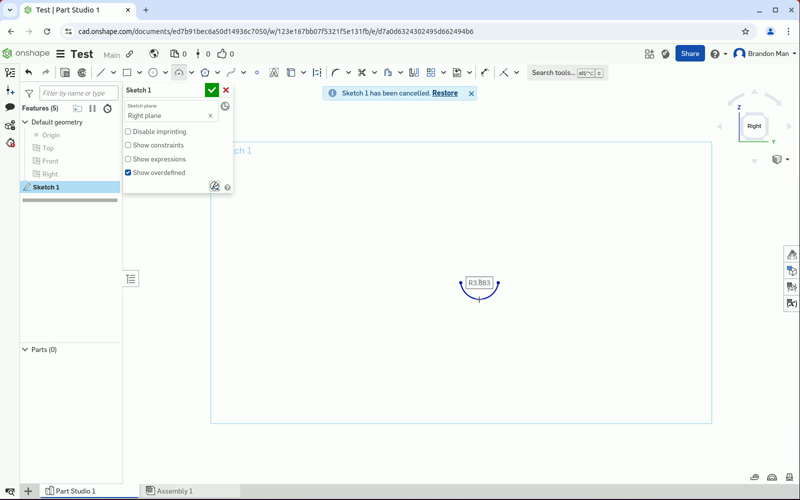
key(l)
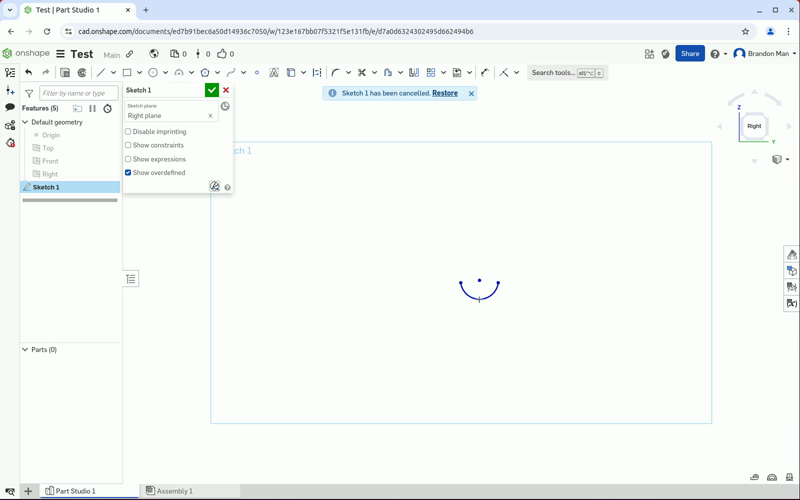
mouse_move(498, 282)
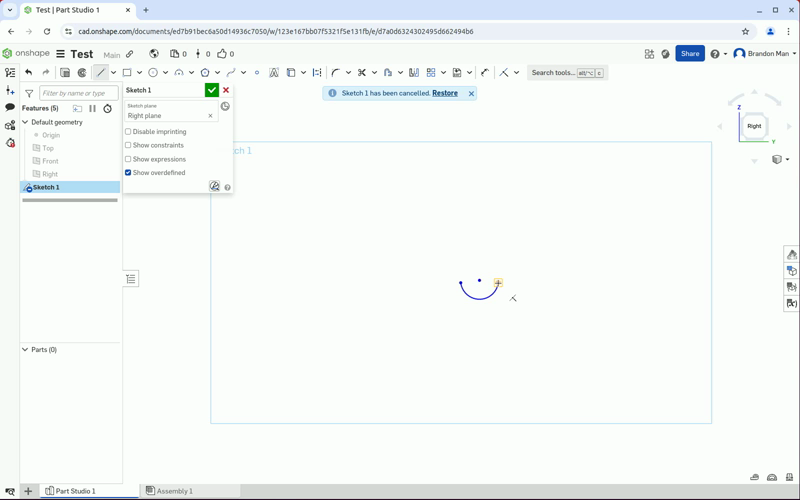
click(498, 282)
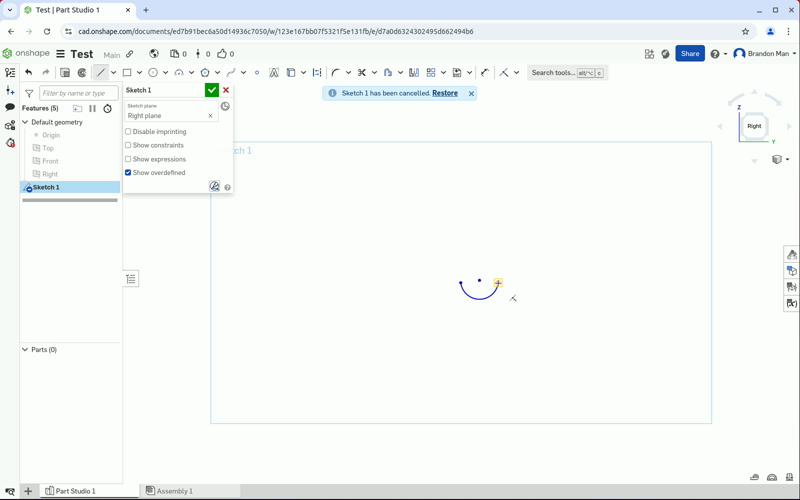
key_down(shift)
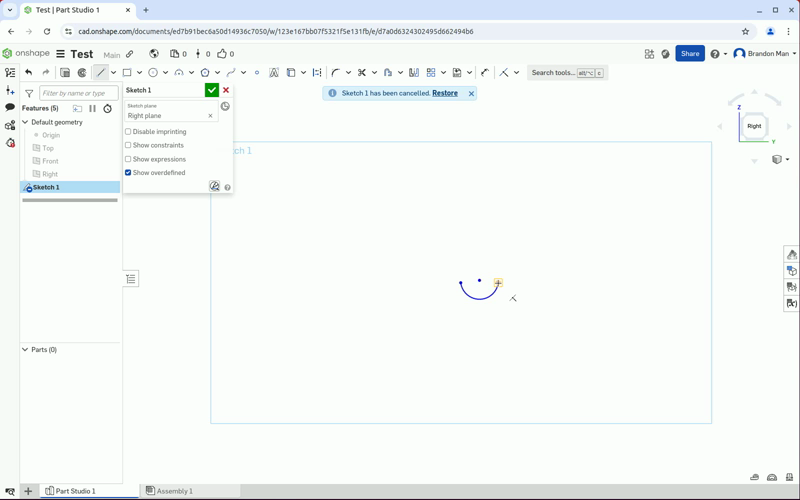
mouse_move(528, 282)
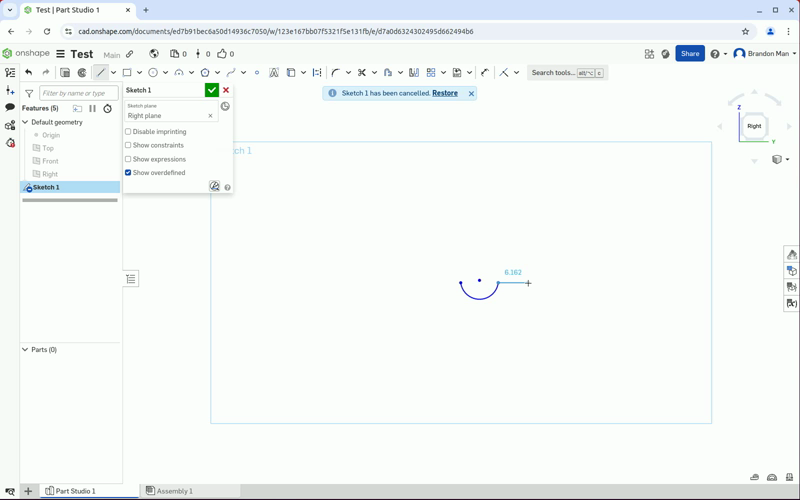
mouse_move(479, 282)
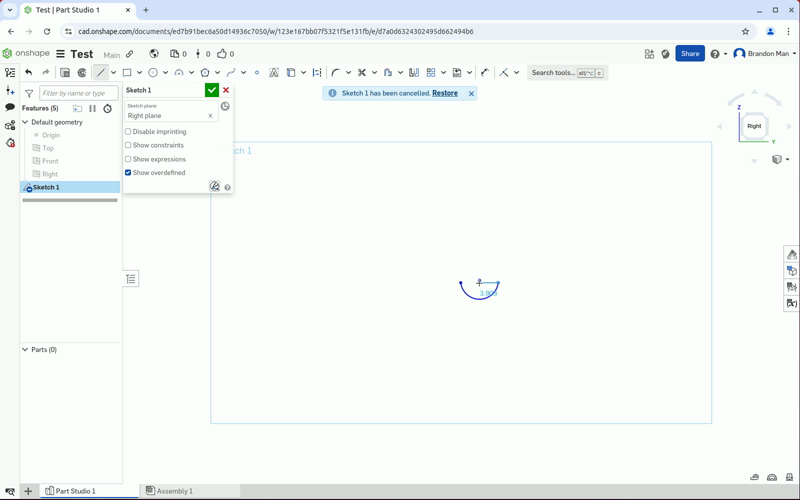
scroll(6)
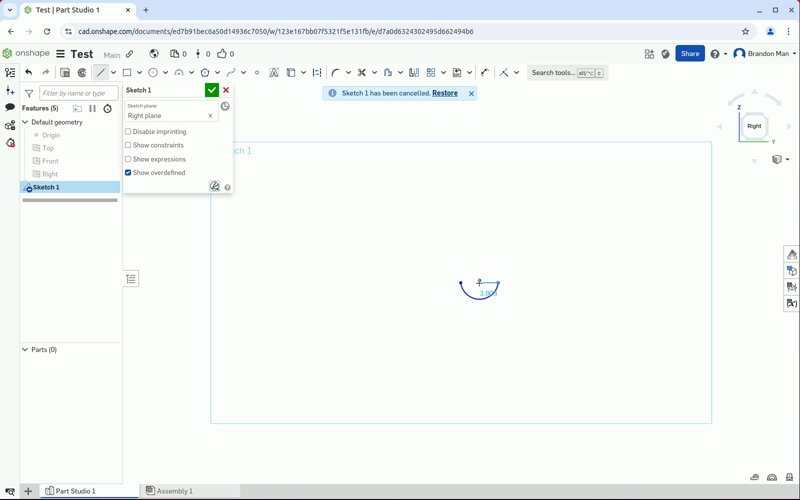
scroll(6)
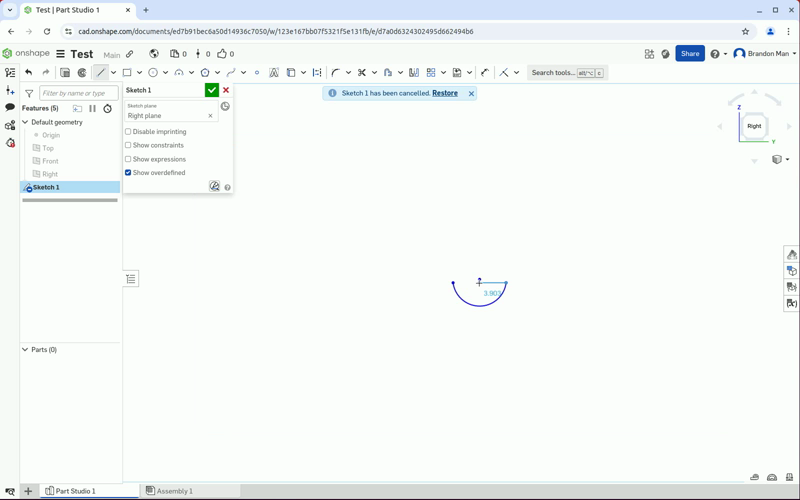
scroll(6)
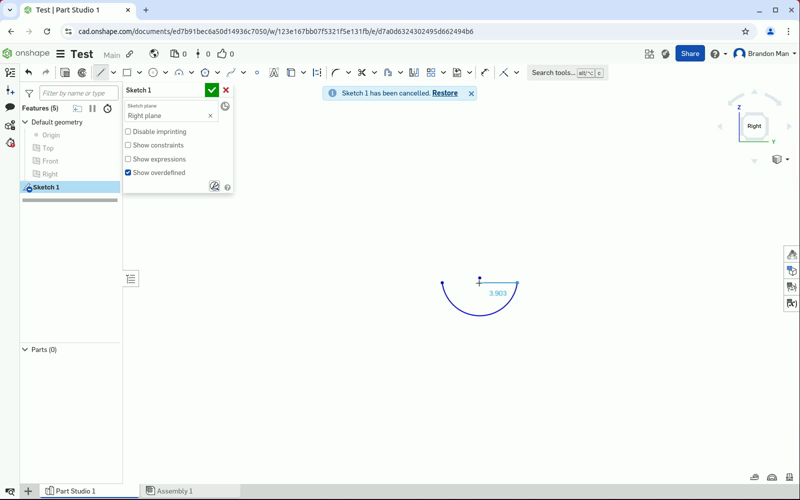
scroll(6)
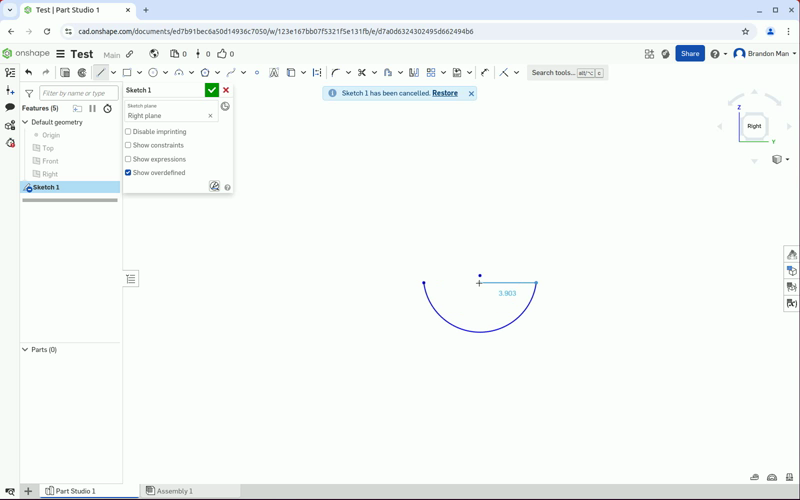
scroll(6)
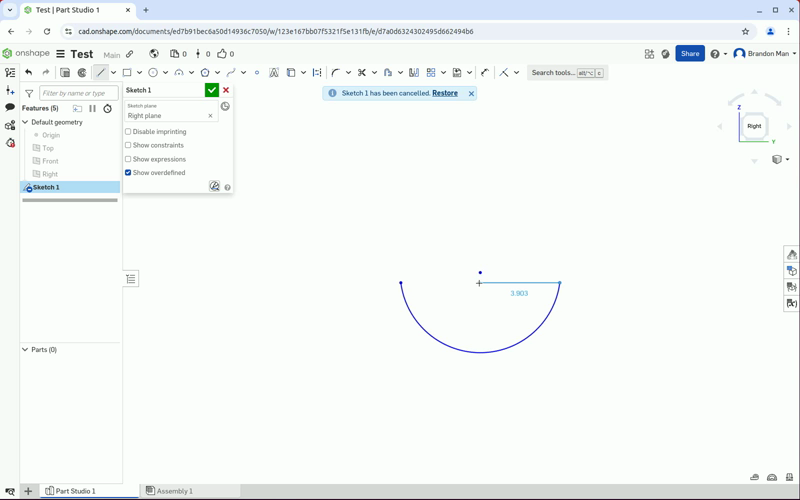
scroll(6)
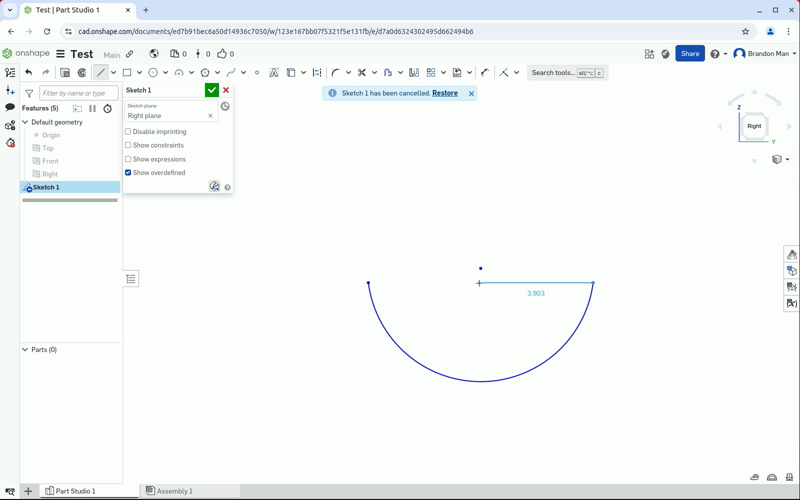
scroll(6)
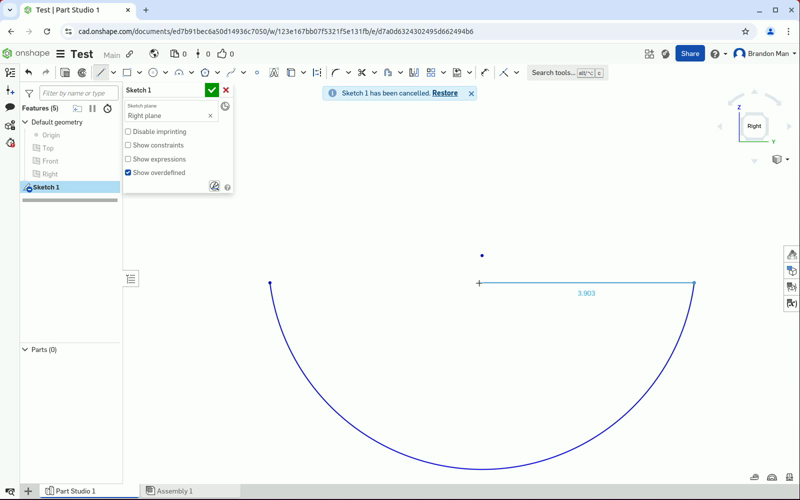
click(479, 282)
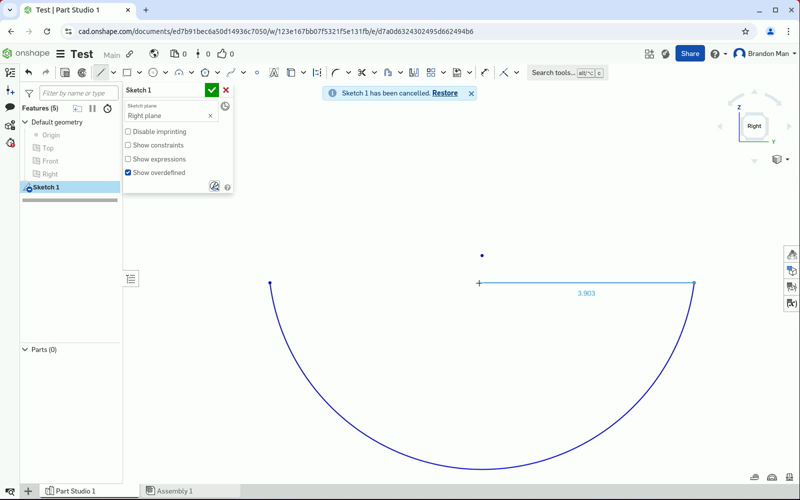
scroll(-6)
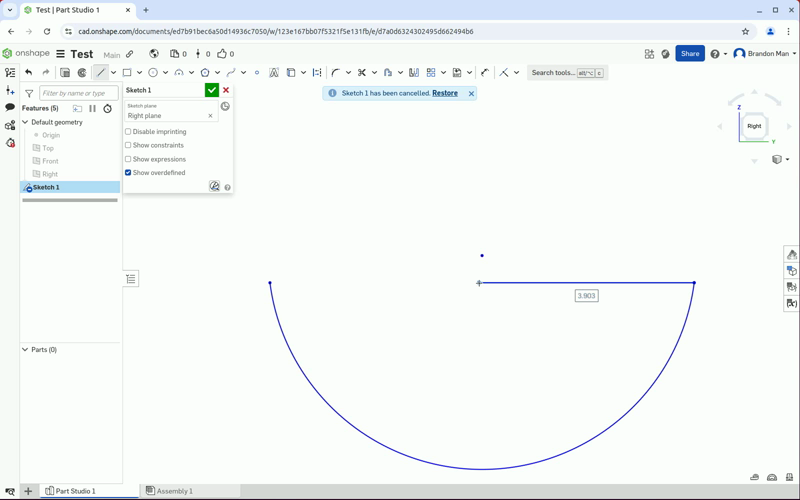
scroll(-6)
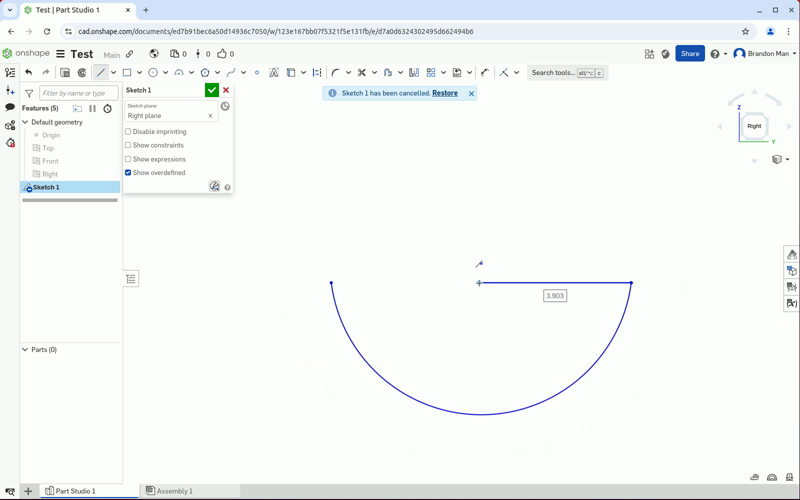
scroll(-6)
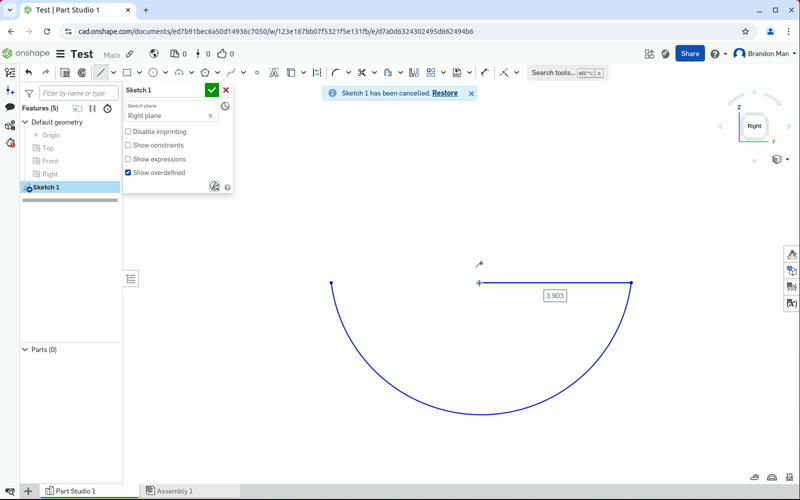
scroll(-6)
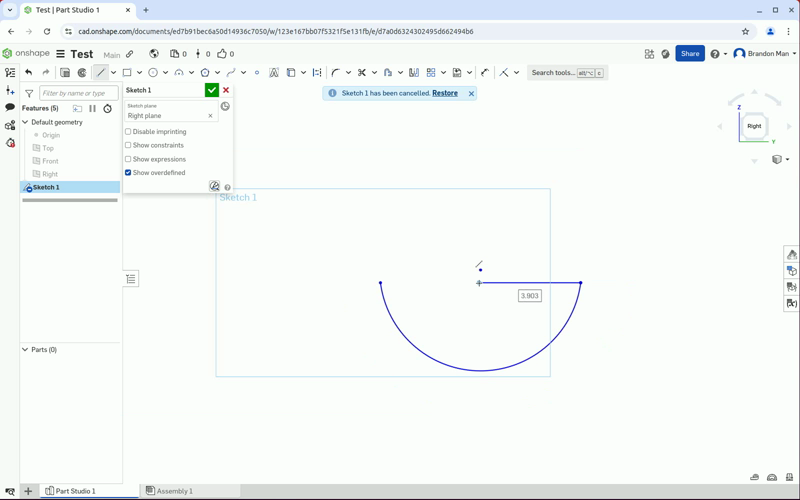
scroll(-6)
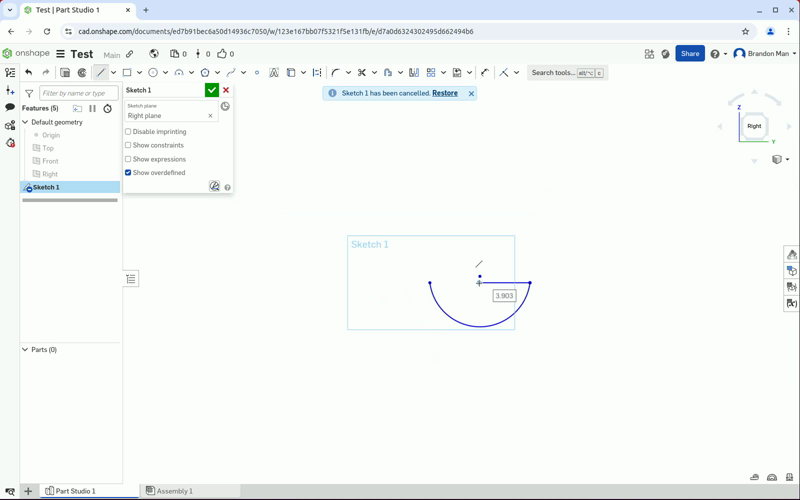
scroll(-6)
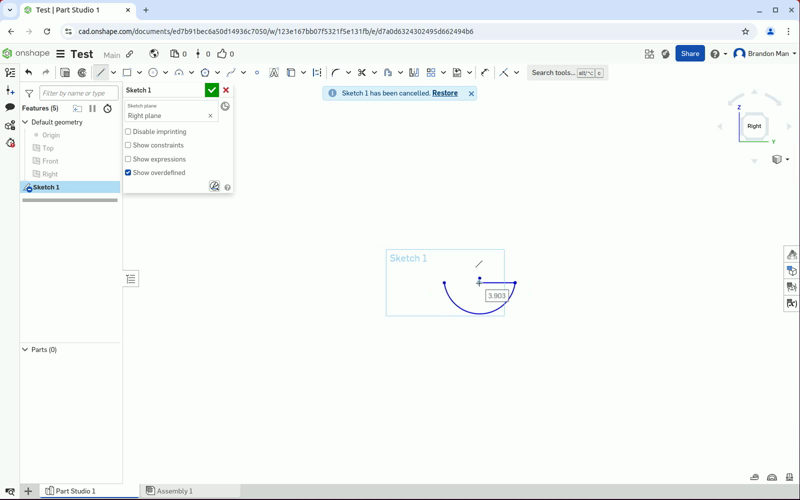
scroll(-6)
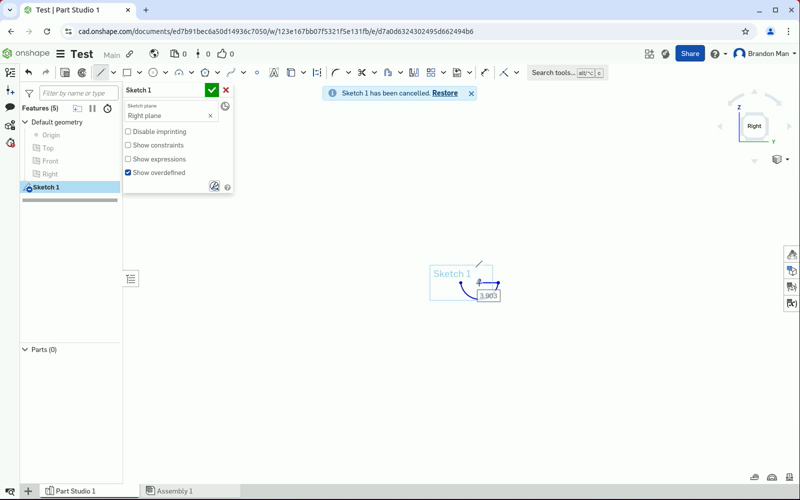
key_up(shift)
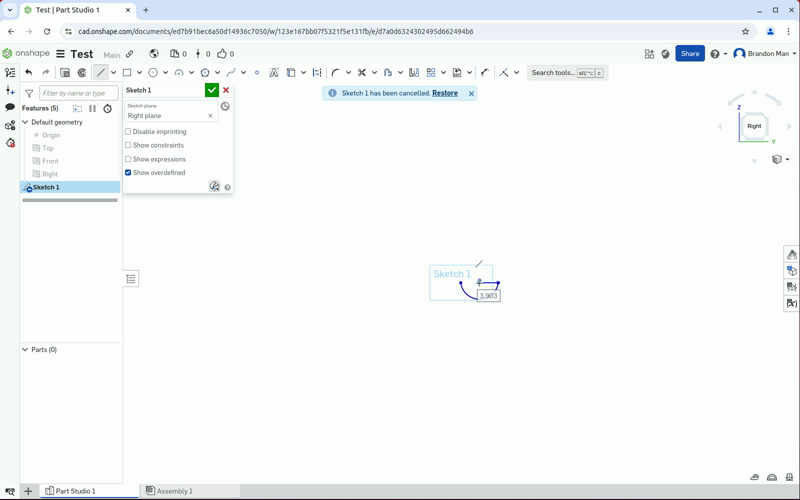
mouse_move(509, 282)
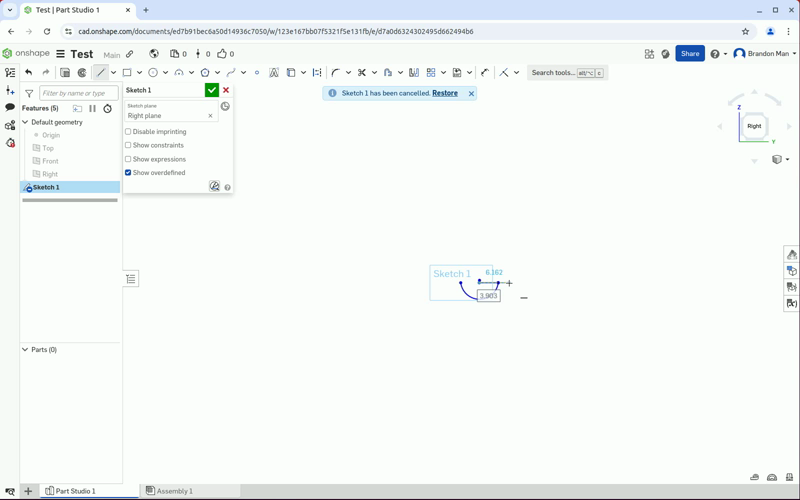
key_down(shift)
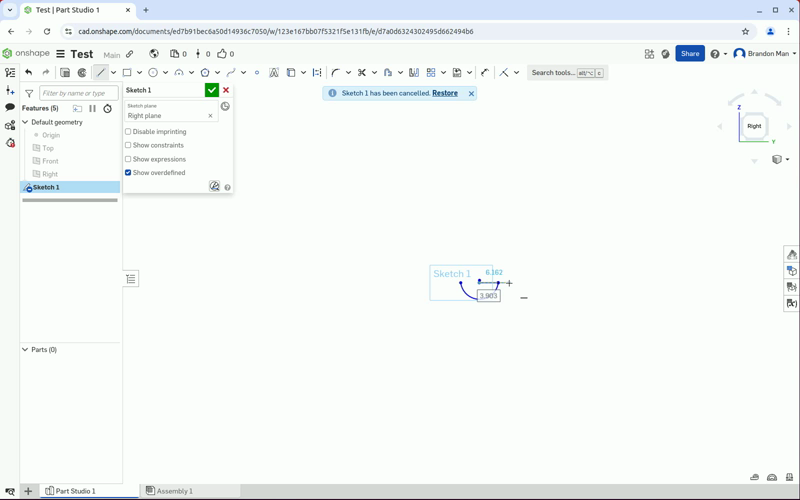
mouse_move(460, 282)
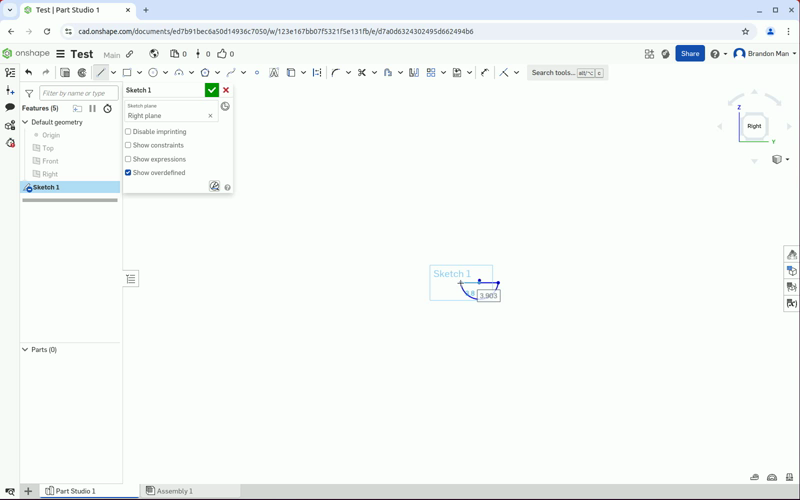
key_up(shift)
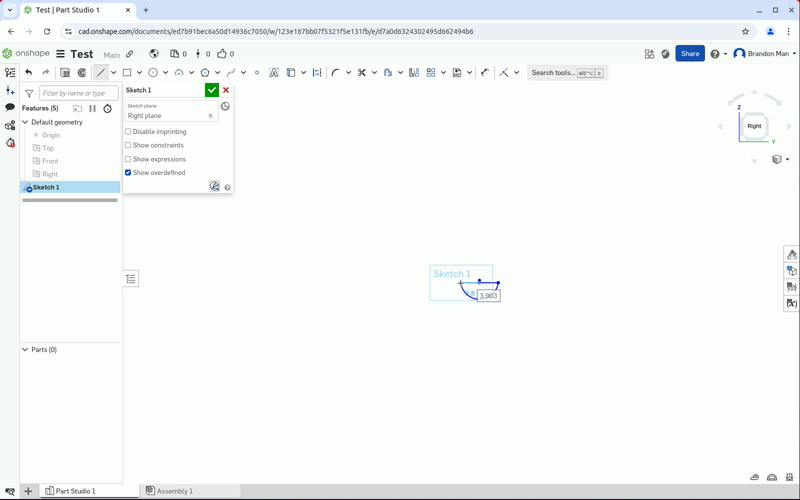
click(460, 282)
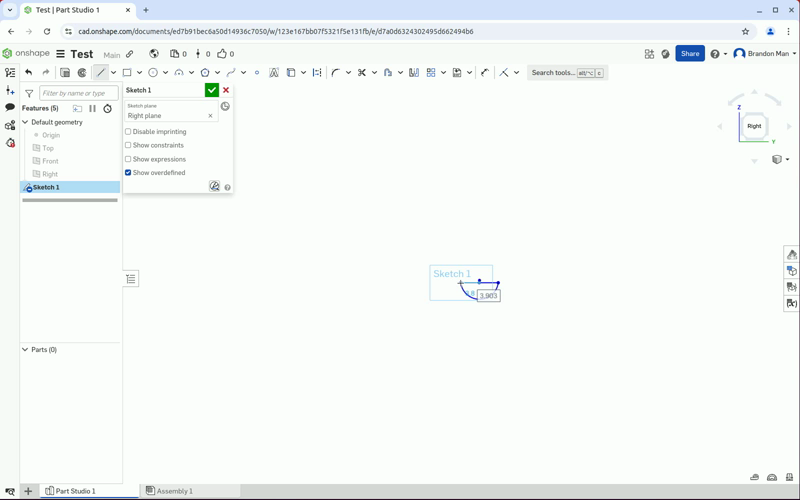
key(esc)
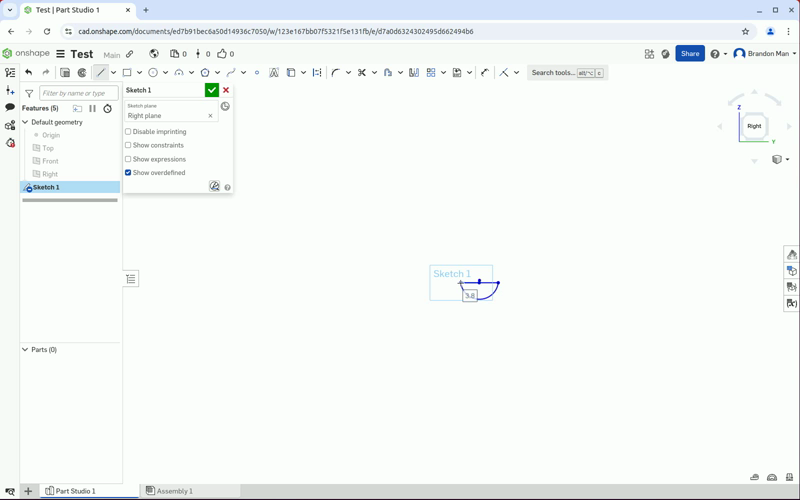
mouse_move(469, 292)
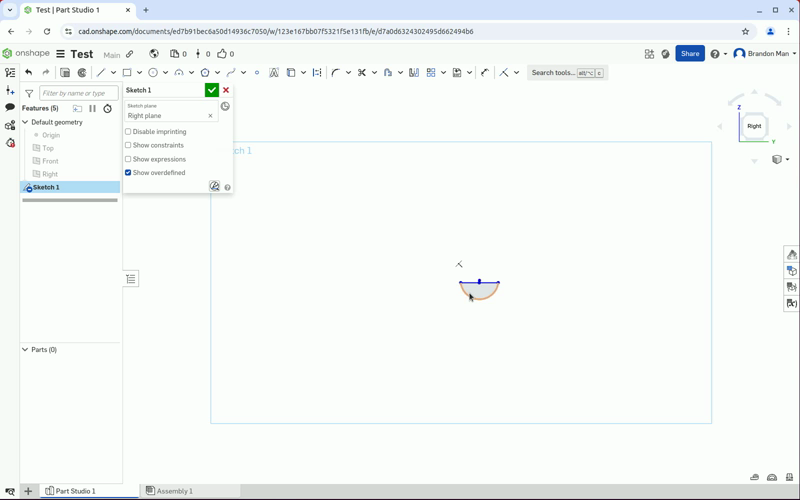
scroll(6)
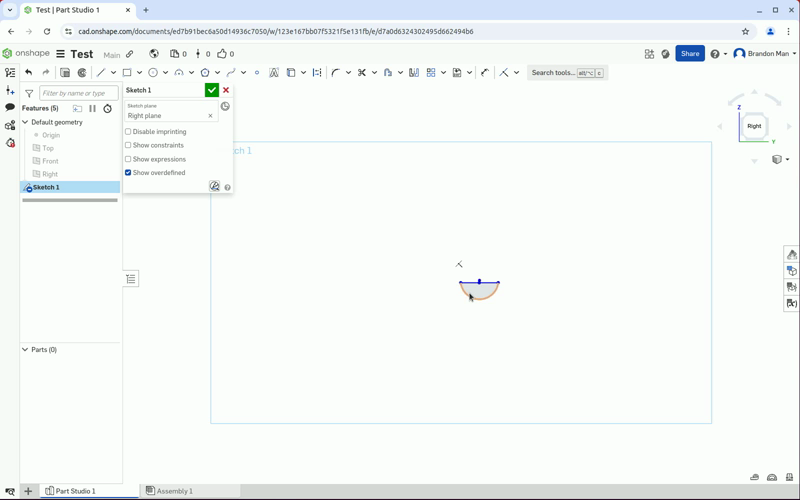
scroll(6)
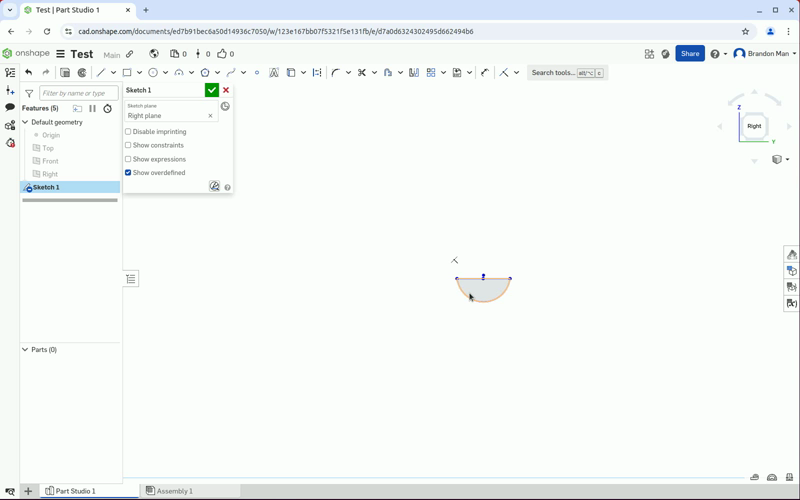
scroll(6)
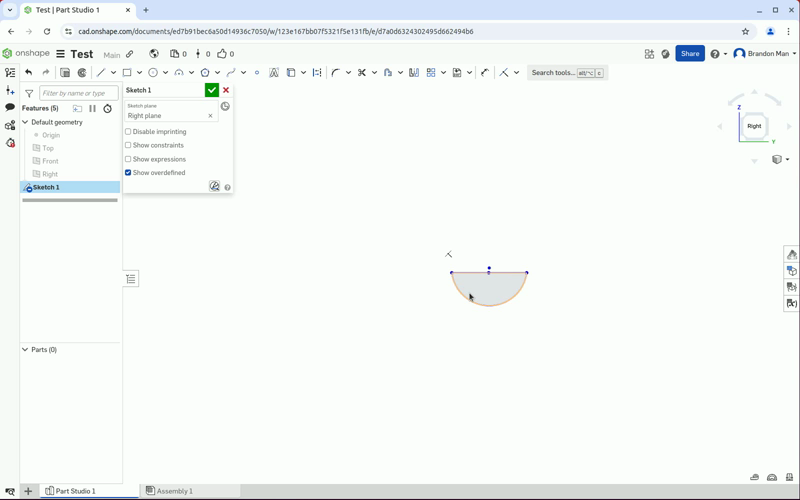
scroll(6)
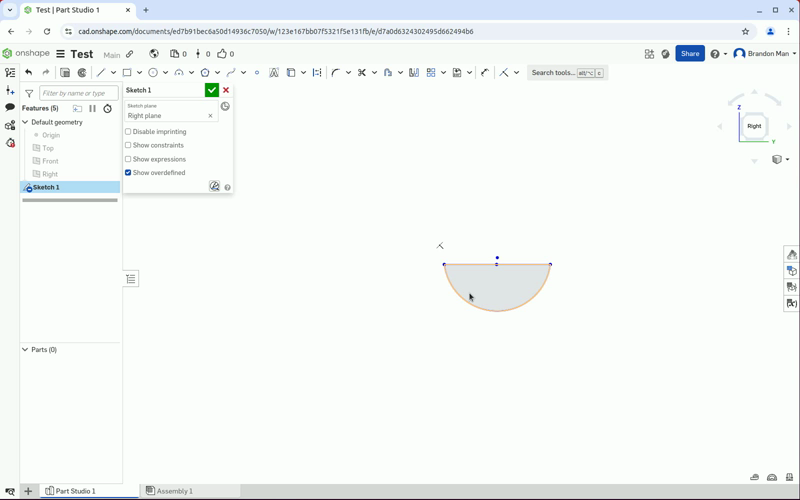
scroll(6)
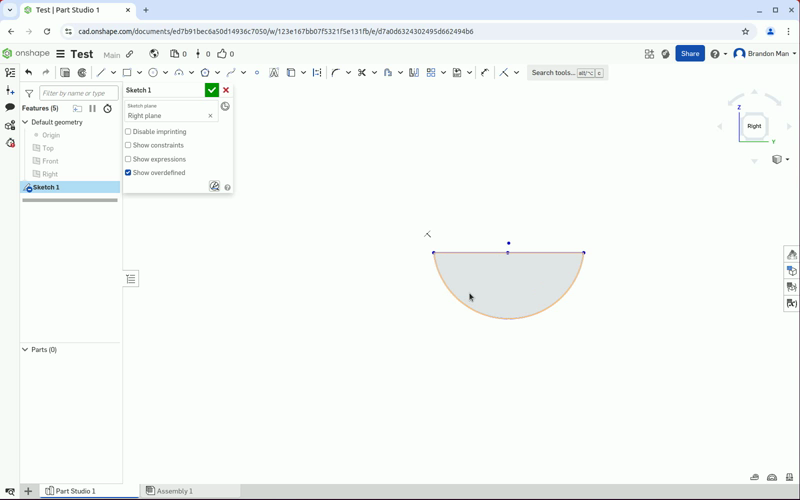
scroll(6)
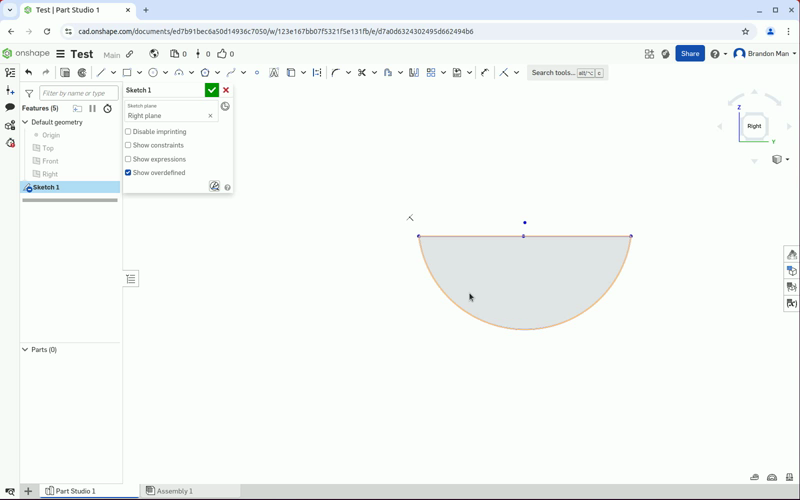
scroll(6)
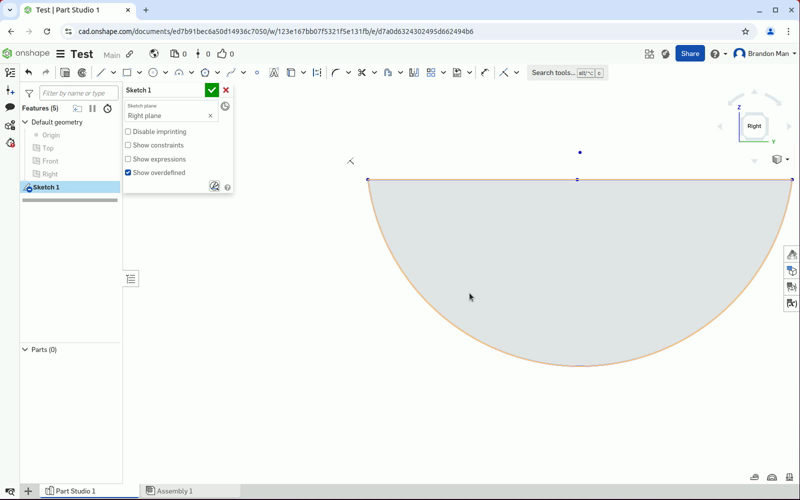
click(469, 292)
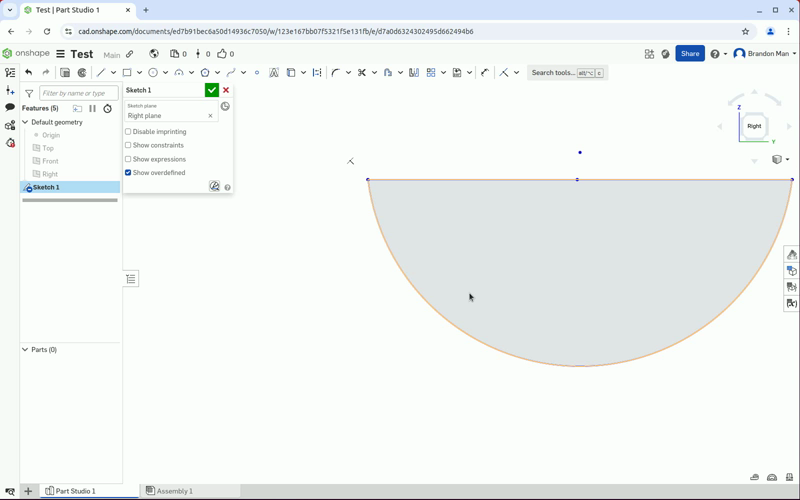
scroll(-6)
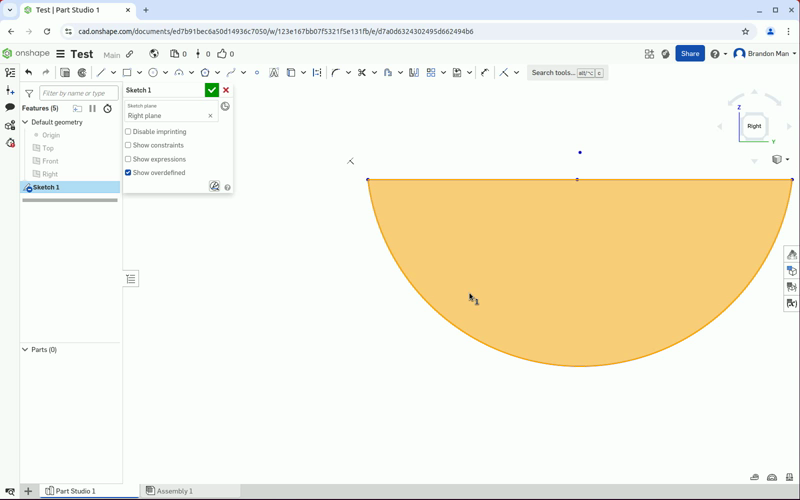
scroll(-6)
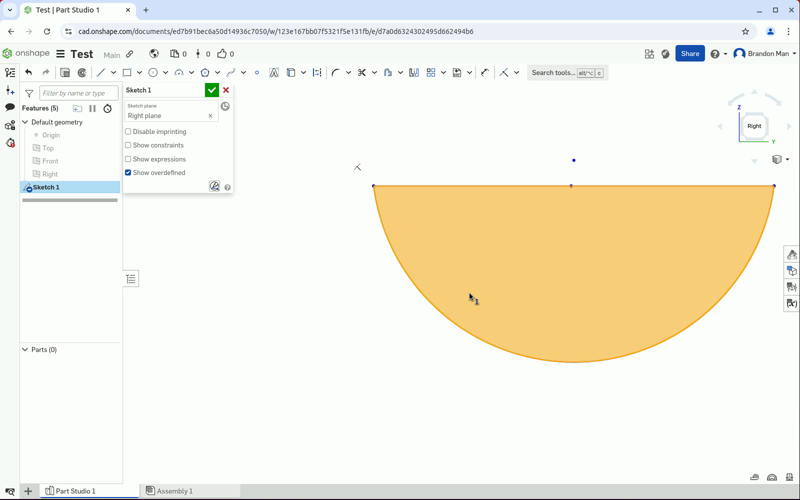
scroll(-6)
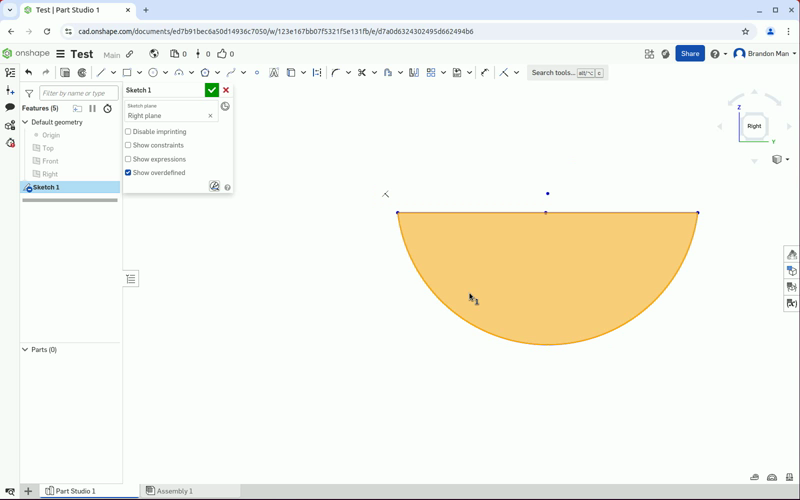
scroll(-6)
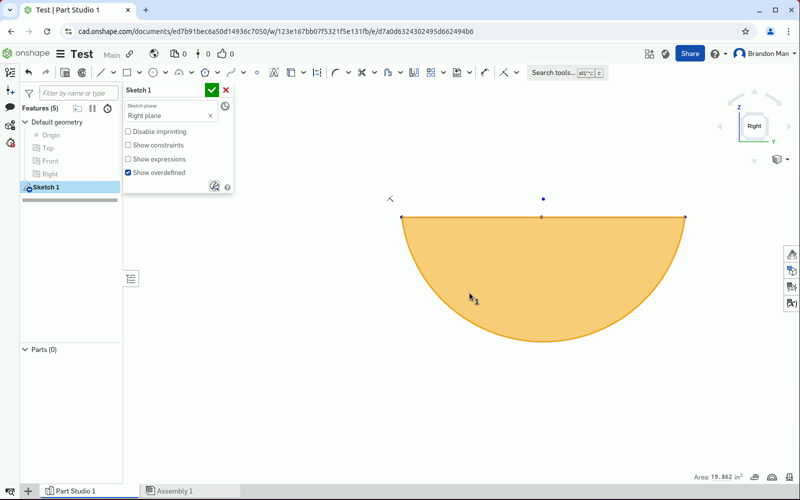
scroll(-6)
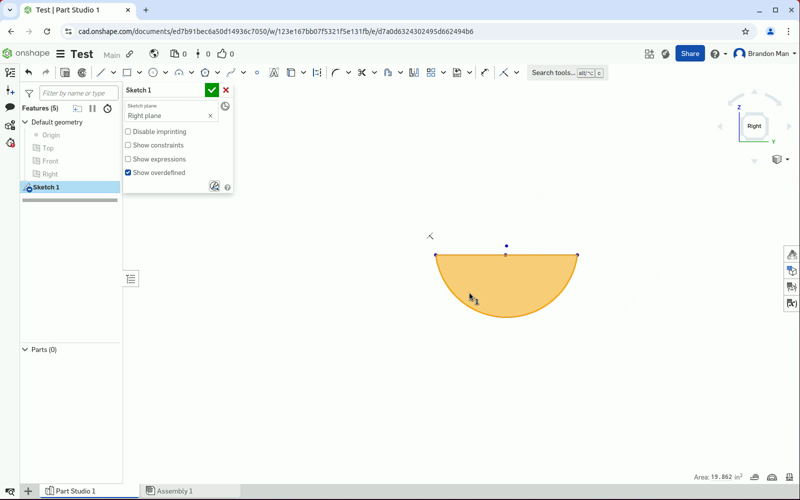
scroll(-6)
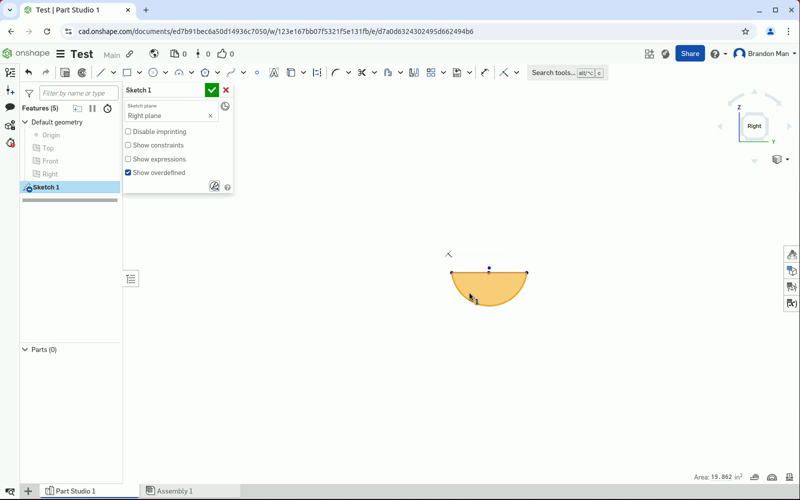
scroll(-6)
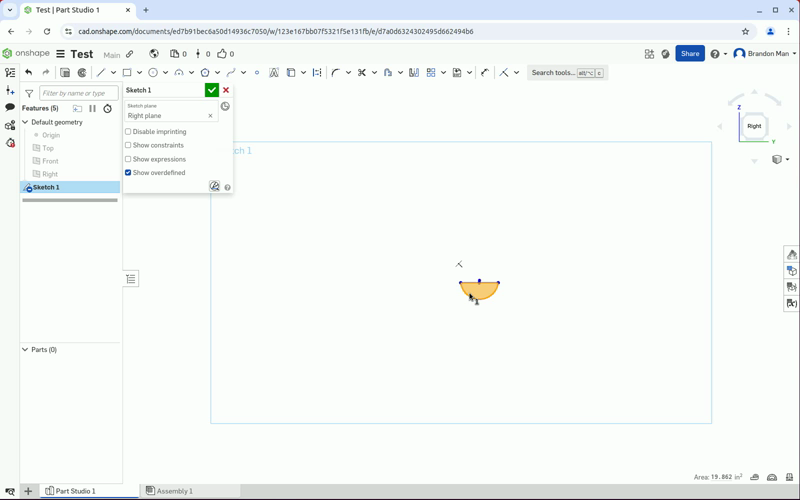
mouse_move(73, 352)
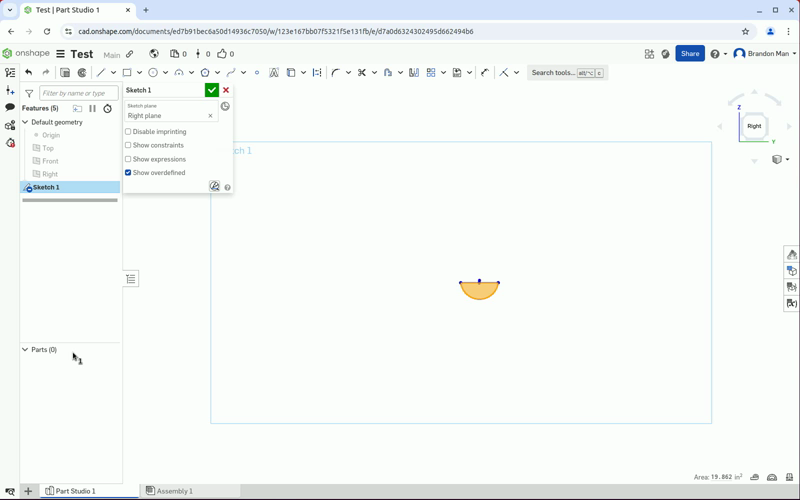
key(shift+y)
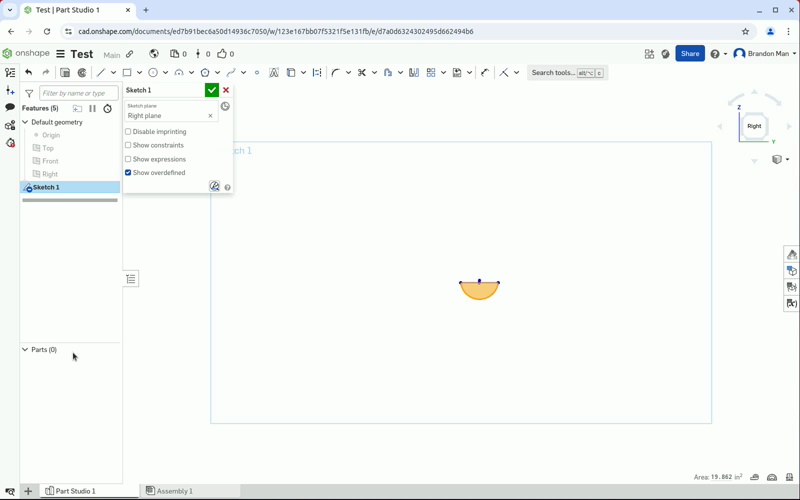
key(shift+e)
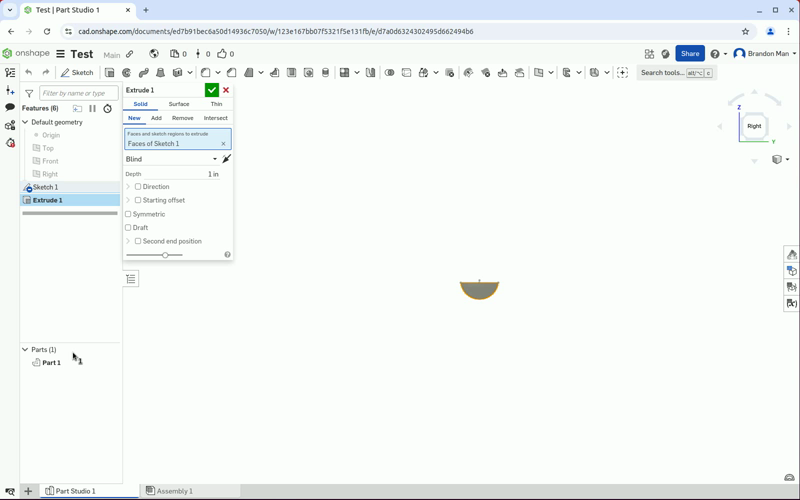
mouse_move(143, 106)
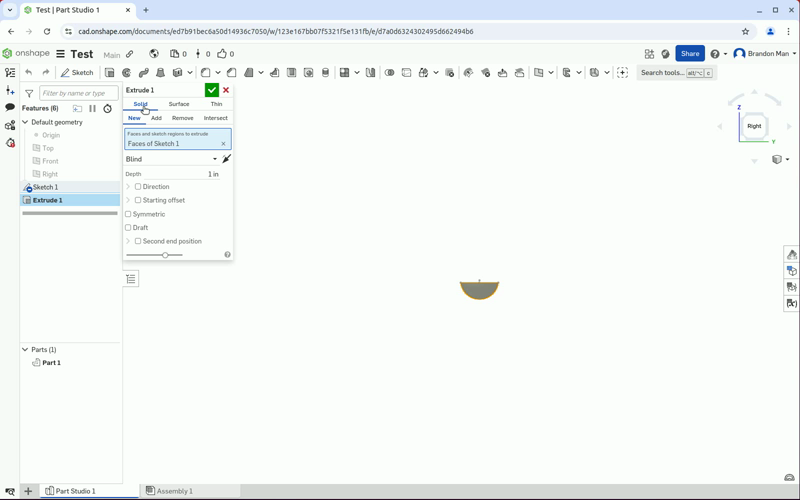
click(143, 106)
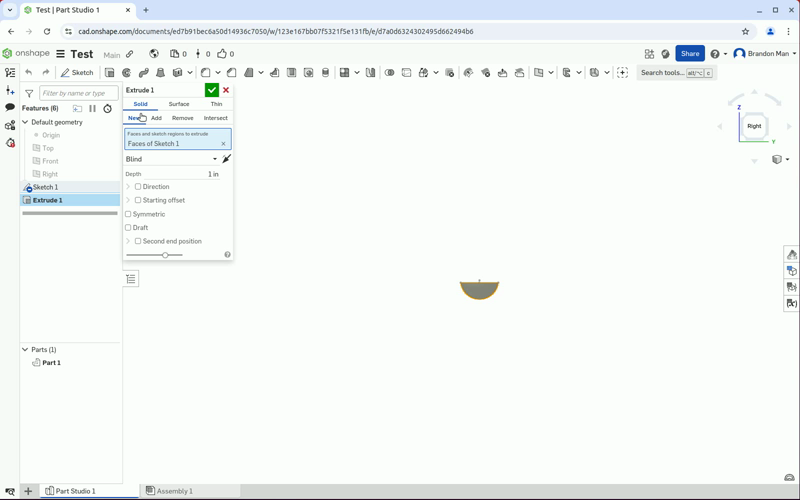
mouse_move(137, 120)
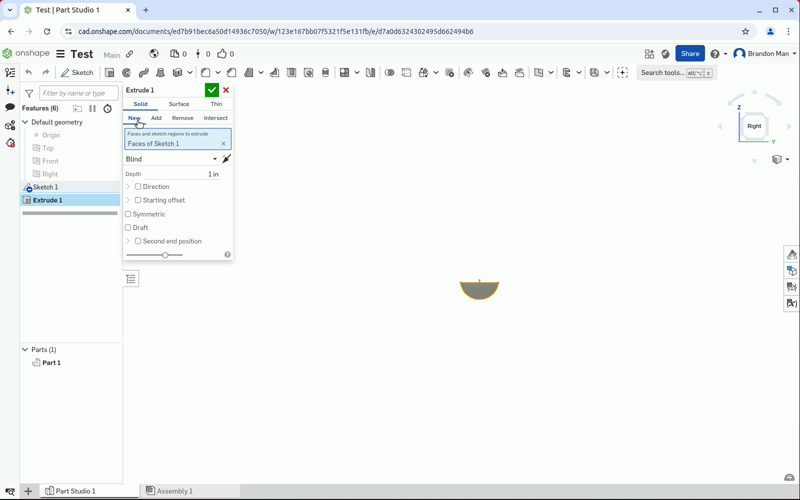
click(137, 120)
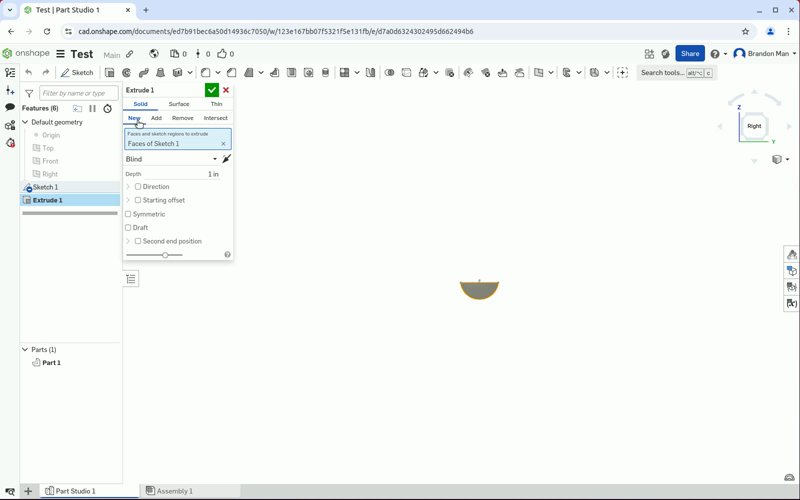
key(tab, 4)
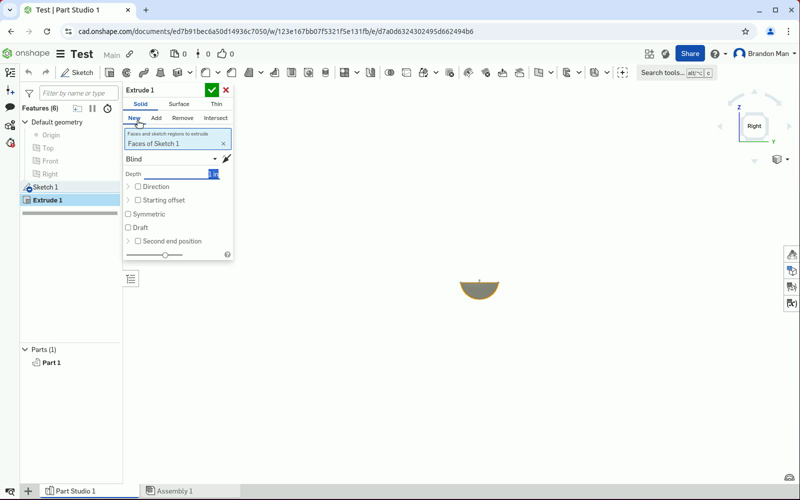
text(-23.108)
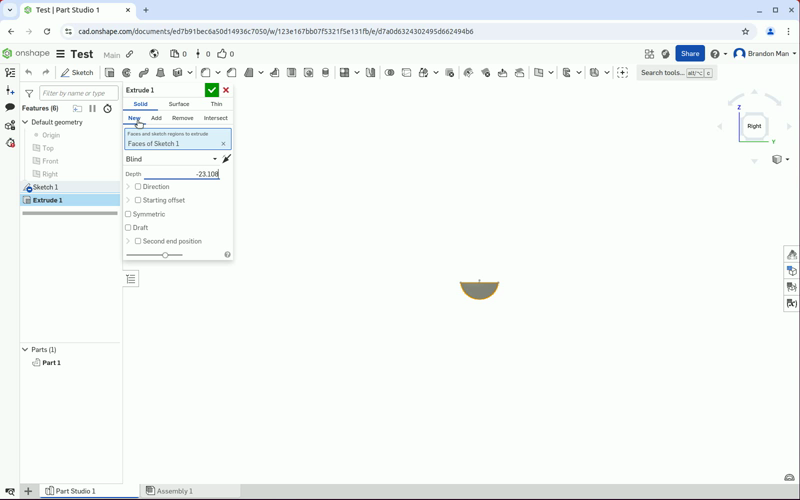
key(enter)
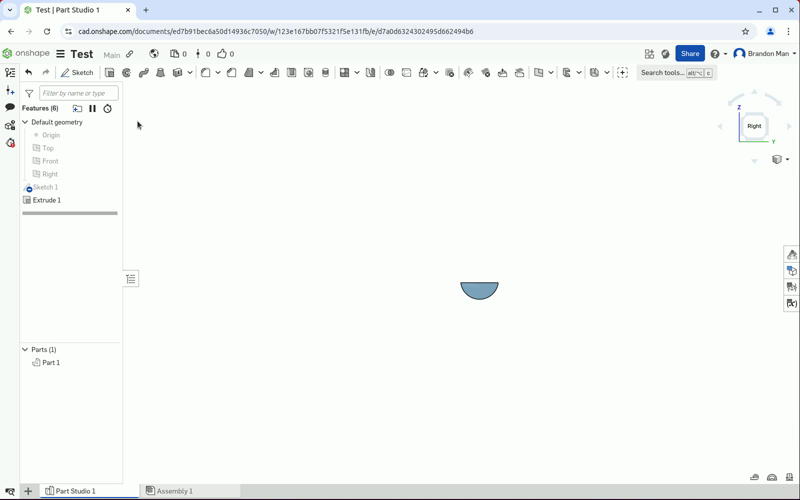
key(shift+h)
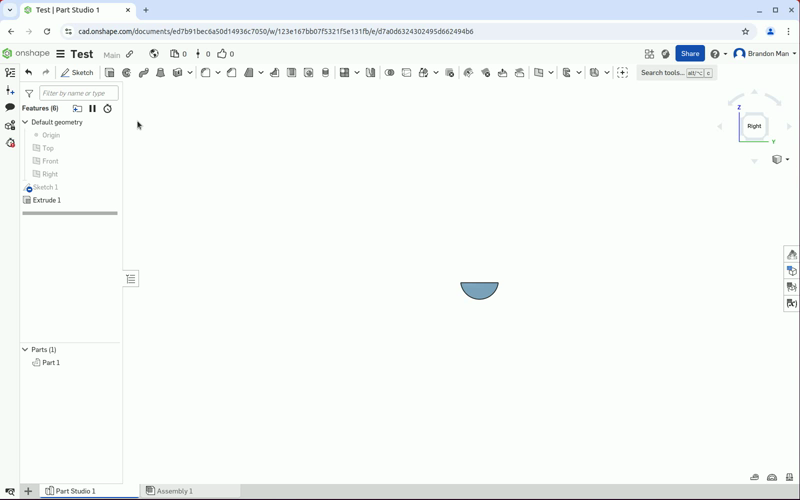
key(shift+h)
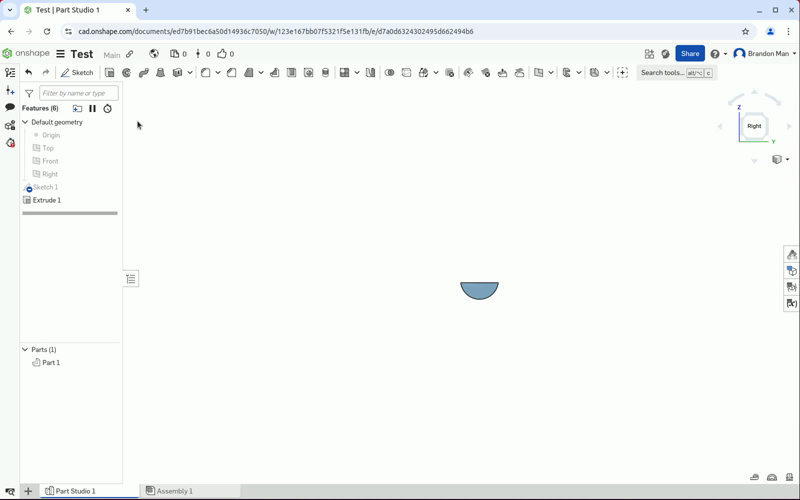
mouse_move(73, 189)
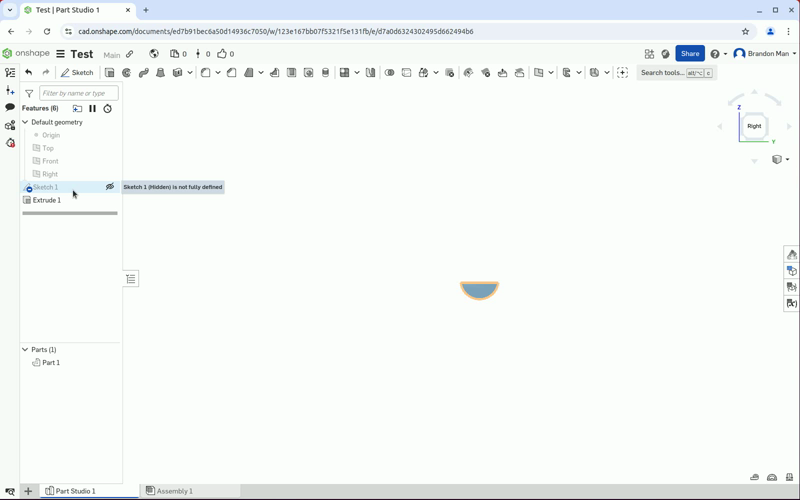
click(73, 189)
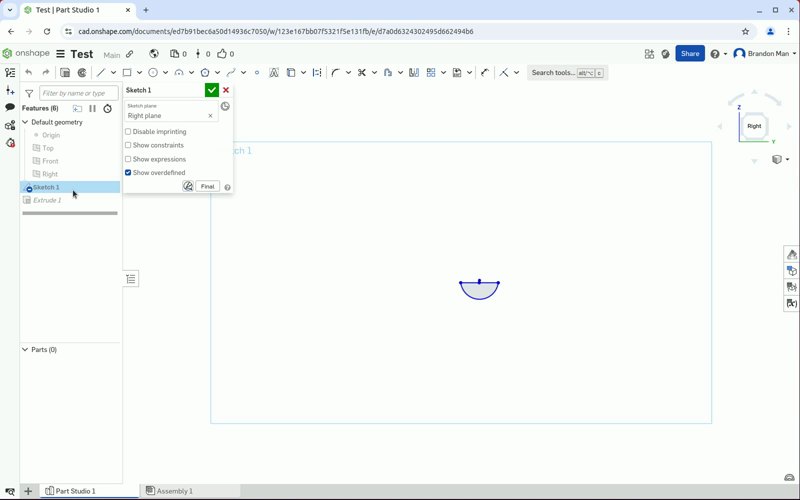
mouse_move(229, 92)
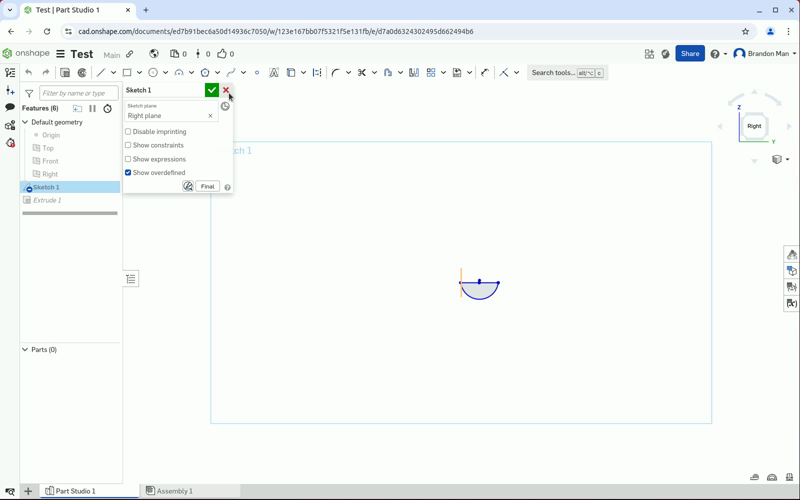
click(229, 92)
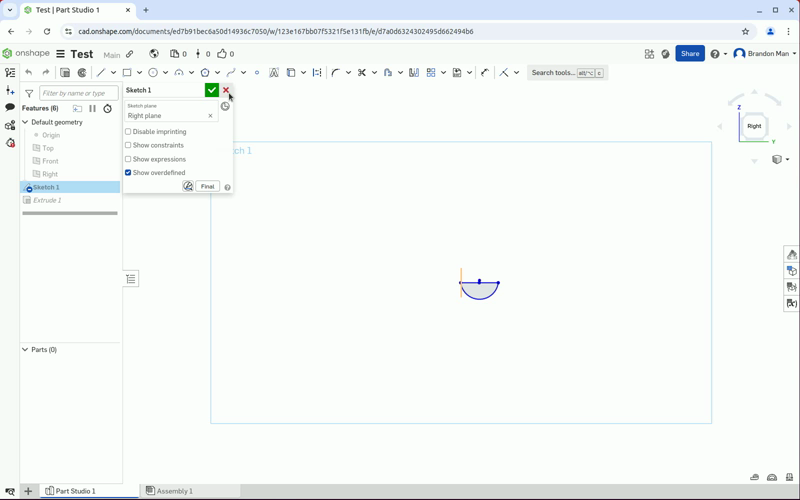
key(shift+s)
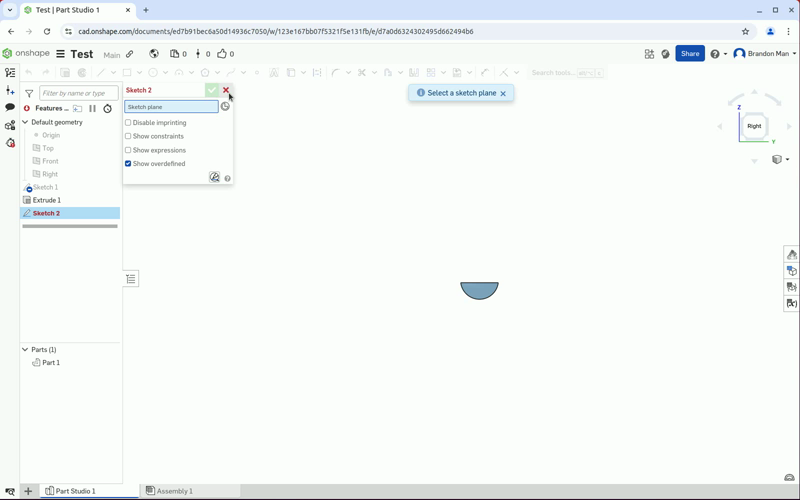
mouse_move(73, 176)
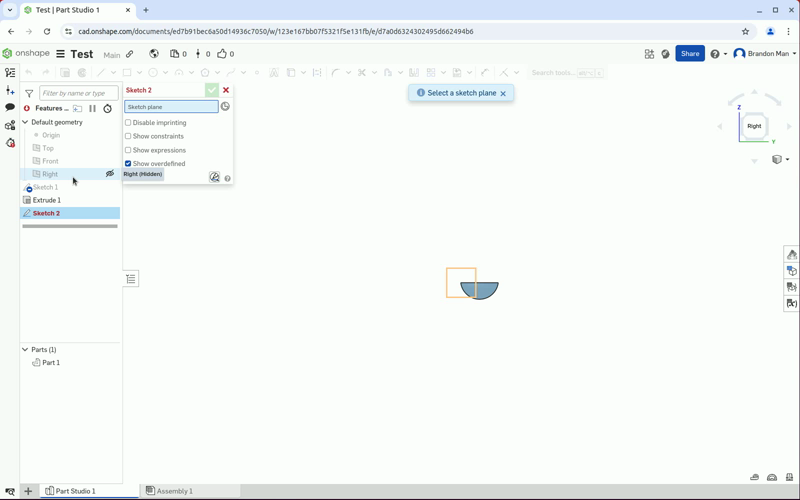
click(73, 176)
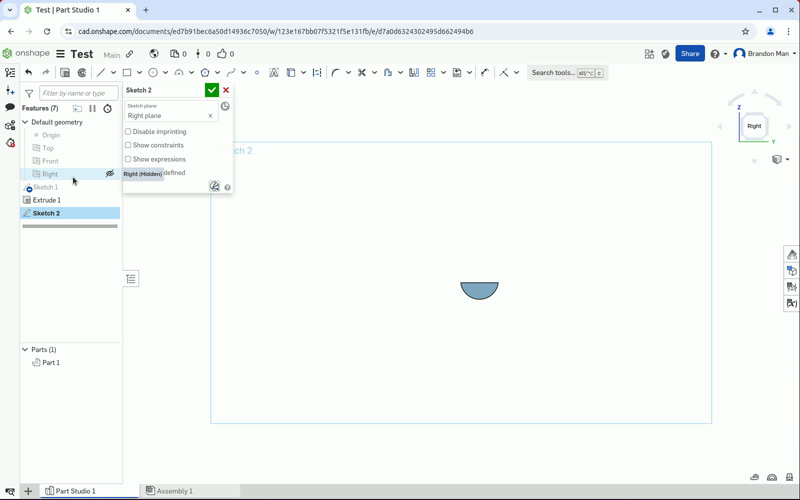
mouse_move(73, 352)
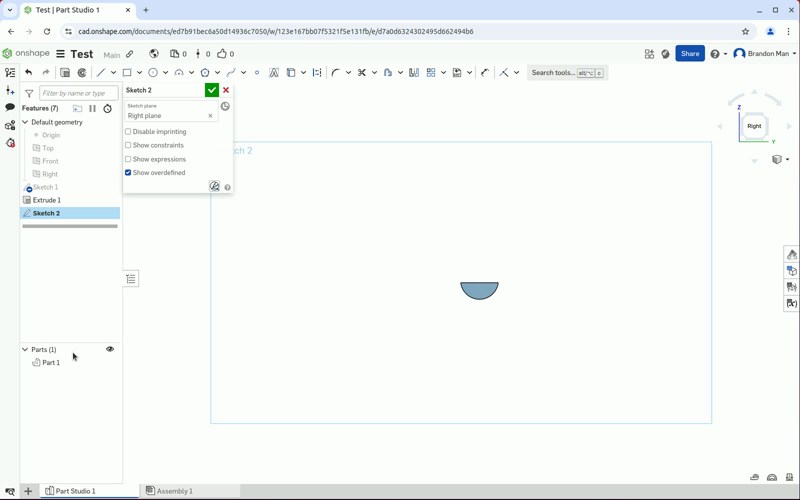
key(y)
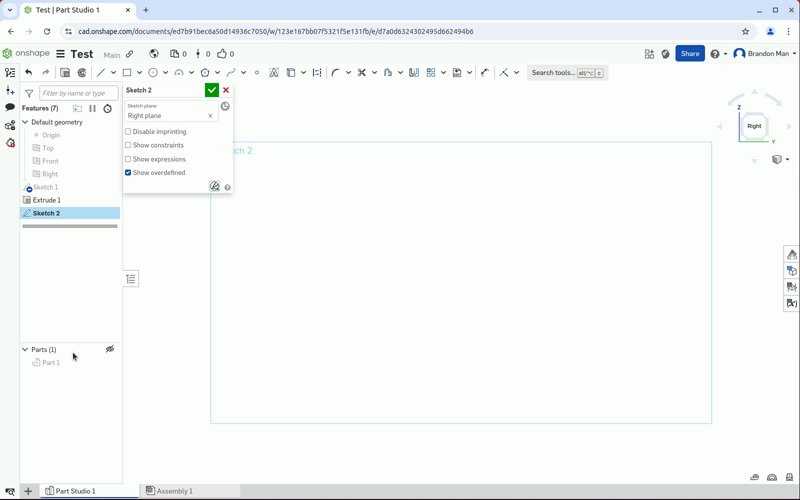
key(a)
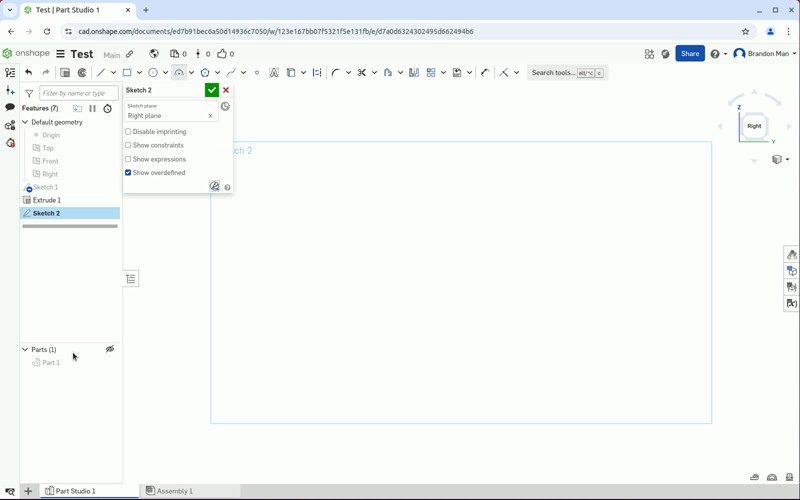
key_down(shift)
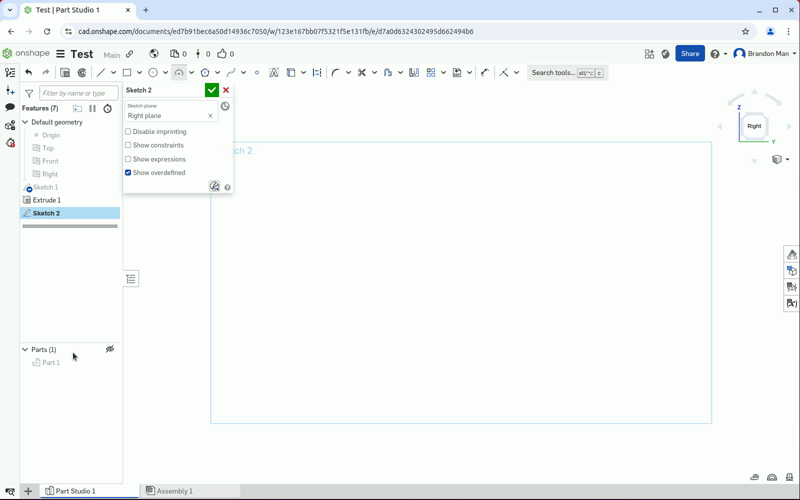
mouse_move(460, 282)
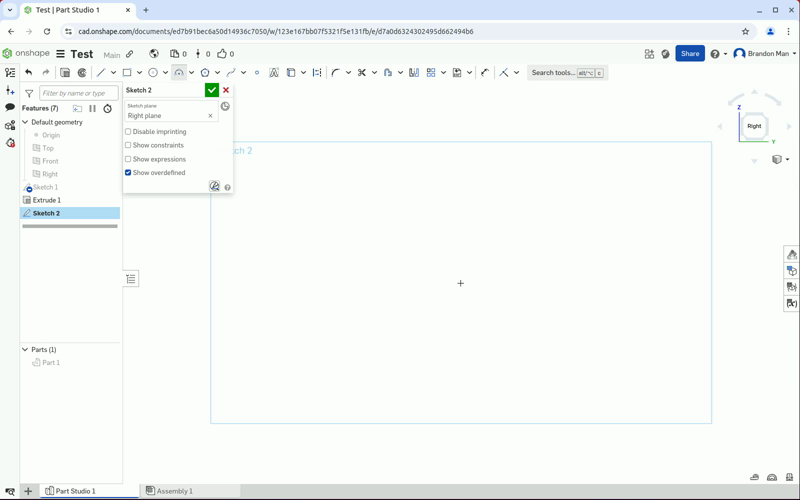
click(460, 282)
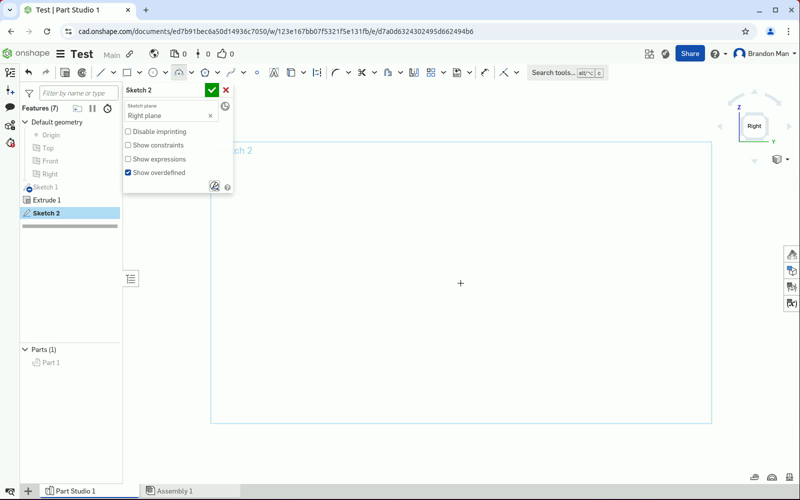
key_up(shift)
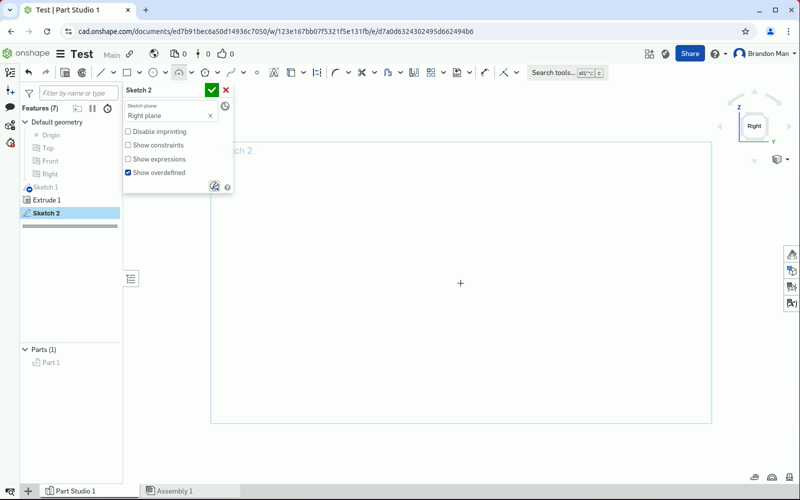
key_down(shift)
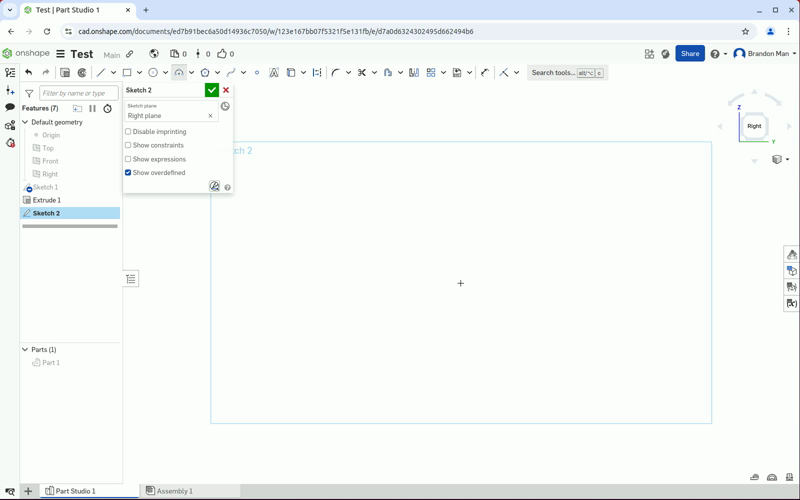
mouse_move(498, 282)
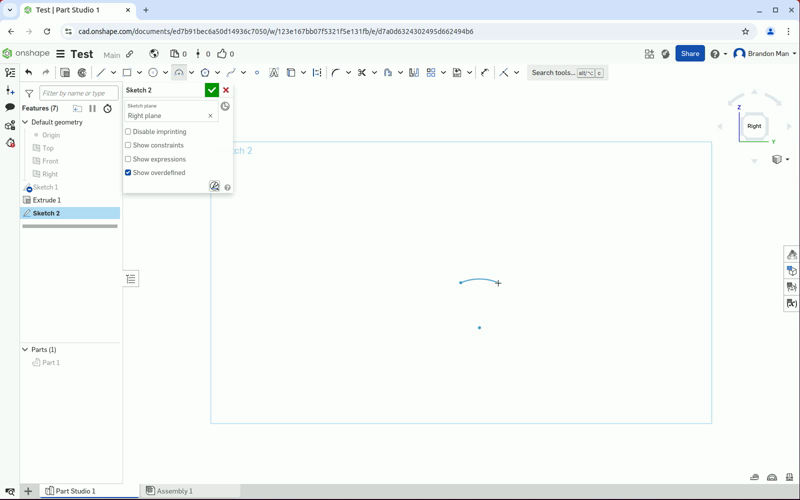
click(498, 282)
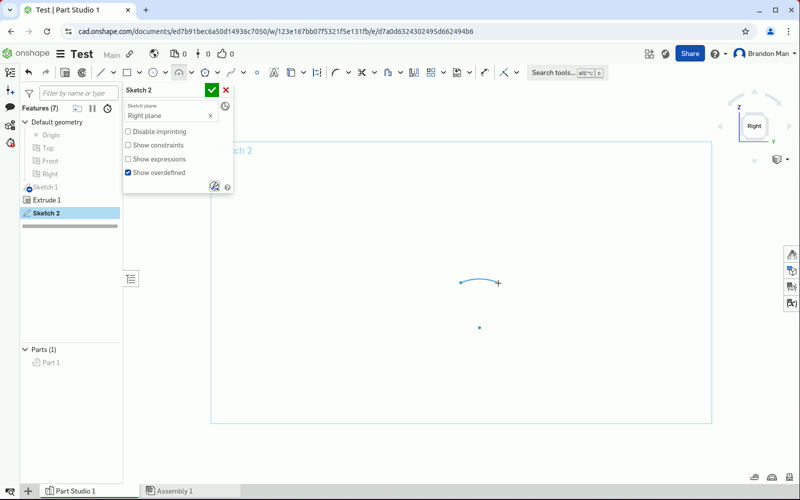
mouse_move(479, 299)
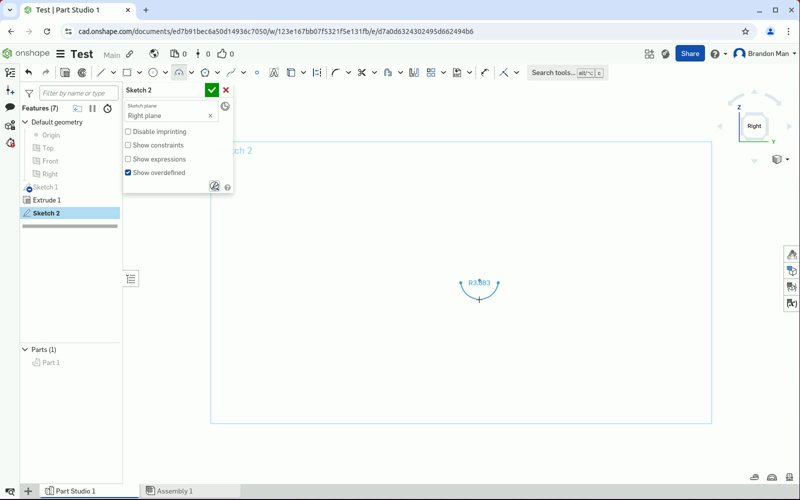
click(479, 299)
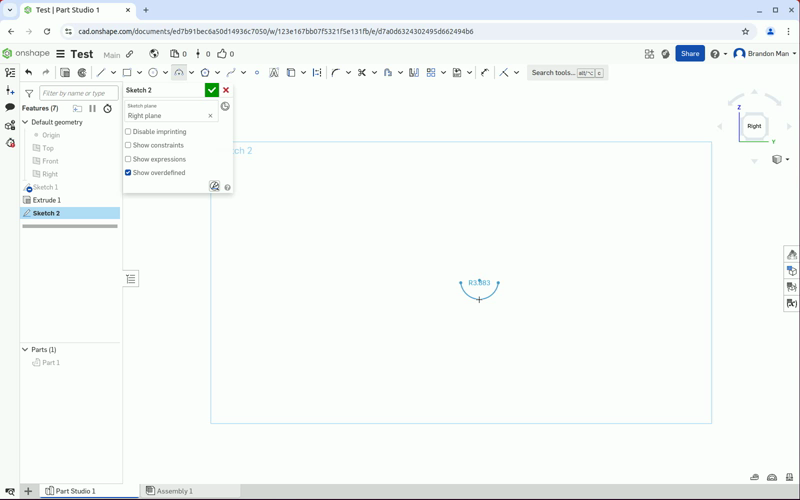
key_up(shift)
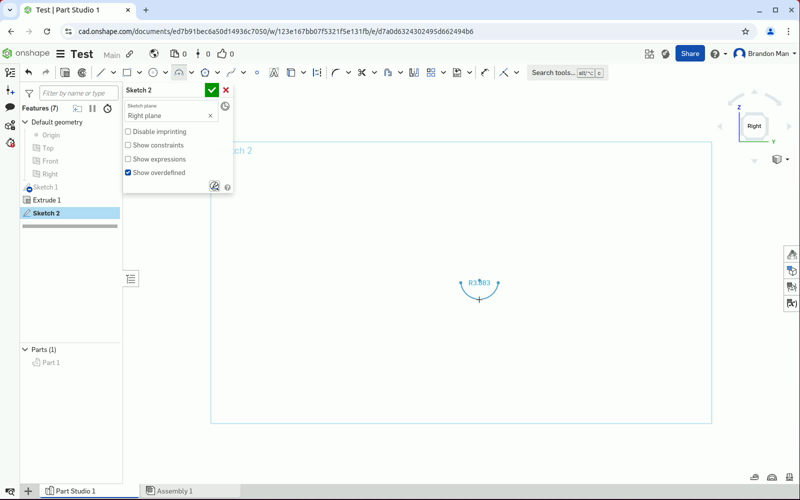
key(esc)
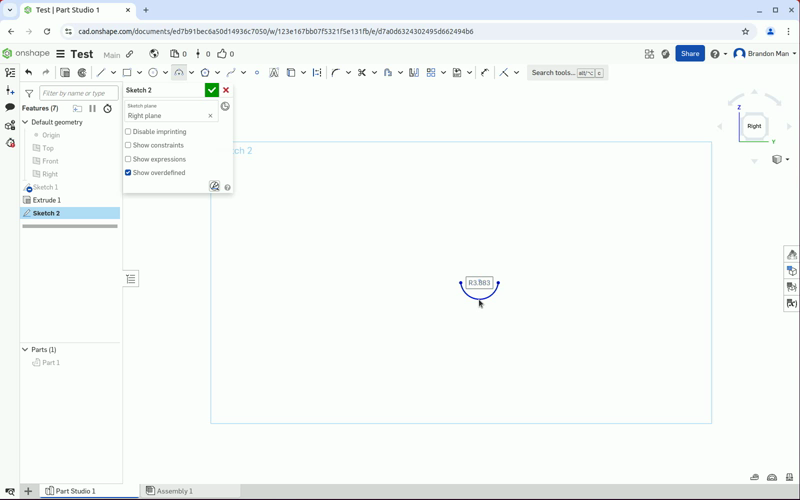
key(l)
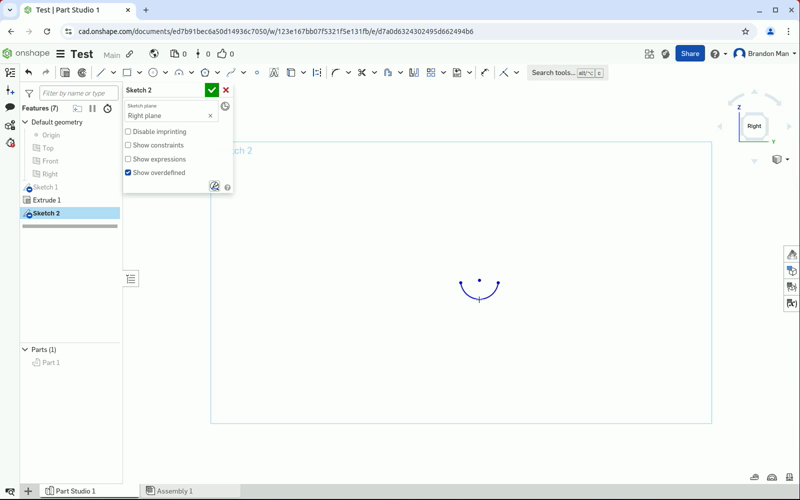
mouse_move(498, 282)
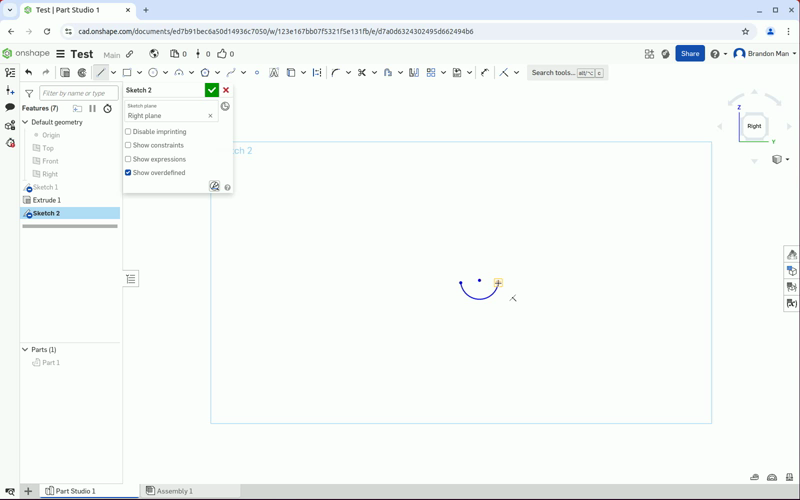
click(498, 282)
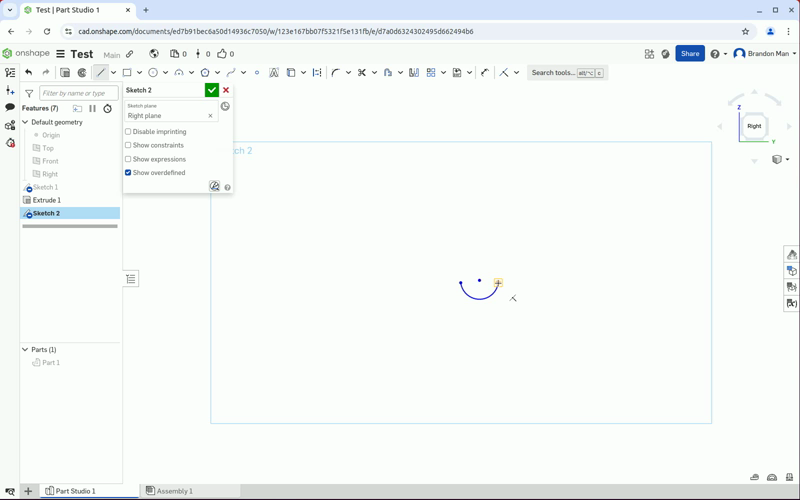
key_down(shift)
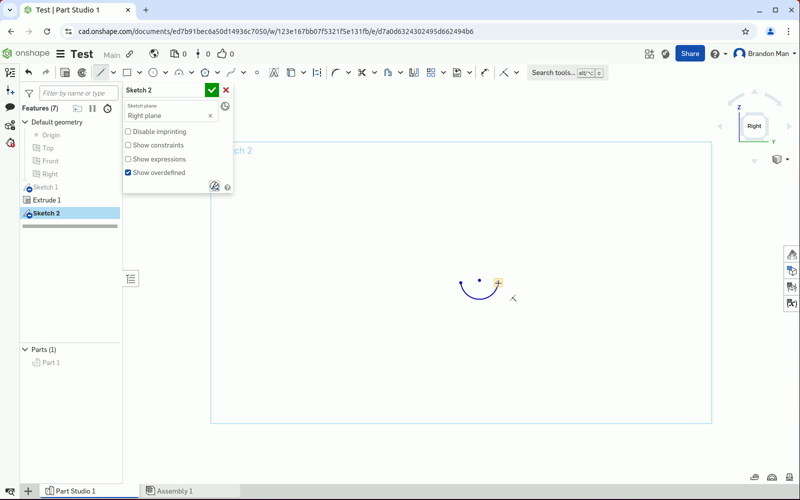
mouse_move(528, 282)
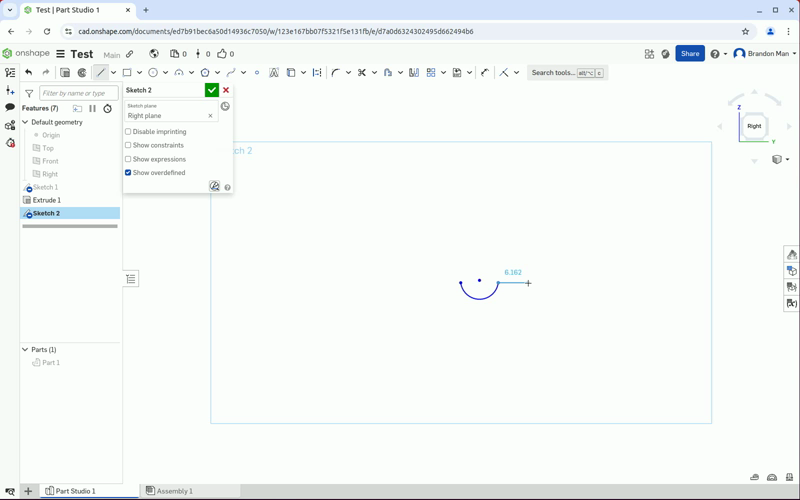
mouse_move(479, 282)
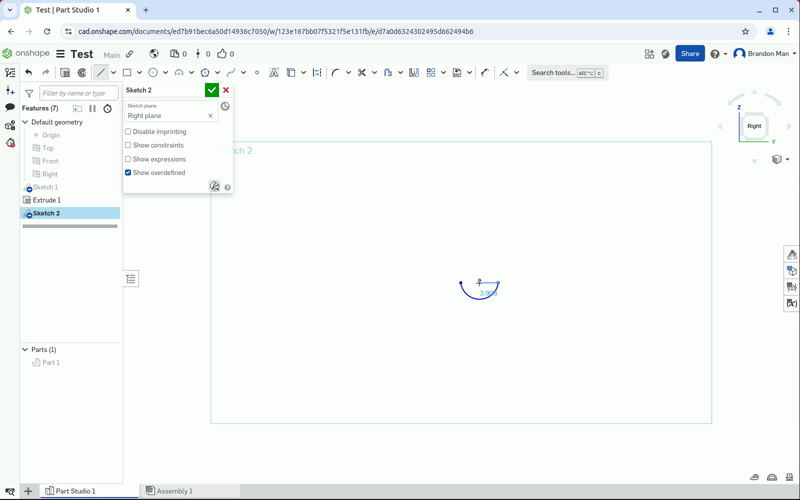
scroll(6)
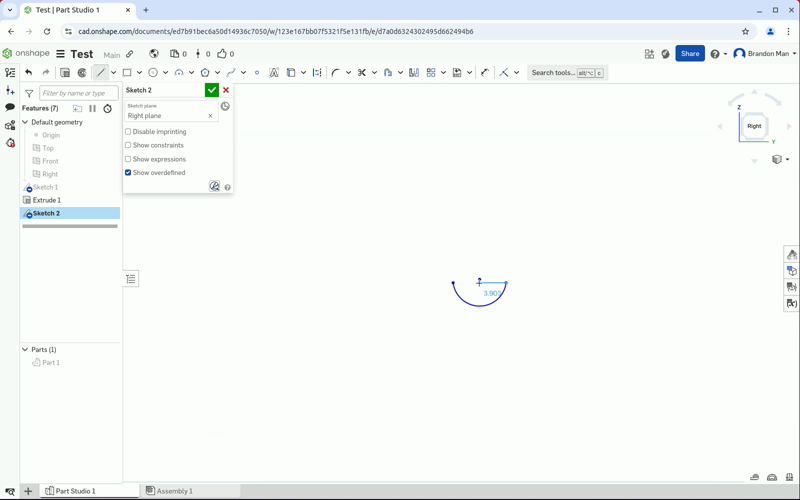
scroll(6)
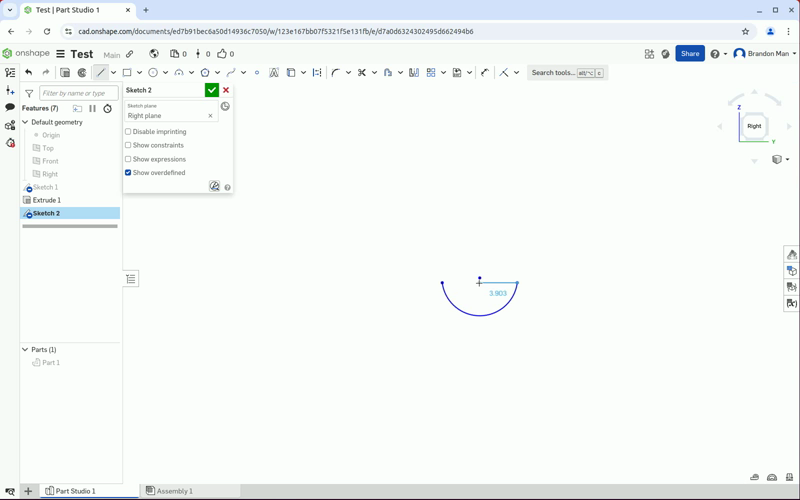
scroll(6)
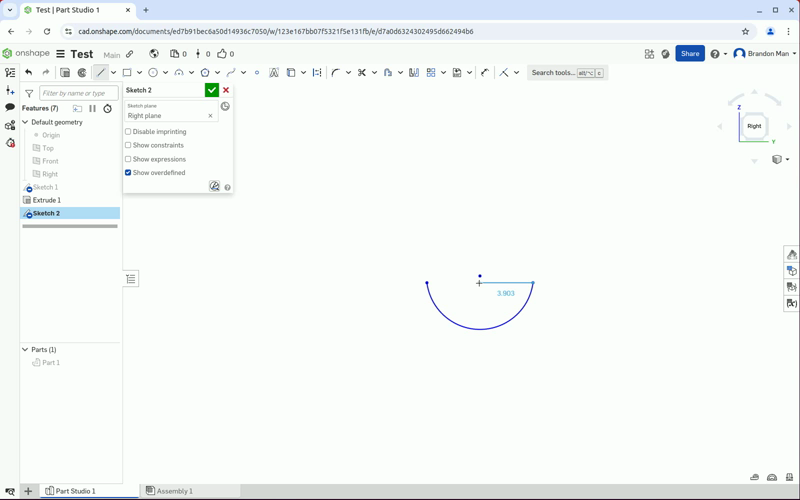
scroll(6)
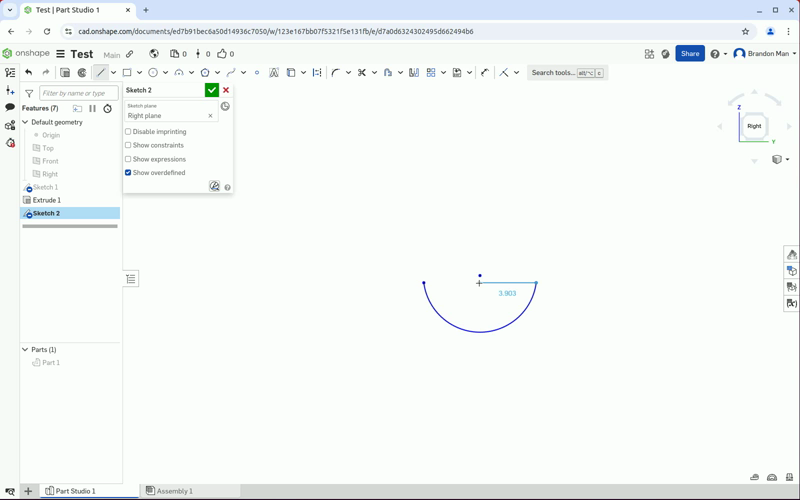
scroll(6)
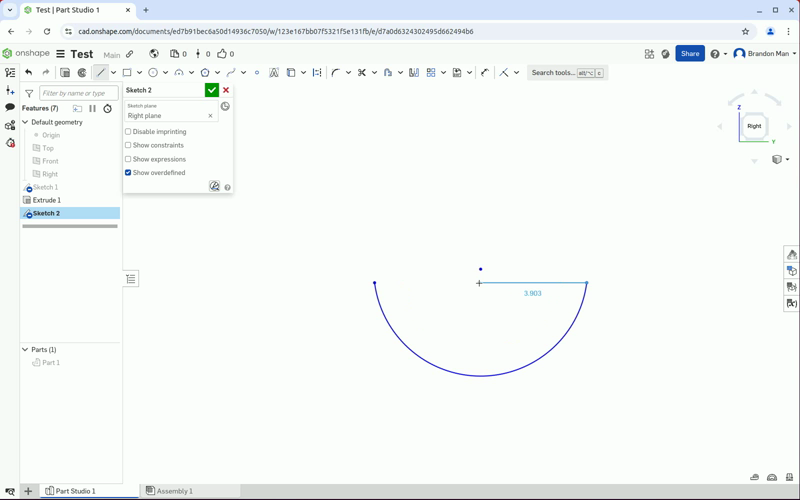
scroll(6)
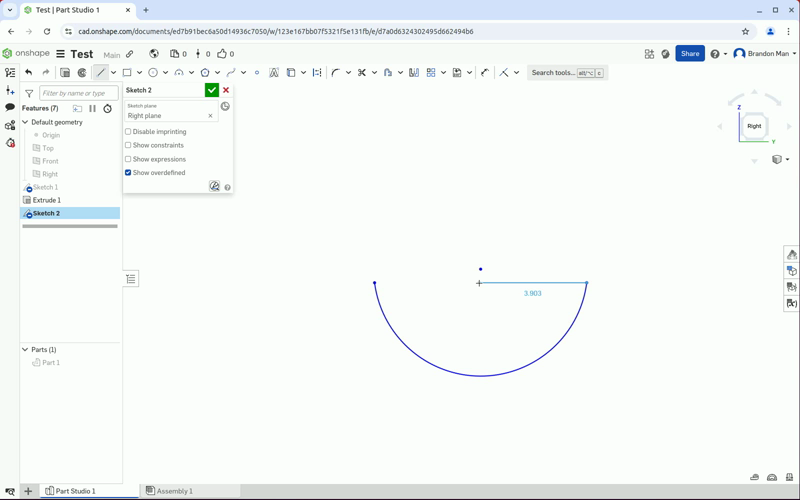
scroll(6)
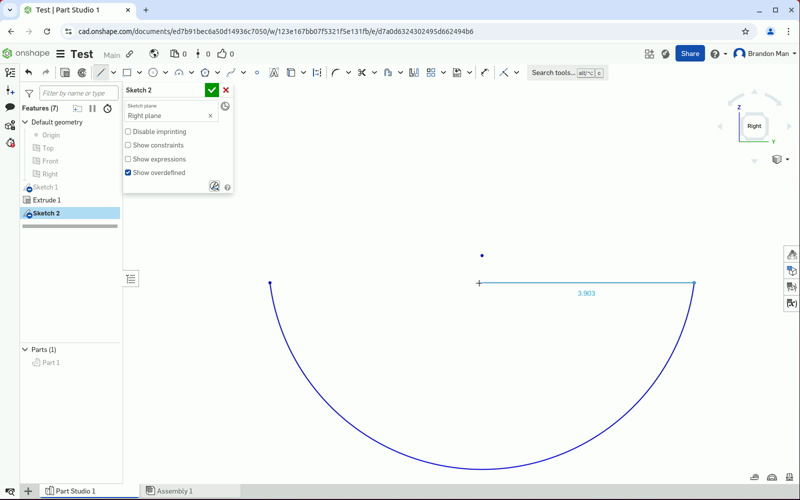
click(479, 282)
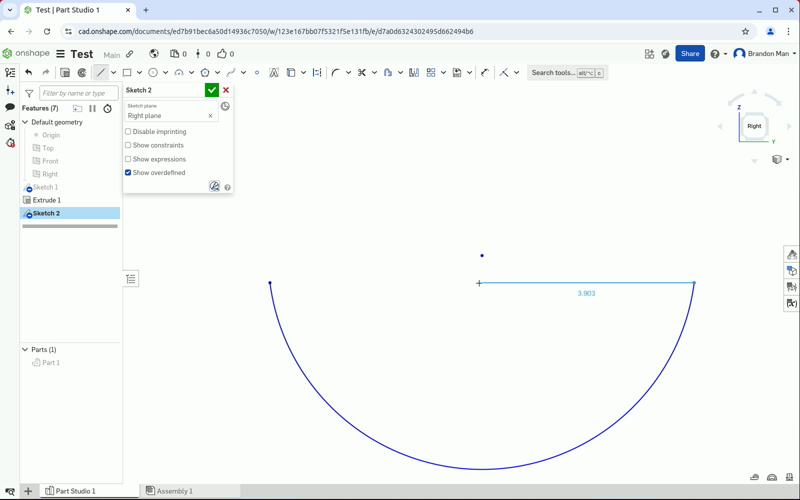
scroll(-6)
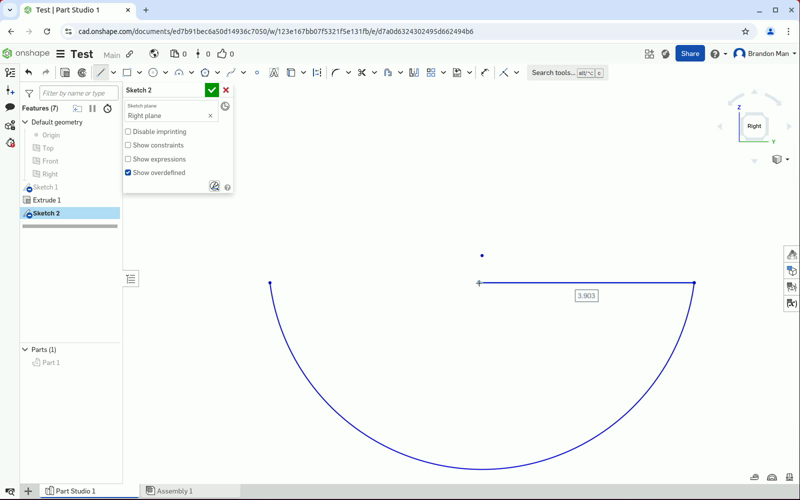
scroll(-6)
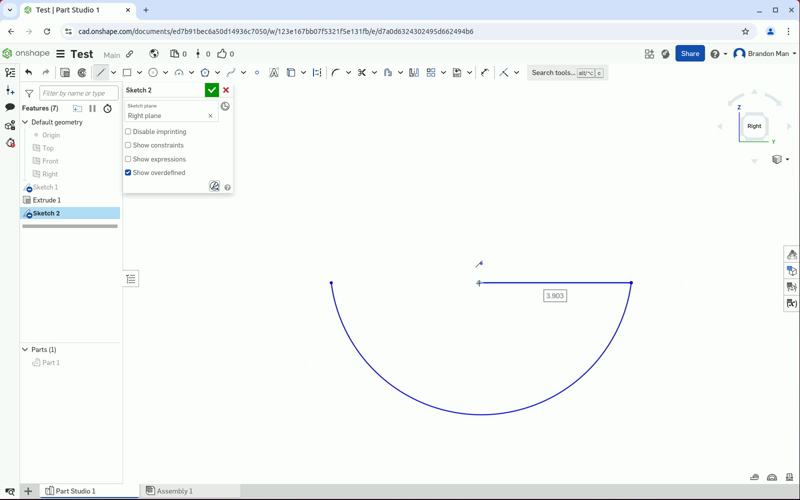
scroll(-6)
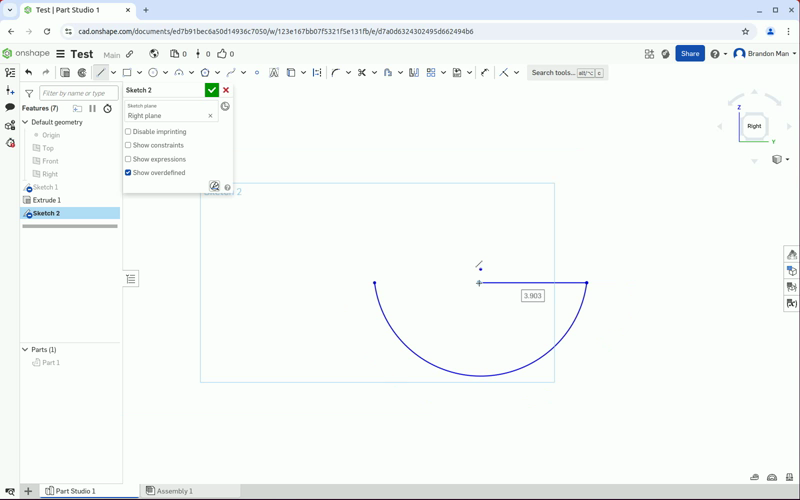
scroll(-6)
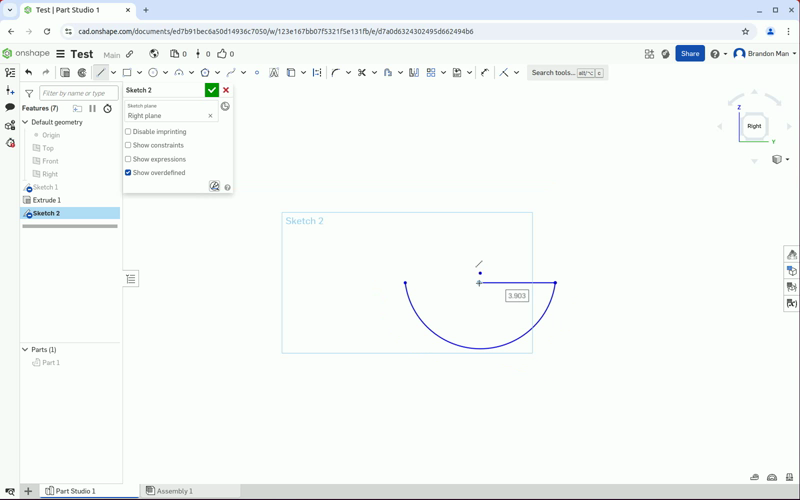
scroll(-6)
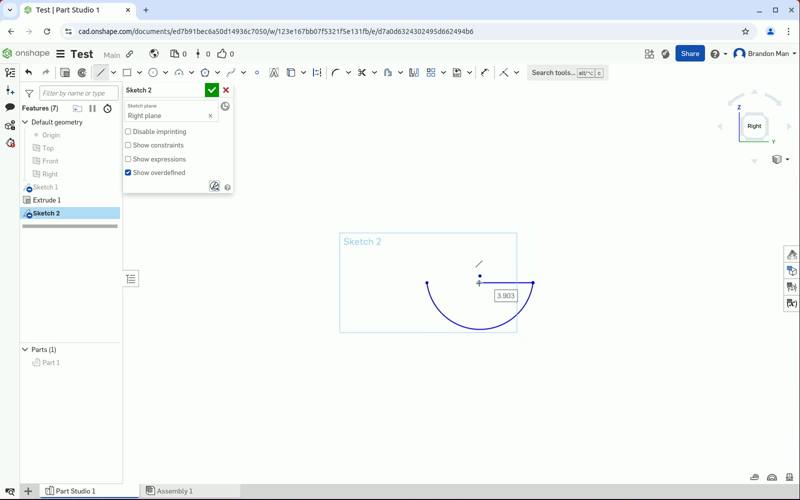
scroll(-6)
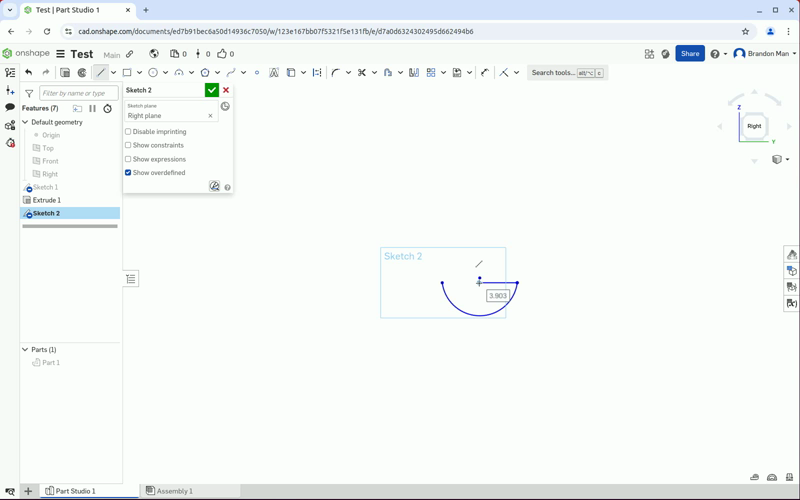
scroll(-6)
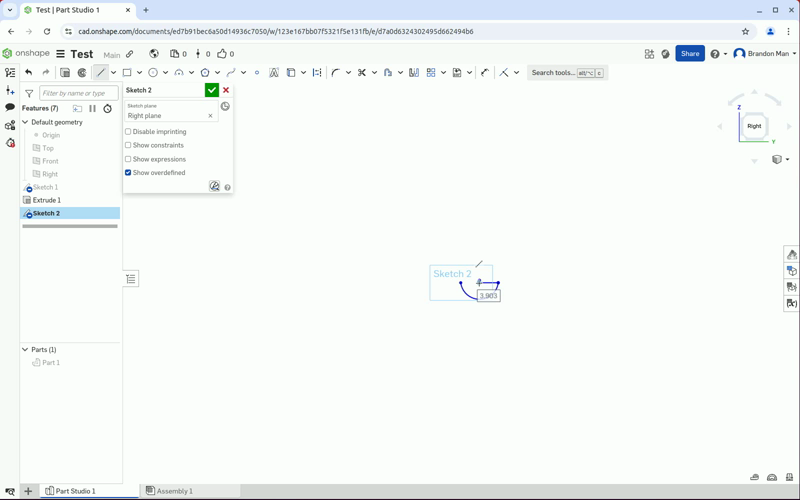
key_up(shift)
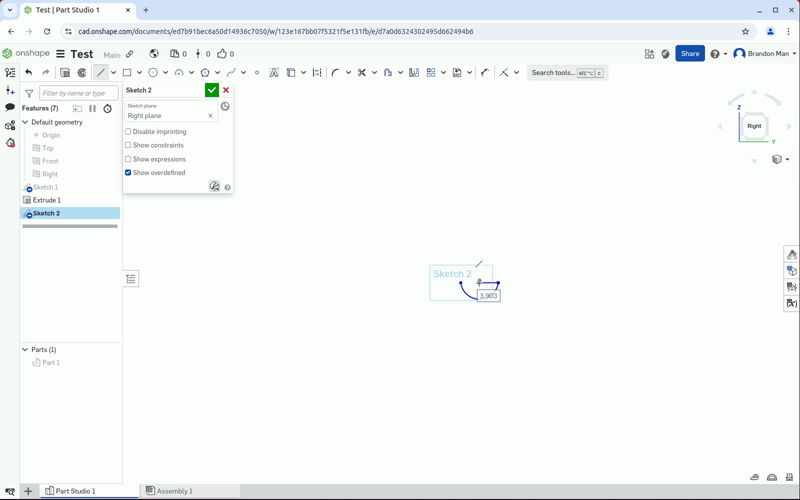
mouse_move(509, 282)
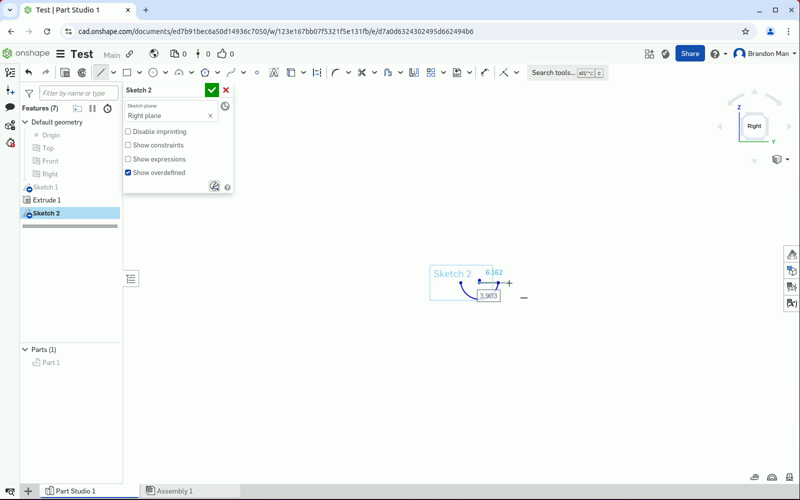
key_down(shift)
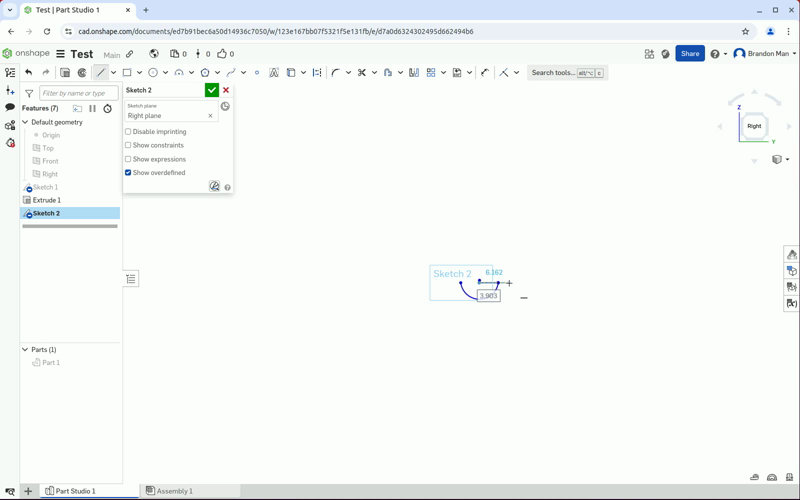
mouse_move(460, 282)
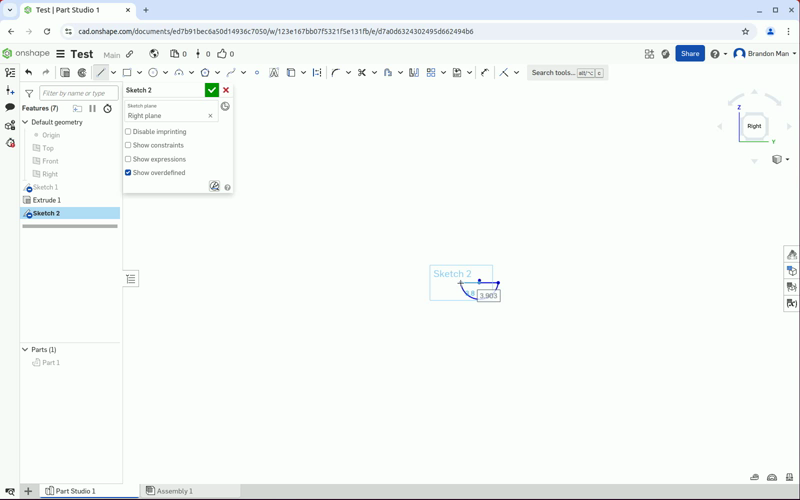
key_up(shift)
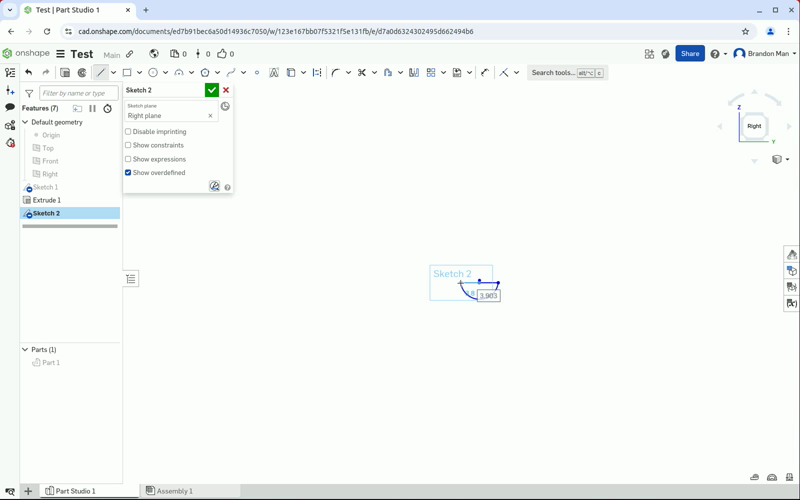
click(460, 282)
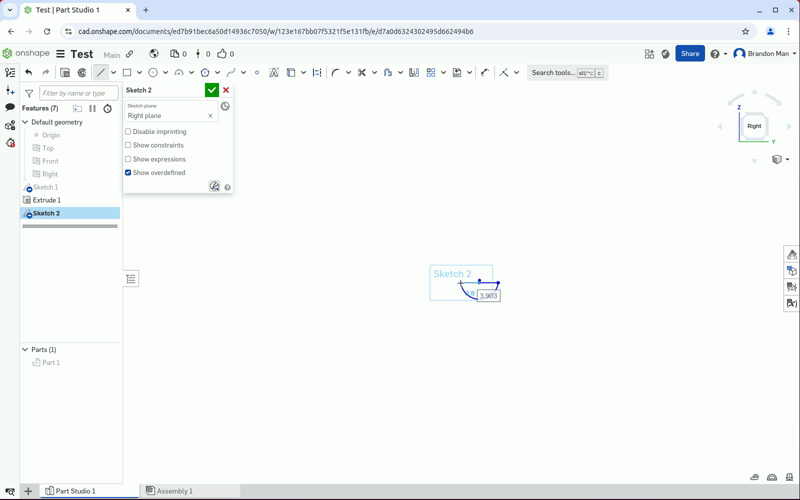
key(esc)
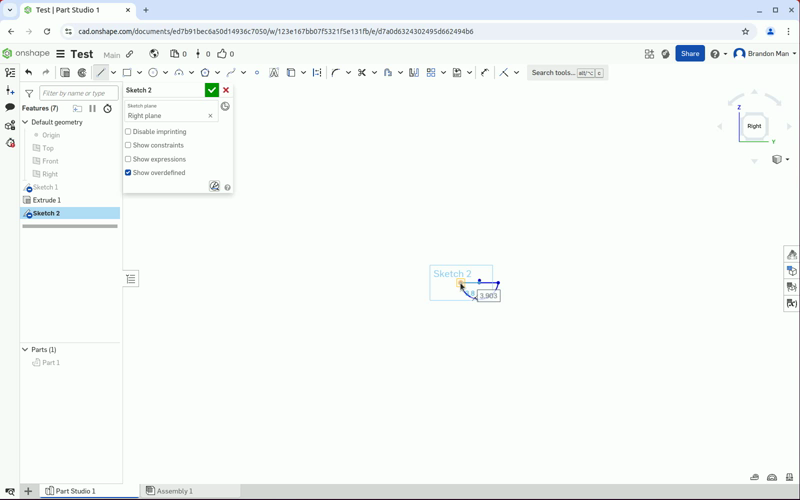
mouse_move(490, 294)
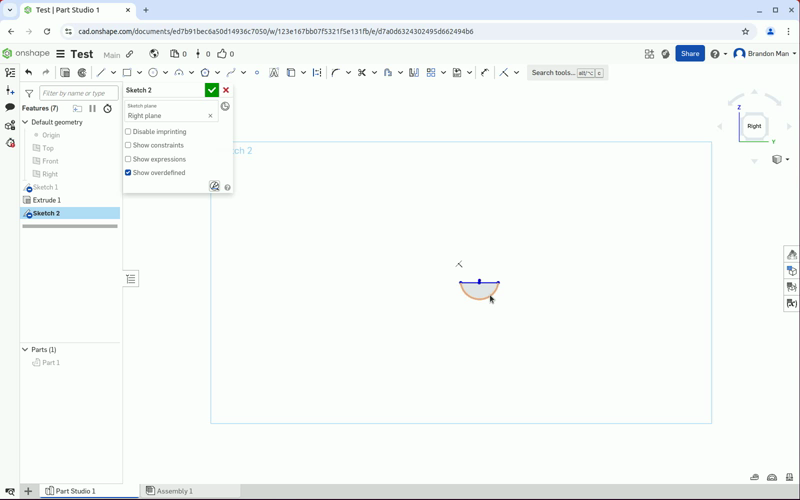
scroll(6)
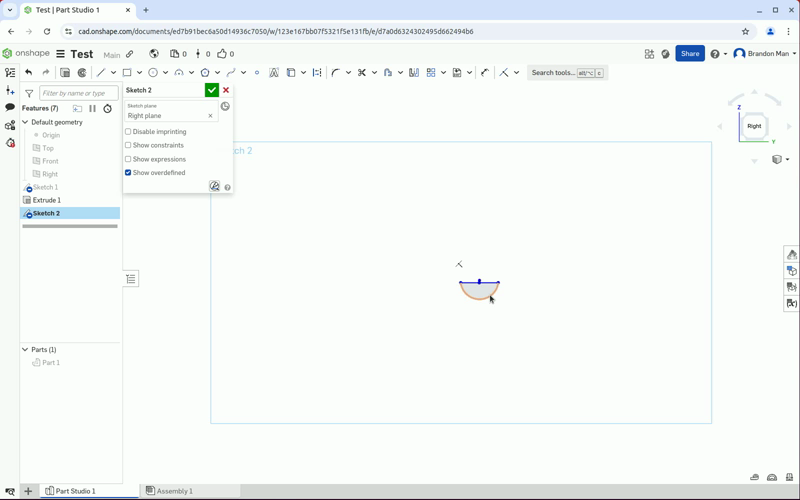
scroll(6)
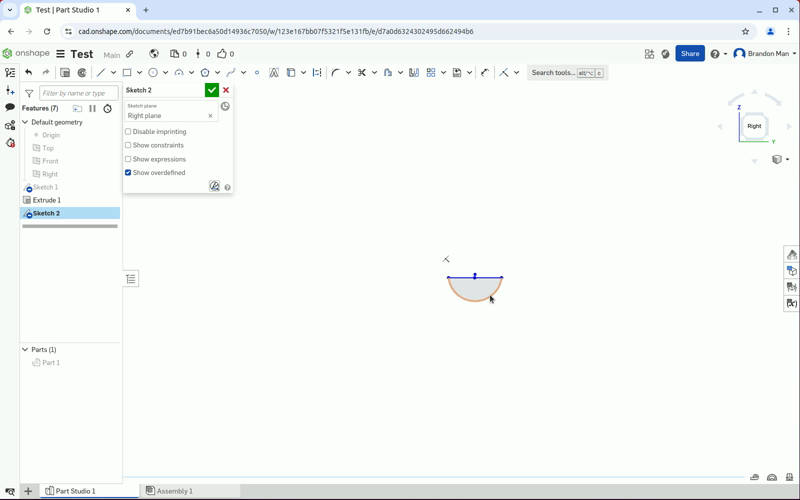
scroll(6)
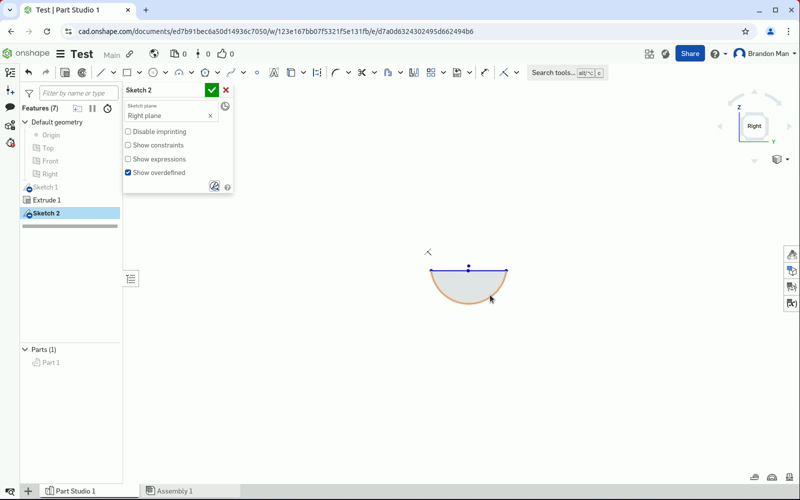
scroll(6)
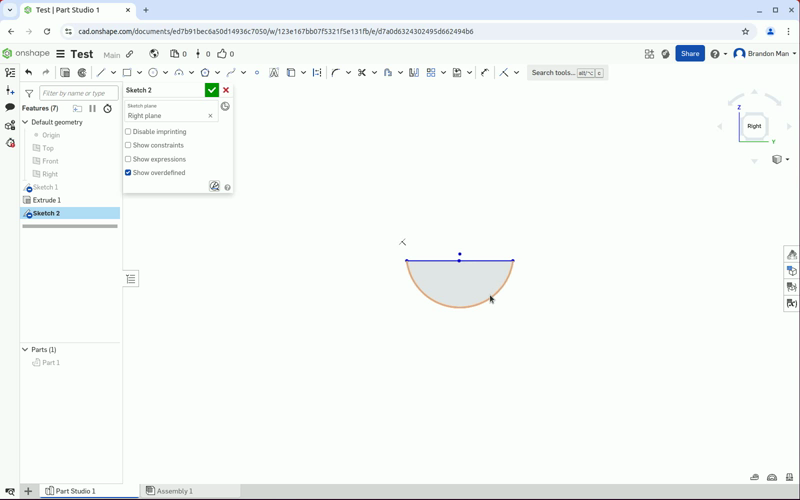
scroll(6)
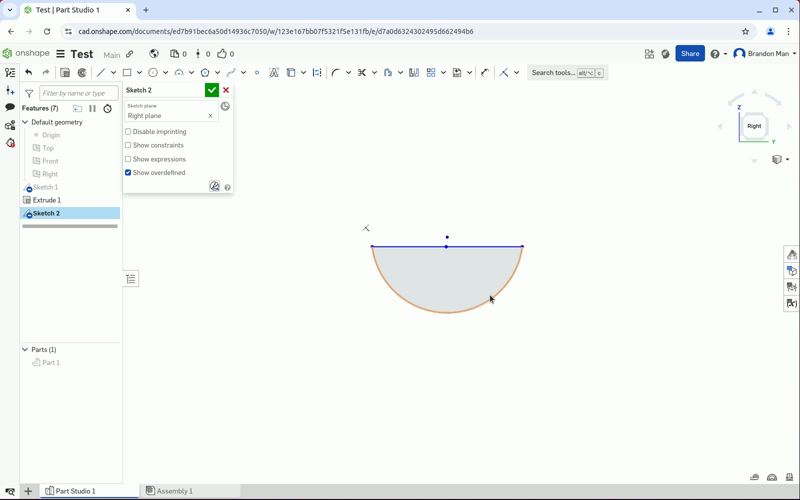
scroll(6)
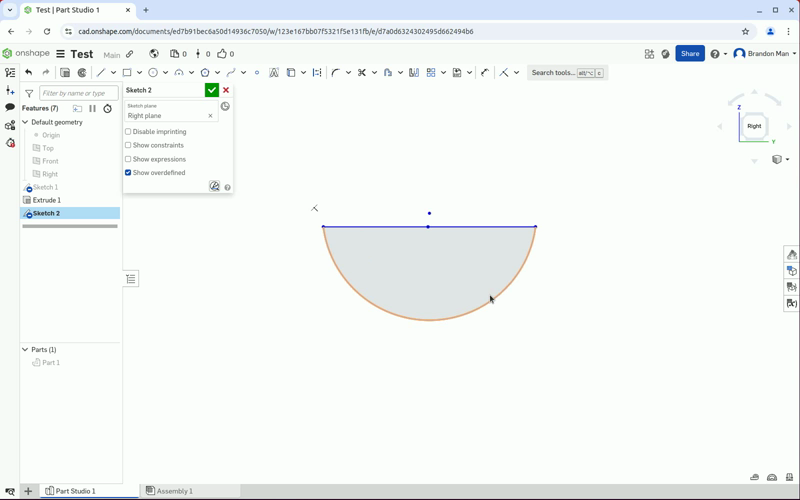
scroll(6)
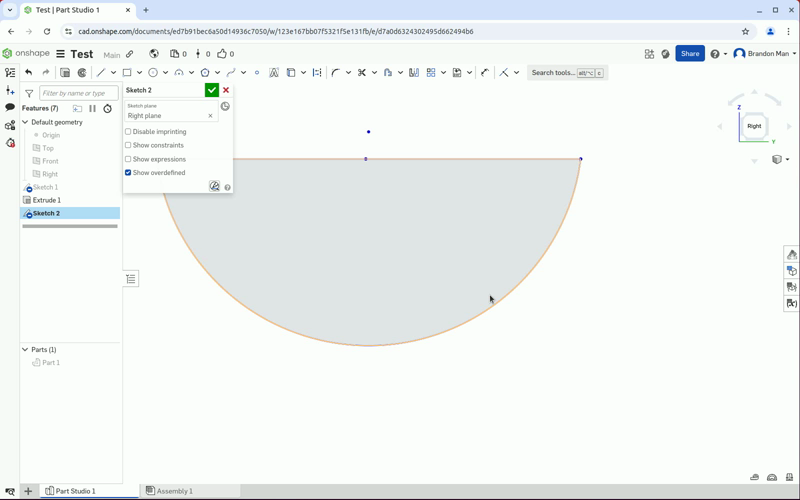
click(490, 294)
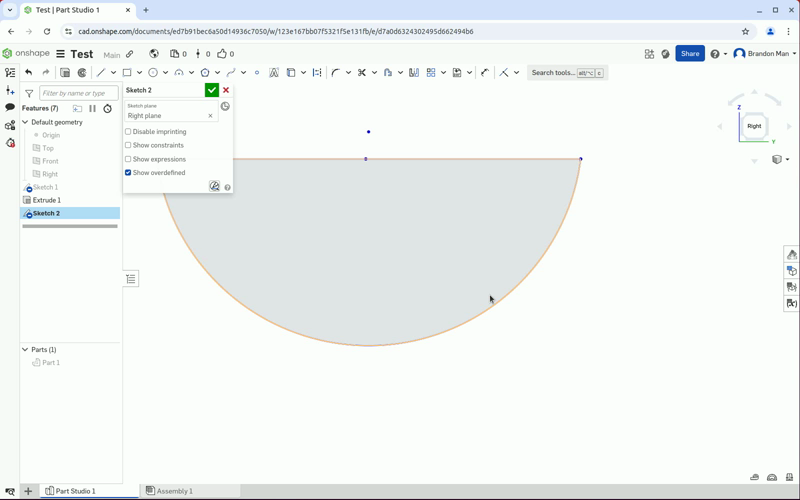
scroll(-6)
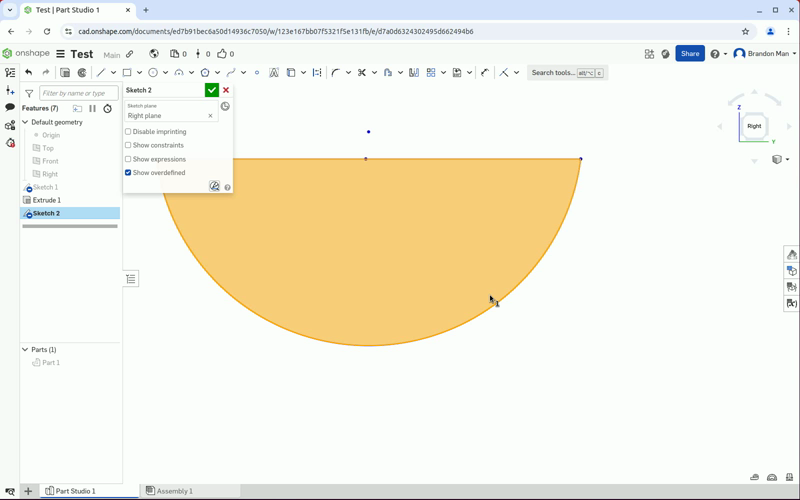
scroll(-6)
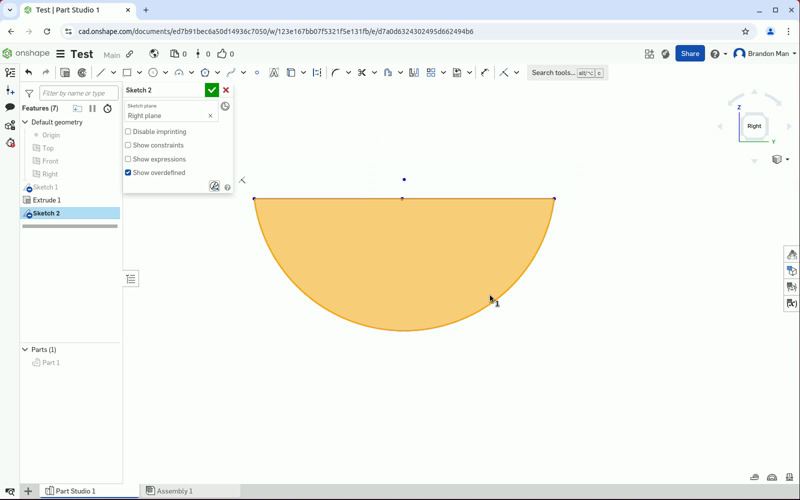
scroll(-6)
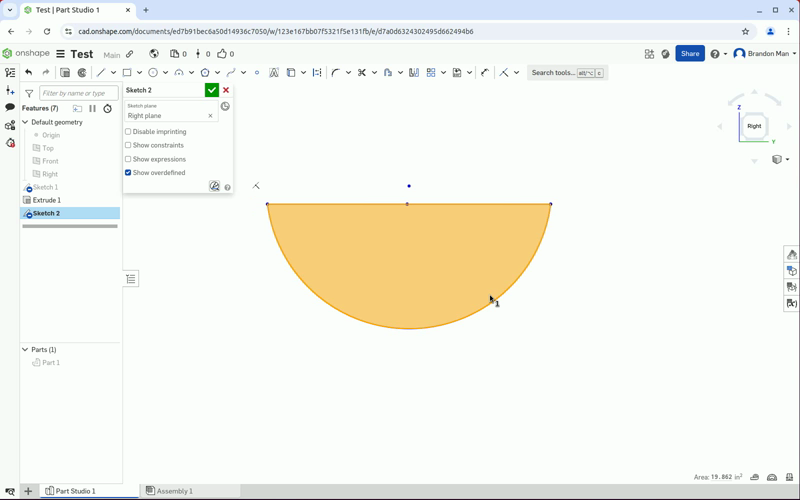
scroll(-6)
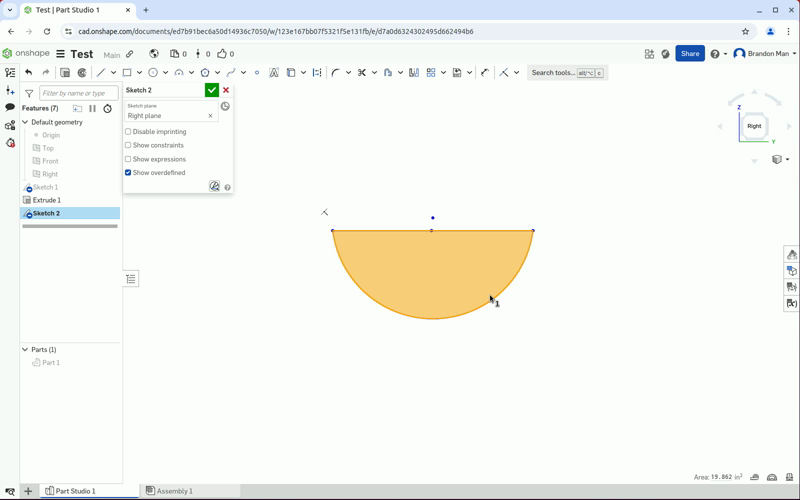
scroll(-6)
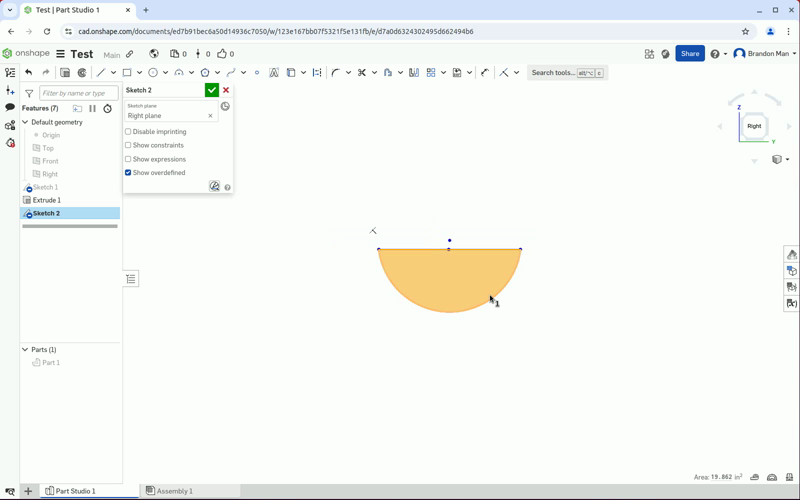
scroll(-6)
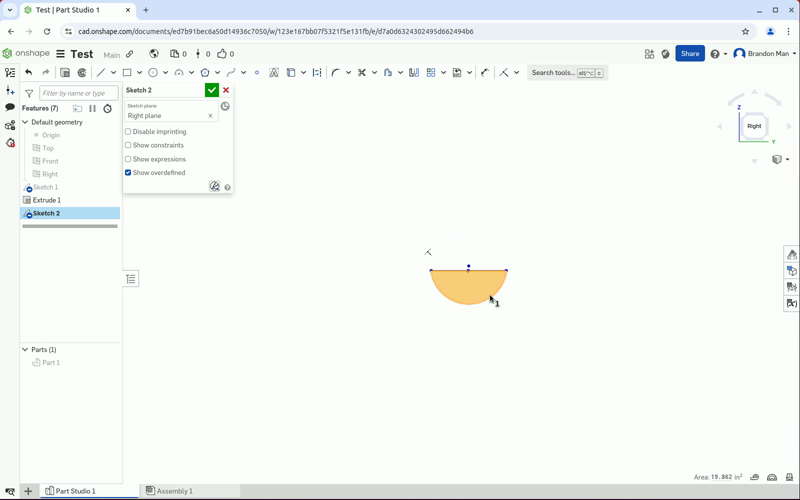
scroll(-6)
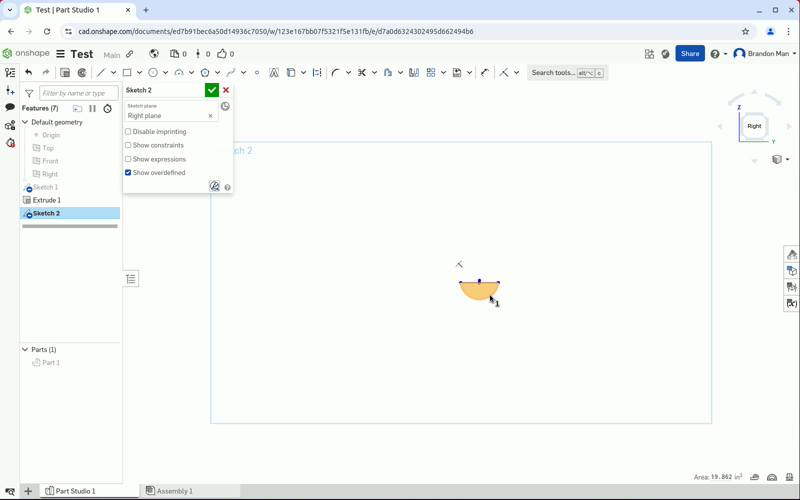
mouse_move(73, 352)
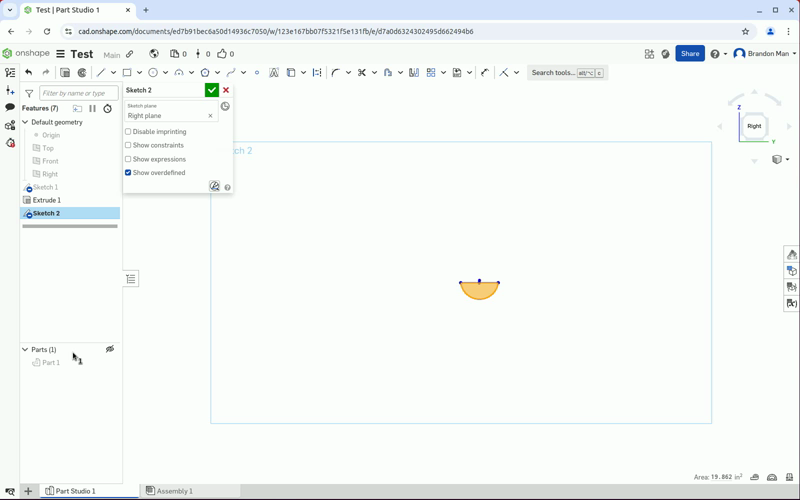
key(shift+y)
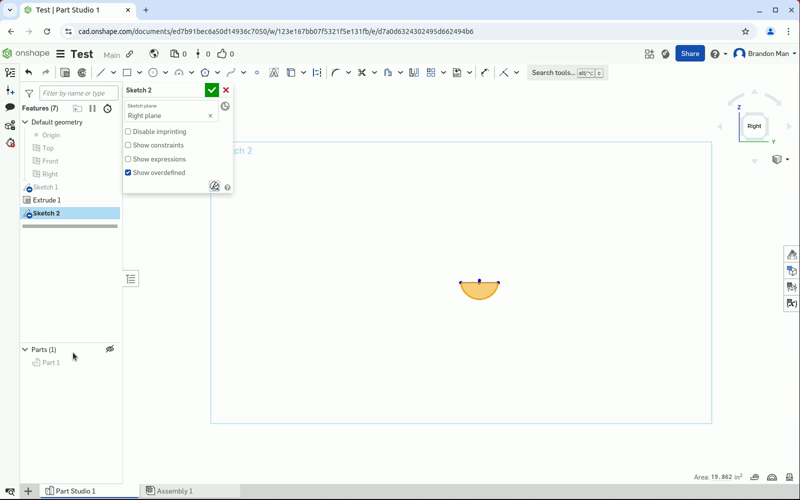
key(shift+e)
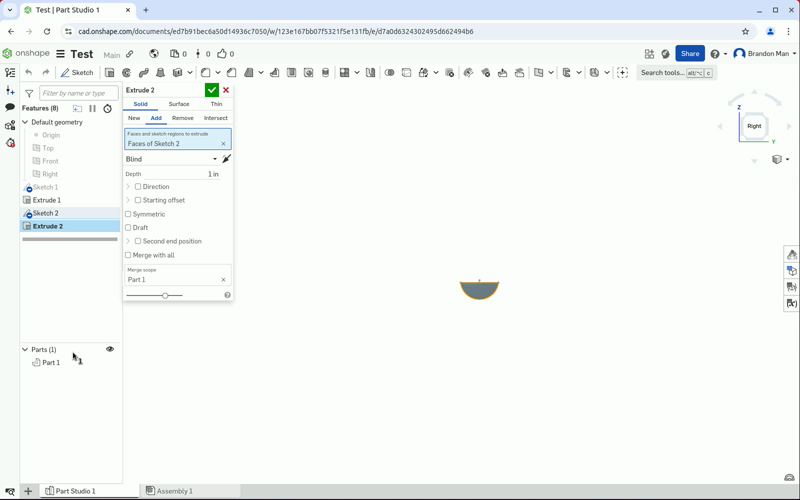
mouse_move(143, 106)
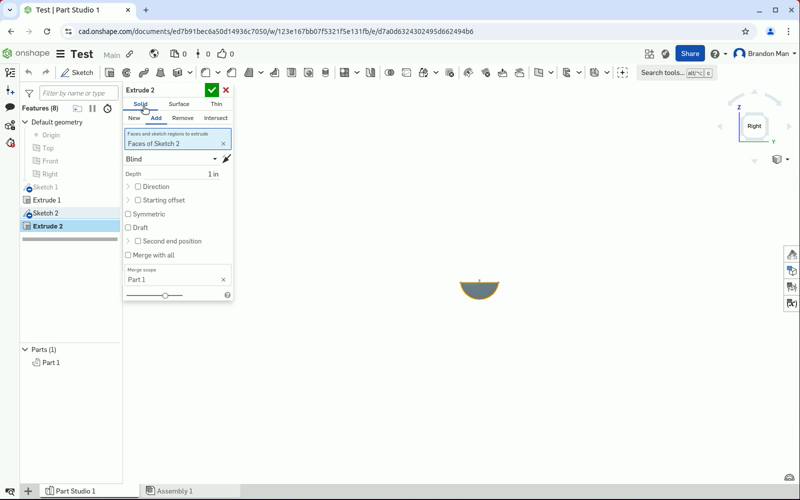
click(143, 106)
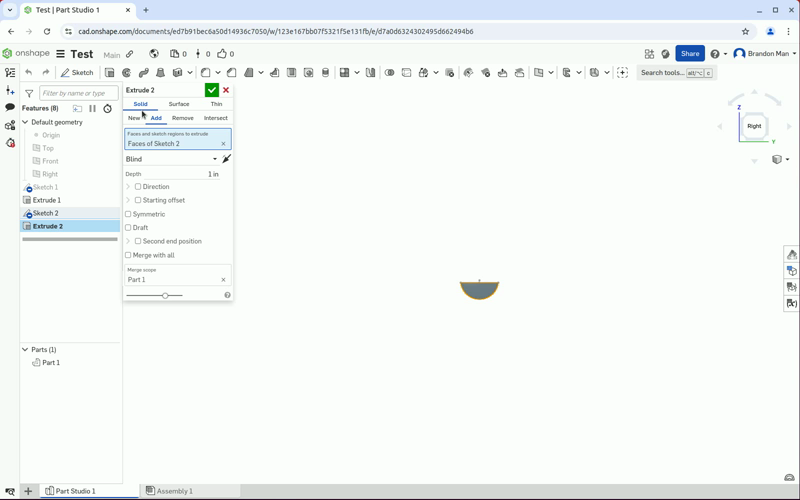
mouse_move(137, 120)
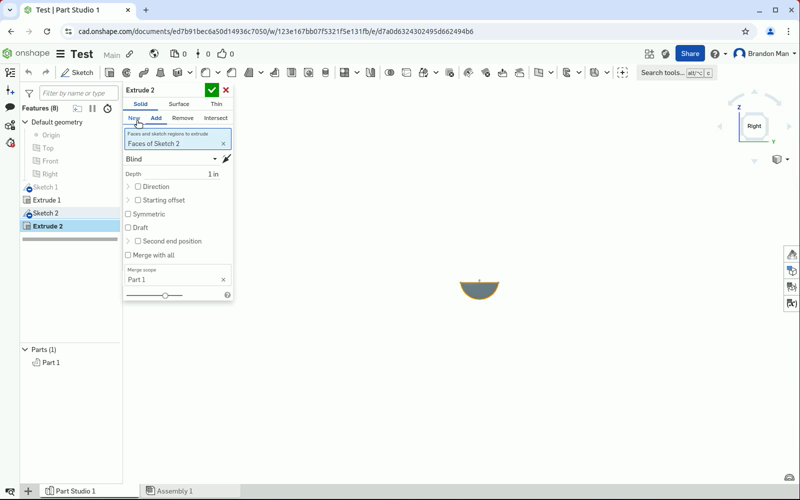
click(137, 120)
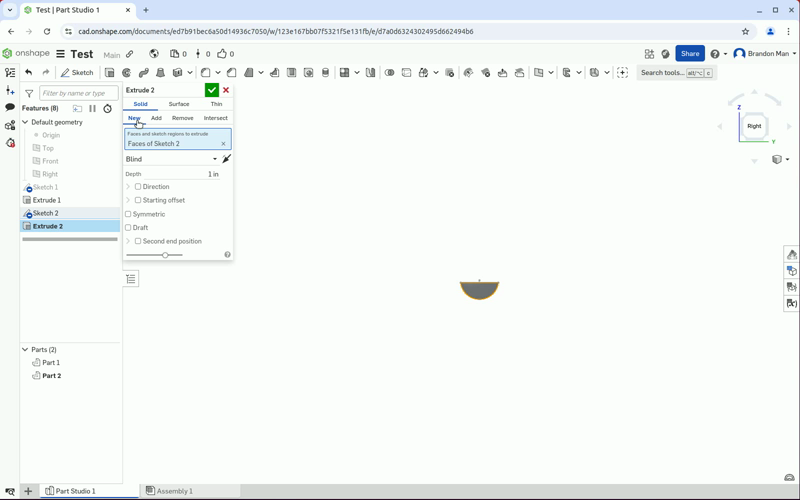
key(tab, 4)
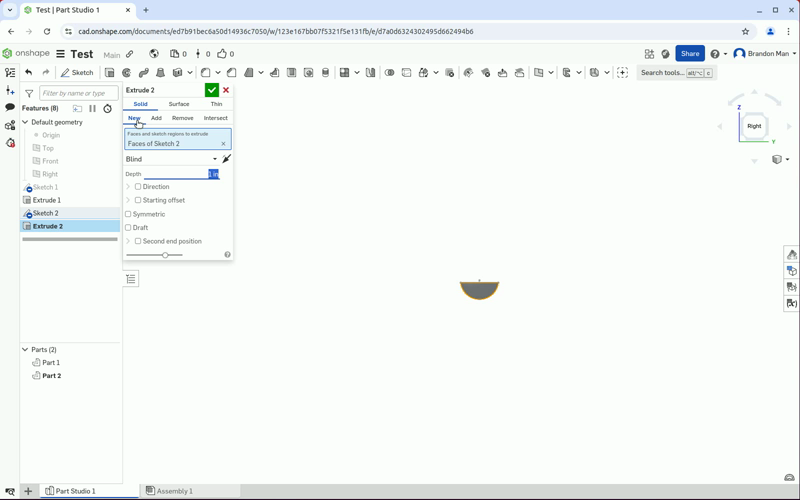
text(-23.108)
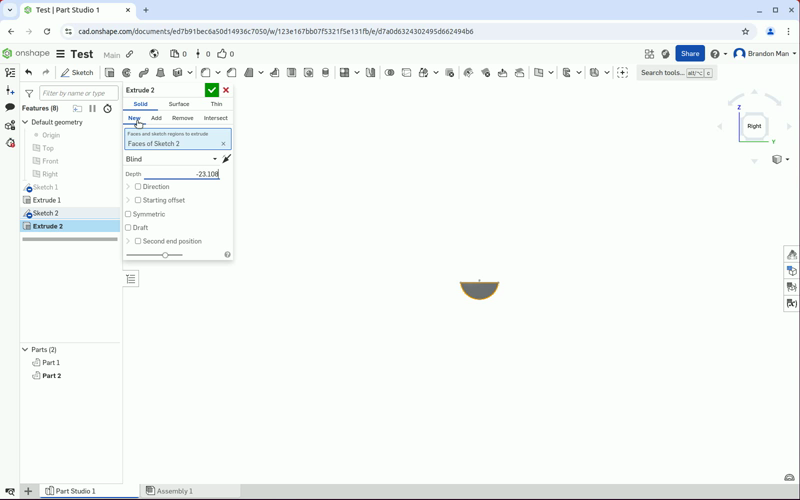
key(enter)
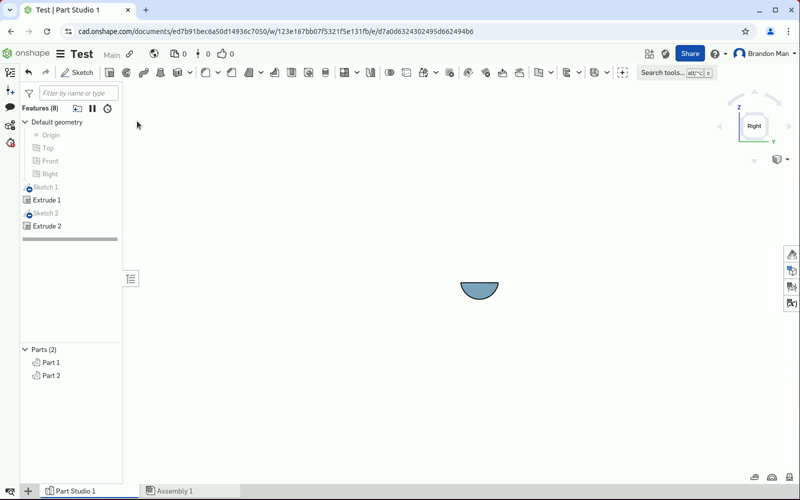
key(shift+h)
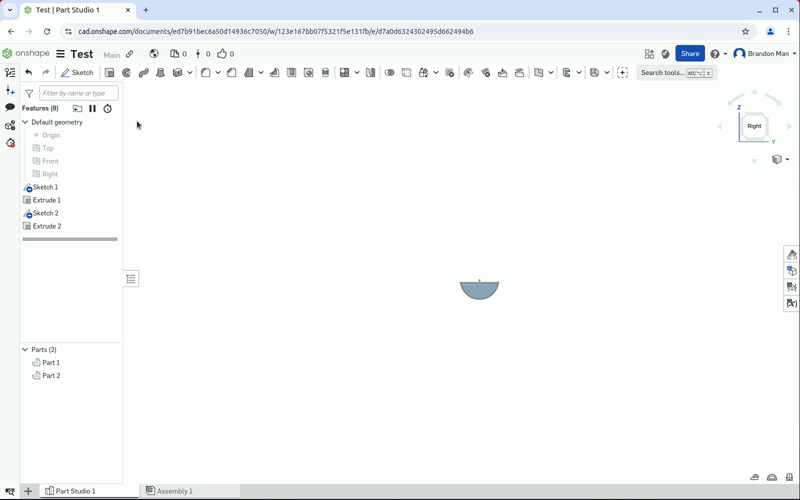
key(shift+h)
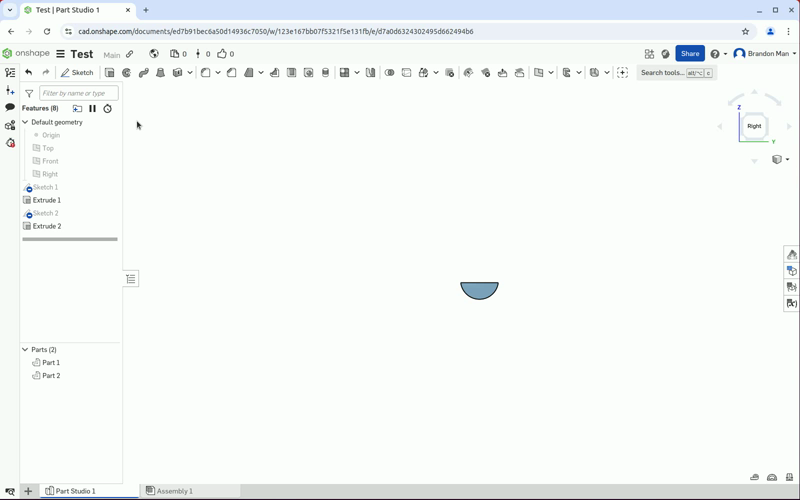
mouse_move(73, 189)
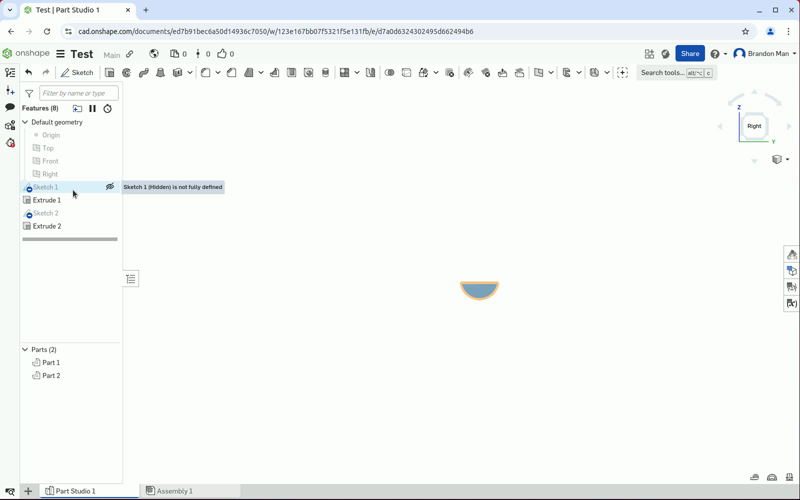
click(73, 189)
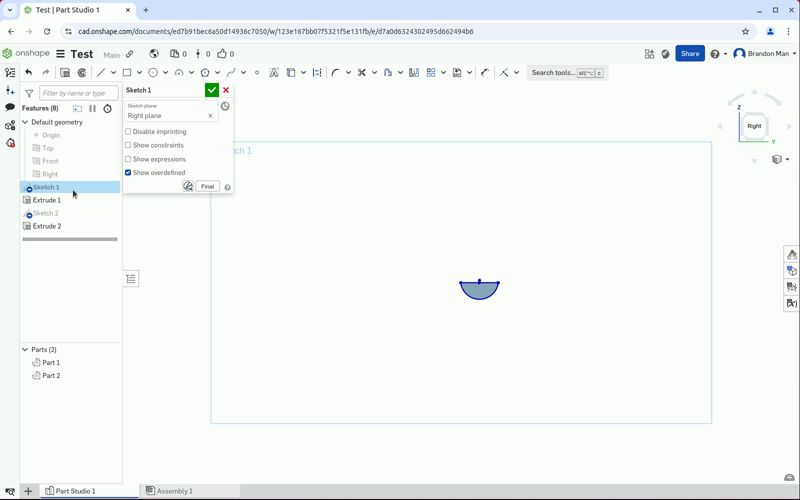
mouse_move(229, 92)
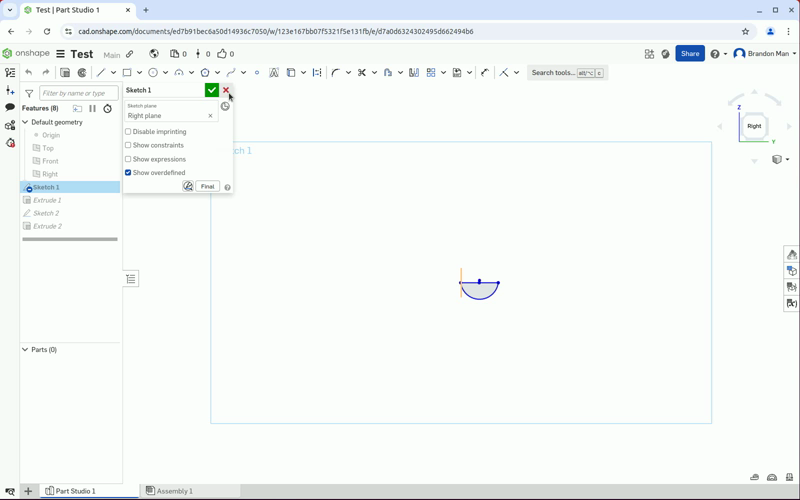
click(229, 92)
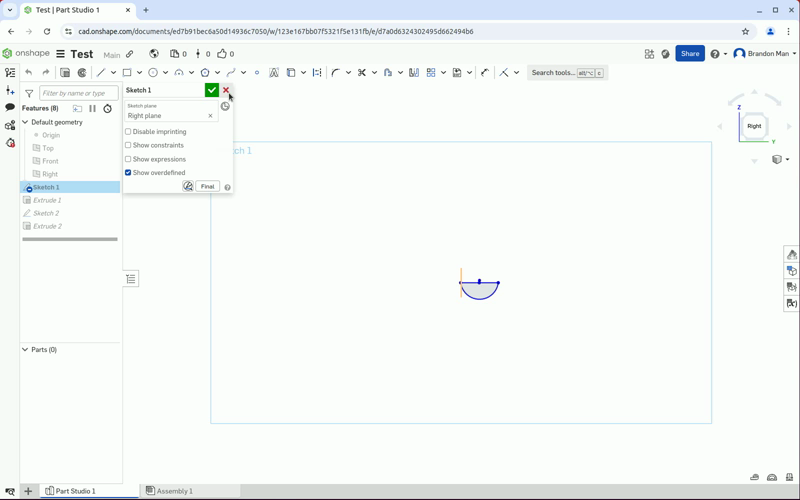
key(shift+s)
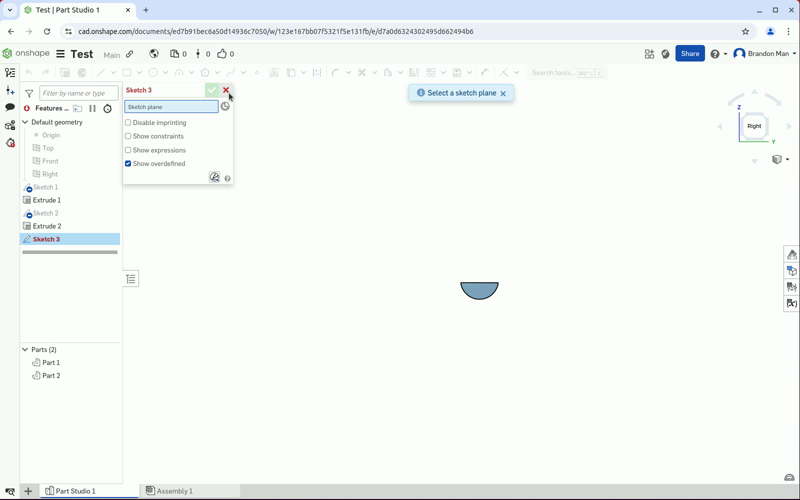
mouse_move(73, 176)
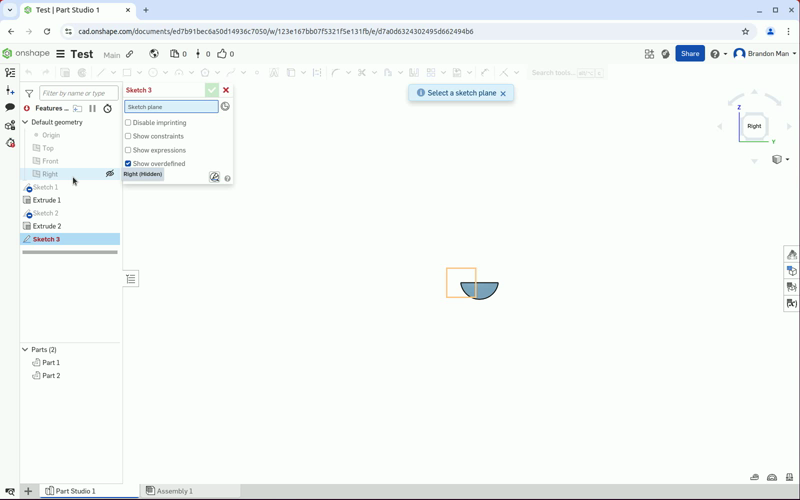
click(73, 176)
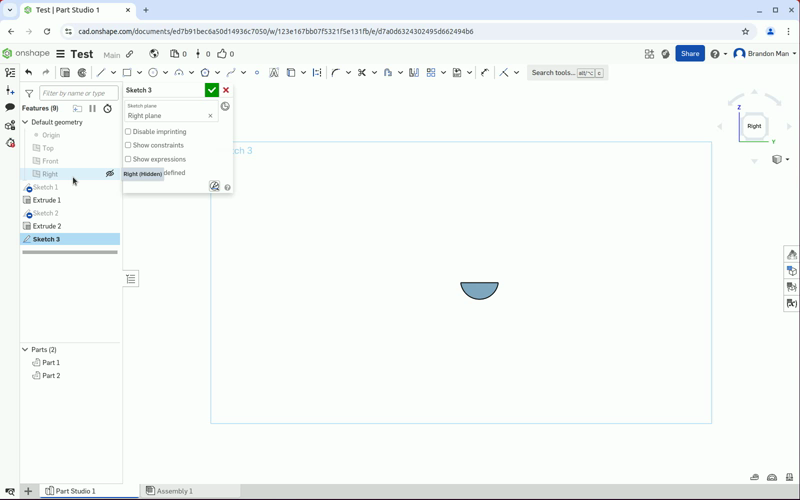
mouse_move(73, 352)
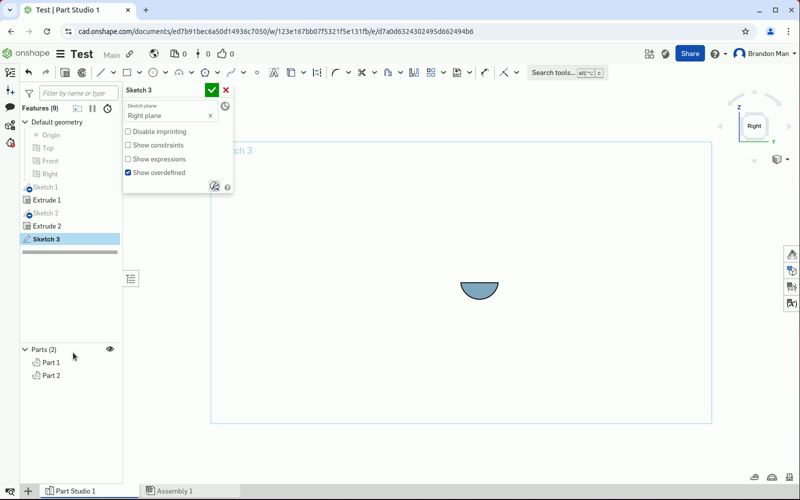
key(y)
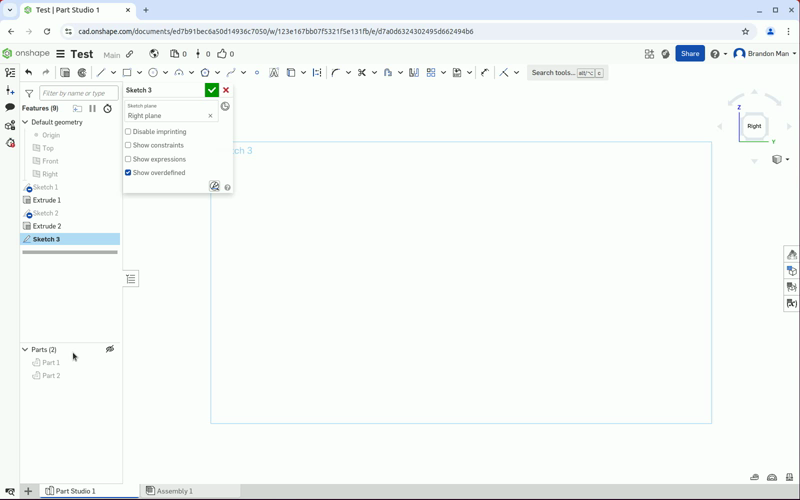
key(l)
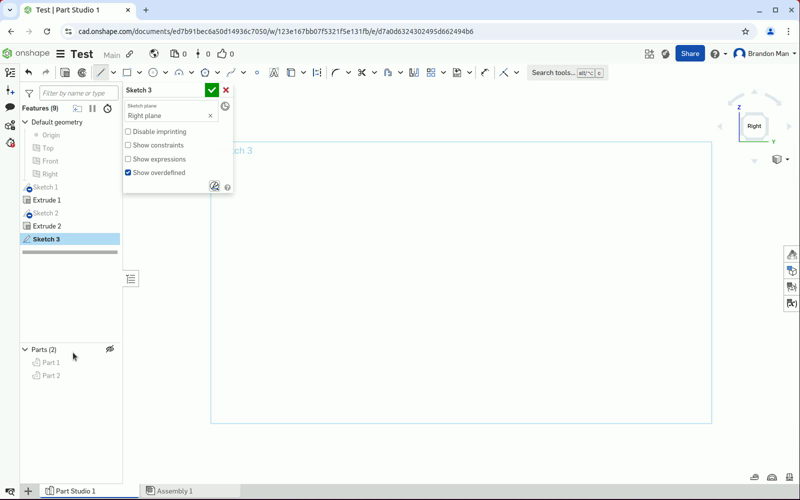
key_down(shift)
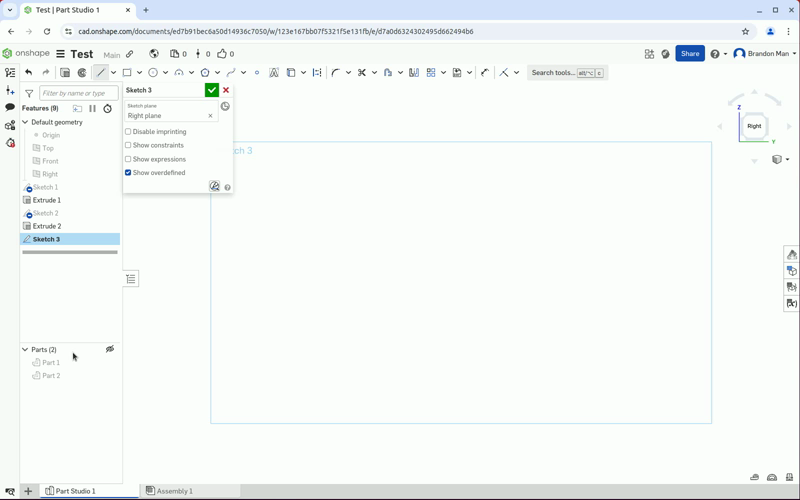
mouse_move(450, 293)
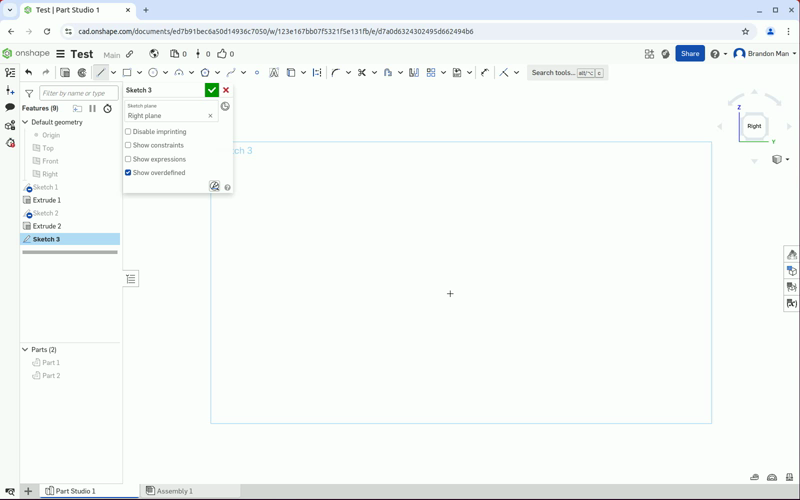
click(450, 293)
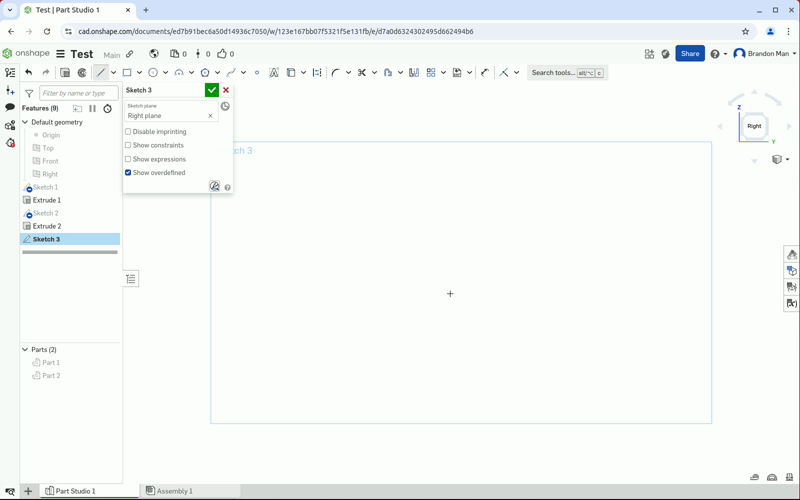
key_up(shift)
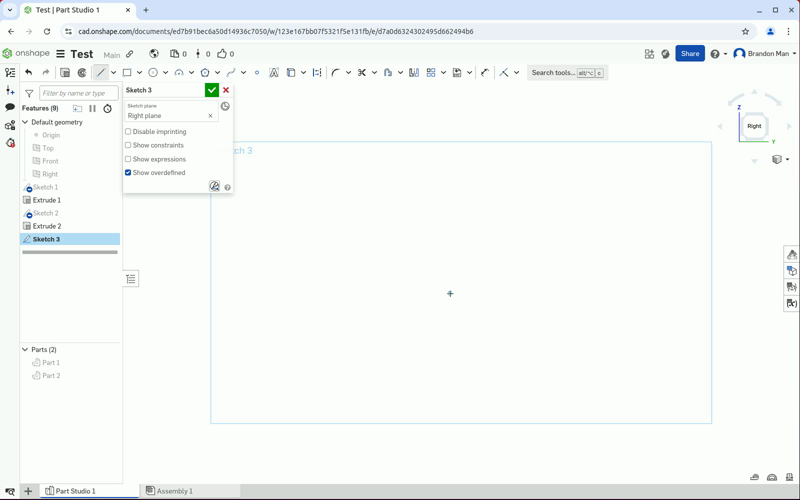
key_down(shift)
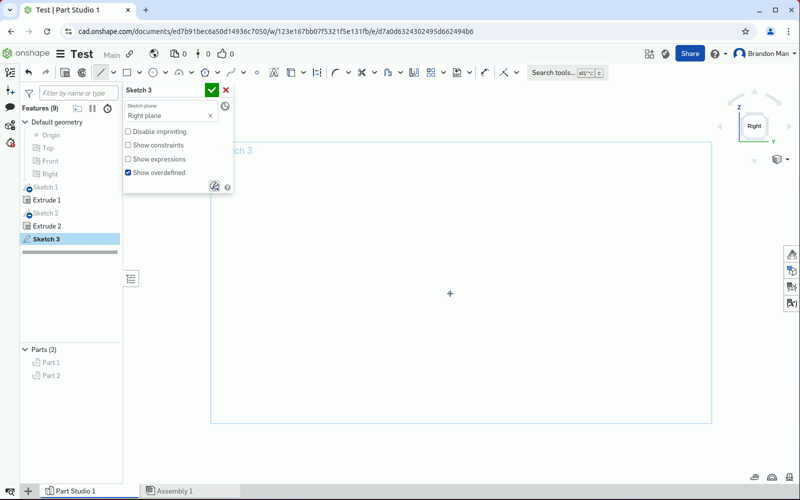
mouse_move(480, 293)
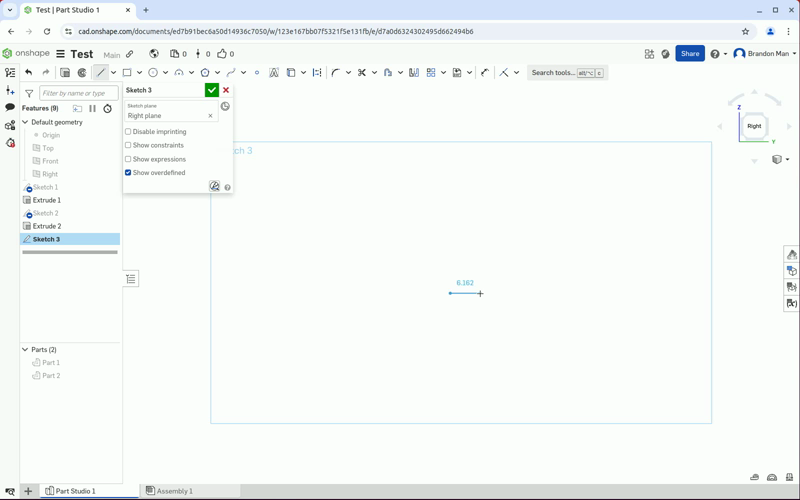
mouse_move(459, 293)
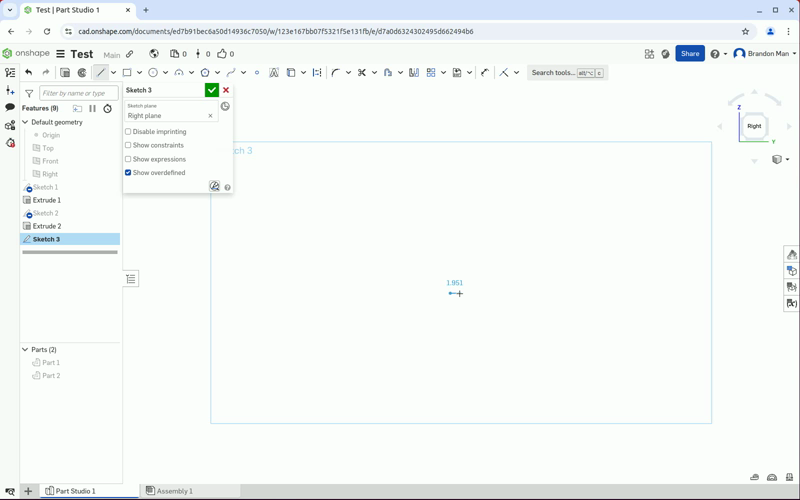
click(459, 293)
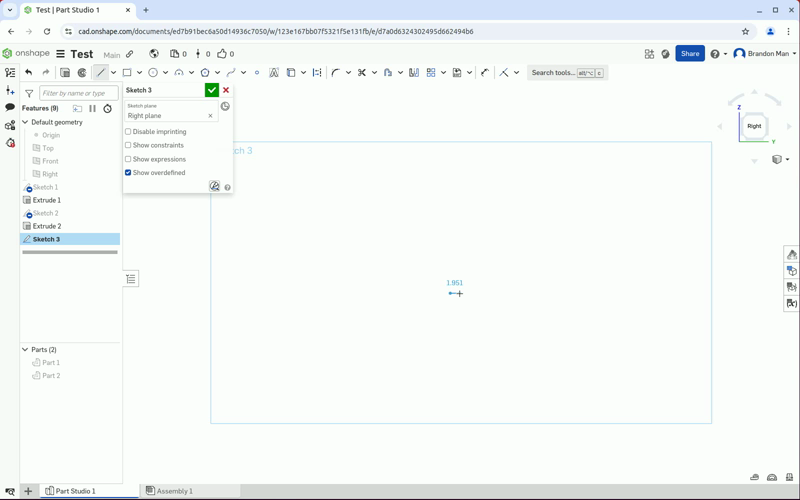
key_up(shift)
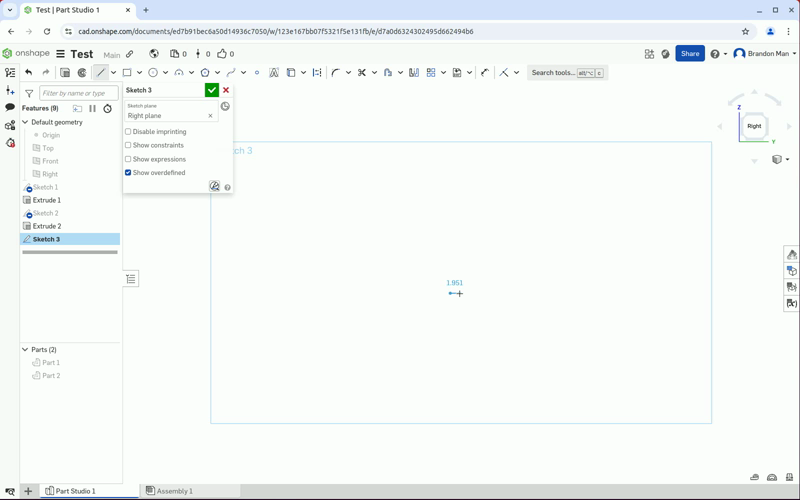
key_down(shift)
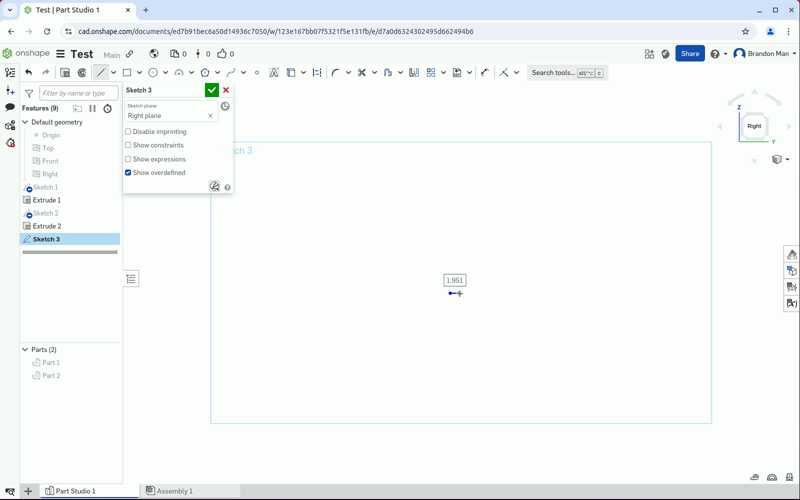
mouse_move(489, 293)
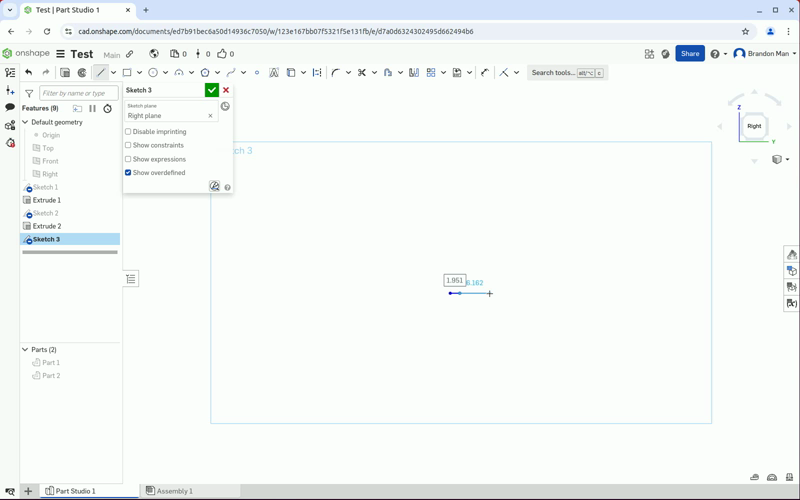
mouse_move(459, 288)
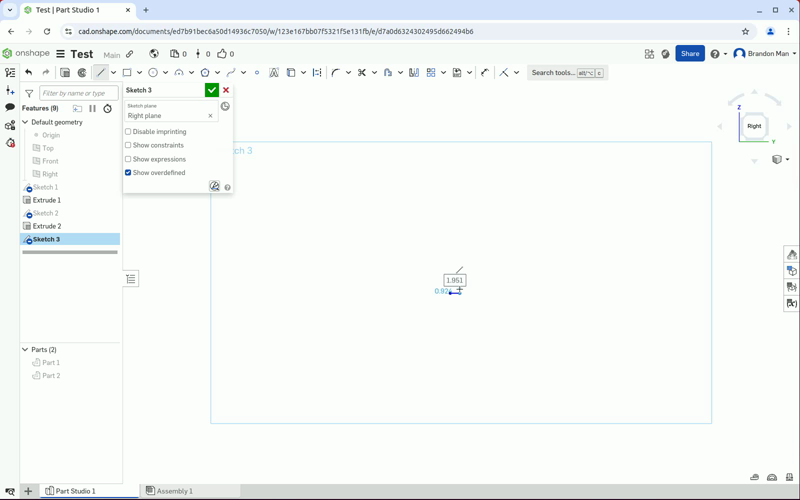
scroll(6)
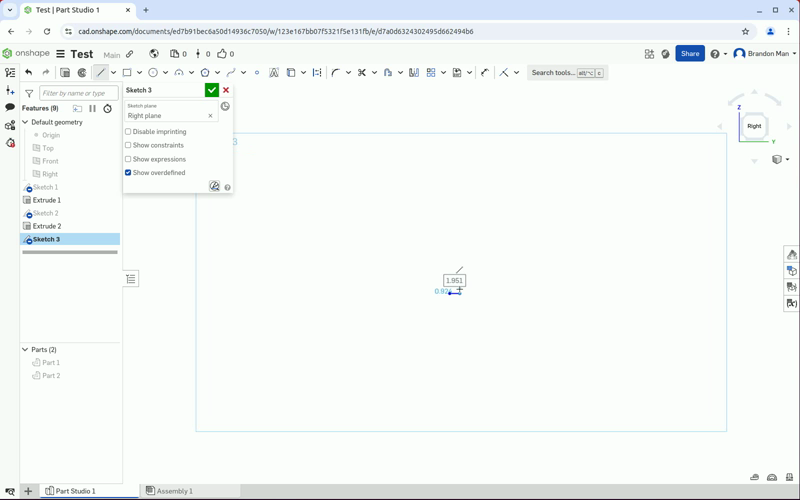
scroll(6)
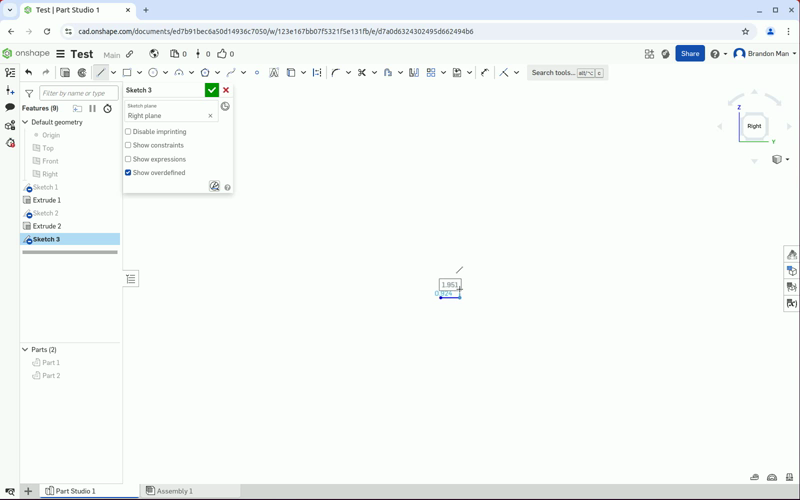
scroll(6)
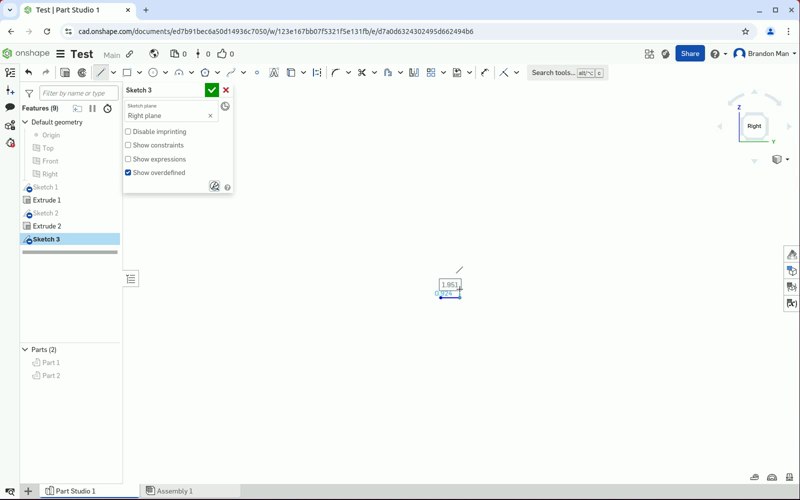
scroll(6)
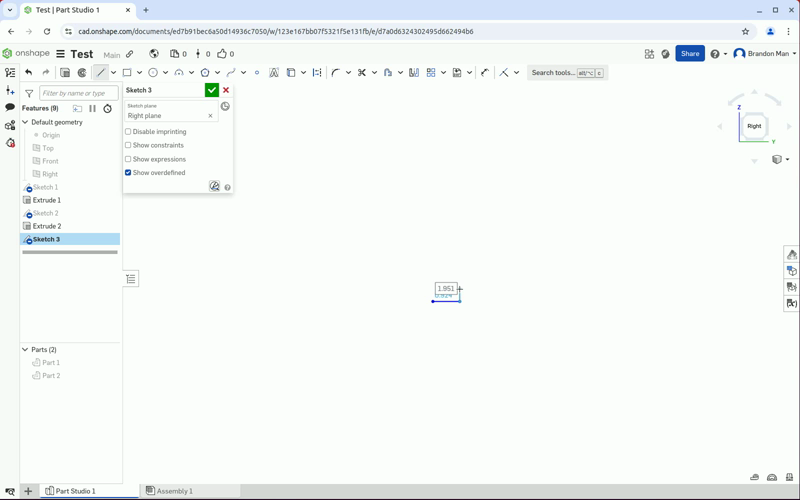
scroll(6)
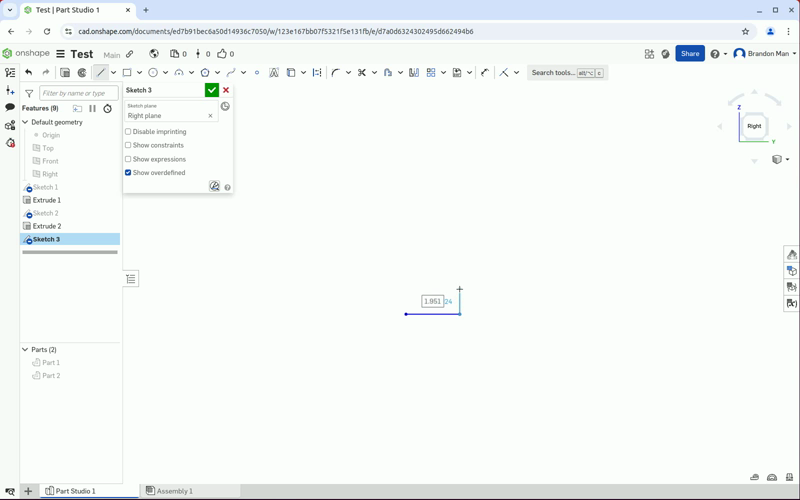
scroll(6)
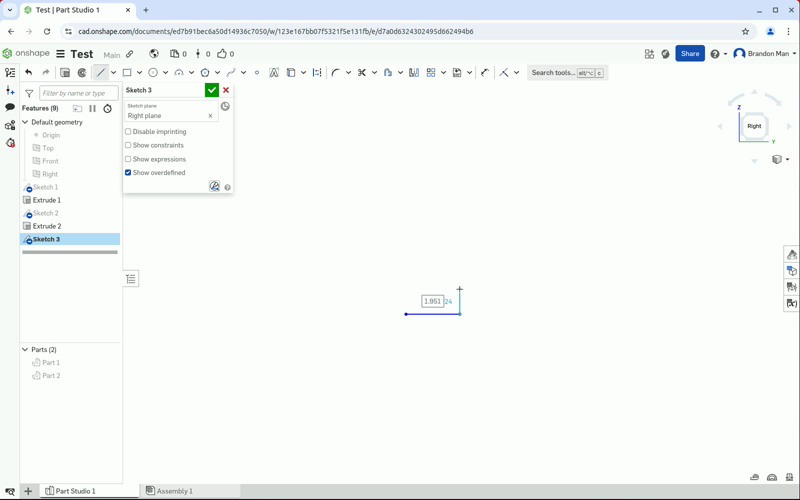
scroll(6)
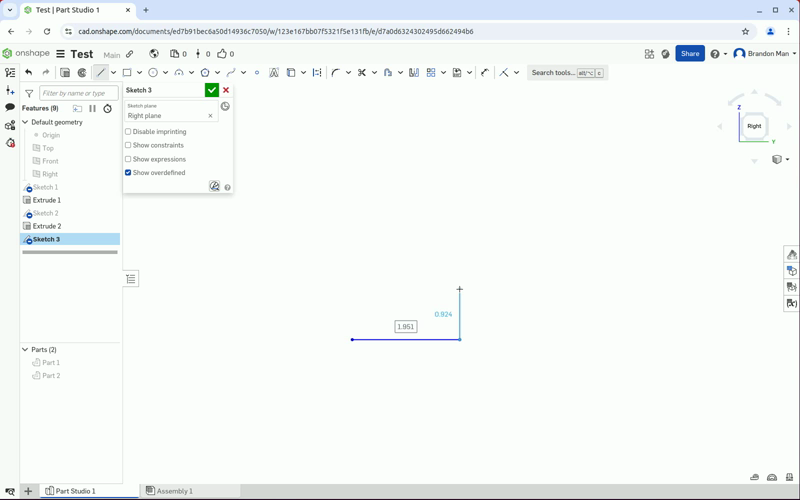
click(459, 288)
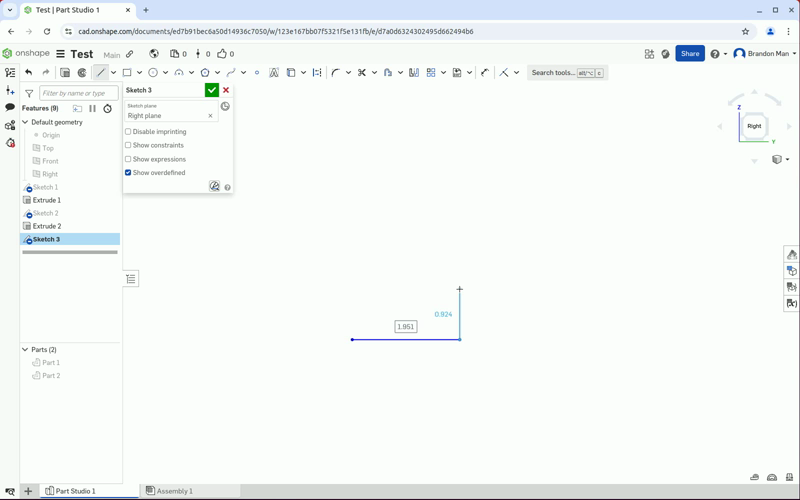
scroll(-6)
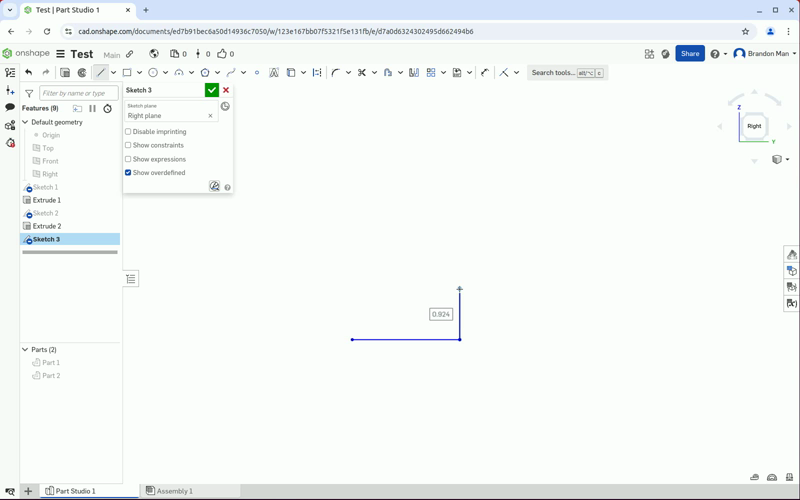
scroll(-6)
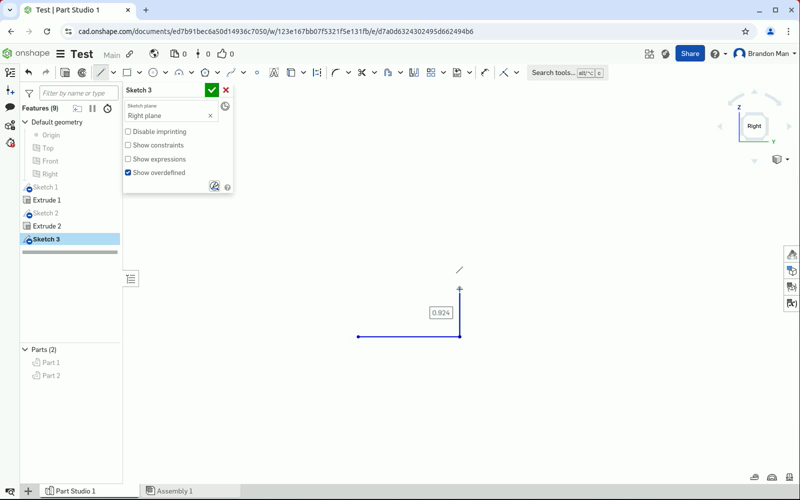
scroll(-6)
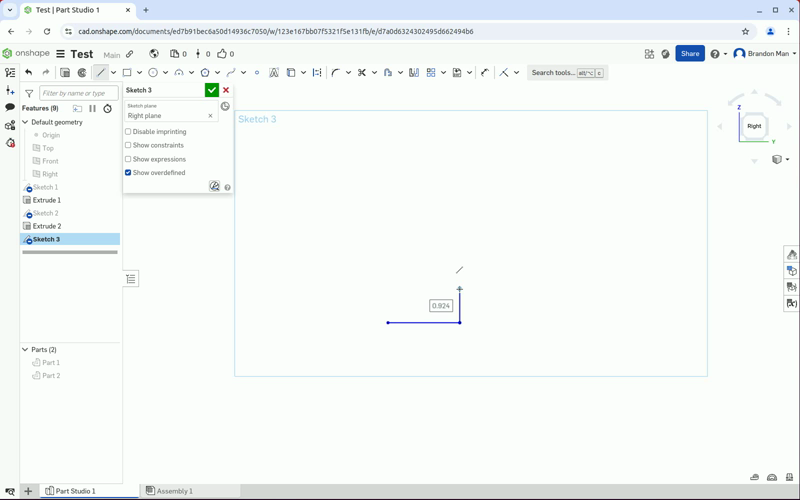
scroll(-6)
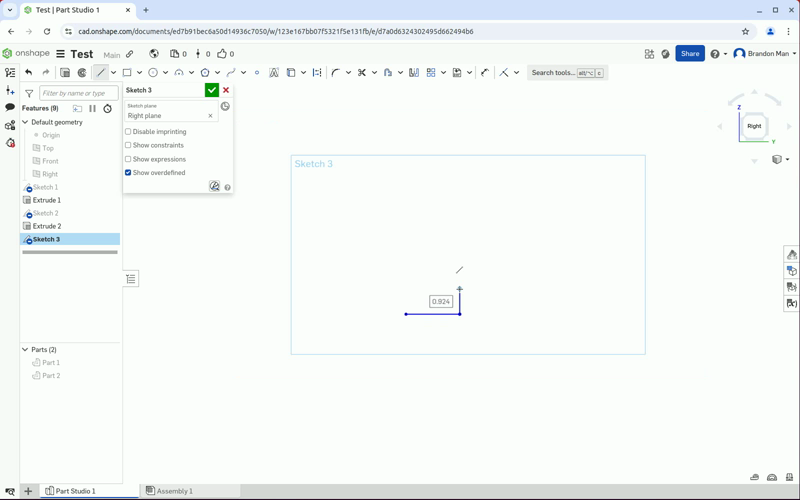
scroll(-6)
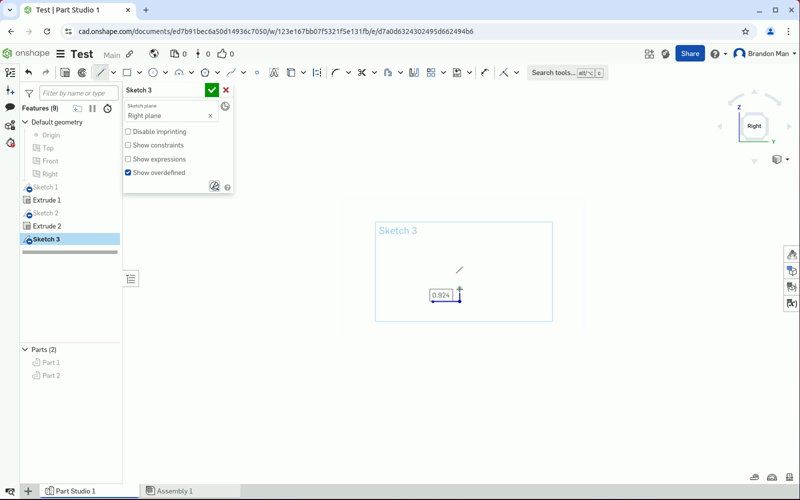
scroll(-6)
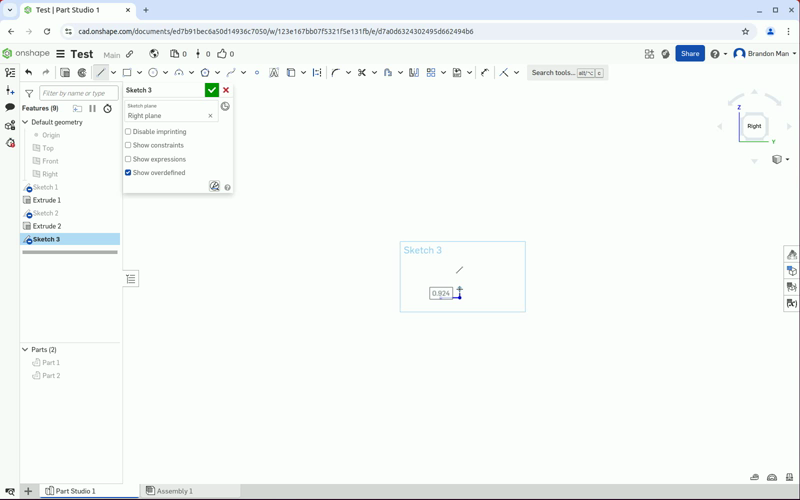
scroll(-6)
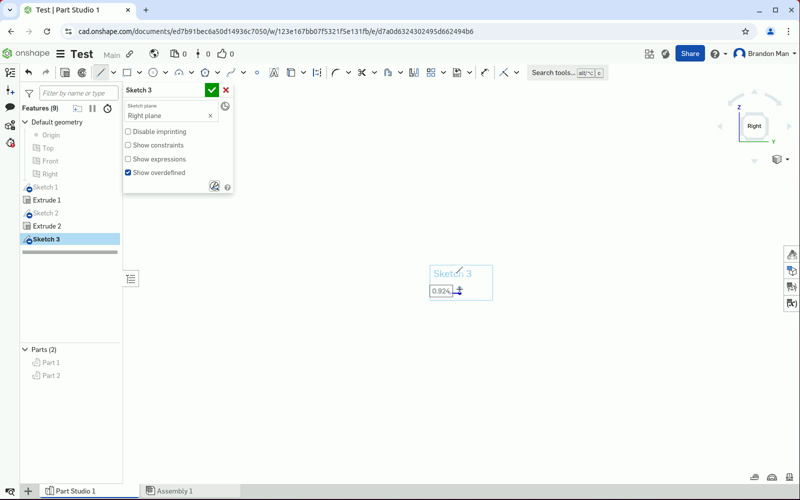
key_up(shift)
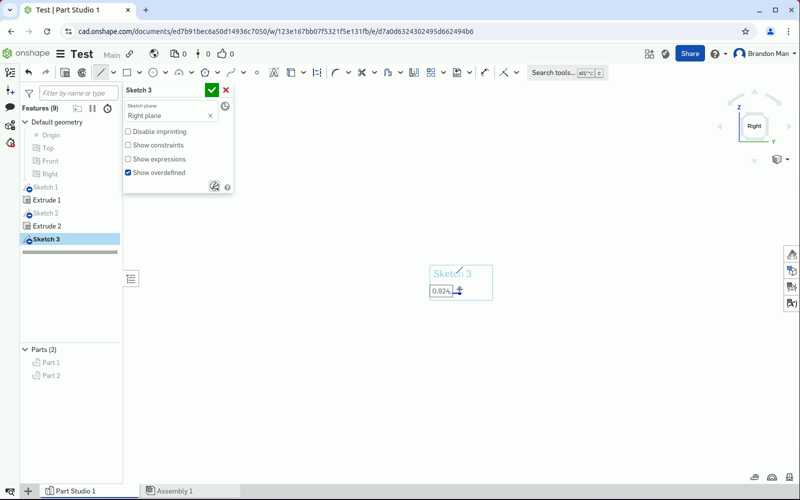
key_down(shift)
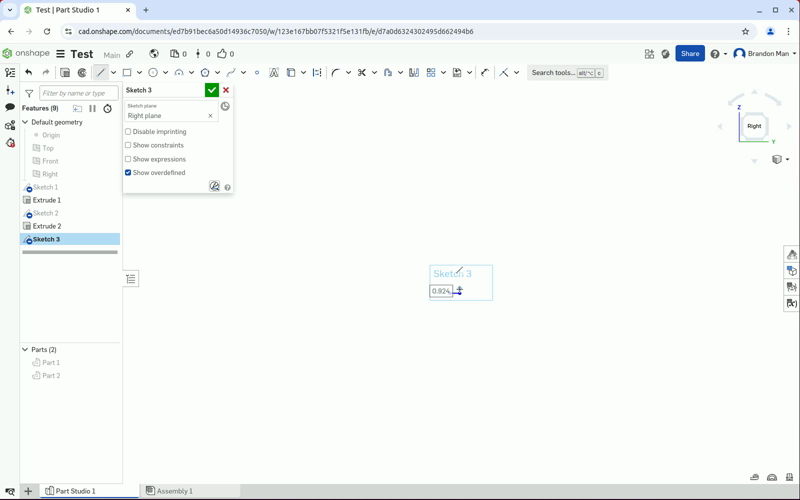
mouse_move(489, 288)
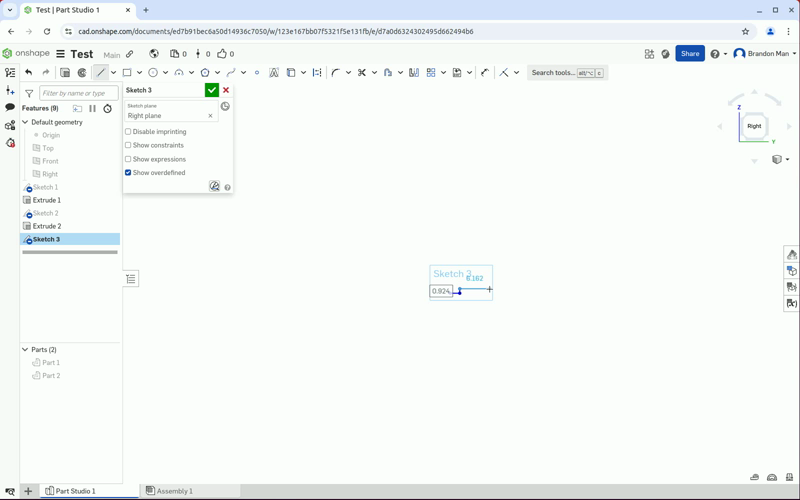
mouse_move(450, 288)
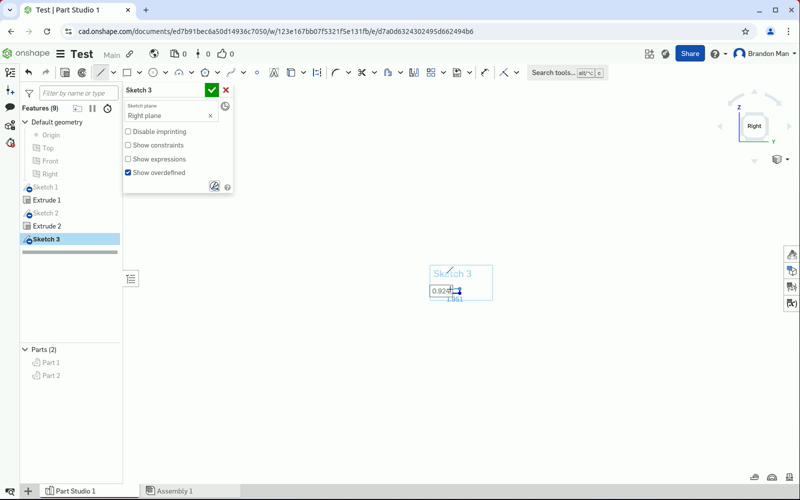
click(450, 288)
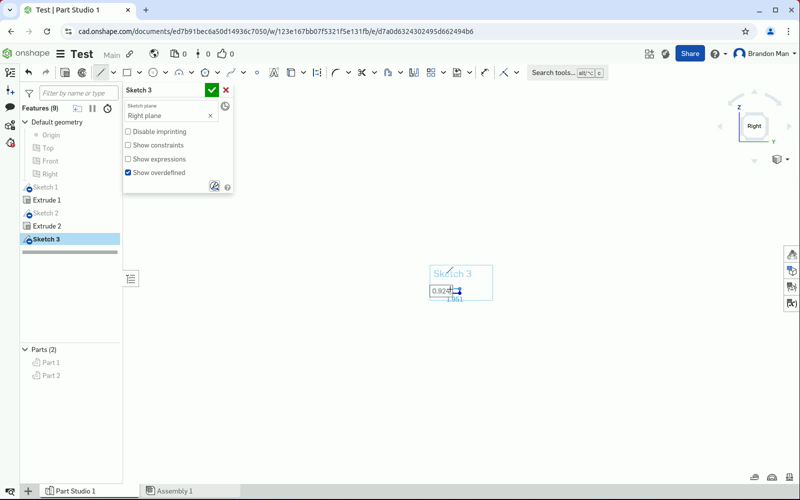
key_up(shift)
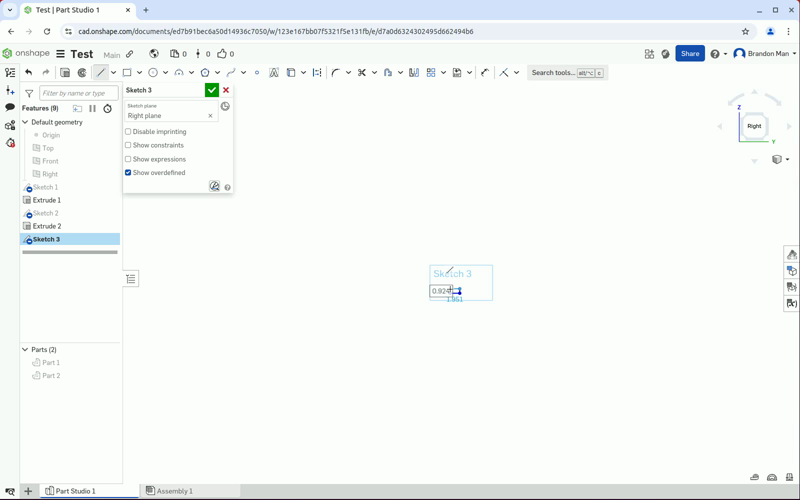
mouse_move(480, 288)
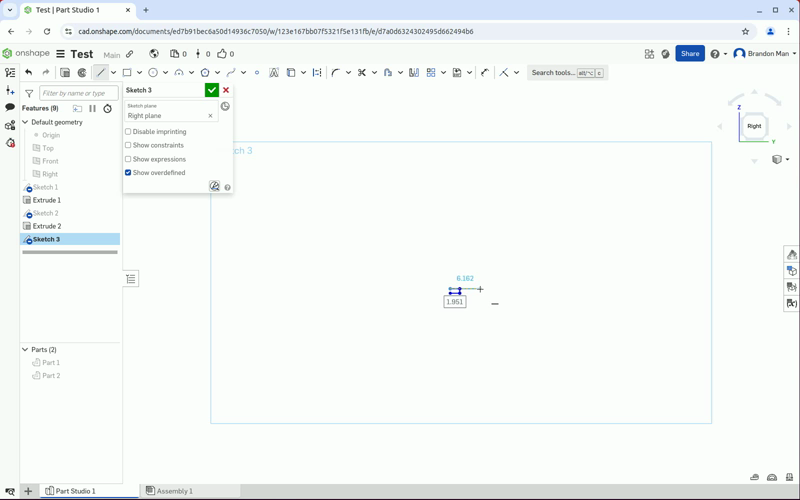
key_down(shift)
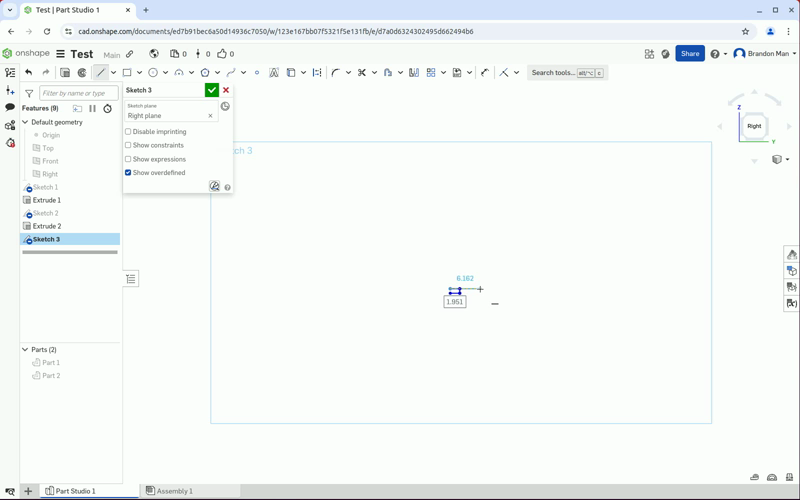
mouse_move(450, 293)
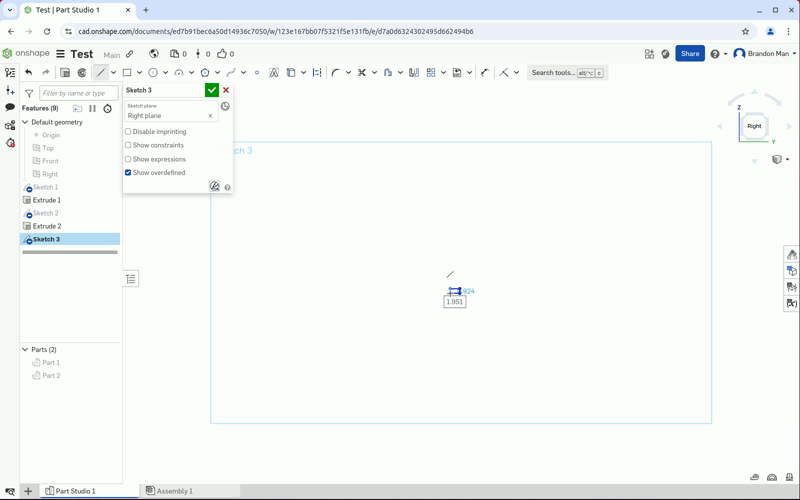
scroll(6)
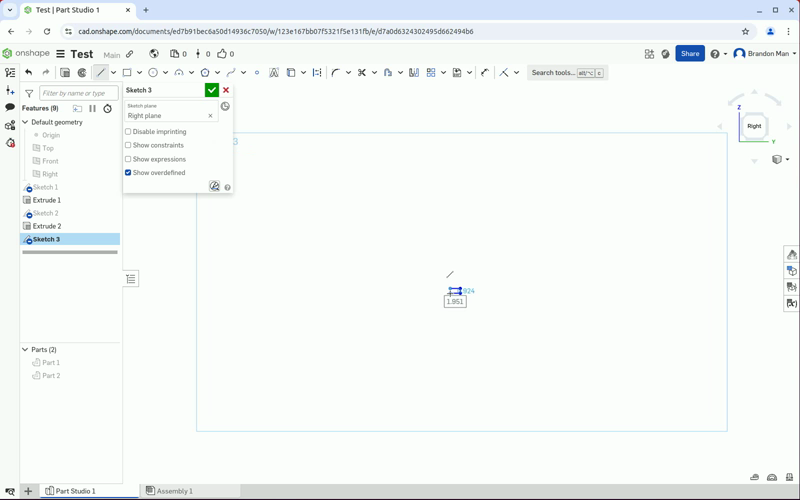
scroll(6)
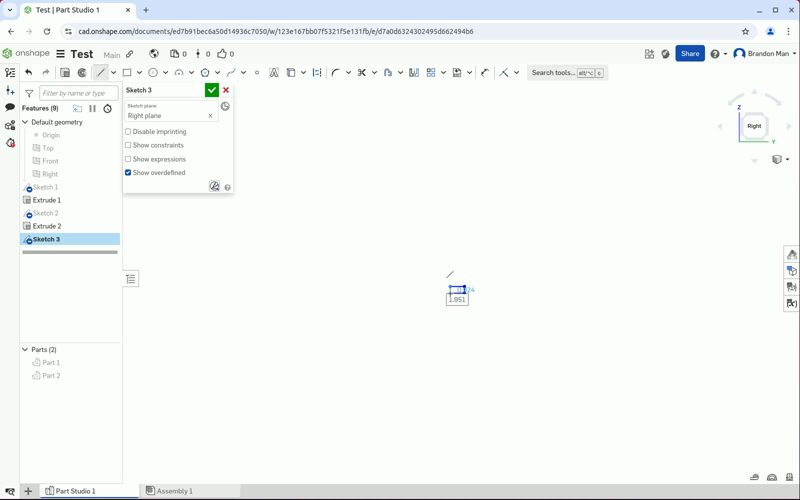
scroll(6)
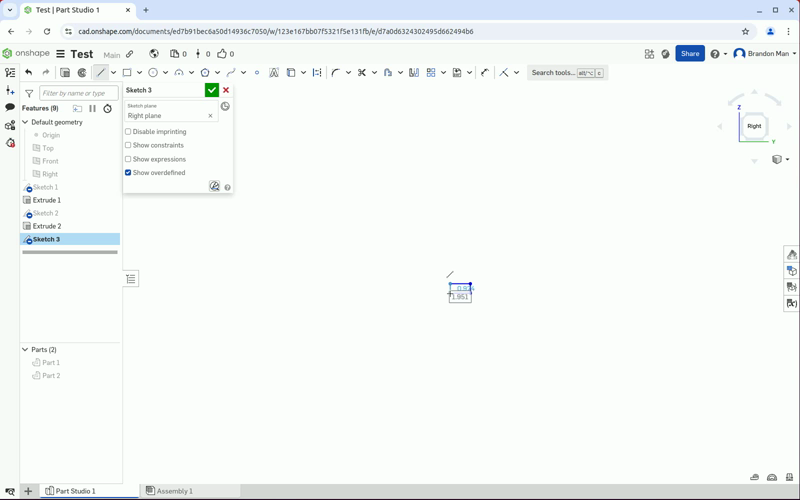
scroll(6)
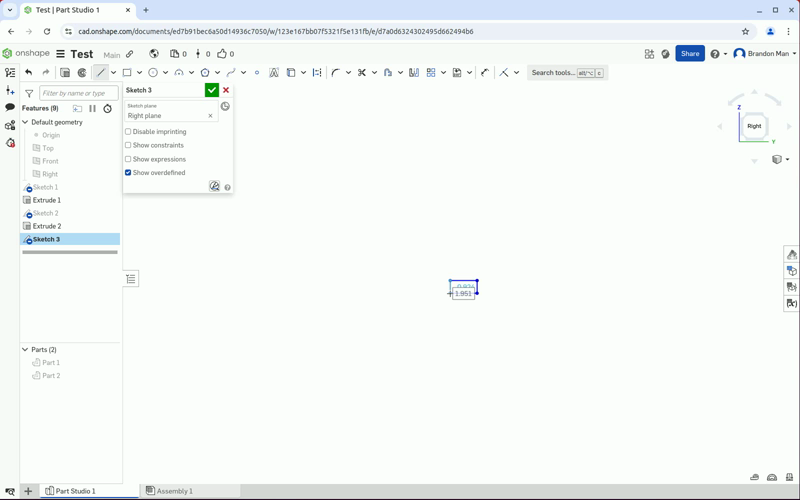
scroll(6)
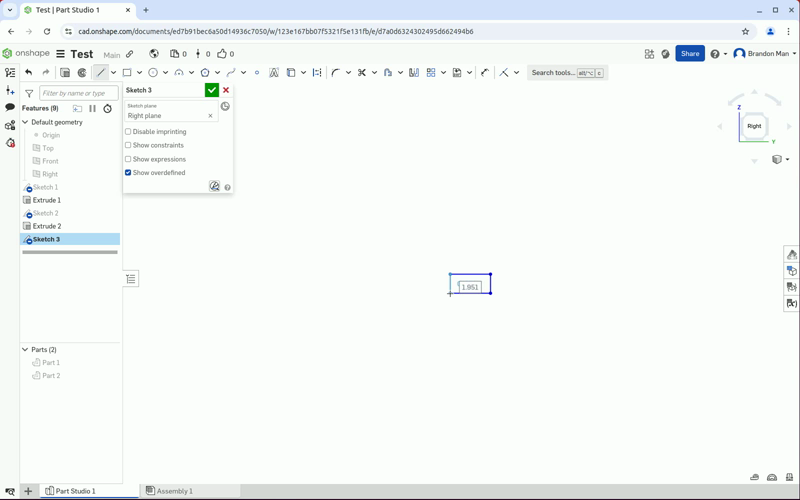
scroll(6)
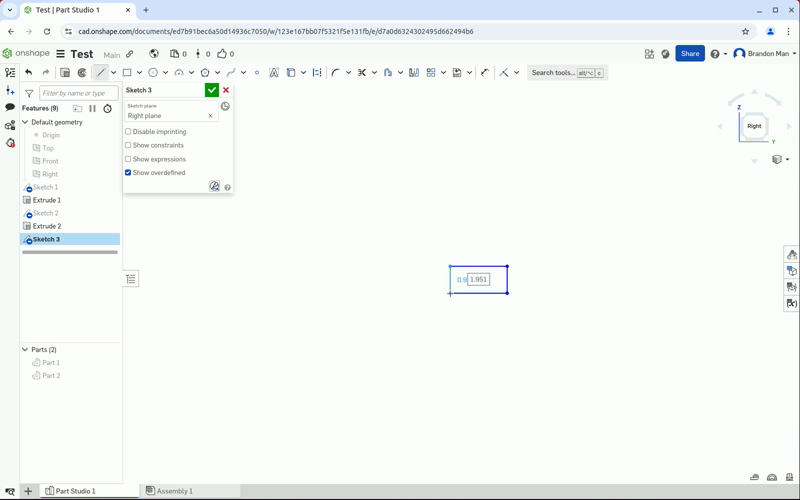
scroll(6)
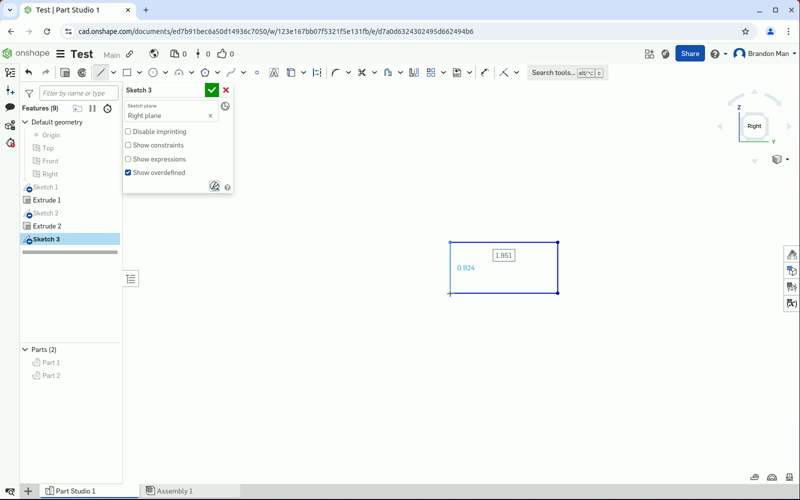
key_up(shift)
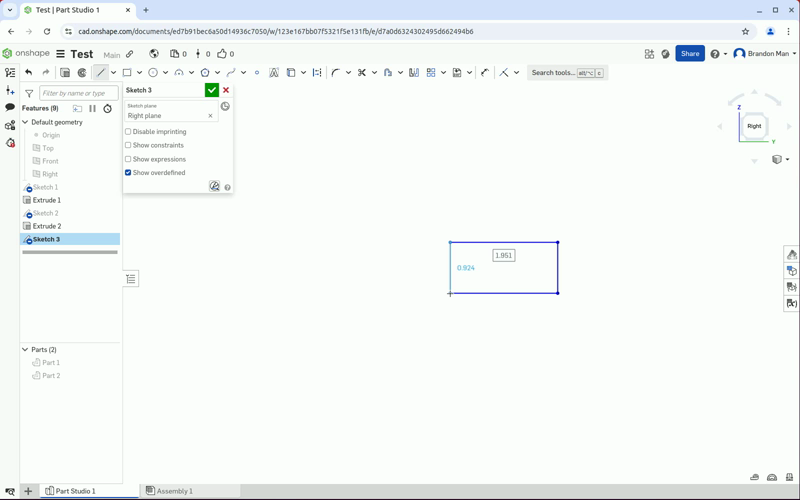
click(450, 293)
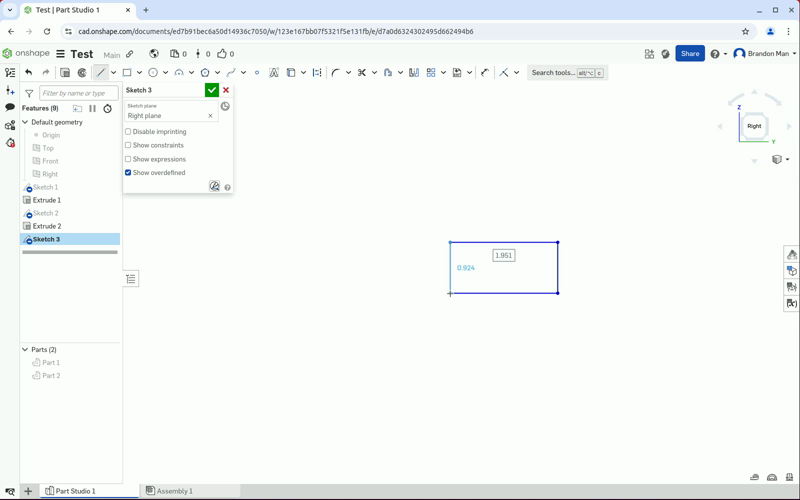
scroll(-6)
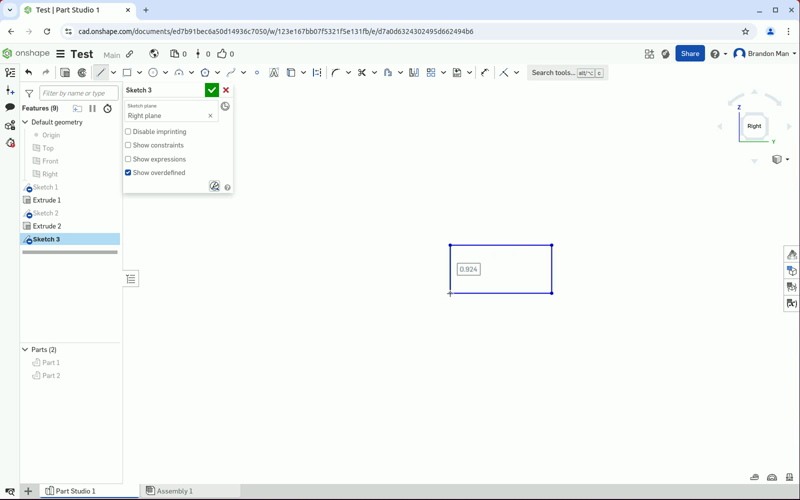
scroll(-6)
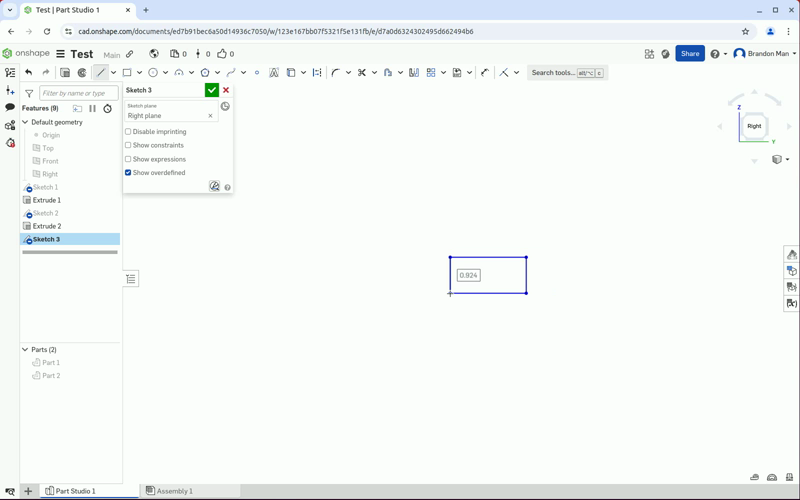
scroll(-6)
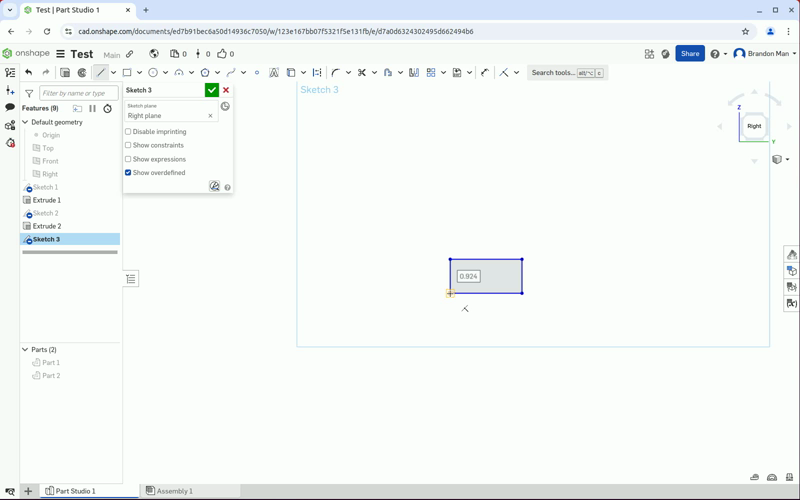
scroll(-6)
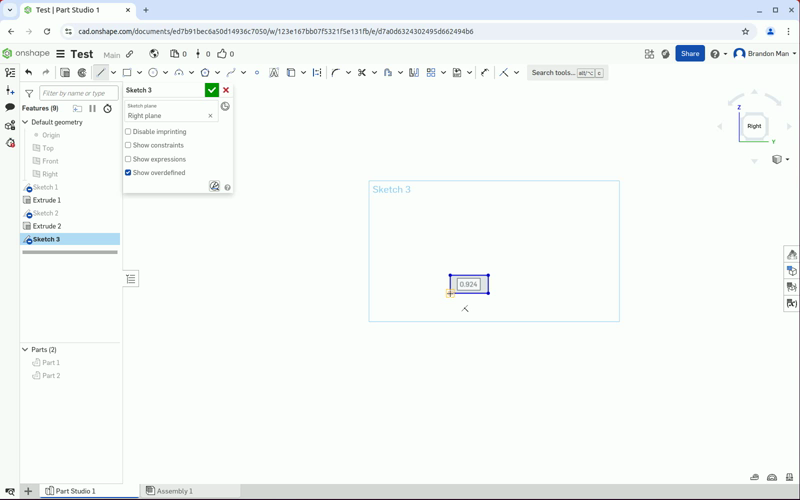
scroll(-6)
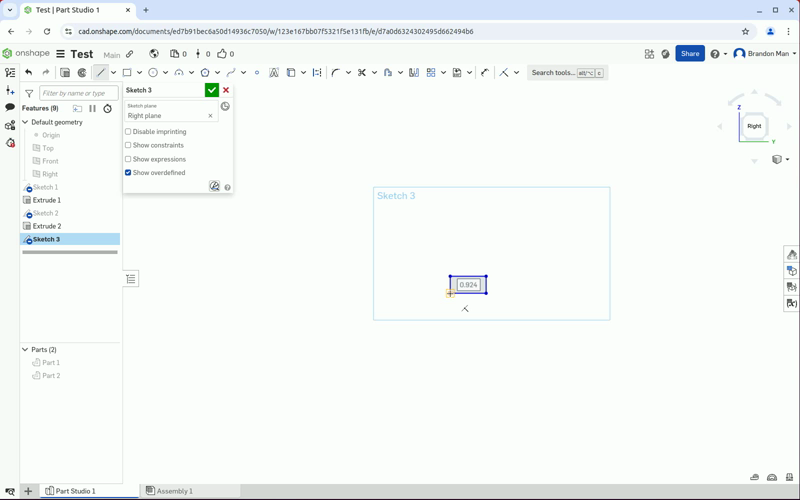
scroll(-6)
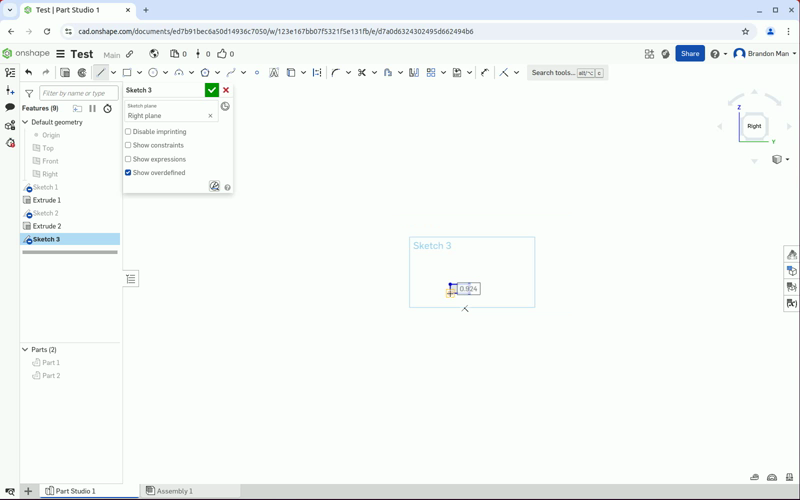
scroll(-6)
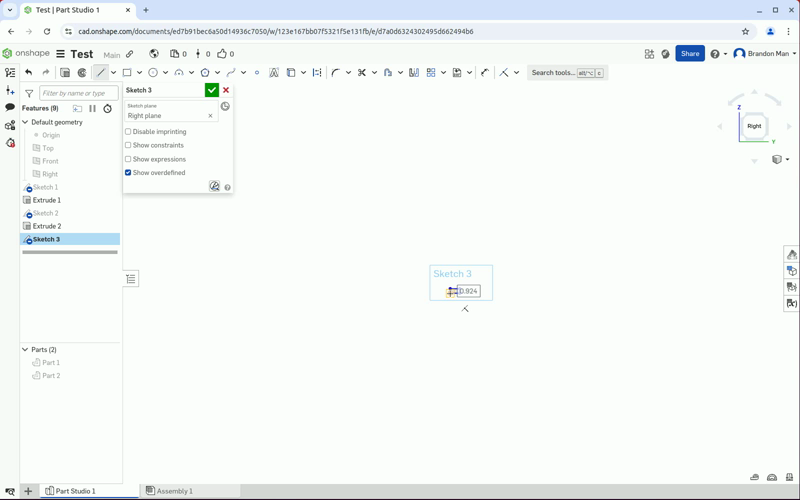
key(esc)
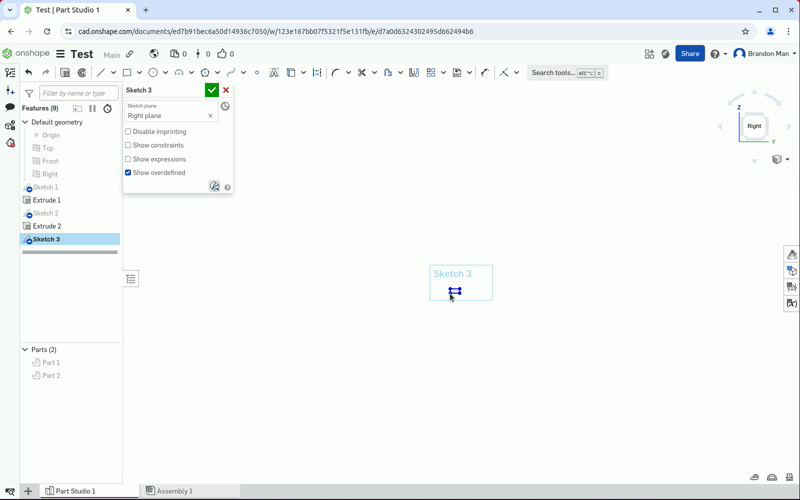
mouse_move(451, 289)
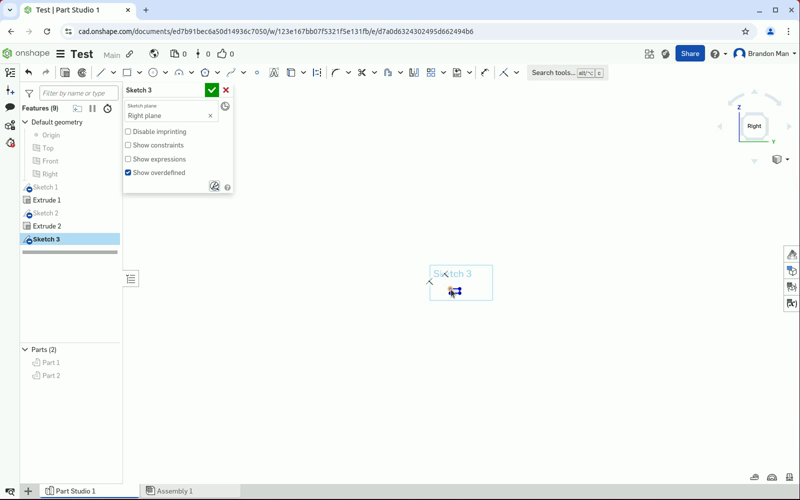
scroll(6)
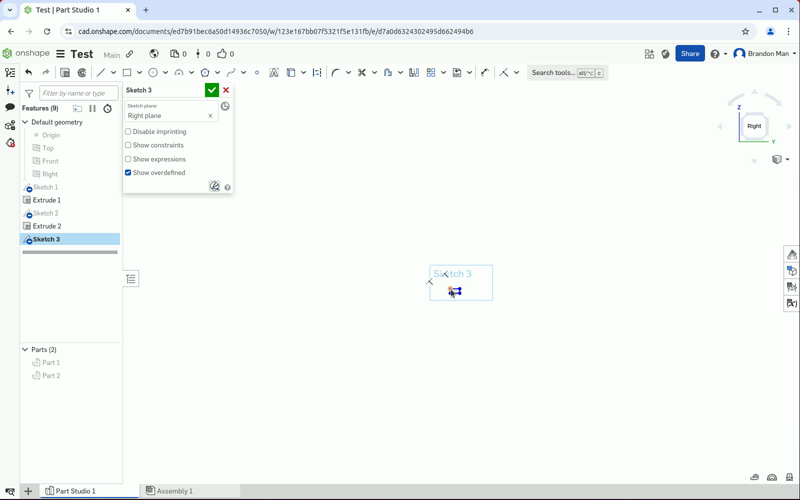
scroll(6)
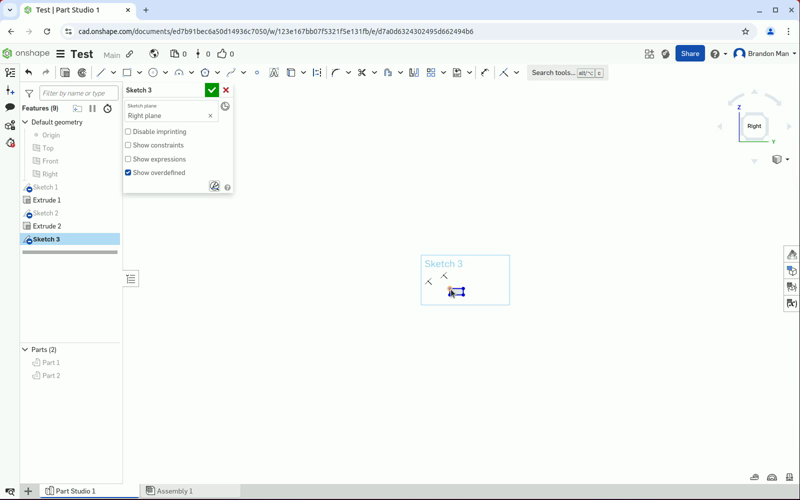
scroll(6)
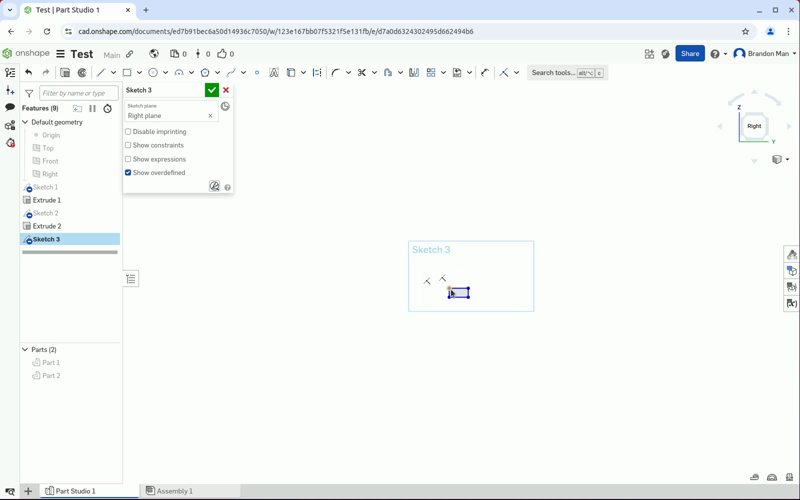
scroll(6)
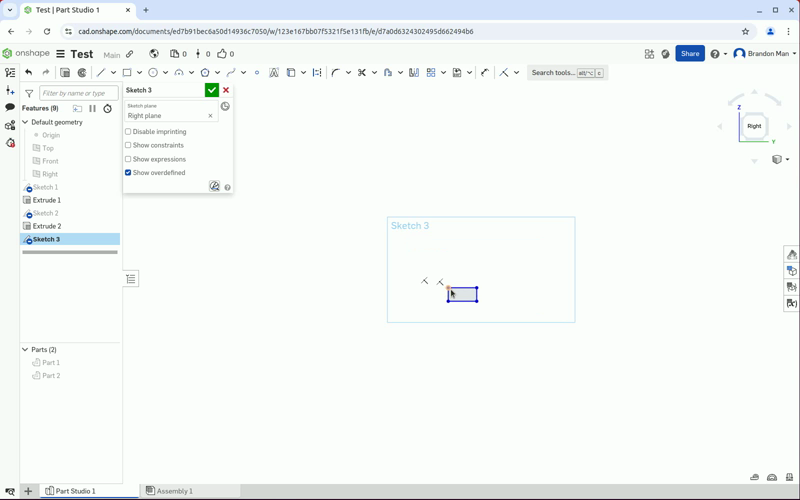
scroll(6)
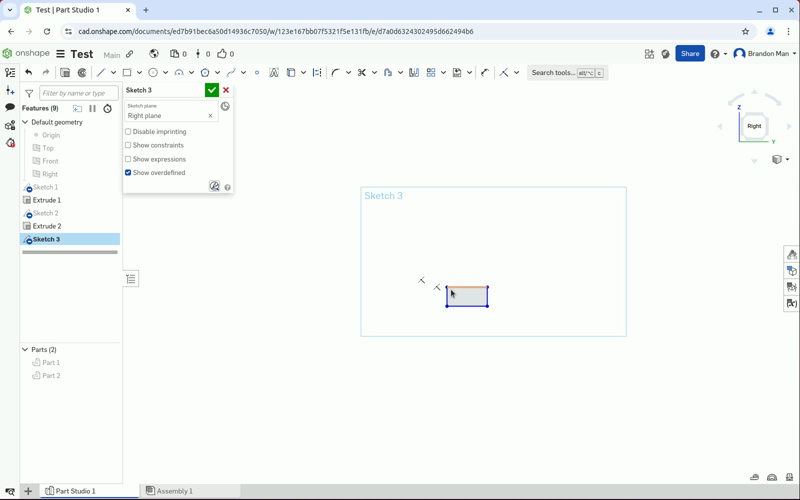
scroll(6)
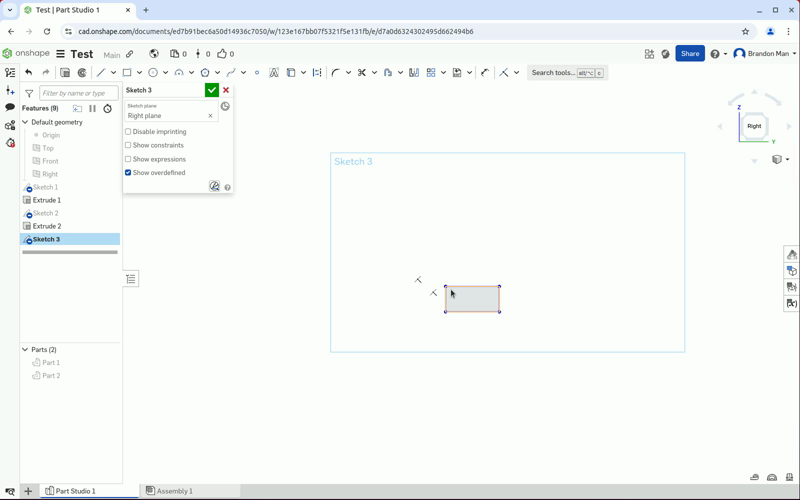
scroll(6)
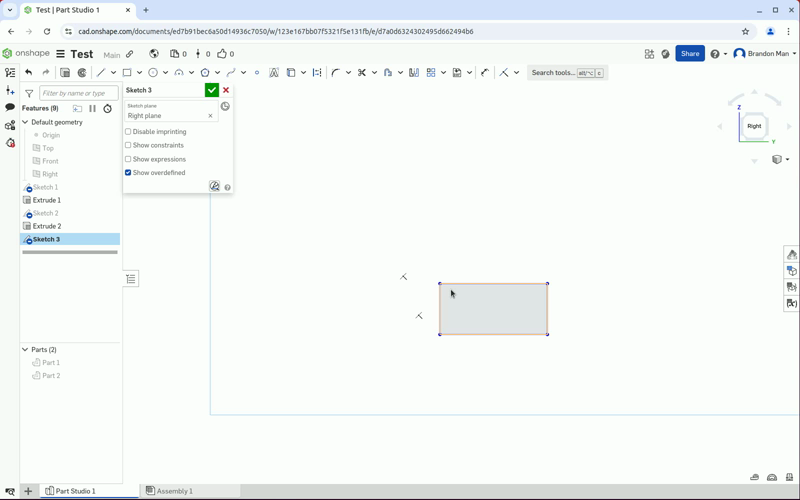
click(451, 289)
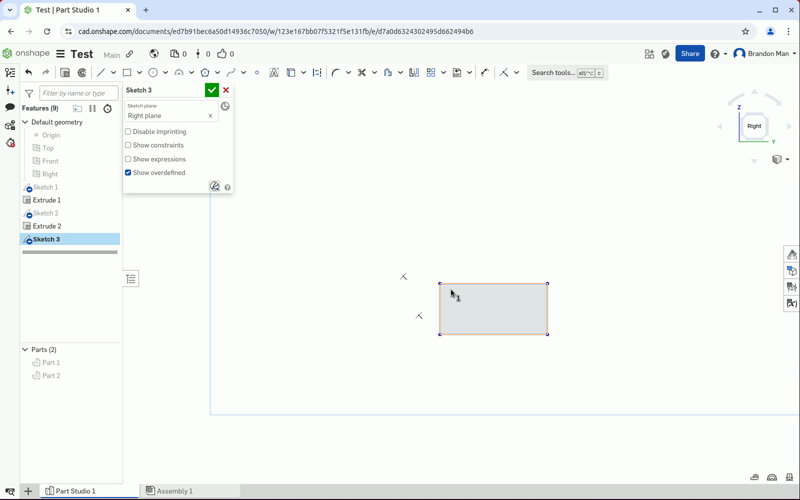
scroll(-6)
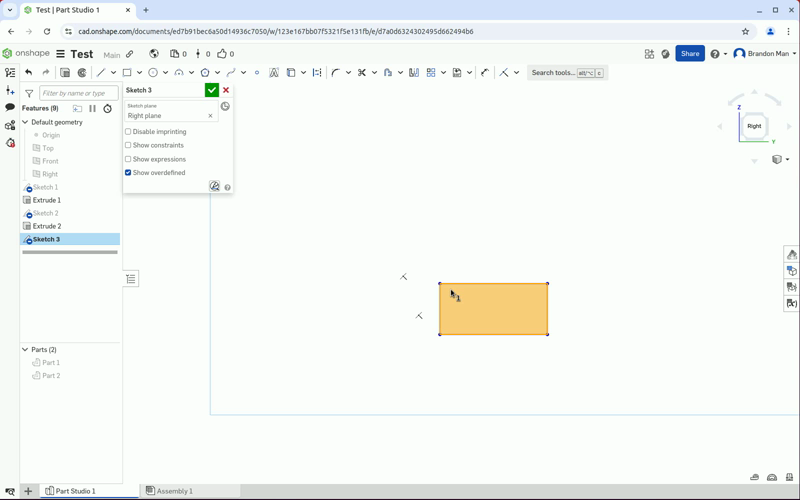
scroll(-6)
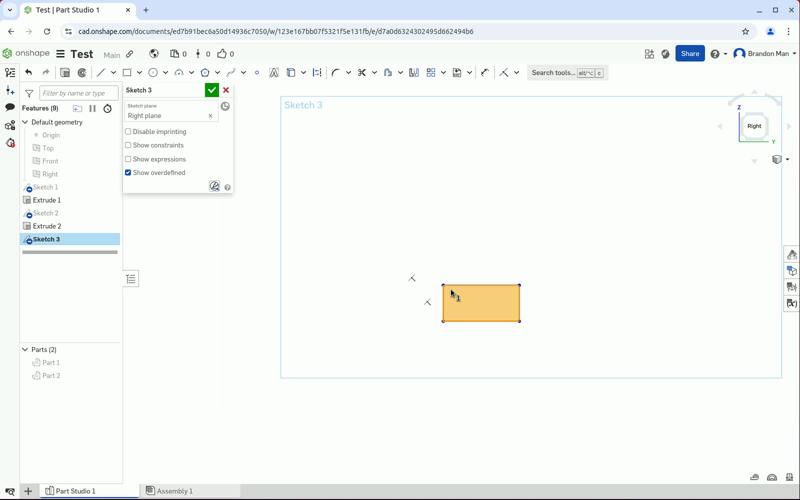
scroll(-6)
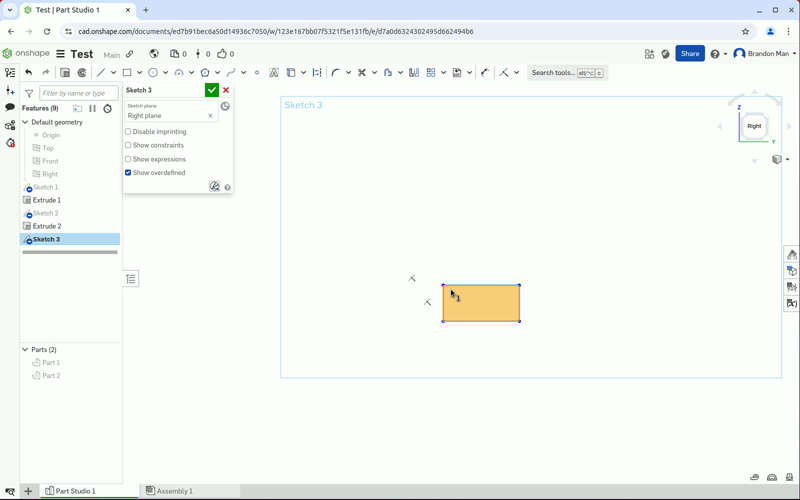
scroll(-6)
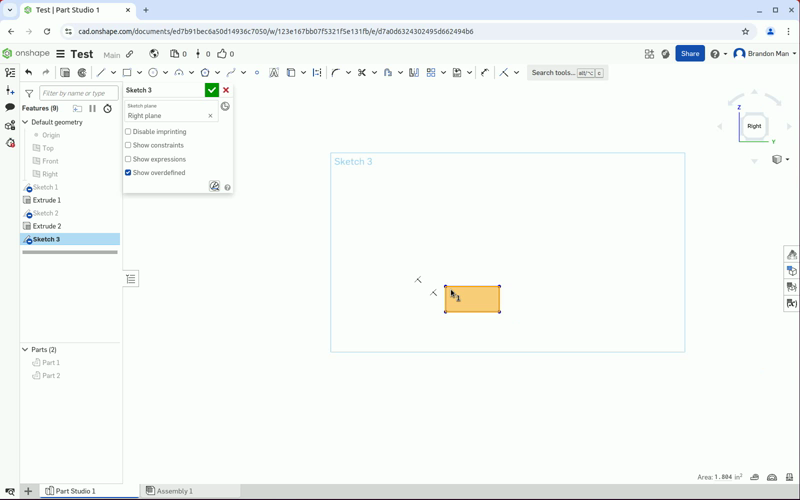
scroll(-6)
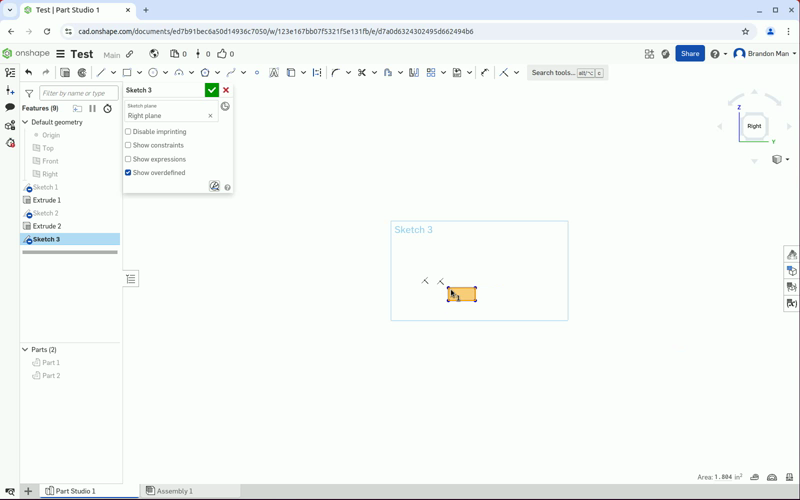
scroll(-6)
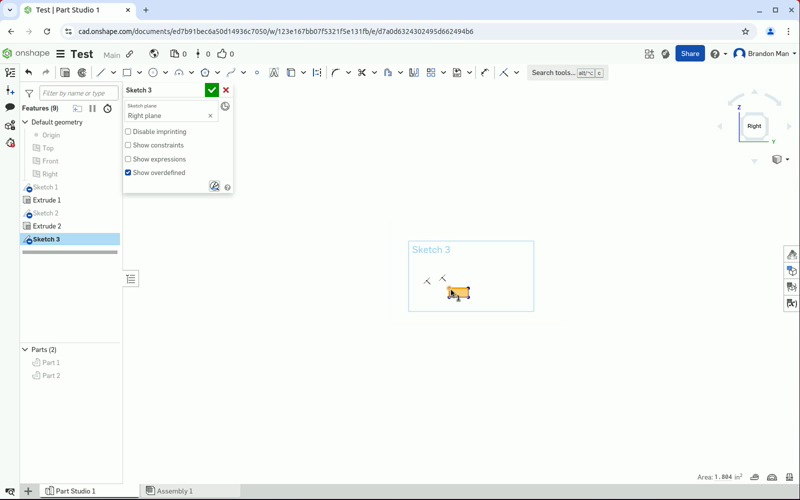
scroll(-6)
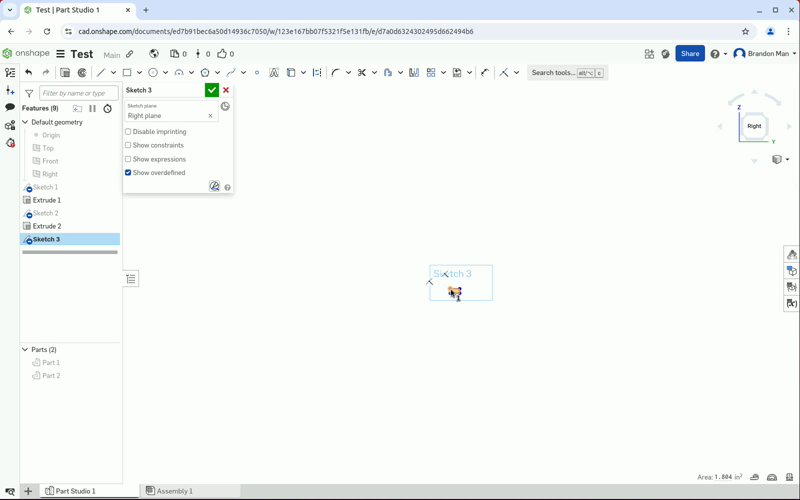
mouse_move(73, 352)
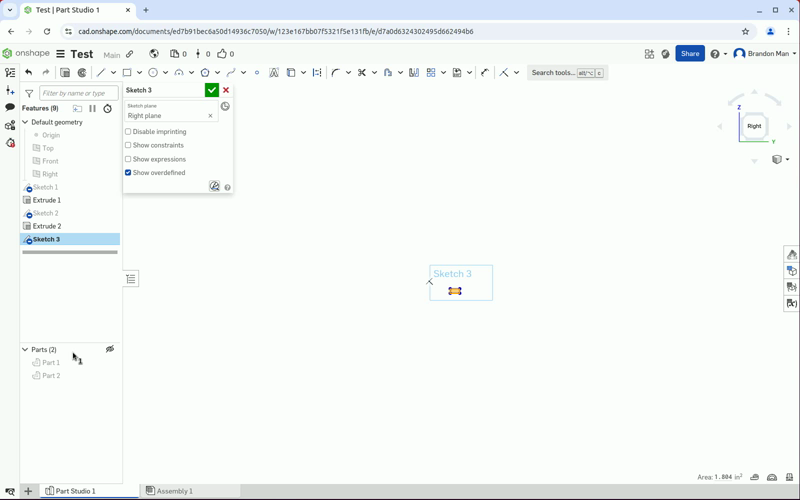
key(shift+y)
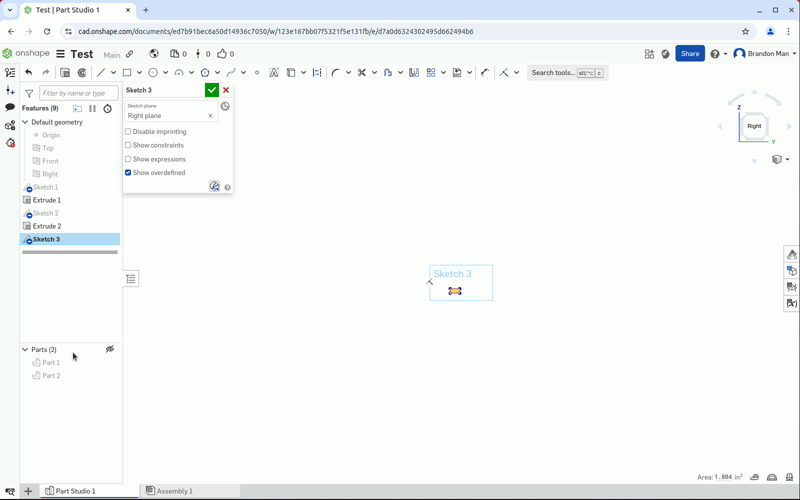
key(shift+e)
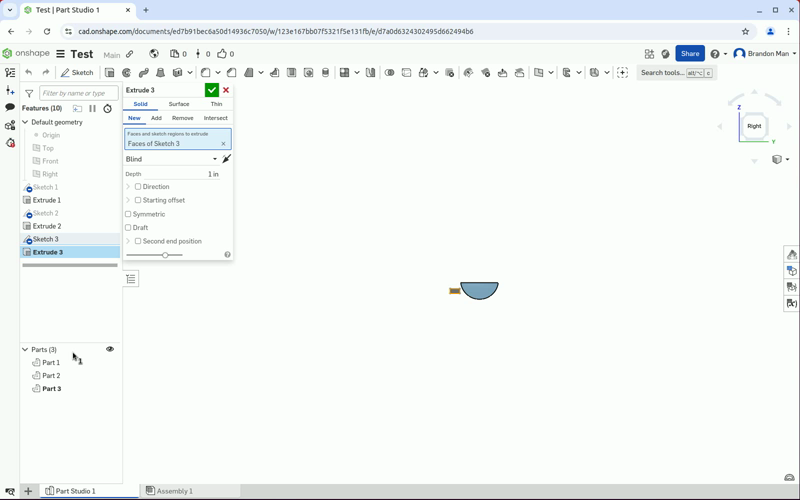
mouse_move(143, 106)
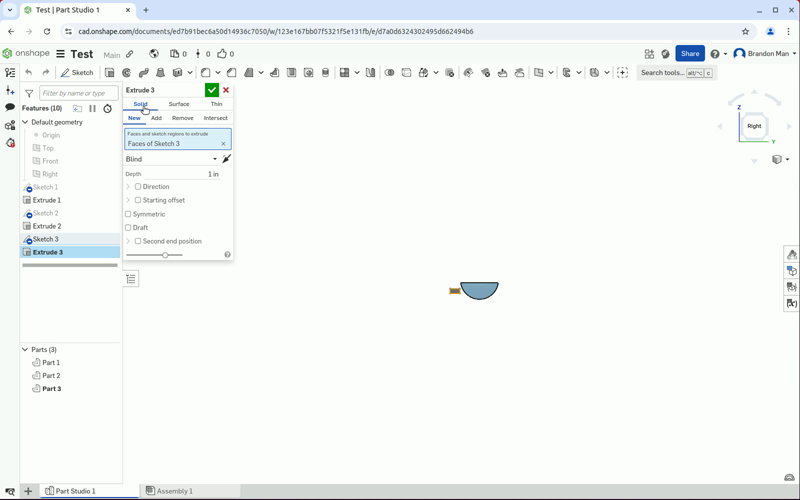
click(143, 106)
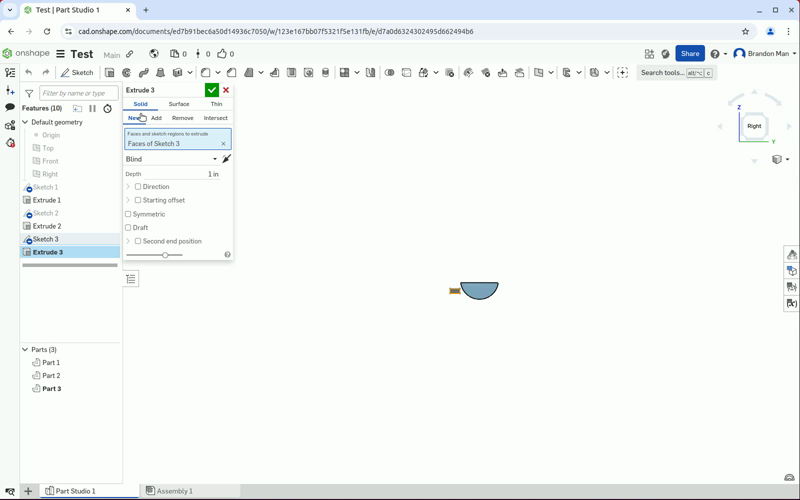
mouse_move(137, 120)
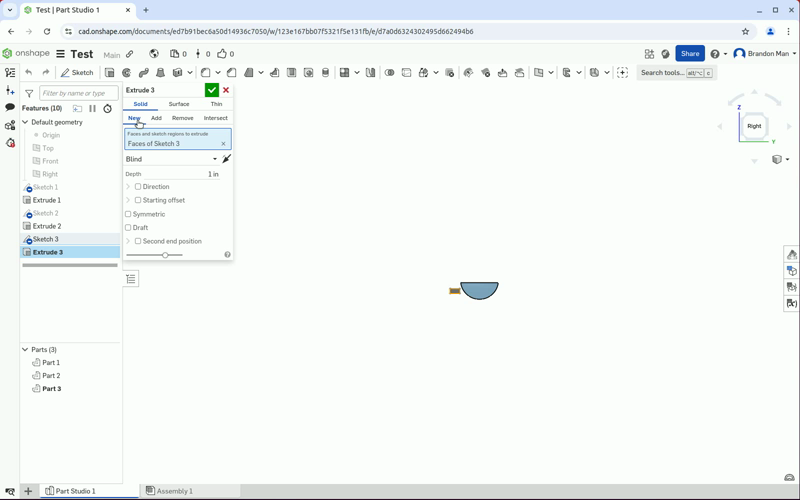
click(137, 120)
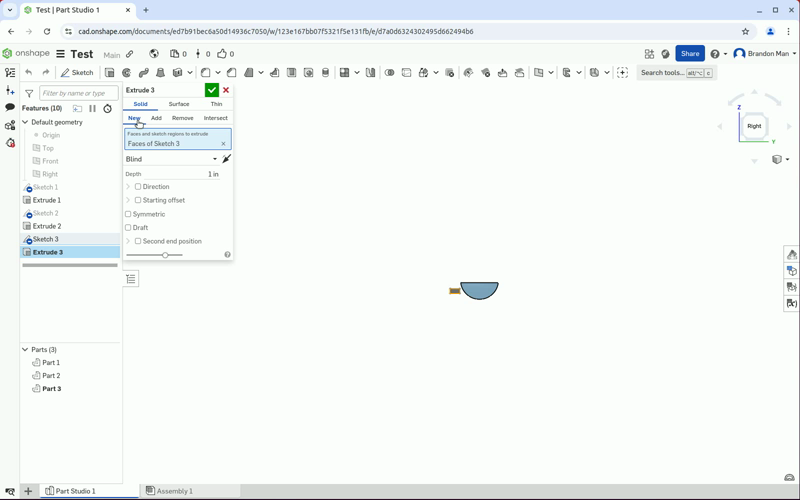
key(tab, 4)
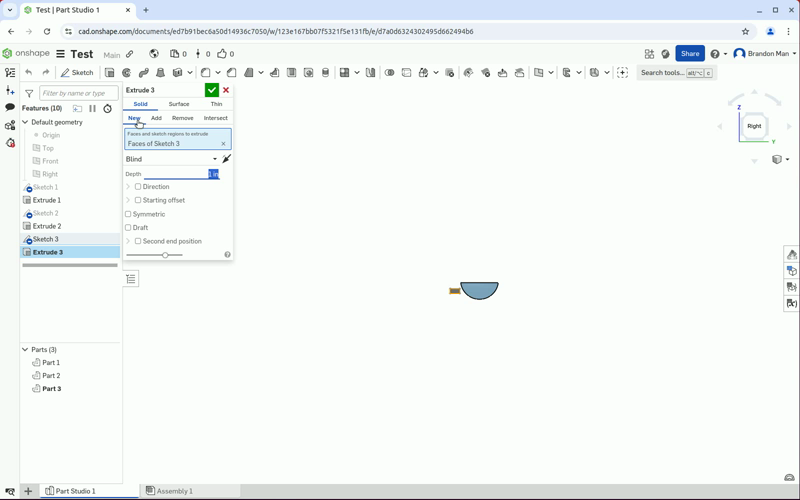
text(-8.425)
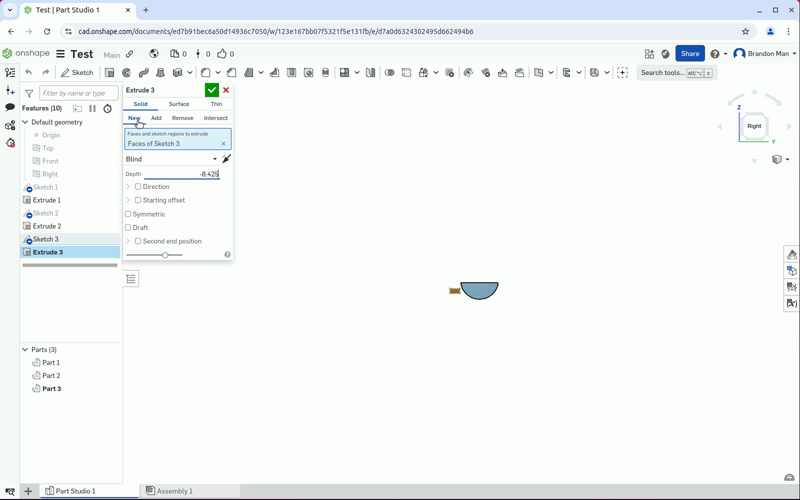
key(enter)
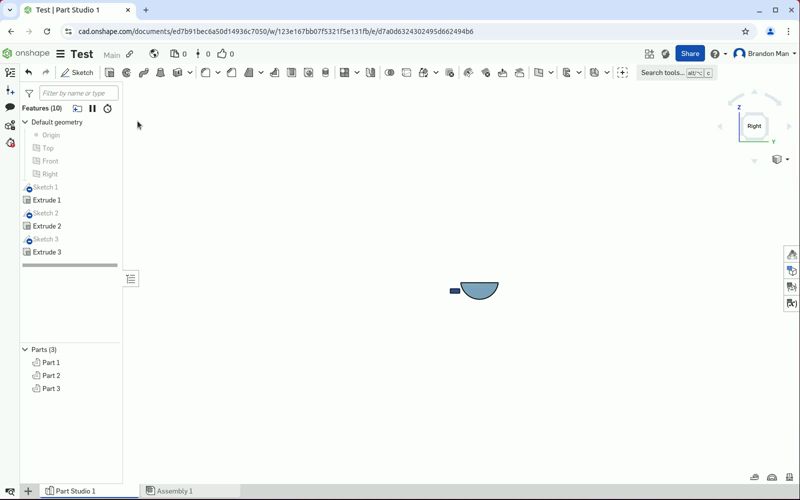
key(shift+h)
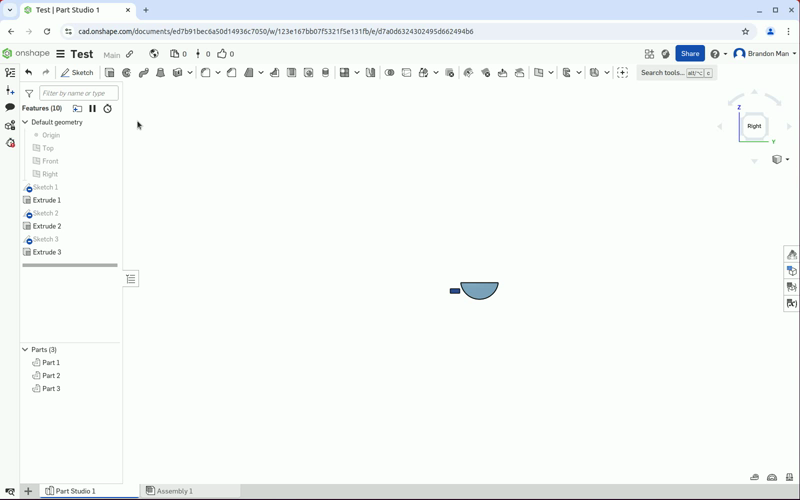
key(shift+h)
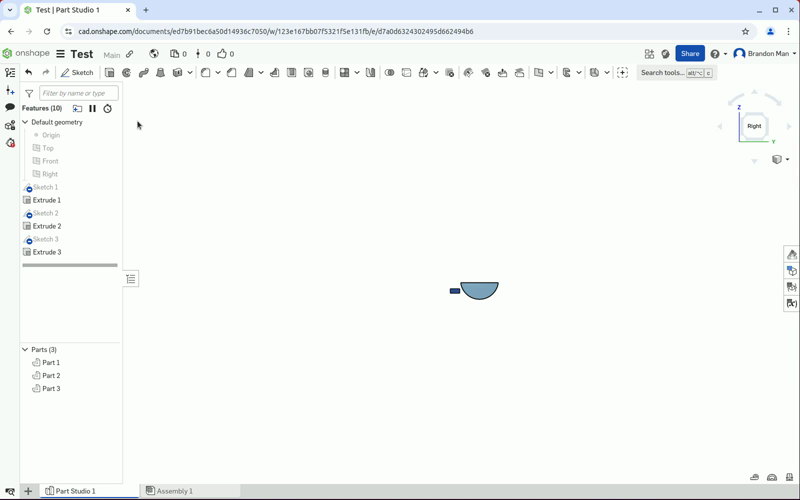
mouse_move(73, 189)
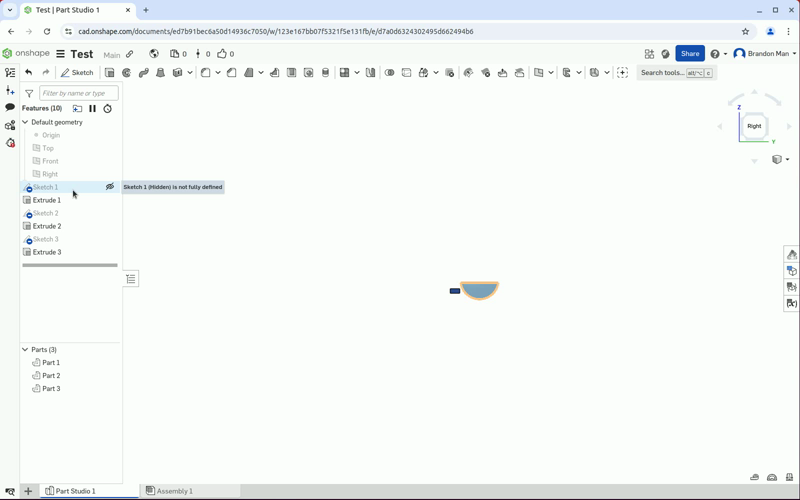
click(73, 189)
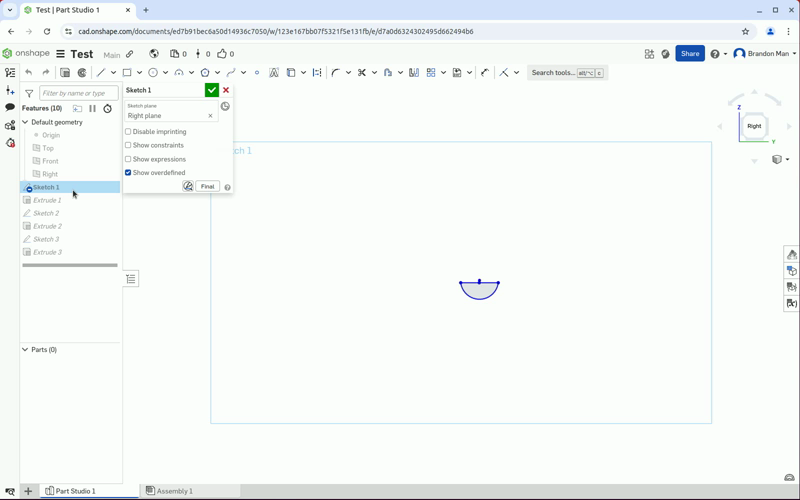
mouse_move(229, 92)
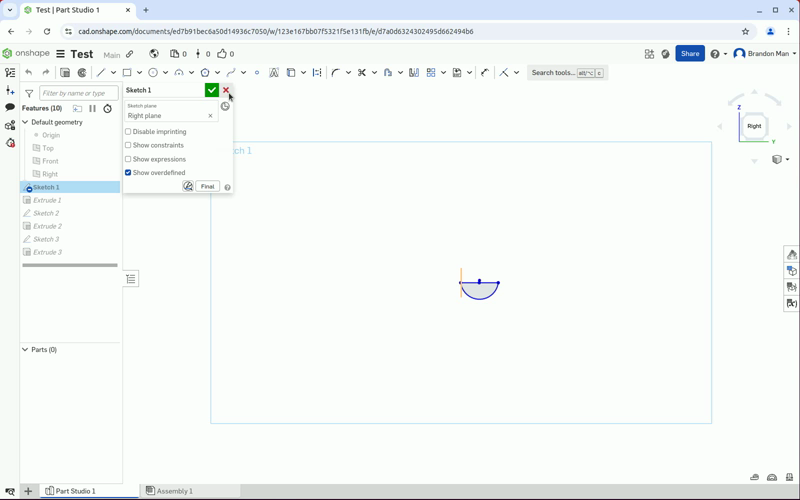
click(229, 92)
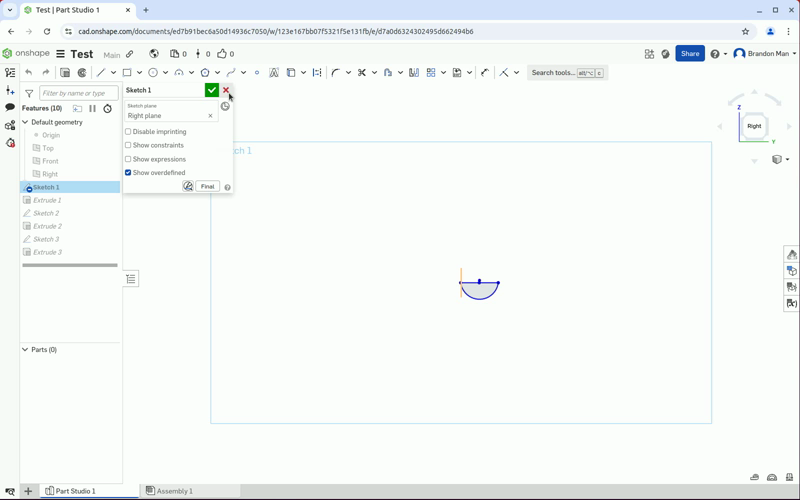
key(shift+s)
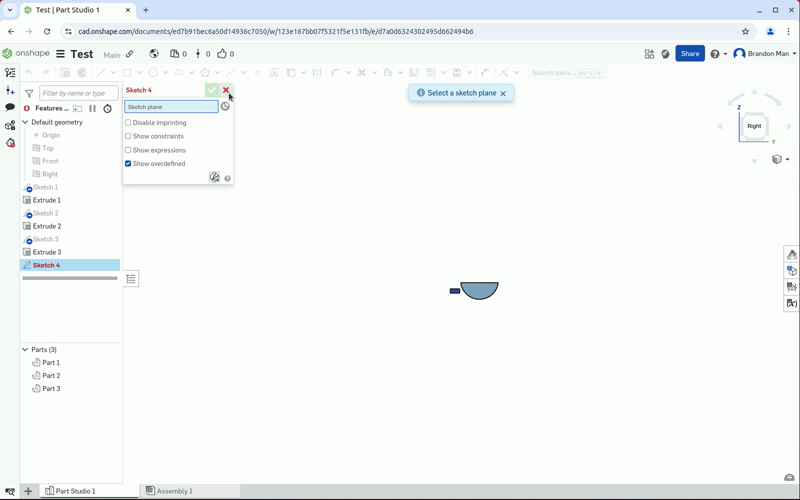
mouse_move(73, 176)
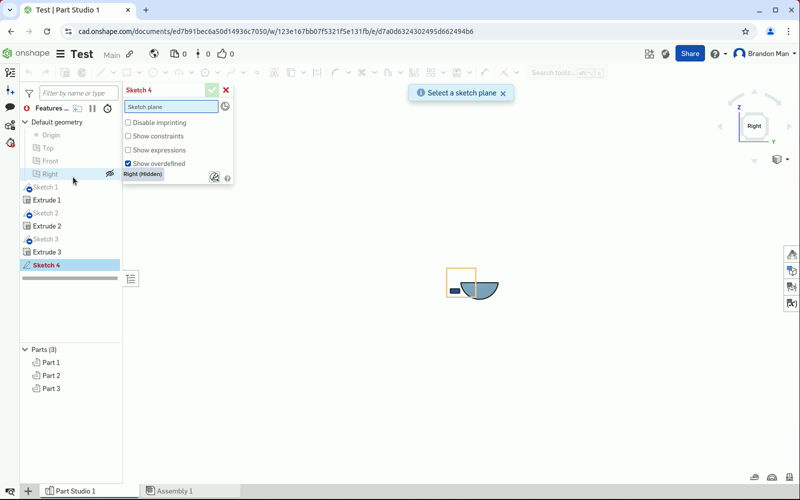
click(73, 176)
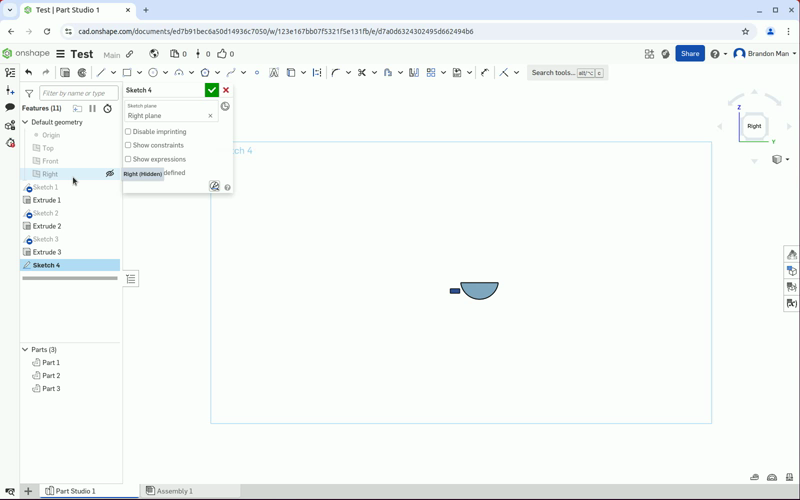
mouse_move(73, 352)
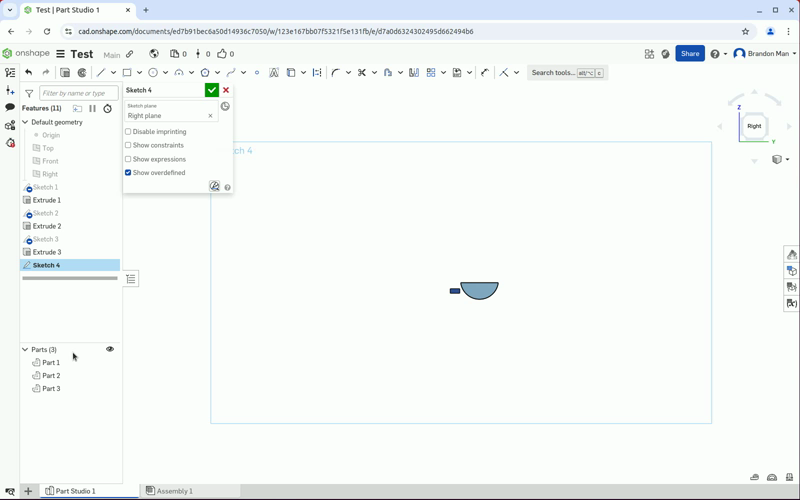
key(y)
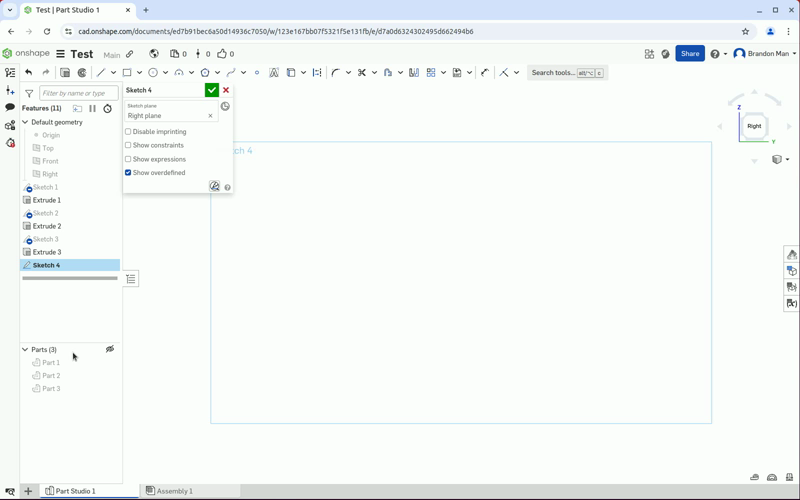
key(c)
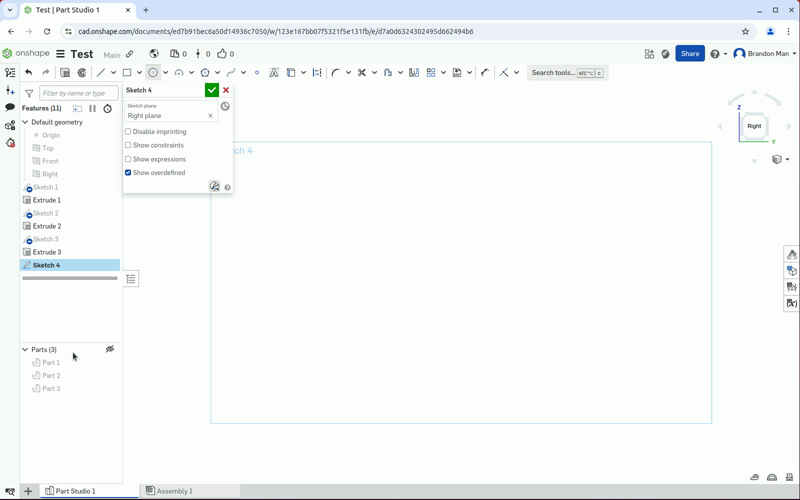
key_down(shift)
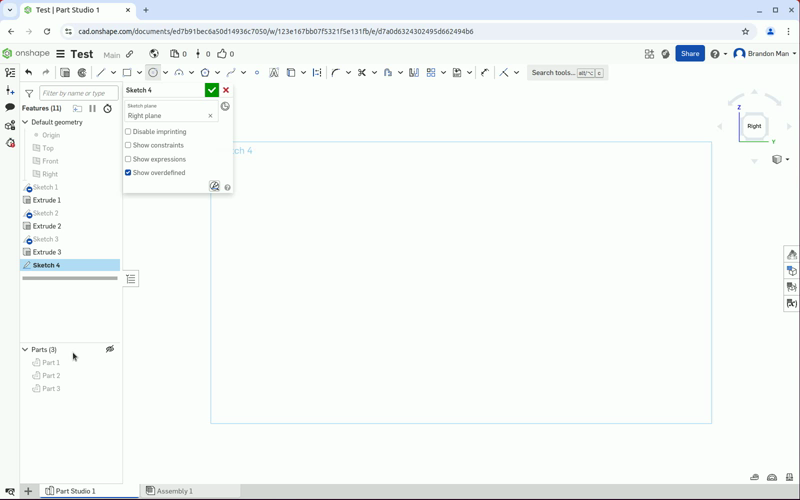
mouse_move(443, 305)
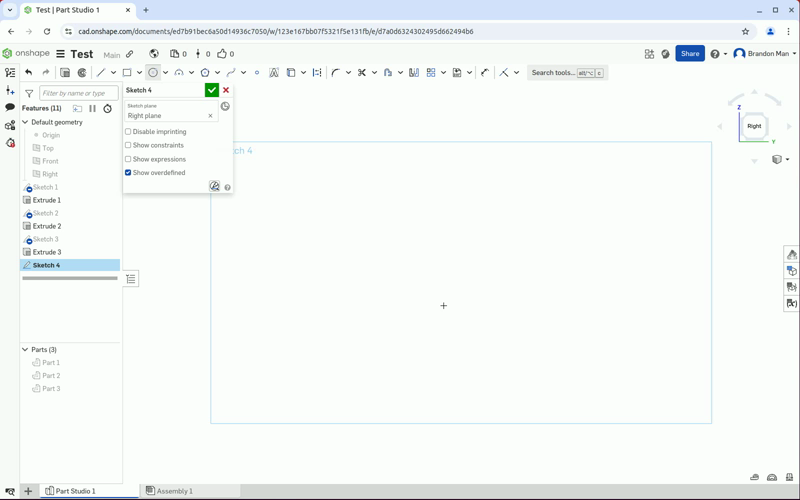
click(443, 305)
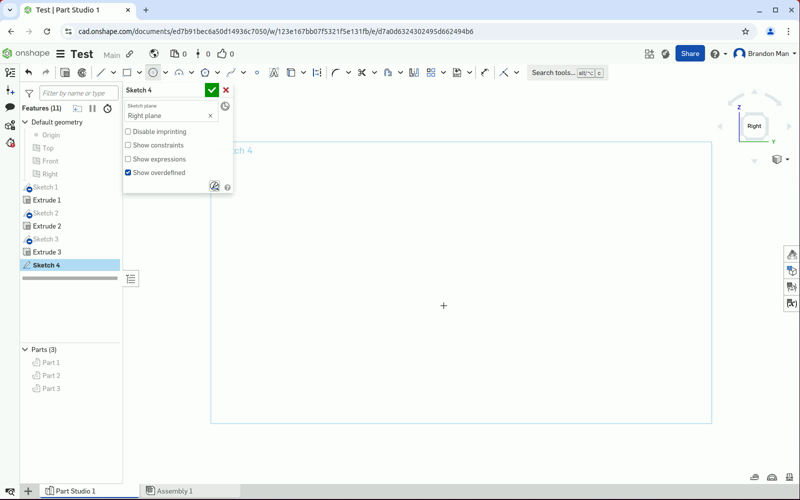
key_up(shift)
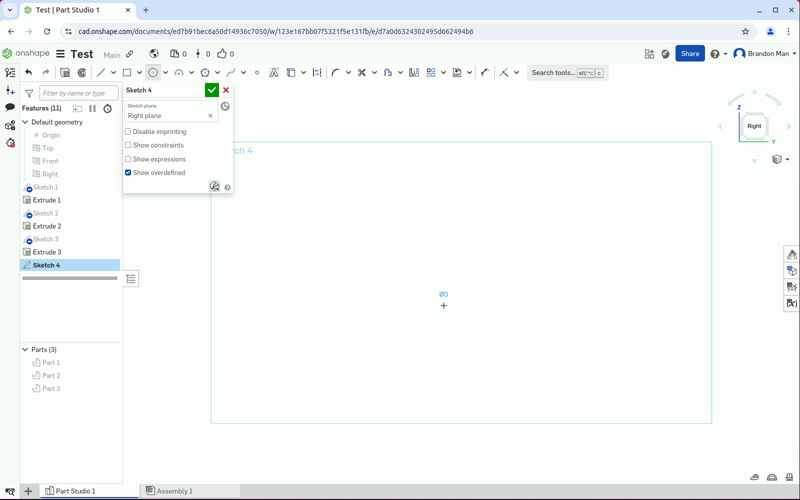
mouse_move(450, 305)
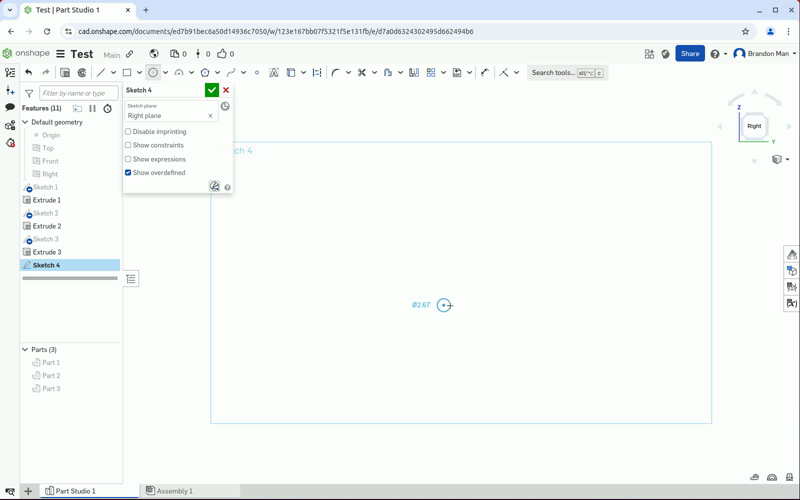
click(450, 305)
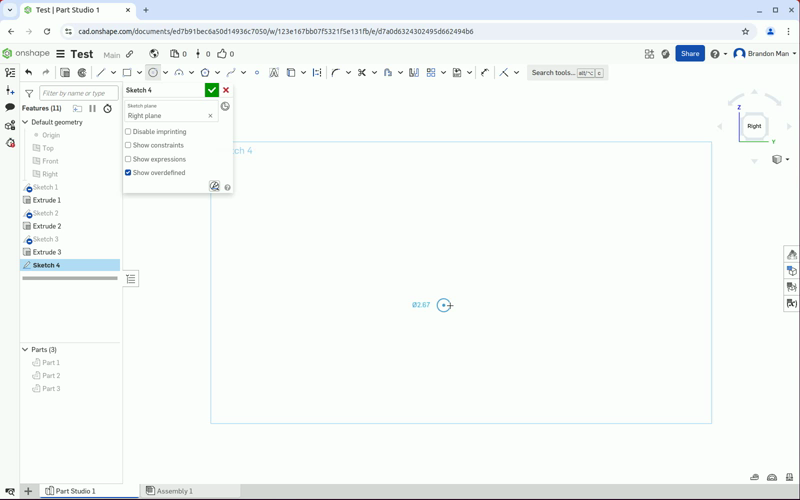
key(esc)
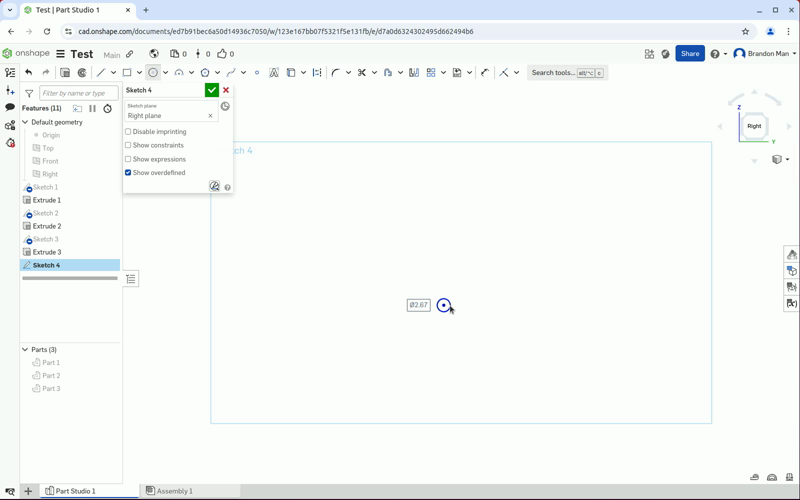
mouse_move(443, 302)
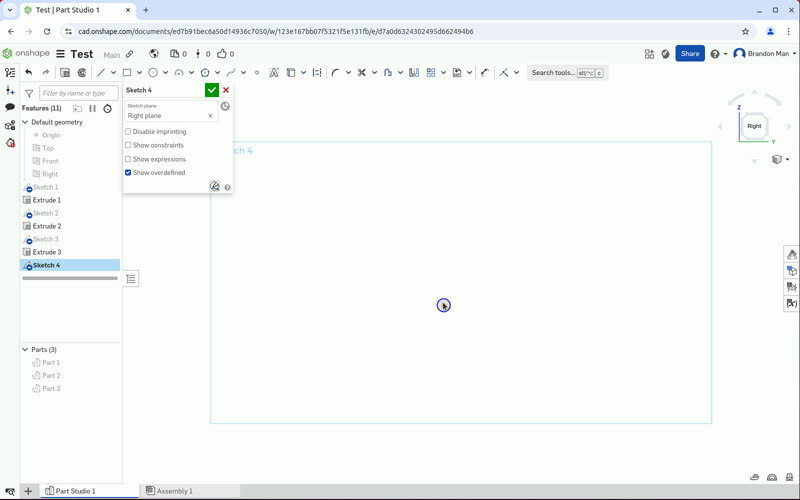
scroll(6)
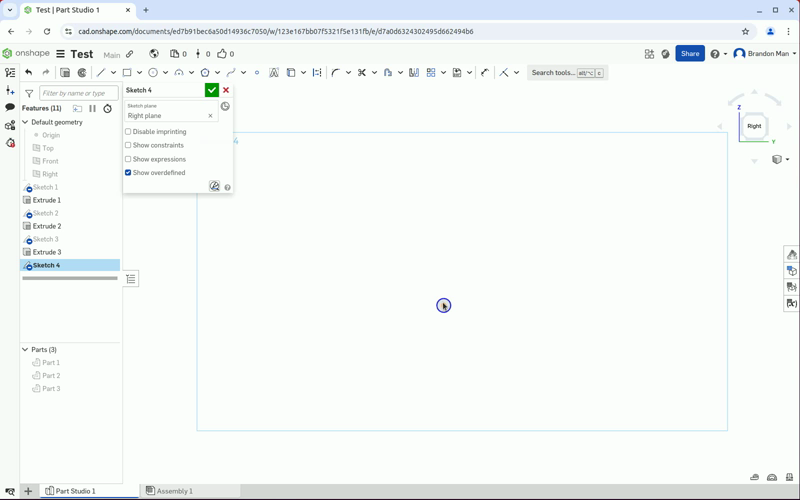
scroll(6)
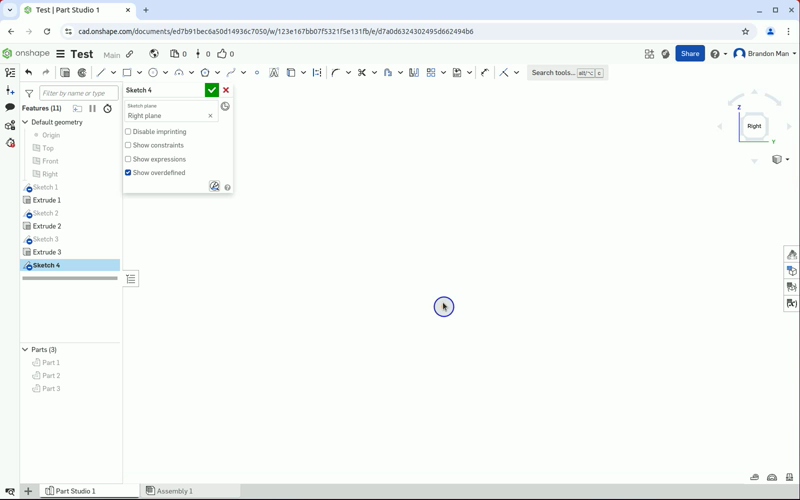
scroll(6)
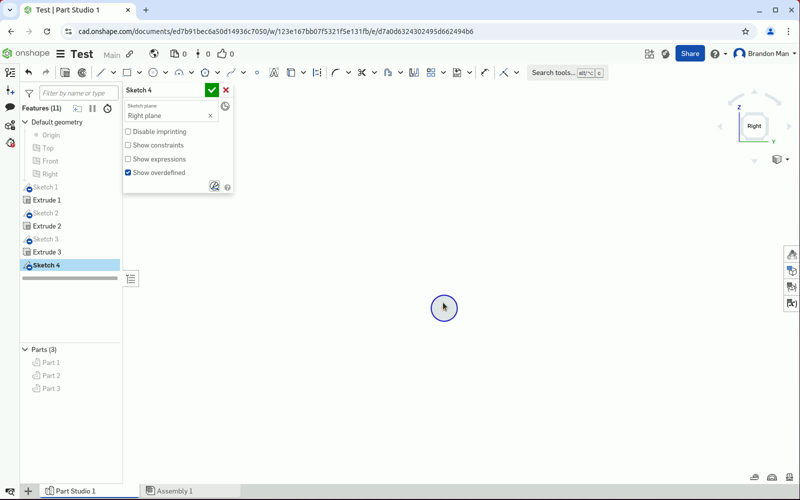
scroll(6)
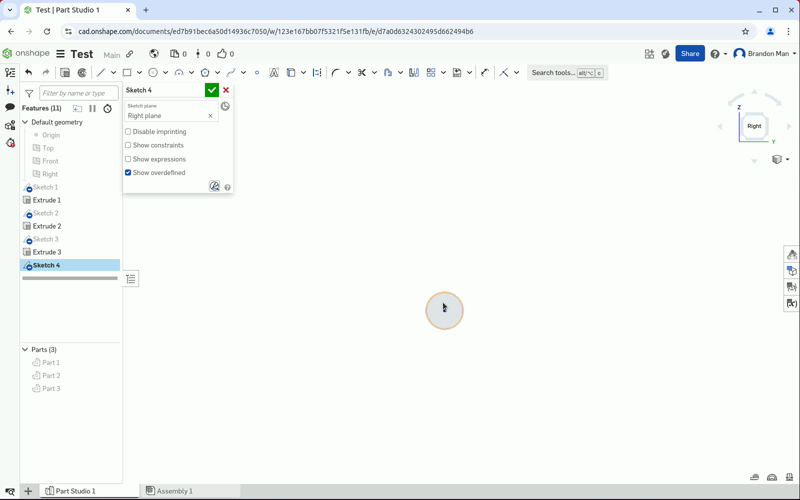
scroll(6)
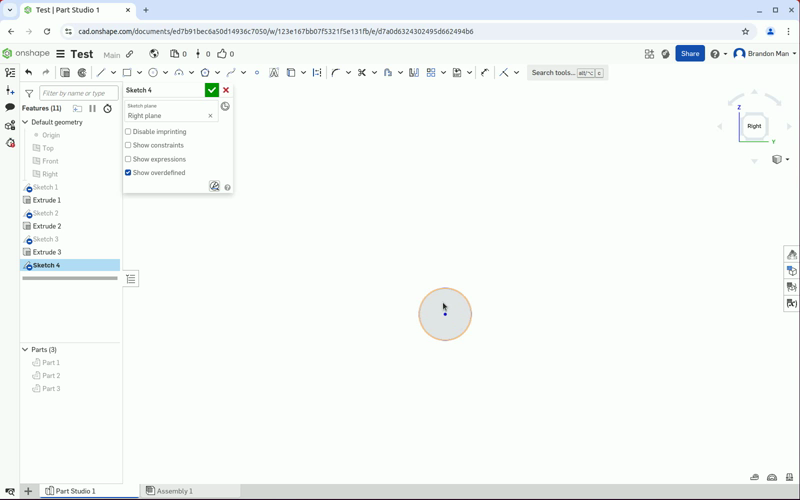
scroll(6)
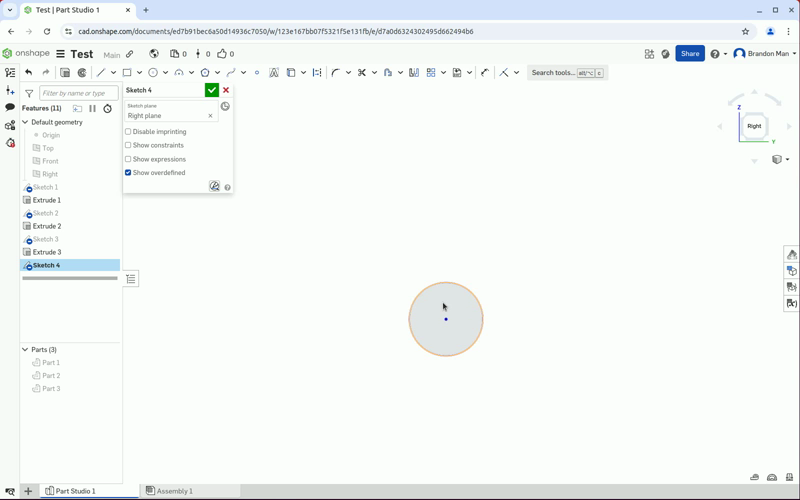
scroll(6)
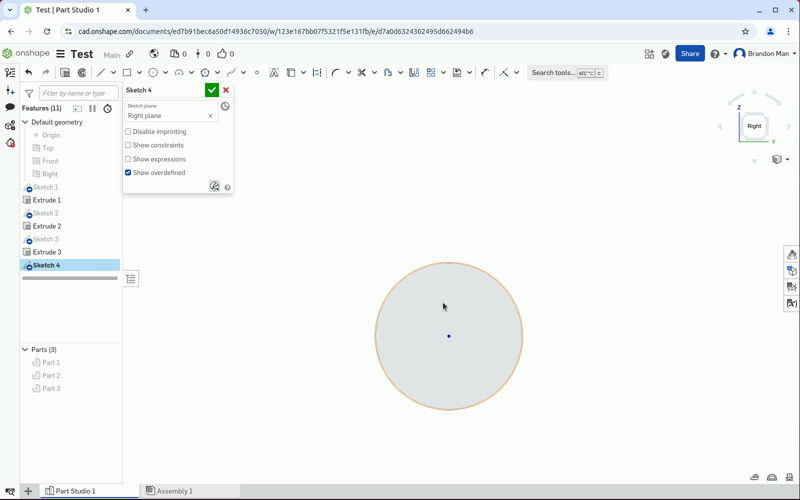
click(443, 302)
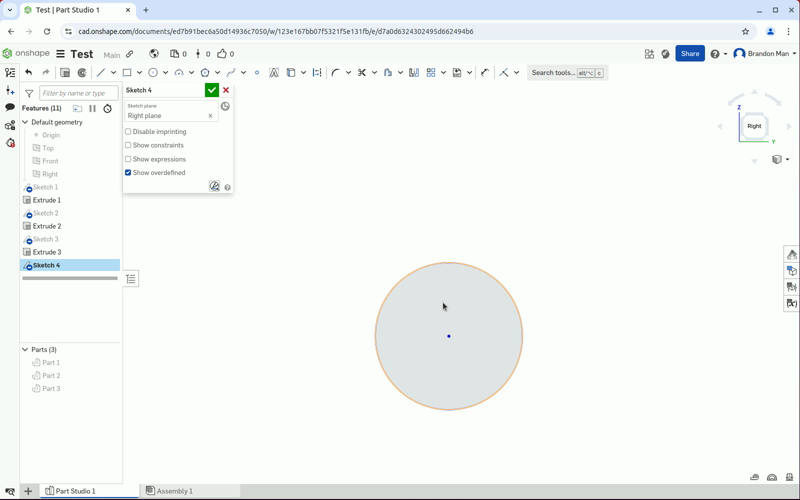
scroll(-6)
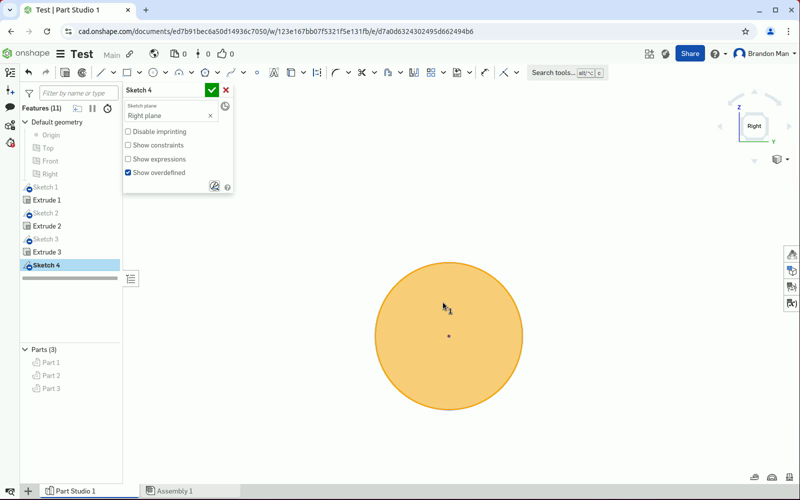
scroll(-6)
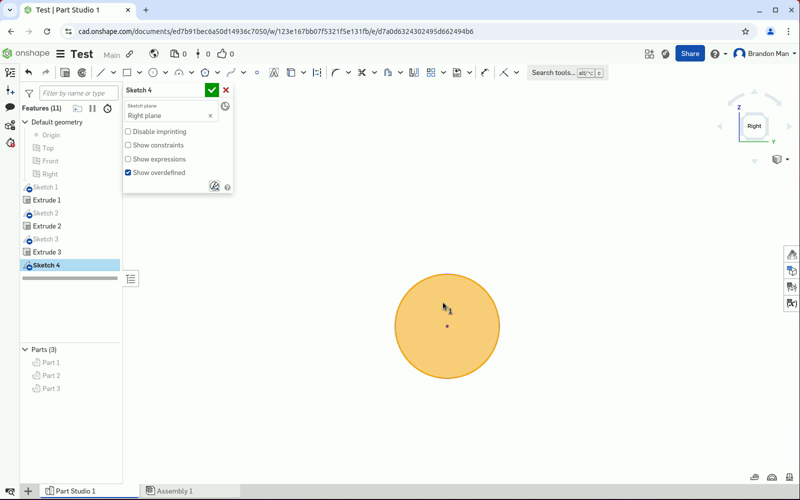
scroll(-6)
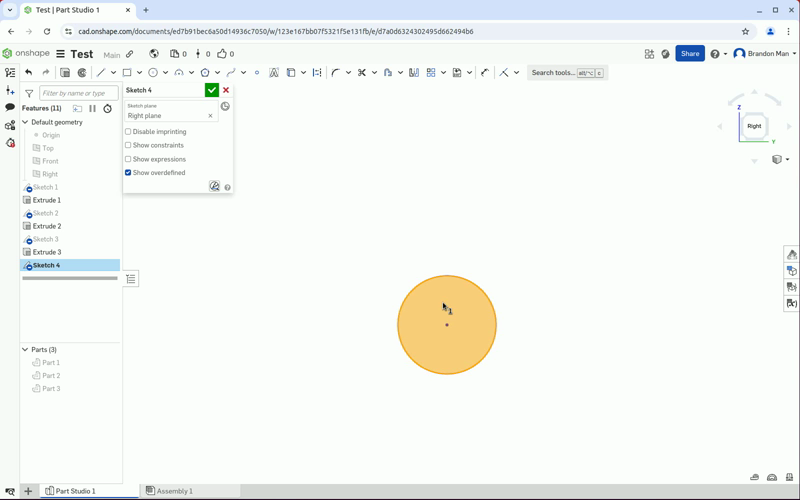
scroll(-6)
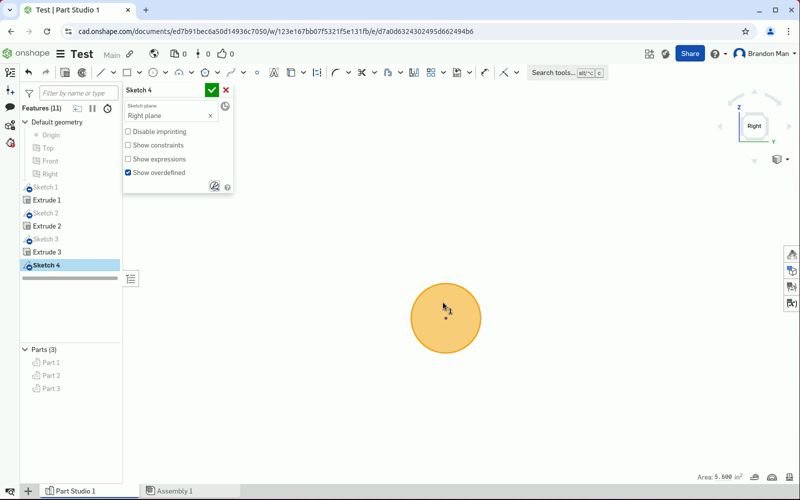
scroll(-6)
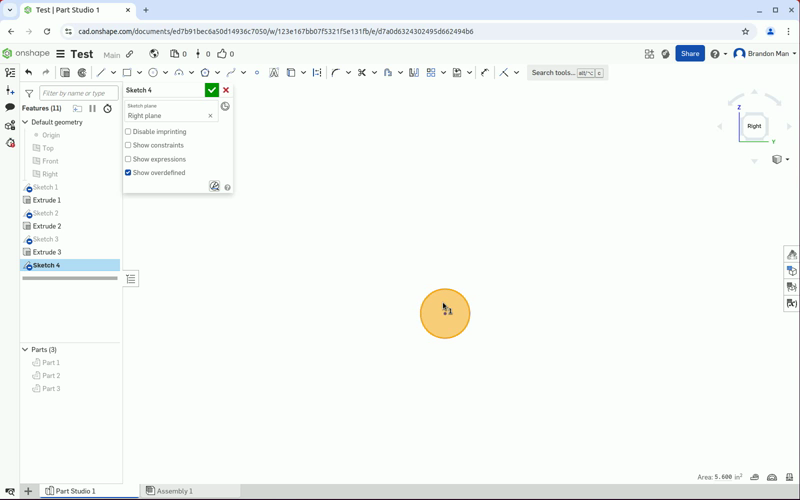
scroll(-6)
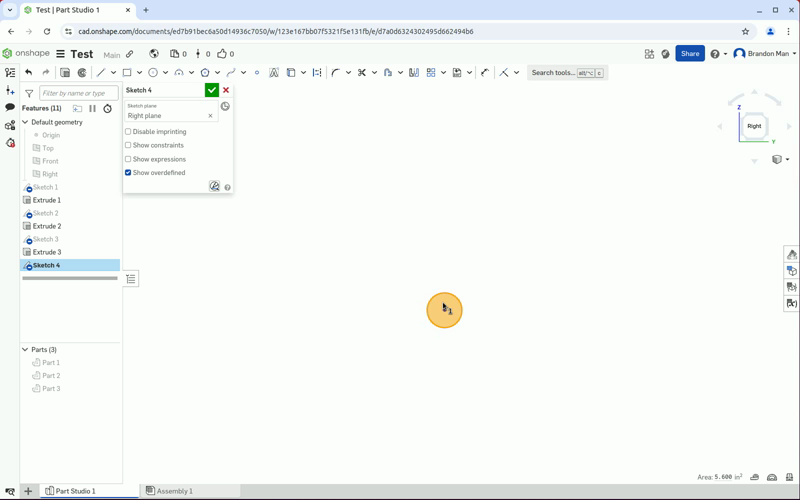
scroll(-6)
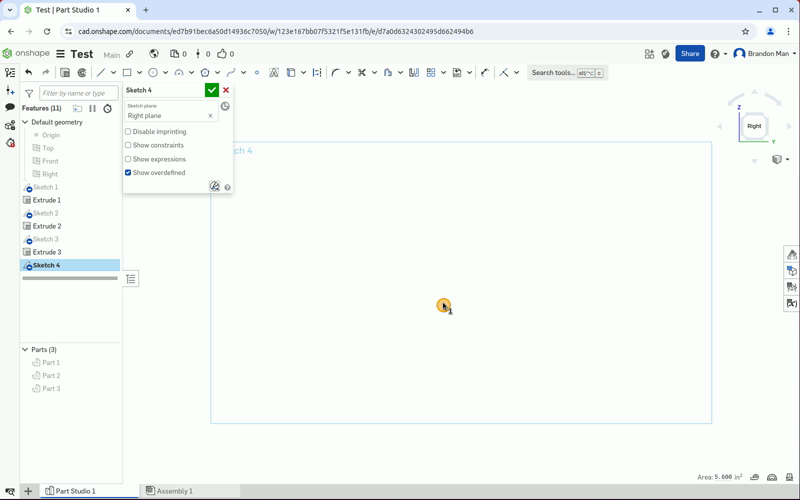
mouse_move(73, 352)
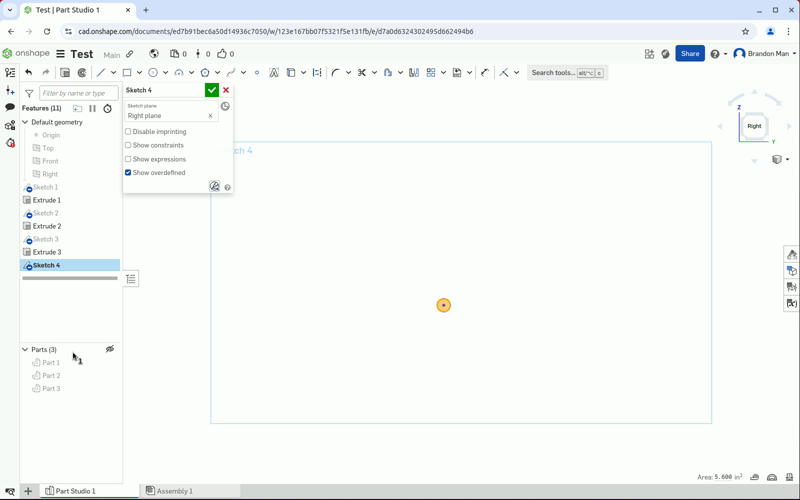
key(shift+y)
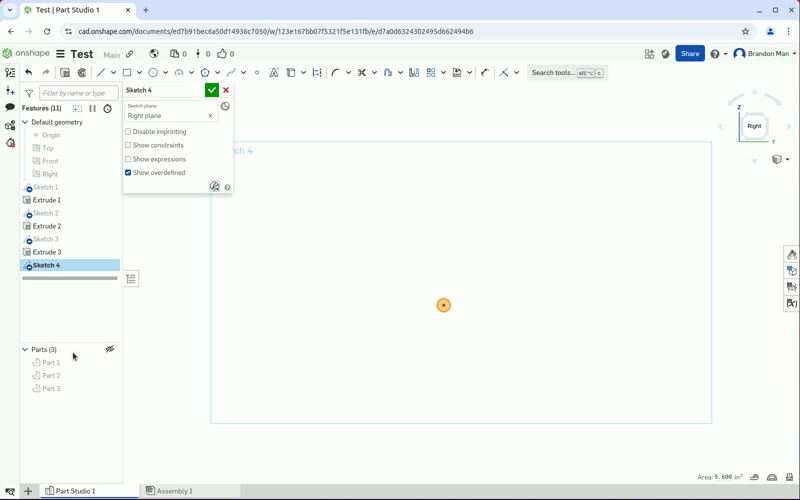
key(shift+e)
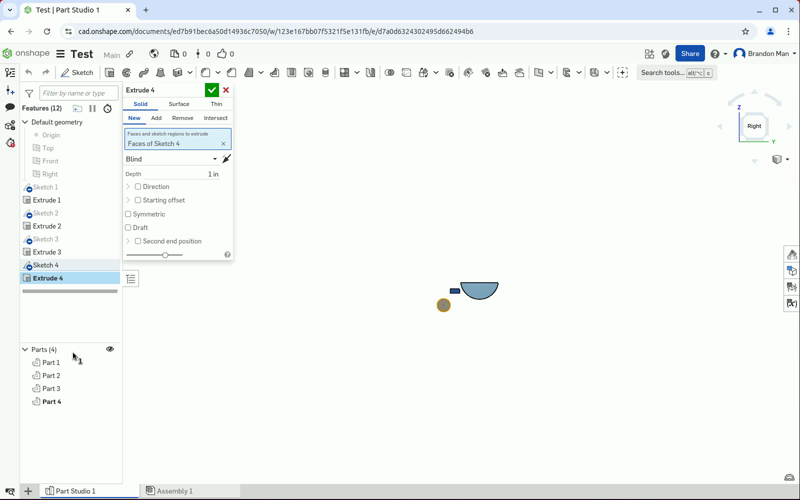
mouse_move(143, 106)
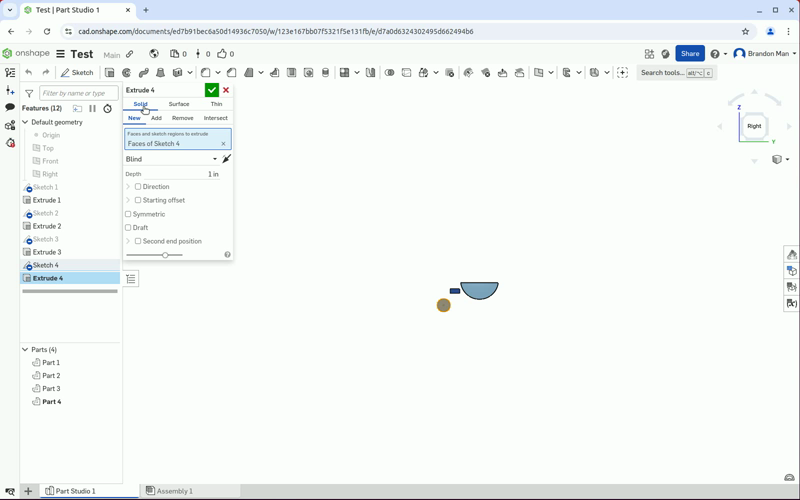
click(143, 106)
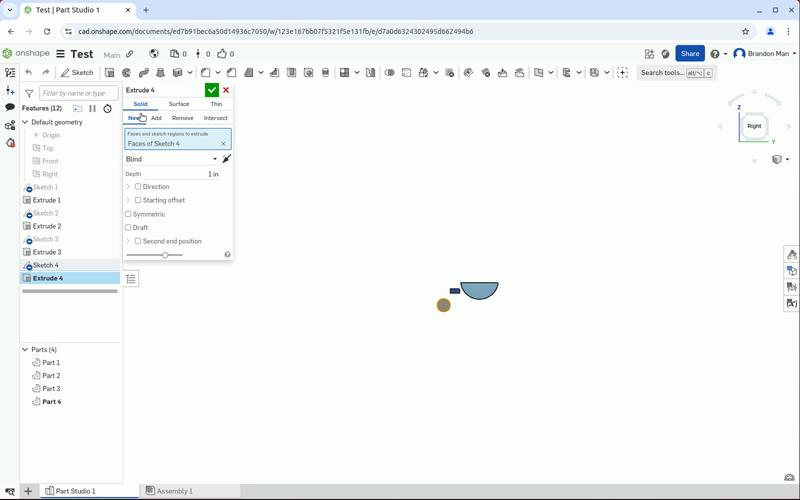
mouse_move(137, 120)
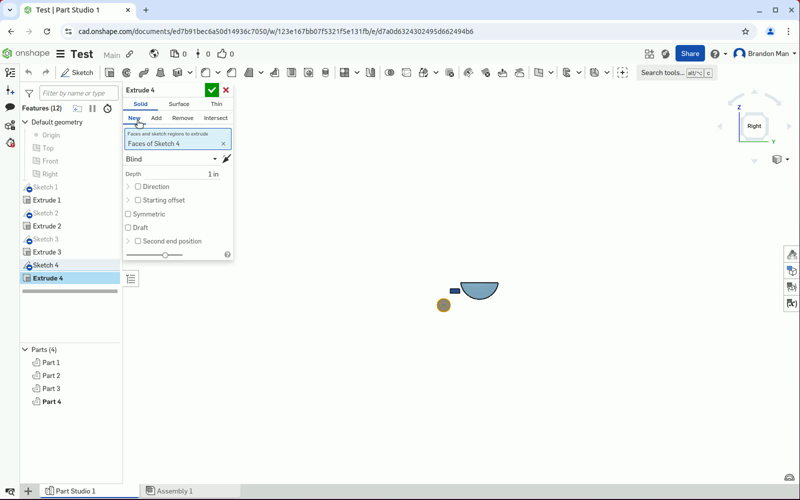
click(137, 120)
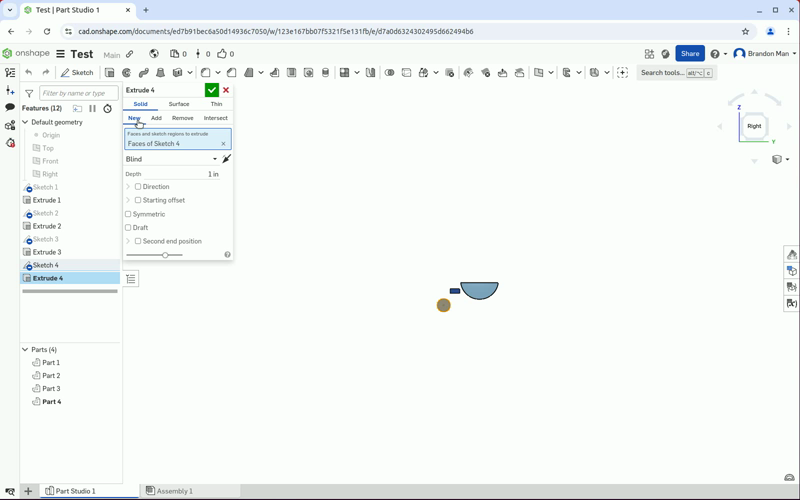
key(tab, 4)
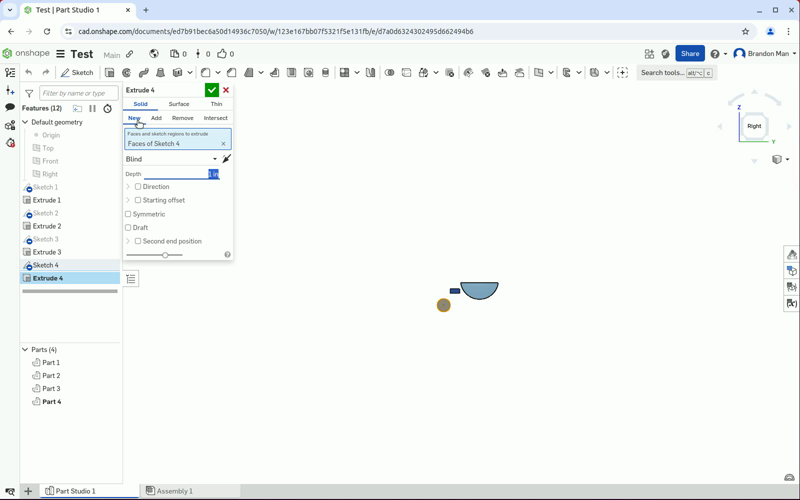
text(-8.425)
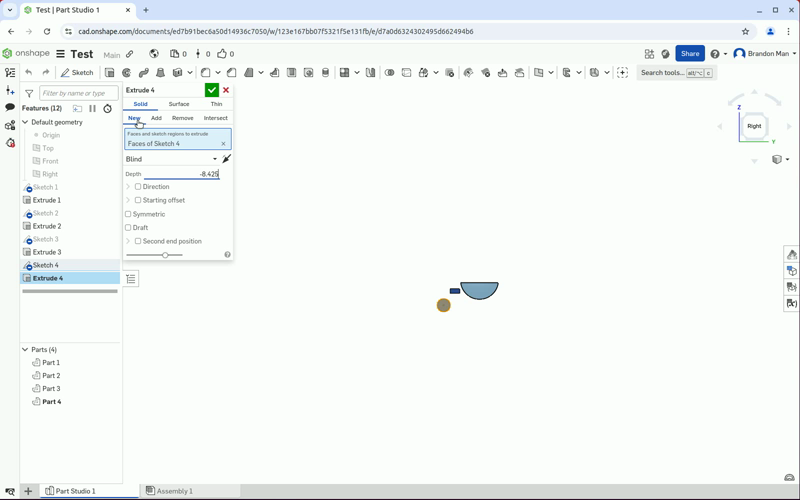
key(enter)
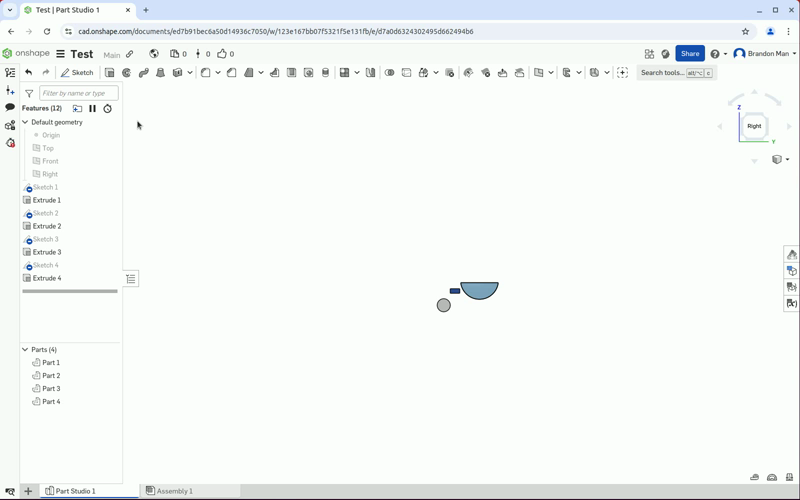
key(shift+h)
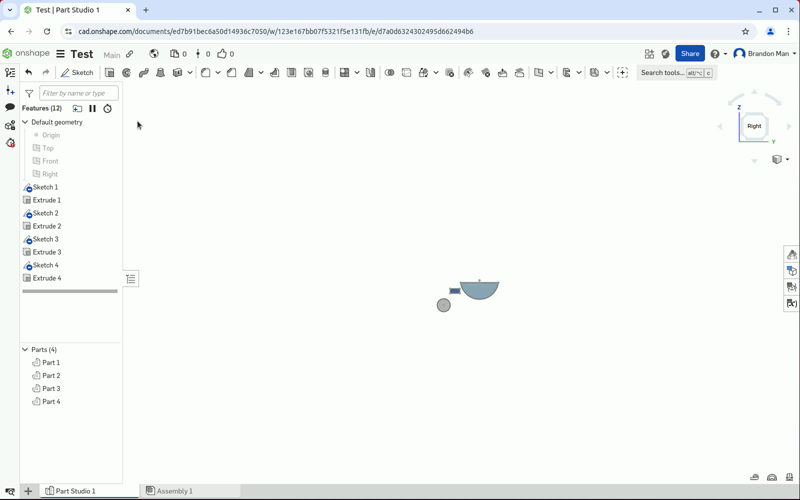
key(shift+h)
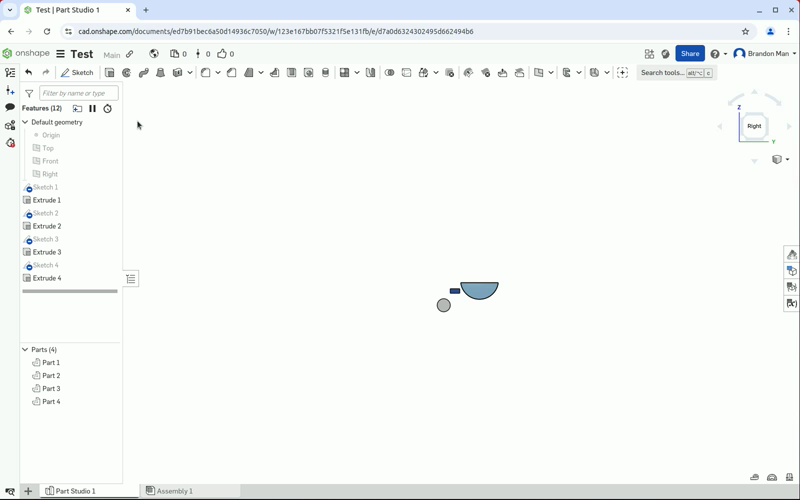
mouse_move(73, 189)
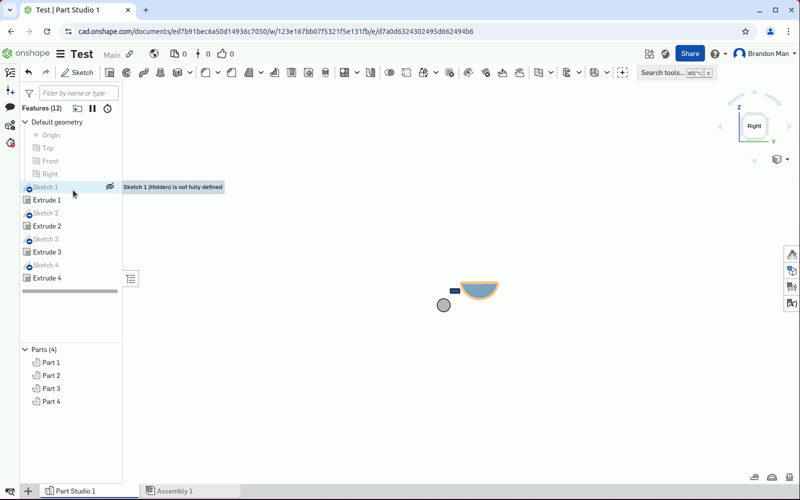
click(73, 189)
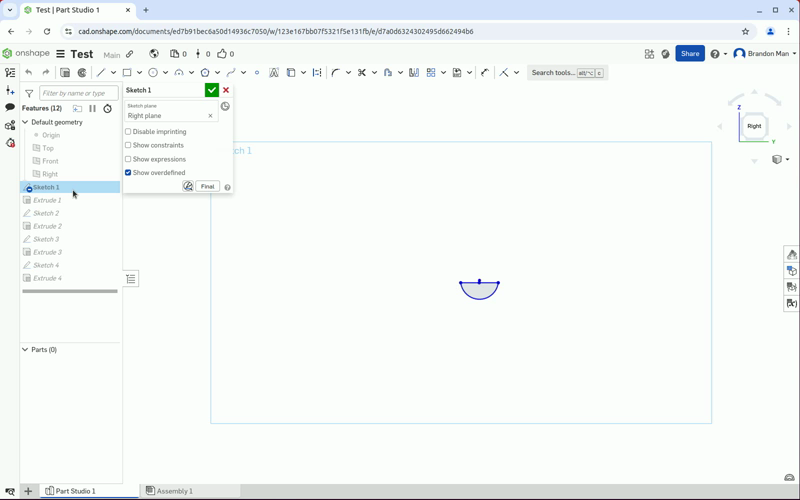
mouse_move(229, 92)
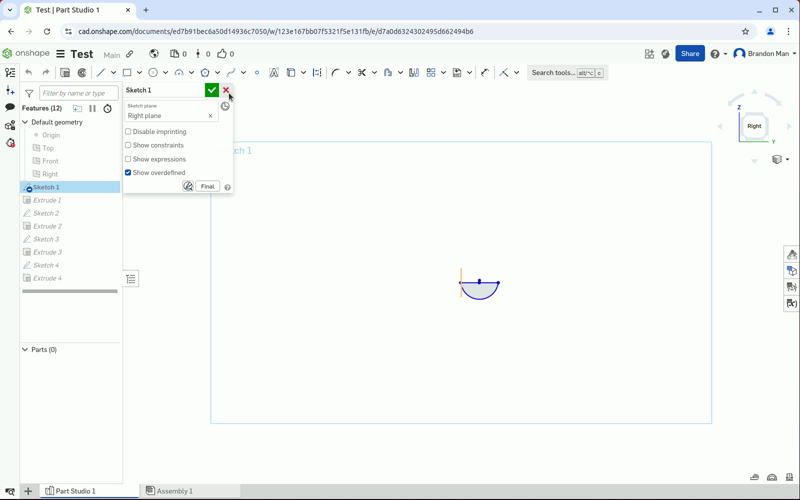
click(229, 92)
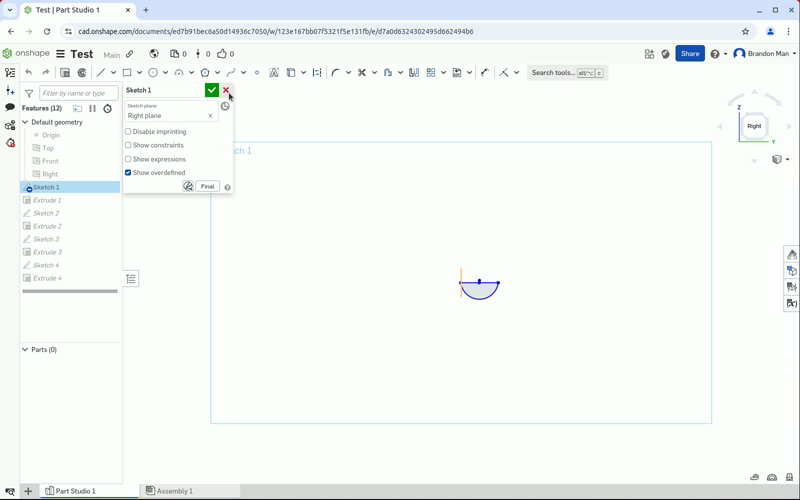
key(shift+s)
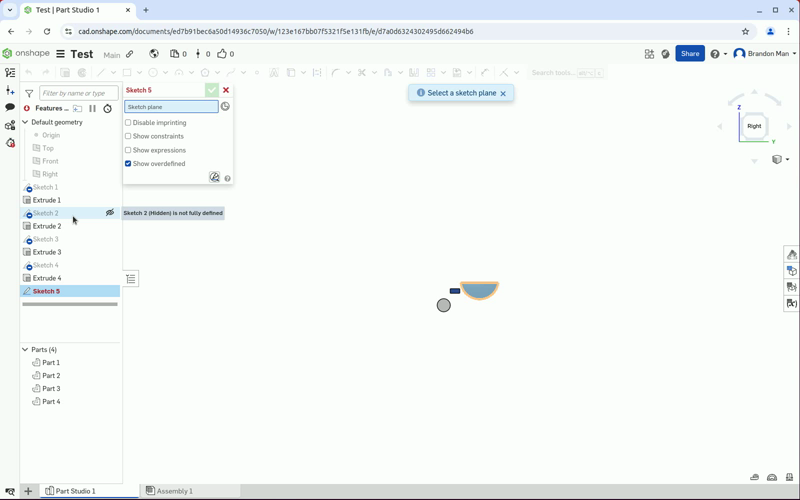
scroll(3)
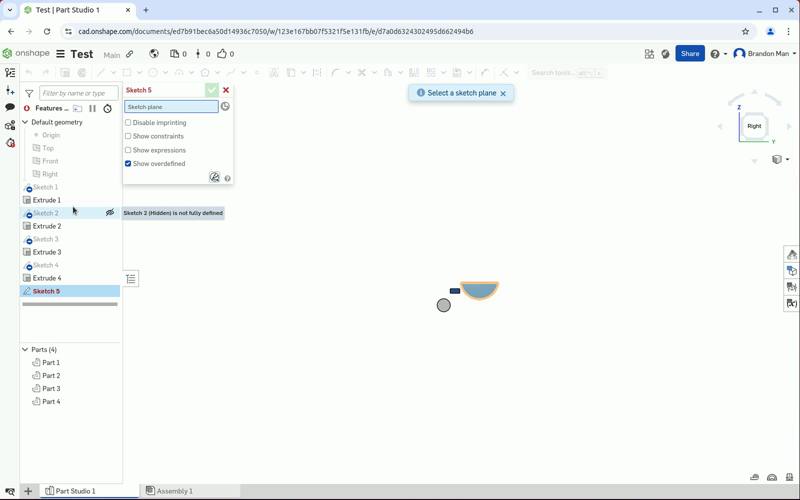
mouse_move(73, 176)
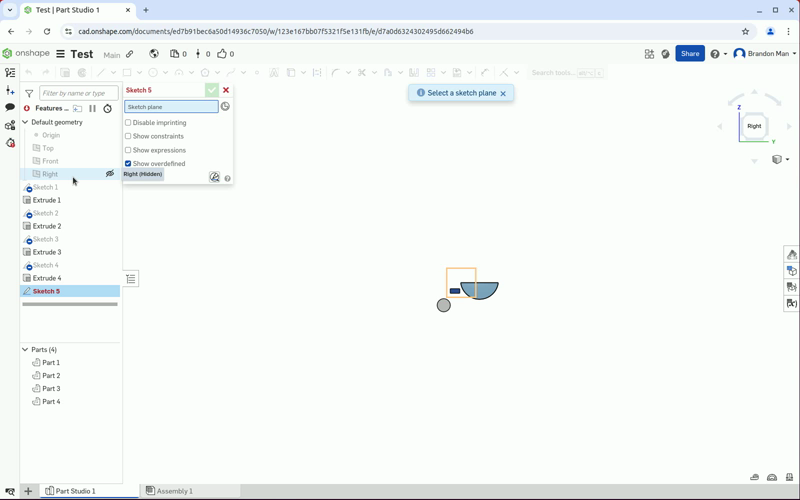
click(73, 176)
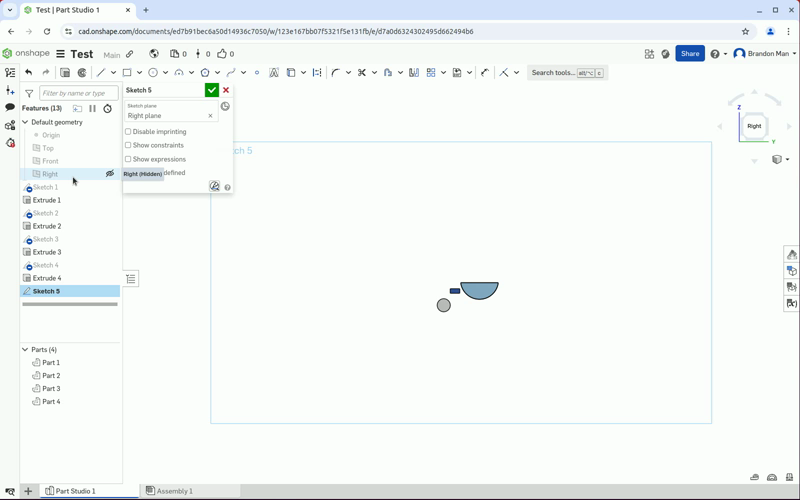
mouse_move(73, 352)
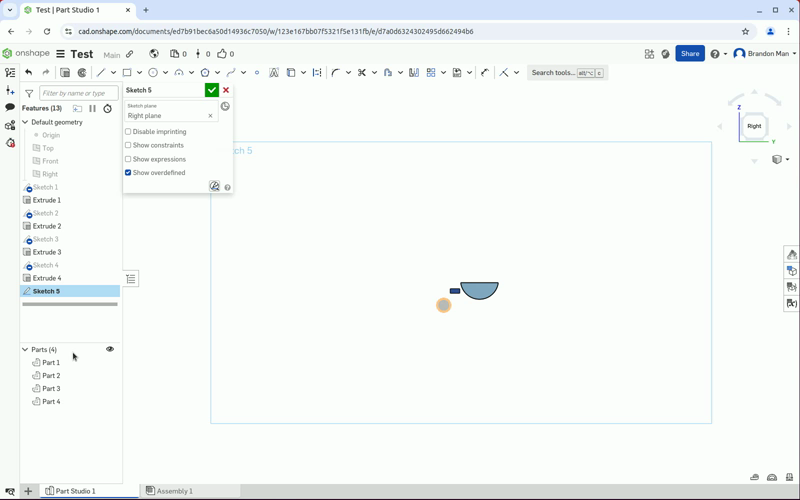
key(y)
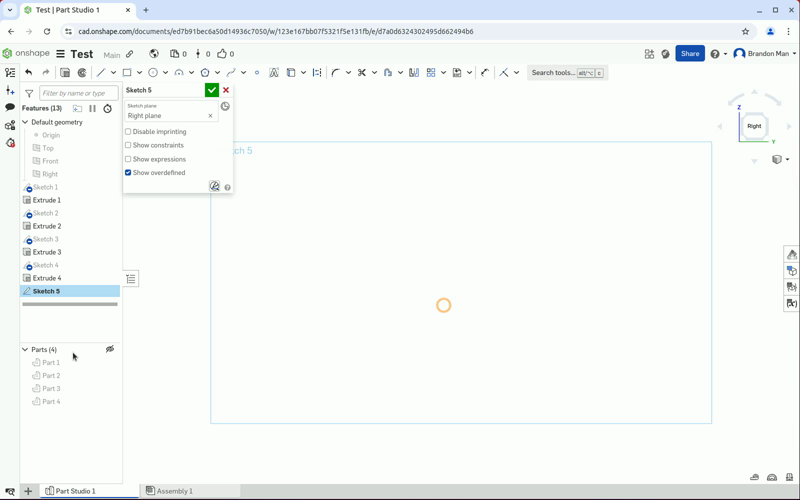
key(c)
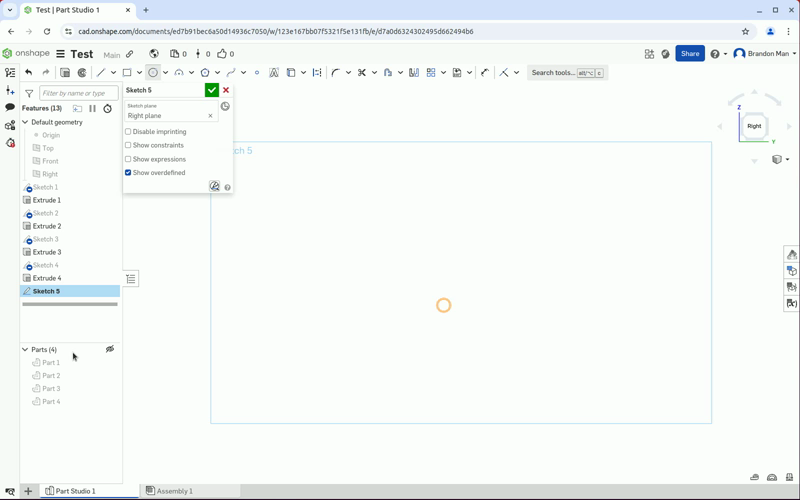
key_down(shift)
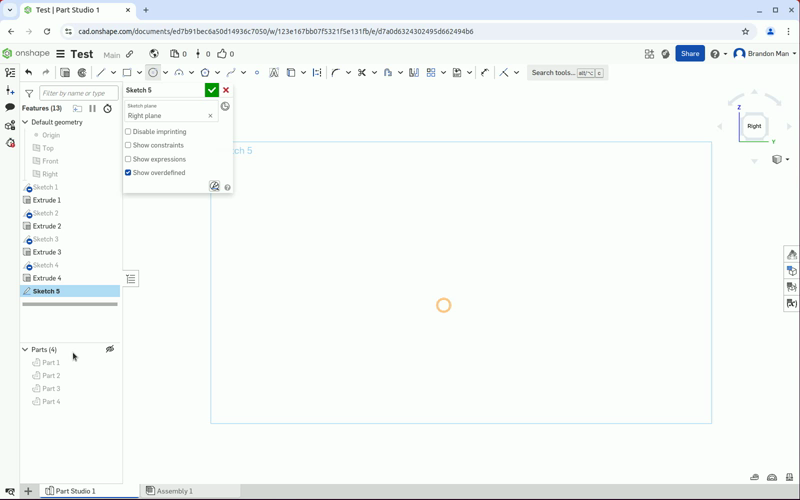
mouse_move(454, 299)
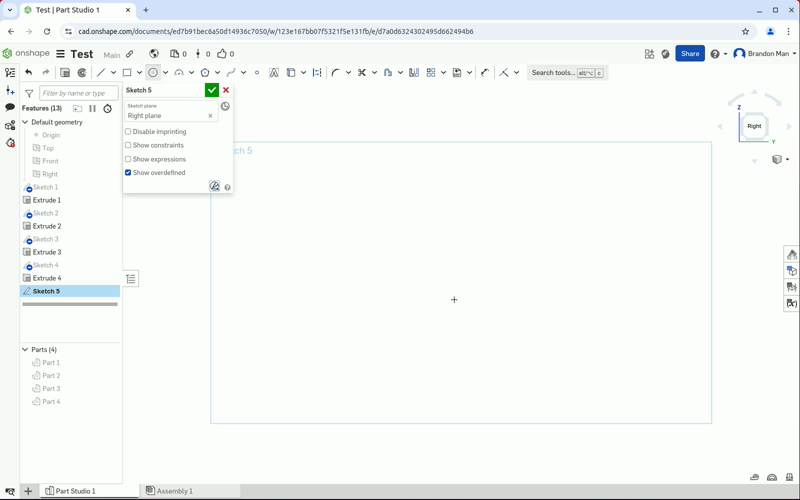
click(454, 299)
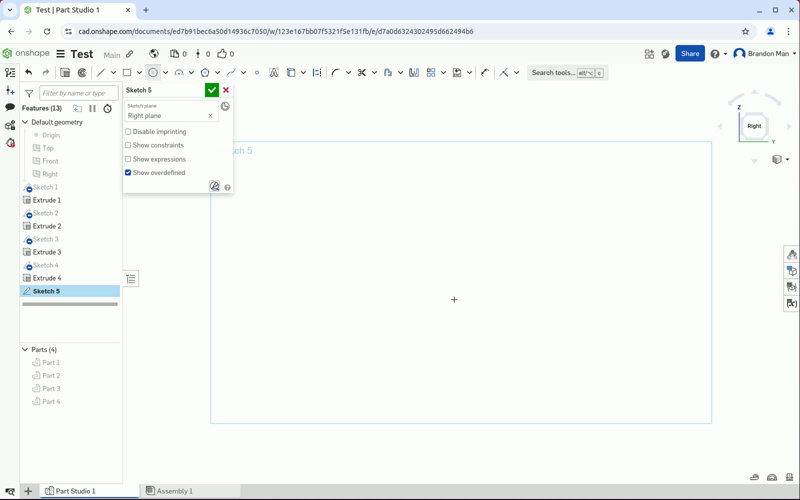
key_up(shift)
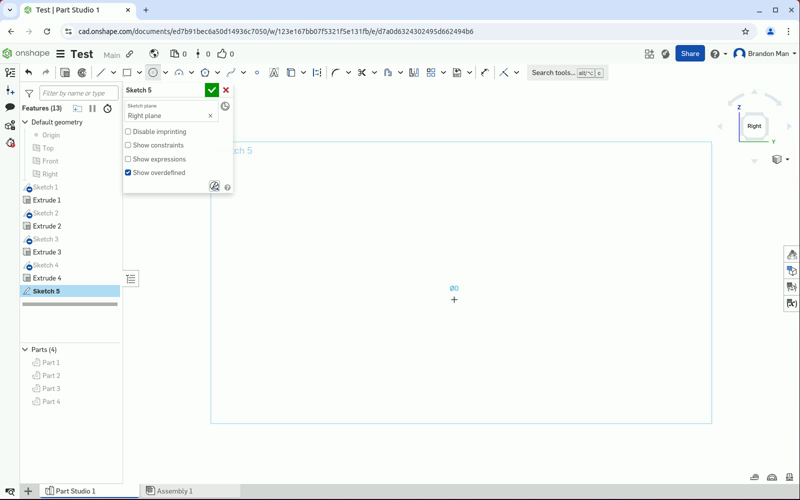
mouse_move(460, 299)
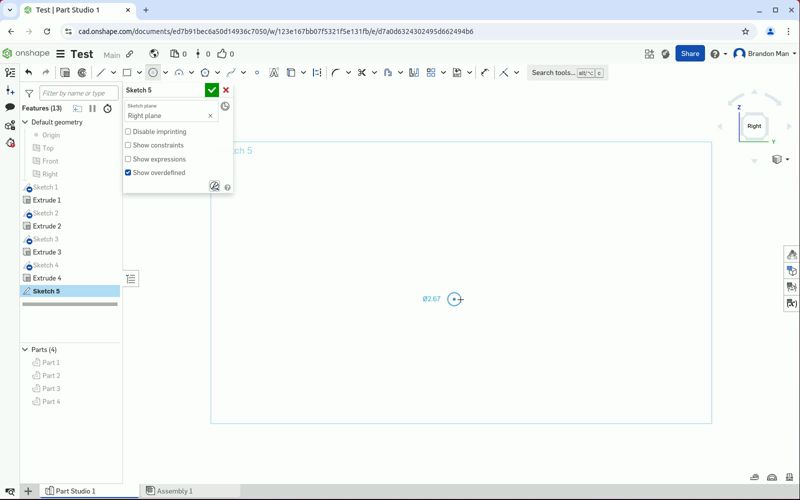
click(460, 299)
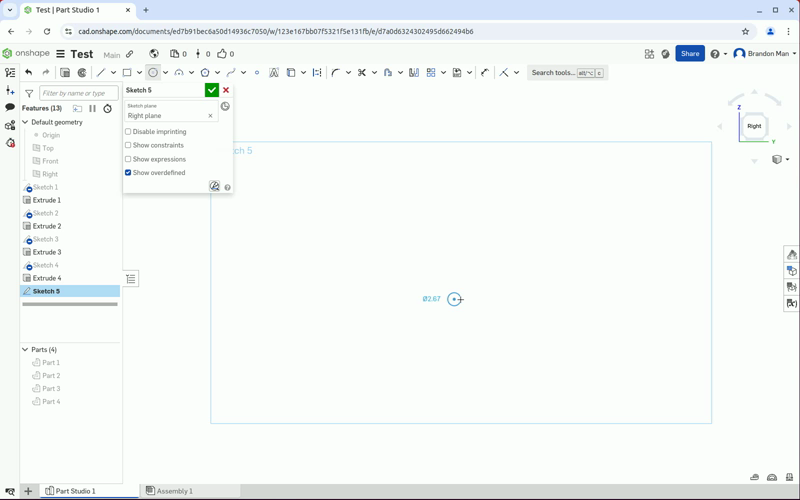
key(esc)
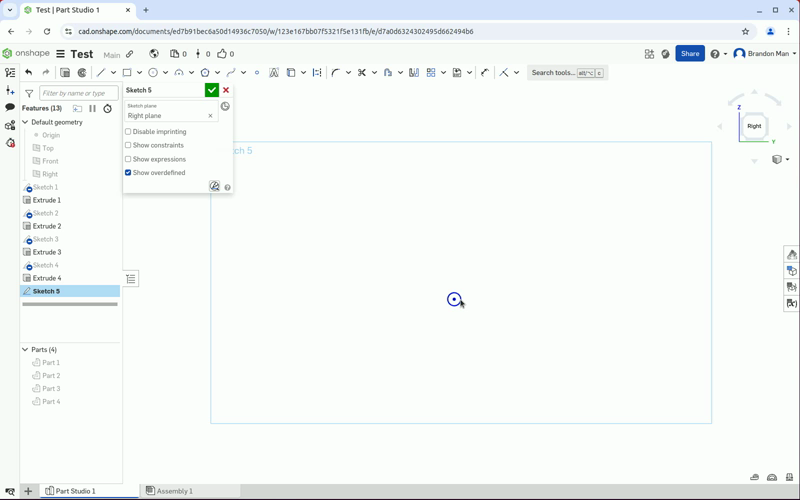
mouse_move(459, 296)
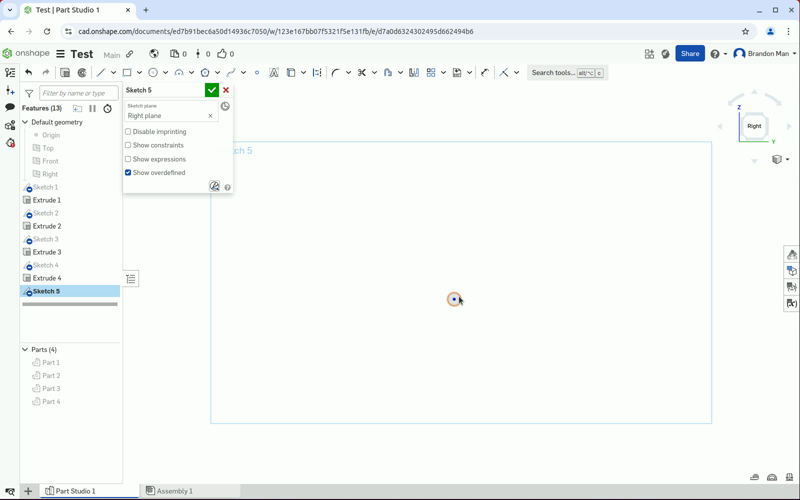
scroll(6)
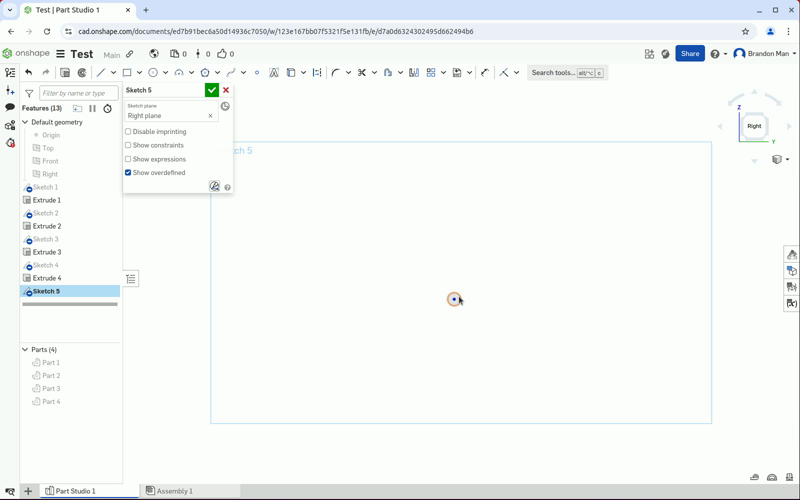
scroll(6)
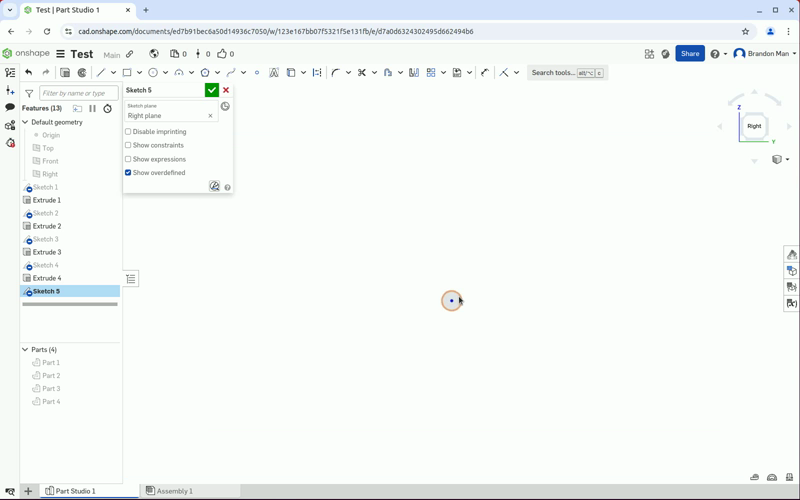
scroll(6)
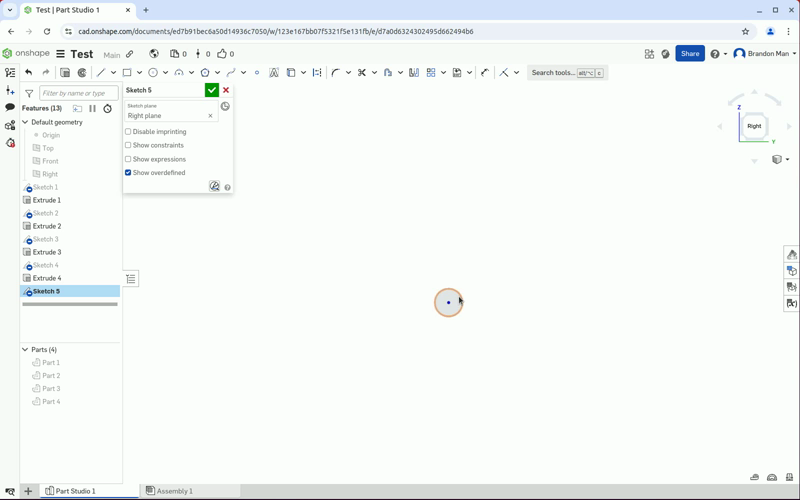
scroll(6)
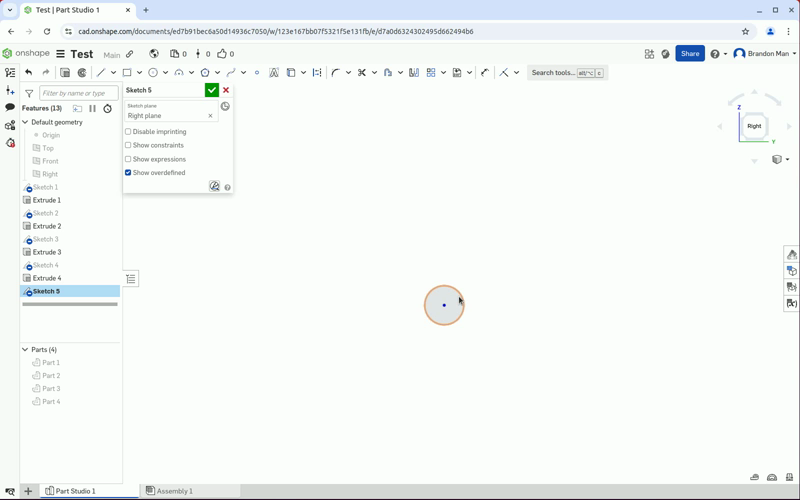
scroll(6)
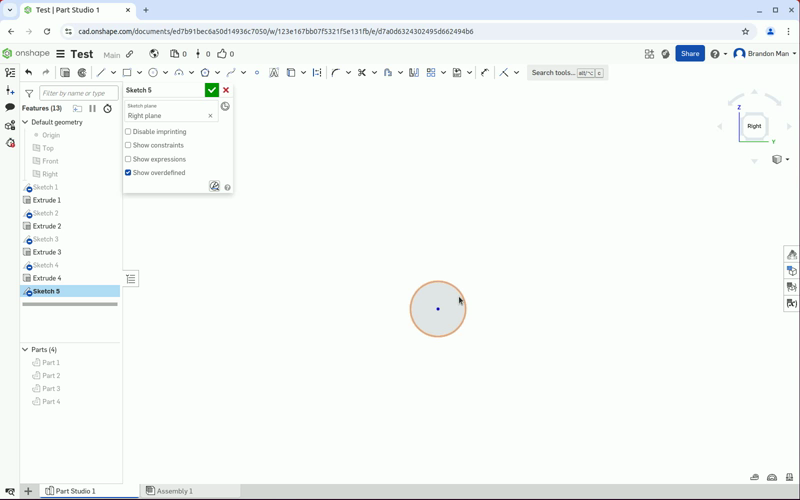
scroll(6)
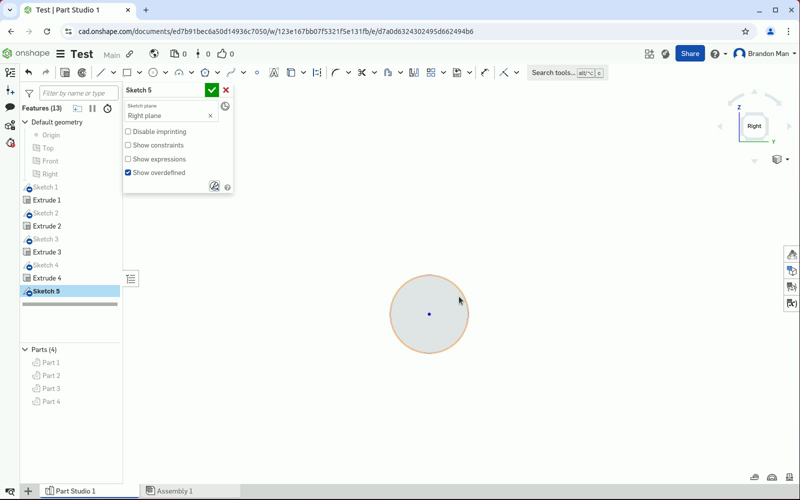
scroll(6)
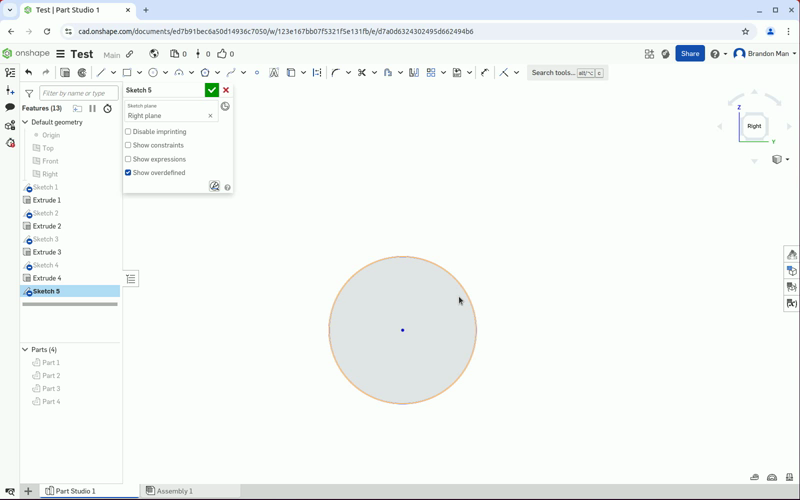
click(459, 296)
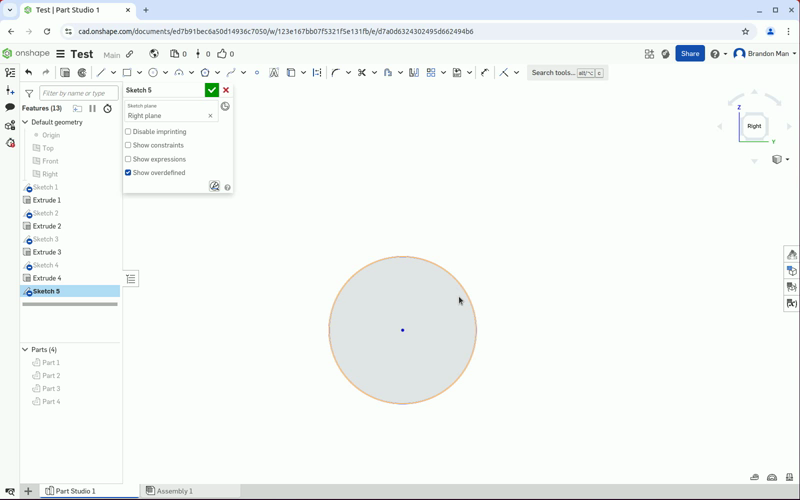
scroll(-6)
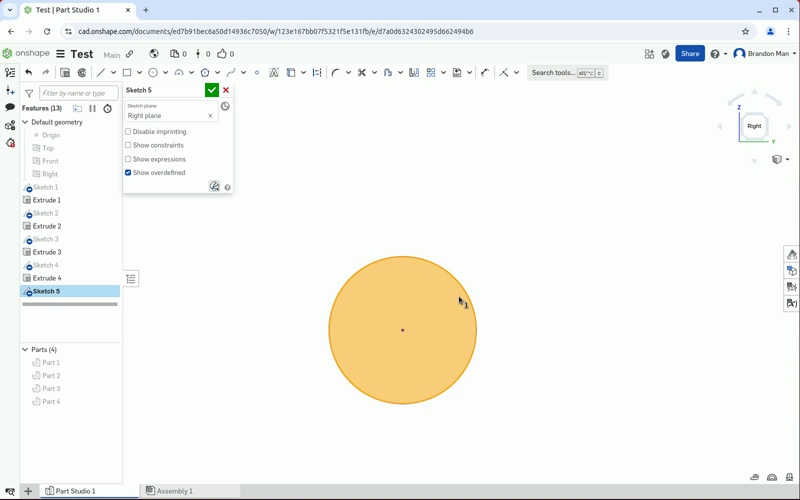
scroll(-6)
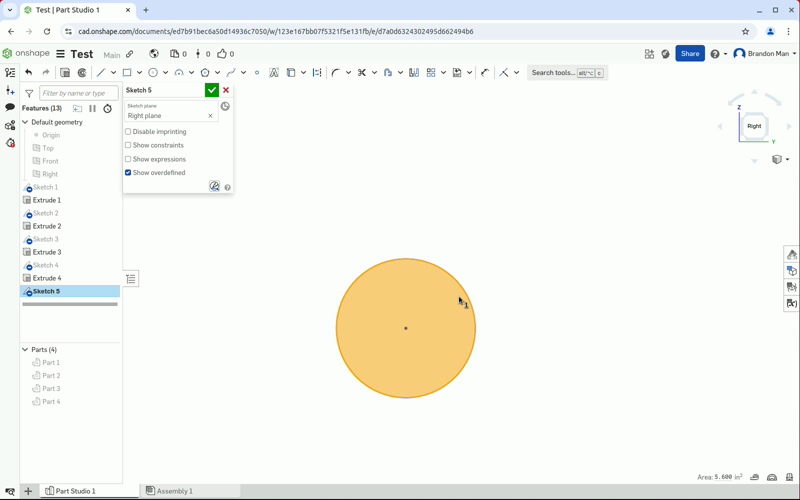
scroll(-6)
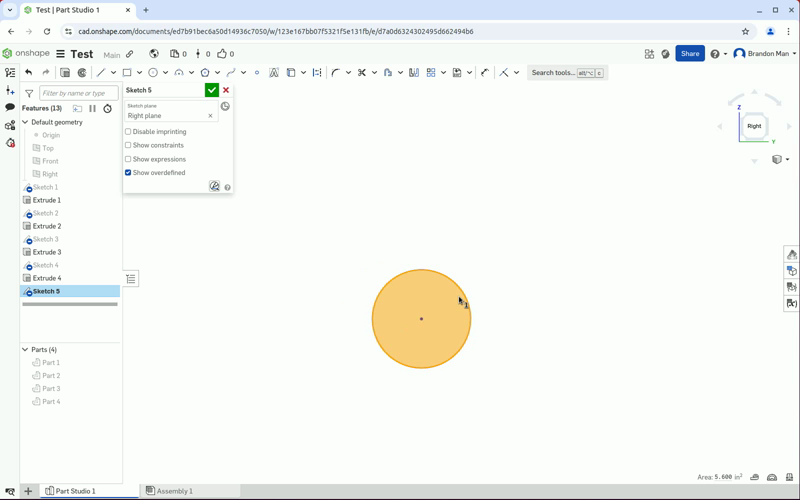
scroll(-6)
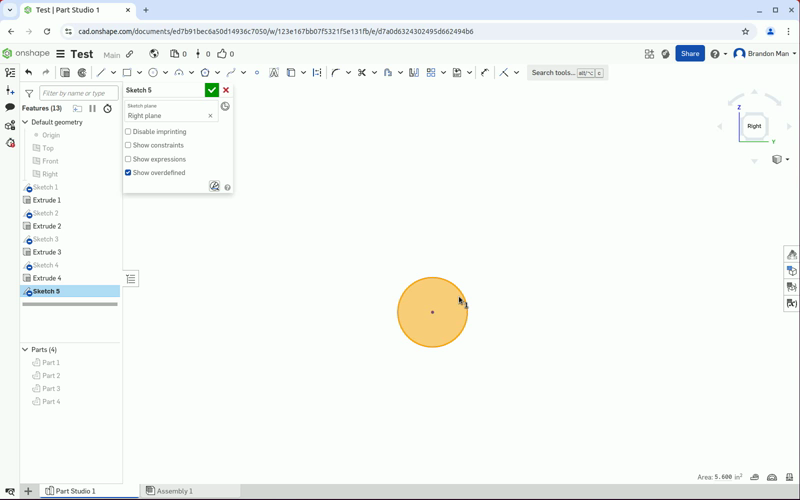
scroll(-6)
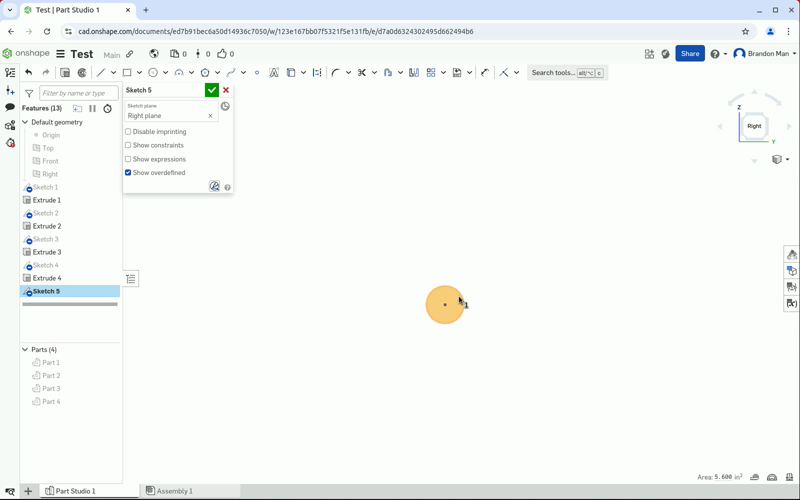
scroll(-6)
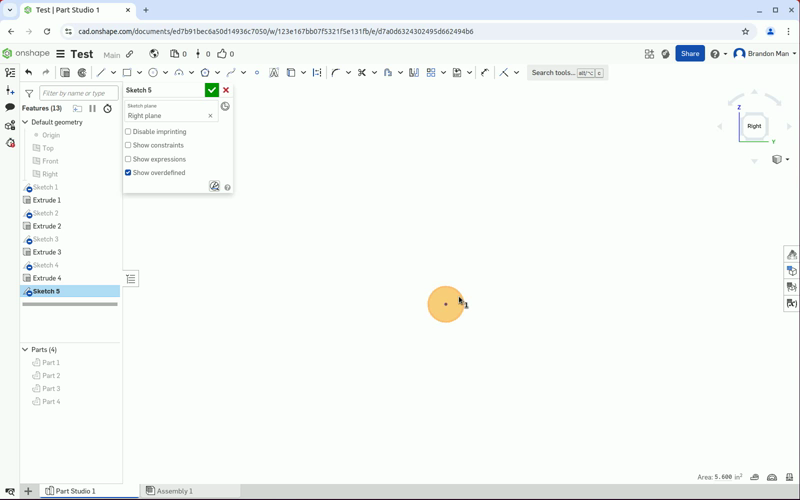
scroll(-6)
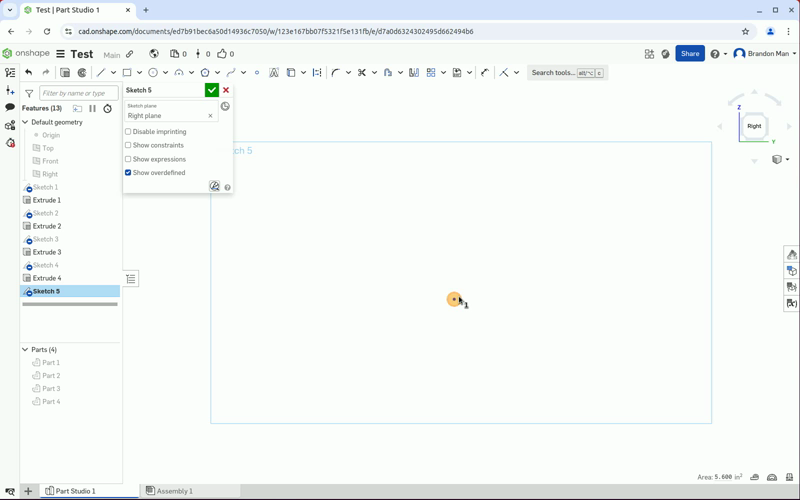
mouse_move(73, 352)
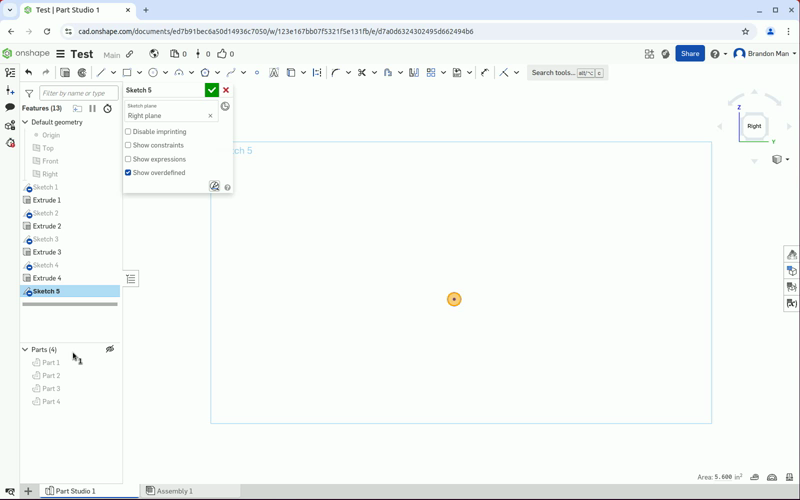
key(shift+y)
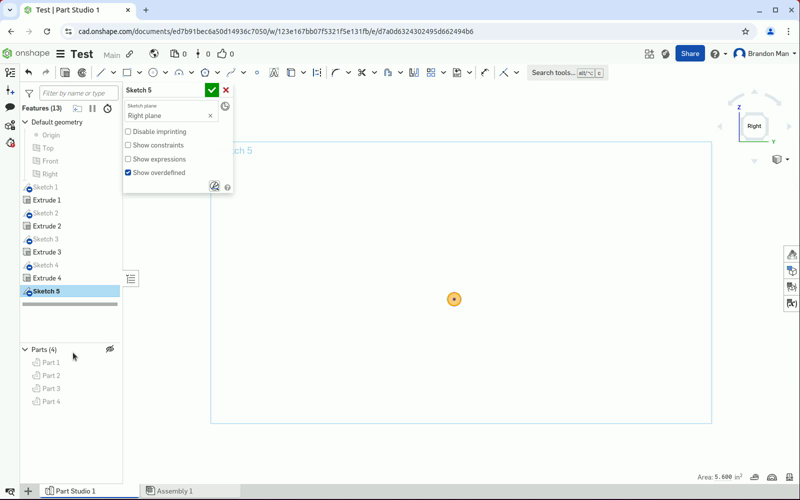
key(shift+e)
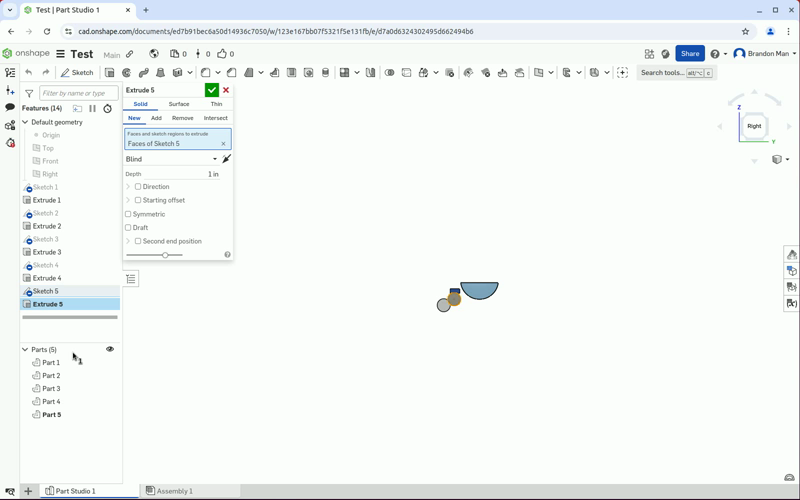
mouse_move(143, 106)
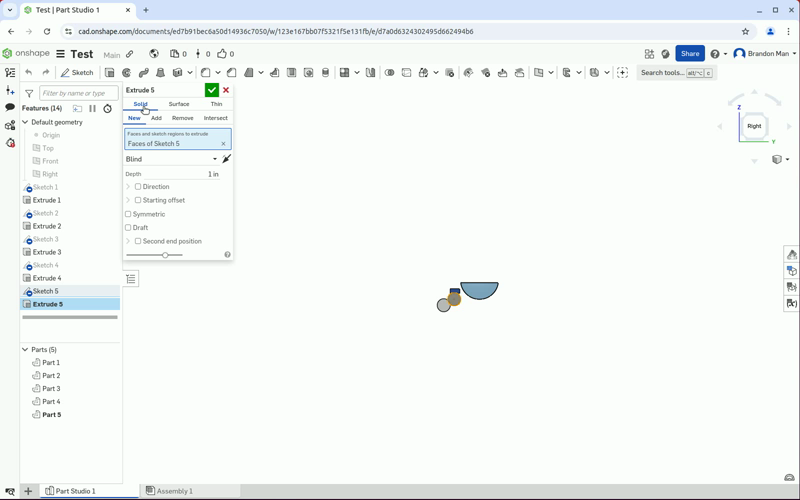
click(143, 106)
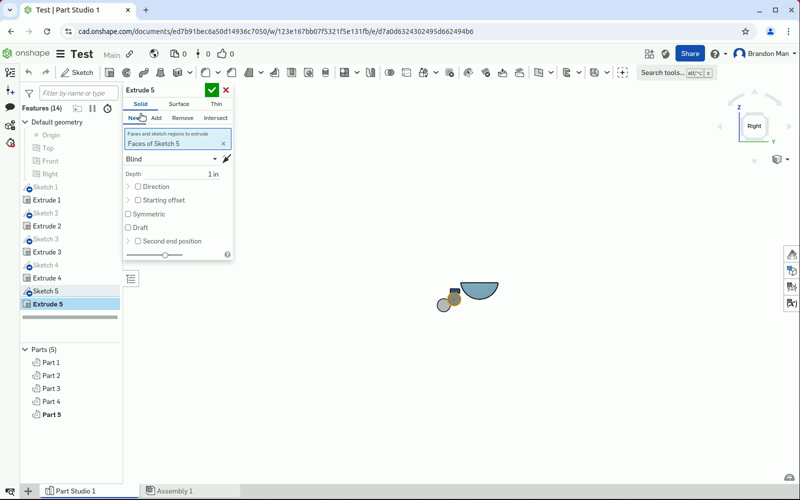
mouse_move(137, 120)
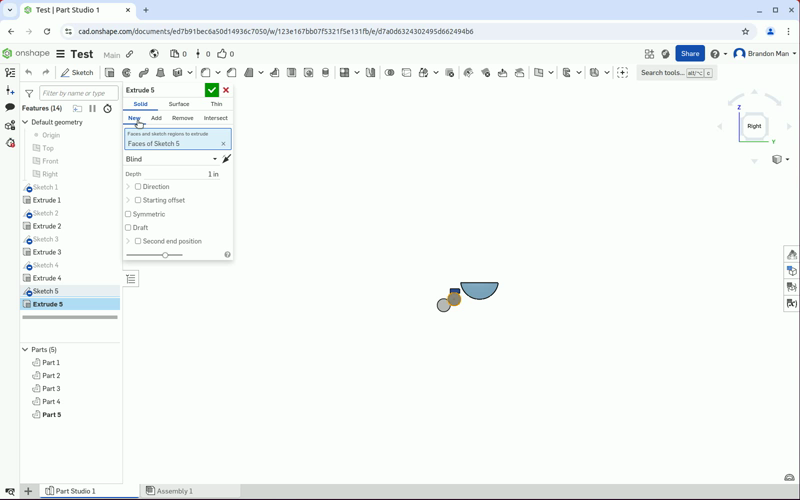
click(137, 120)
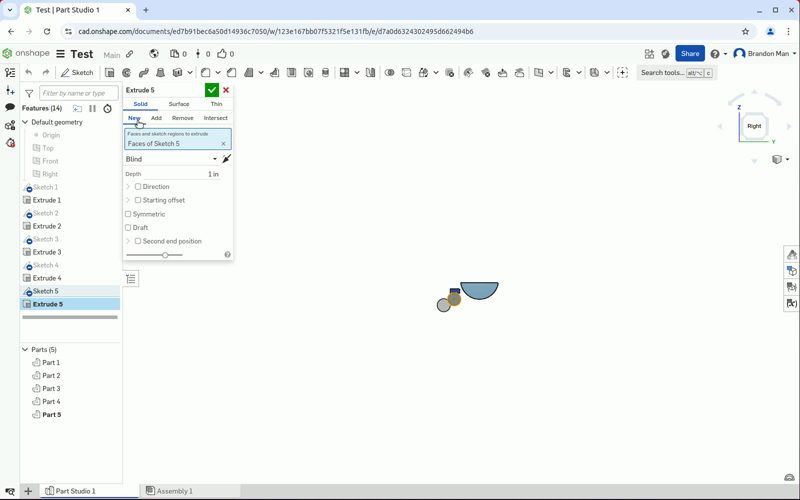
key(tab, 4)
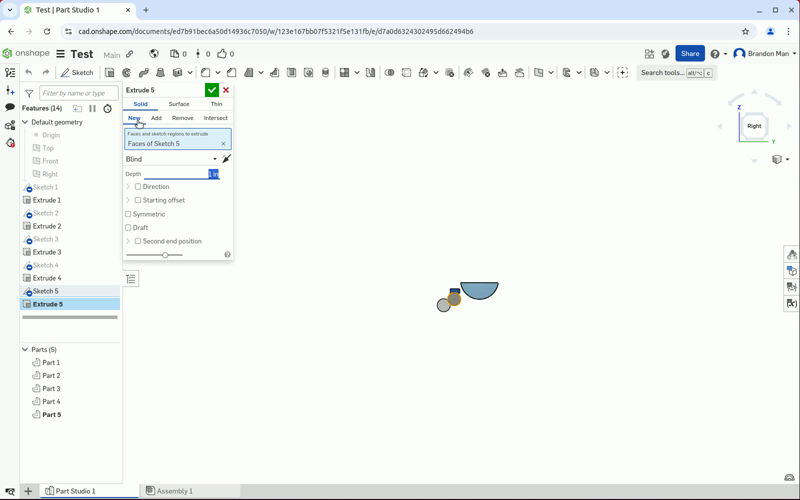
text(-8.425)
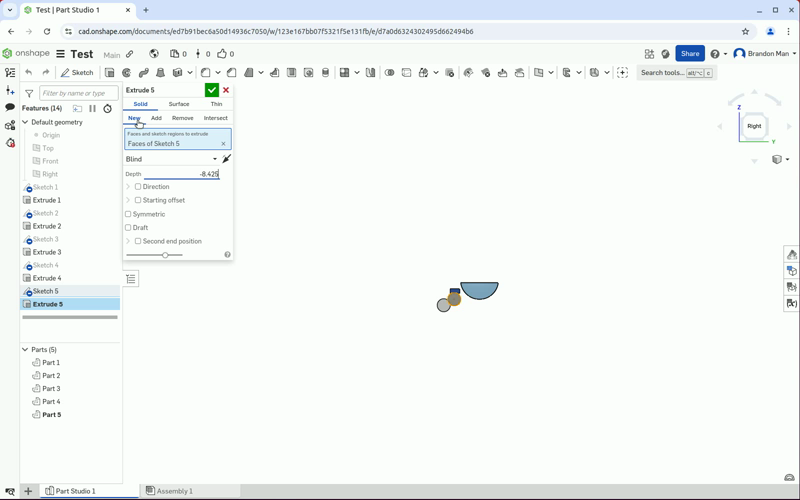
key(enter)
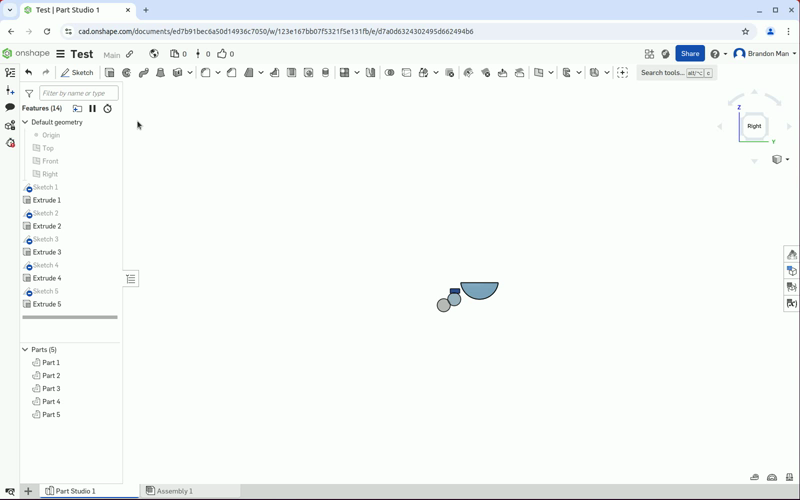
key(shift+h)
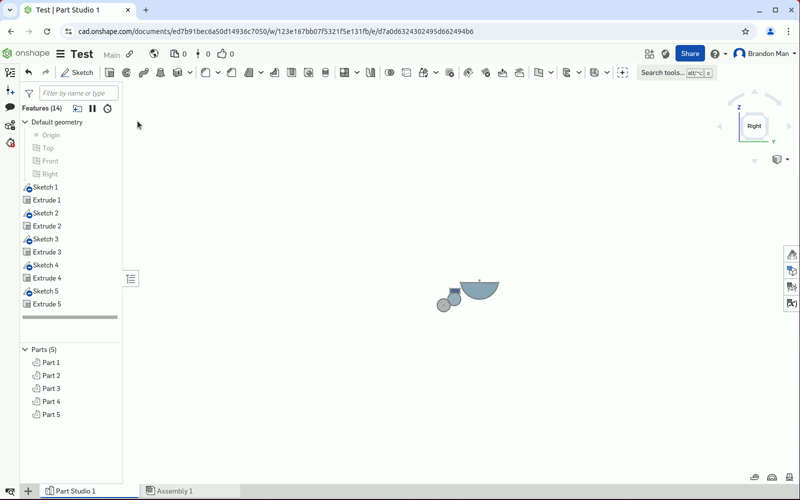
key(shift+h)
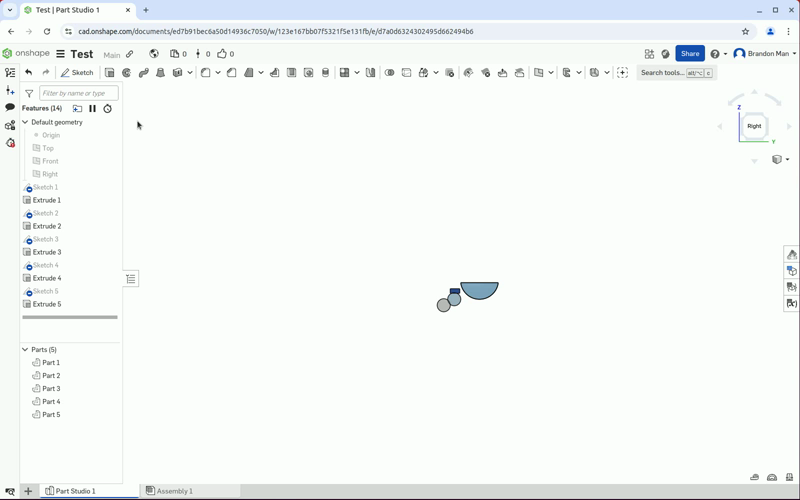
mouse_move(73, 189)
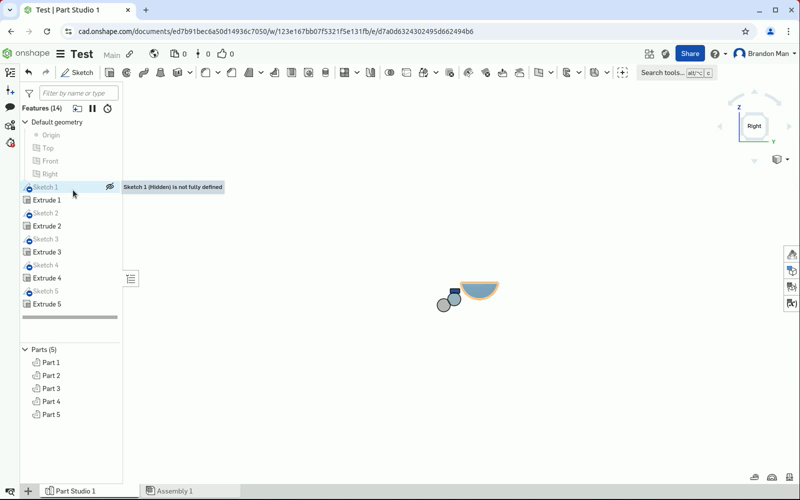
click(73, 189)
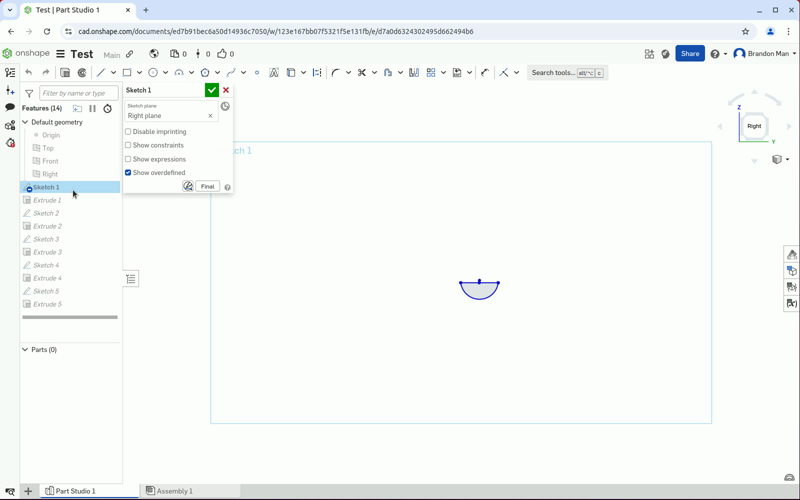
mouse_move(229, 92)
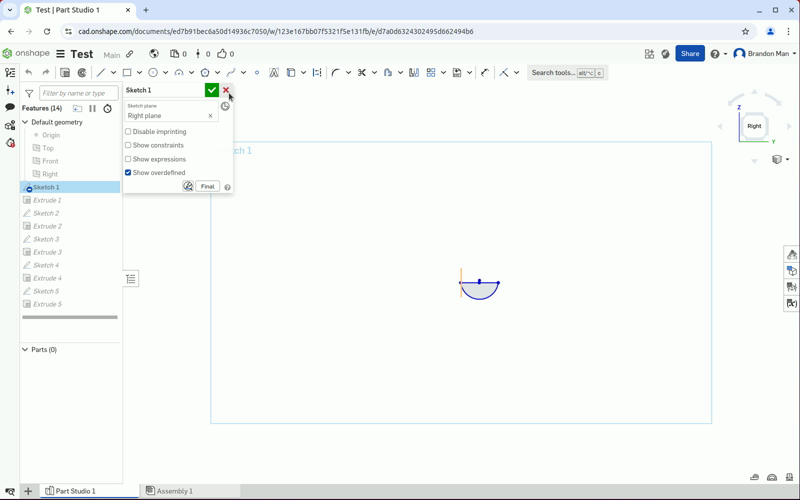
click(229, 92)
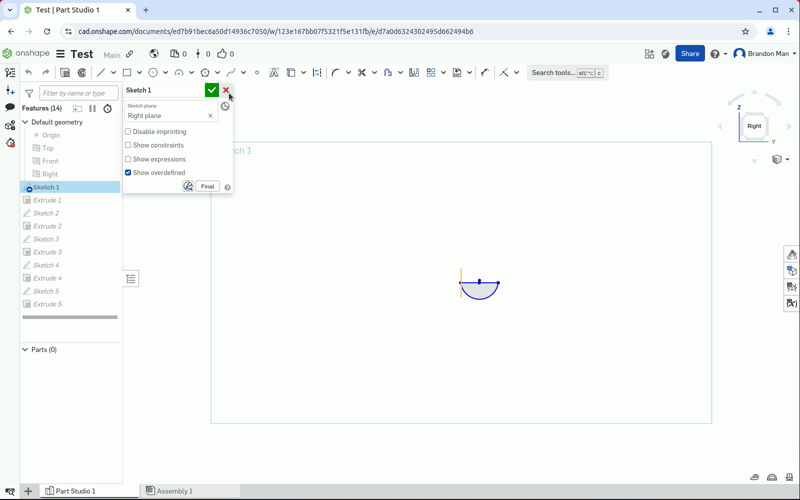
key(shift+s)
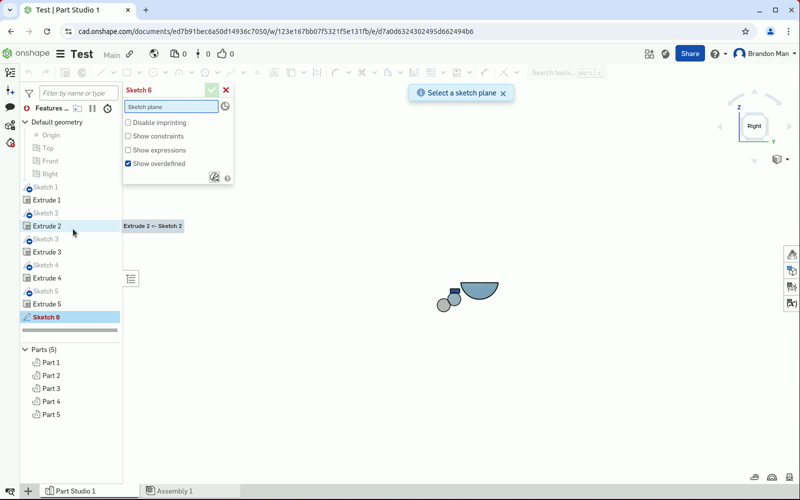
scroll(3)
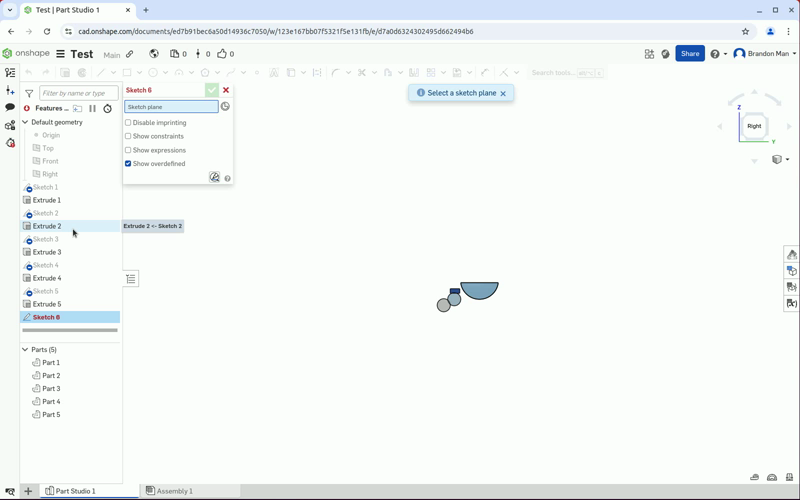
mouse_move(73, 176)
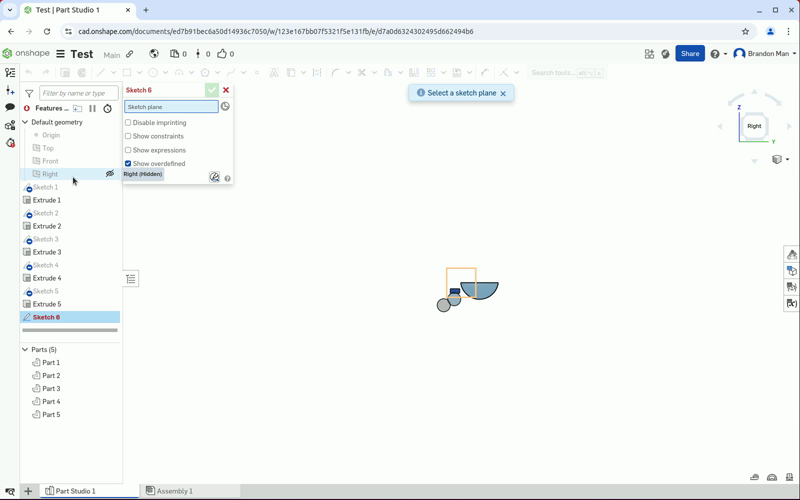
click(73, 176)
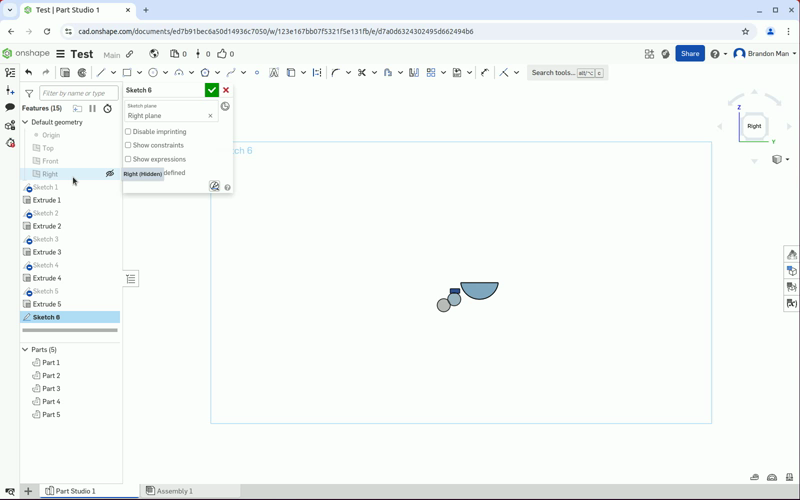
mouse_move(73, 352)
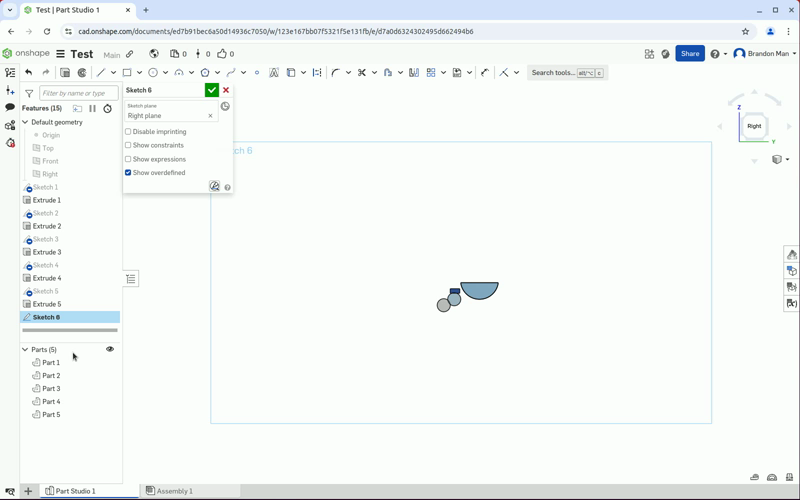
key(y)
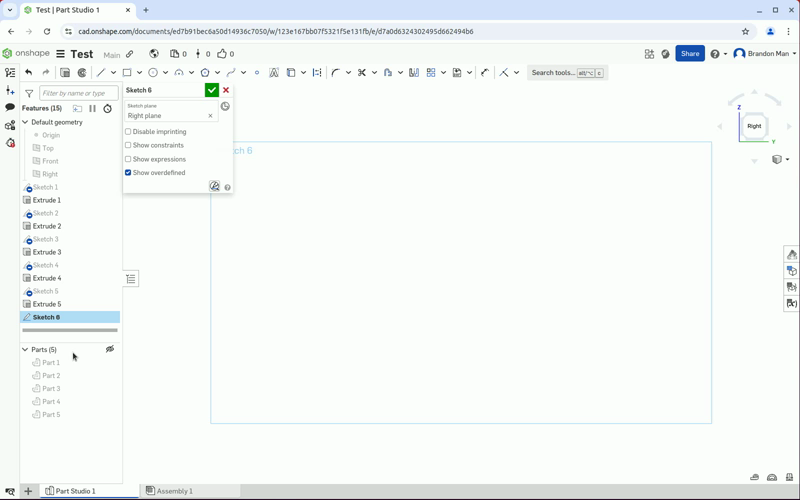
key(a)
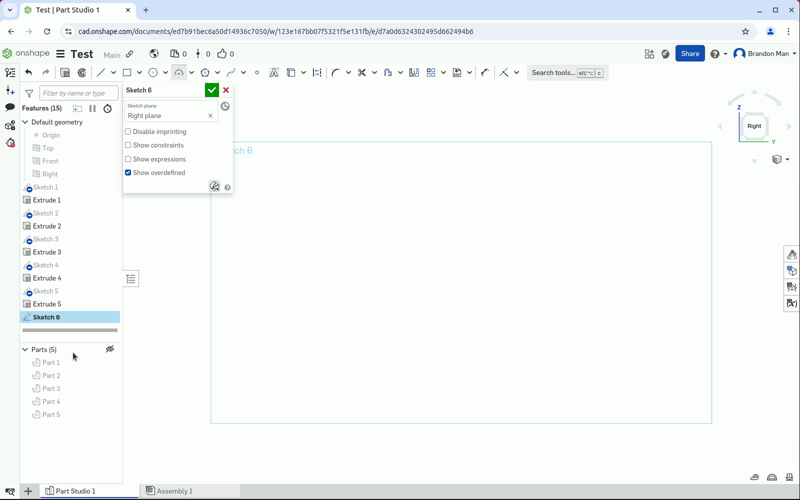
key_down(shift)
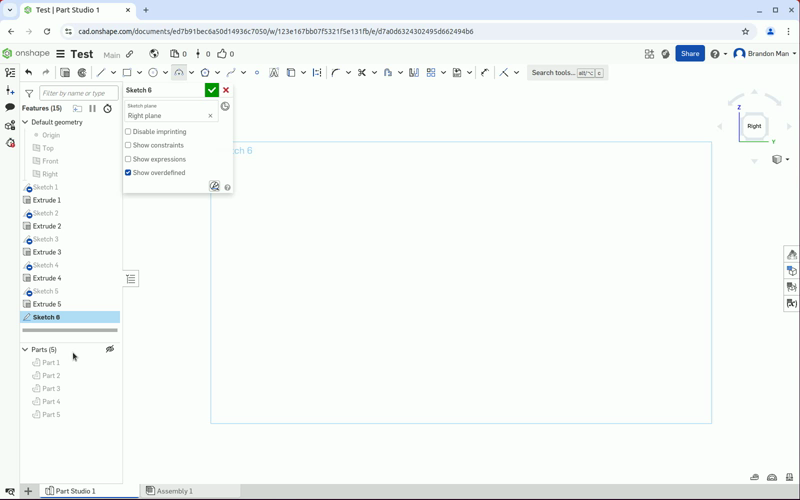
mouse_move(434, 306)
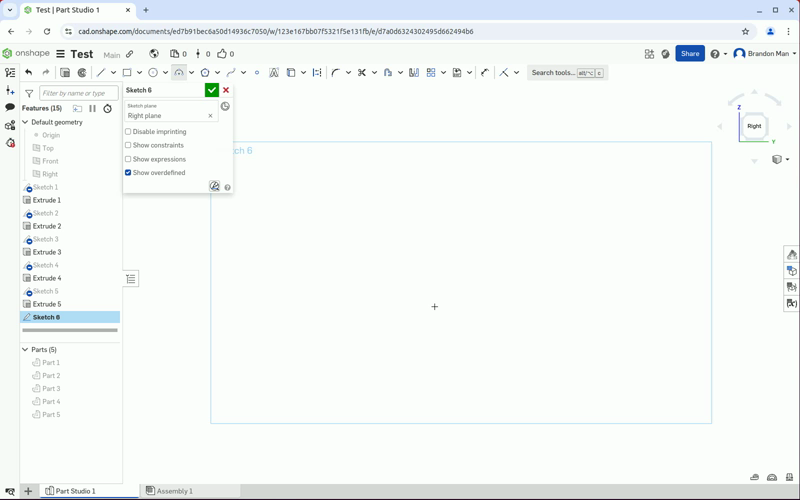
click(434, 306)
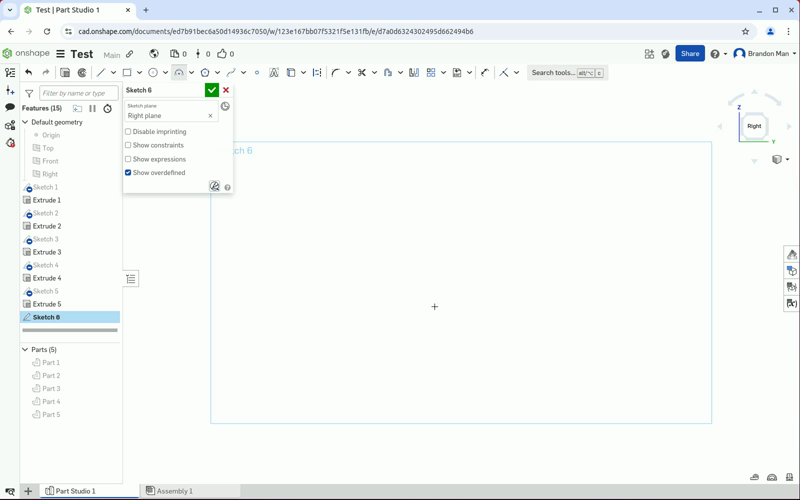
key_up(shift)
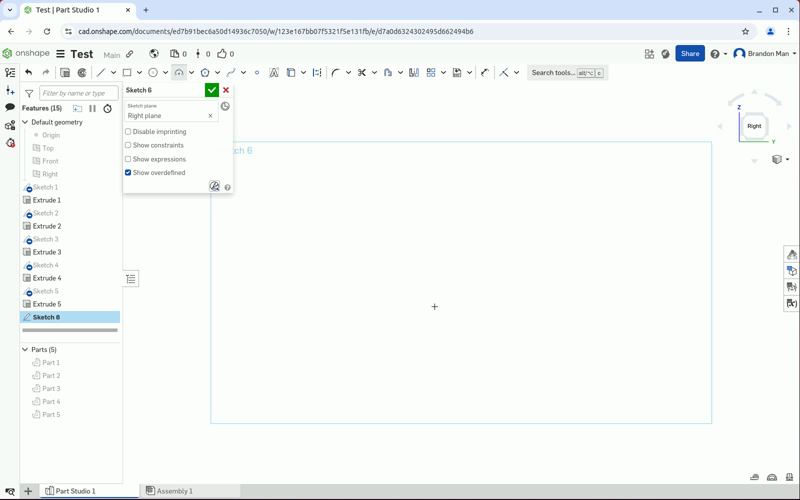
key_down(shift)
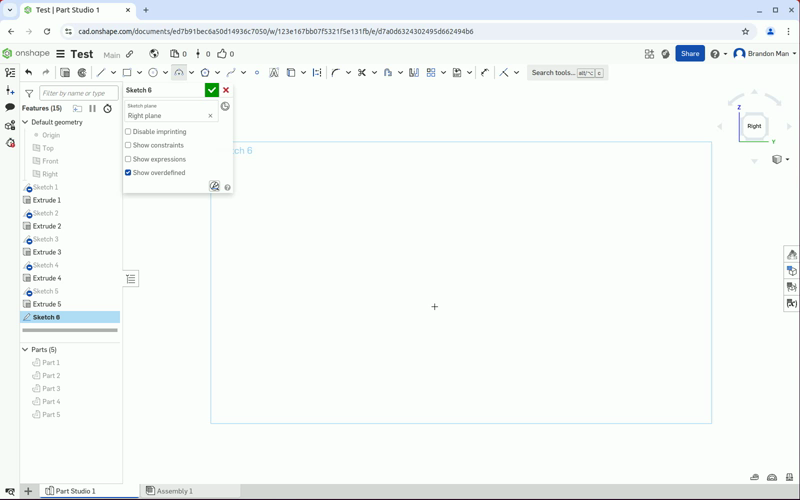
mouse_move(442, 313)
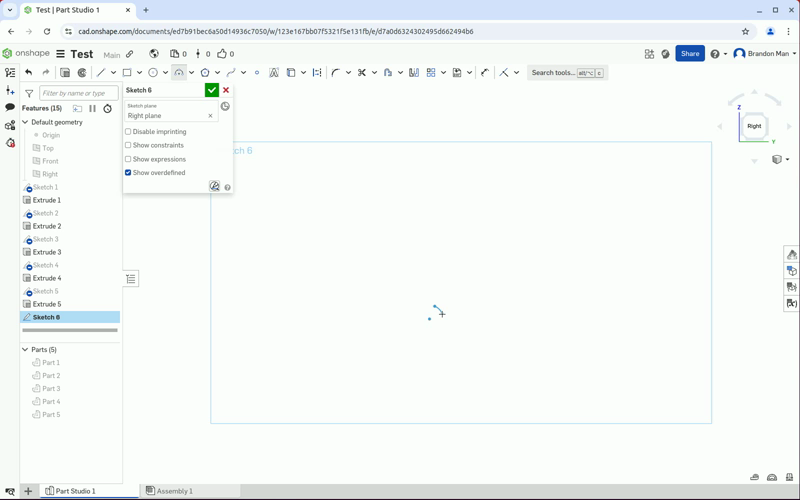
click(442, 313)
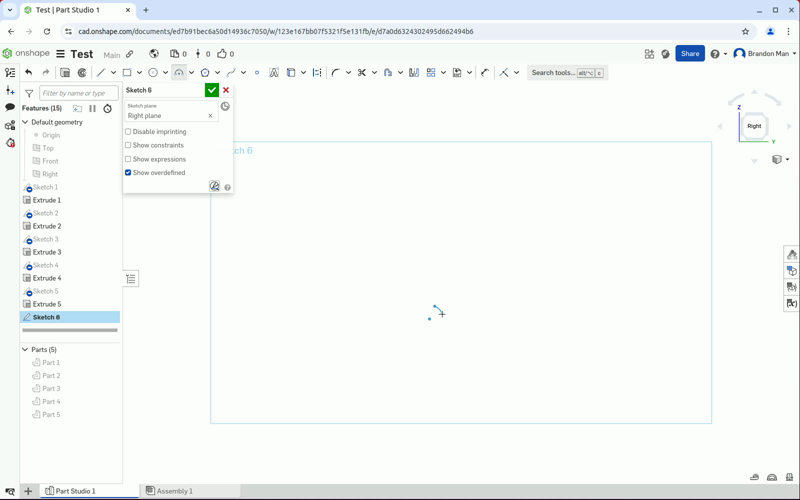
mouse_move(437, 311)
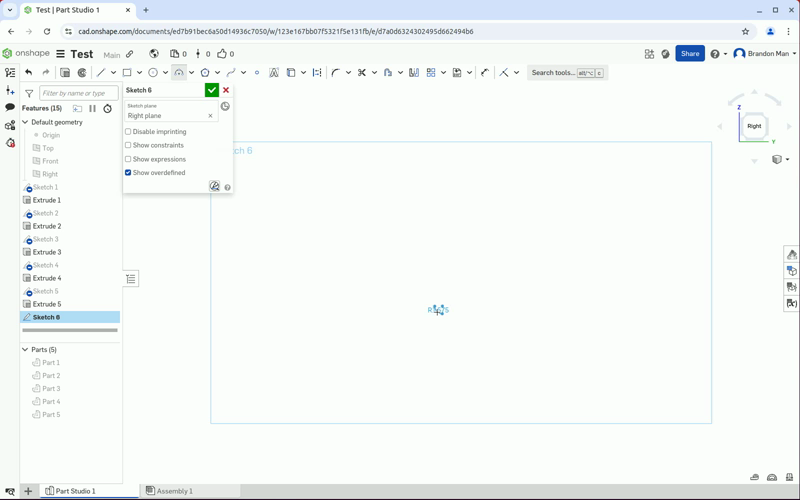
click(437, 311)
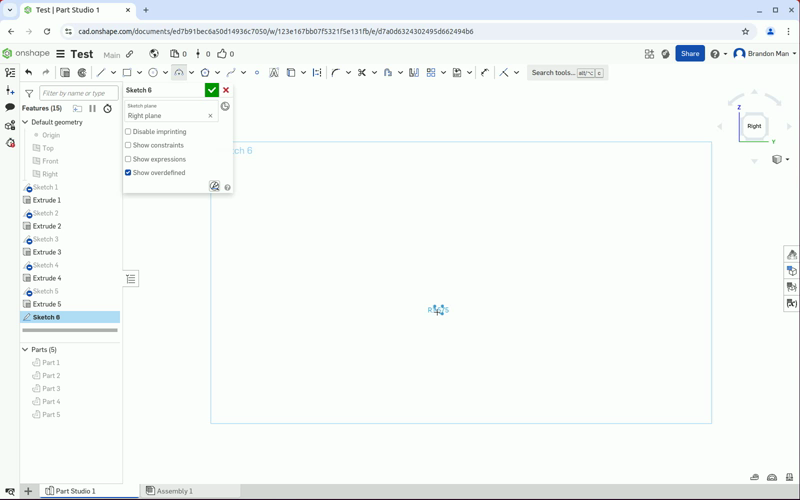
key_up(shift)
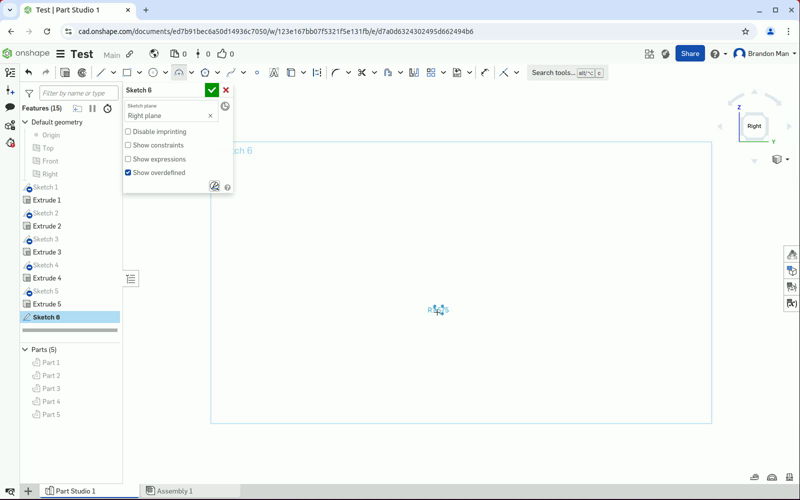
key(esc)
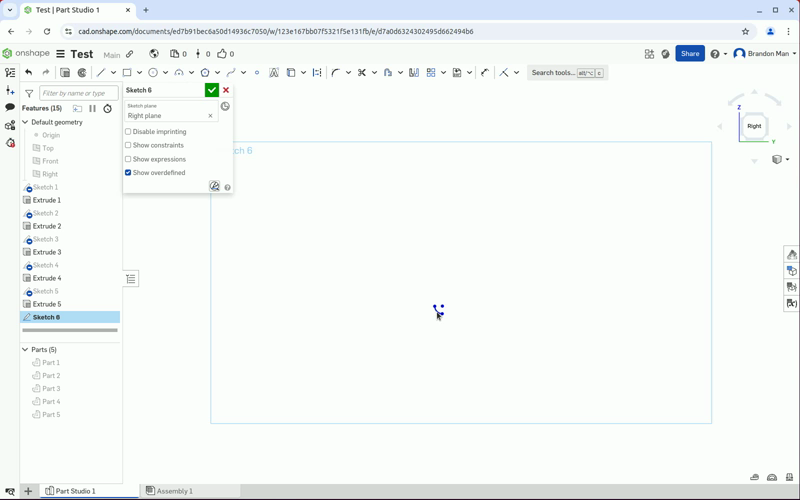
key(l)
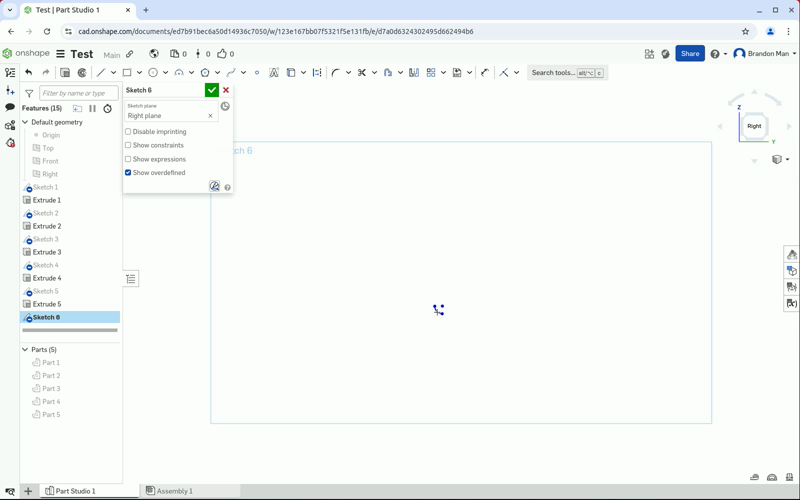
mouse_move(442, 313)
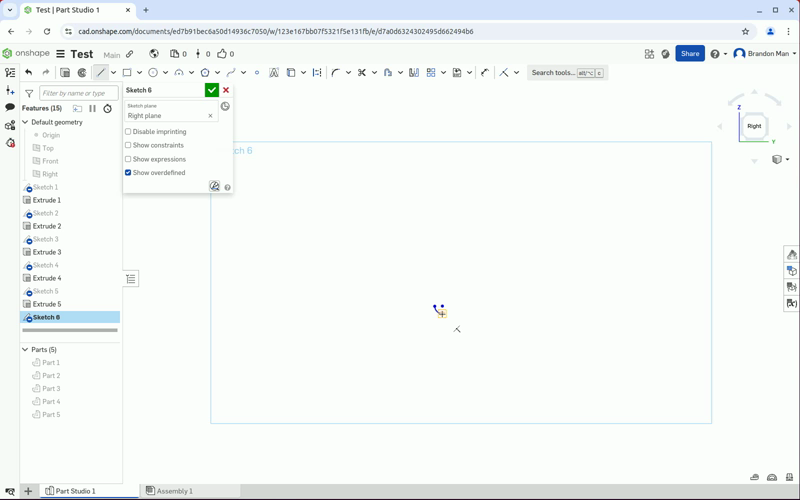
click(442, 313)
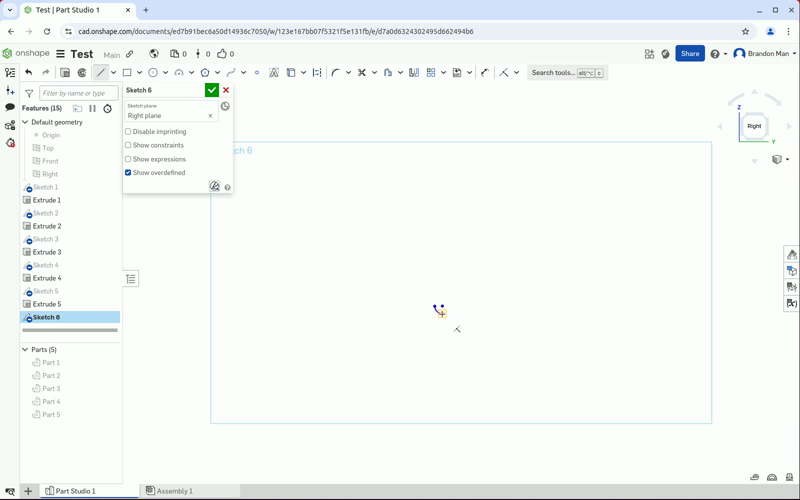
key_down(shift)
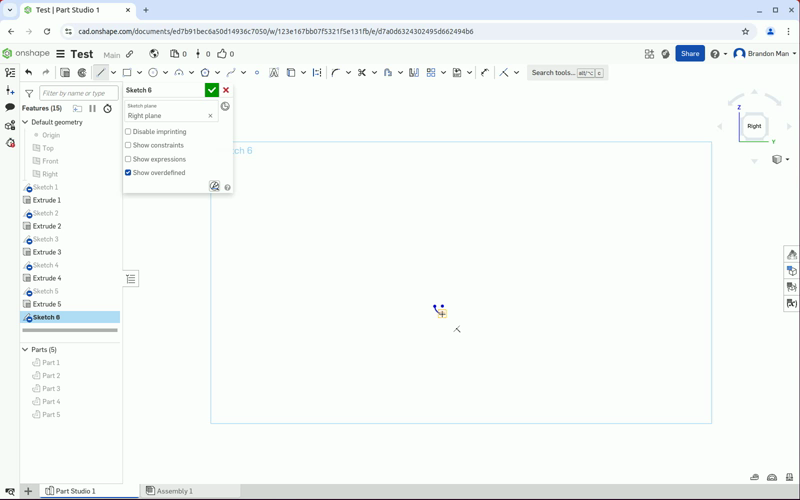
mouse_move(472, 313)
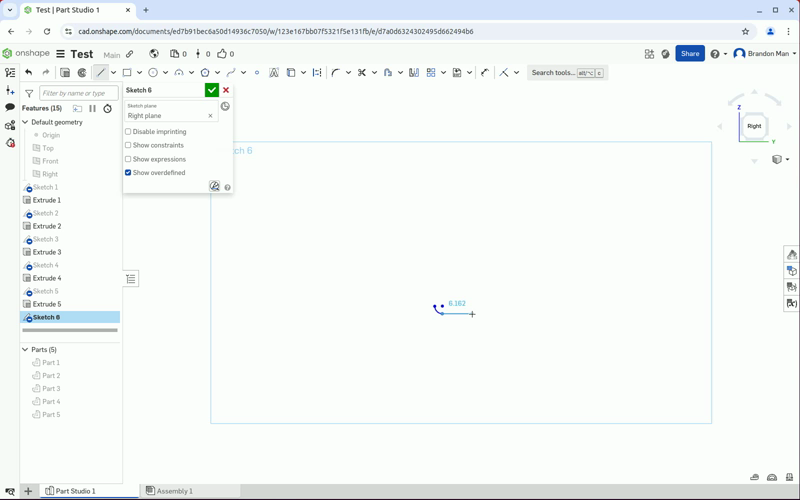
mouse_move(461, 313)
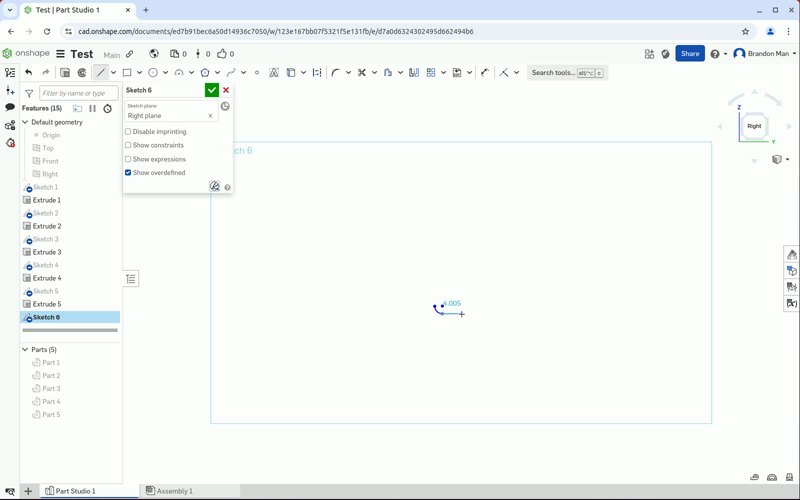
click(461, 313)
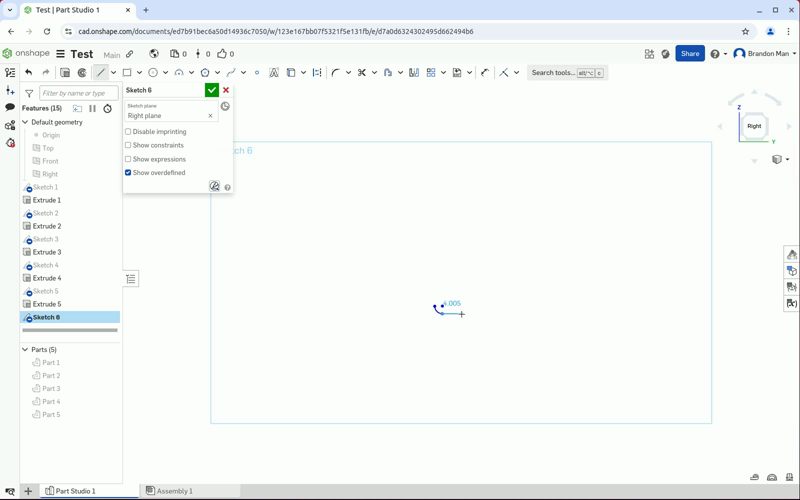
key_up(shift)
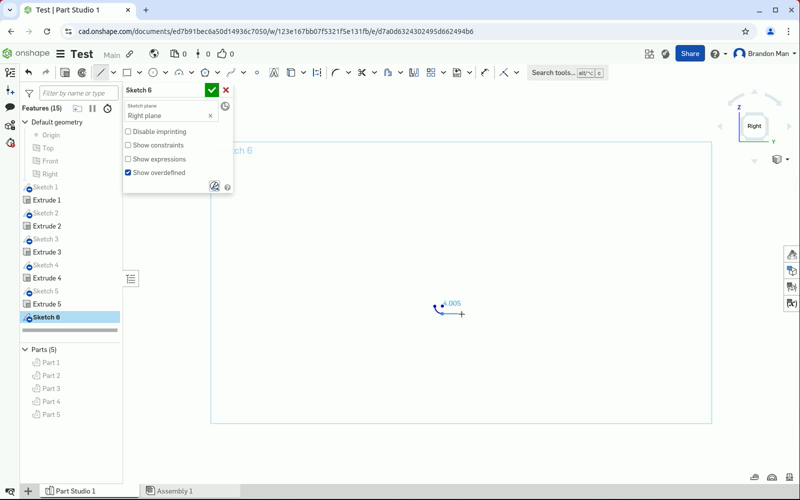
key_down(shift)
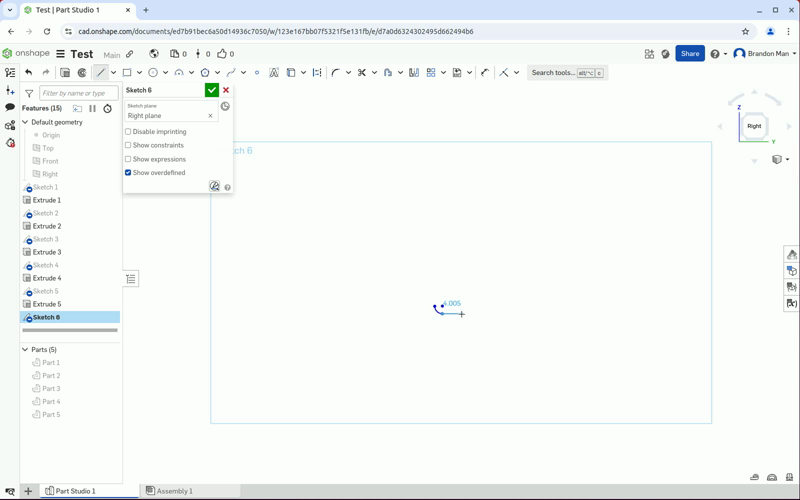
mouse_move(491, 313)
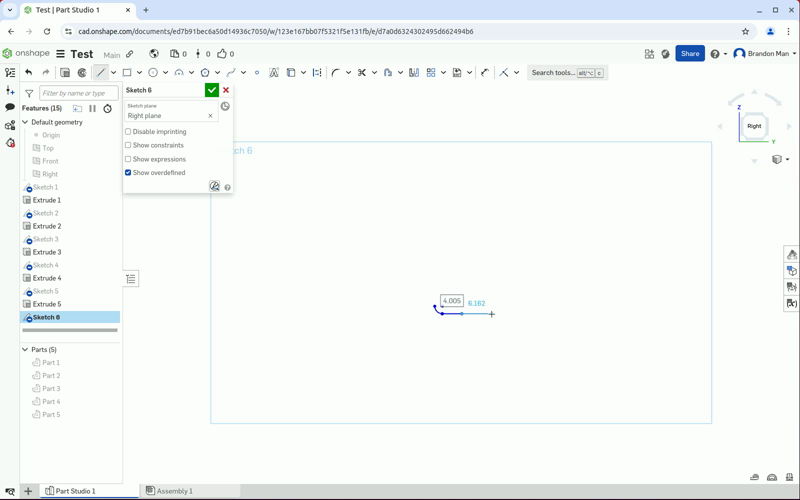
mouse_move(461, 282)
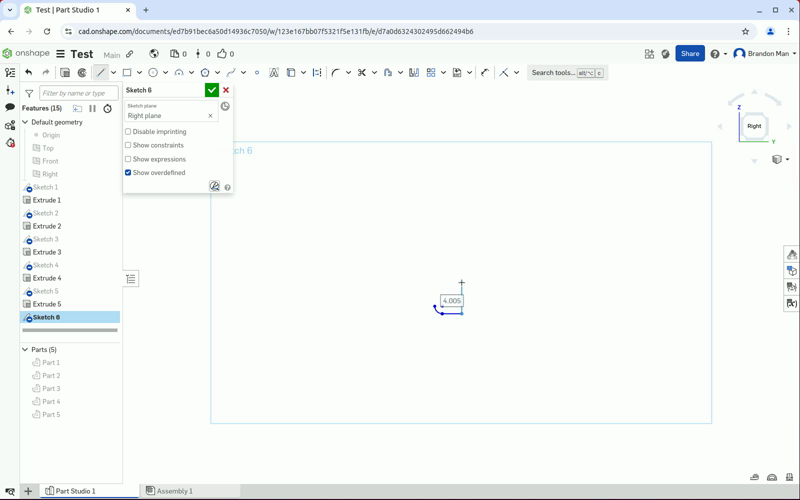
click(461, 282)
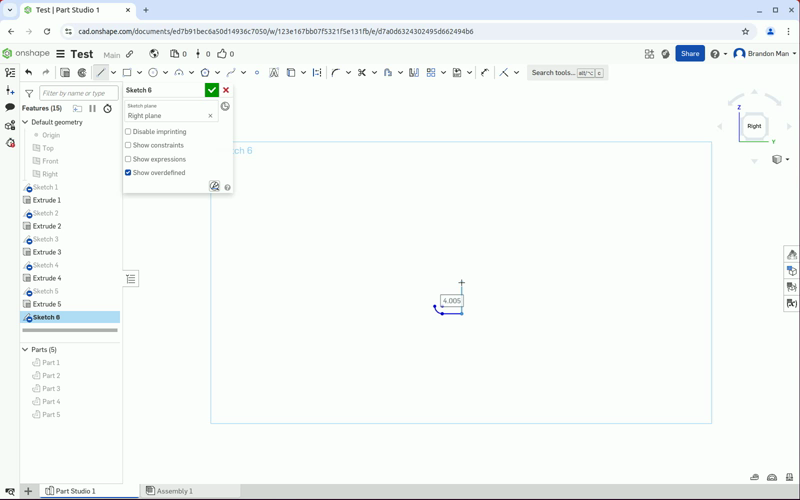
key_up(shift)
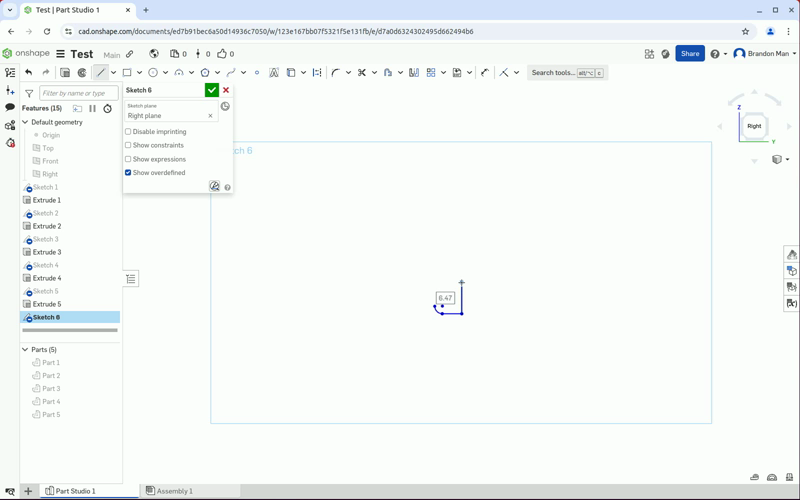
key_down(shift)
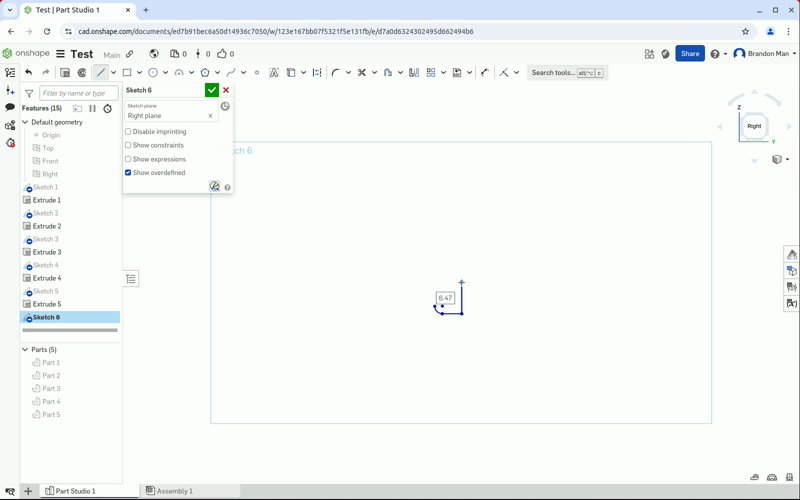
mouse_move(491, 282)
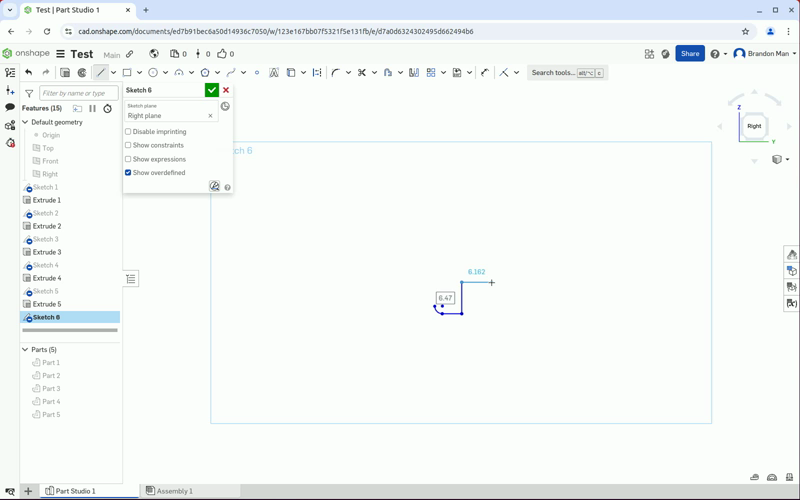
mouse_move(434, 282)
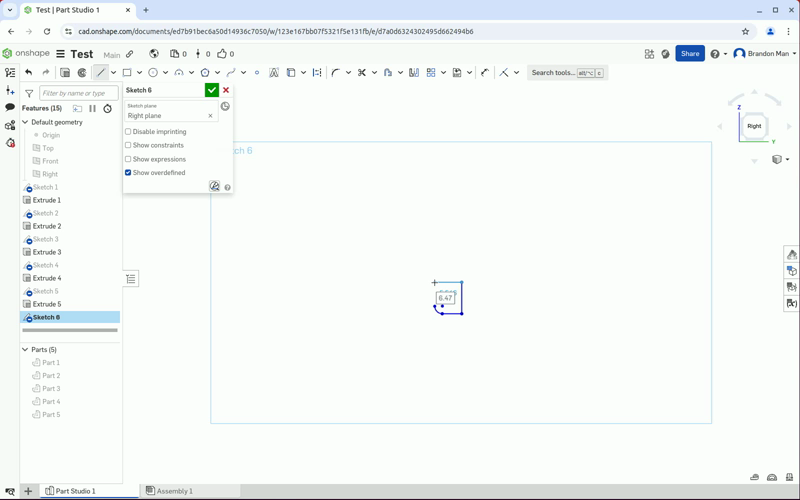
click(434, 282)
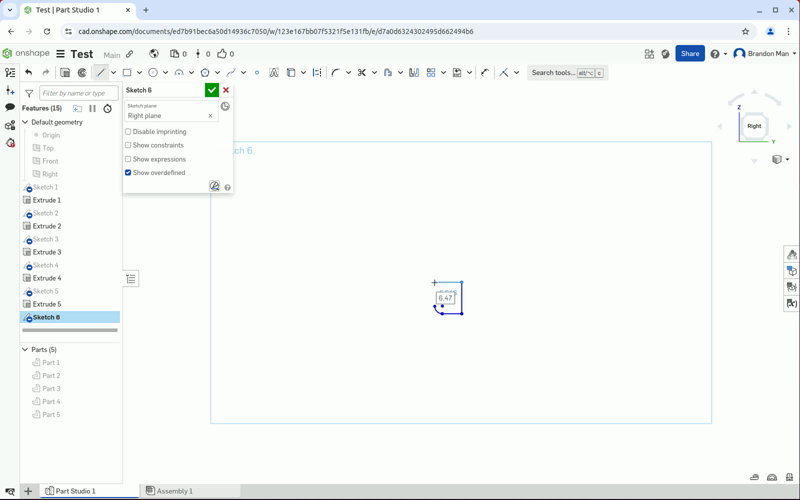
key_up(shift)
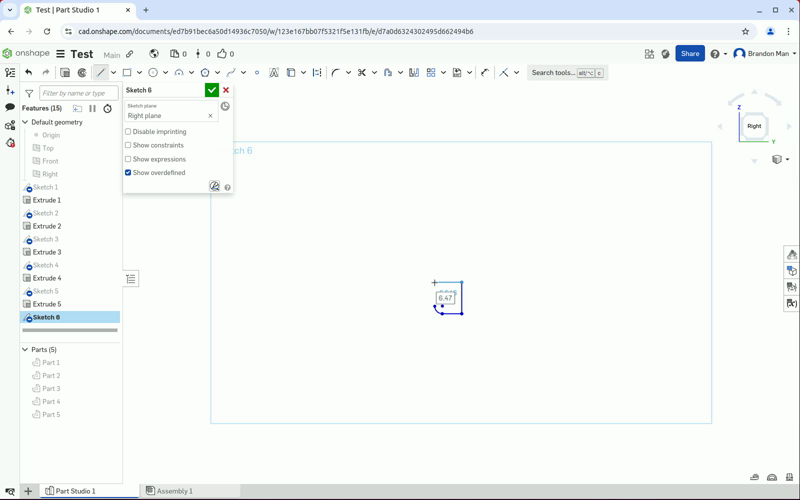
mouse_move(464, 282)
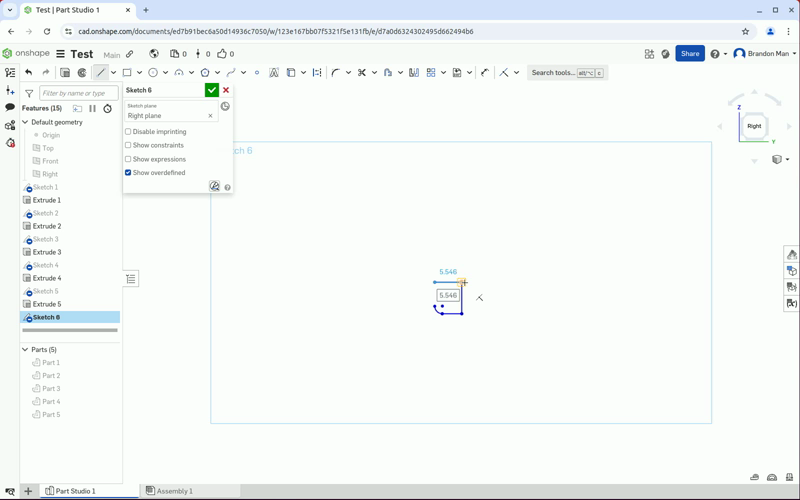
key_down(shift)
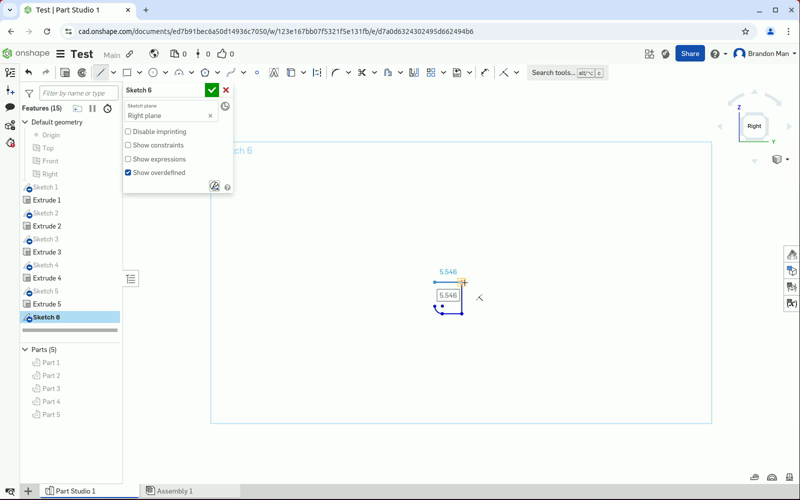
mouse_move(434, 306)
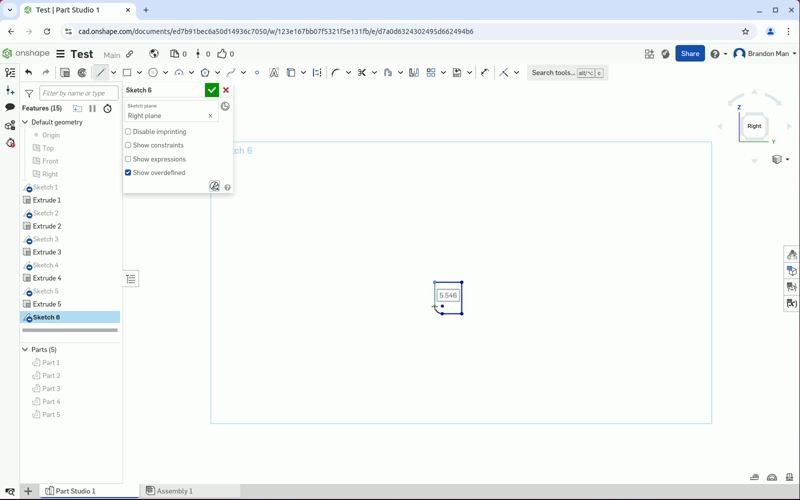
key_up(shift)
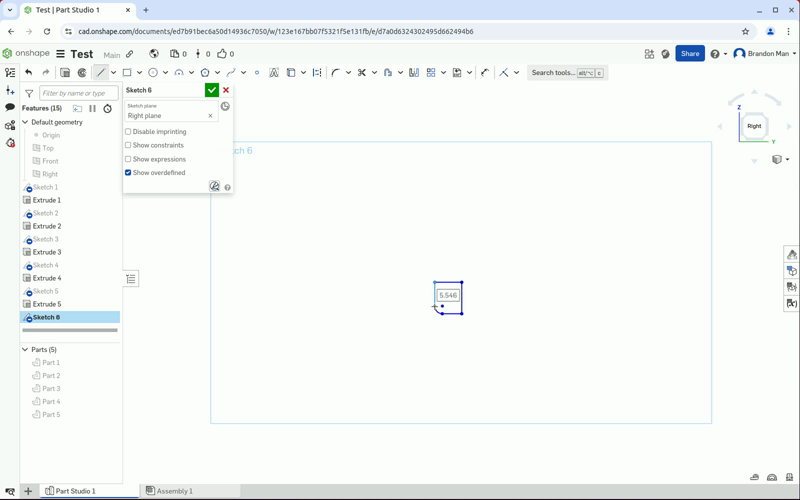
click(434, 306)
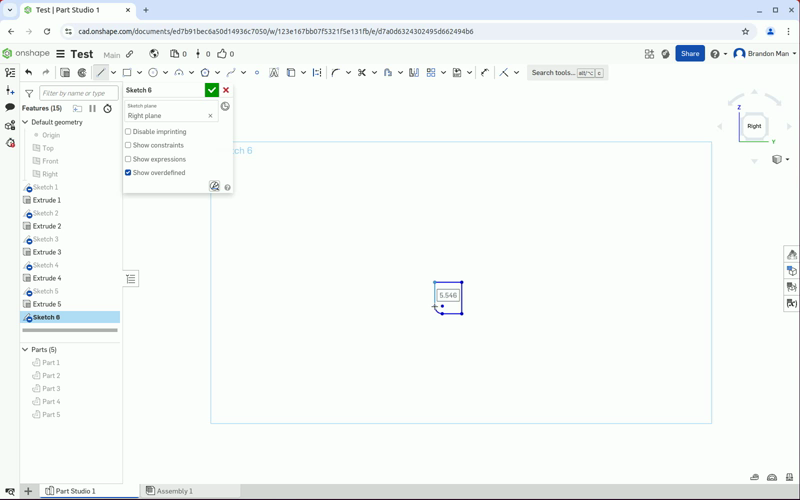
key(esc)
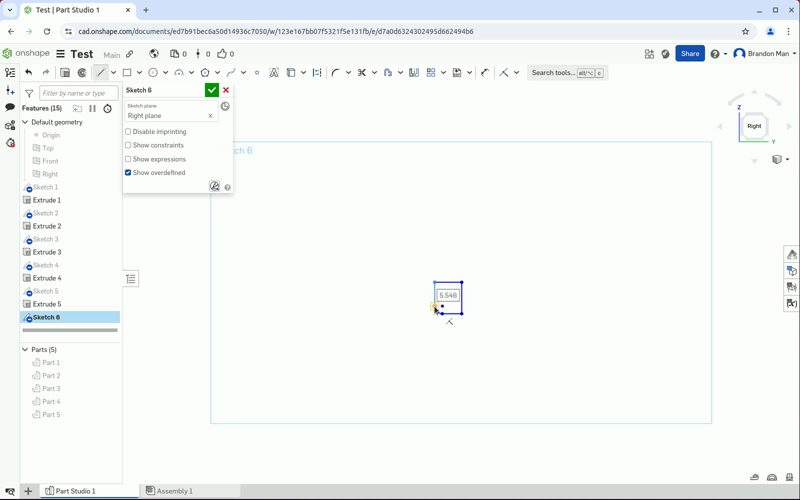
key(a)
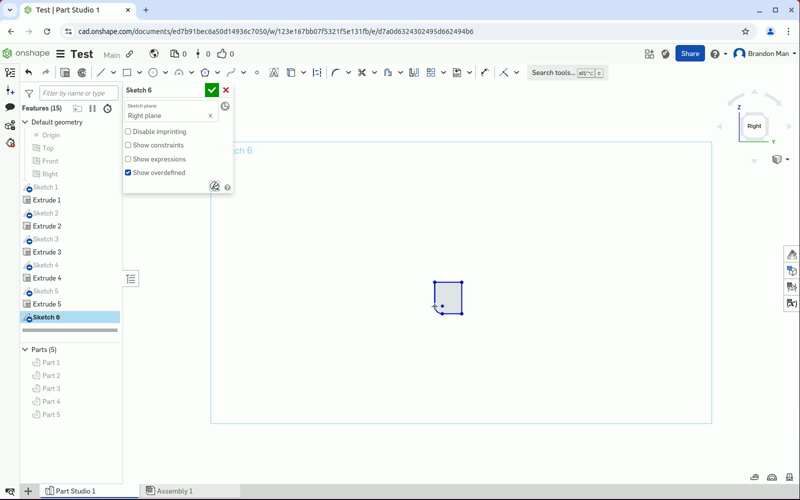
key_down(shift)
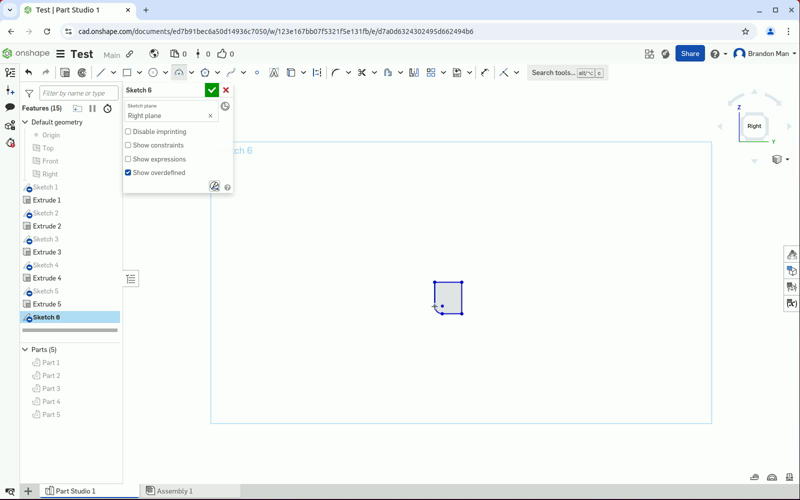
mouse_move(437, 306)
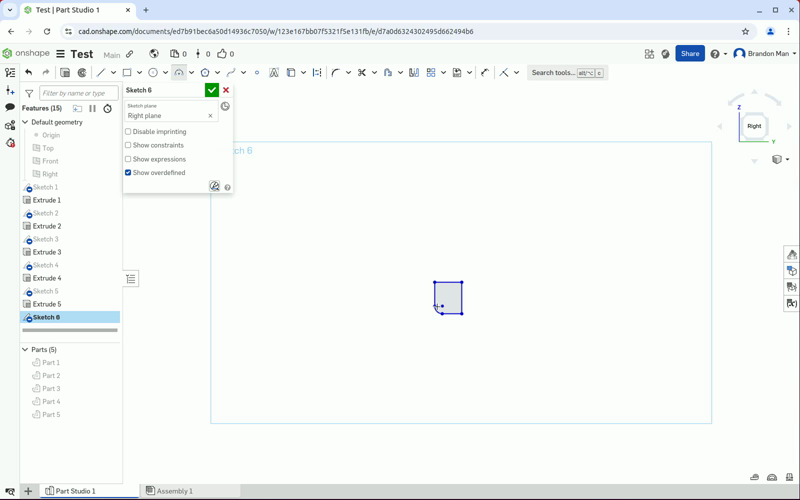
scroll(6)
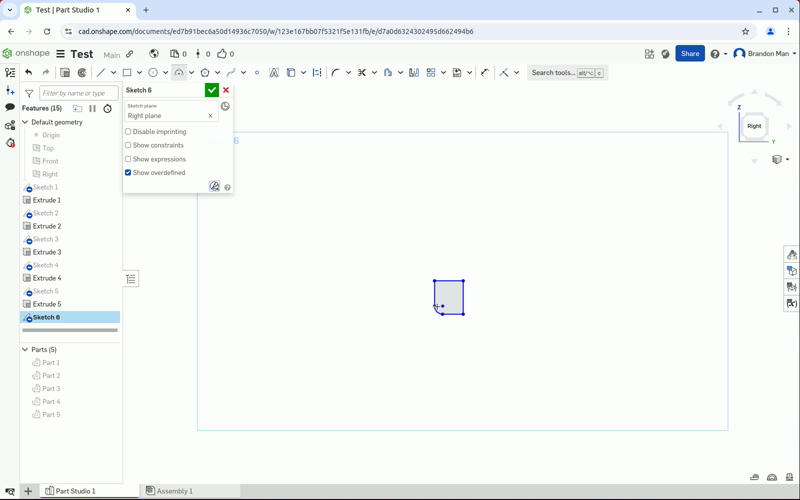
scroll(6)
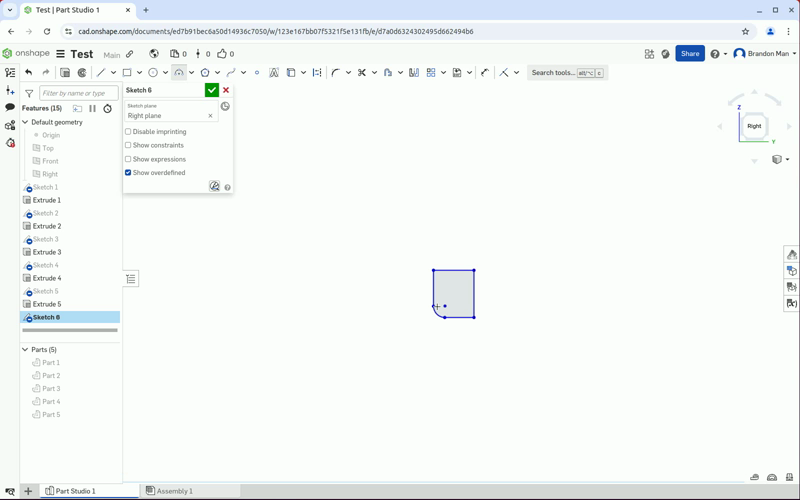
scroll(6)
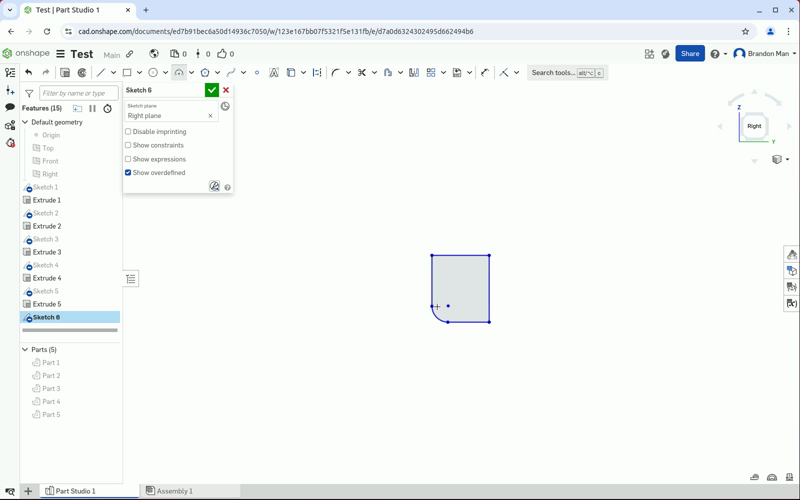
scroll(6)
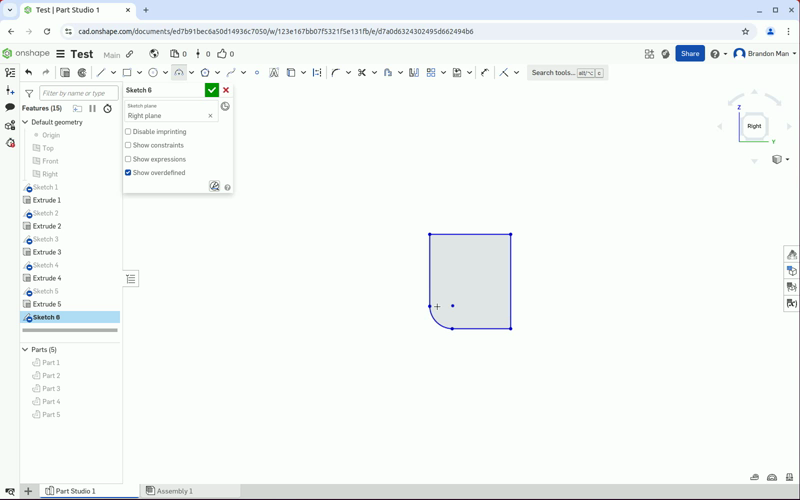
scroll(6)
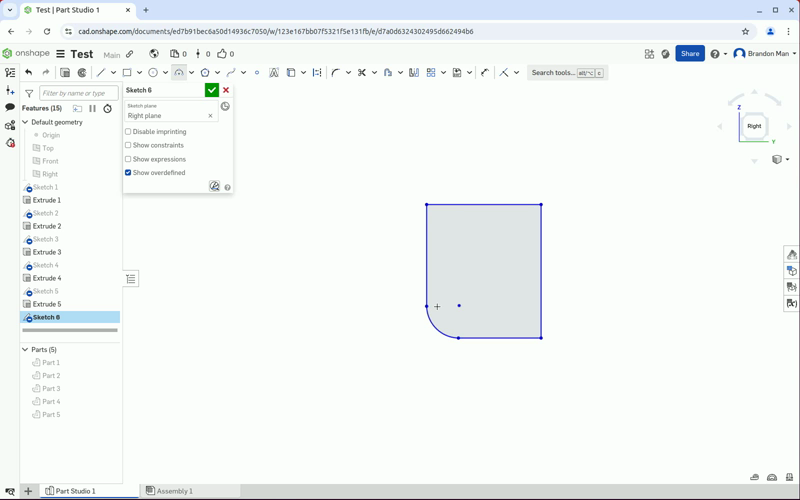
scroll(6)
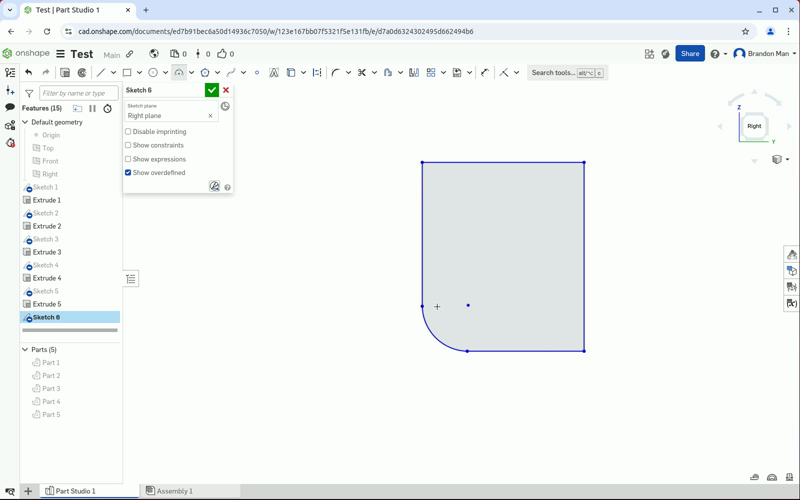
scroll(6)
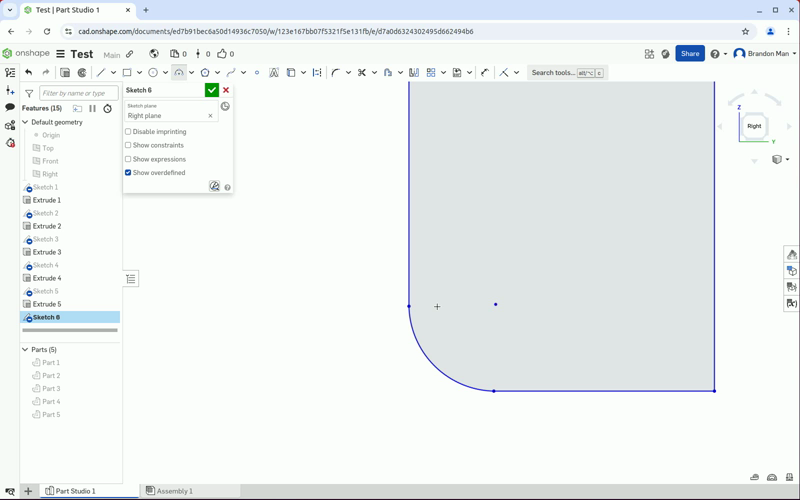
click(437, 306)
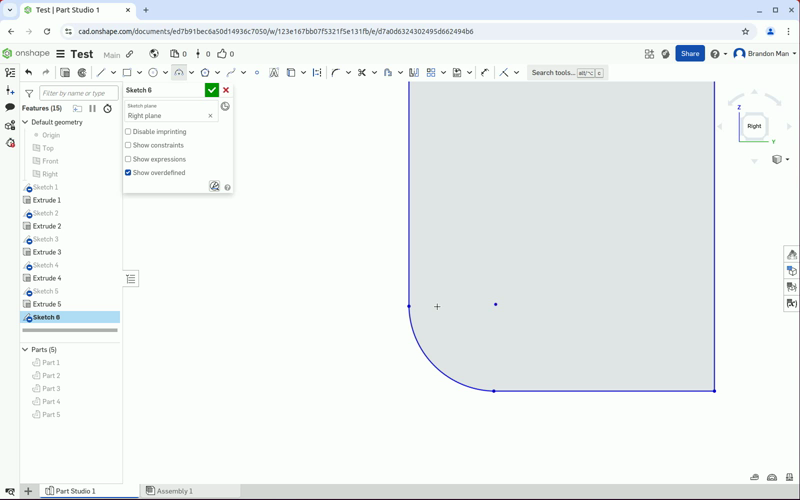
scroll(-6)
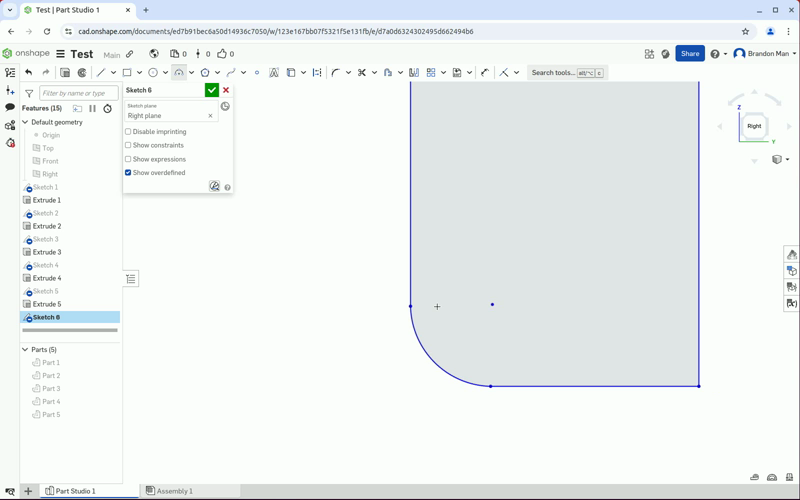
scroll(-6)
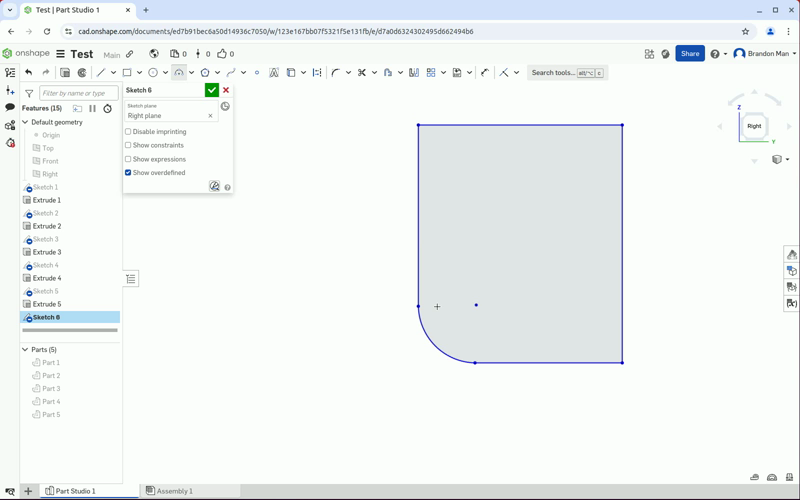
scroll(-6)
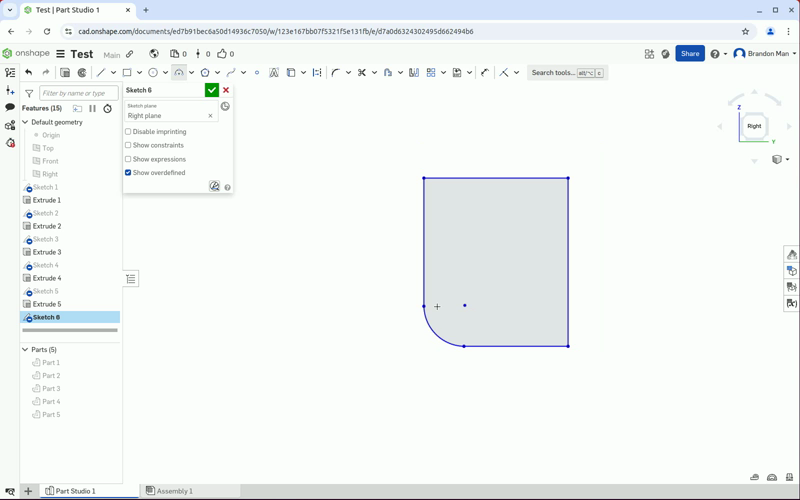
scroll(-6)
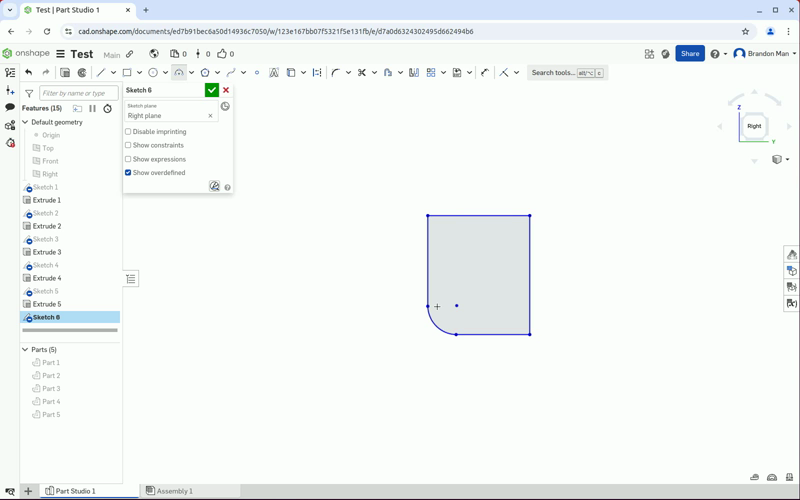
scroll(-6)
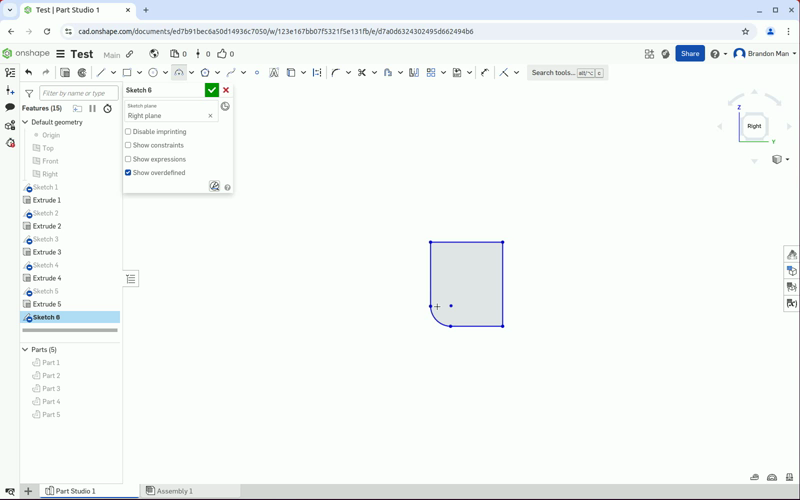
scroll(-6)
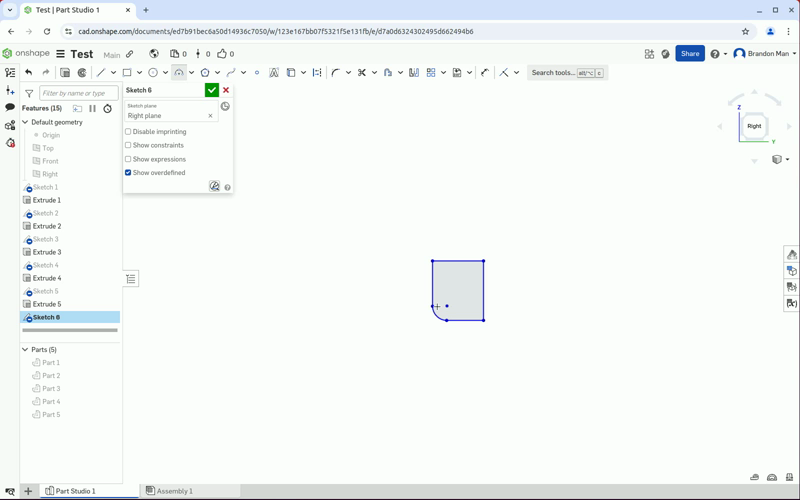
scroll(-6)
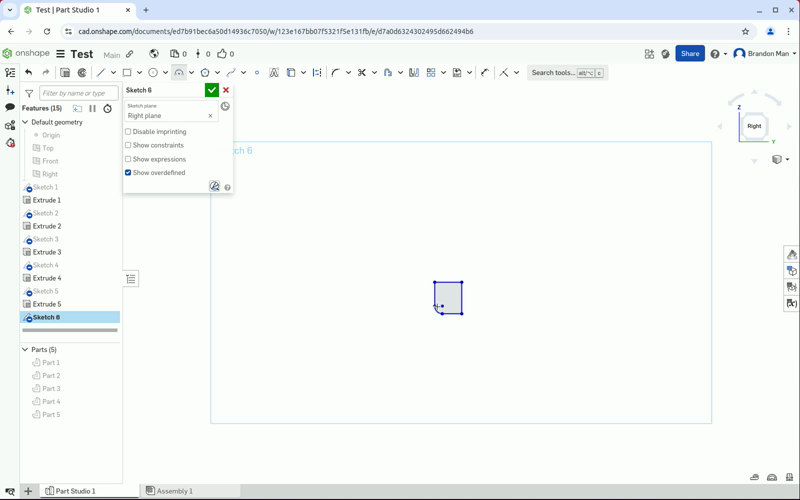
key_up(shift)
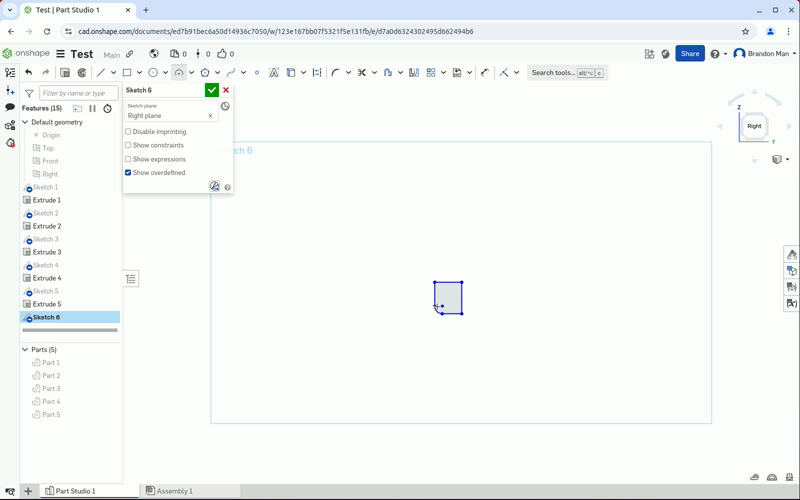
key_down(shift)
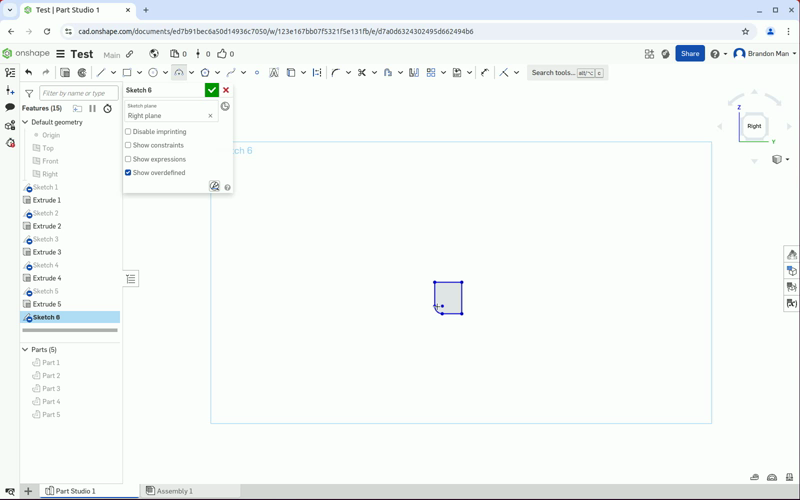
mouse_move(442, 311)
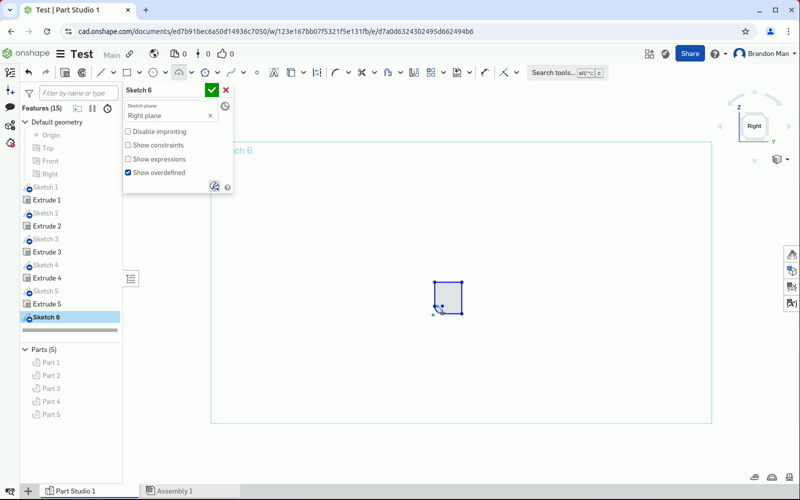
scroll(6)
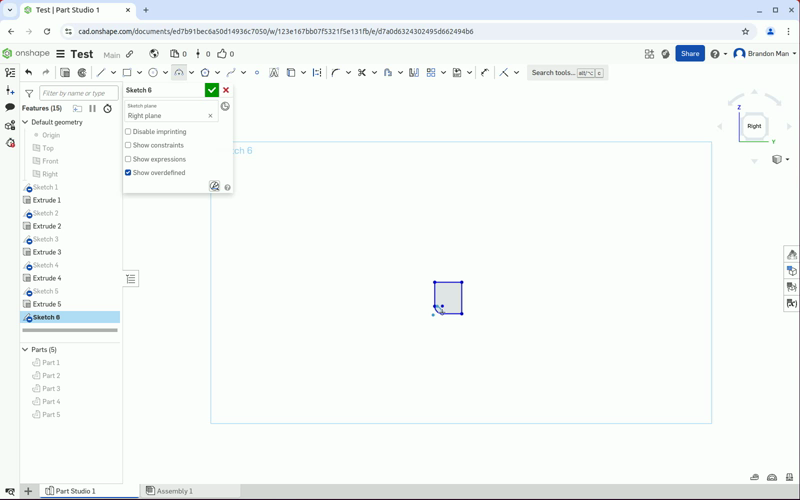
scroll(6)
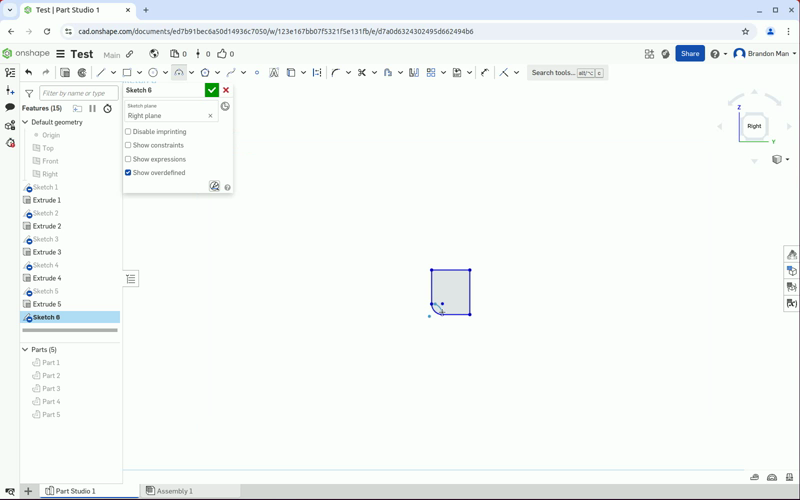
scroll(6)
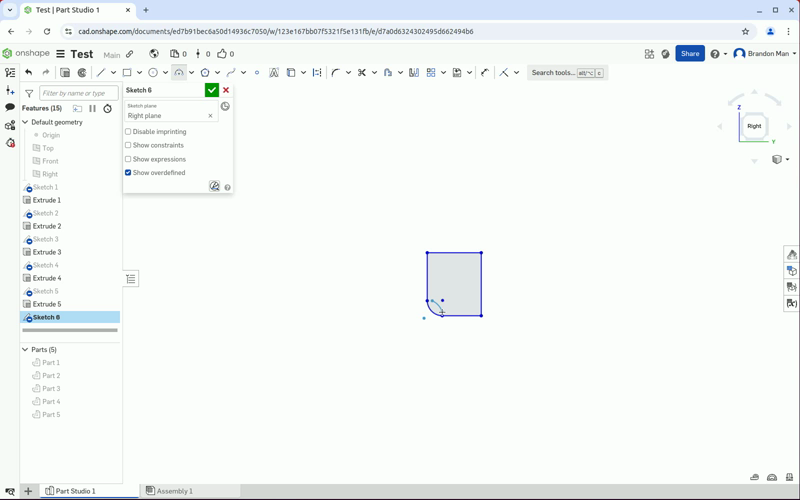
scroll(6)
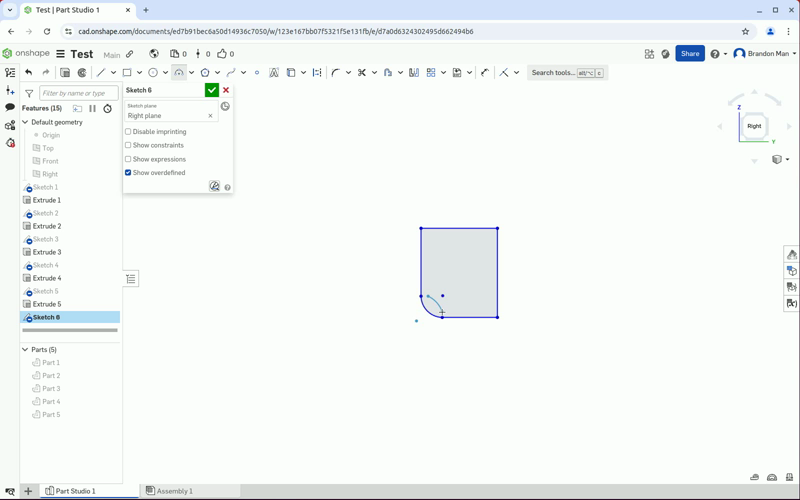
scroll(6)
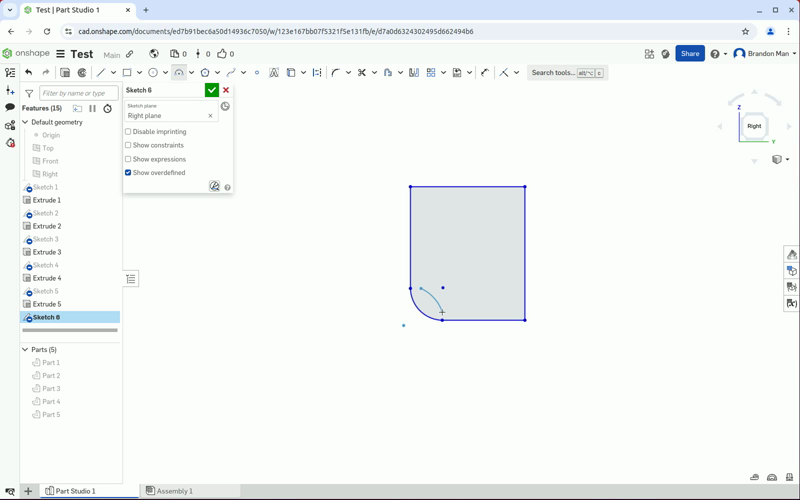
scroll(6)
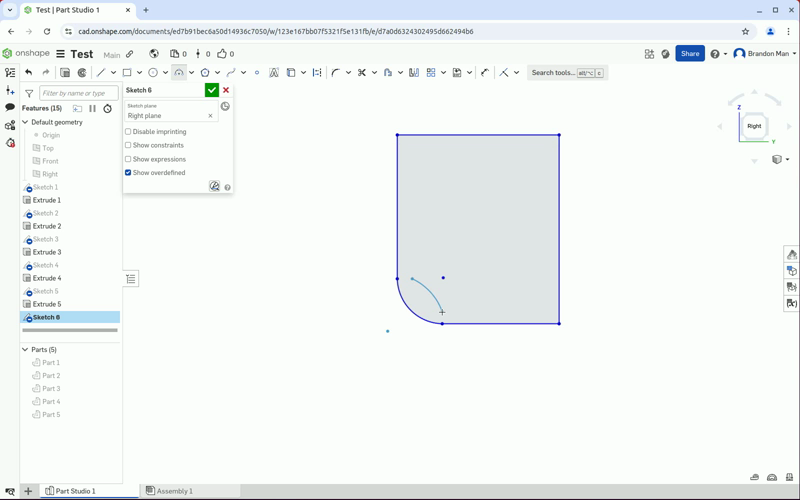
scroll(6)
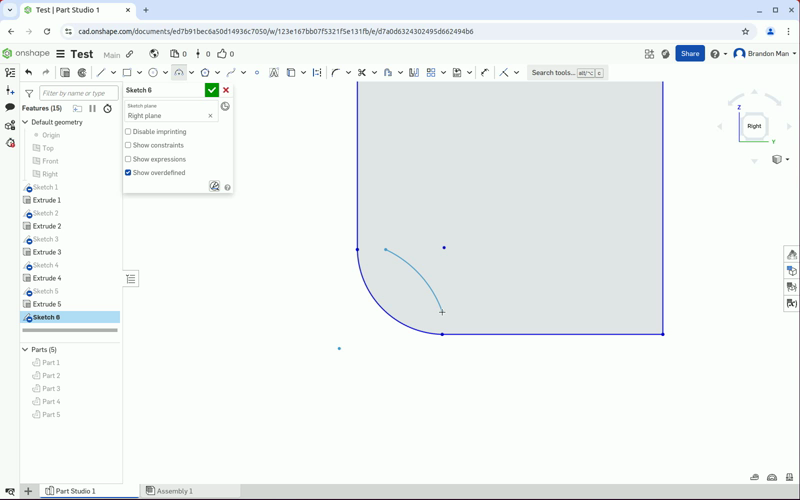
click(442, 311)
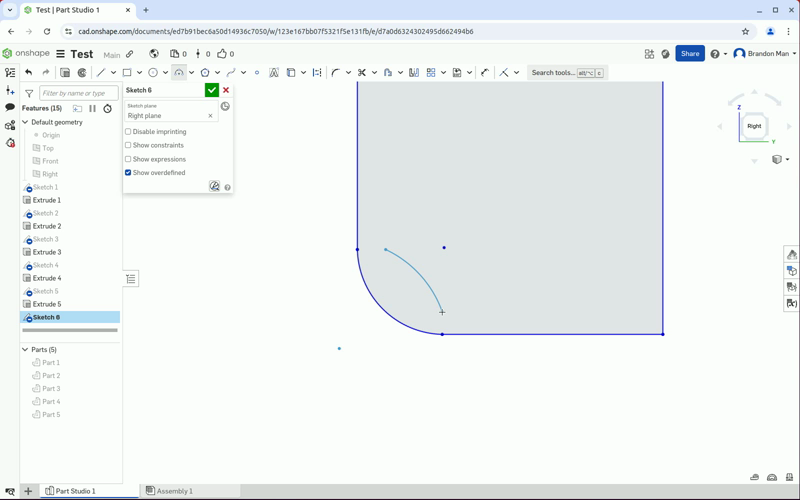
scroll(-6)
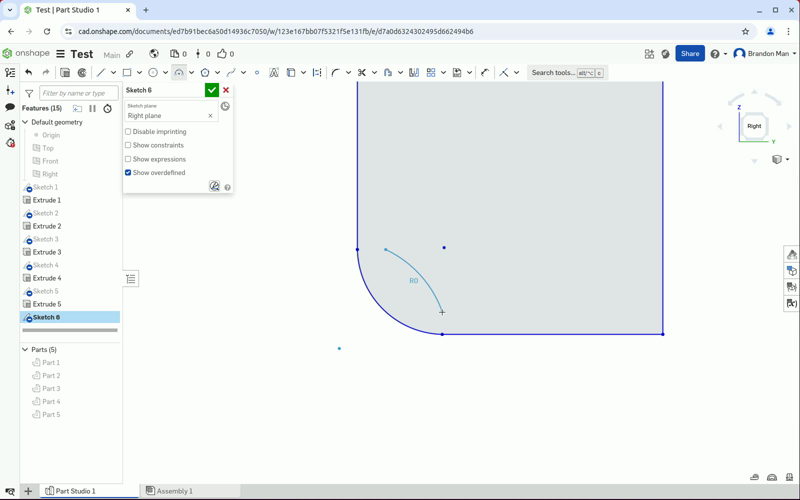
scroll(-6)
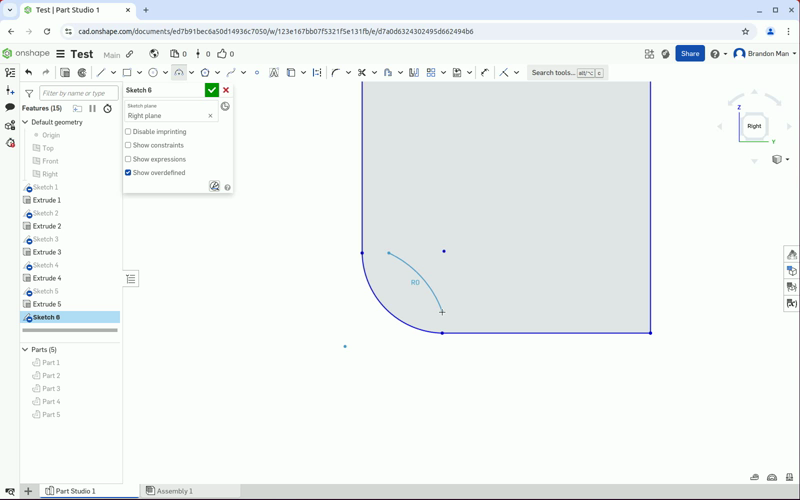
scroll(-6)
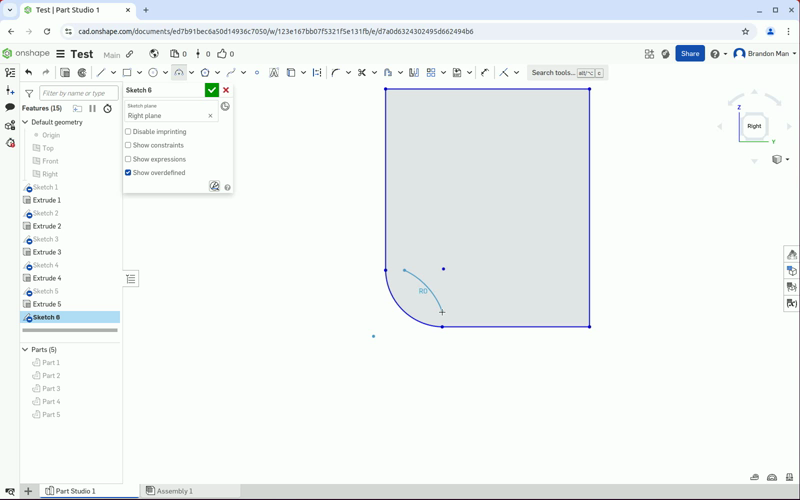
scroll(-6)
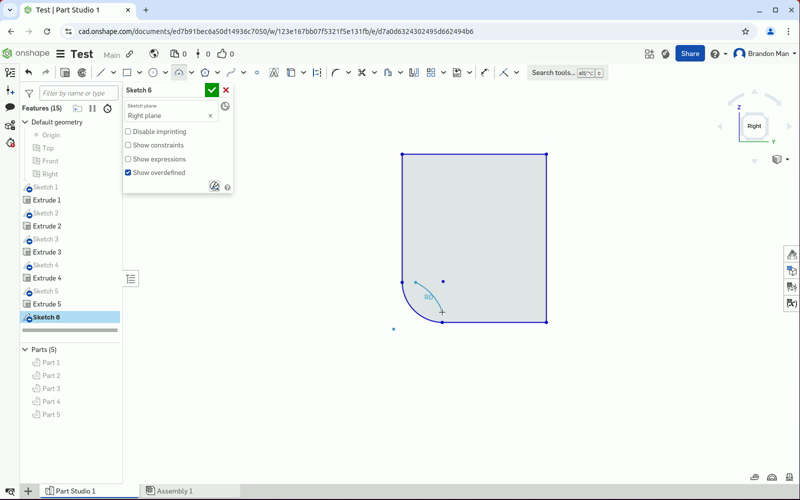
scroll(-6)
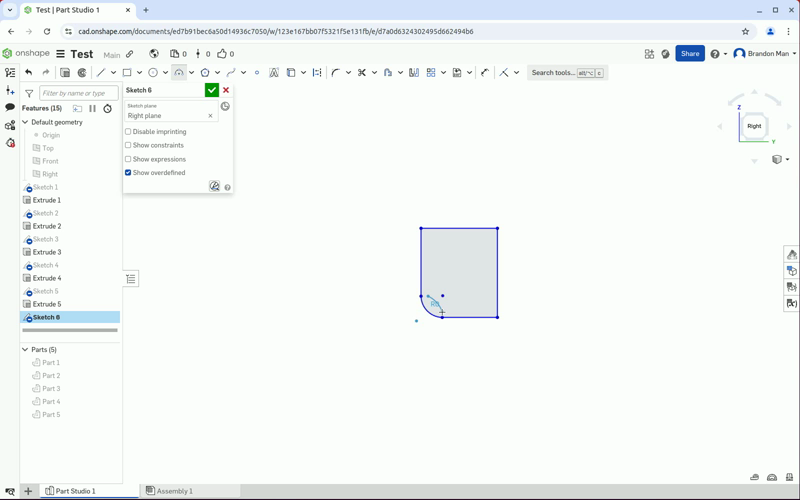
scroll(-6)
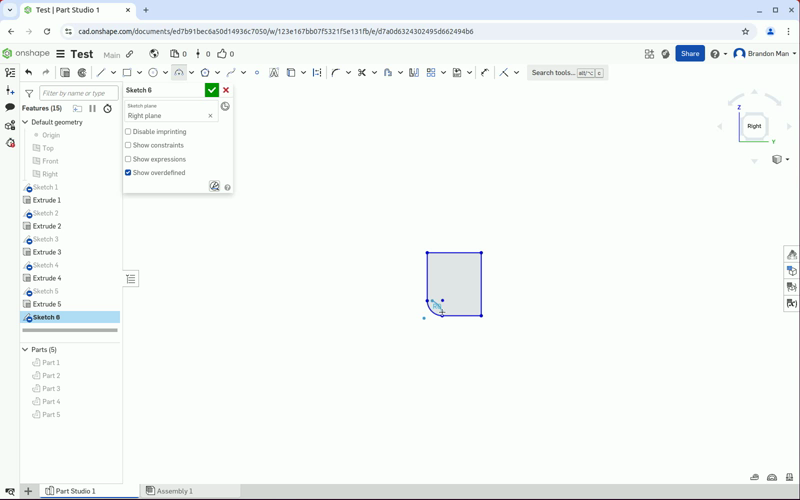
scroll(-6)
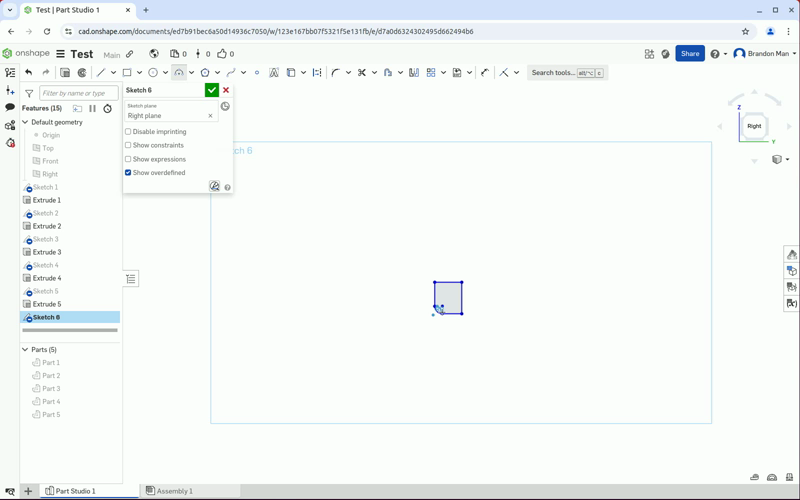
mouse_move(438, 310)
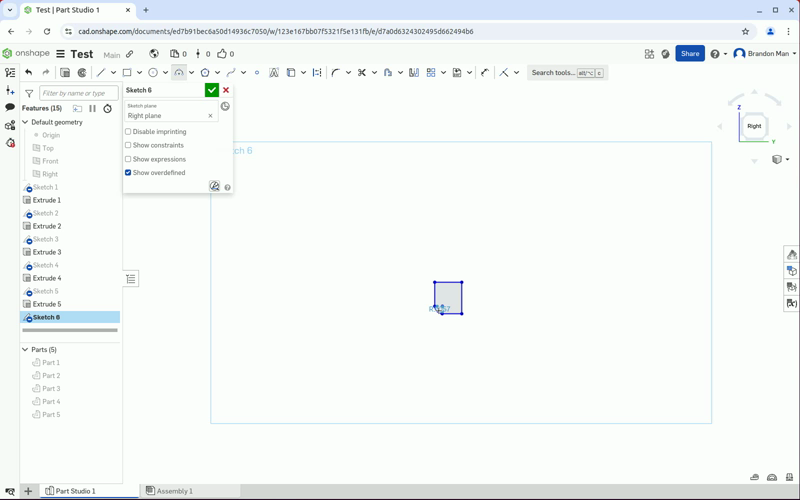
scroll(6)
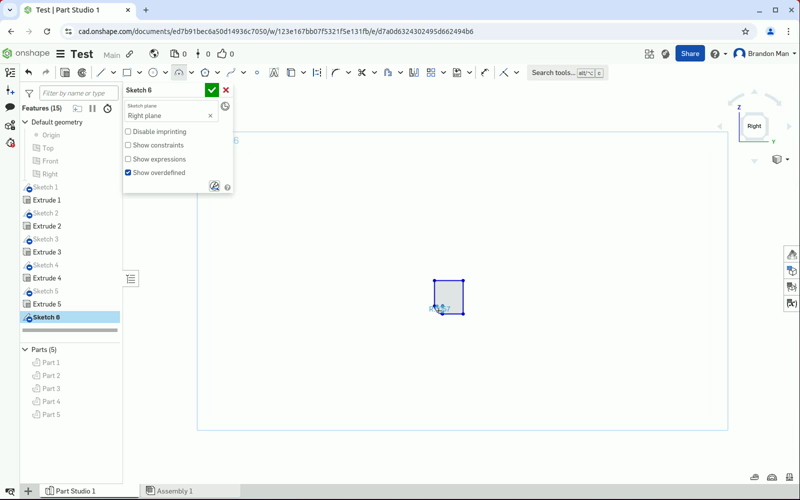
scroll(6)
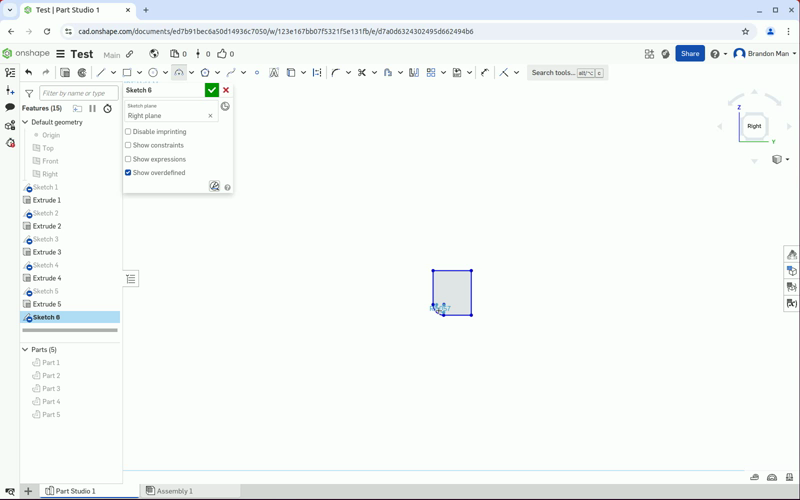
scroll(6)
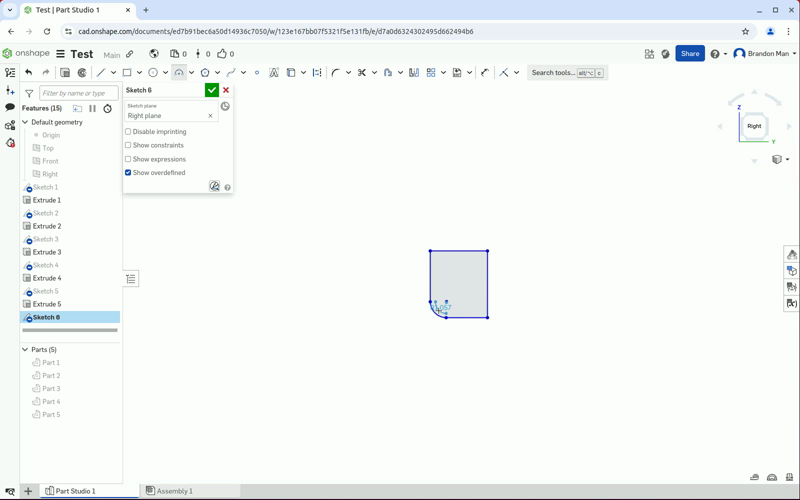
scroll(6)
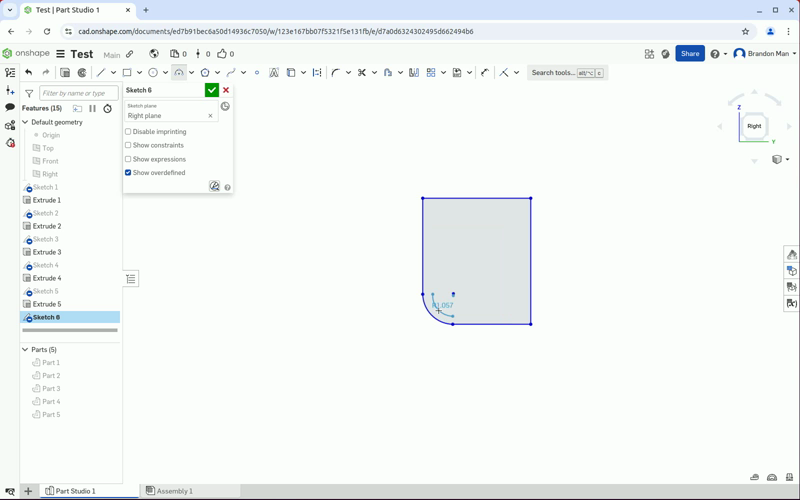
scroll(6)
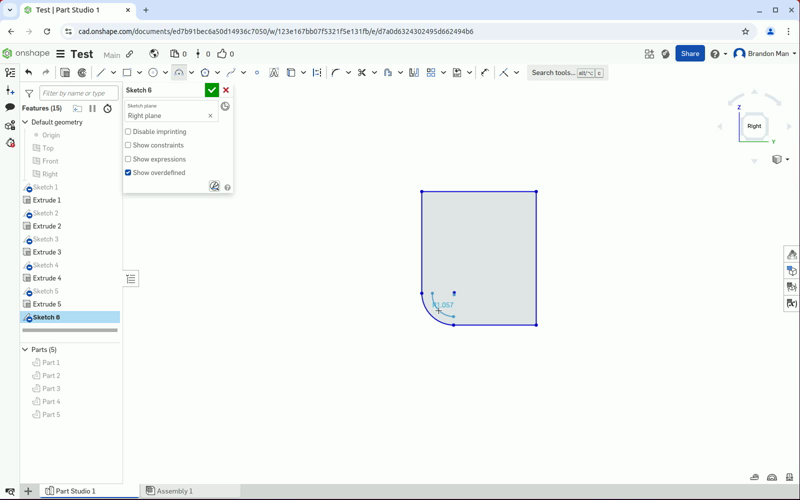
scroll(6)
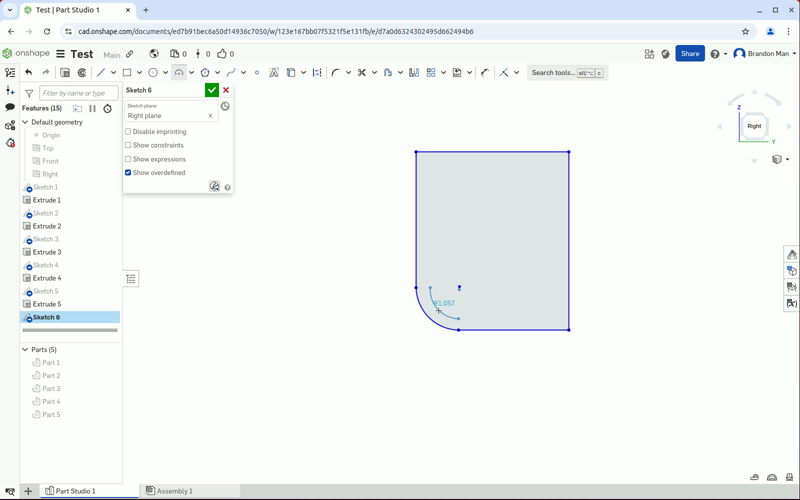
scroll(6)
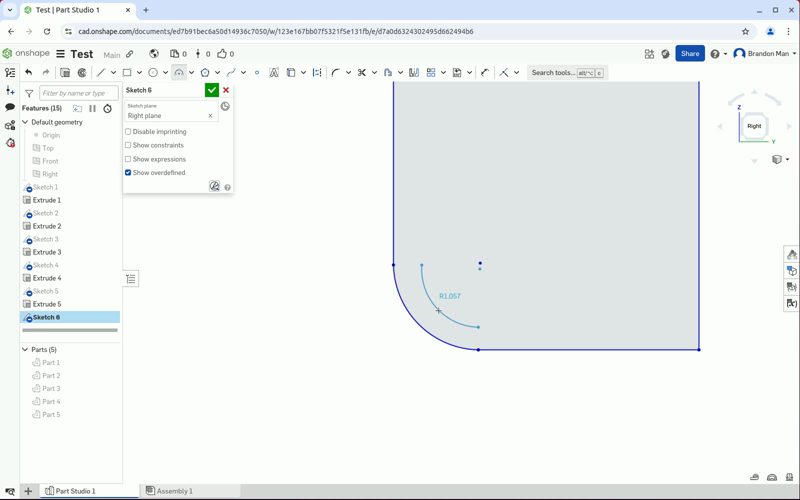
click(438, 310)
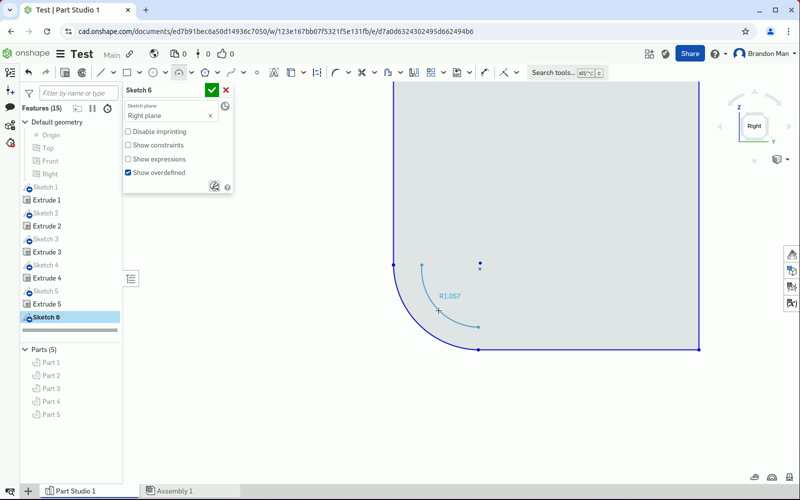
scroll(-6)
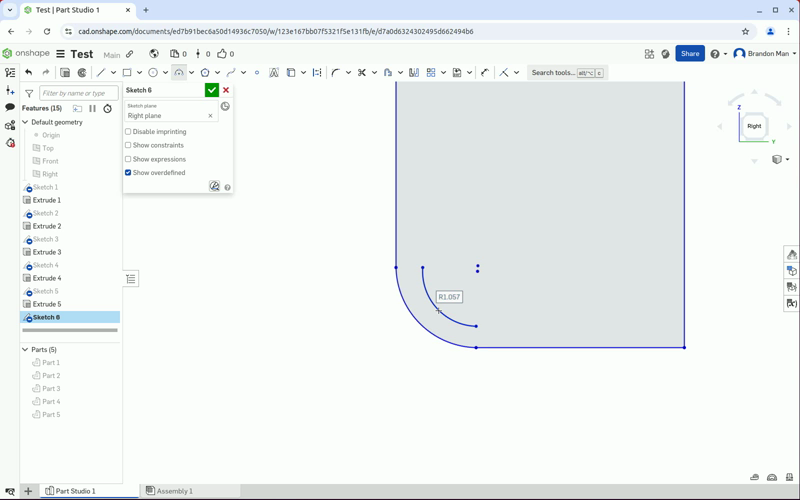
scroll(-6)
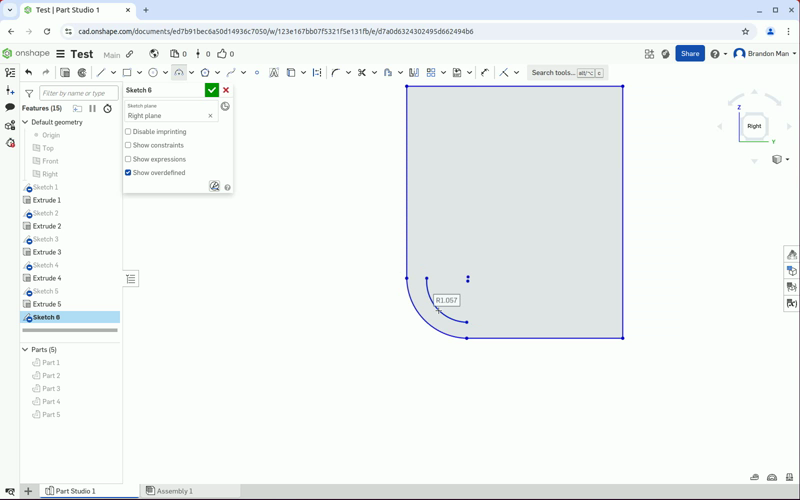
scroll(-6)
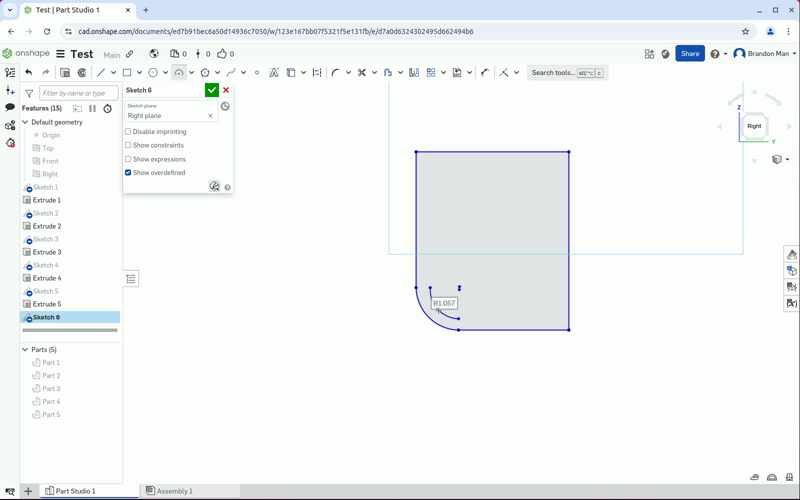
scroll(-6)
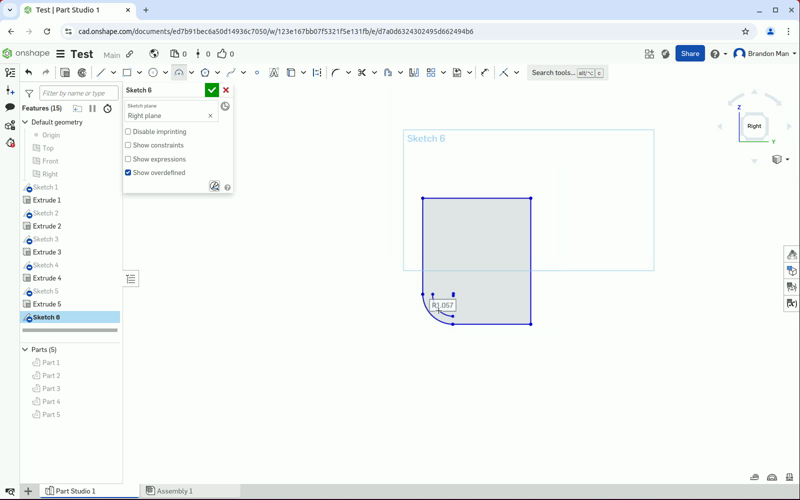
scroll(-6)
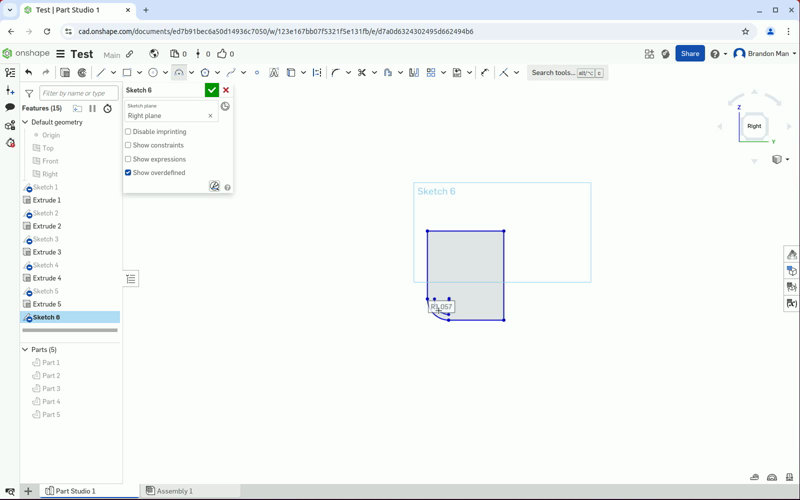
scroll(-6)
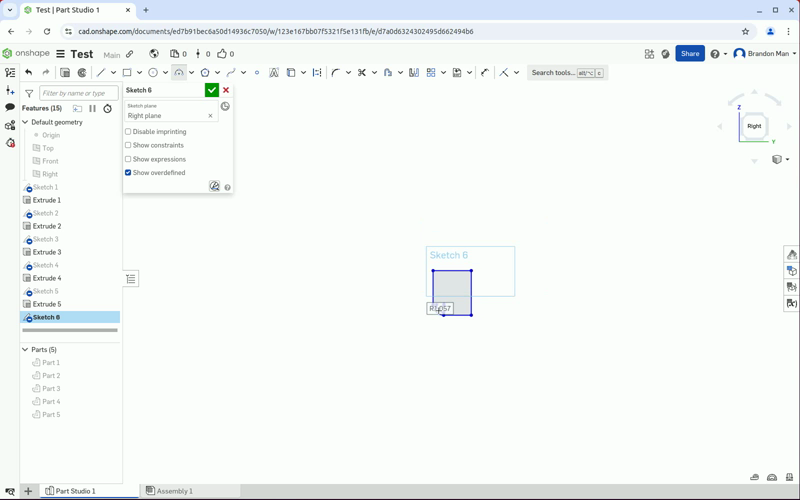
scroll(-6)
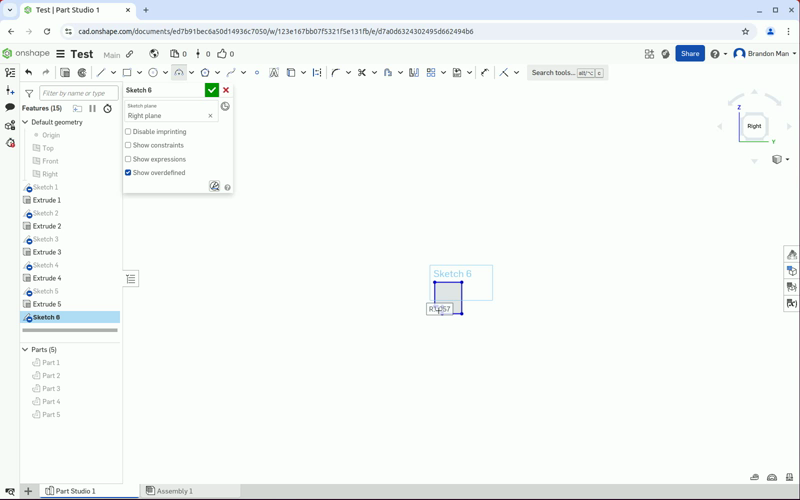
key_up(shift)
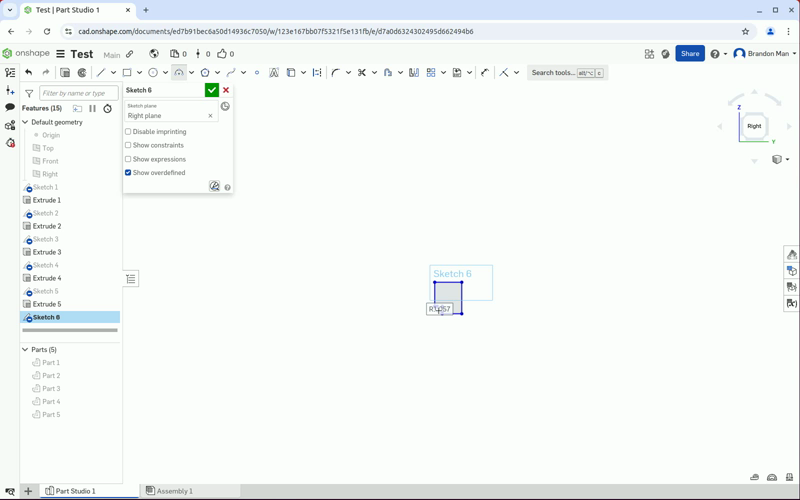
key(esc)
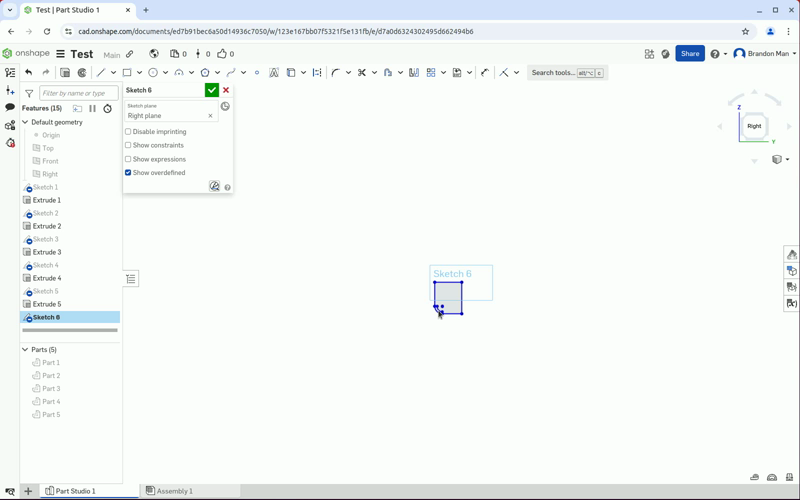
key(l)
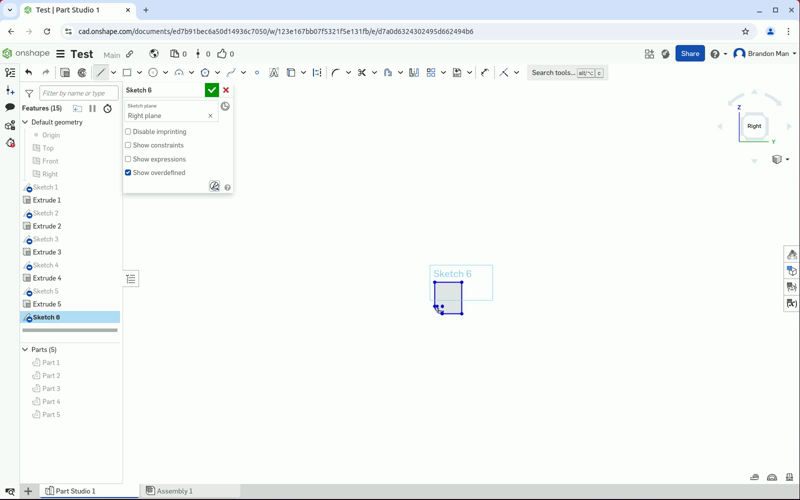
mouse_move(442, 311)
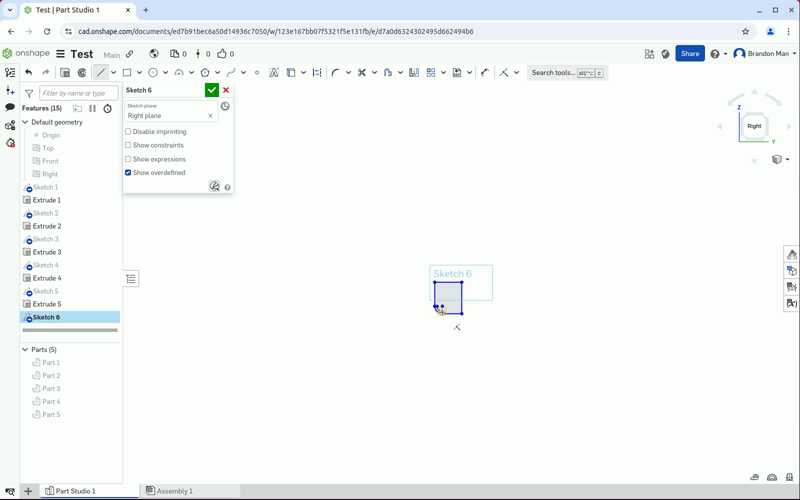
scroll(6)
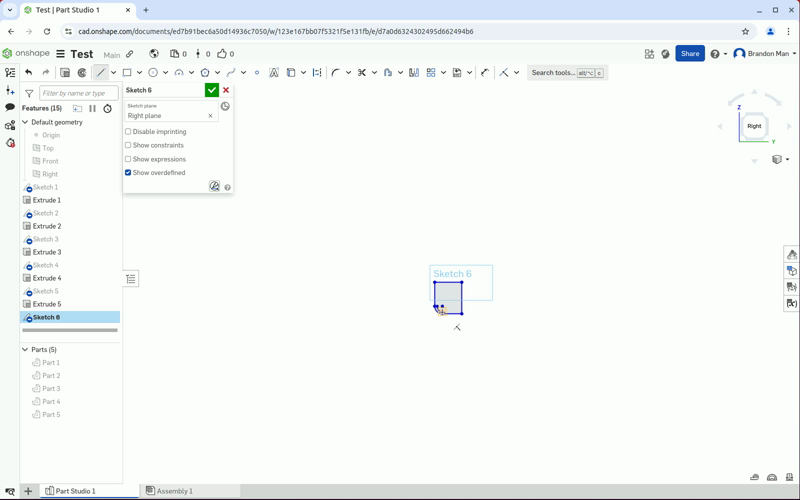
scroll(6)
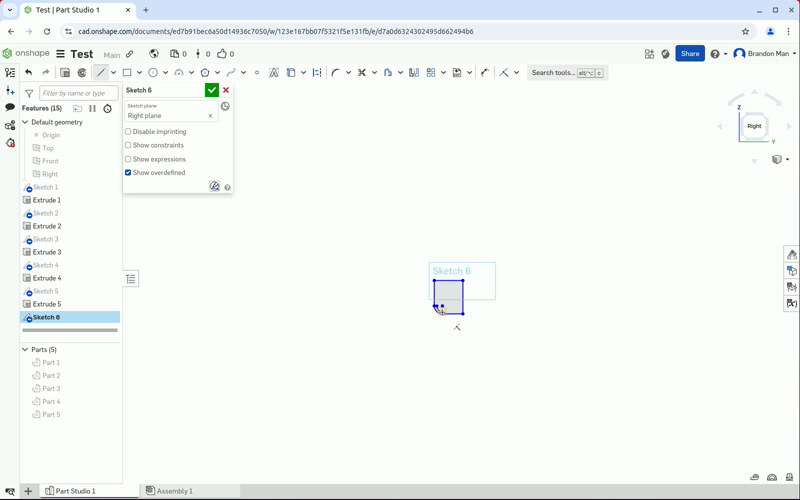
scroll(6)
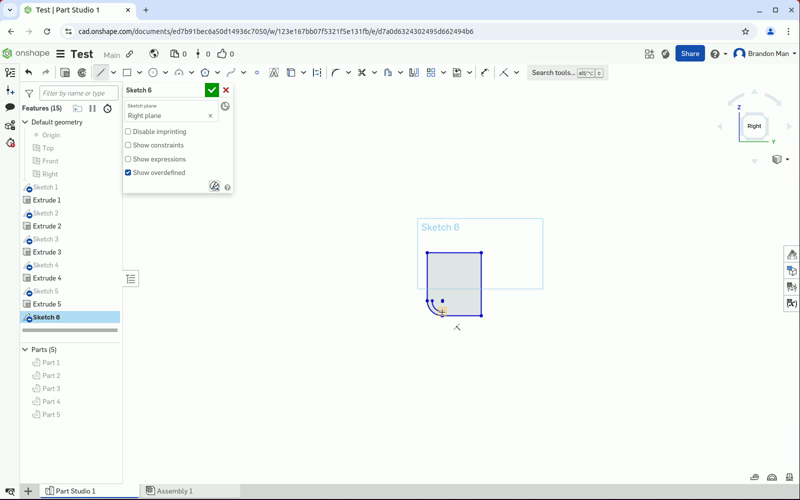
scroll(6)
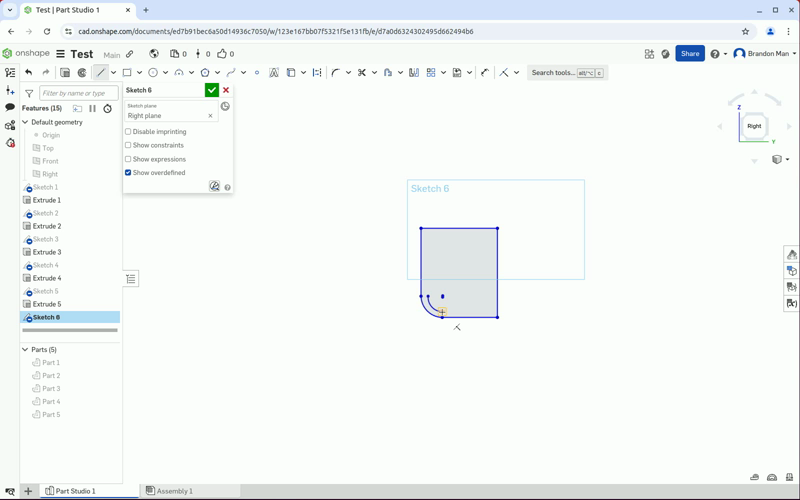
scroll(6)
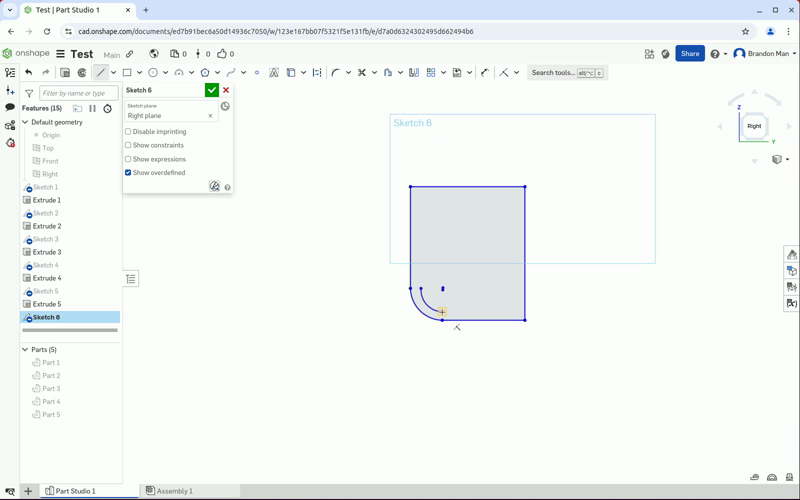
scroll(6)
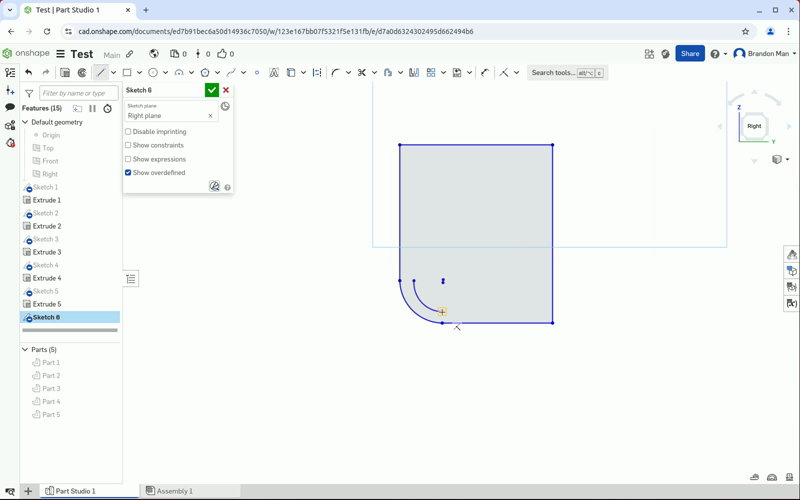
scroll(6)
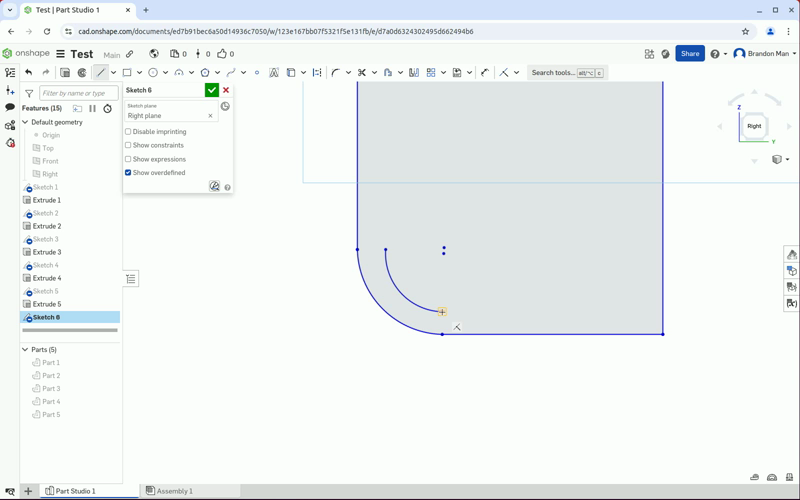
click(442, 311)
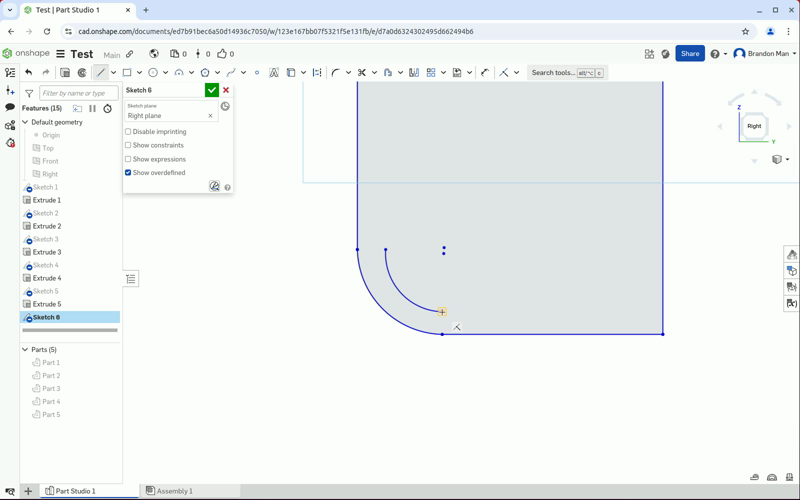
scroll(-6)
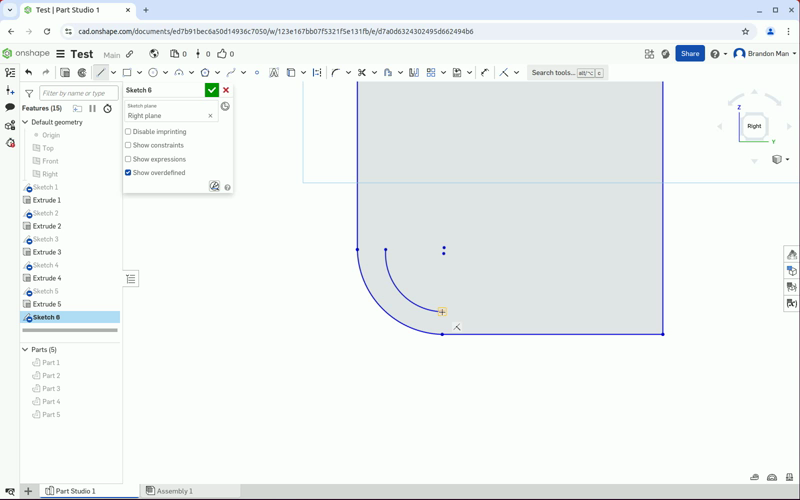
scroll(-6)
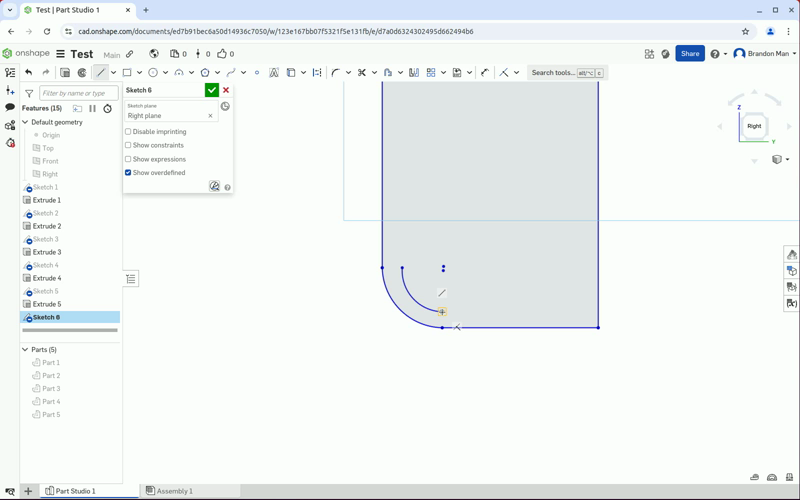
scroll(-6)
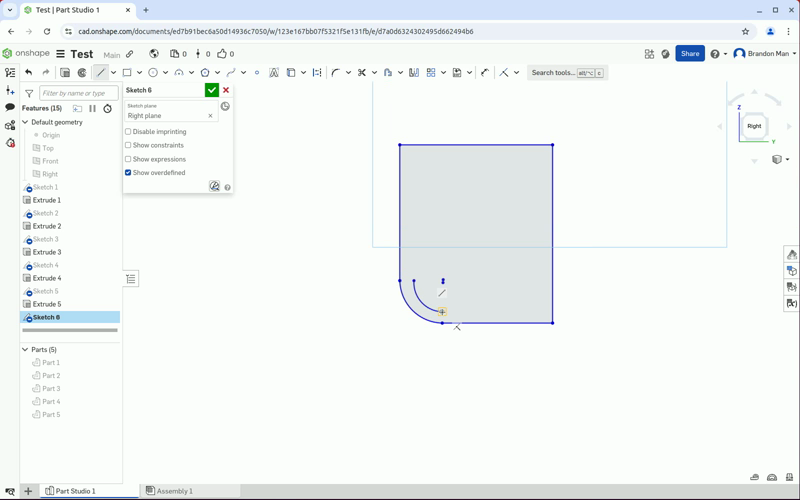
scroll(-6)
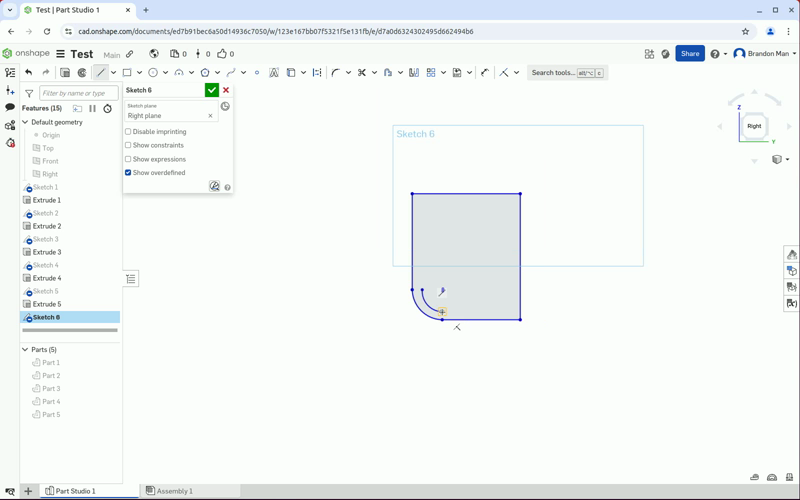
scroll(-6)
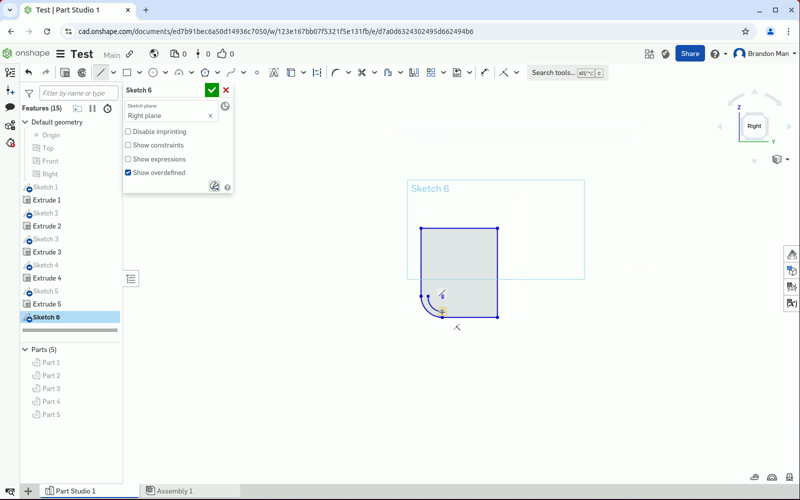
scroll(-6)
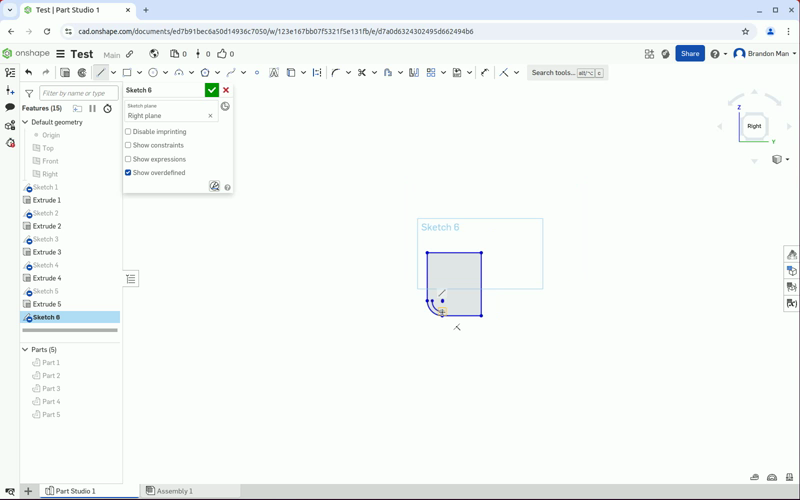
scroll(-6)
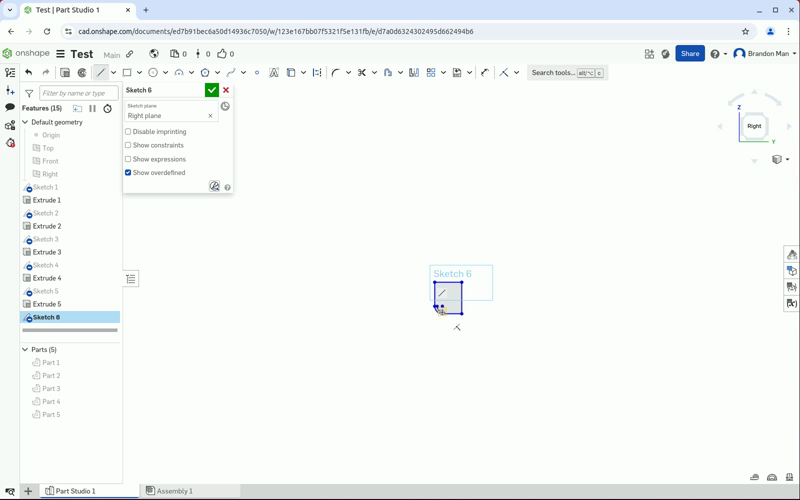
key_down(shift)
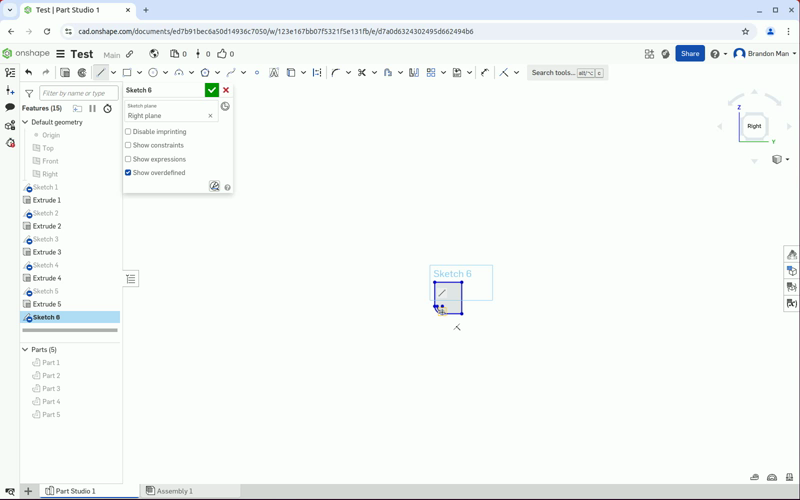
mouse_move(472, 311)
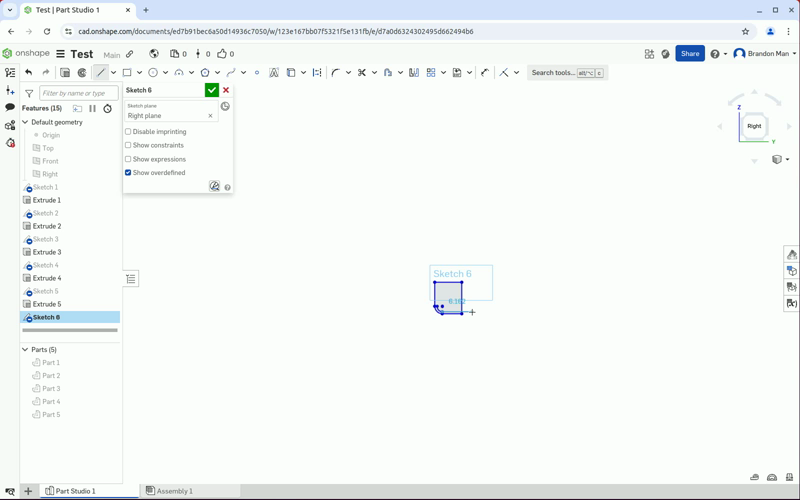
mouse_move(459, 311)
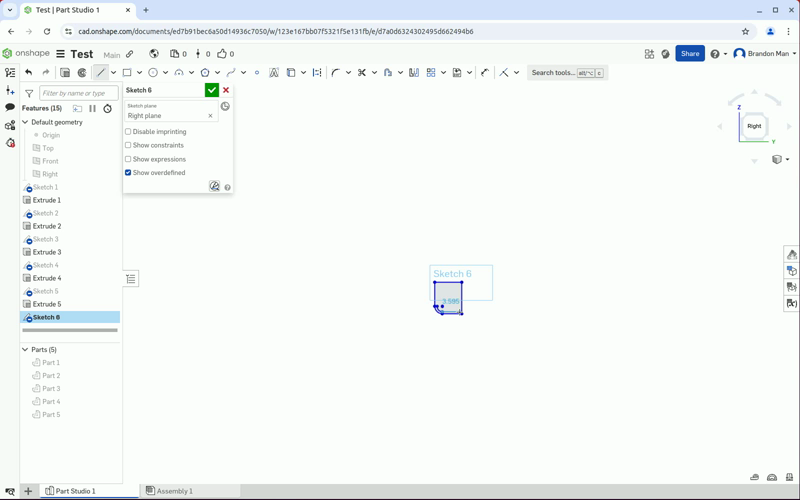
scroll(6)
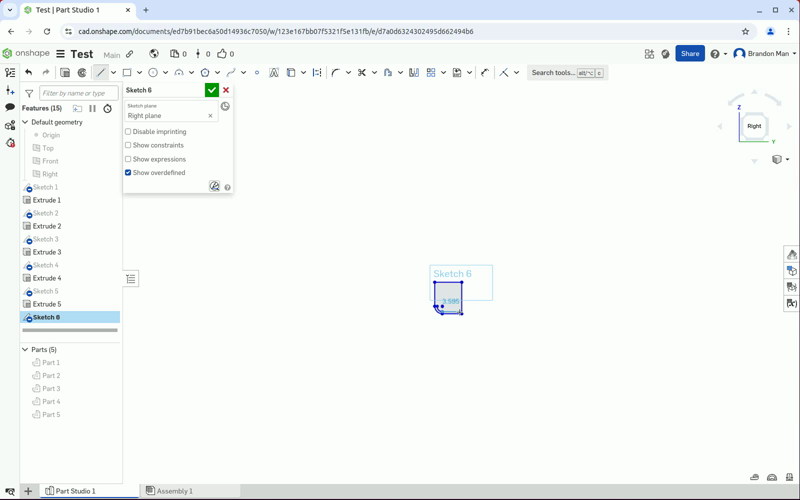
scroll(6)
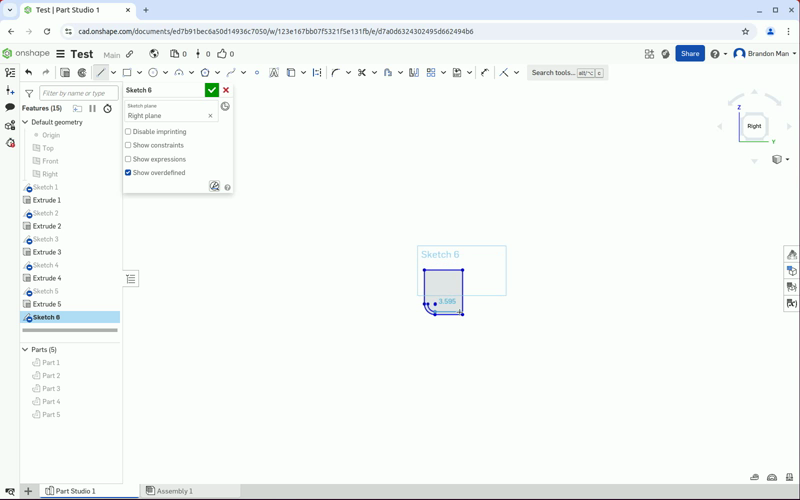
scroll(6)
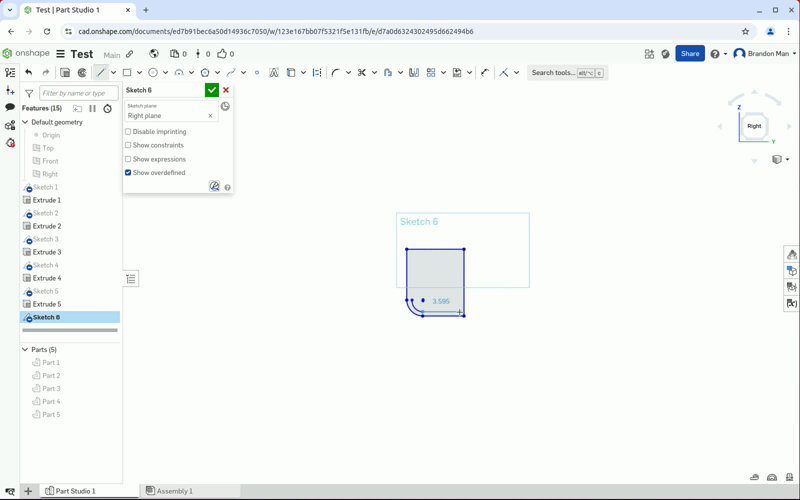
scroll(6)
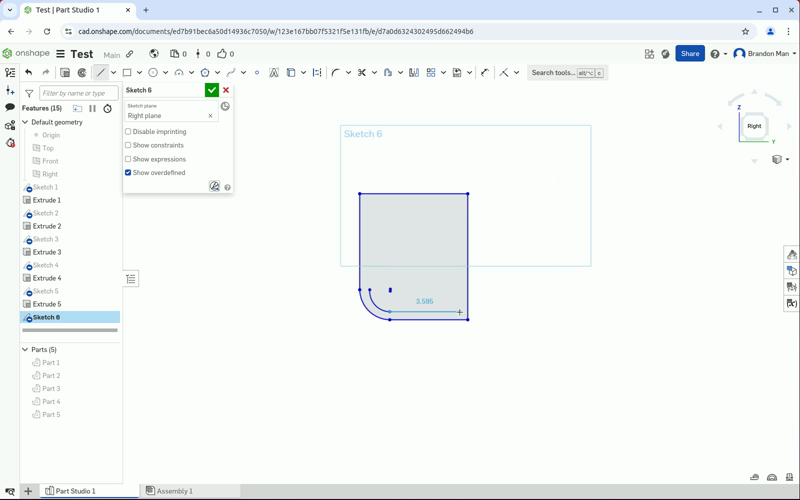
scroll(6)
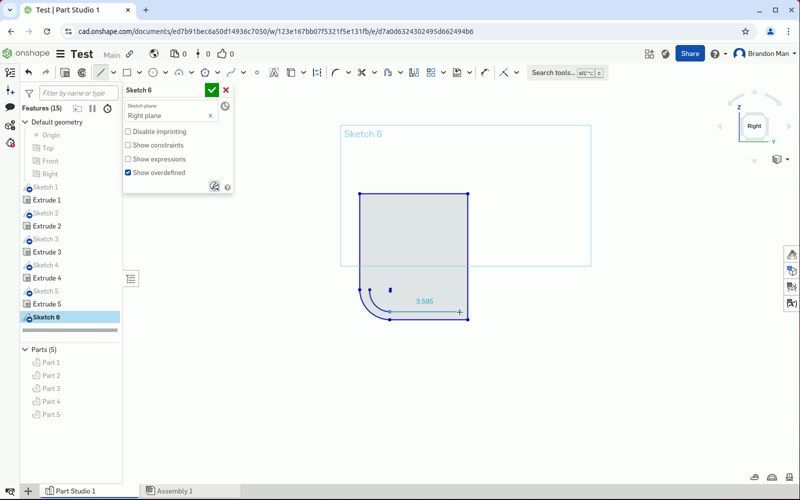
scroll(6)
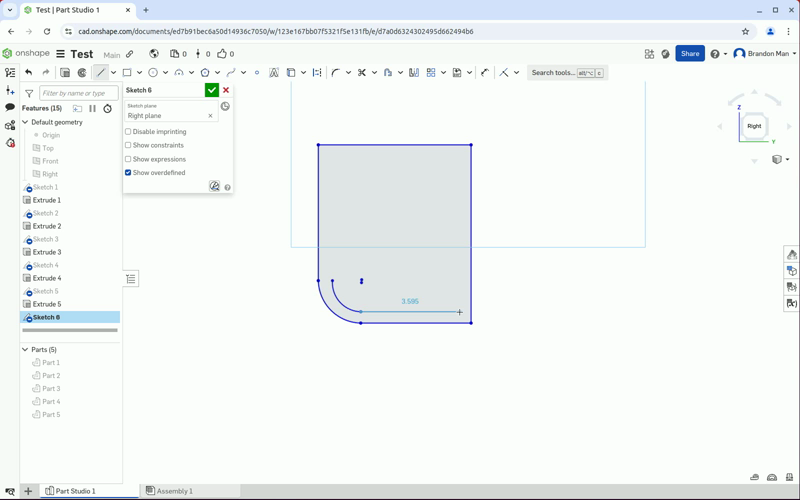
scroll(6)
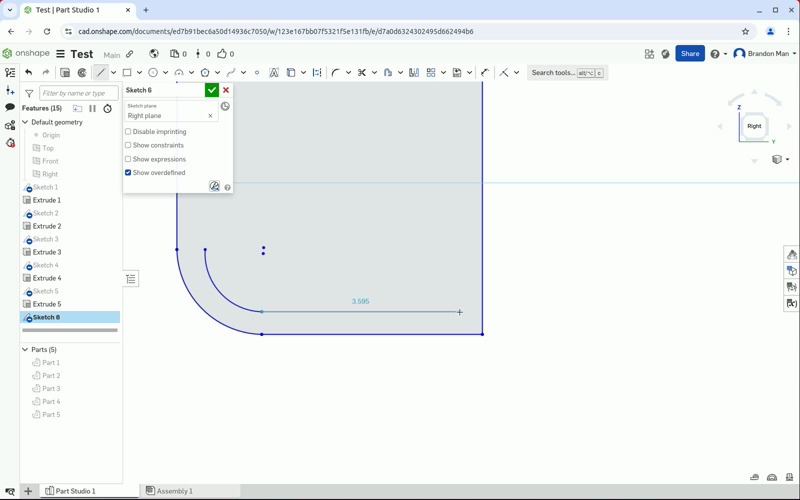
click(459, 311)
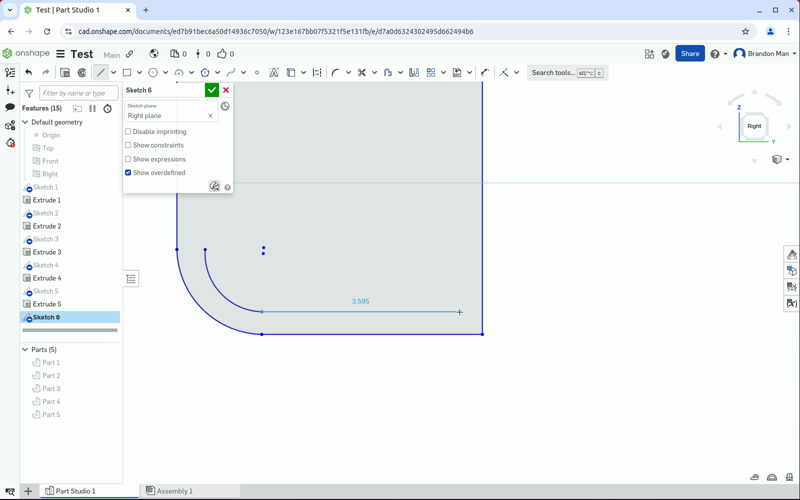
scroll(-6)
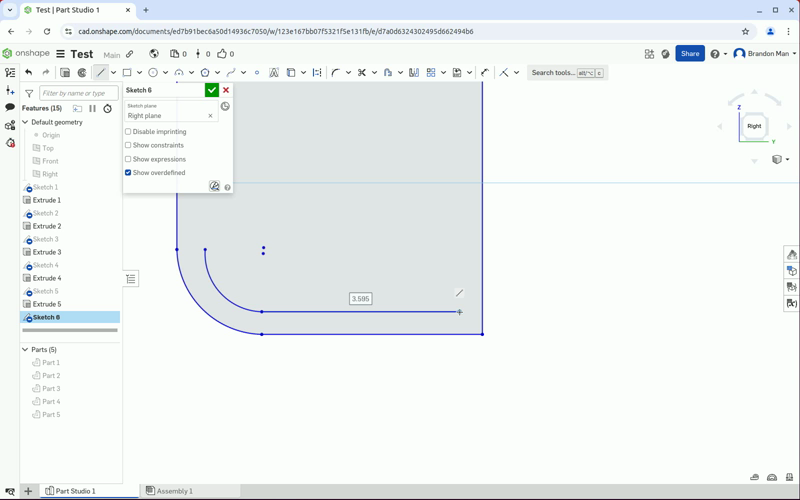
scroll(-6)
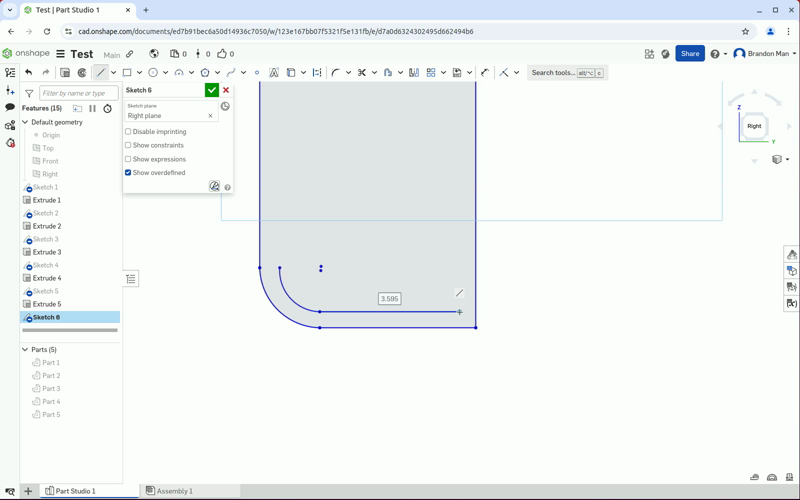
scroll(-6)
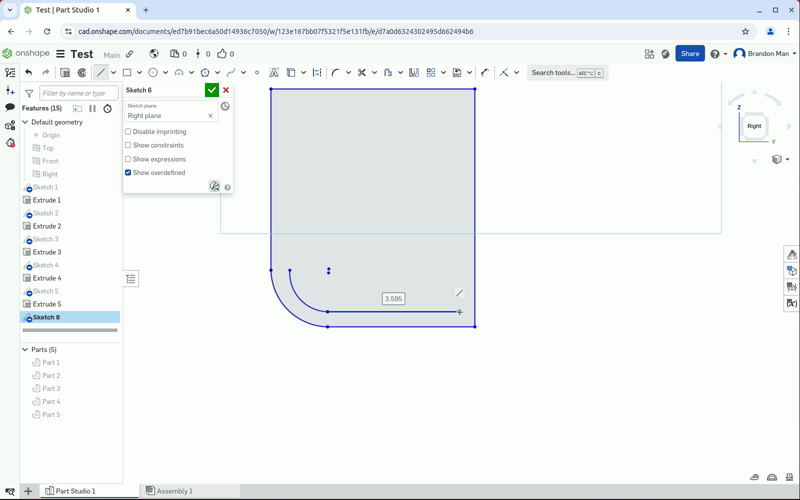
scroll(-6)
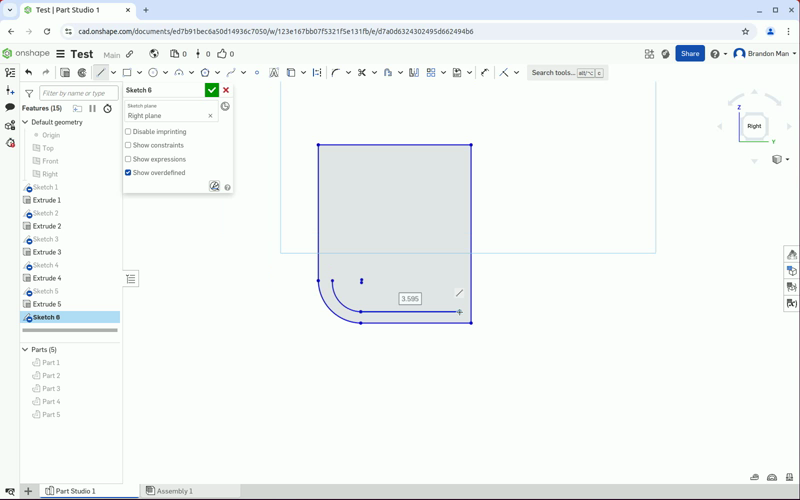
scroll(-6)
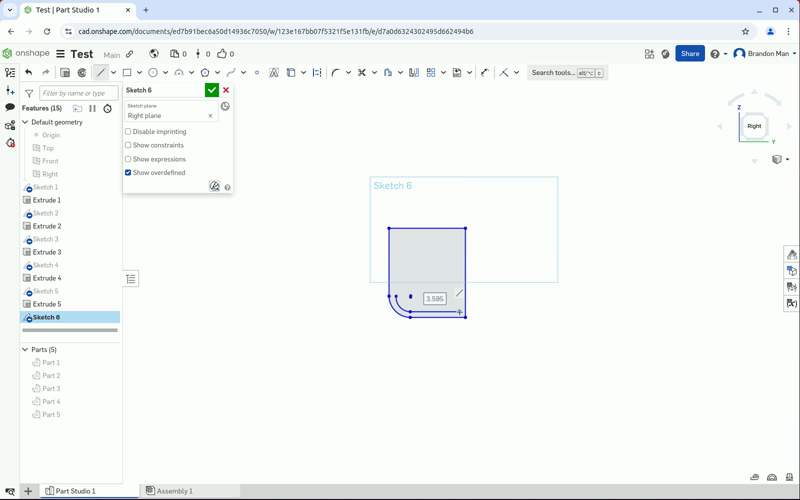
scroll(-6)
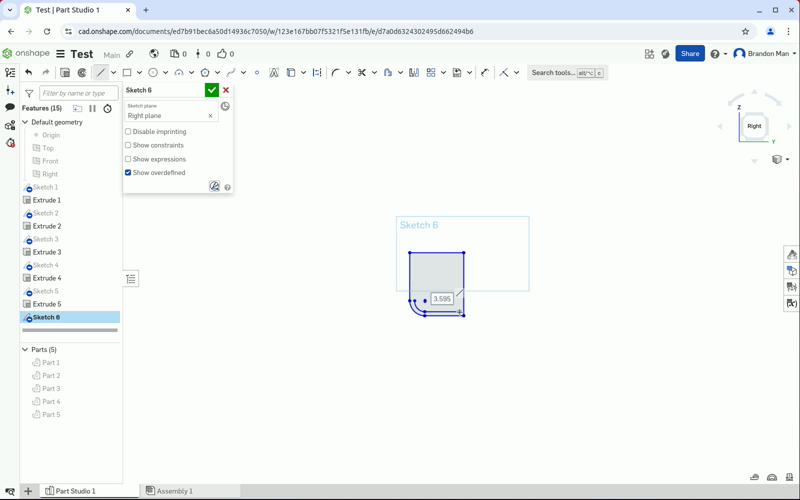
scroll(-6)
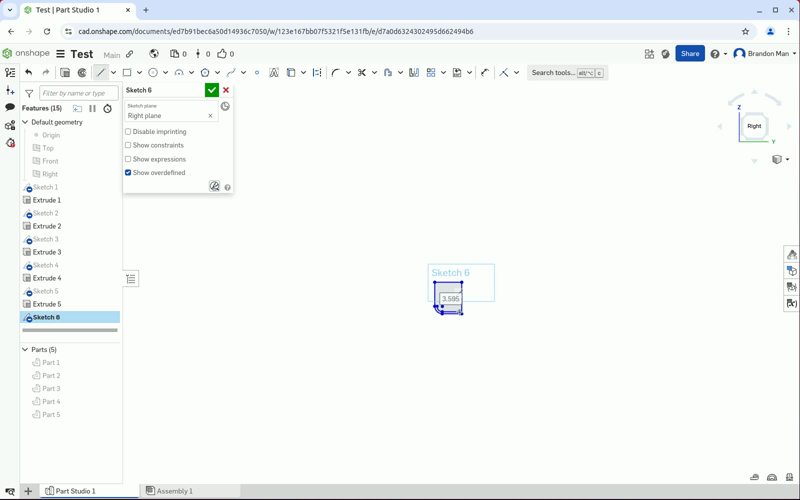
key_up(shift)
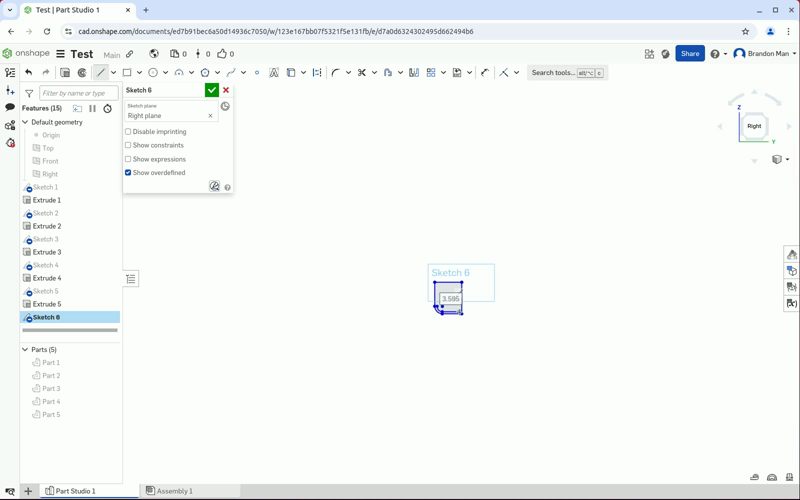
key_down(shift)
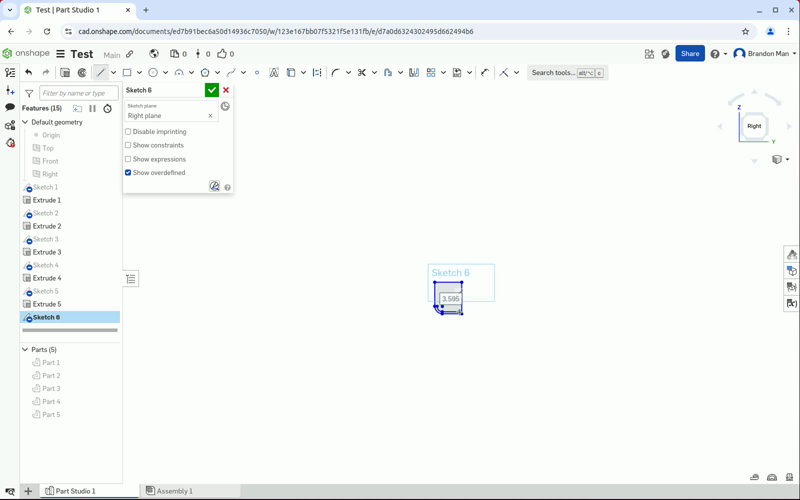
mouse_move(489, 311)
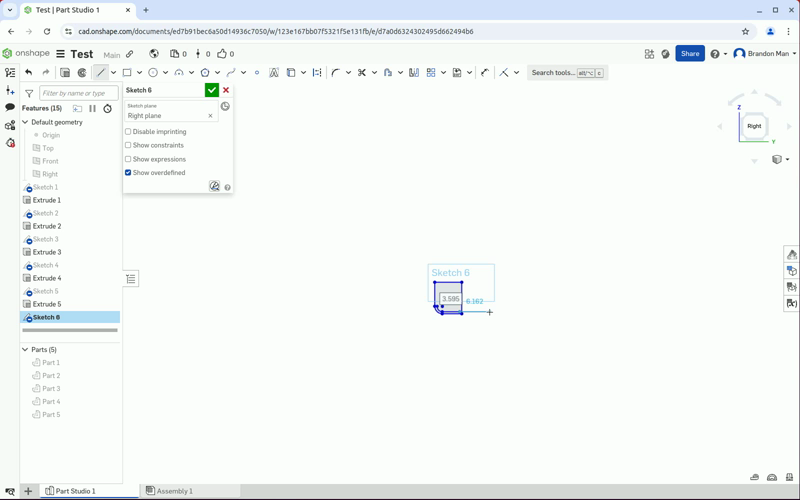
mouse_move(459, 283)
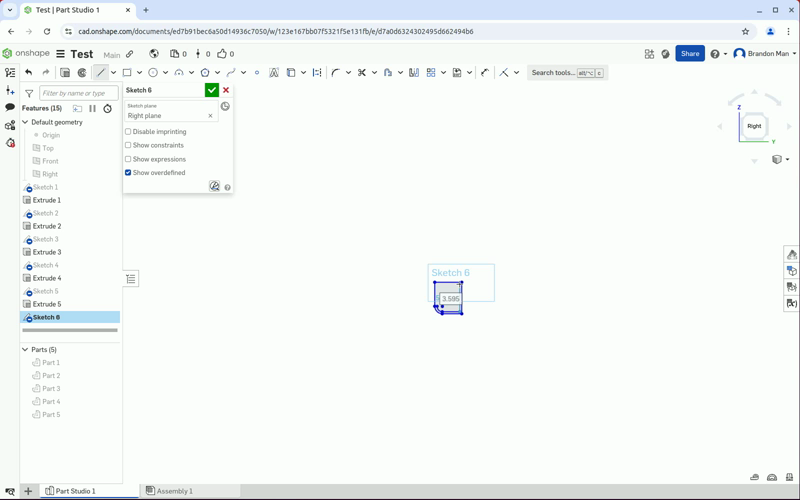
scroll(6)
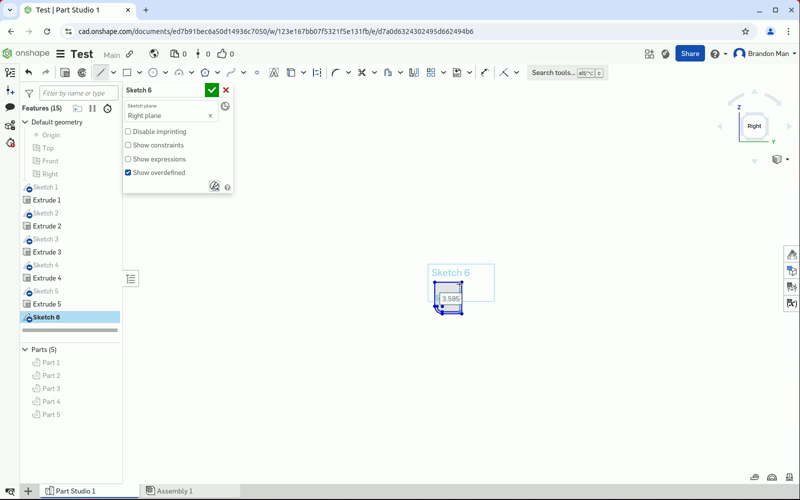
scroll(6)
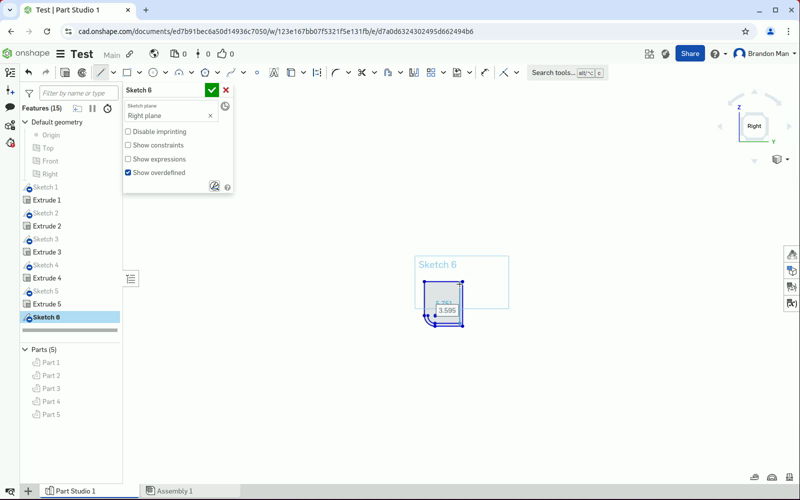
scroll(6)
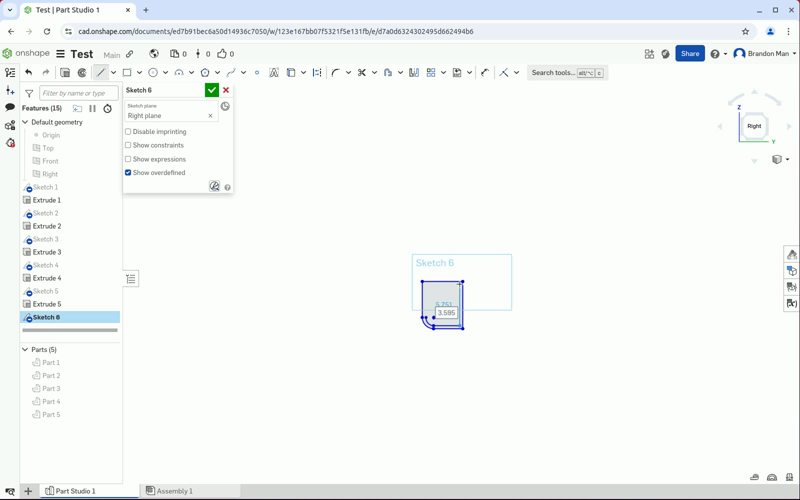
scroll(6)
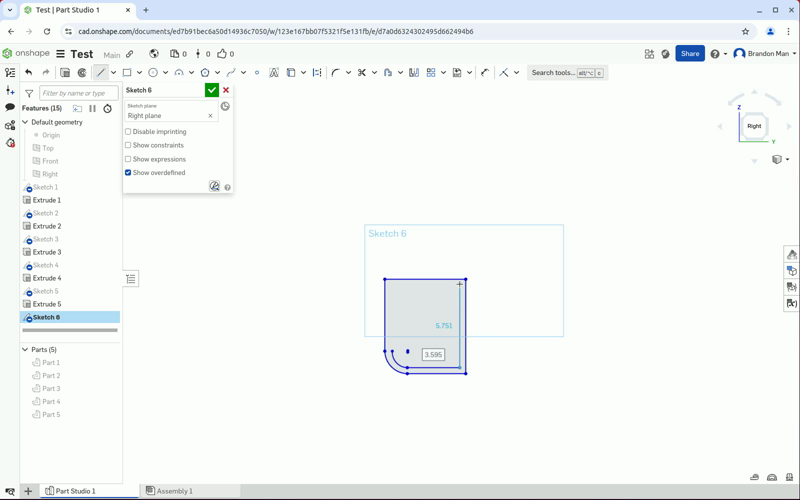
scroll(6)
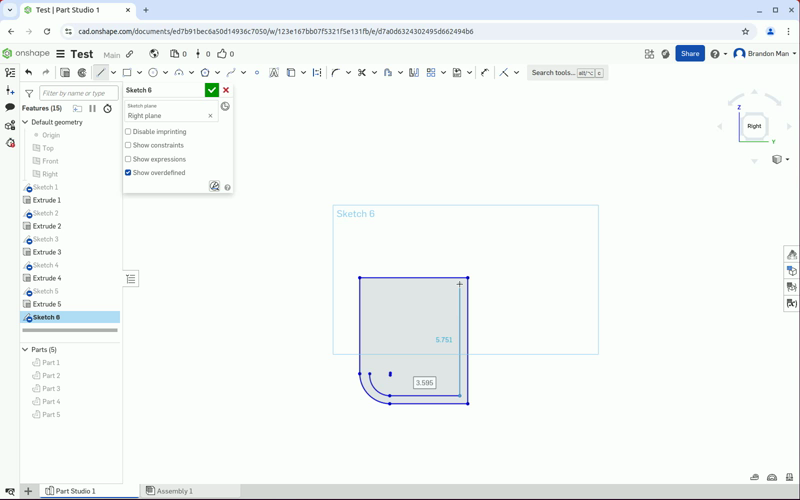
scroll(6)
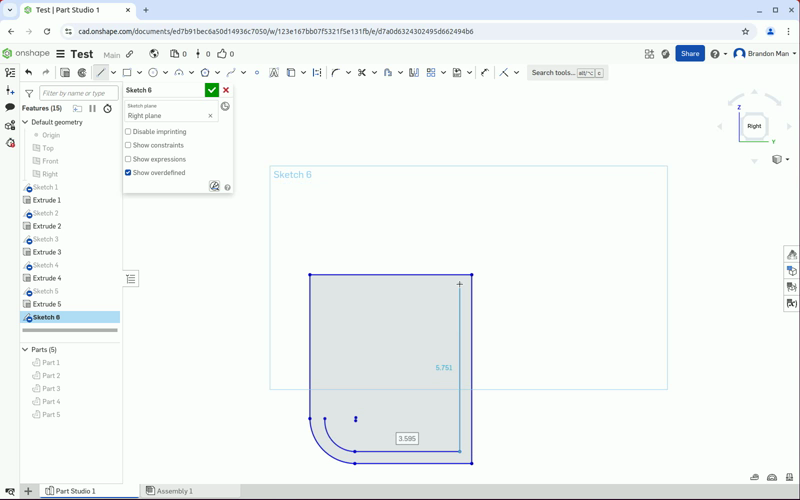
scroll(6)
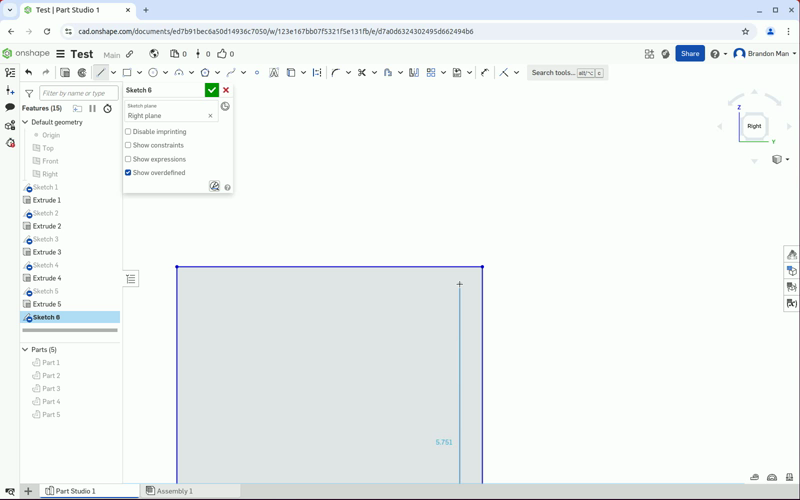
click(459, 283)
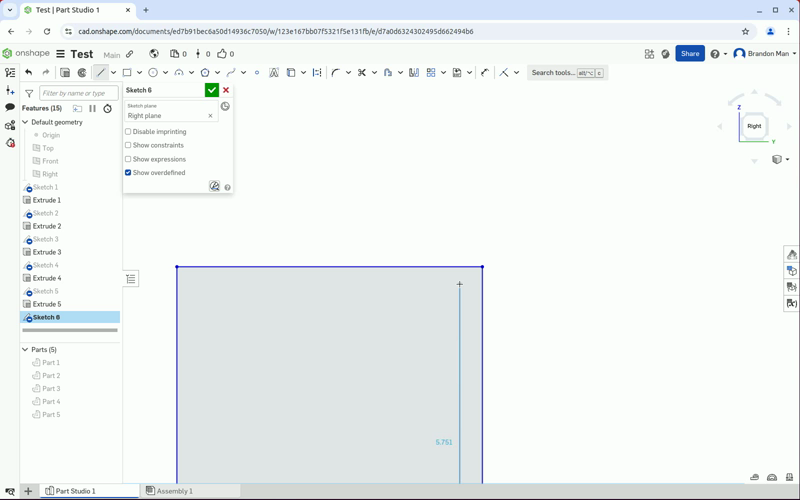
scroll(-6)
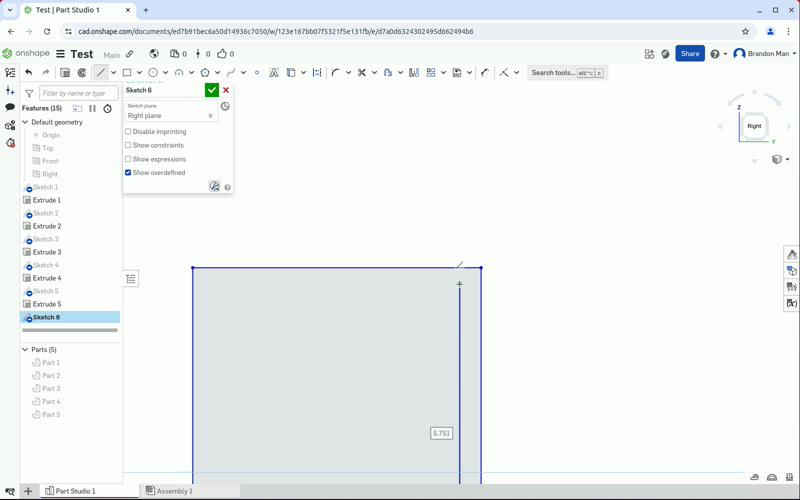
scroll(-6)
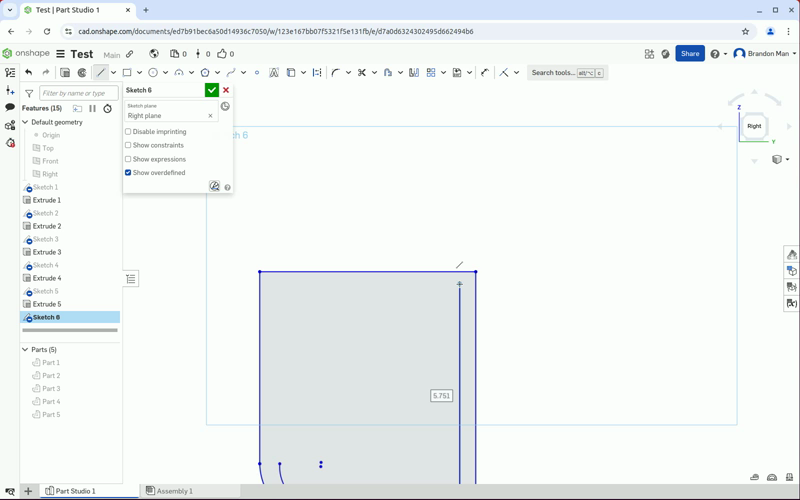
scroll(-6)
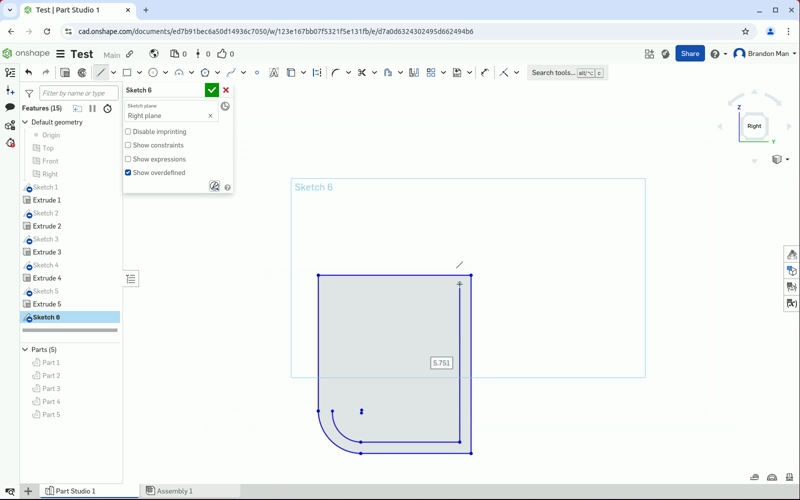
scroll(-6)
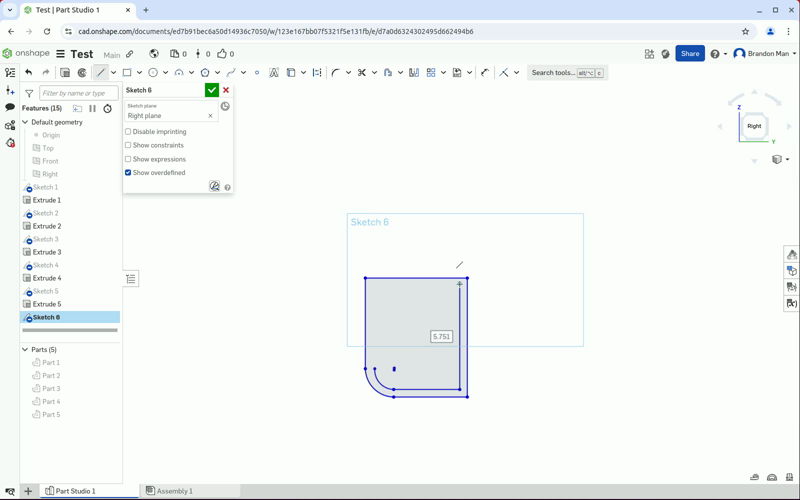
scroll(-6)
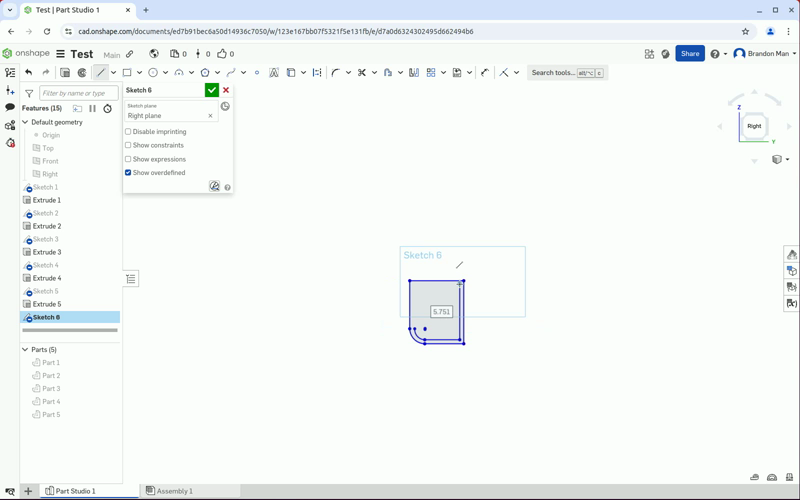
scroll(-6)
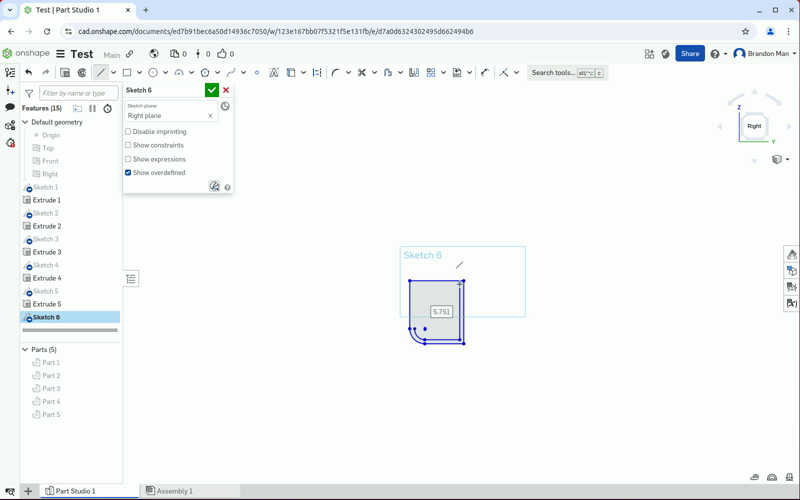
scroll(-6)
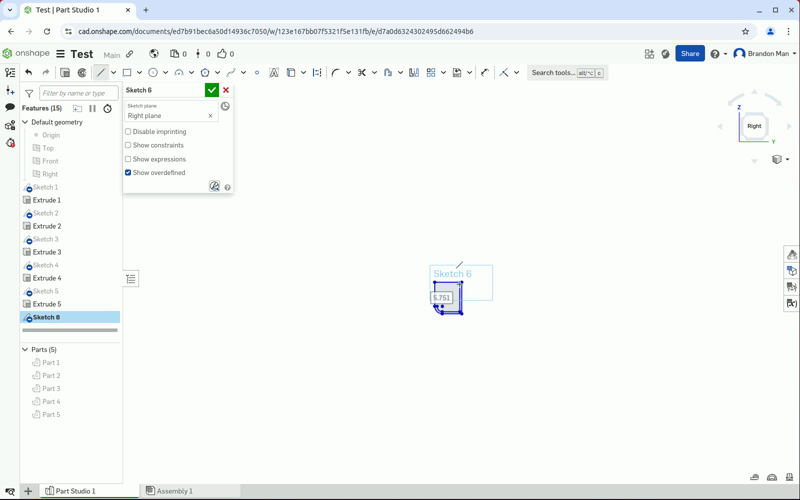
key_up(shift)
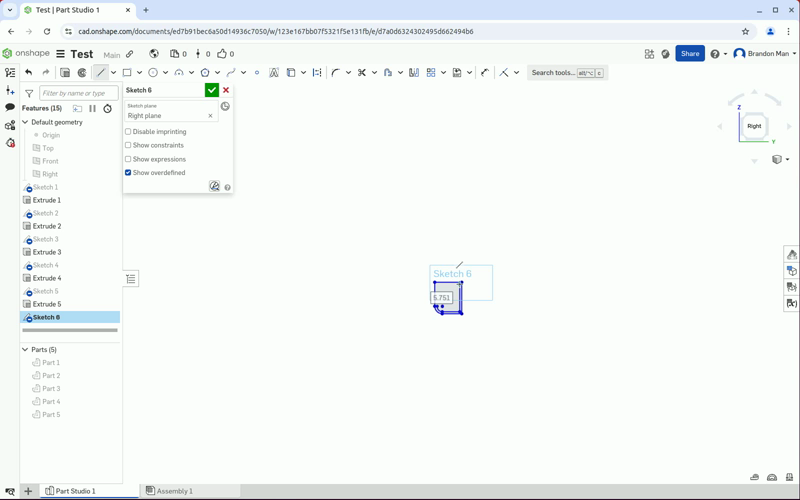
key_down(shift)
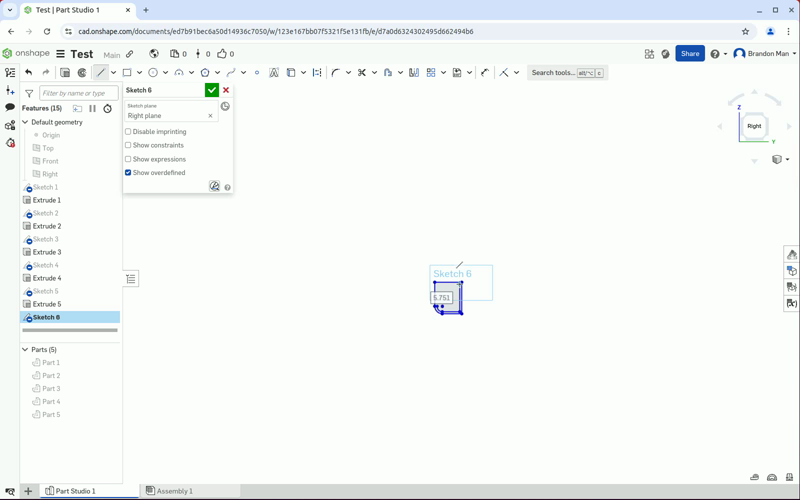
mouse_move(489, 283)
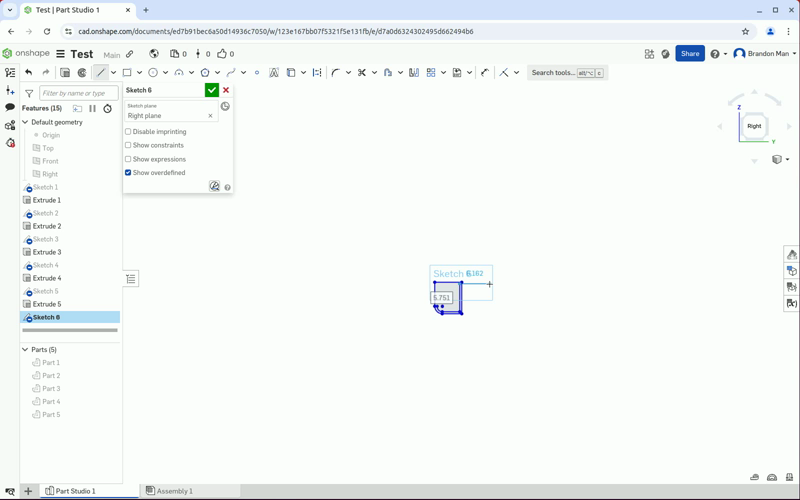
mouse_move(437, 283)
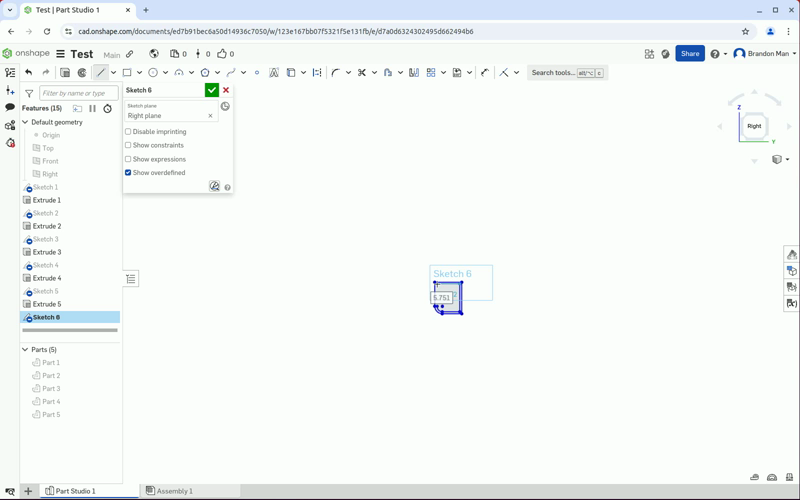
scroll(6)
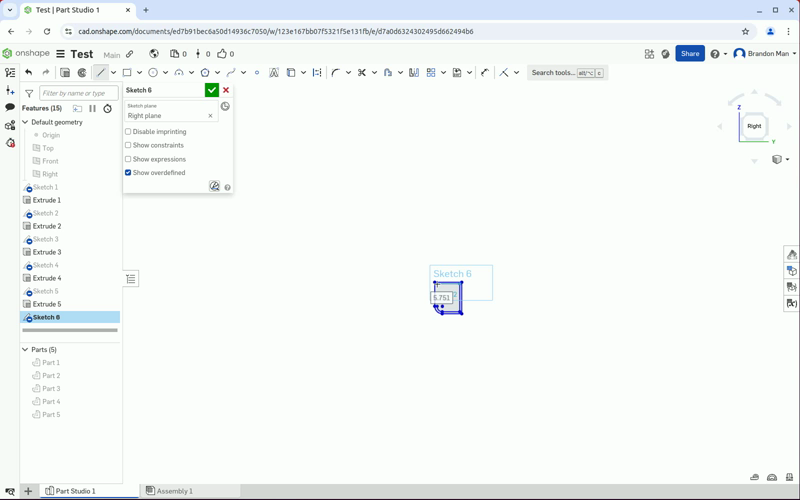
scroll(6)
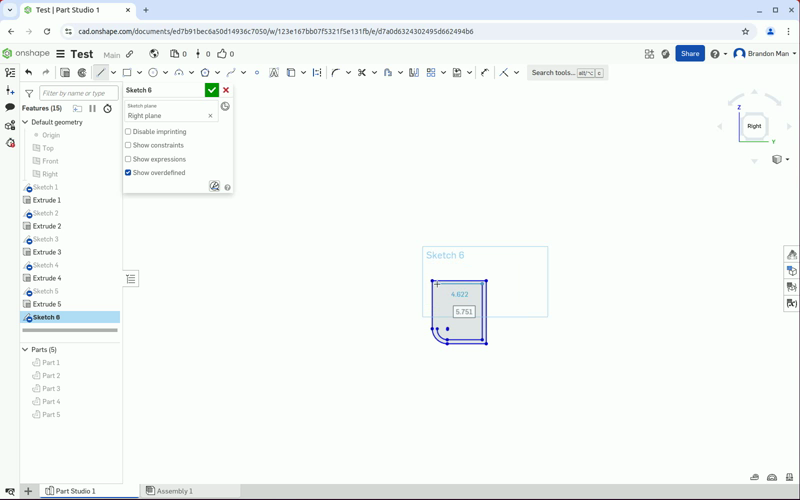
scroll(6)
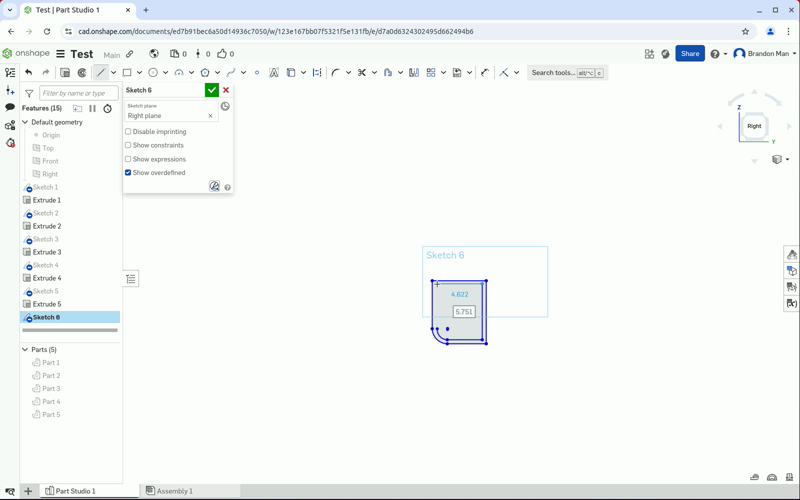
scroll(6)
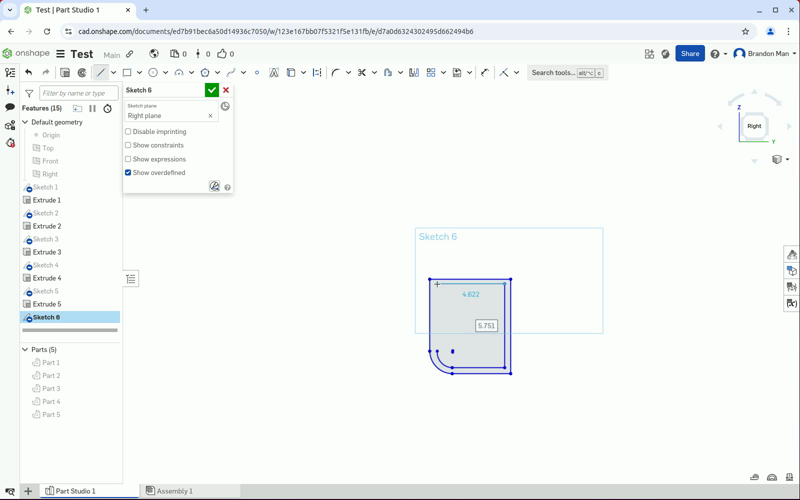
scroll(6)
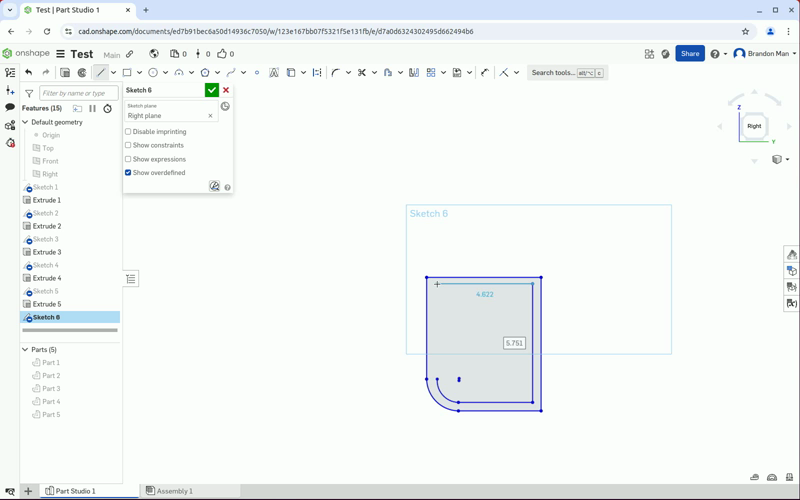
scroll(6)
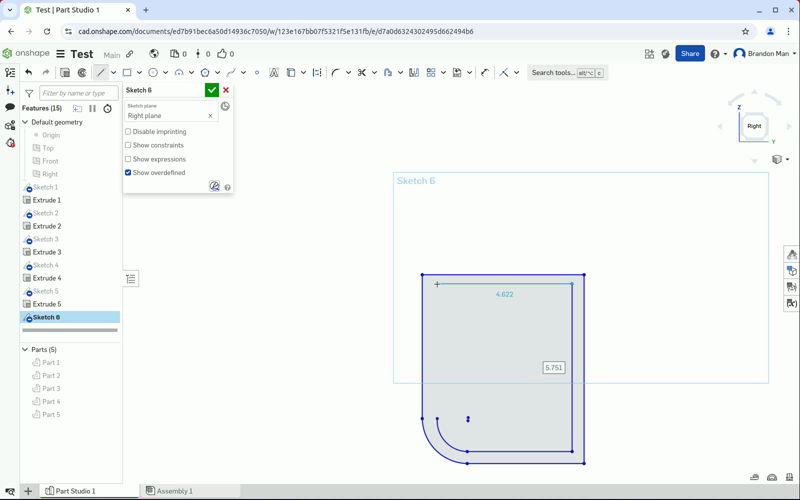
scroll(6)
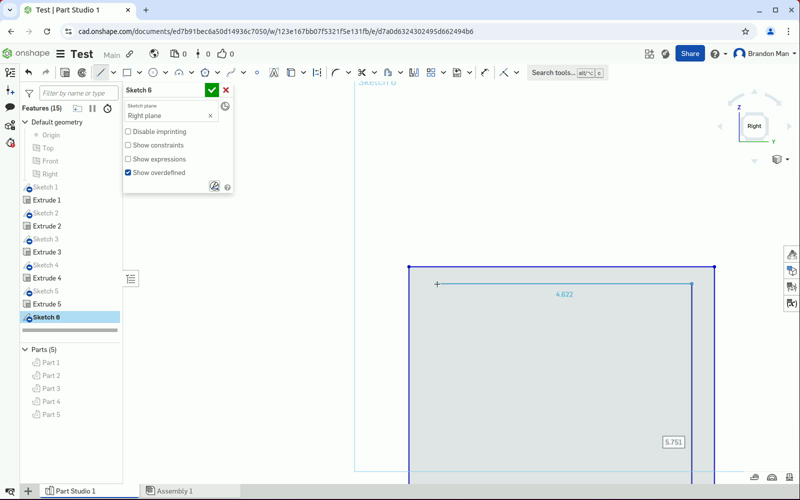
click(437, 283)
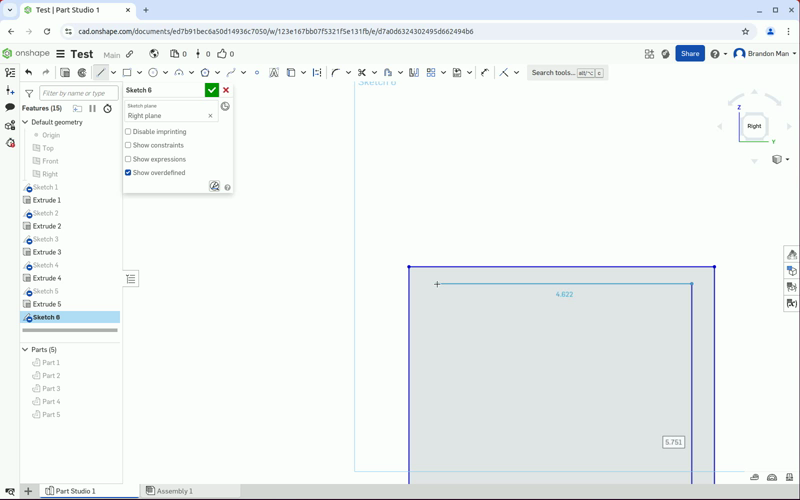
scroll(-6)
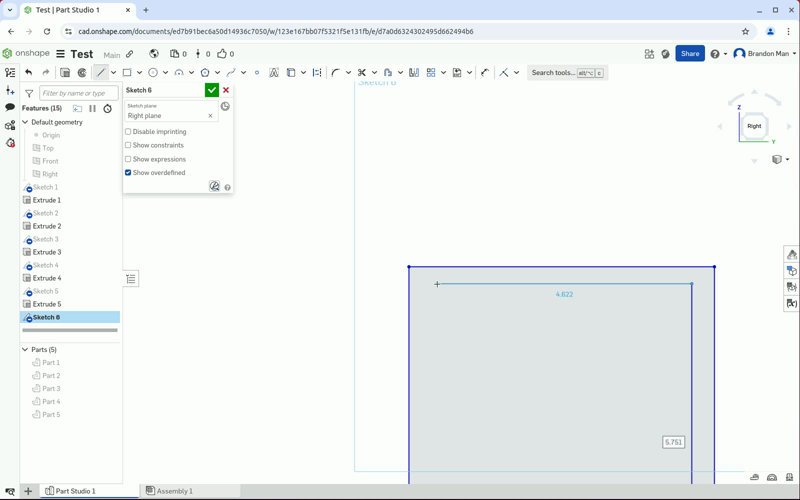
scroll(-6)
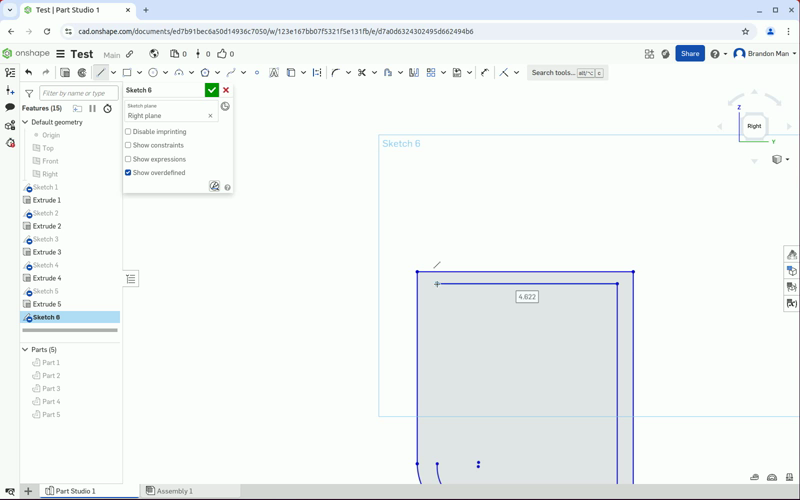
scroll(-6)
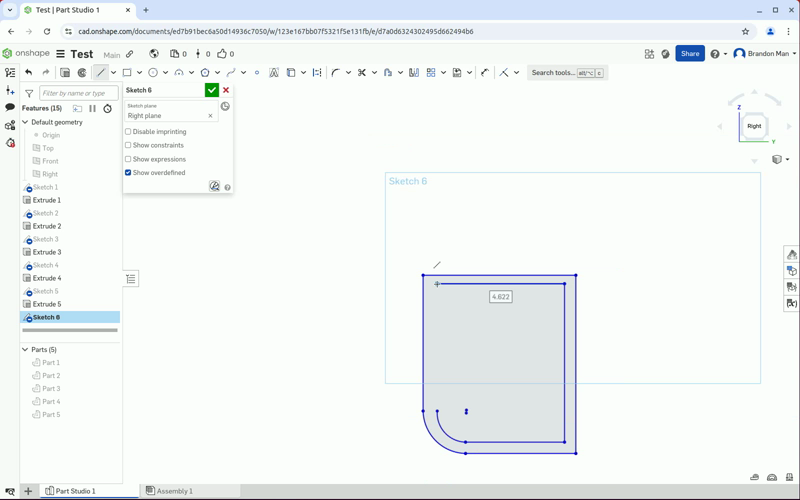
scroll(-6)
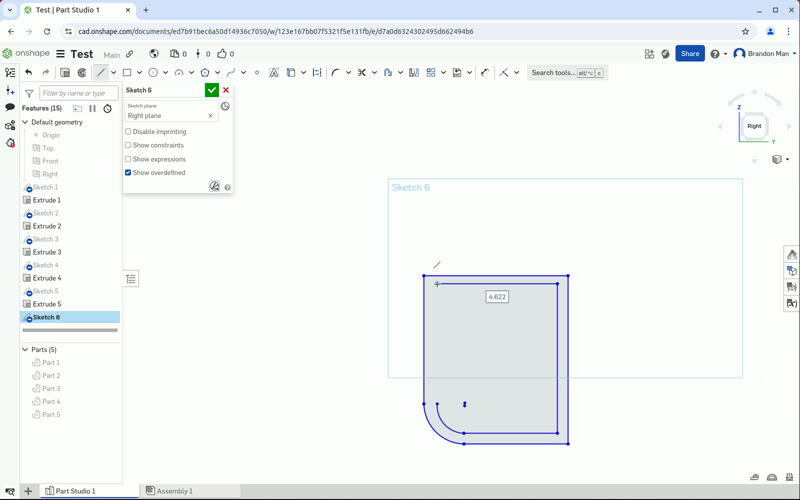
scroll(-6)
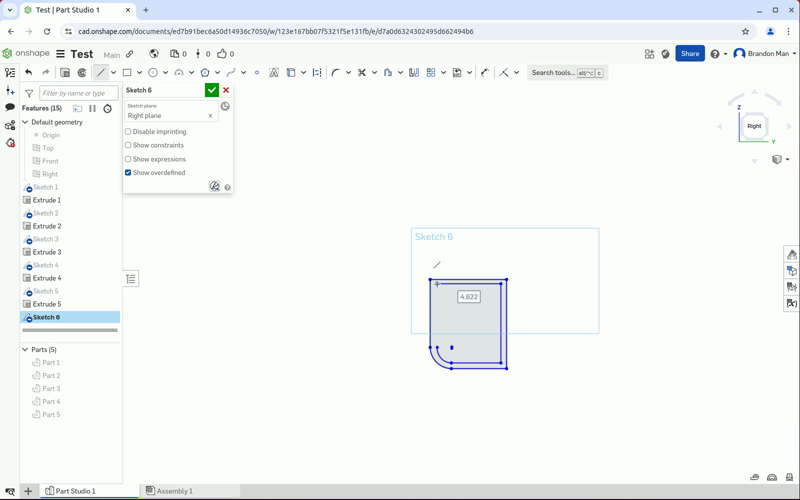
scroll(-6)
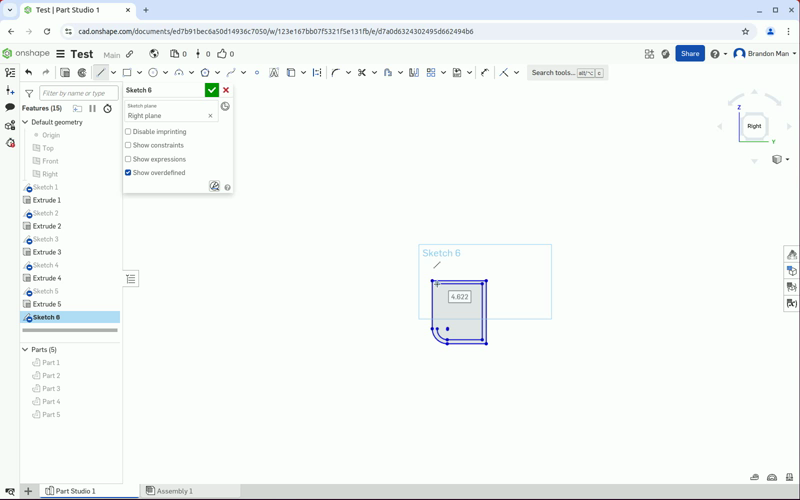
scroll(-6)
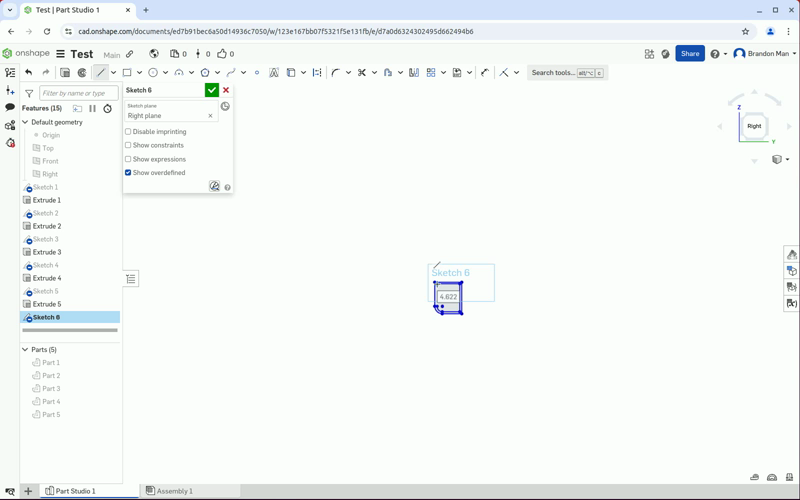
key_up(shift)
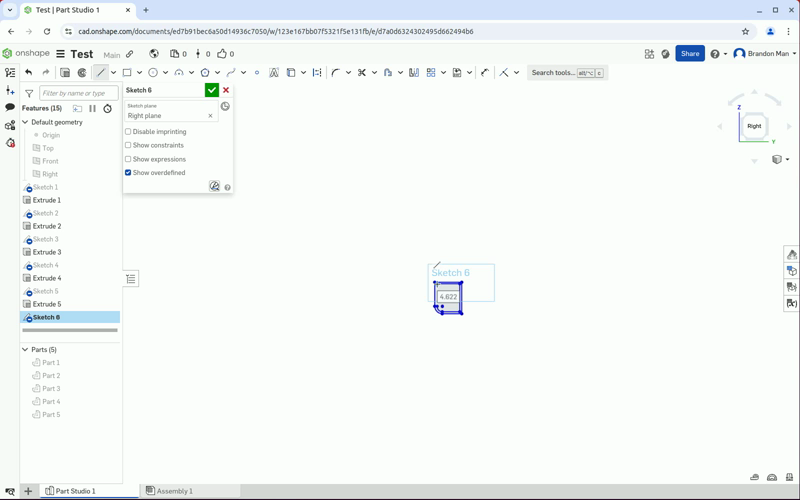
mouse_move(467, 283)
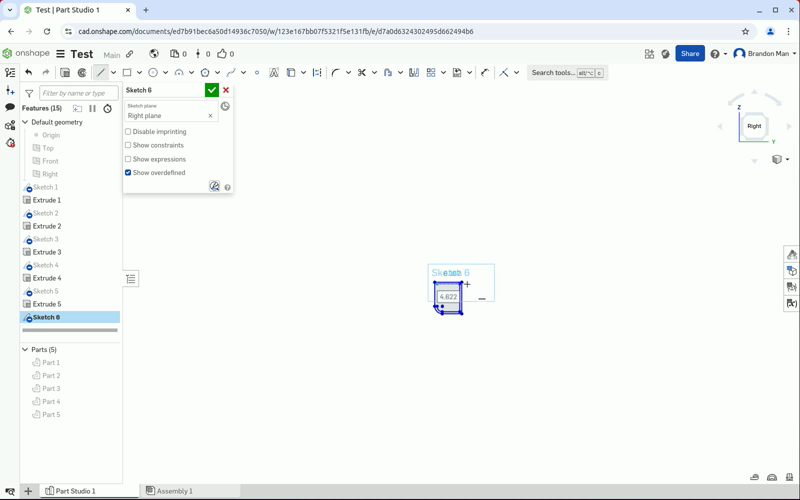
key_down(shift)
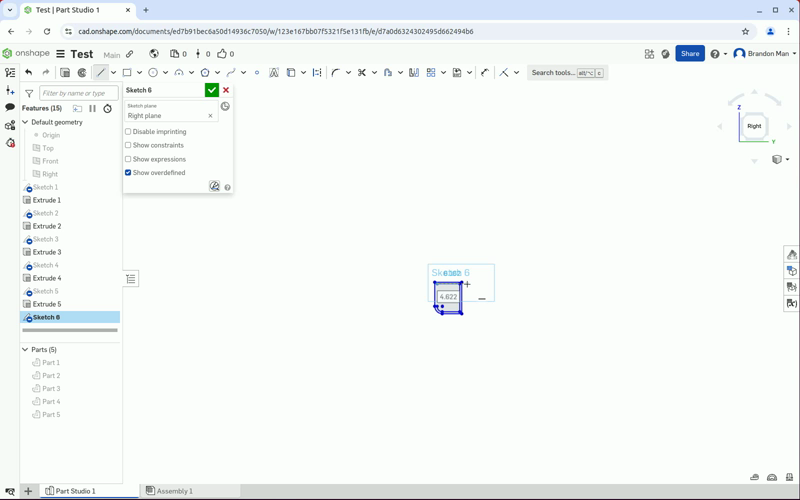
mouse_move(437, 306)
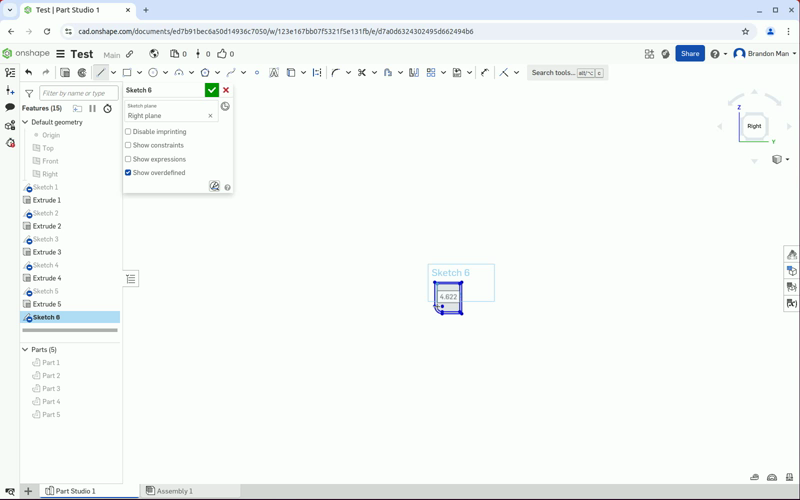
scroll(6)
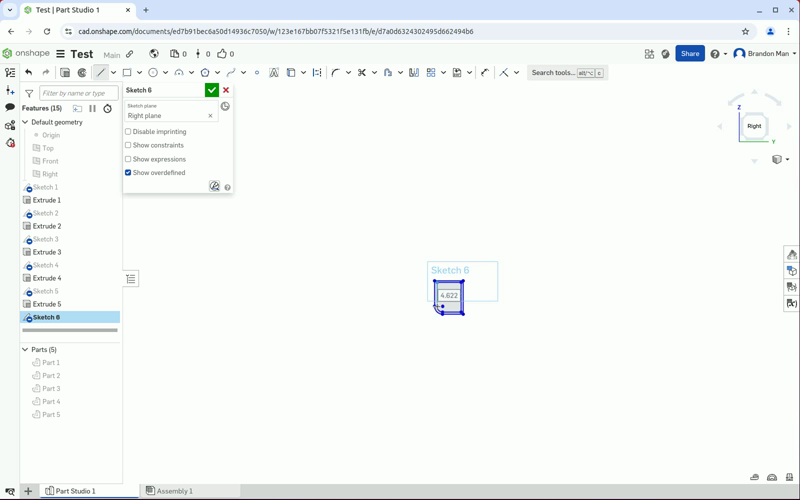
scroll(6)
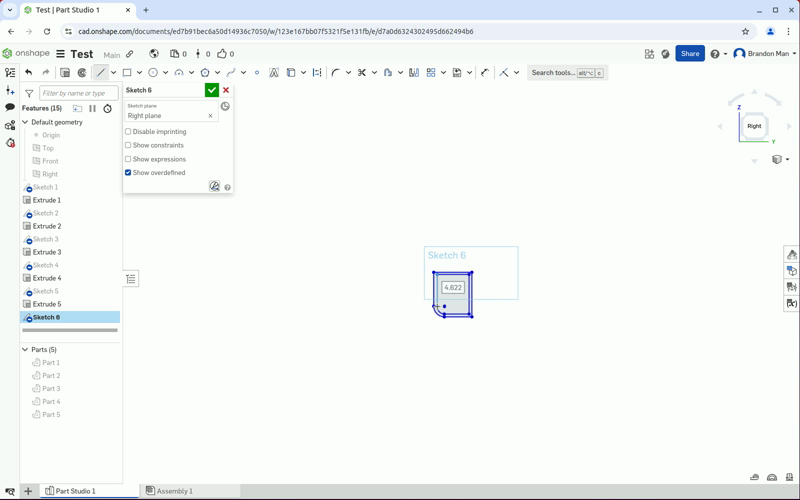
scroll(6)
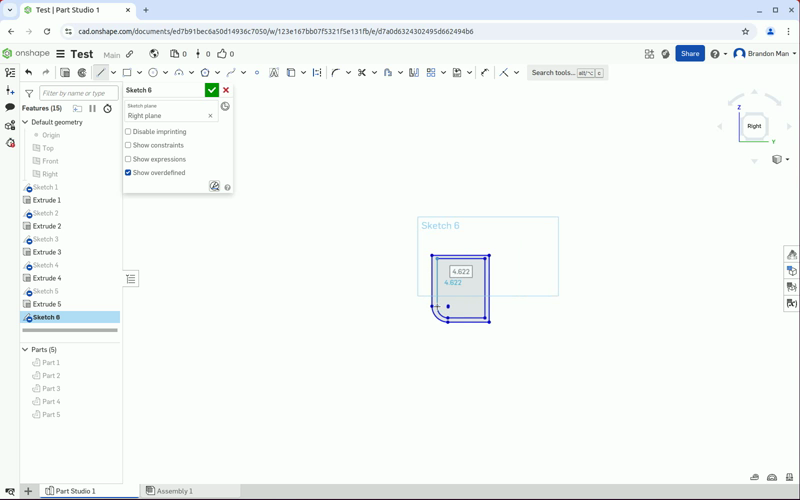
scroll(6)
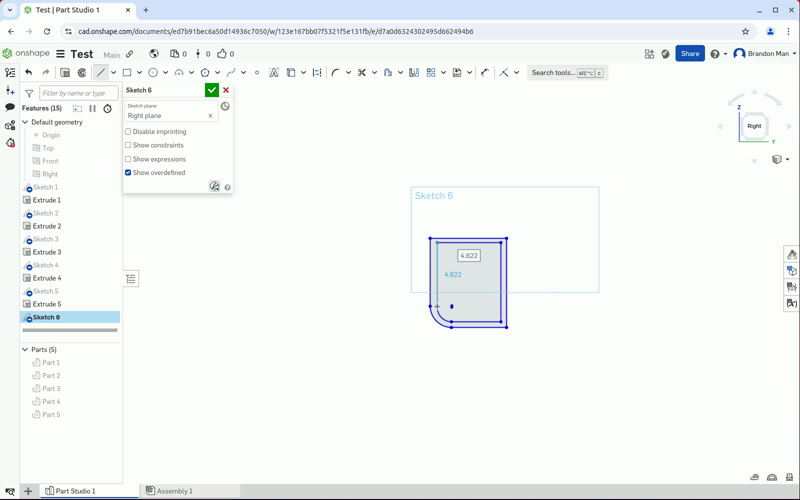
scroll(6)
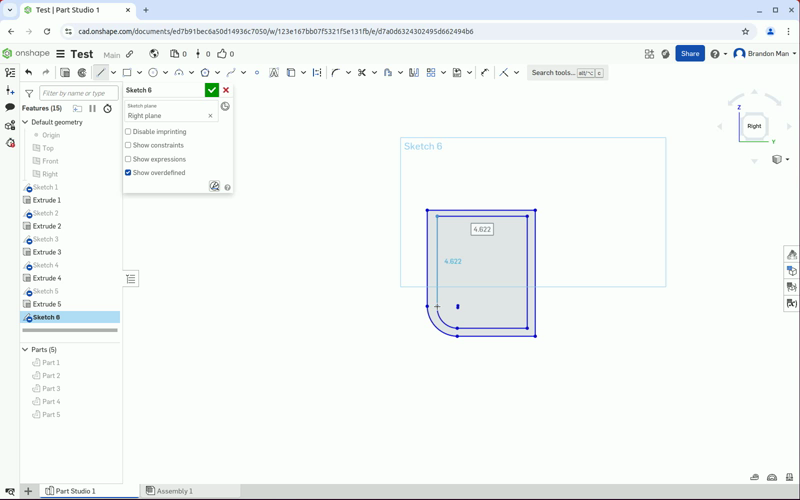
scroll(6)
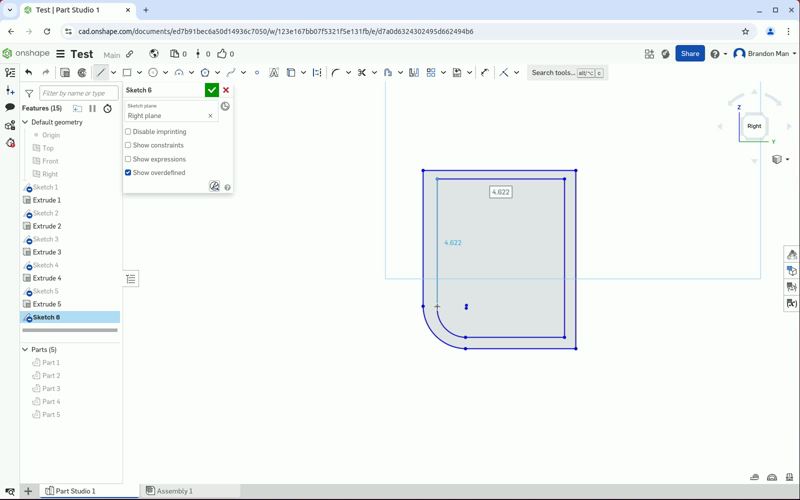
scroll(6)
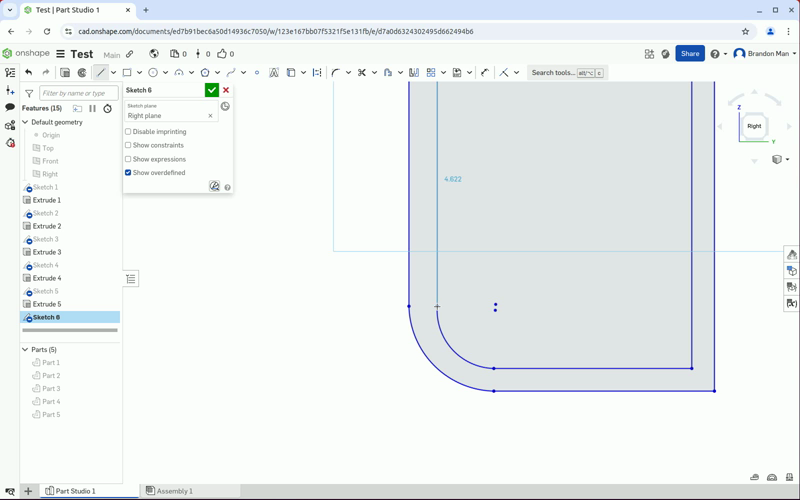
key_up(shift)
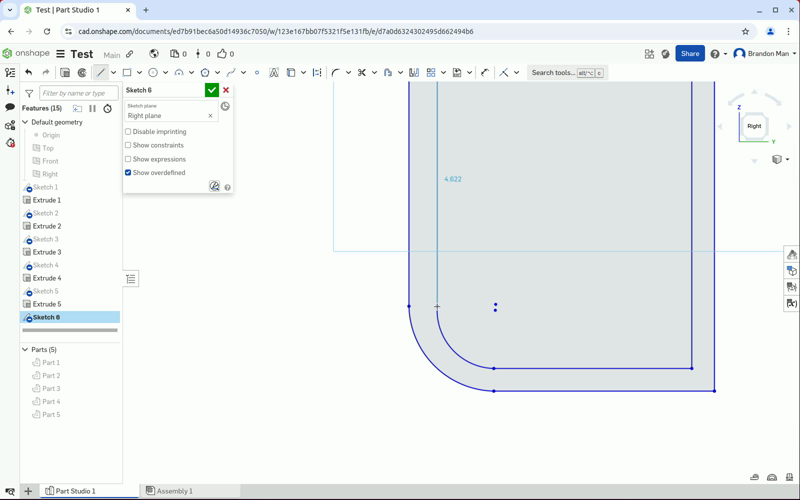
click(437, 306)
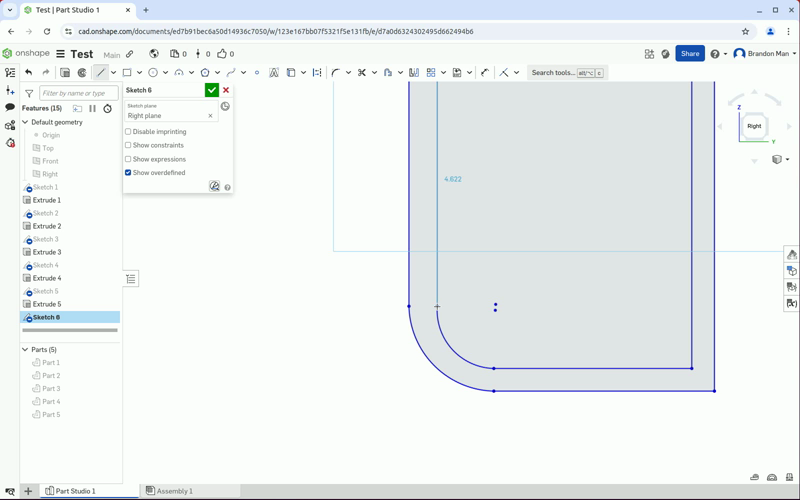
scroll(-6)
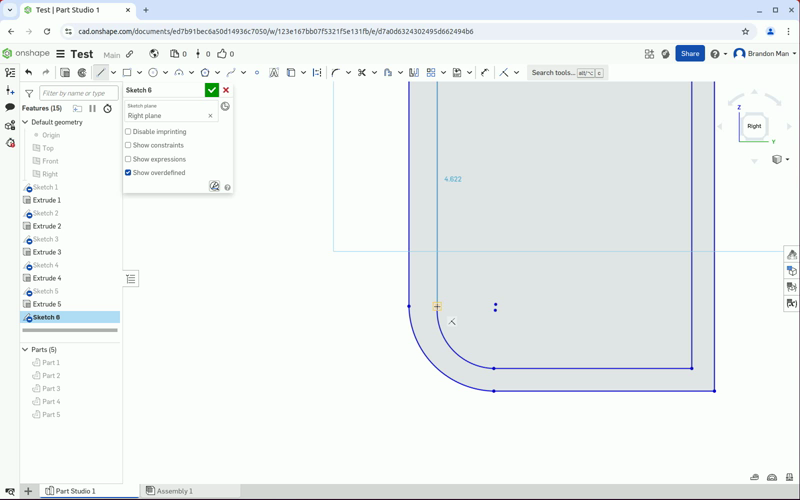
scroll(-6)
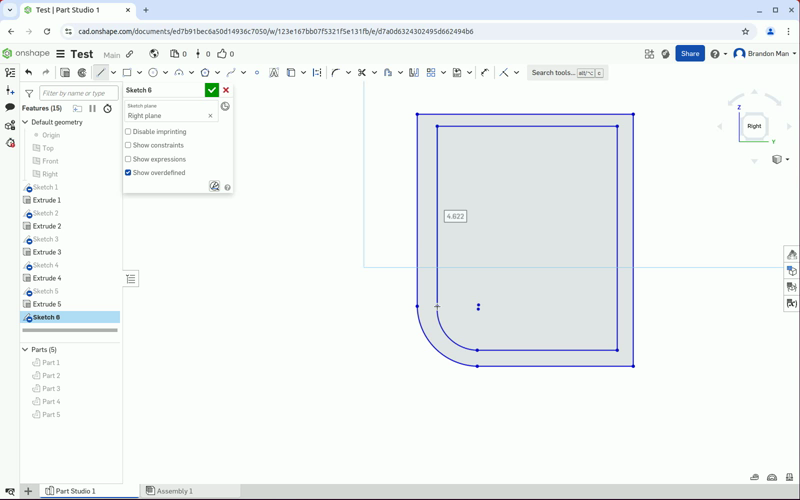
scroll(-6)
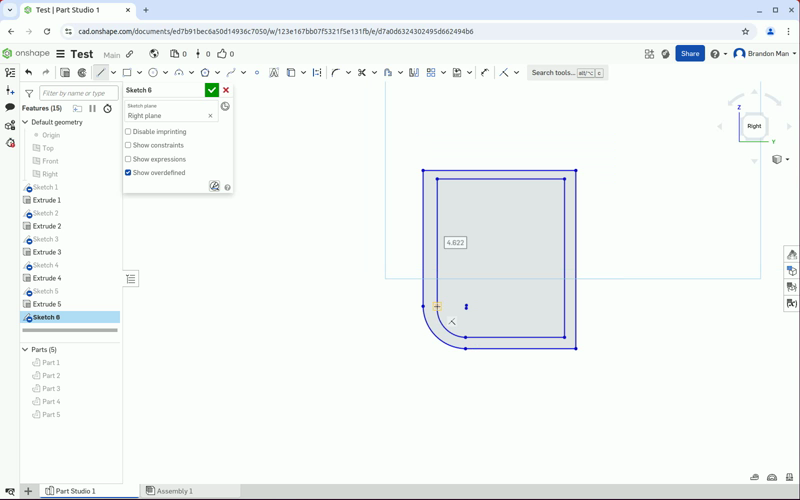
scroll(-6)
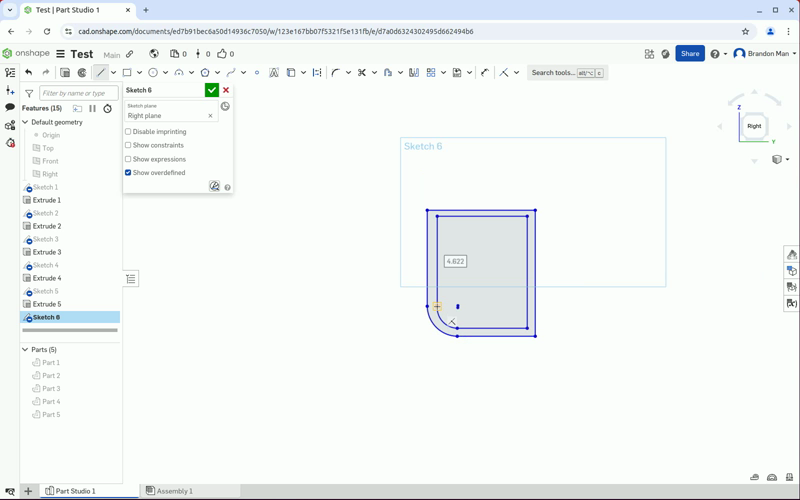
scroll(-6)
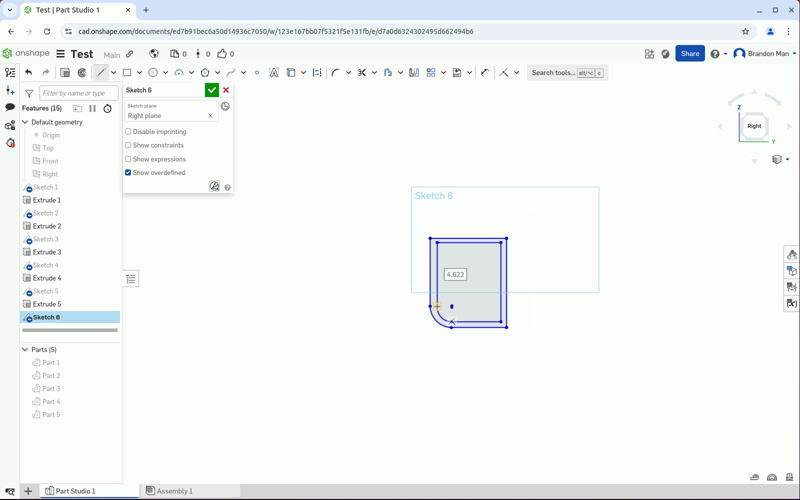
scroll(-6)
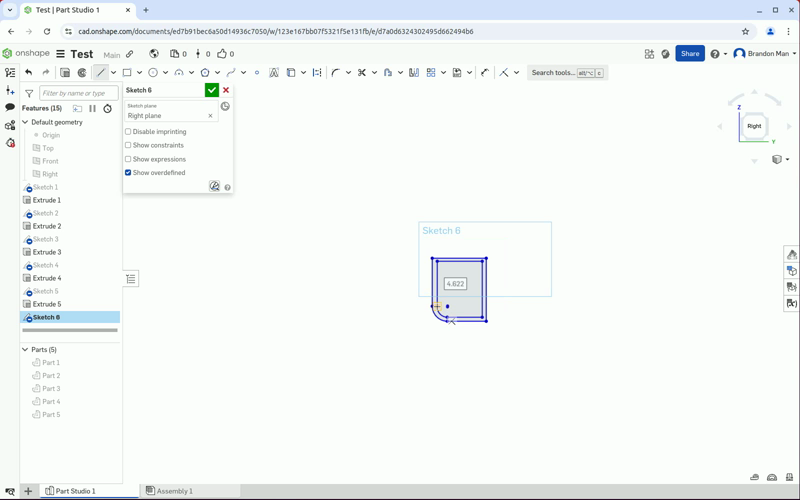
scroll(-6)
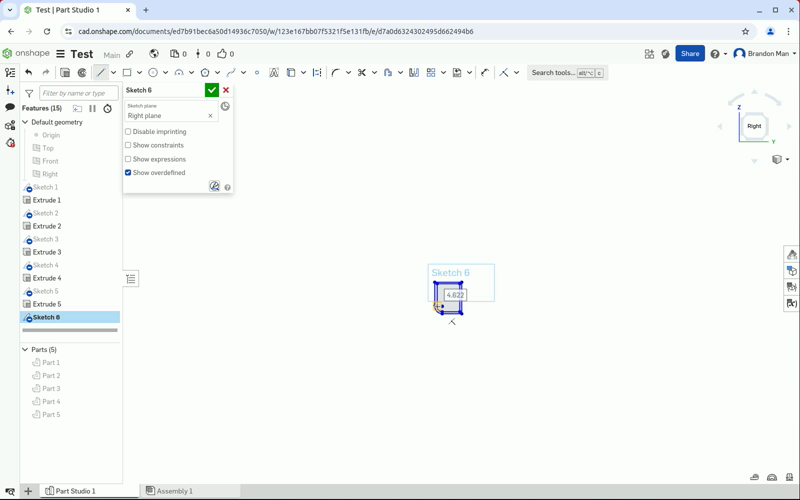
key(esc)
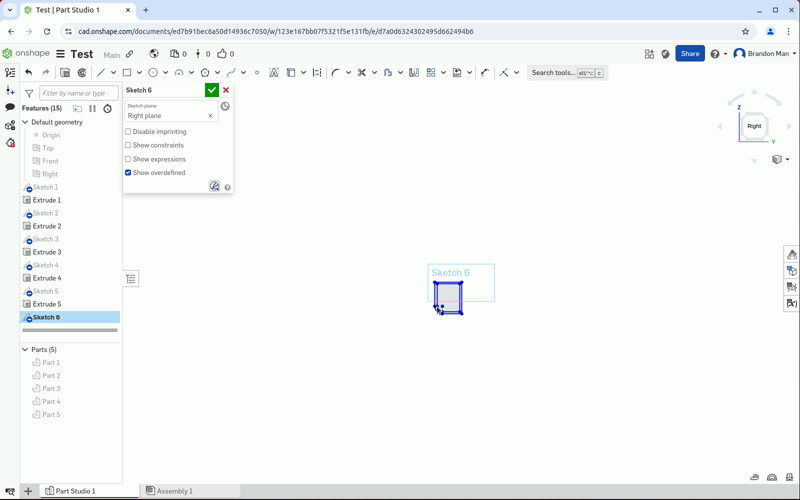
mouse_move(436, 300)
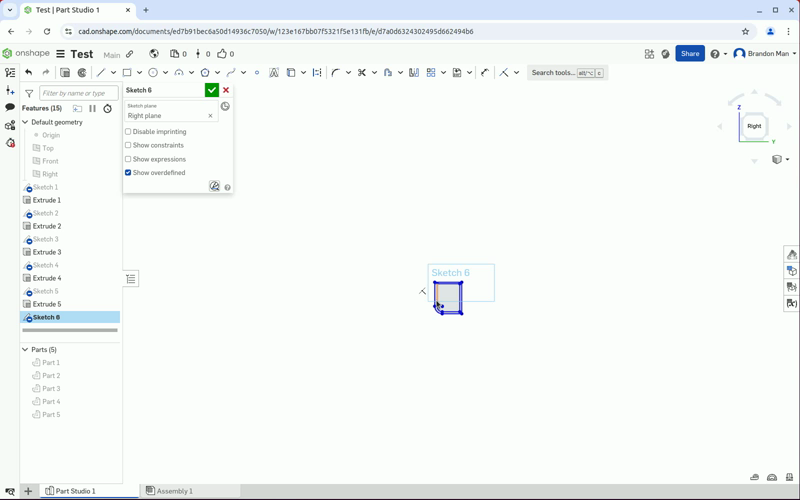
scroll(6)
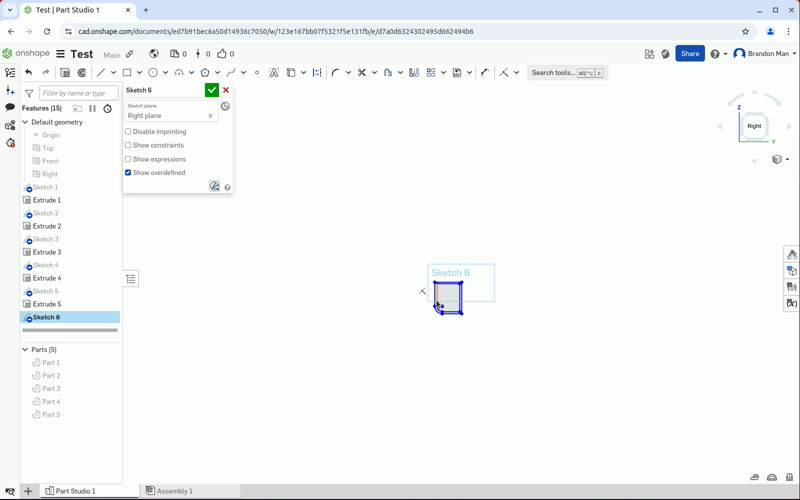
scroll(6)
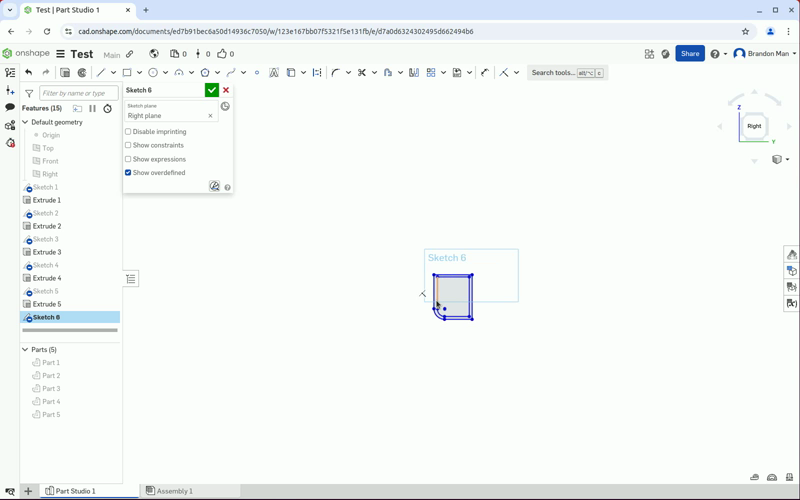
scroll(6)
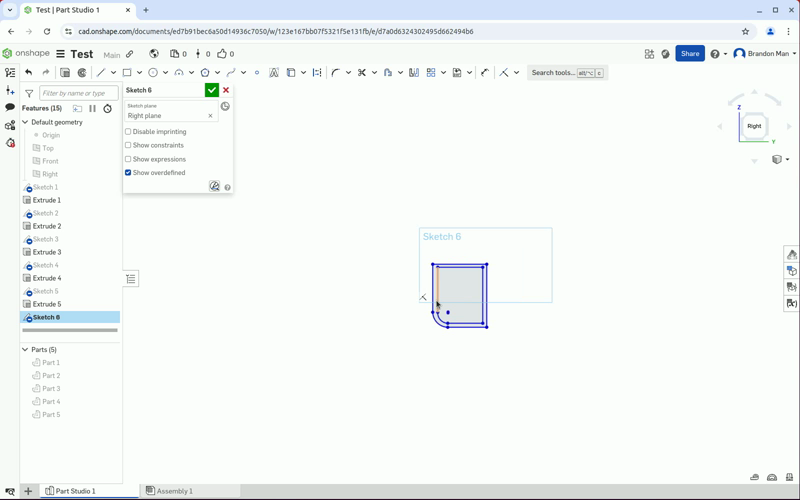
scroll(6)
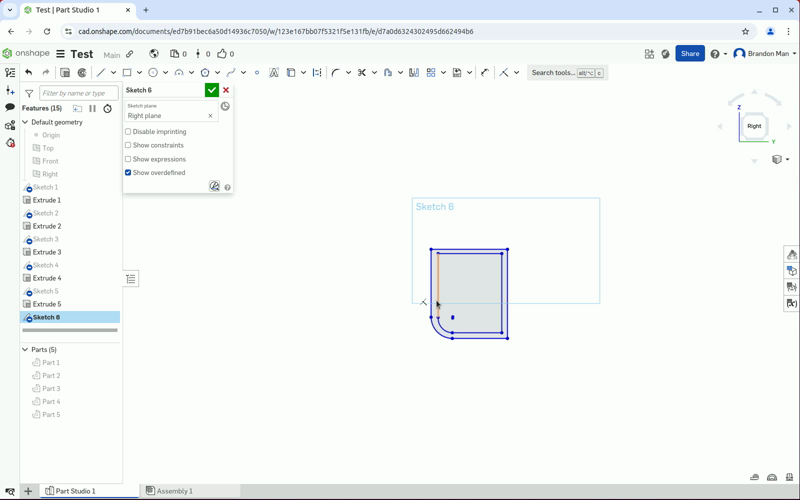
scroll(6)
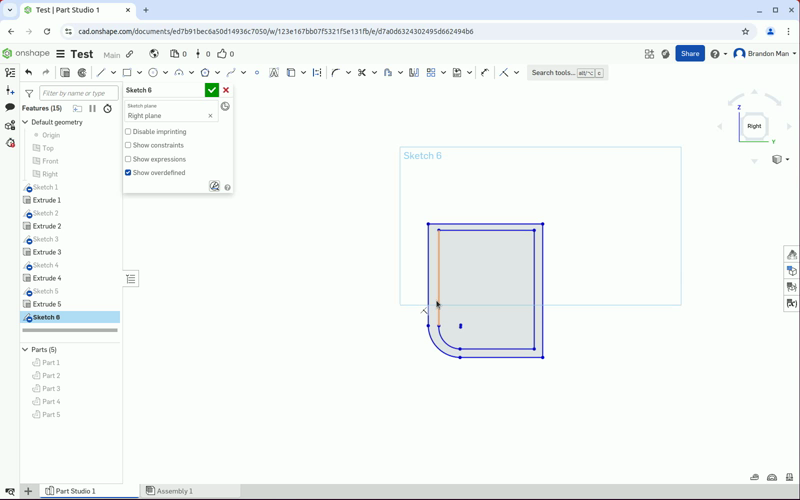
scroll(6)
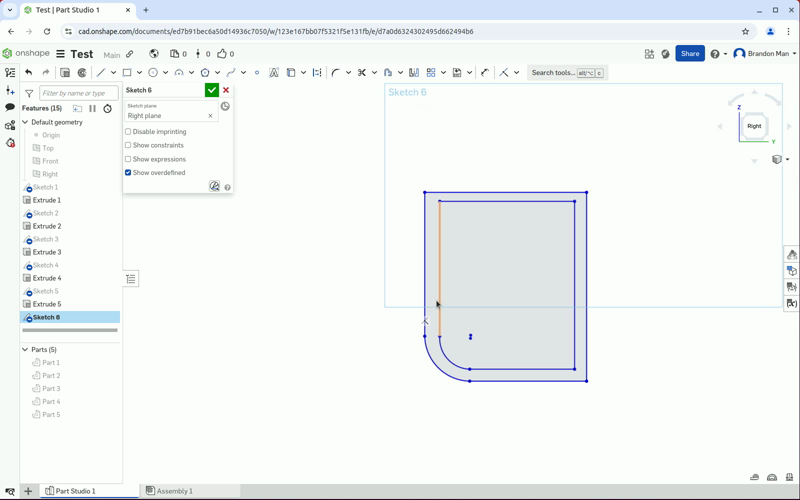
scroll(6)
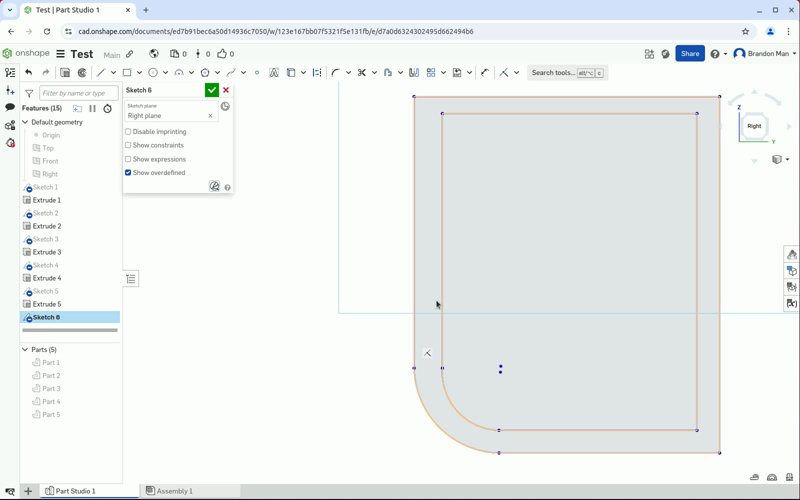
click(436, 300)
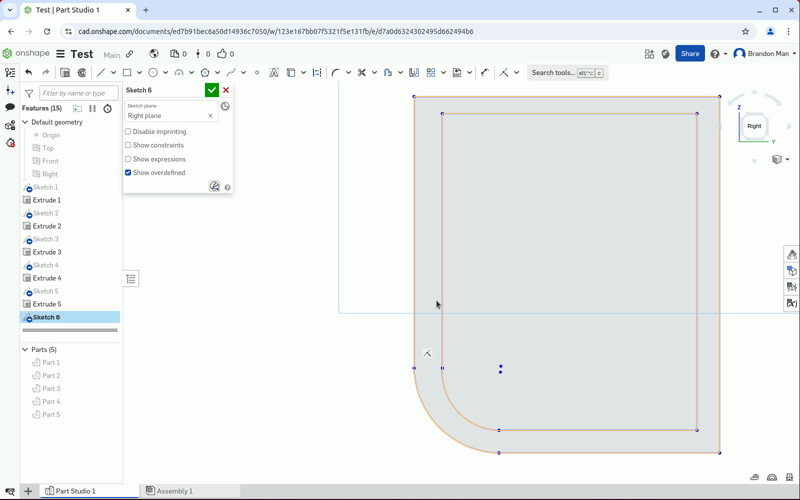
scroll(-6)
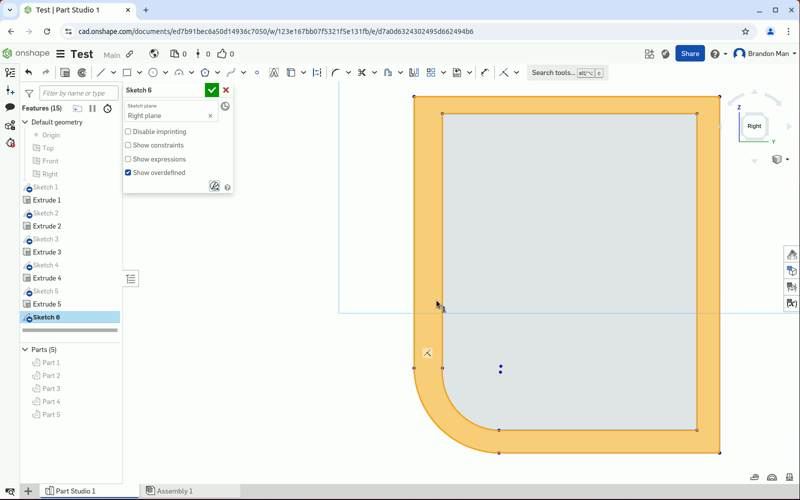
scroll(-6)
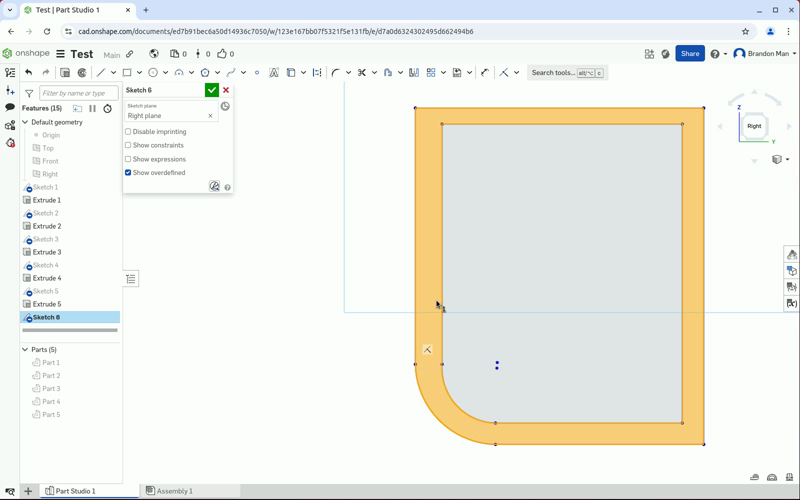
scroll(-6)
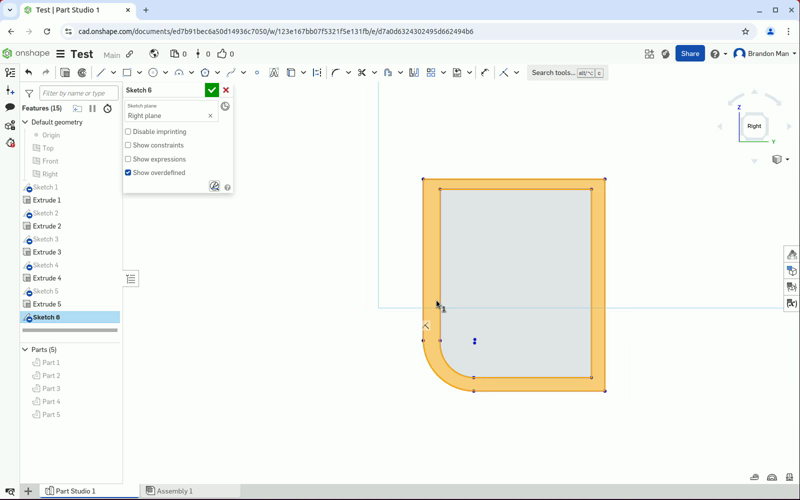
scroll(-6)
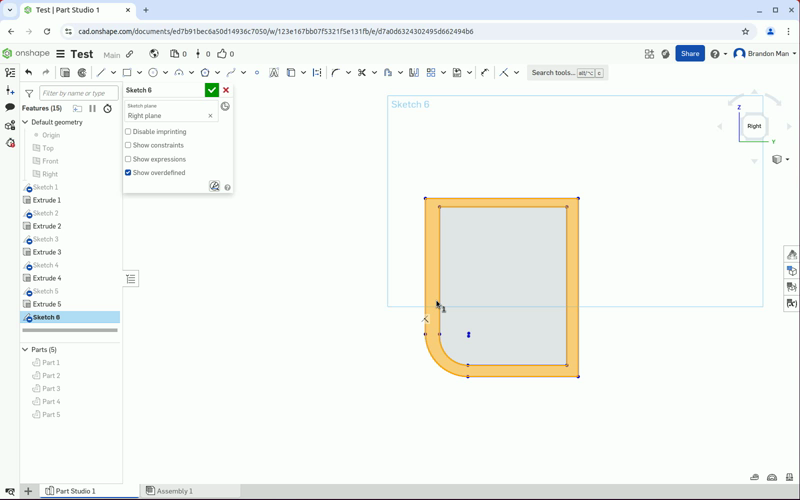
scroll(-6)
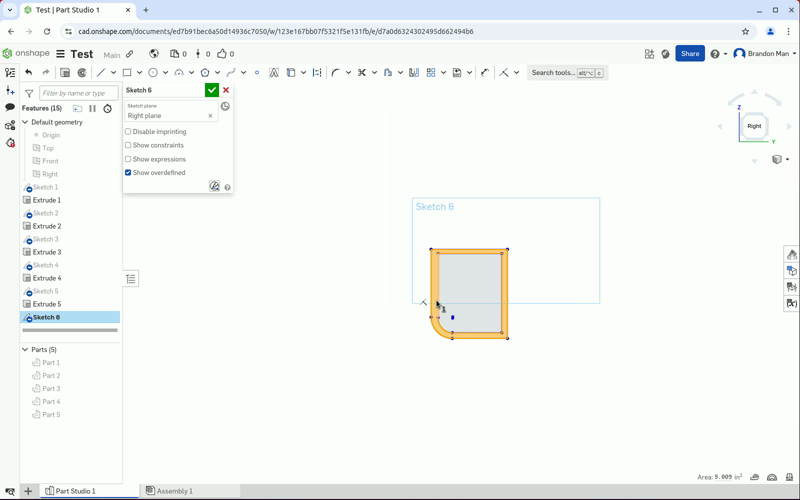
scroll(-6)
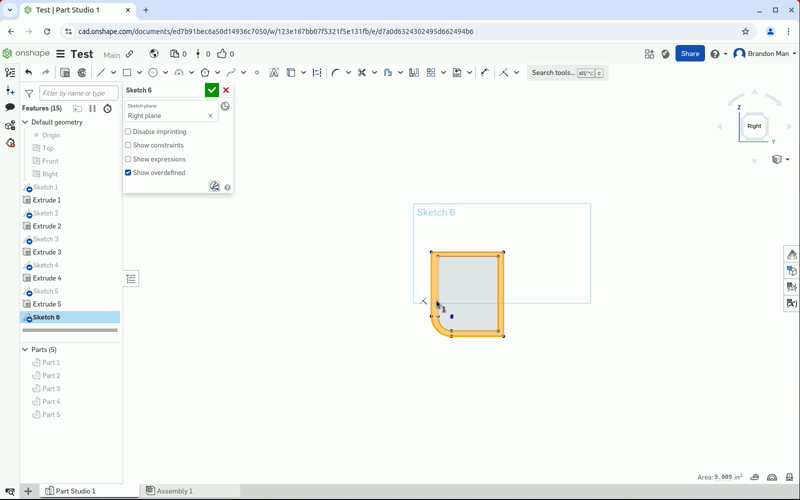
scroll(-6)
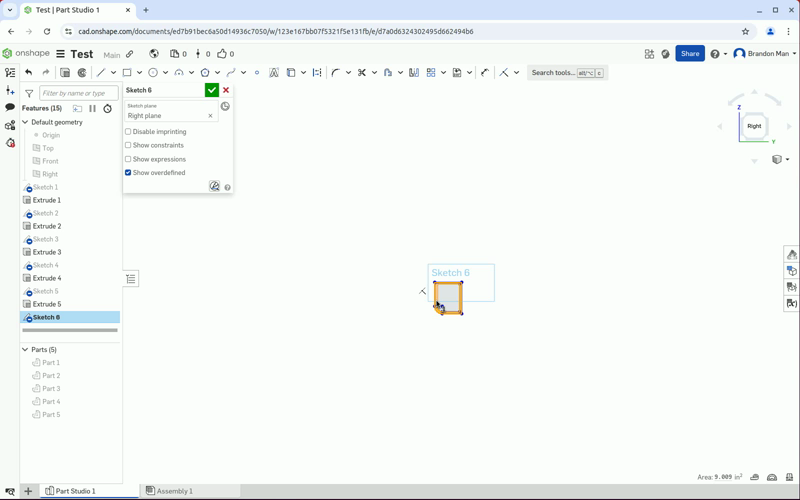
mouse_move(73, 352)
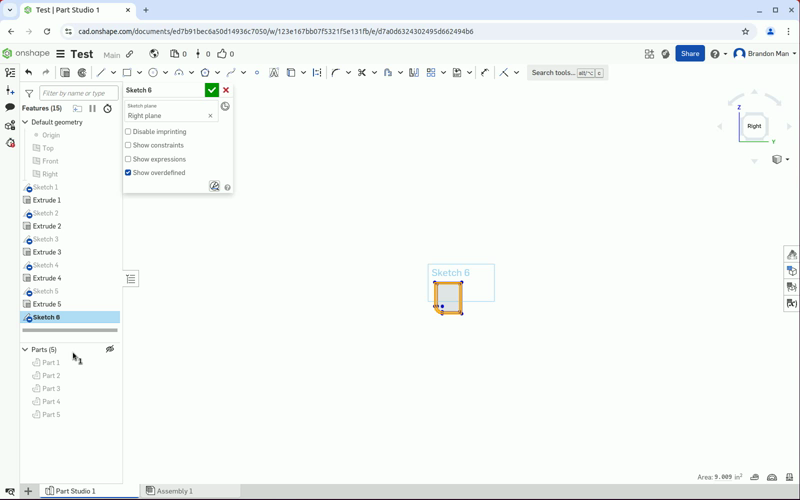
key(shift+y)
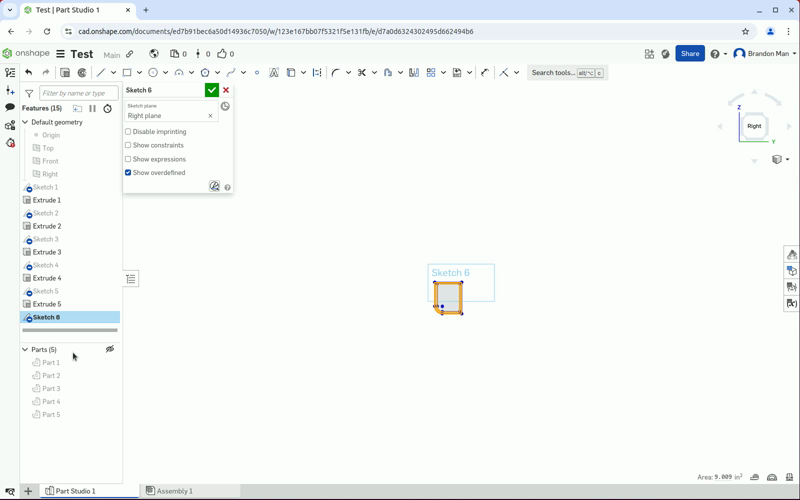
key(shift+e)
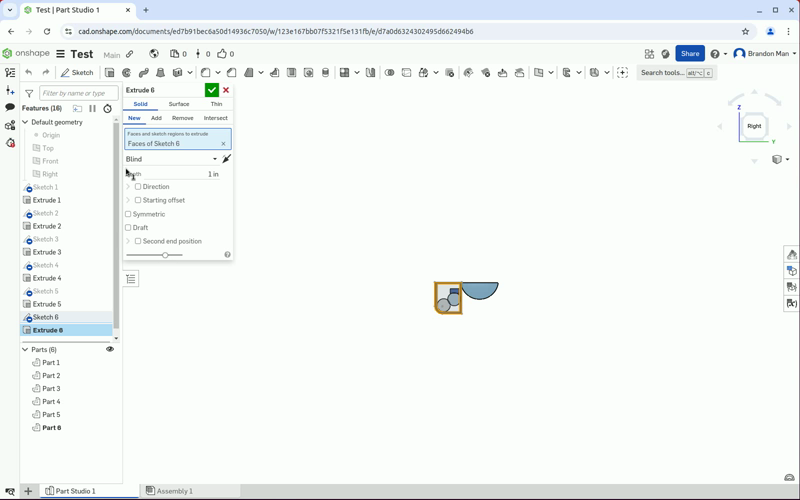
mouse_move(143, 106)
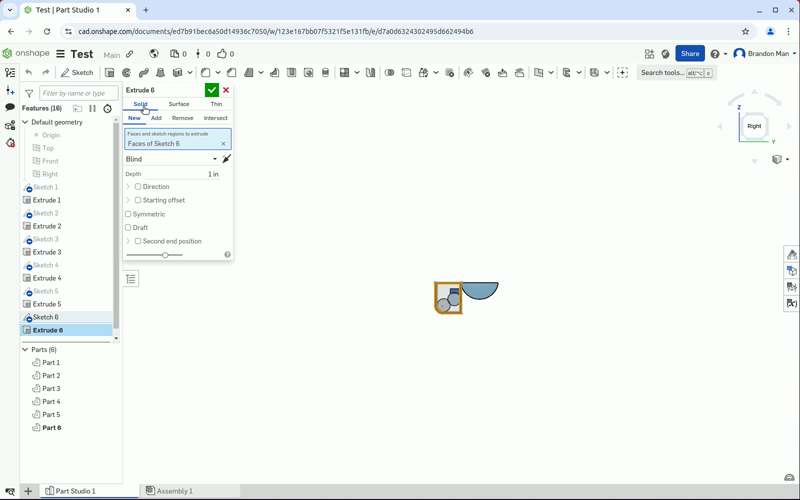
click(143, 106)
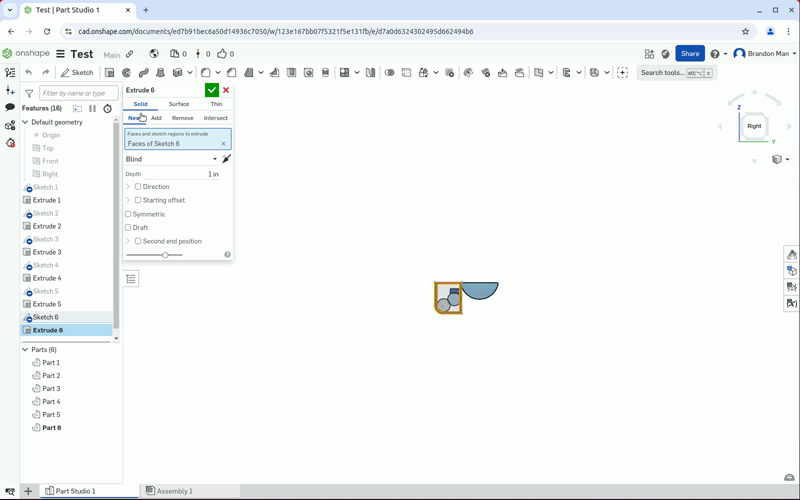
mouse_move(137, 120)
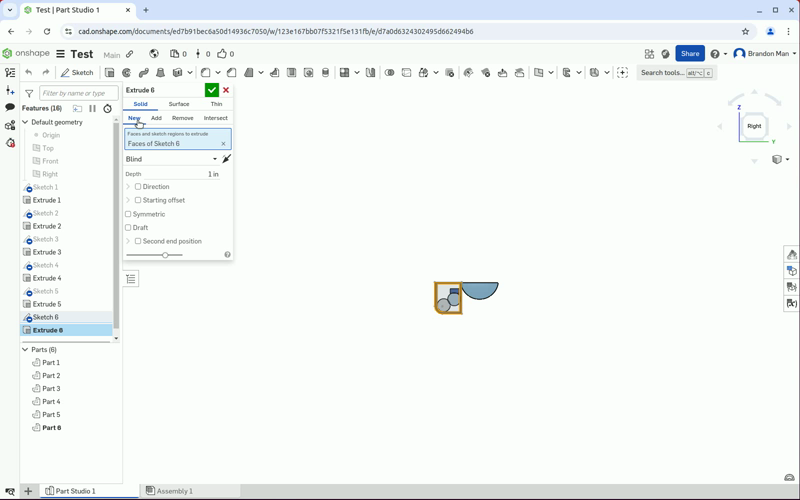
click(137, 120)
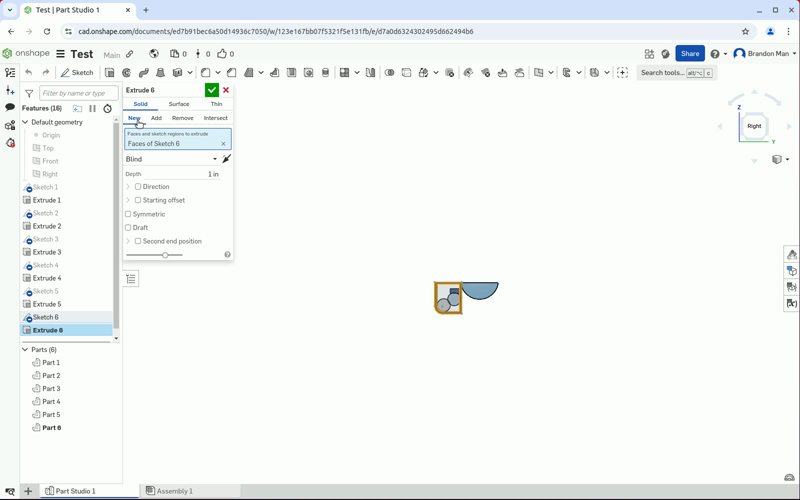
key(tab, 4)
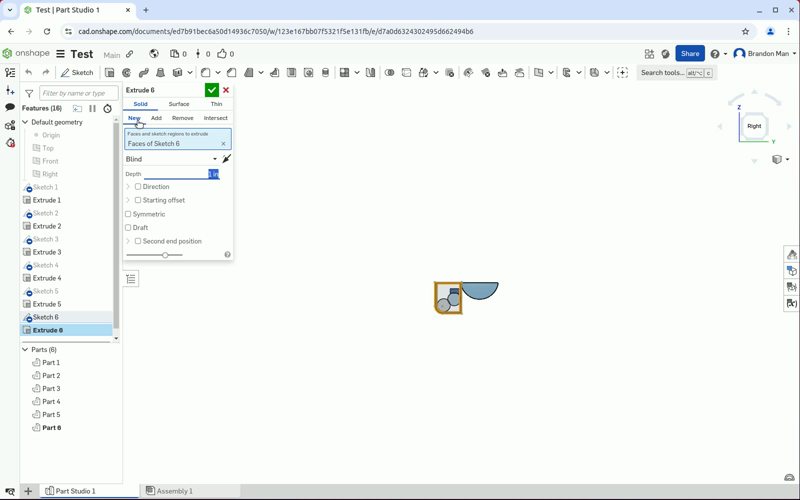
text(-8.425)
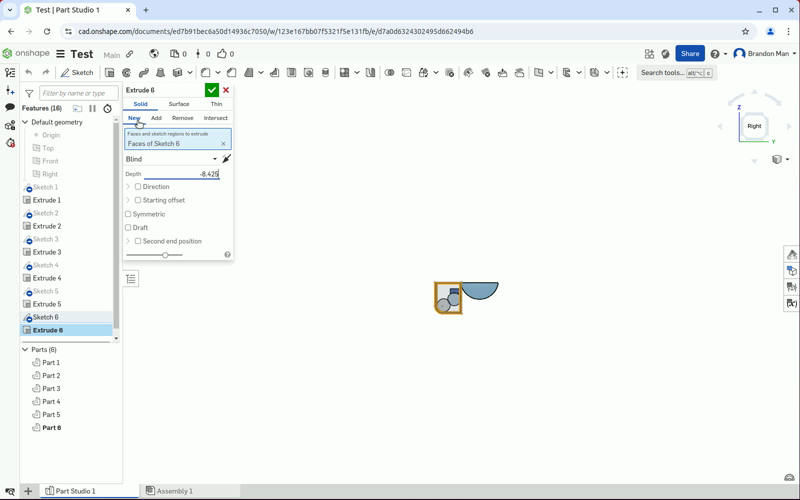
key(enter)
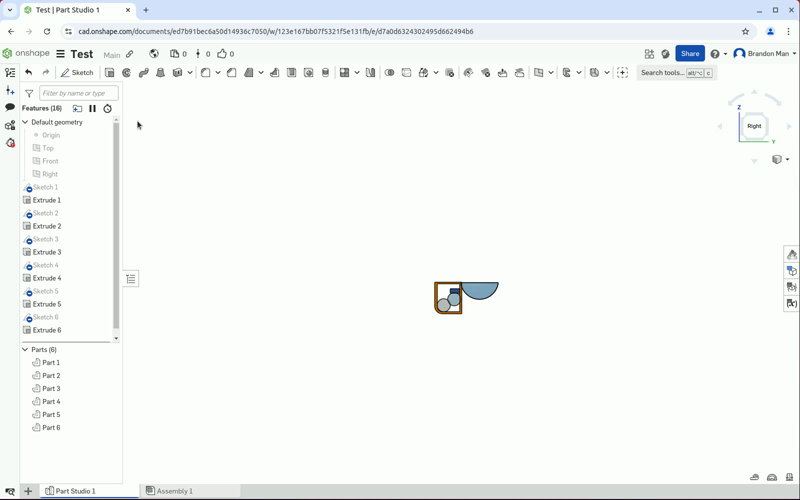
key(shift+h)
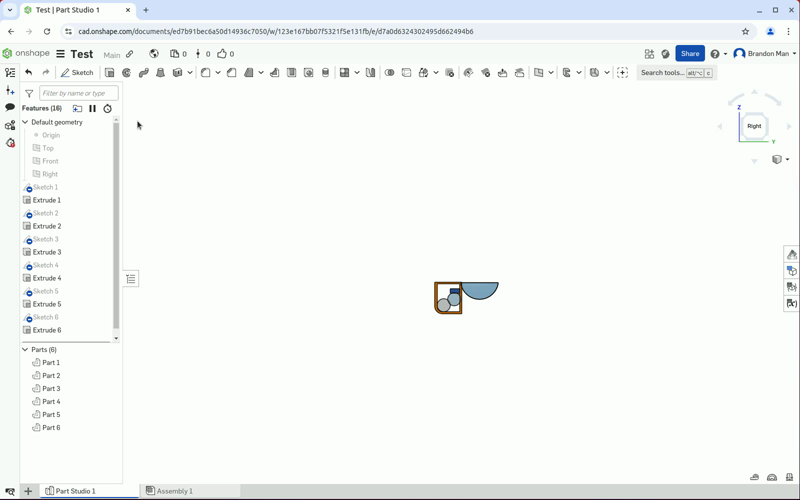
key(shift+h)
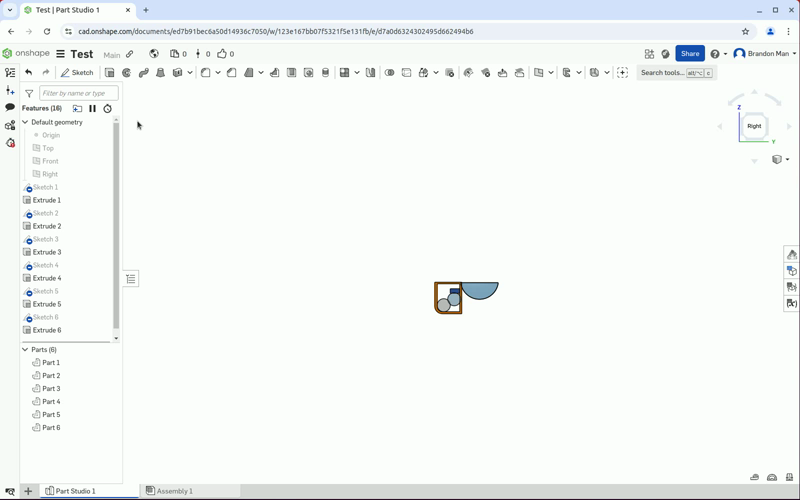
mouse_move(69, 189)
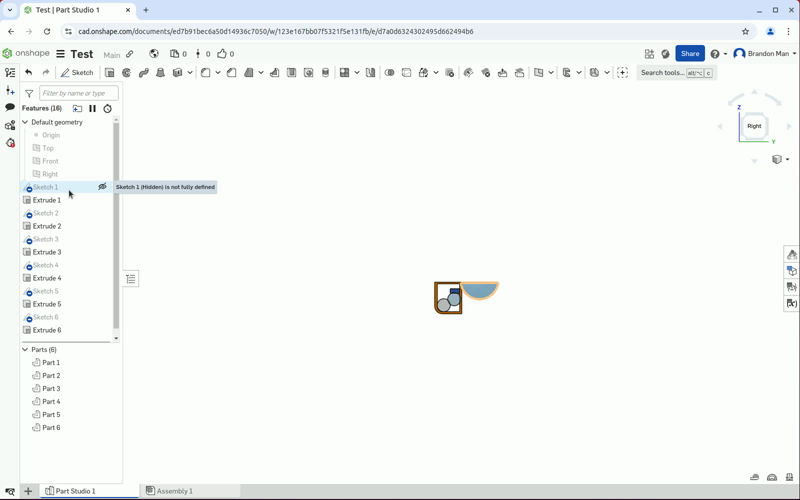
click(69, 189)
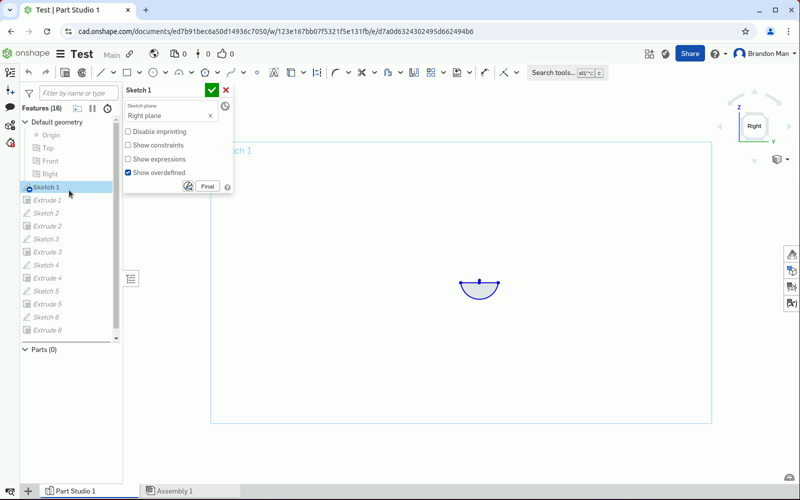
mouse_move(229, 92)
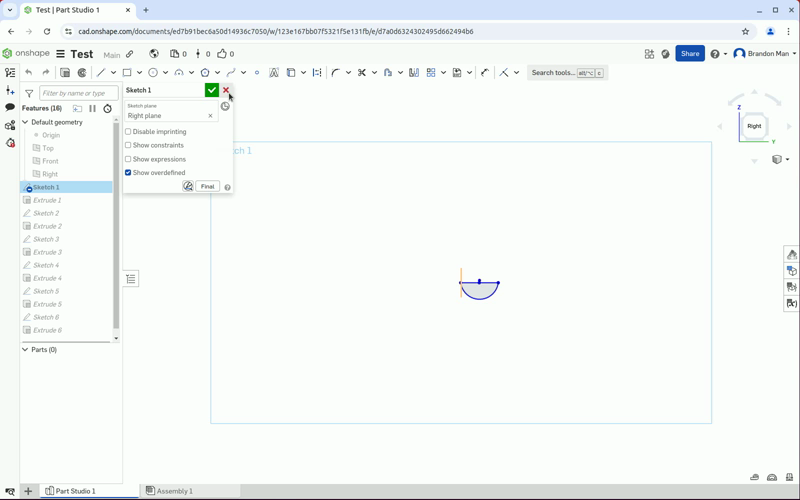
click(229, 92)
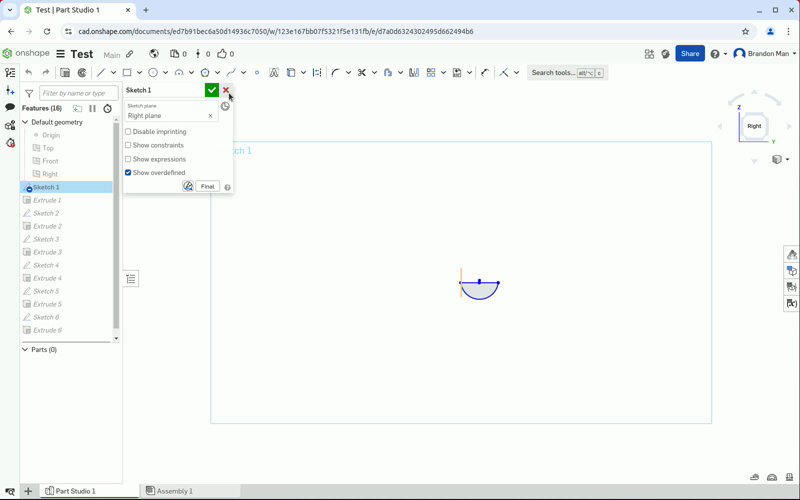
key(shift+s)
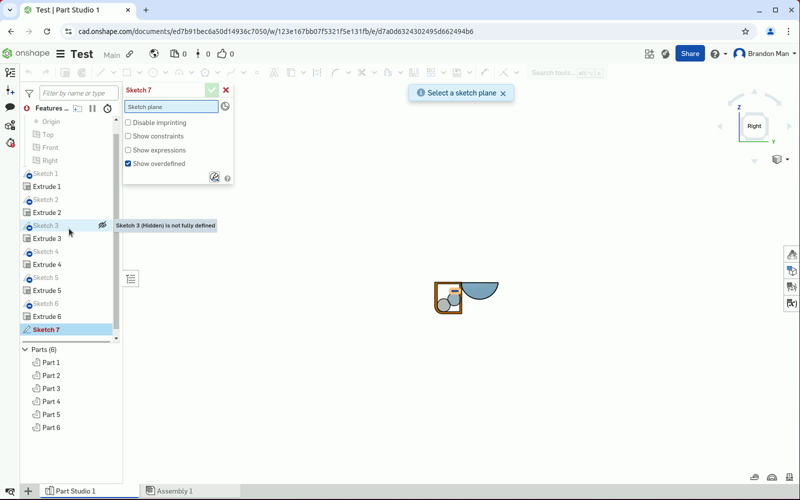
scroll(3)
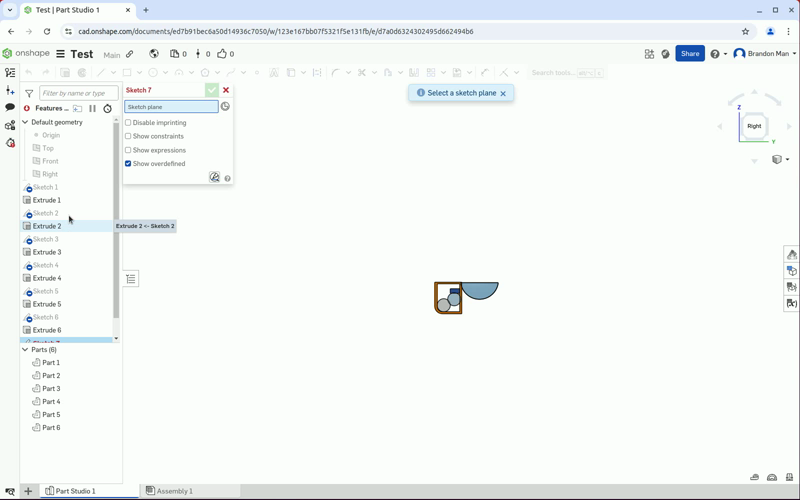
mouse_move(69, 176)
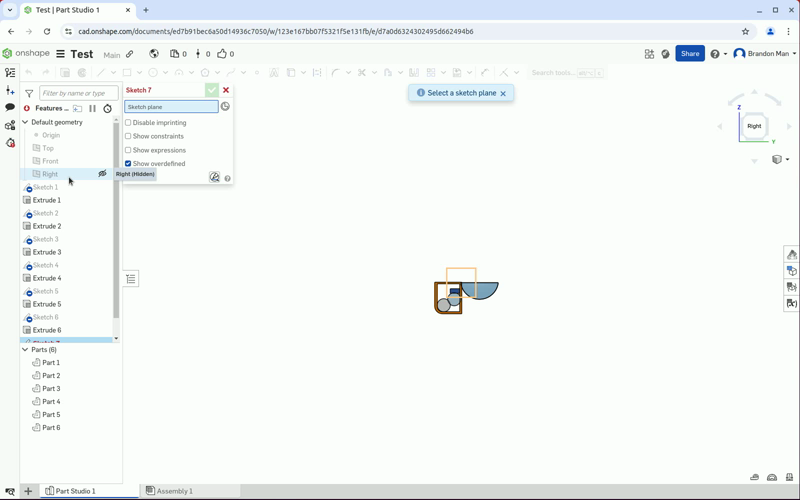
click(69, 176)
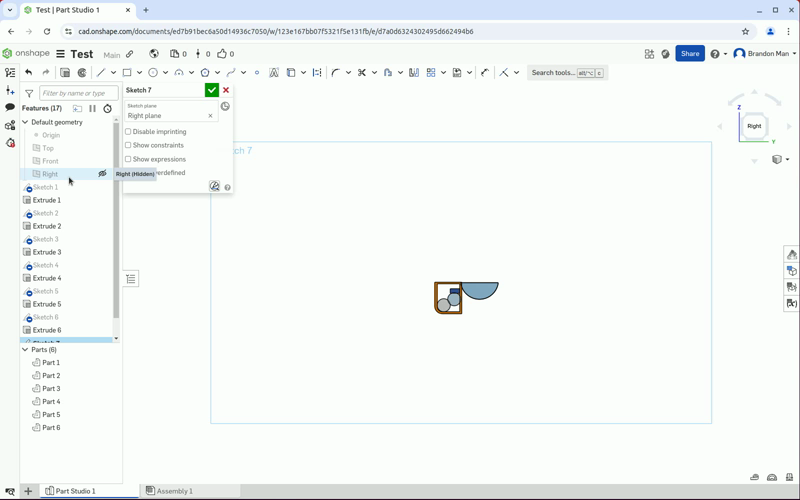
mouse_move(73, 352)
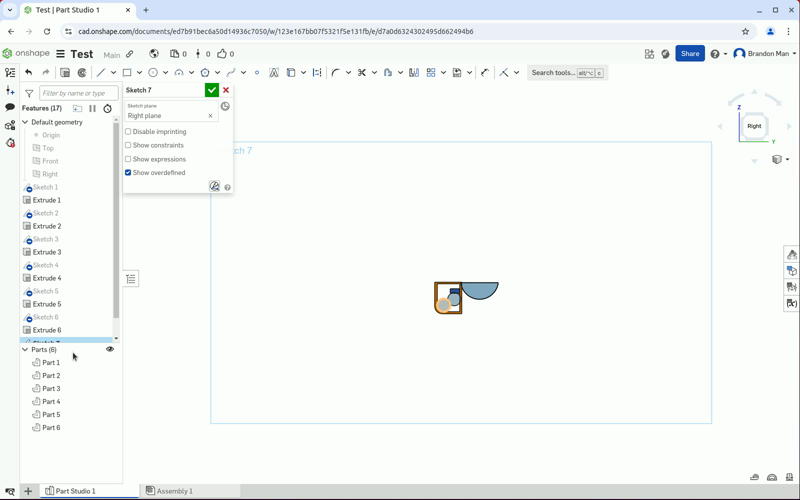
key(y)
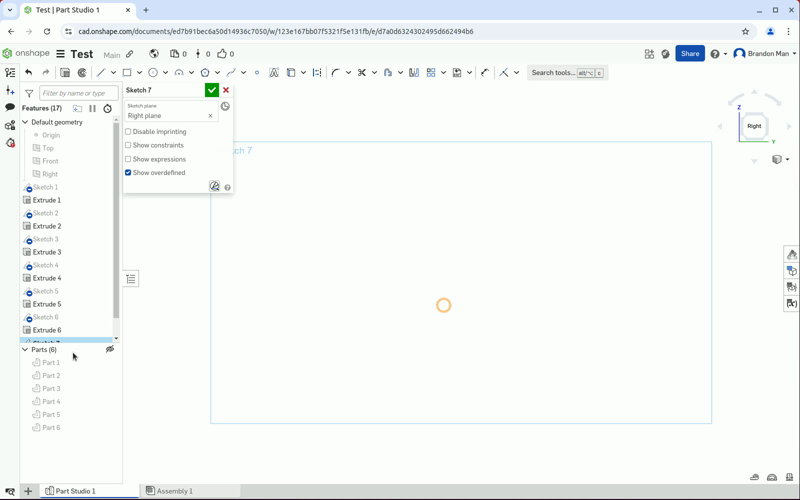
key(l)
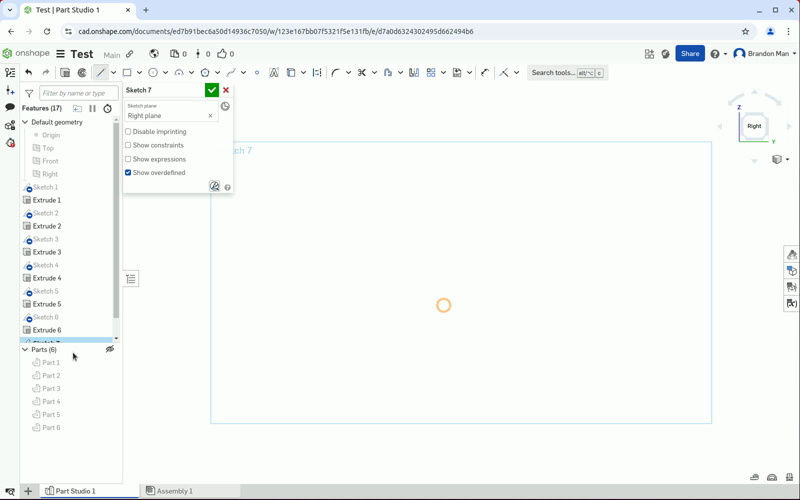
key_down(shift)
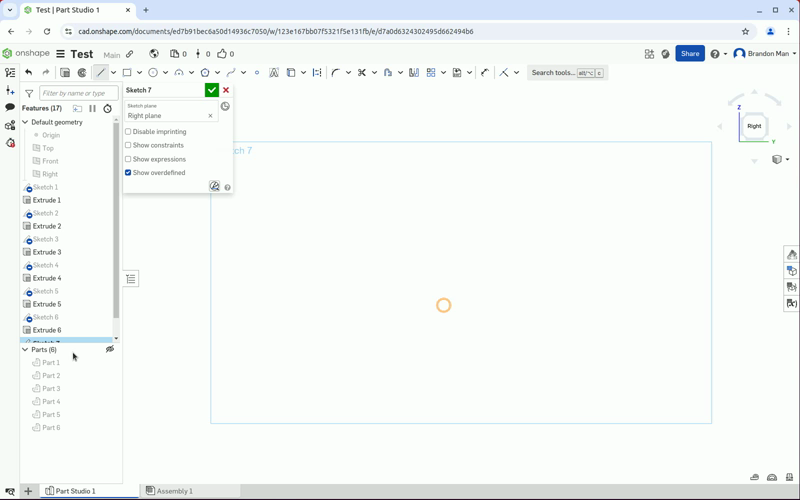
mouse_move(437, 293)
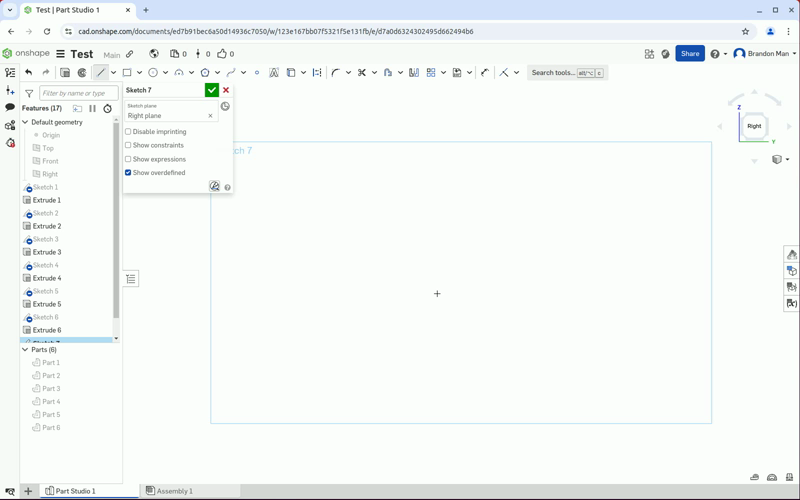
click(437, 293)
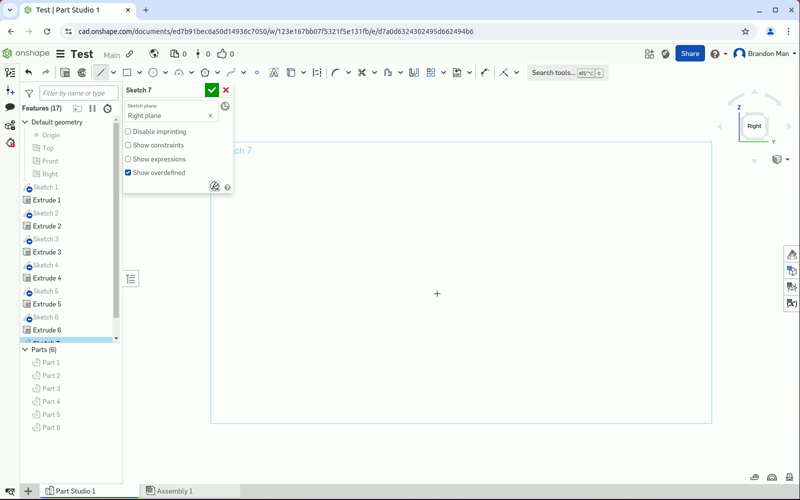
key_up(shift)
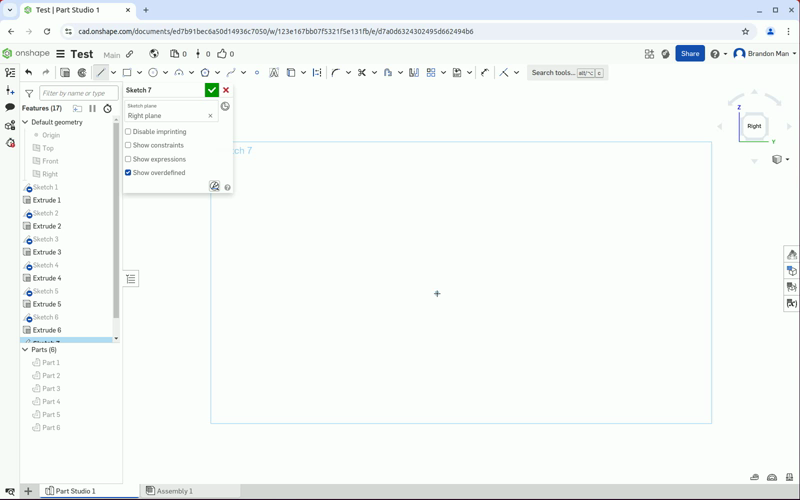
key_down(shift)
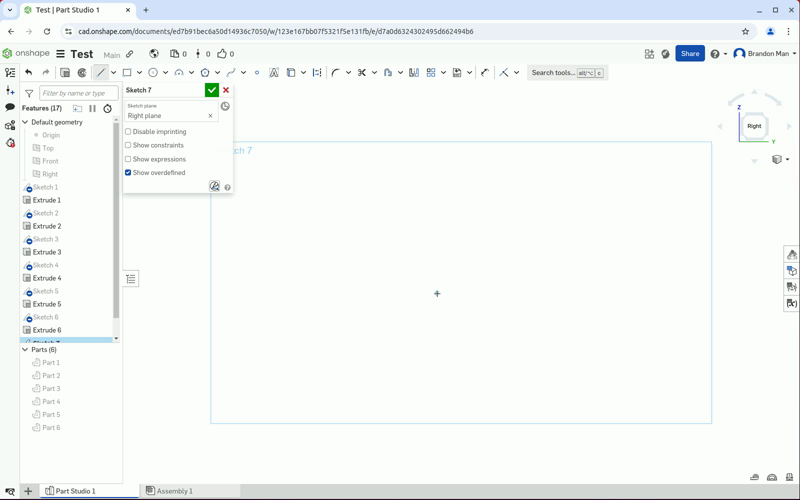
mouse_move(467, 293)
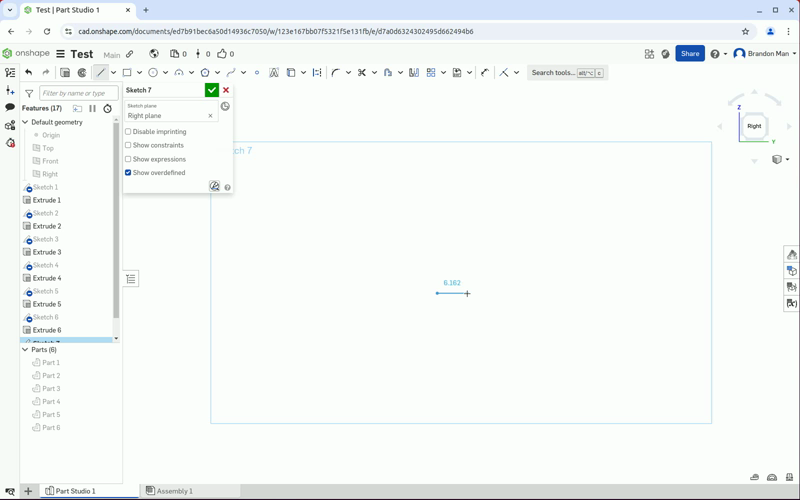
mouse_move(449, 293)
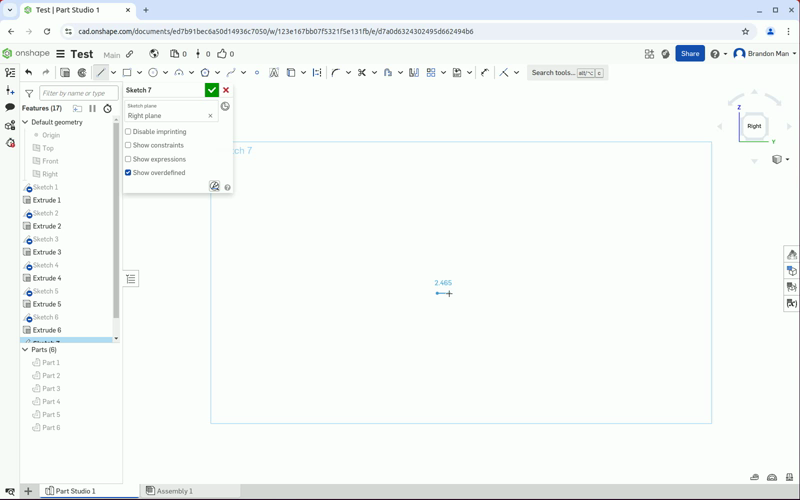
click(449, 293)
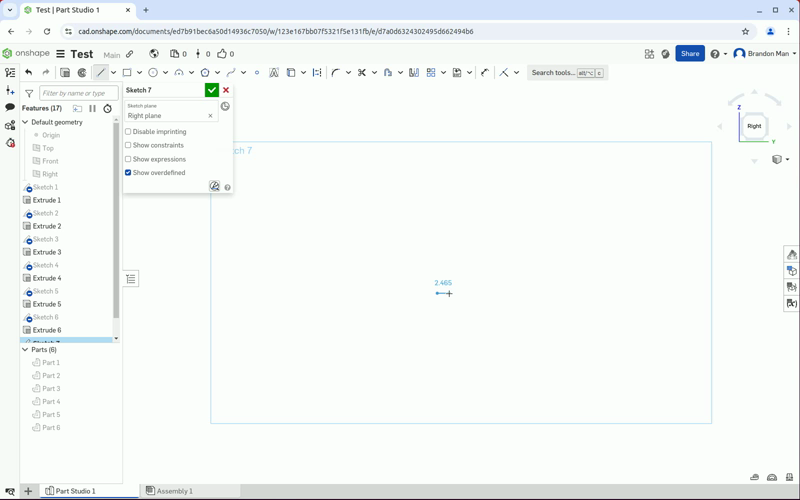
key_up(shift)
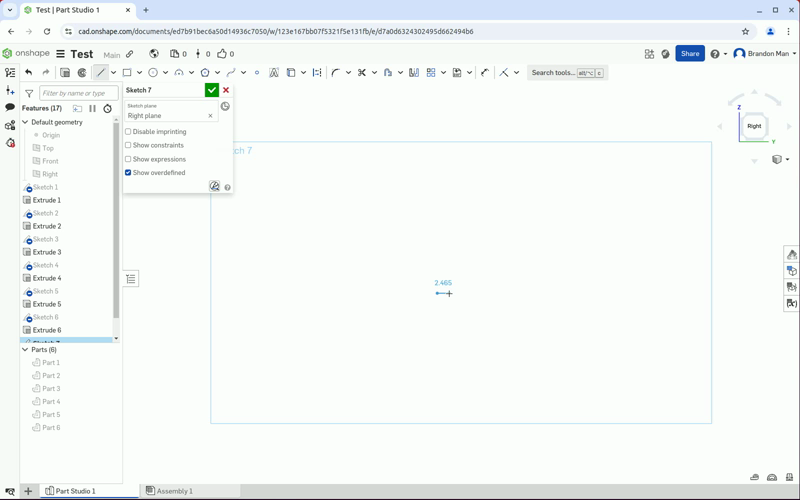
key_down(shift)
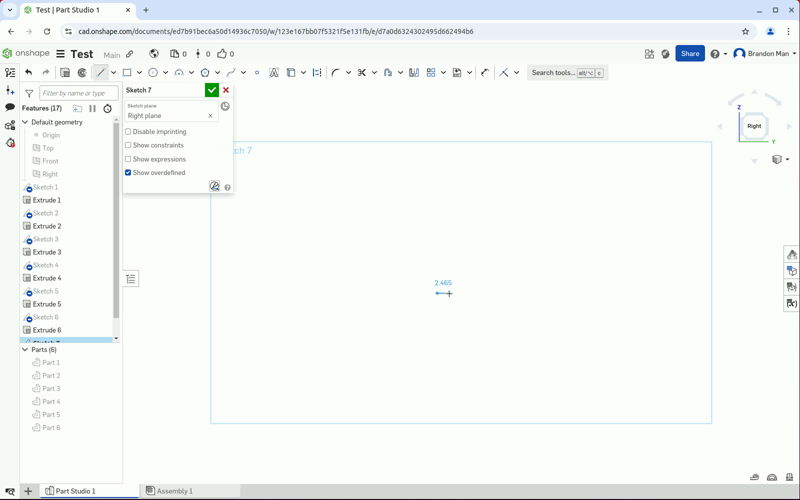
mouse_move(479, 293)
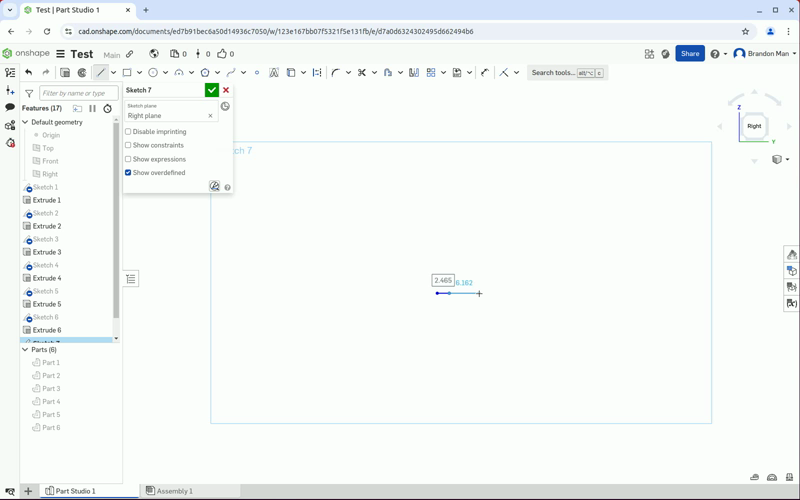
mouse_move(449, 284)
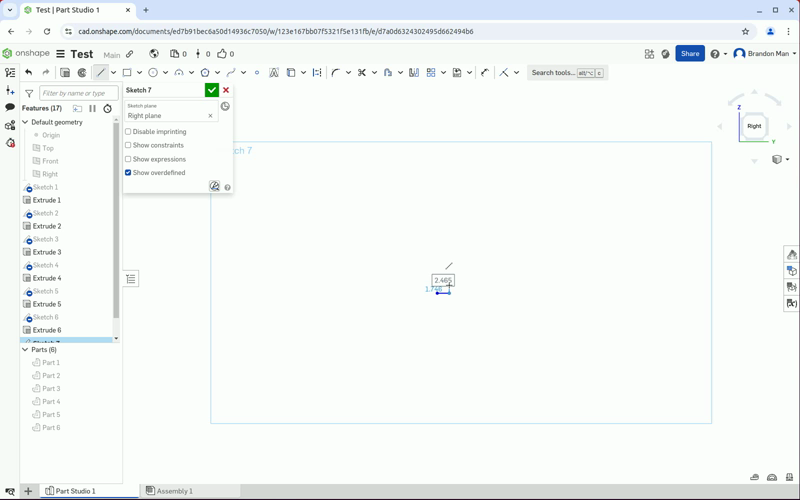
click(449, 284)
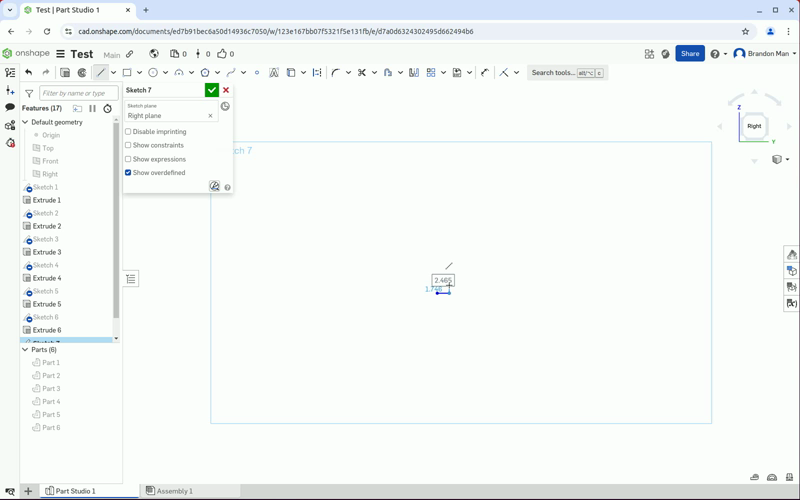
key_up(shift)
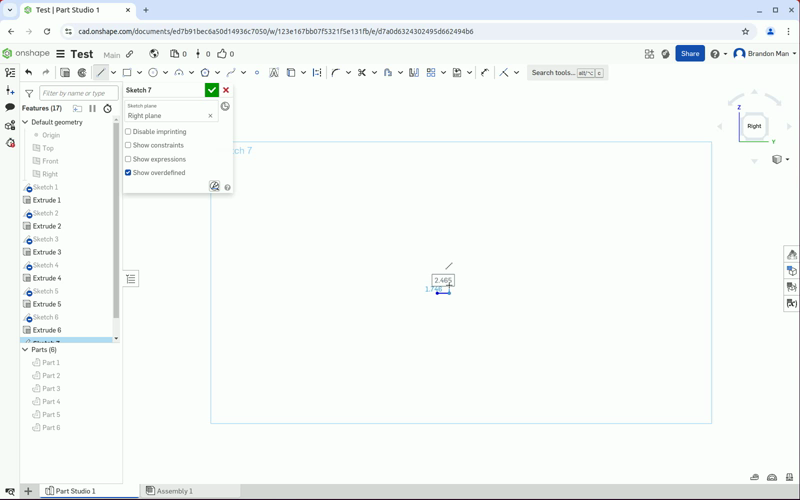
key_down(shift)
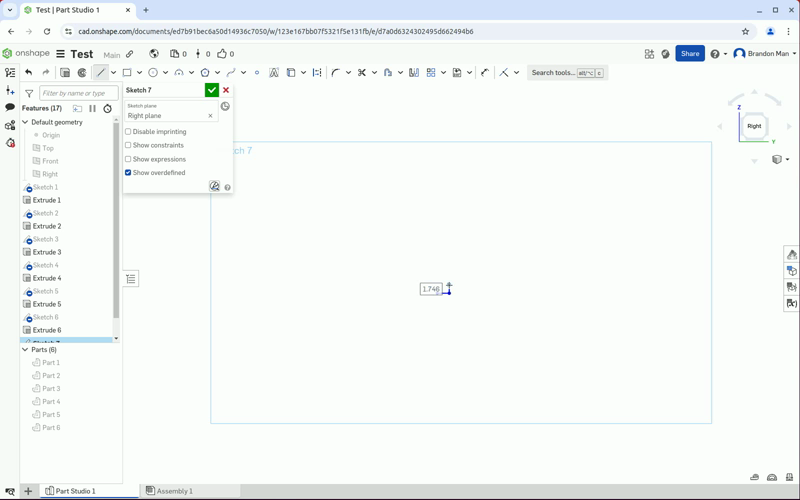
mouse_move(479, 284)
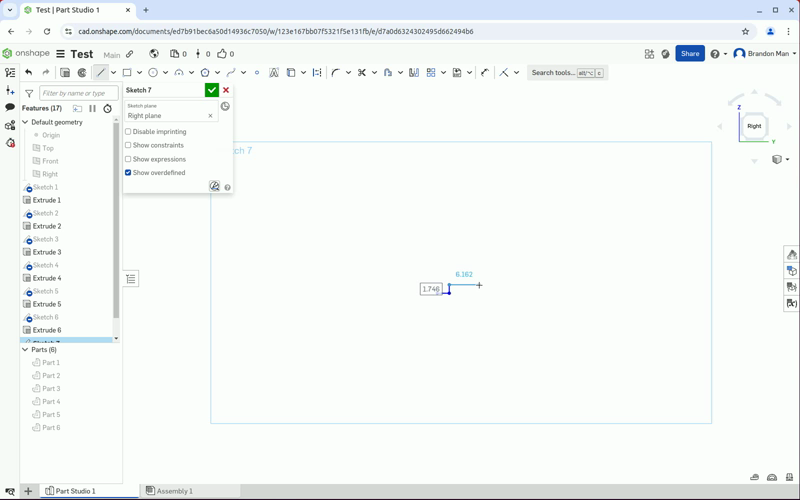
mouse_move(437, 284)
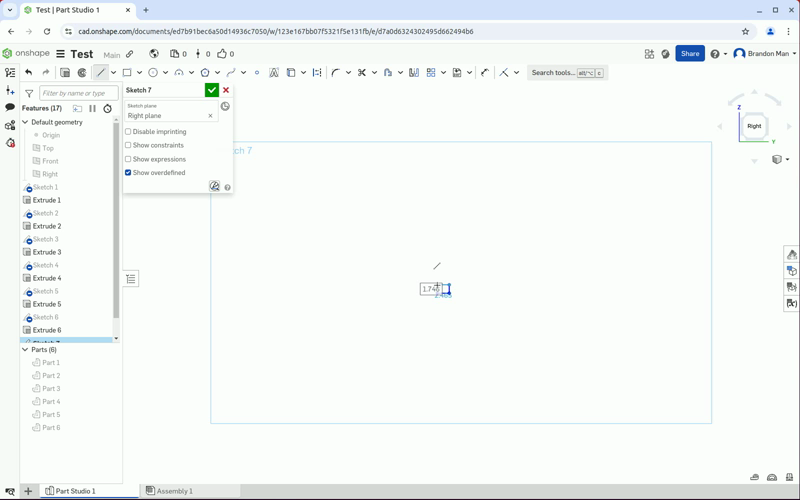
click(437, 284)
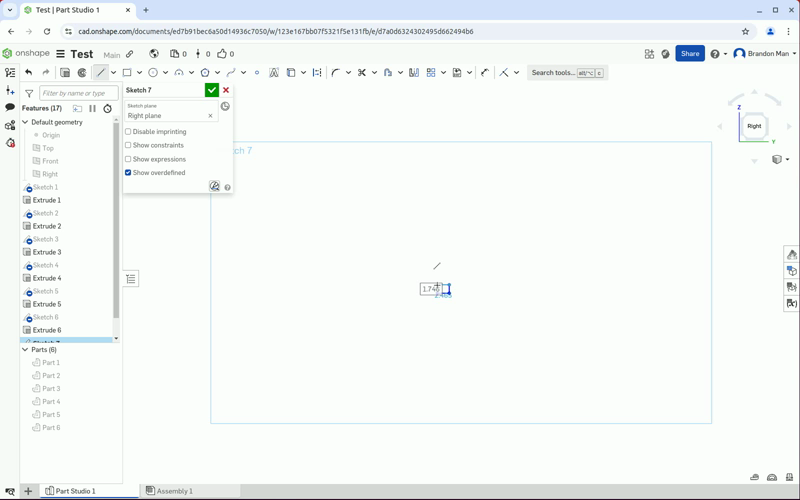
key_up(shift)
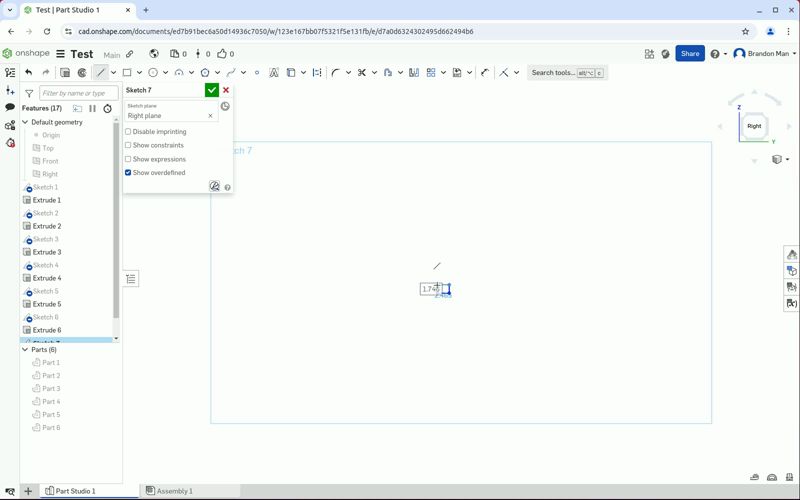
mouse_move(467, 284)
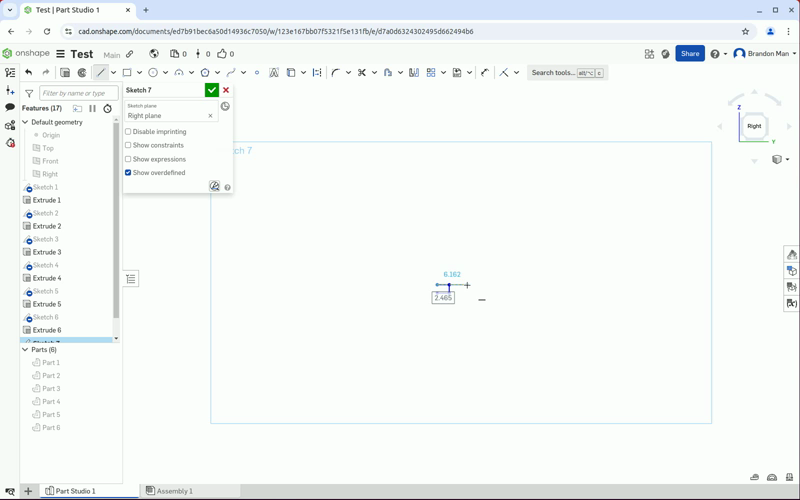
key_down(shift)
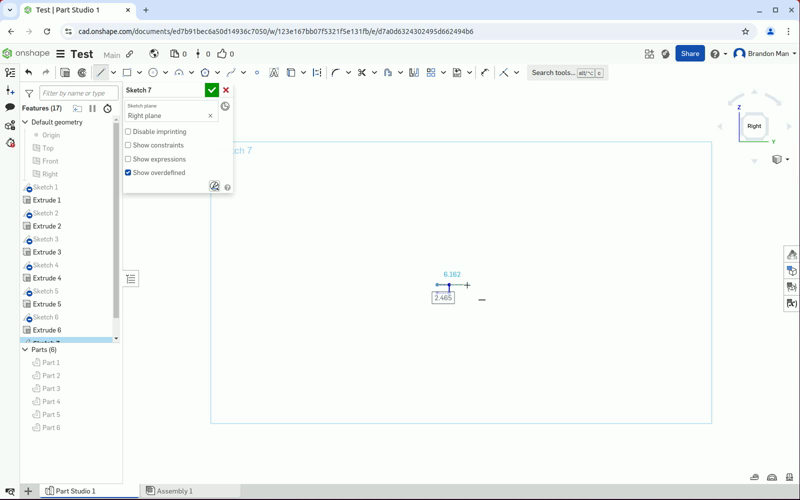
mouse_move(437, 293)
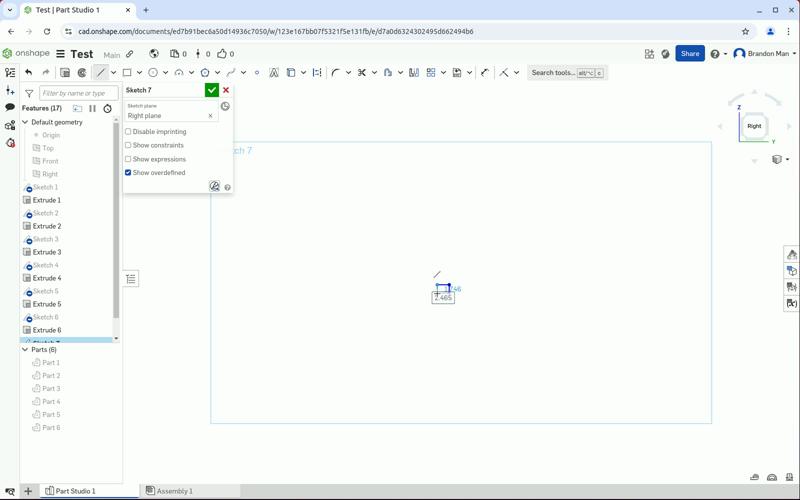
key_up(shift)
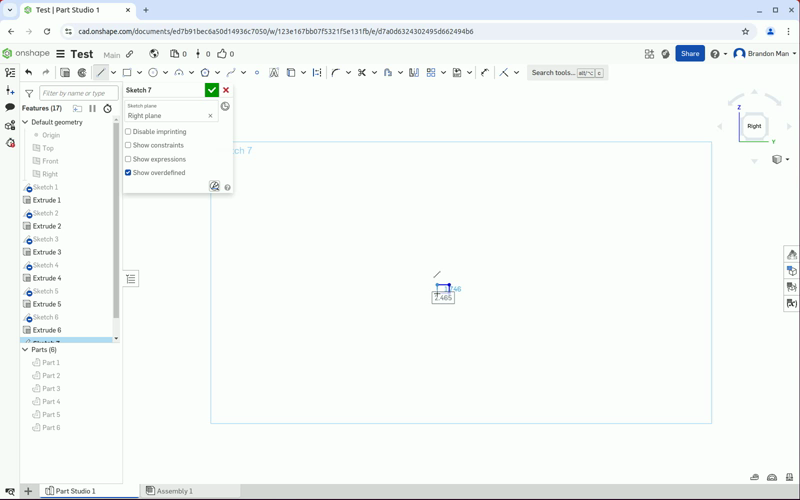
click(437, 293)
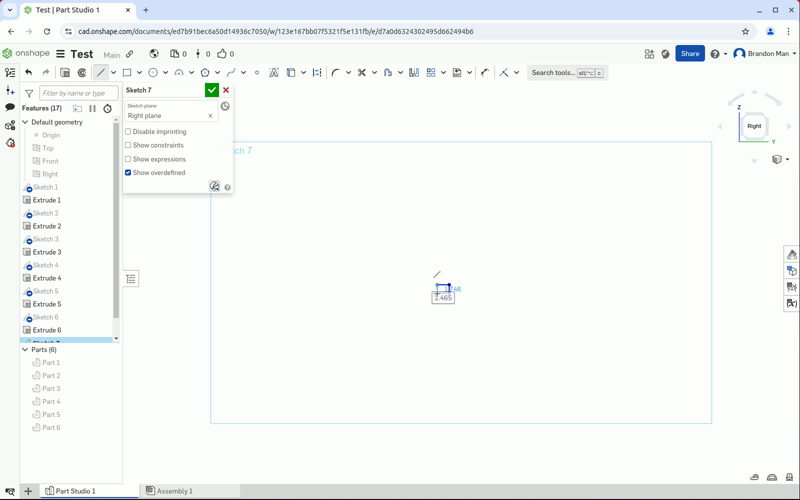
key(esc)
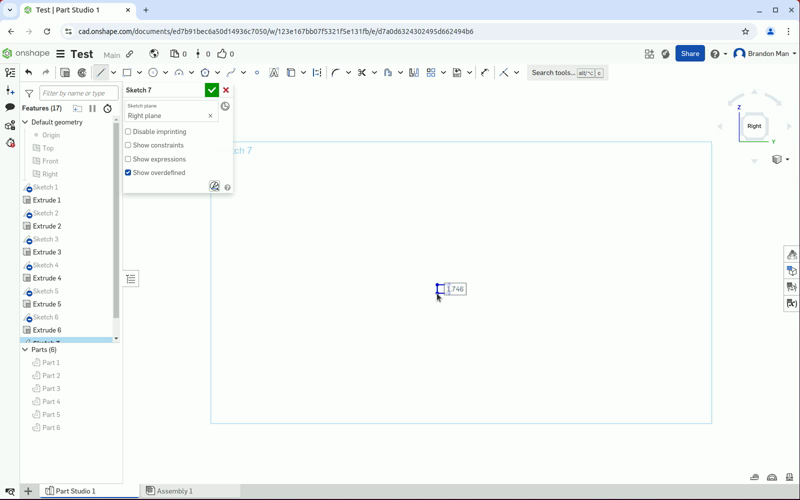
mouse_move(445, 285)
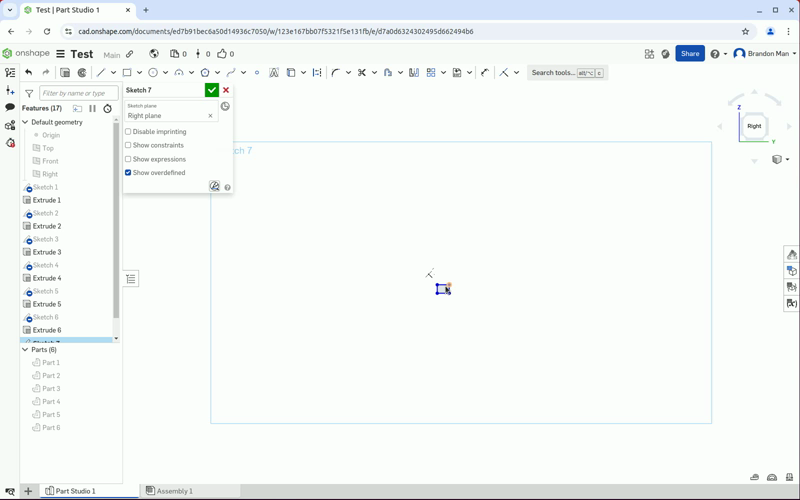
scroll(6)
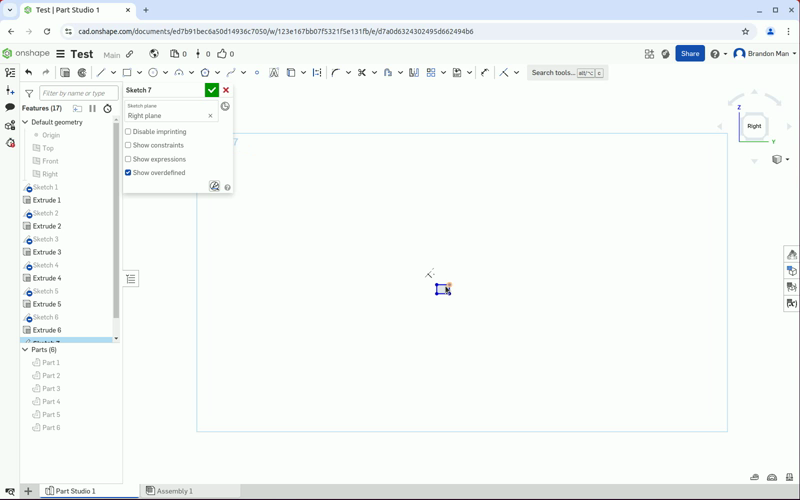
scroll(6)
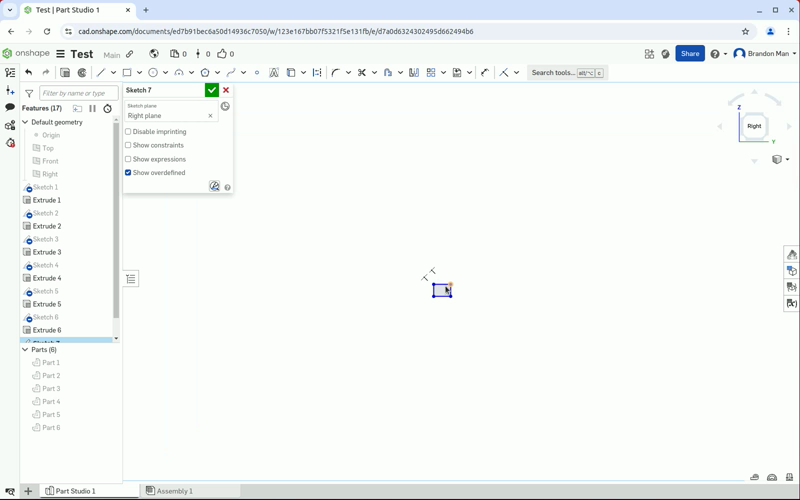
scroll(6)
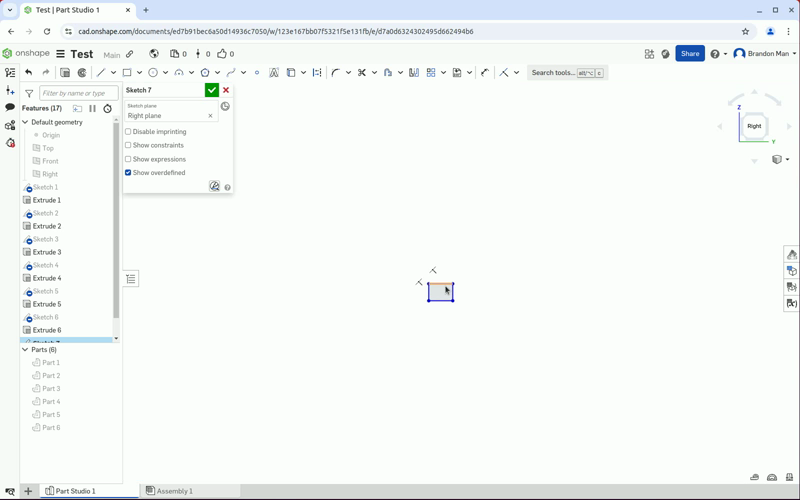
scroll(6)
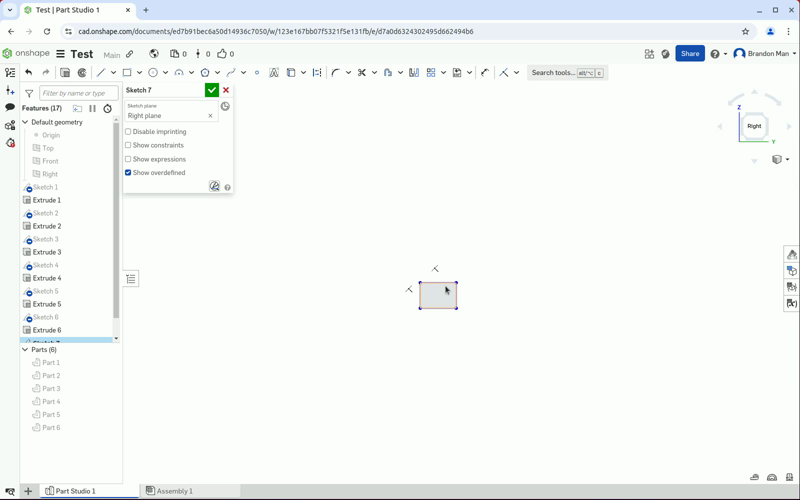
scroll(6)
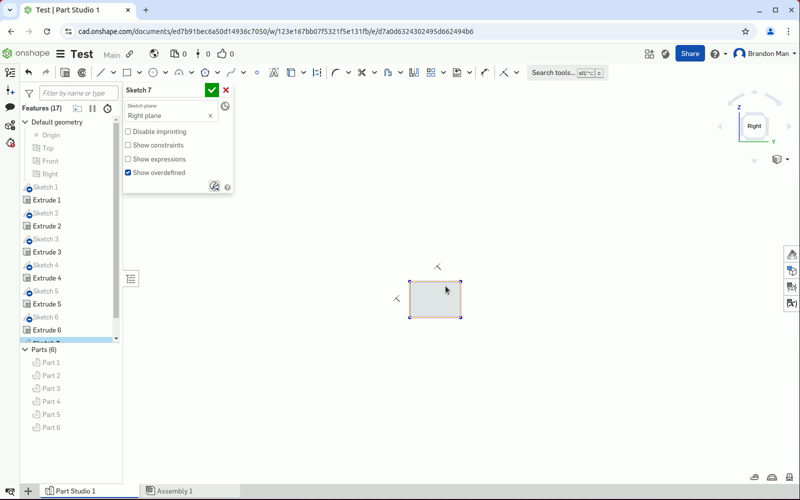
scroll(6)
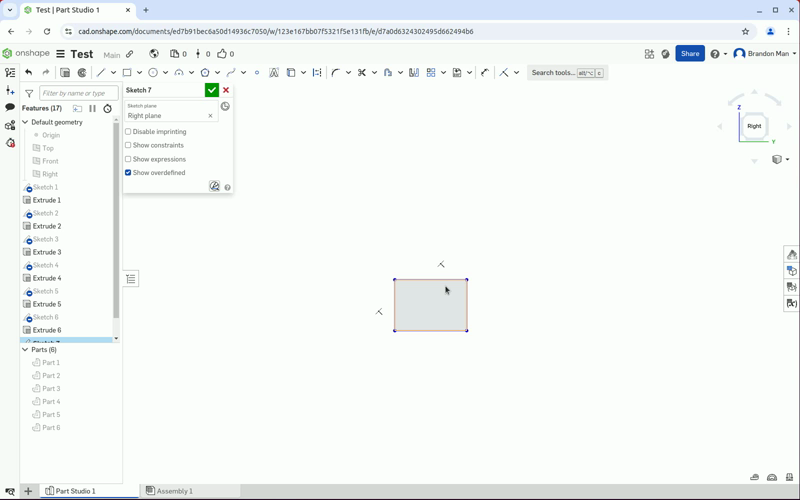
scroll(6)
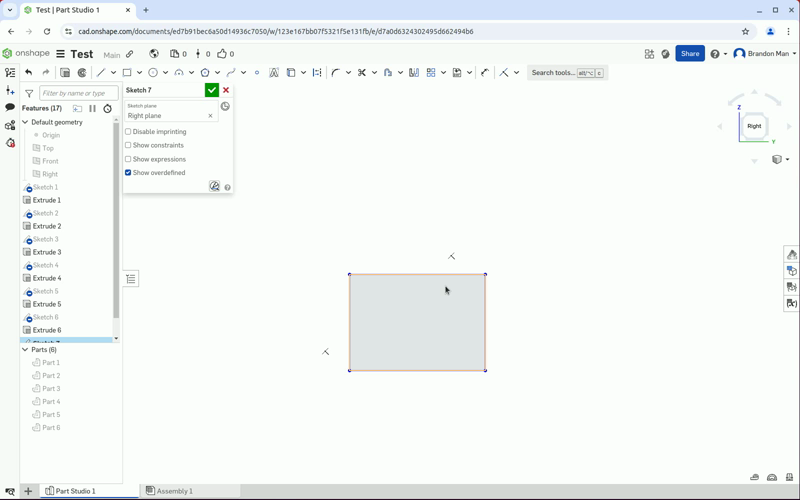
click(445, 285)
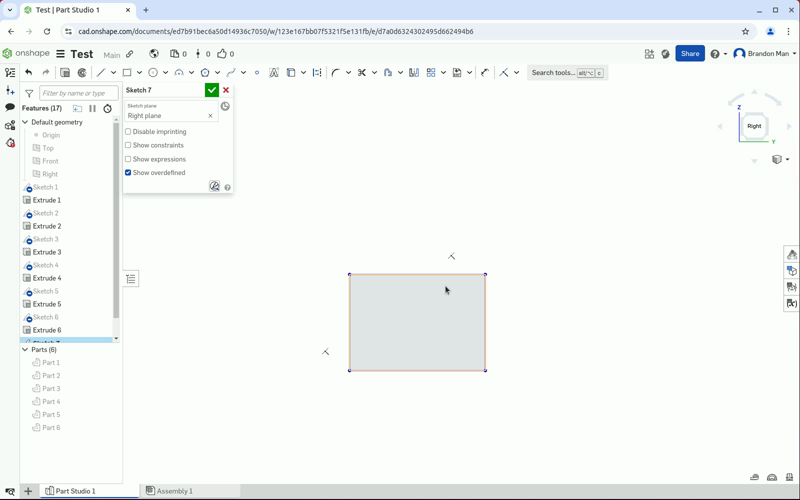
scroll(-6)
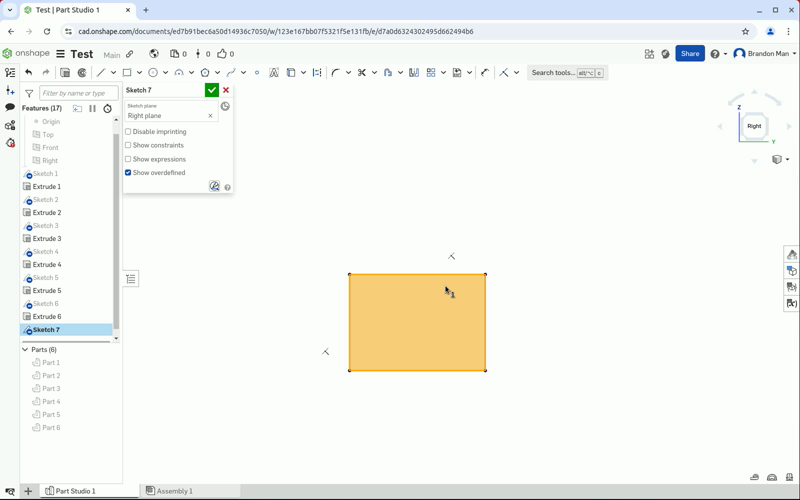
scroll(-6)
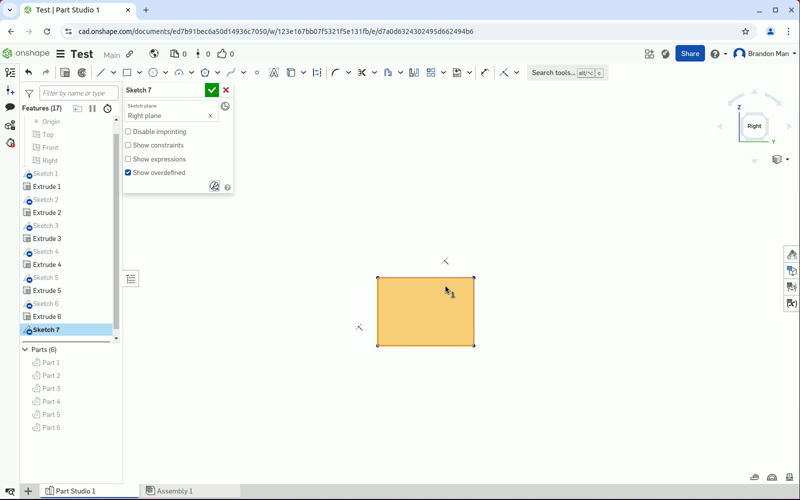
scroll(-6)
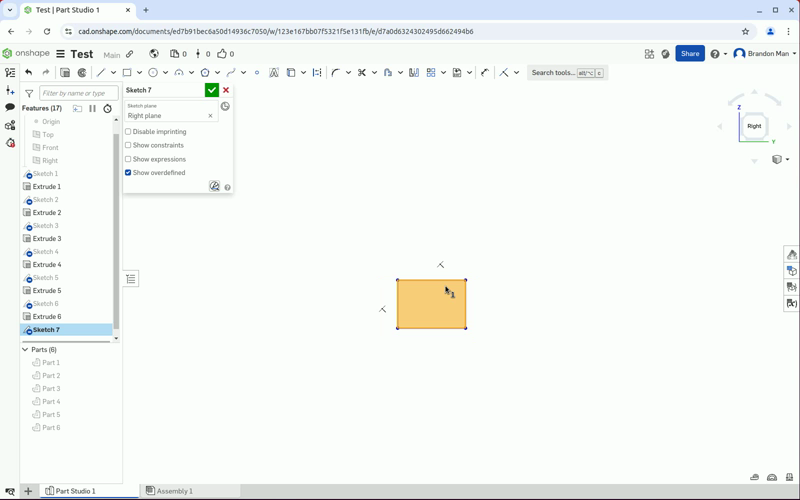
scroll(-6)
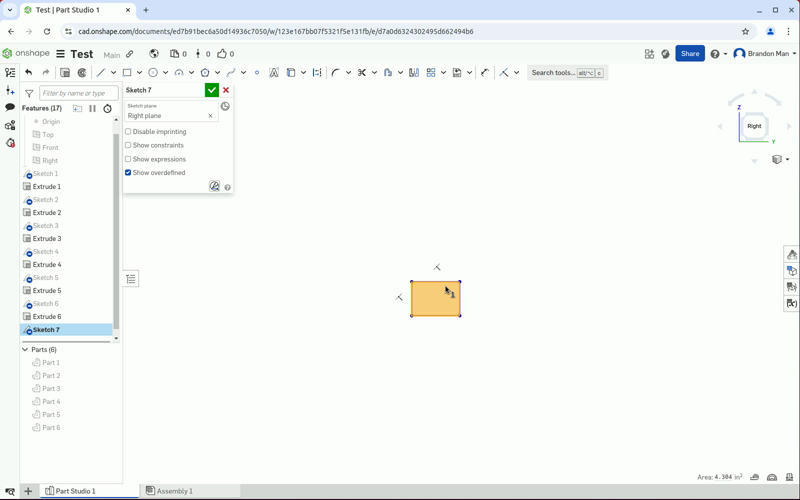
scroll(-6)
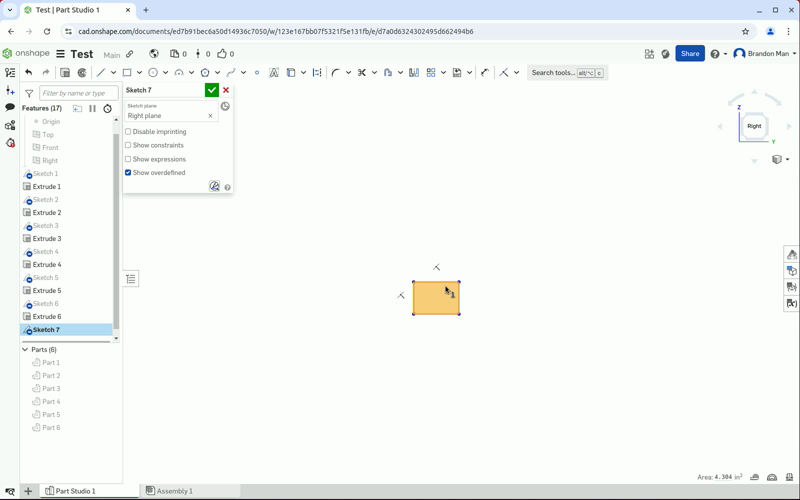
scroll(-6)
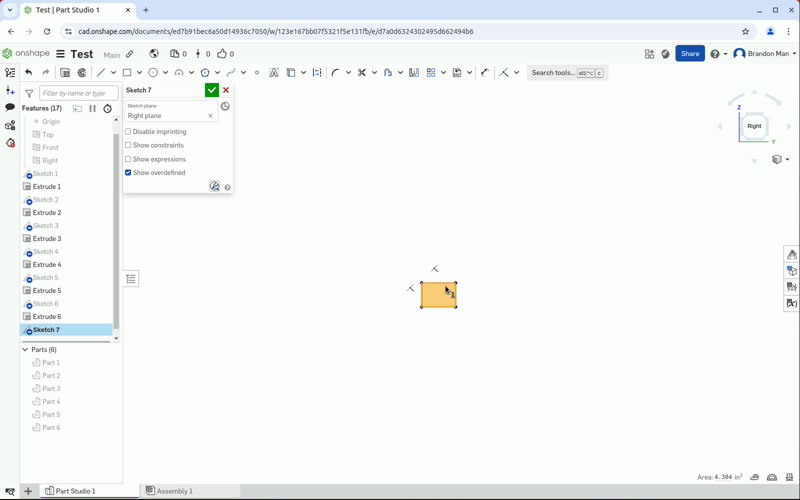
scroll(-6)
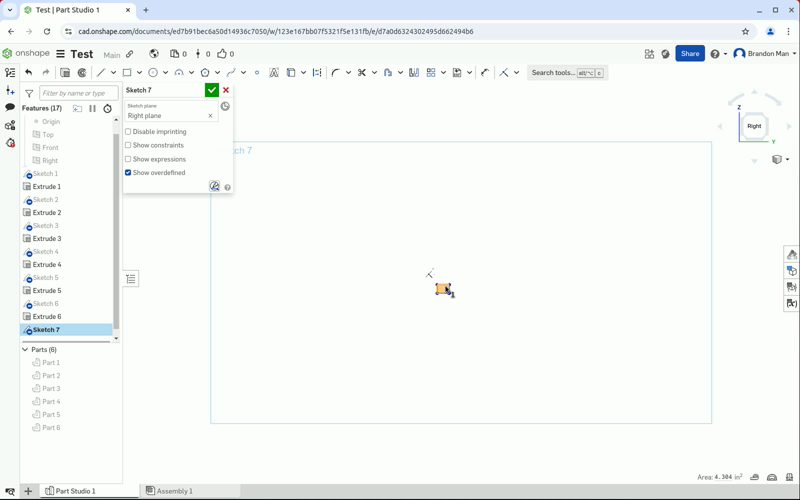
mouse_move(73, 352)
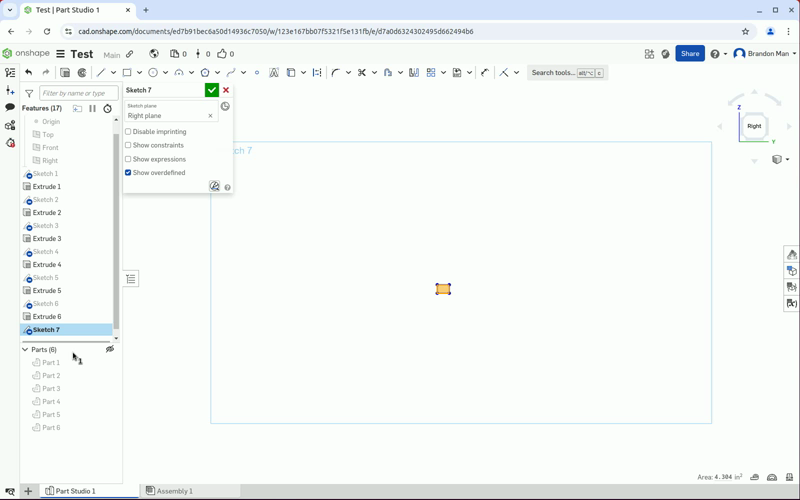
key(shift+y)
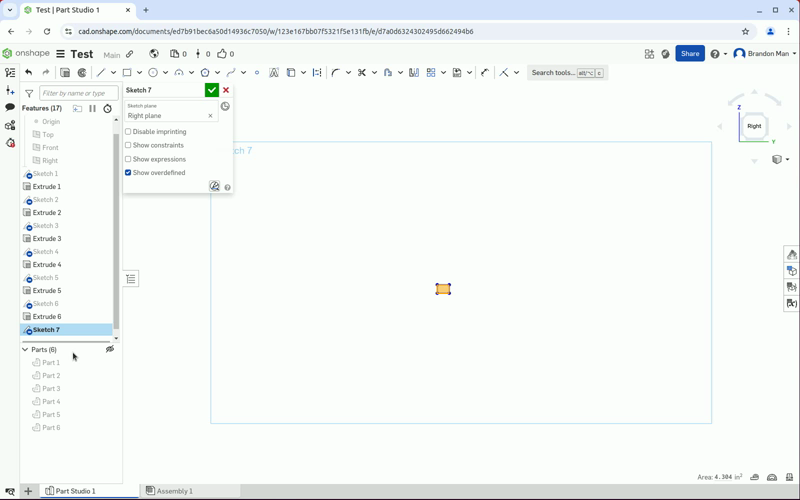
key(shift+e)
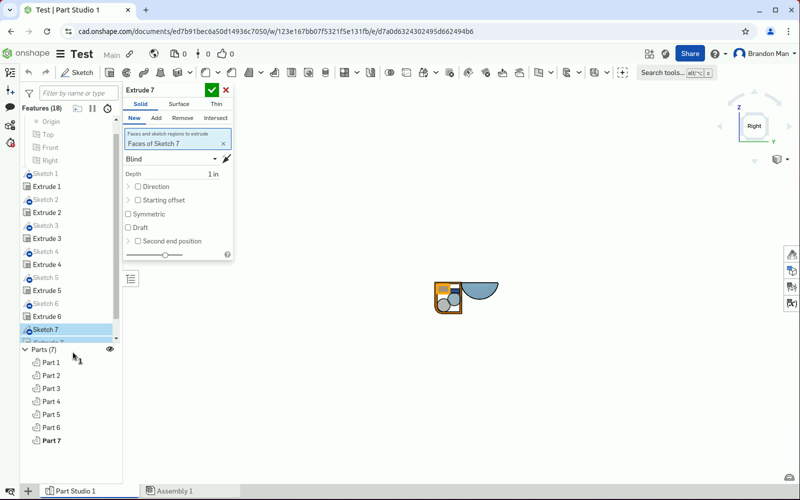
mouse_move(143, 106)
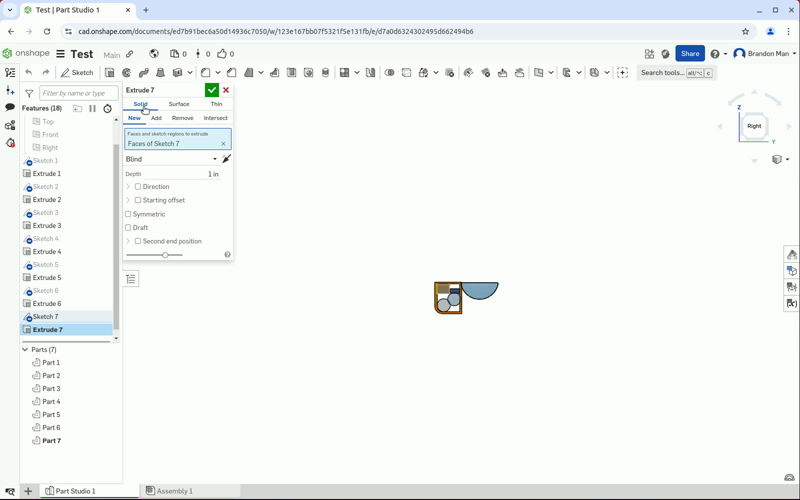
click(143, 106)
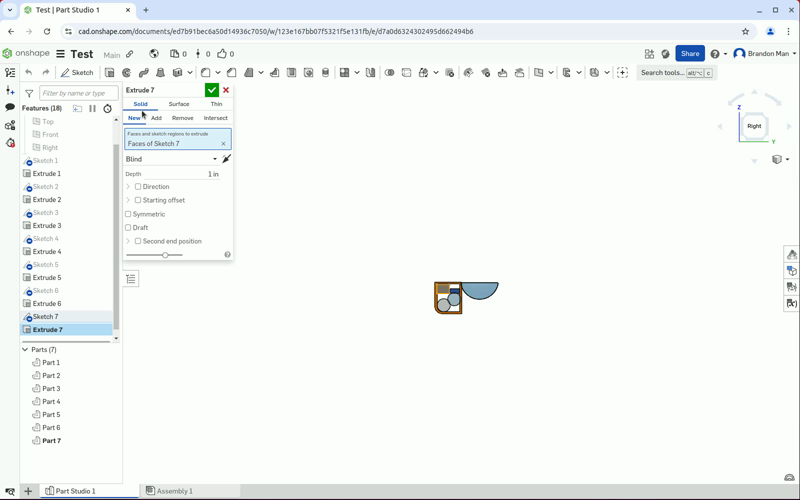
mouse_move(137, 120)
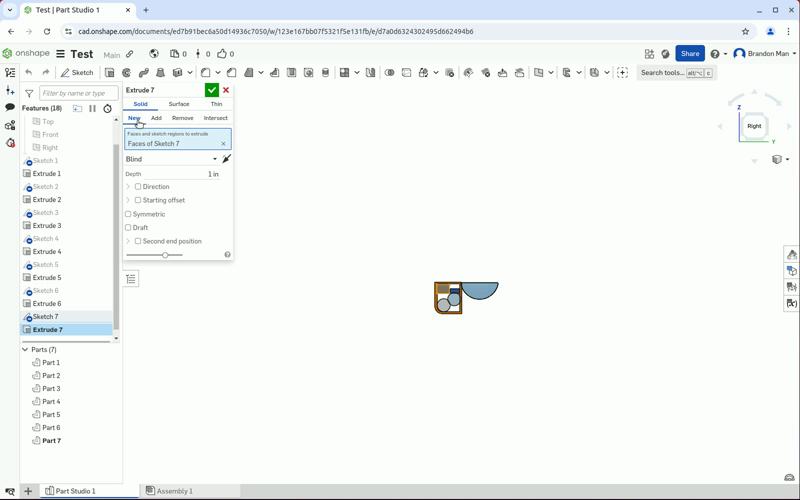
click(137, 120)
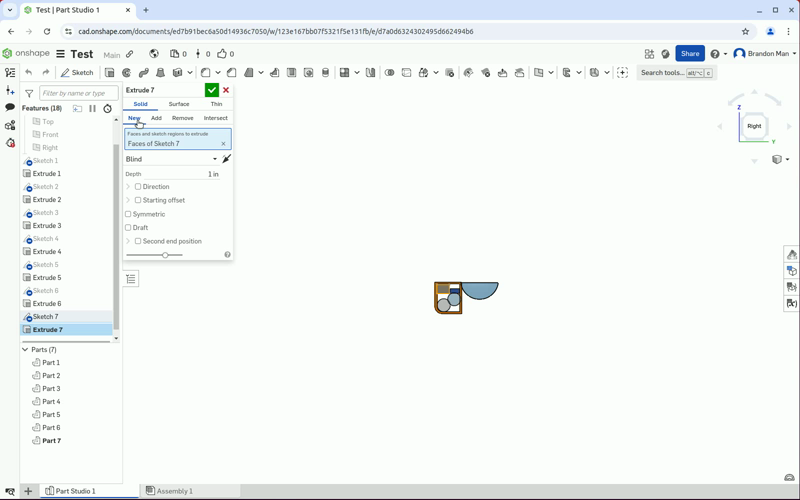
key(tab, 4)
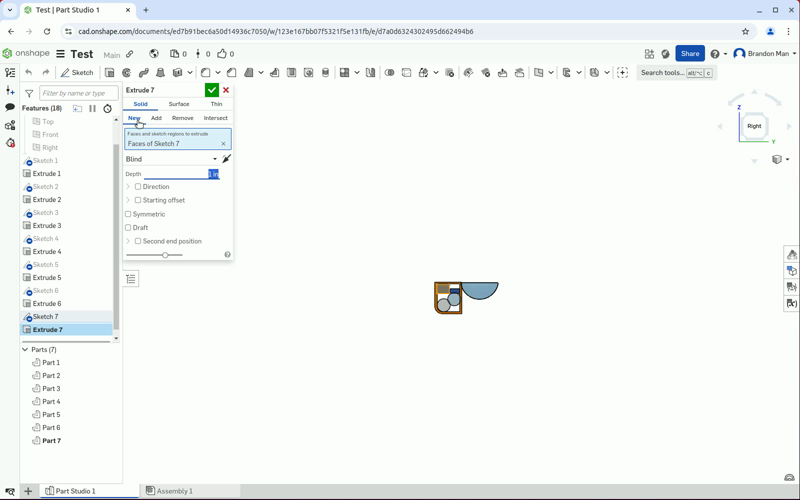
text(-8.425)
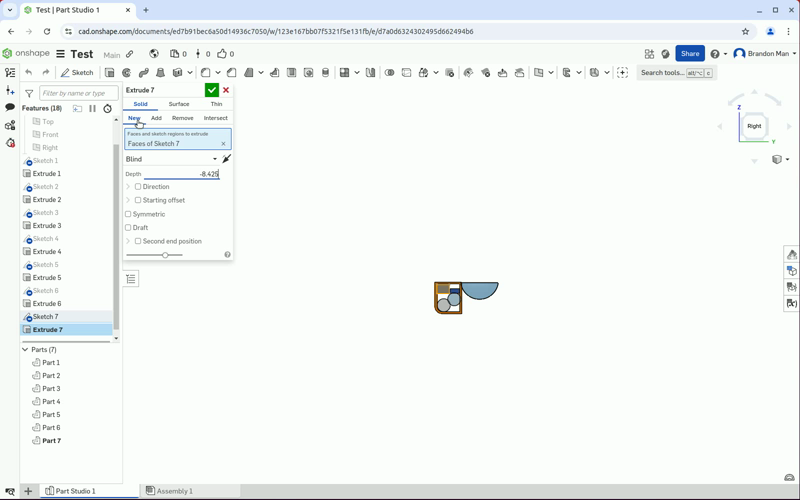
key(enter)
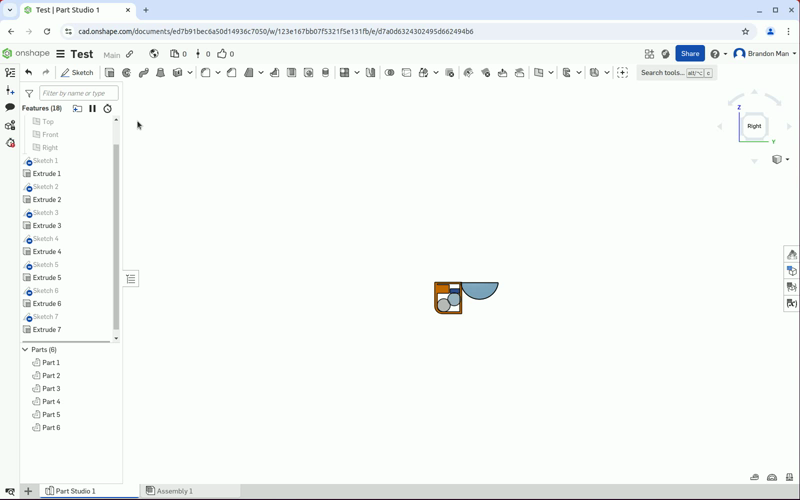
key(shift+h)
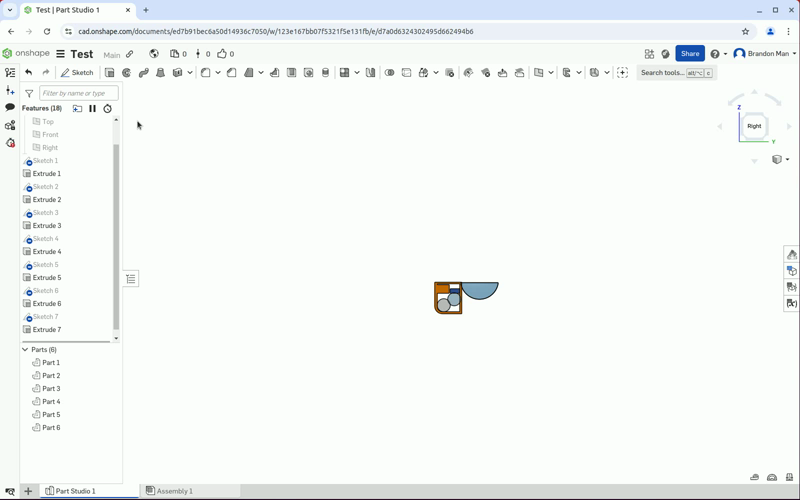
key(shift+h)
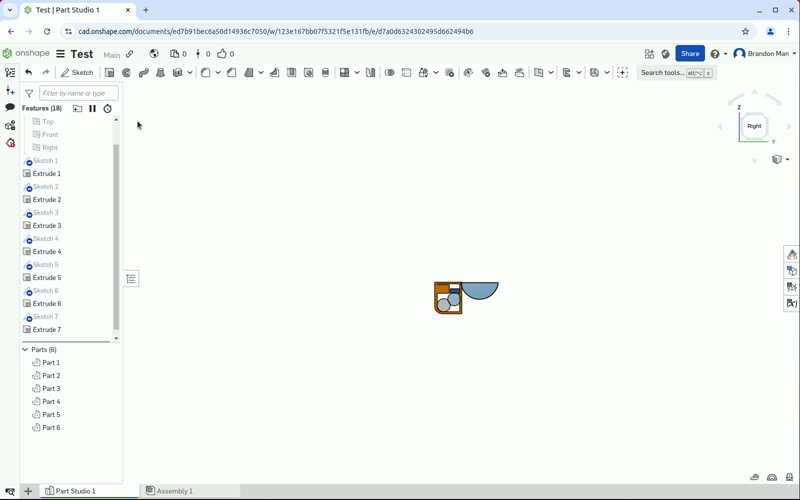
mouse_move(69, 163)
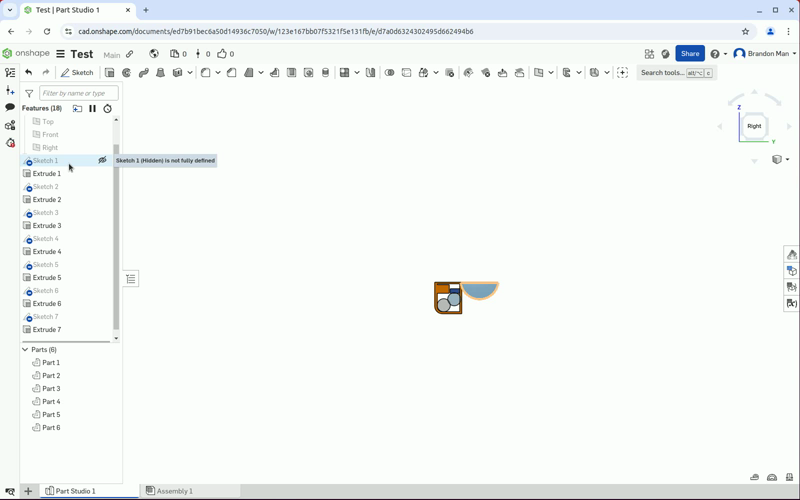
click(69, 163)
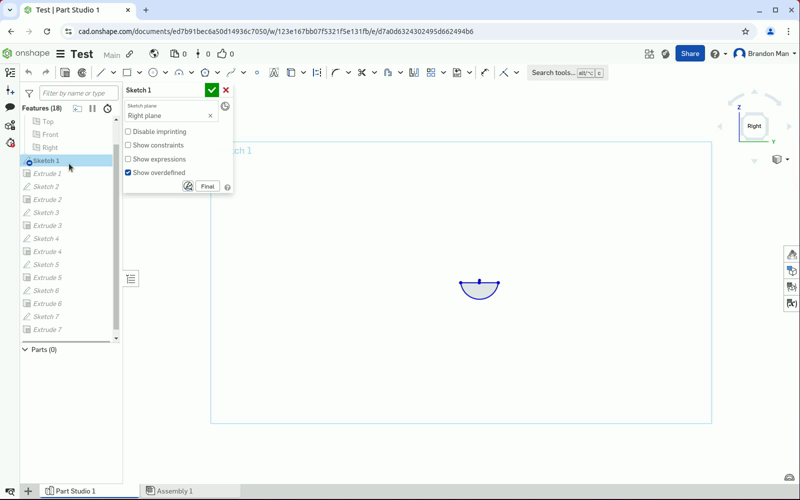
mouse_move(229, 92)
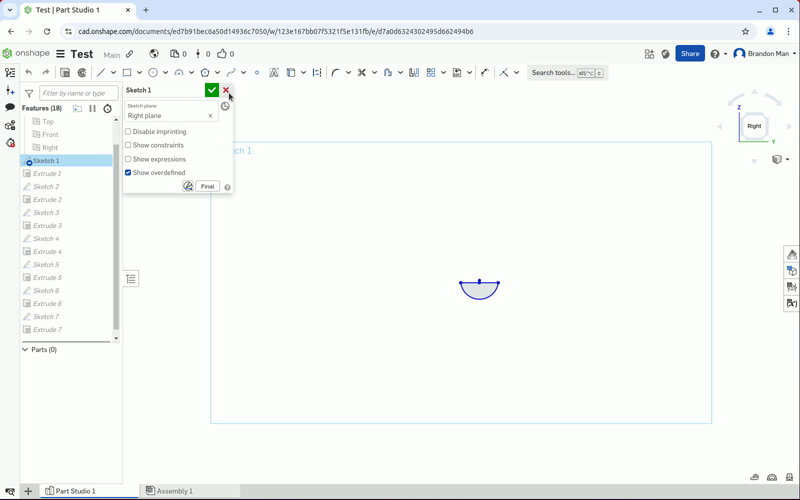
click(229, 92)
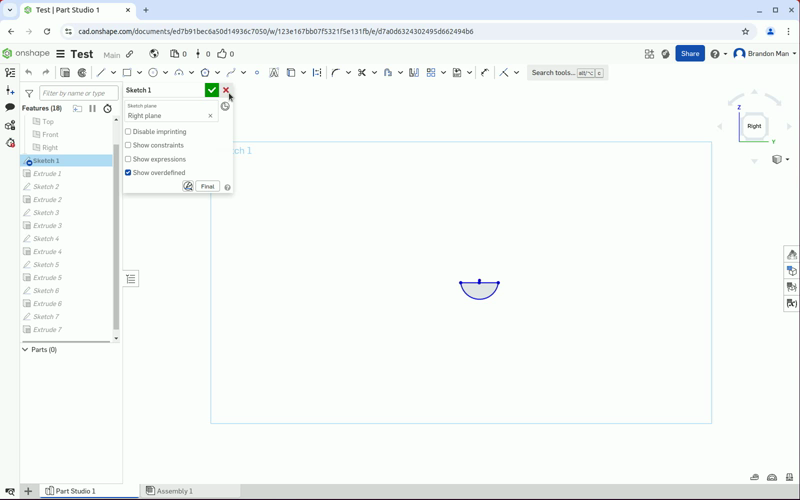
key(shift+s)
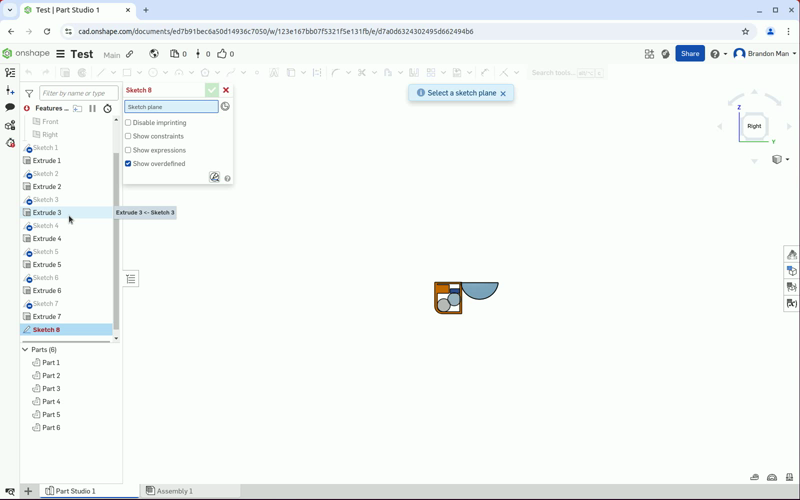
scroll(3)
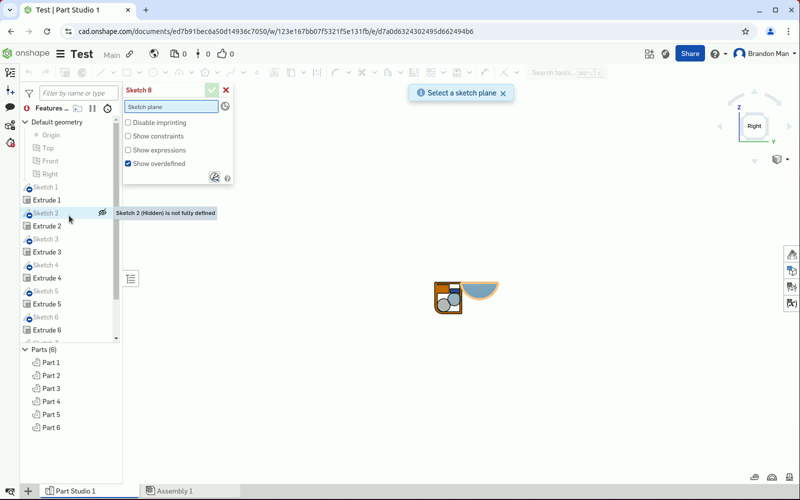
mouse_move(69, 176)
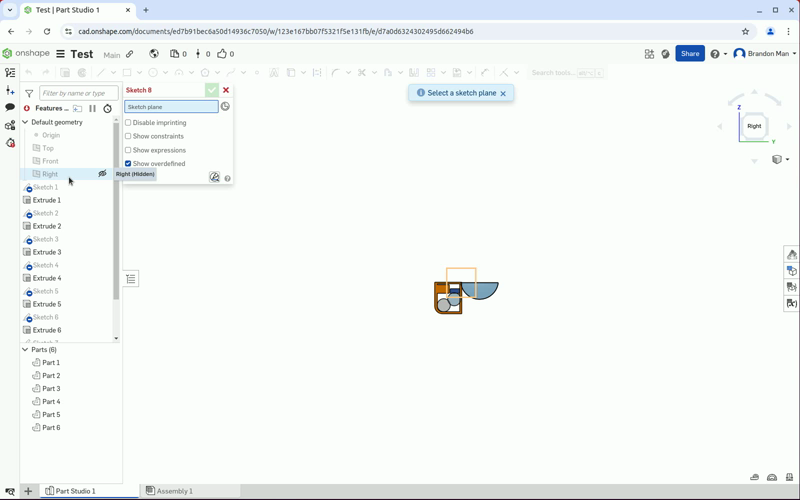
click(69, 176)
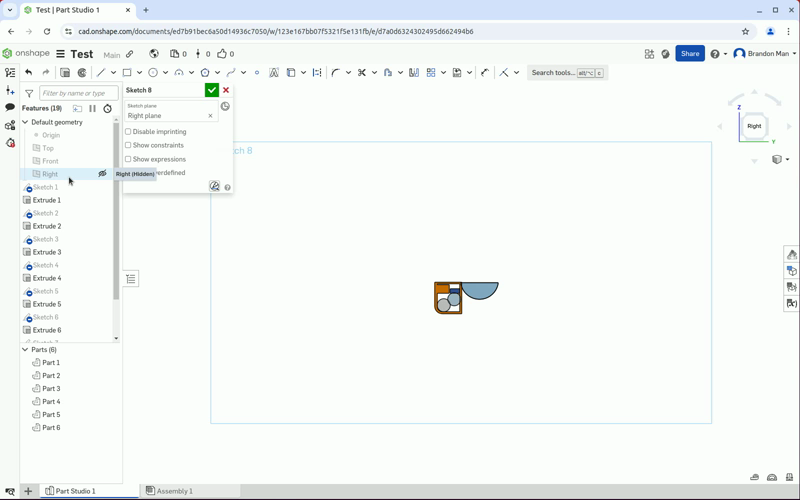
mouse_move(73, 352)
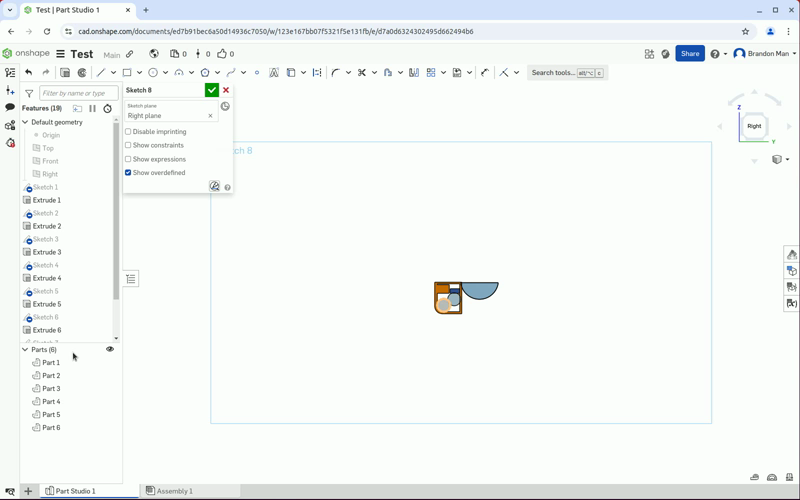
key(y)
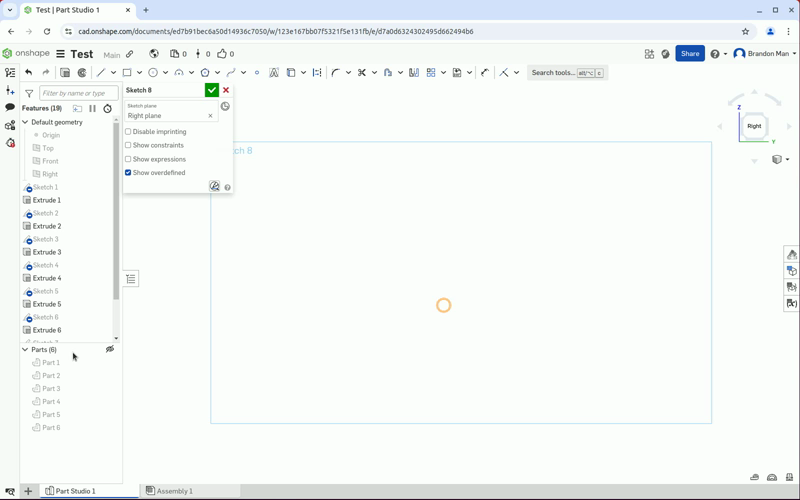
key(l)
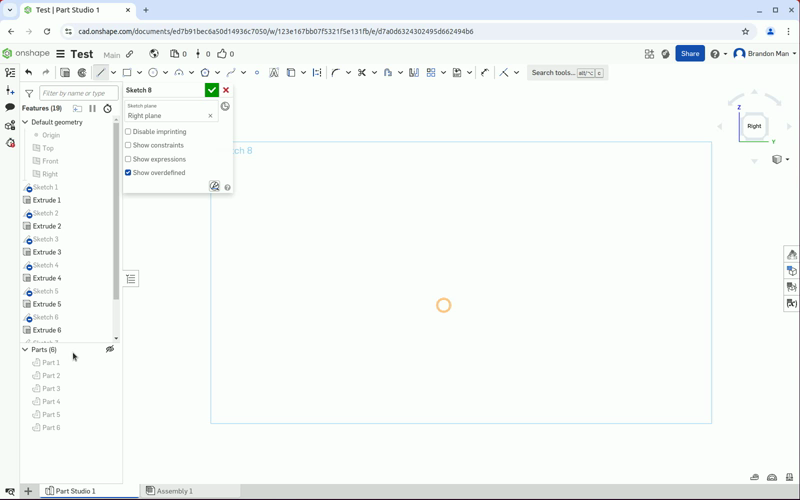
key_down(shift)
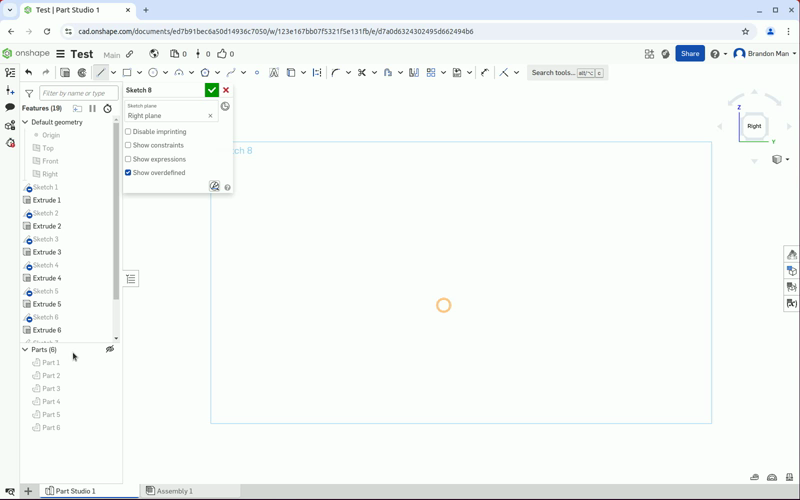
mouse_move(437, 293)
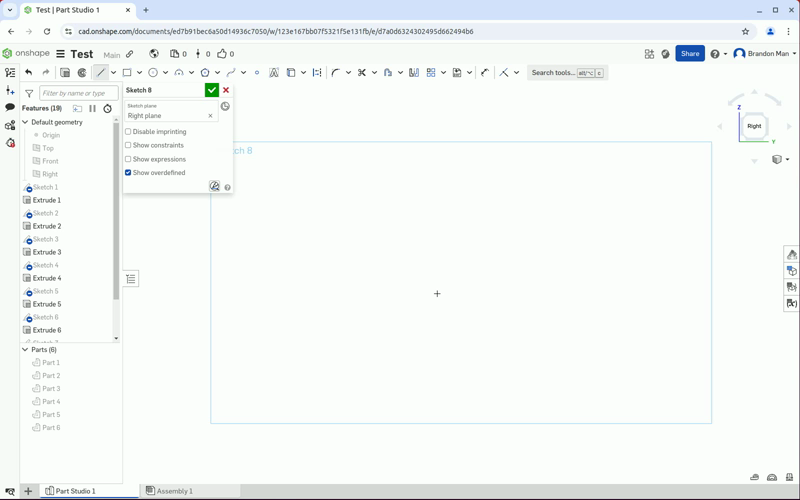
click(437, 293)
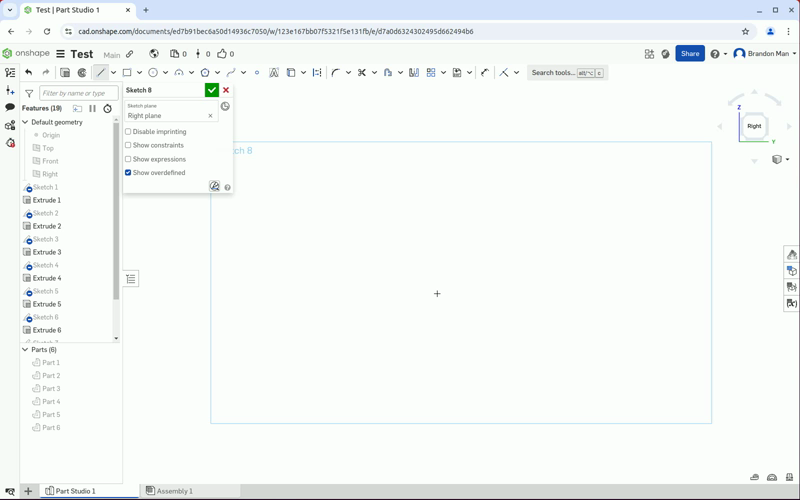
key_up(shift)
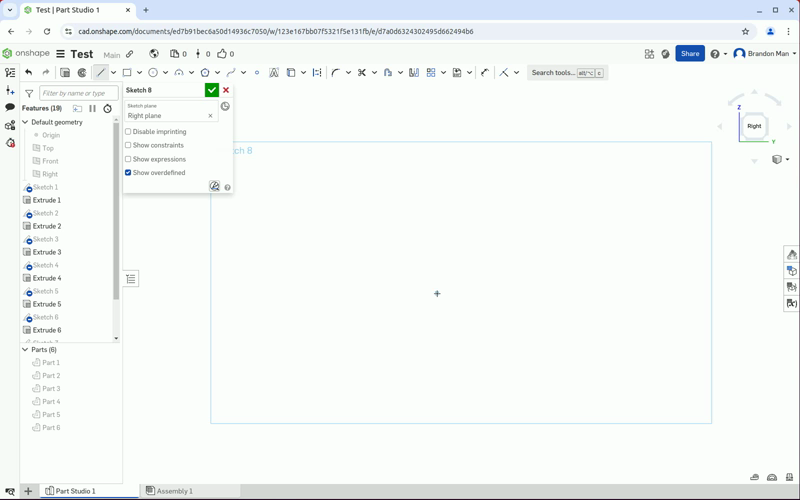
key_down(shift)
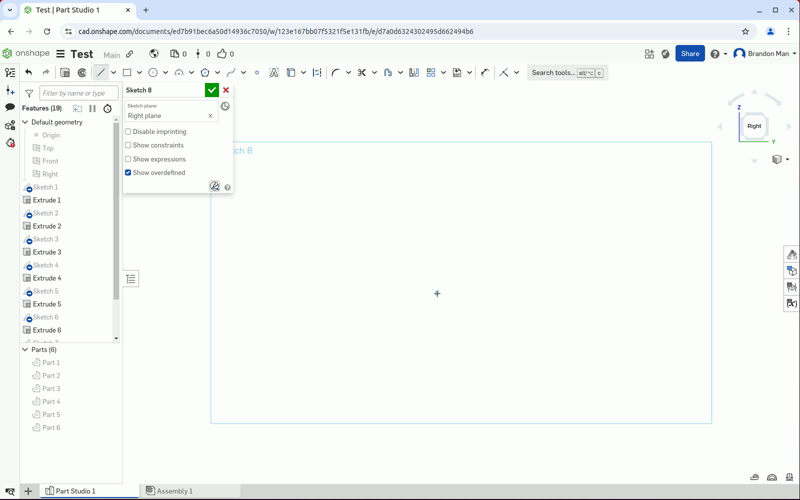
mouse_move(467, 293)
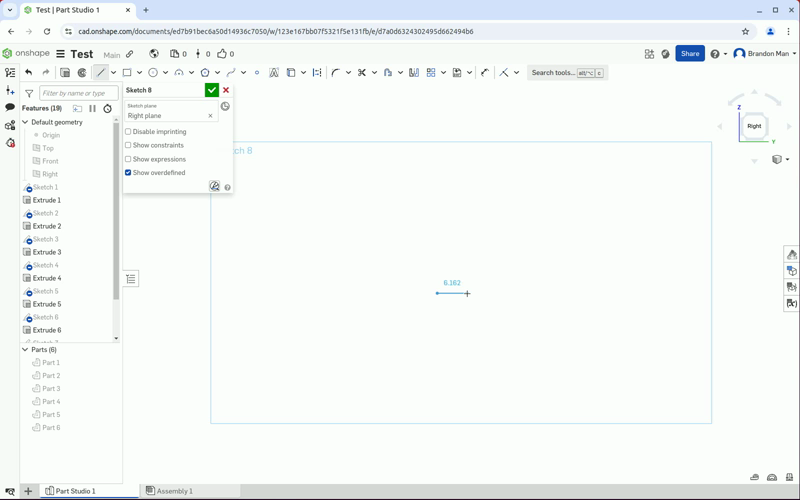
mouse_move(449, 293)
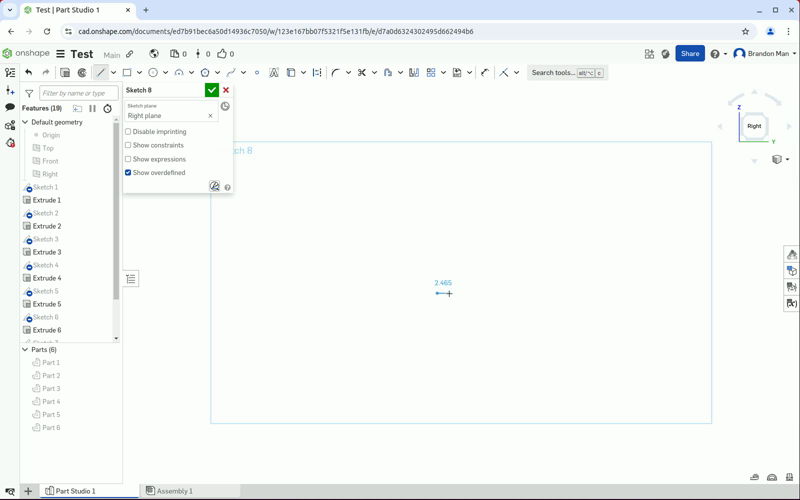
click(449, 293)
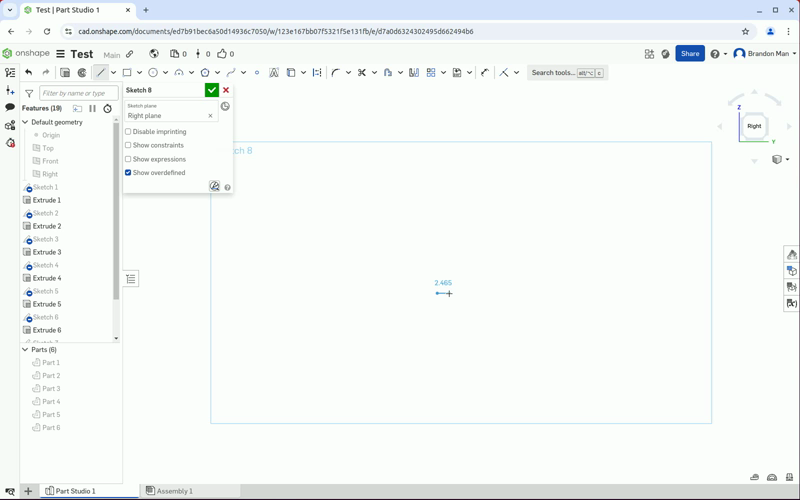
key_up(shift)
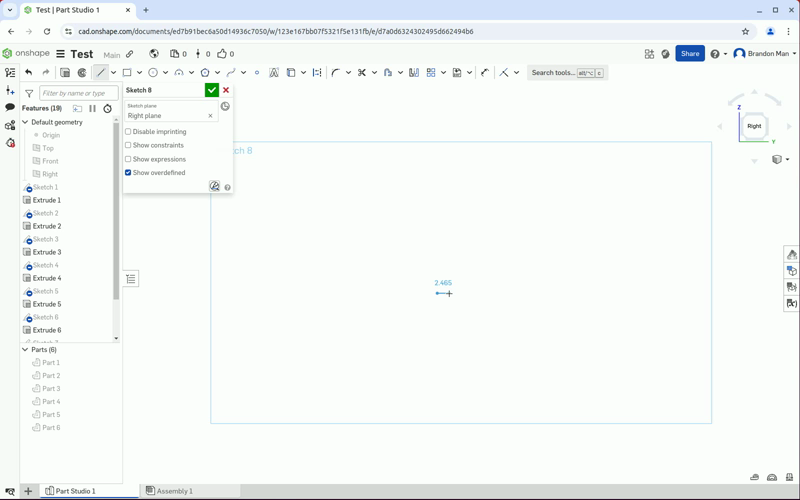
key_down(shift)
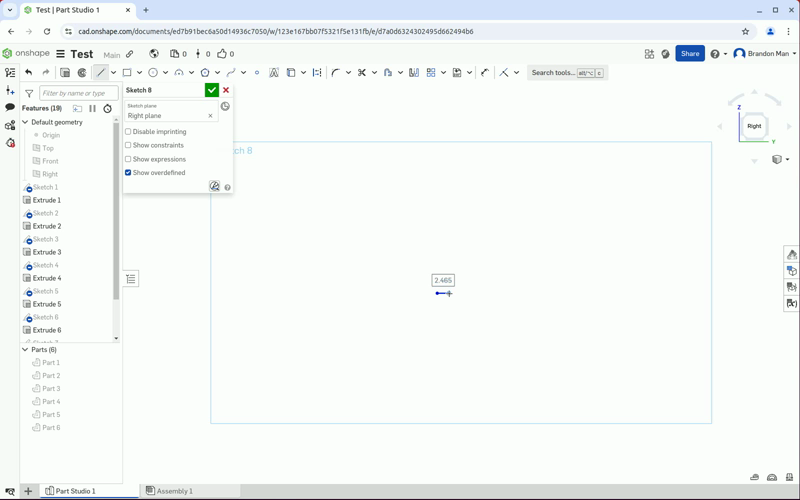
mouse_move(479, 293)
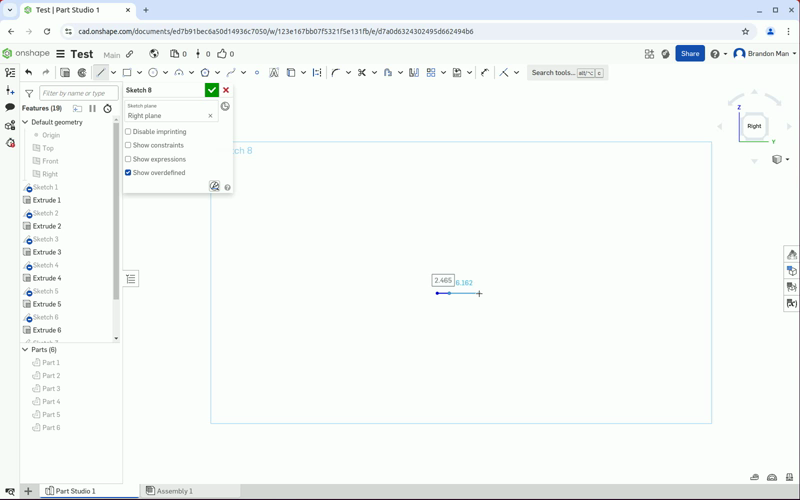
mouse_move(449, 284)
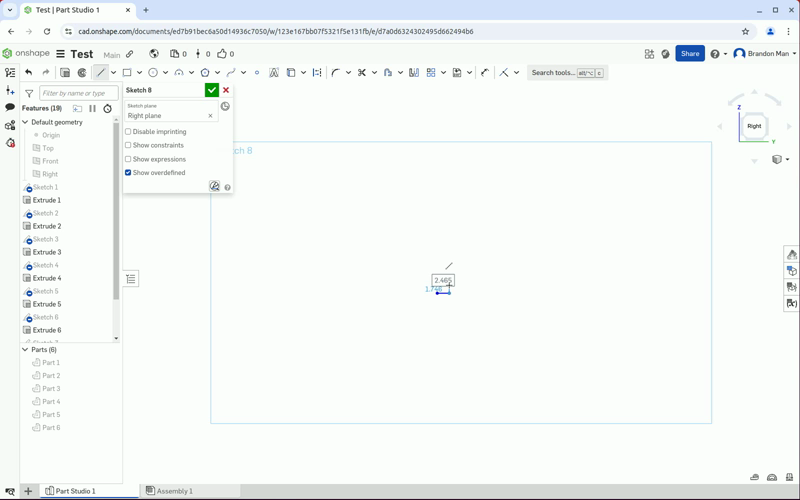
click(449, 284)
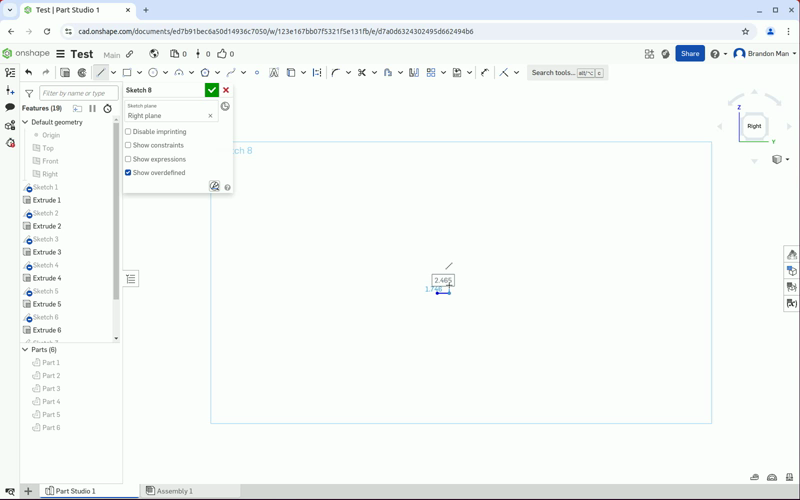
key_up(shift)
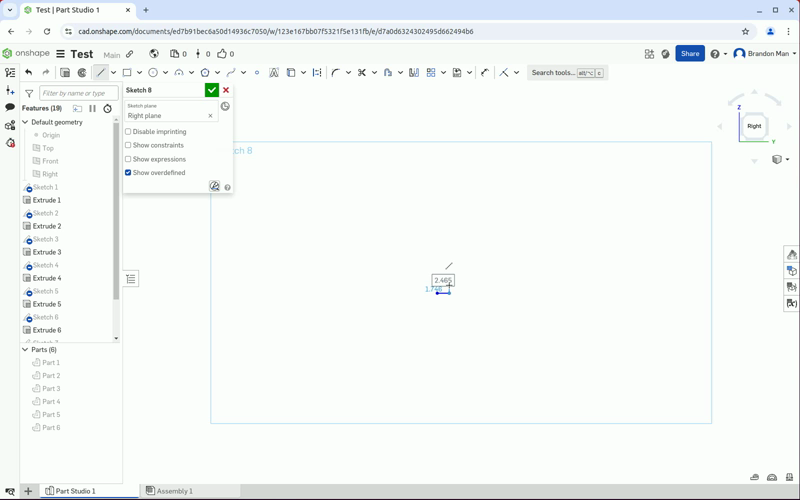
key_down(shift)
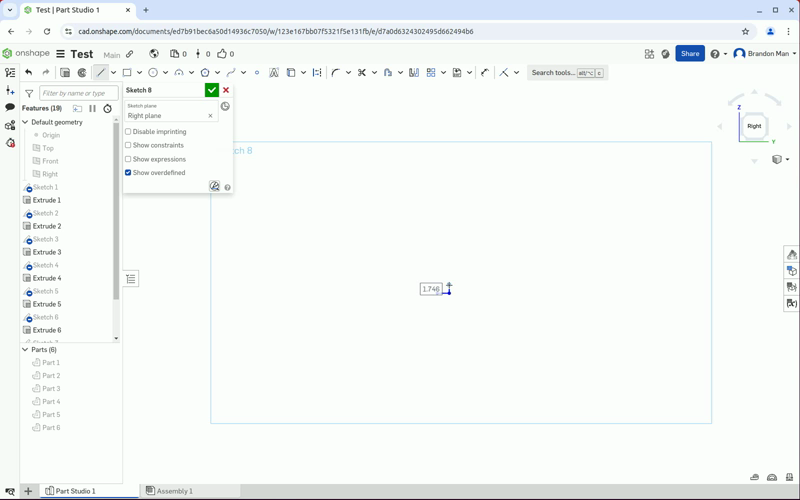
mouse_move(479, 284)
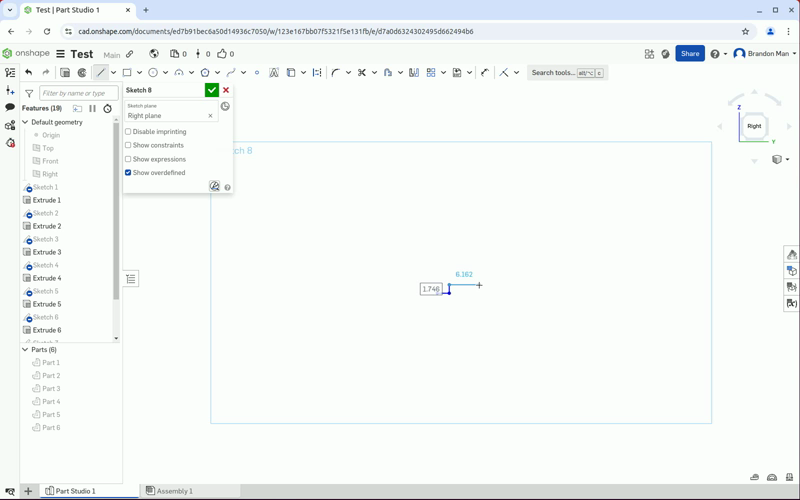
mouse_move(437, 284)
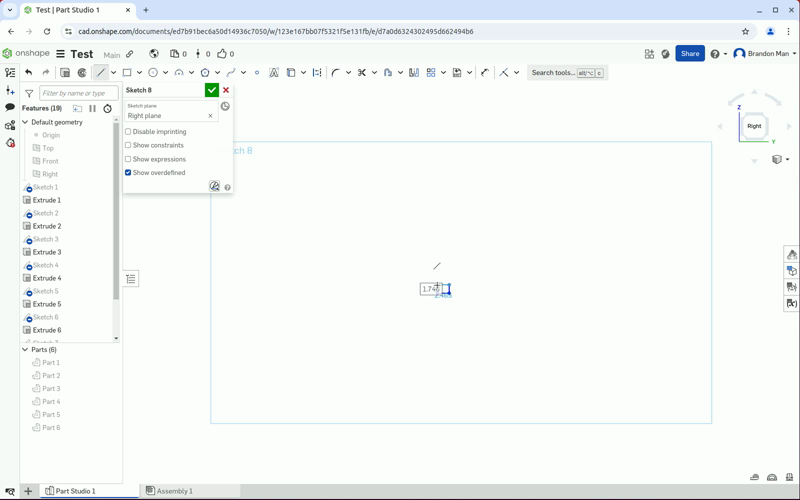
click(437, 284)
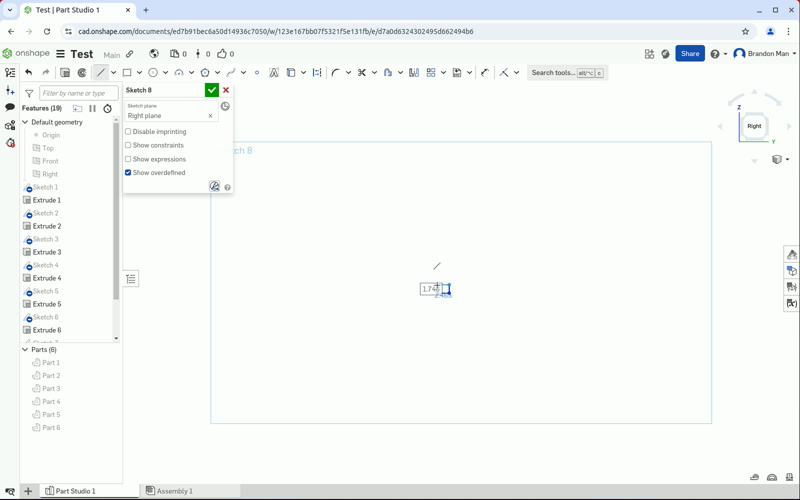
key_up(shift)
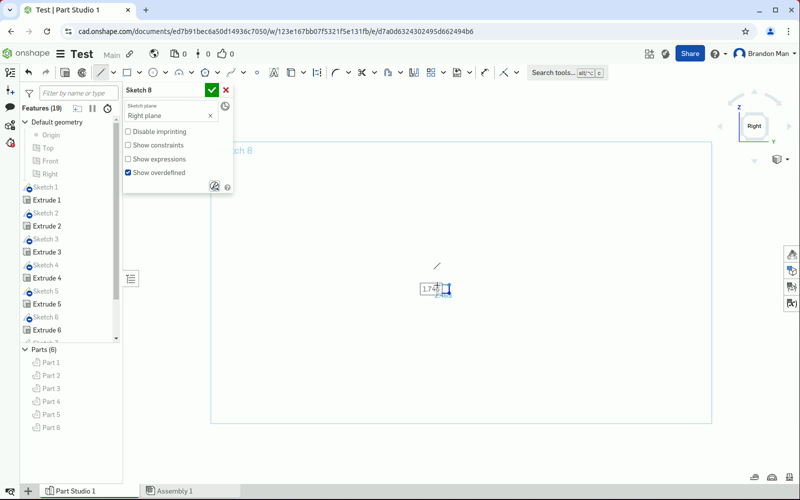
mouse_move(467, 284)
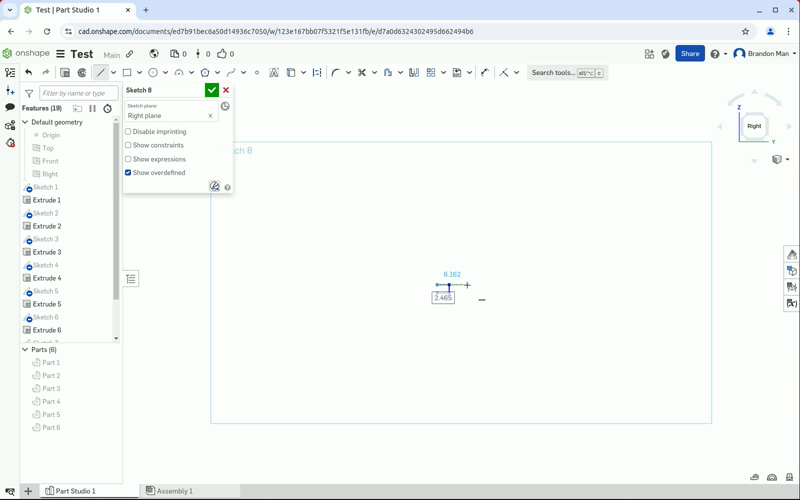
key_down(shift)
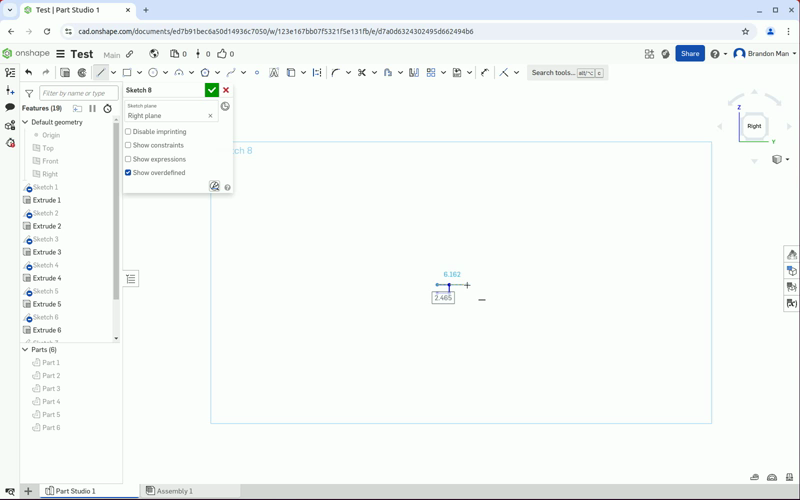
mouse_move(437, 293)
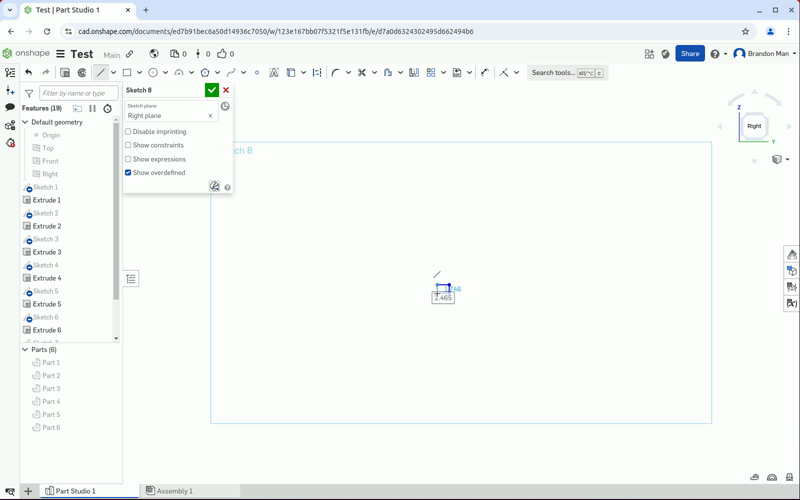
key_up(shift)
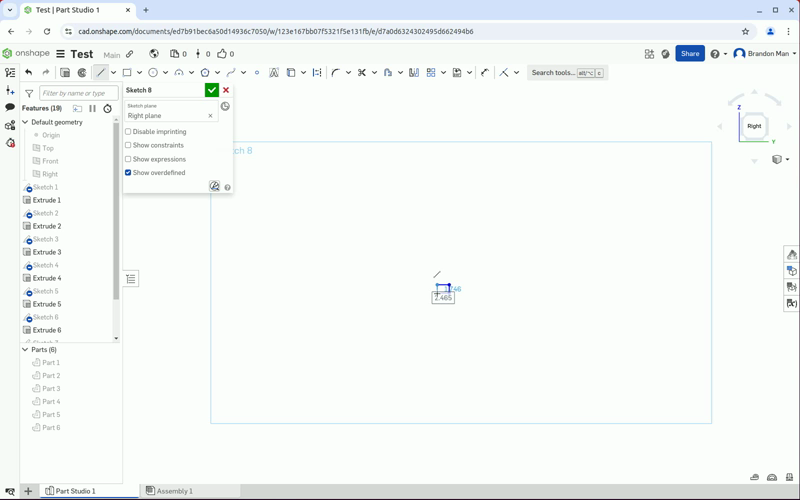
click(437, 293)
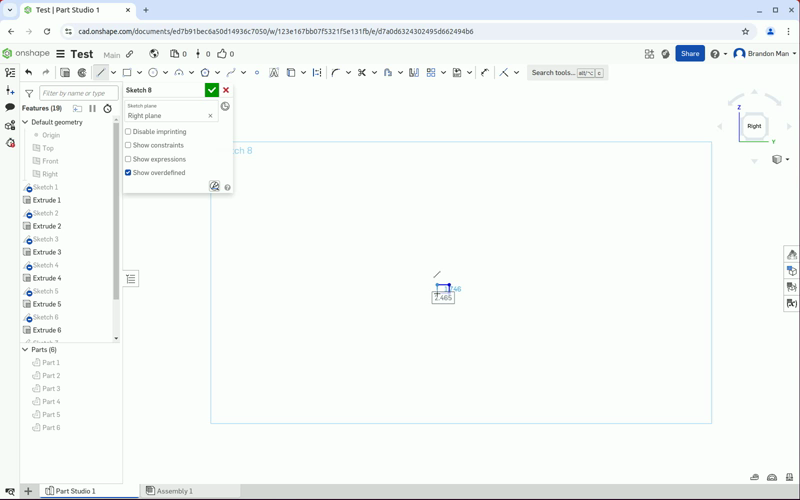
key(esc)
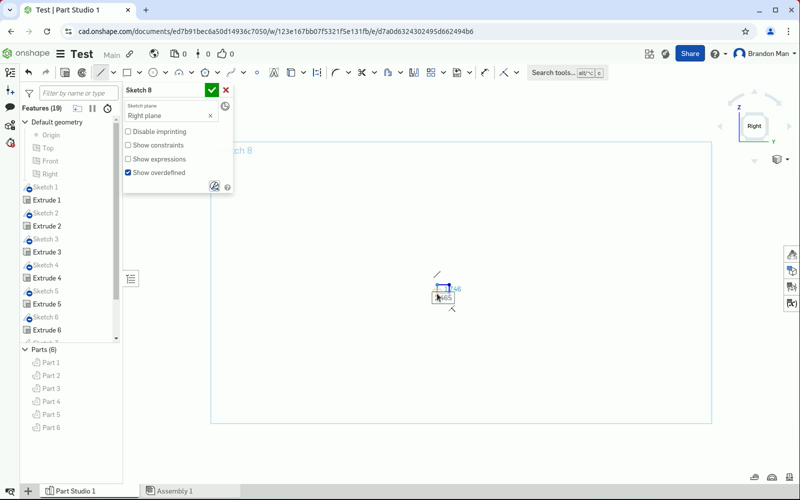
mouse_move(440, 290)
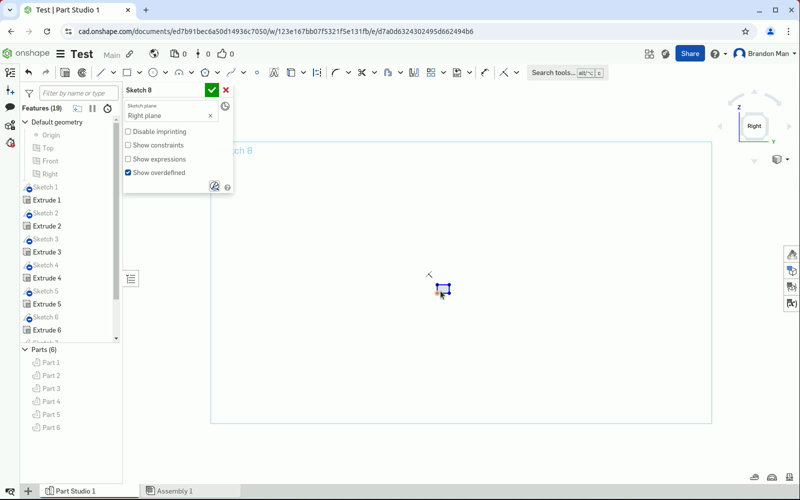
scroll(6)
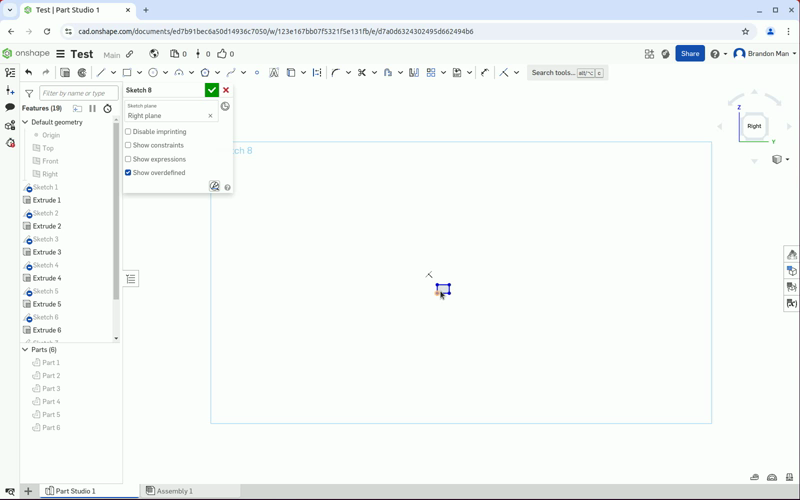
scroll(6)
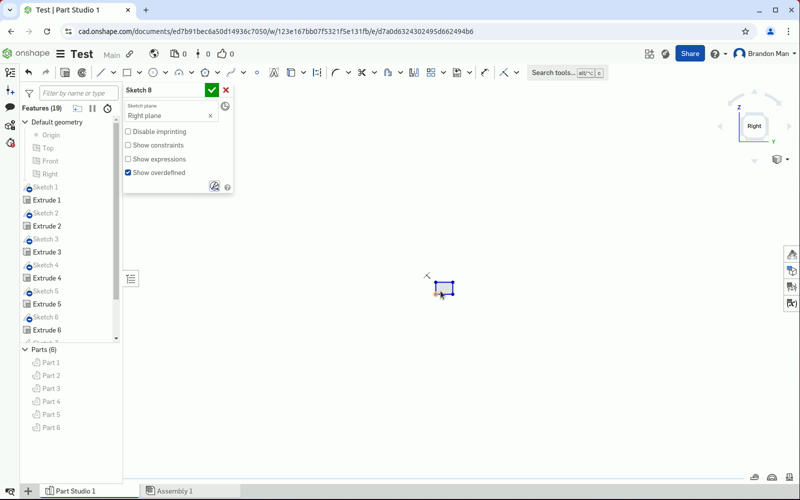
scroll(6)
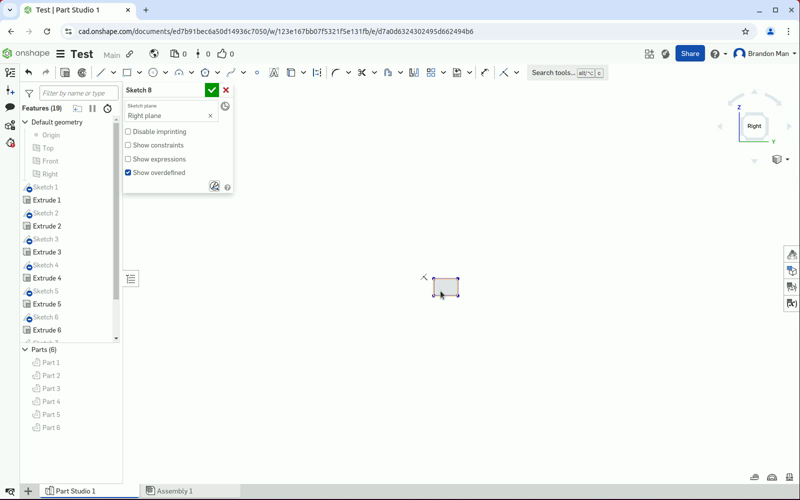
scroll(6)
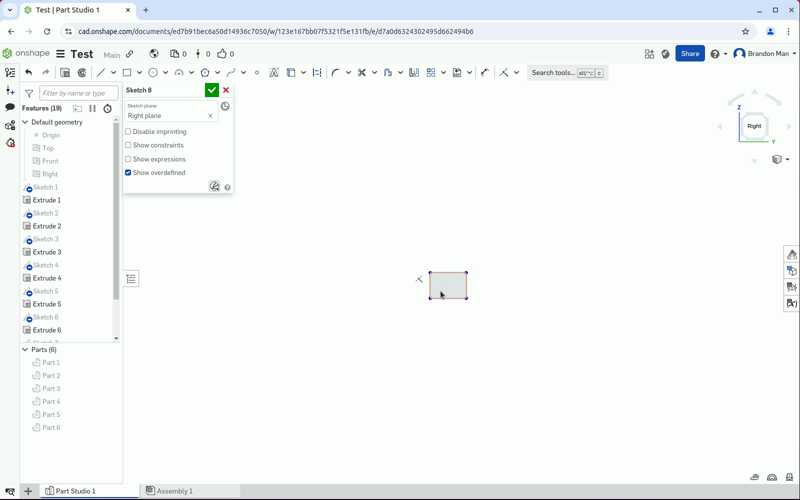
scroll(6)
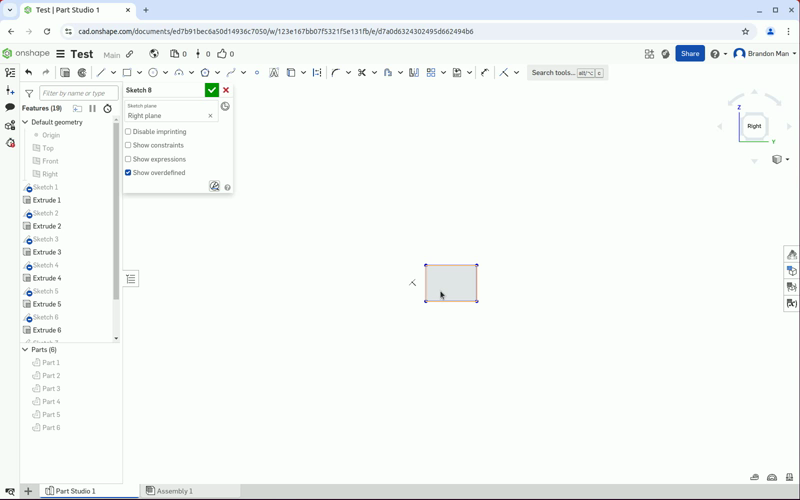
scroll(6)
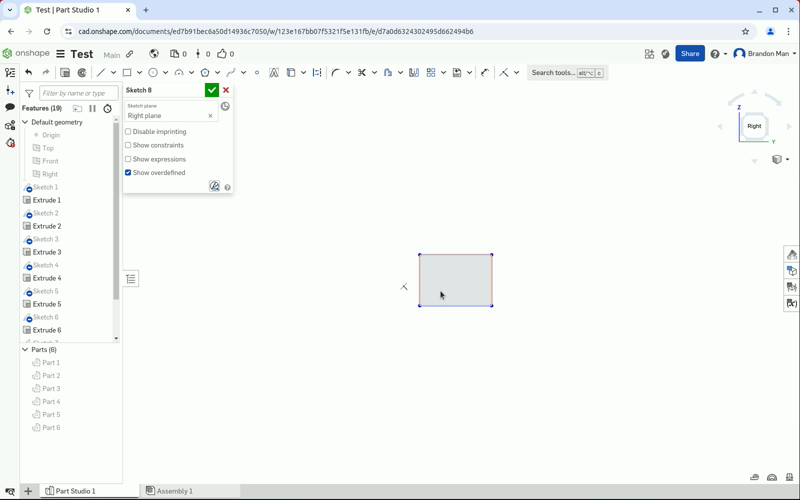
scroll(6)
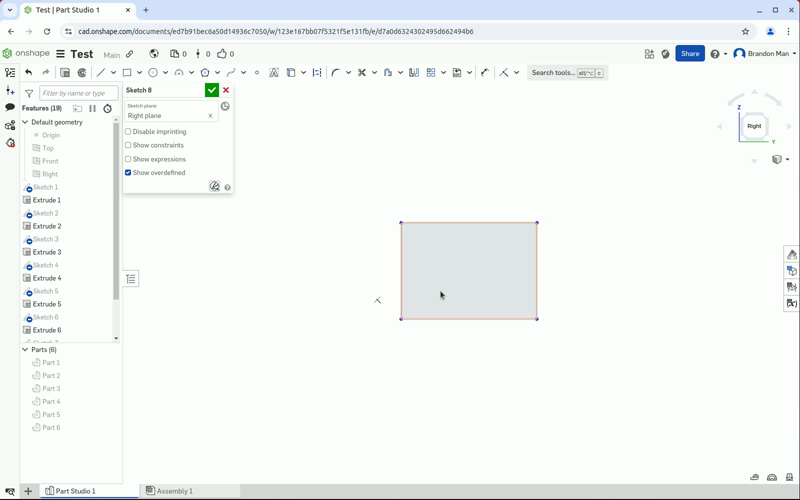
click(440, 290)
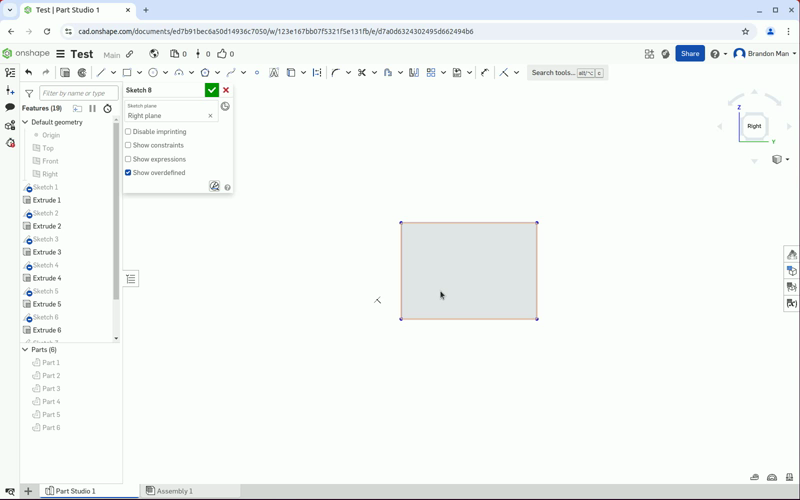
scroll(-6)
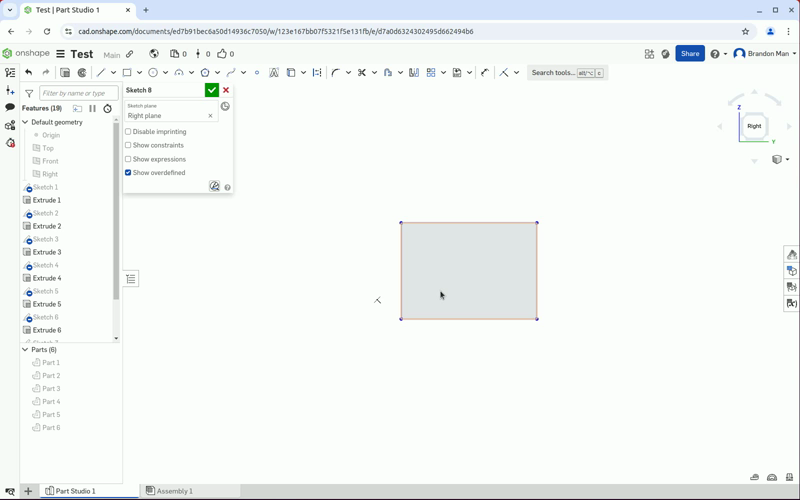
scroll(-6)
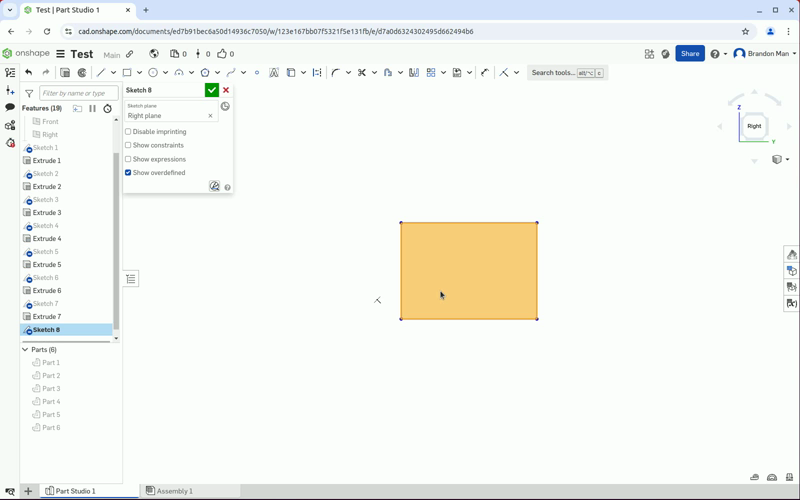
scroll(-6)
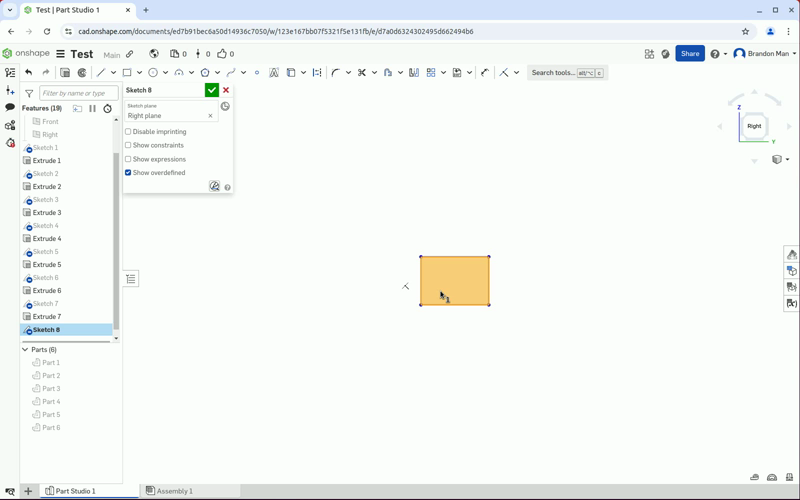
scroll(-6)
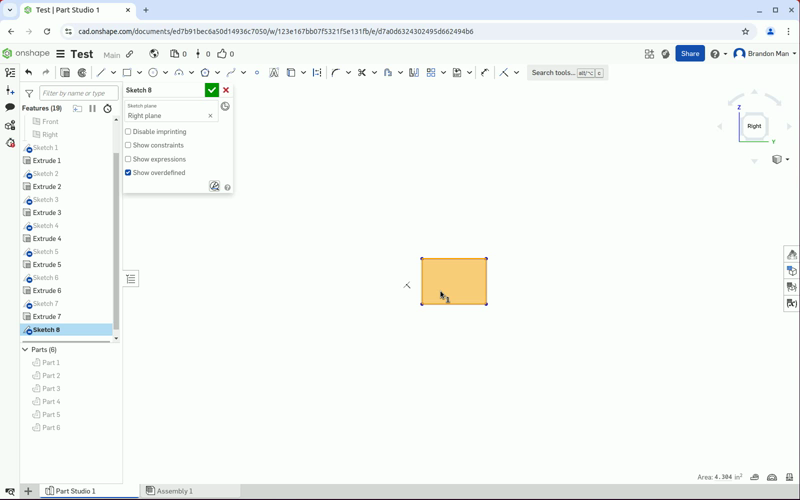
scroll(-6)
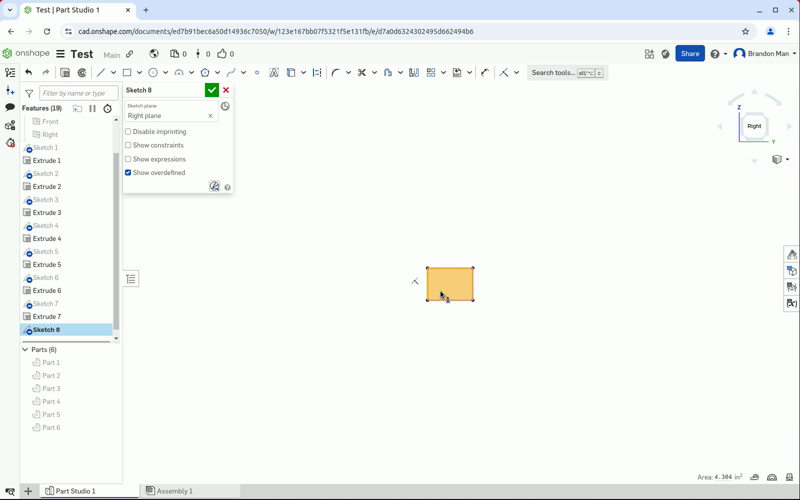
scroll(-6)
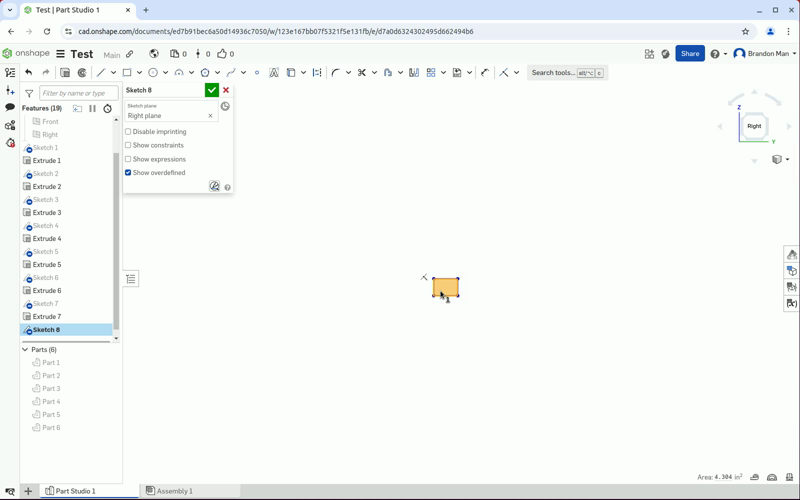
scroll(-6)
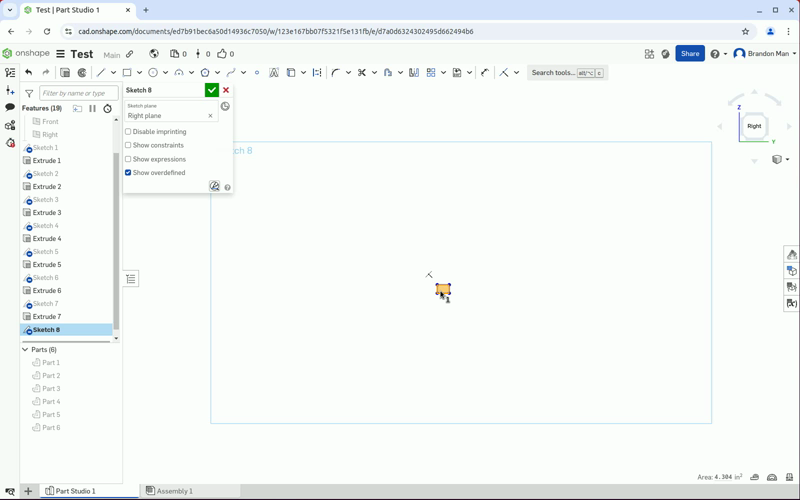
mouse_move(73, 352)
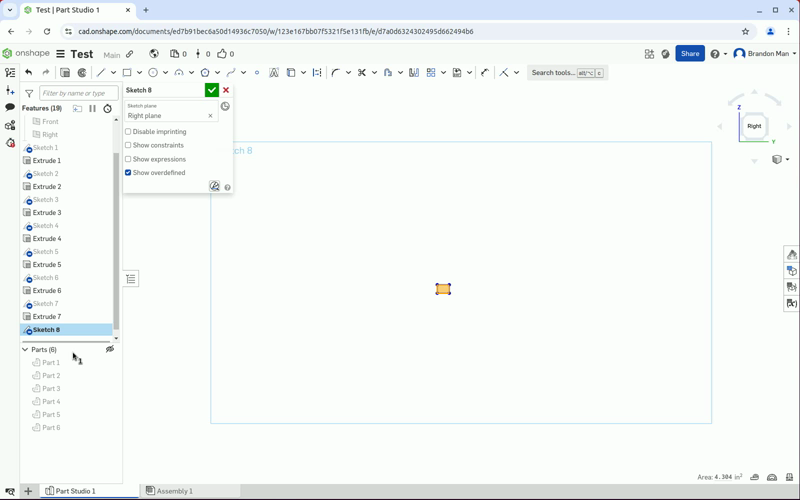
key(shift+y)
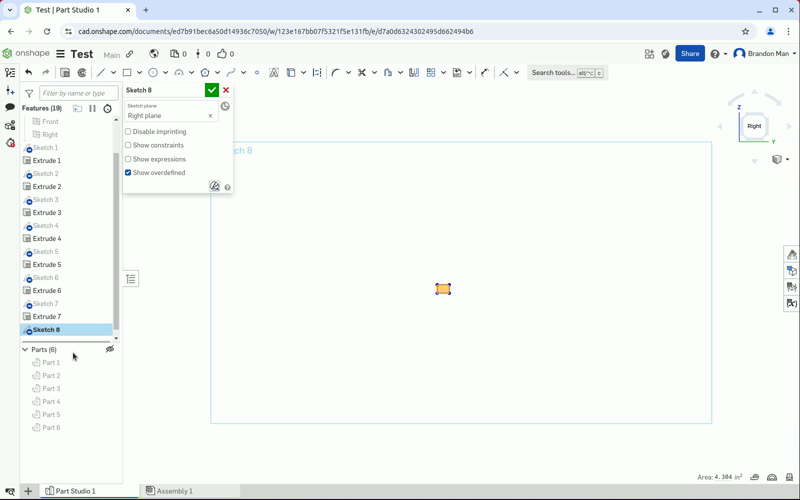
key(shift+e)
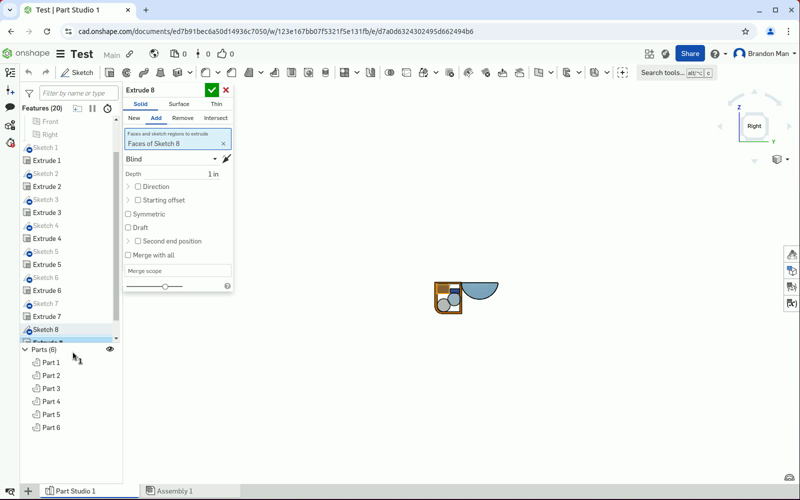
mouse_move(143, 106)
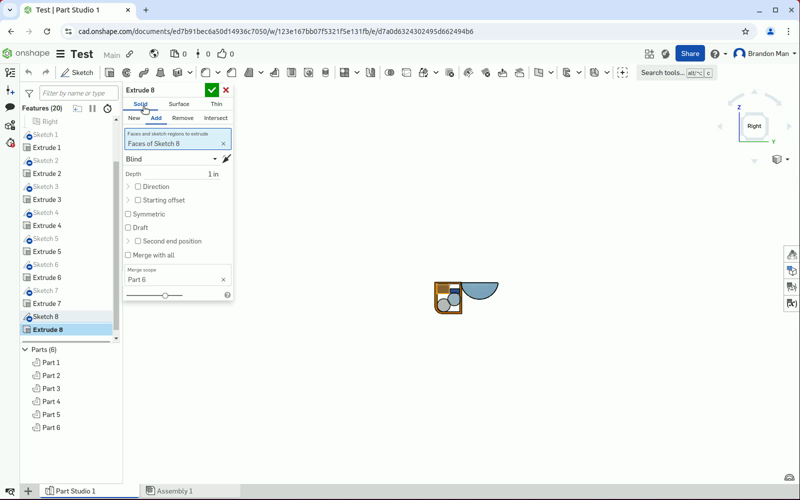
click(143, 106)
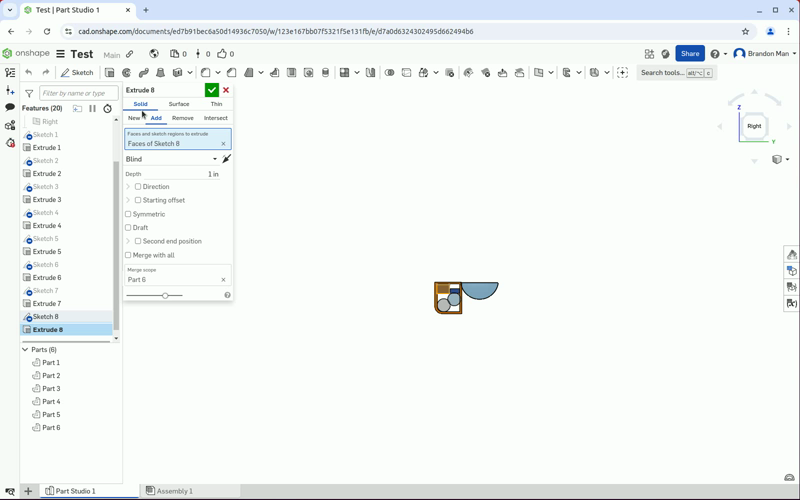
mouse_move(137, 120)
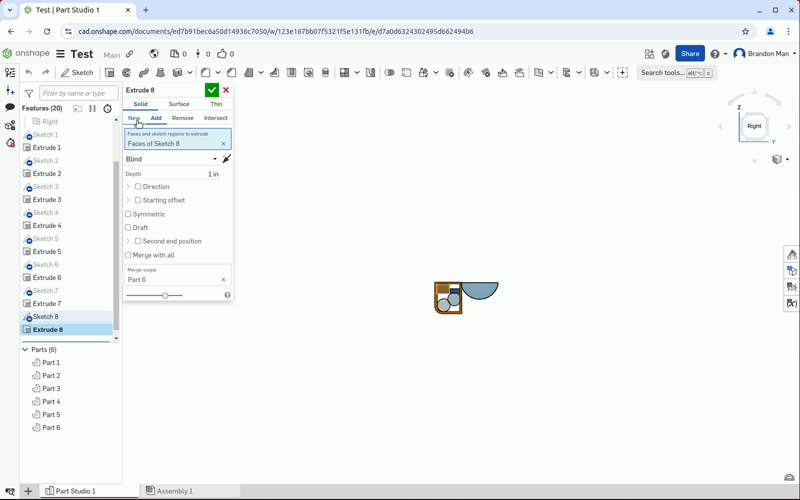
click(137, 120)
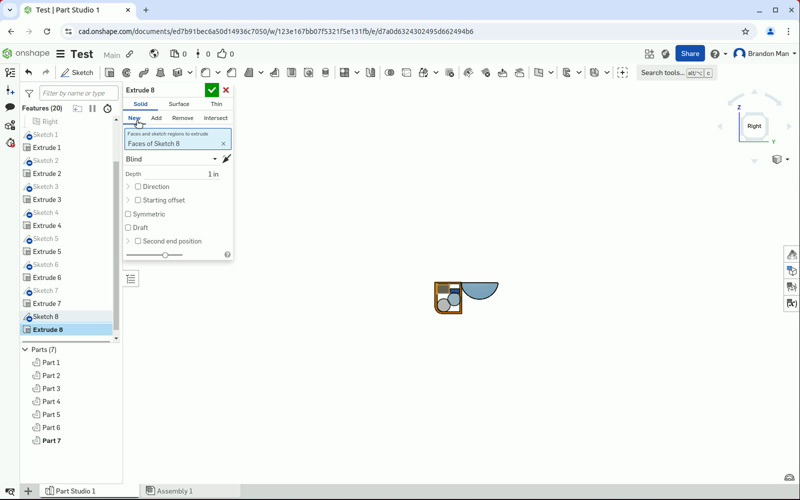
key(tab, 4)
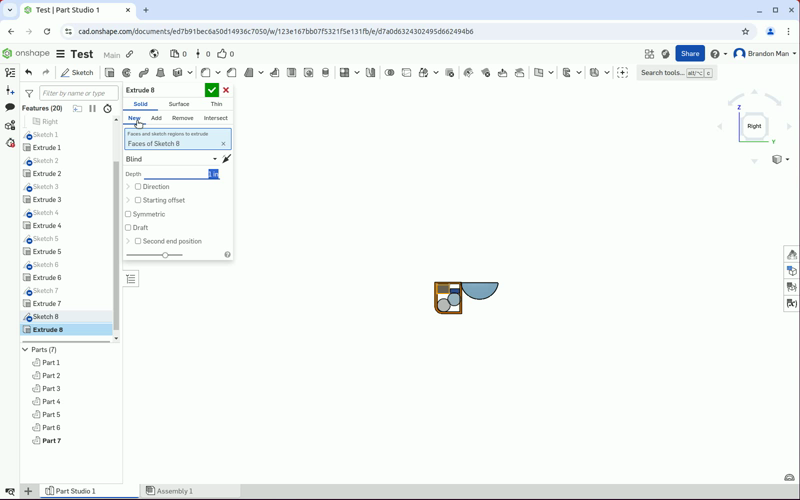
text(-8.425)
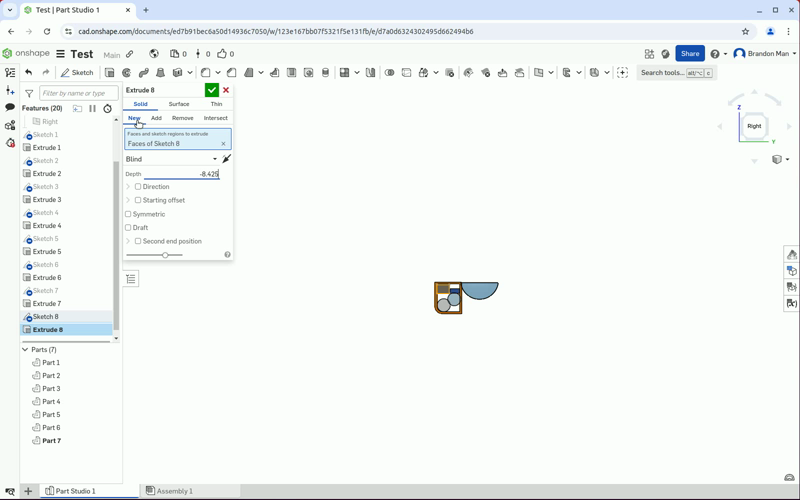
key(enter)
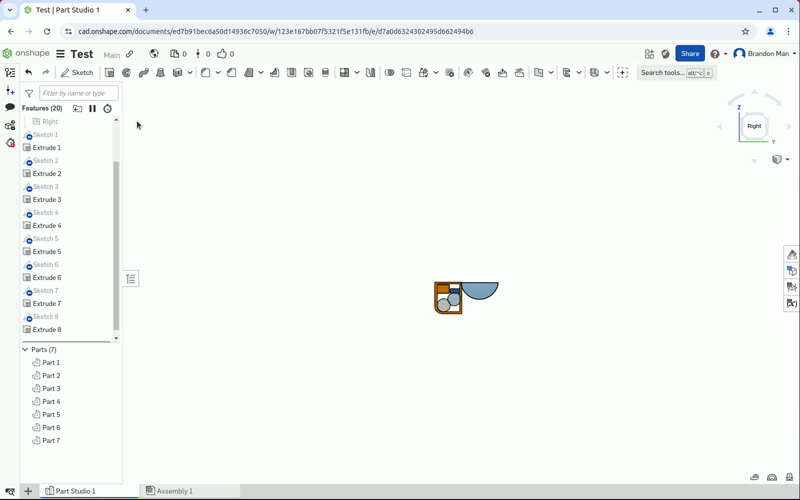
key(shift+h)
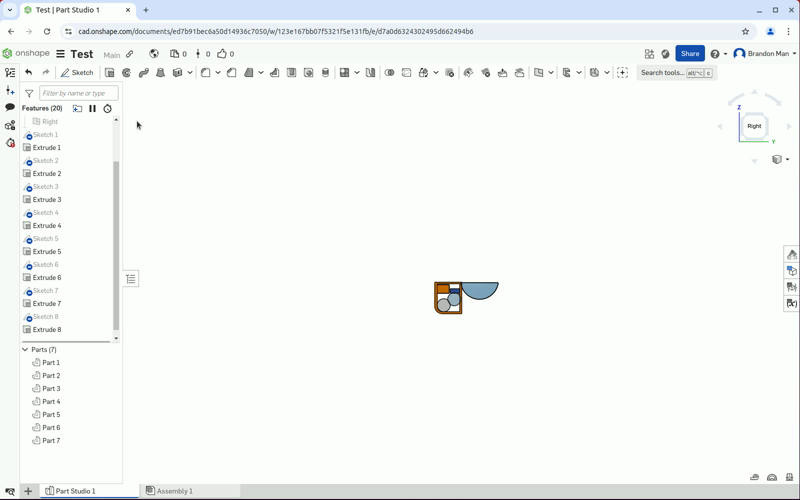
key(shift+h)
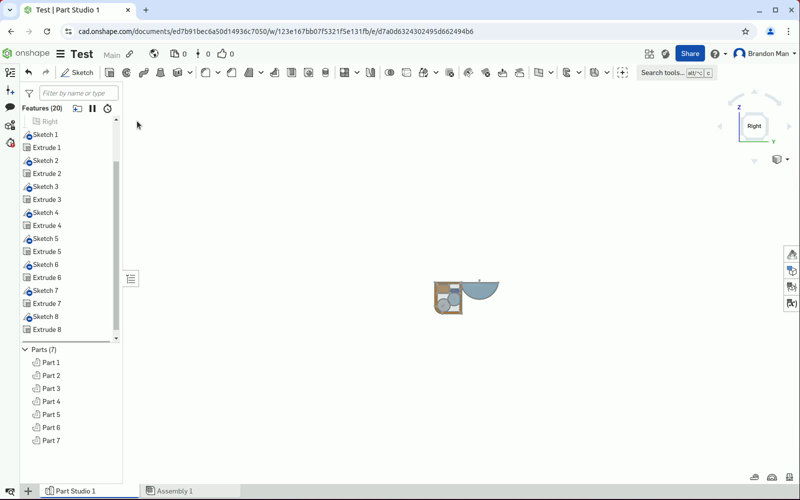
key(shift+7)
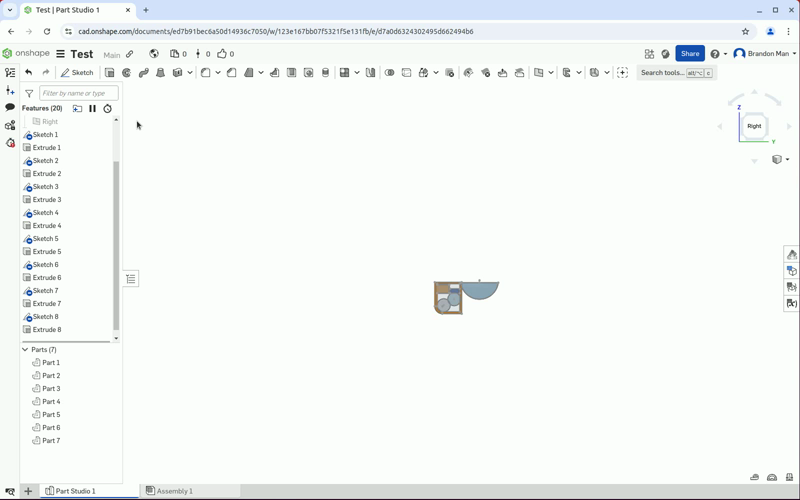
key(right, 2)
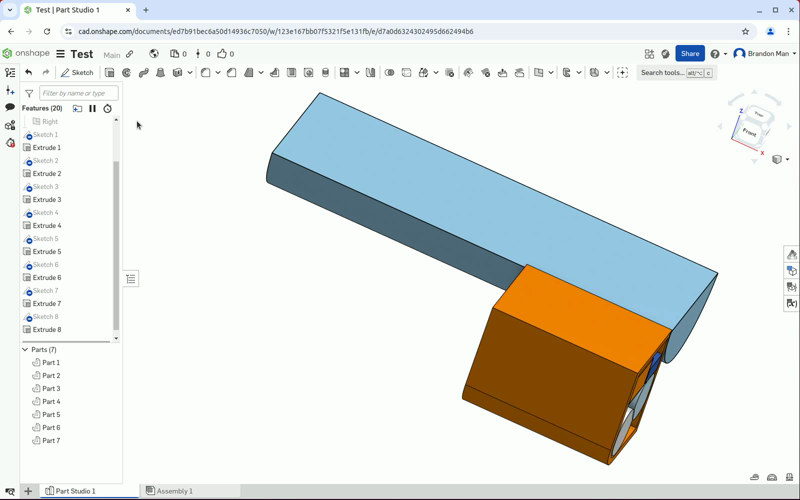
key(down, 2)
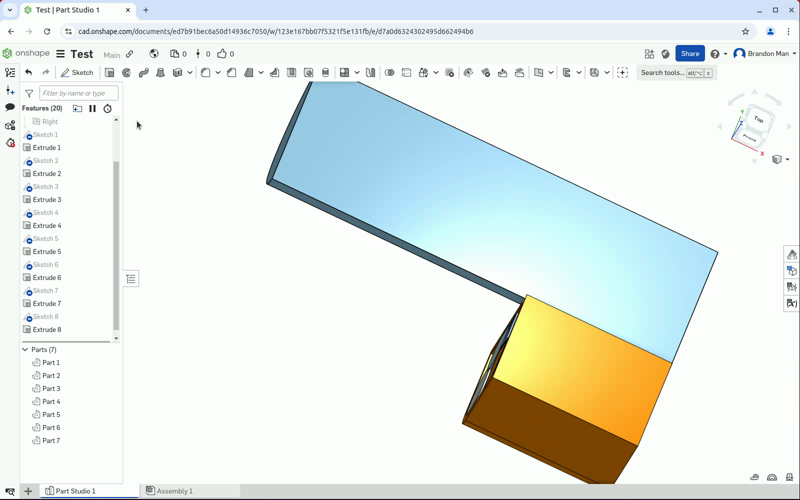
key(up, 2)
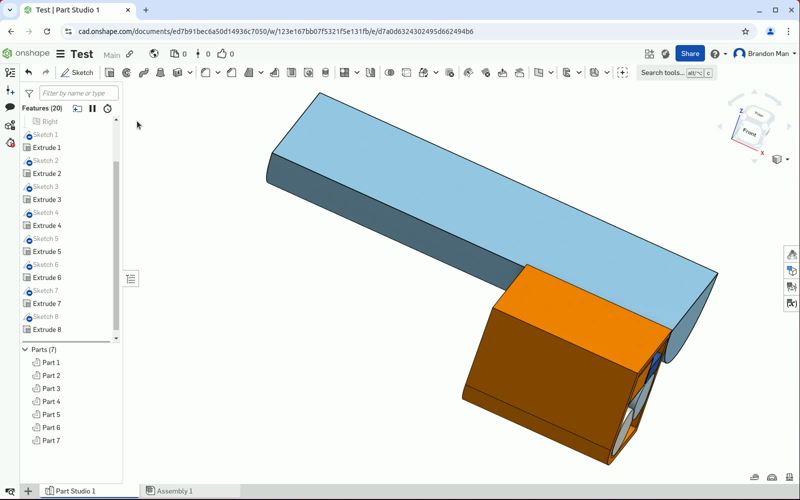
key(left, 2)
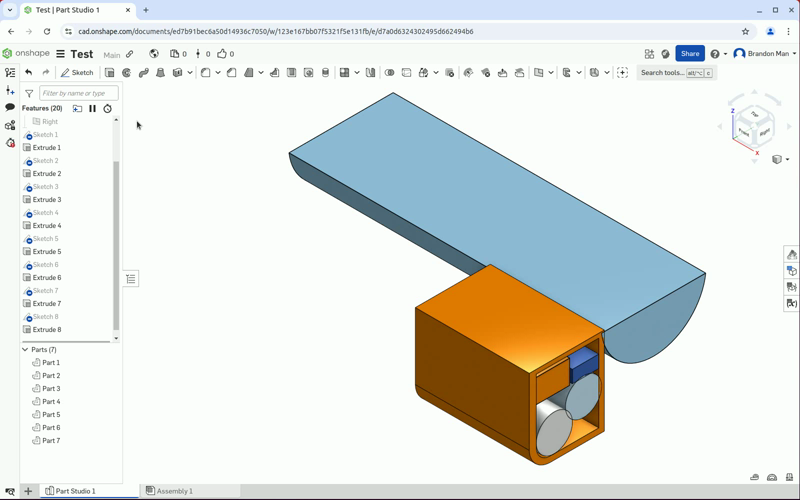
mouse_move(69, 137)
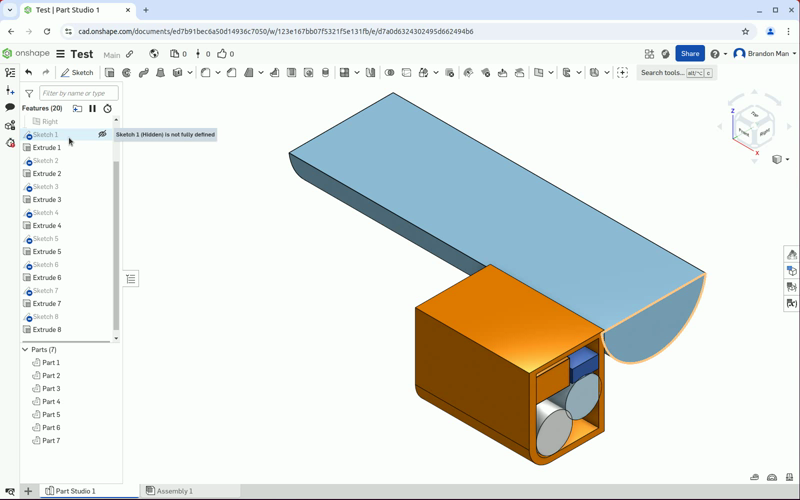
click(69, 137)